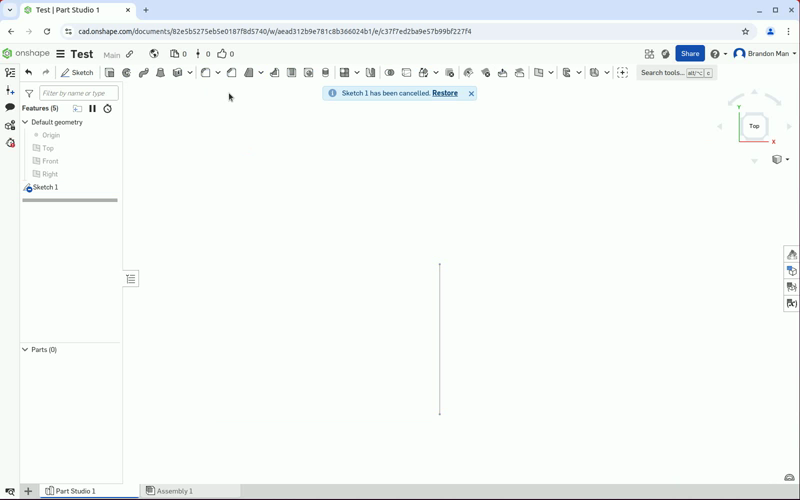
key(shift+h)
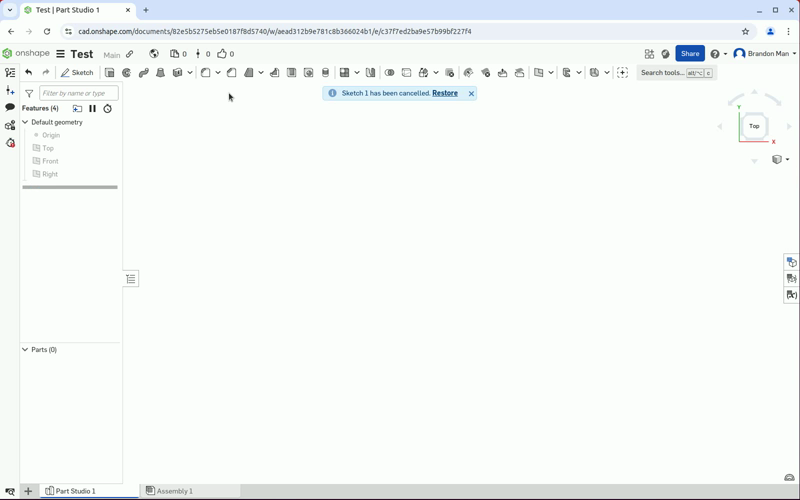
mouse_move(73, 352)
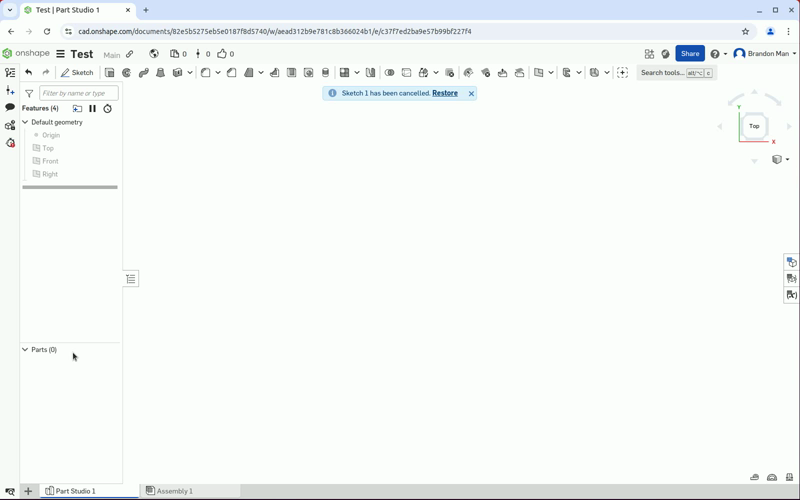
key(y)
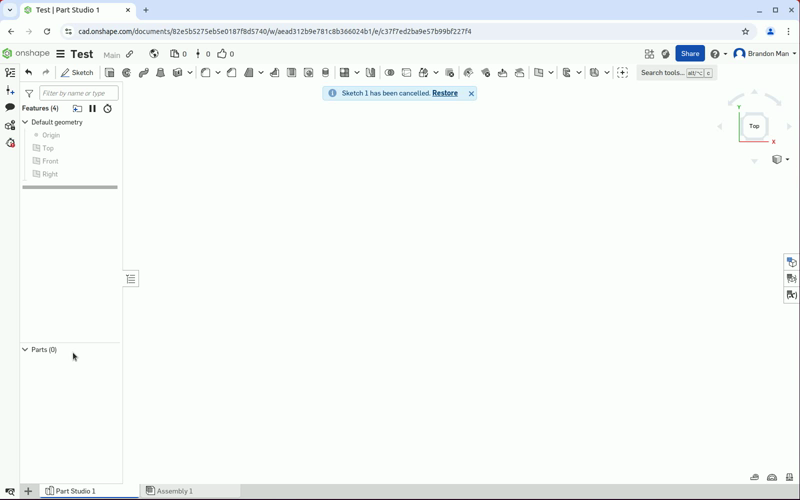
key(shift+p)
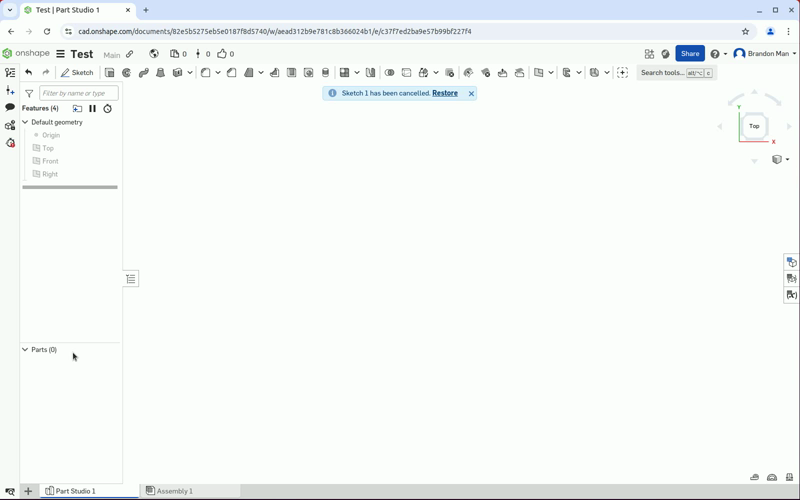
key(space)
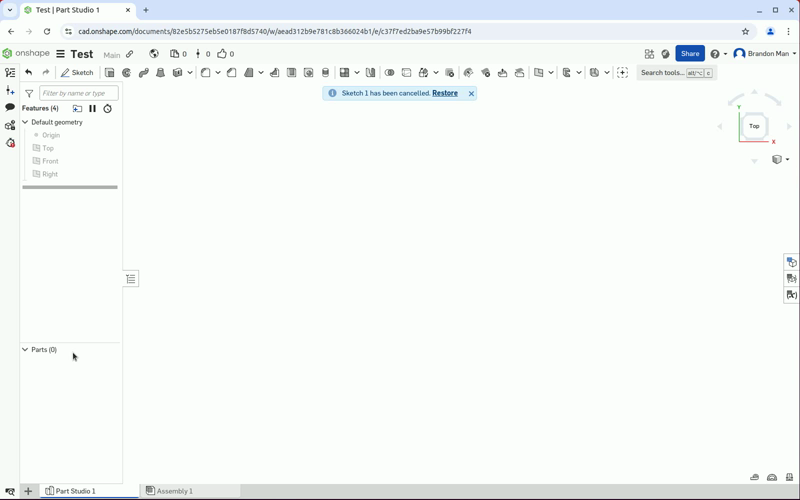
key_down(shift)
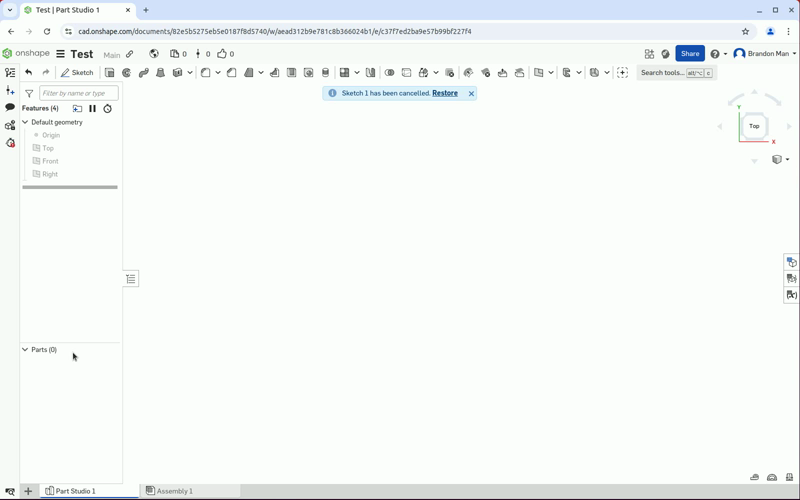
key(up)
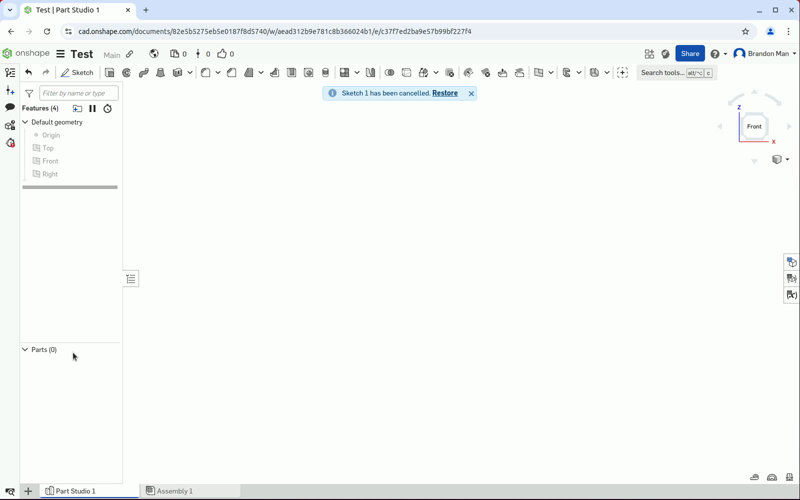
key_up(shift)
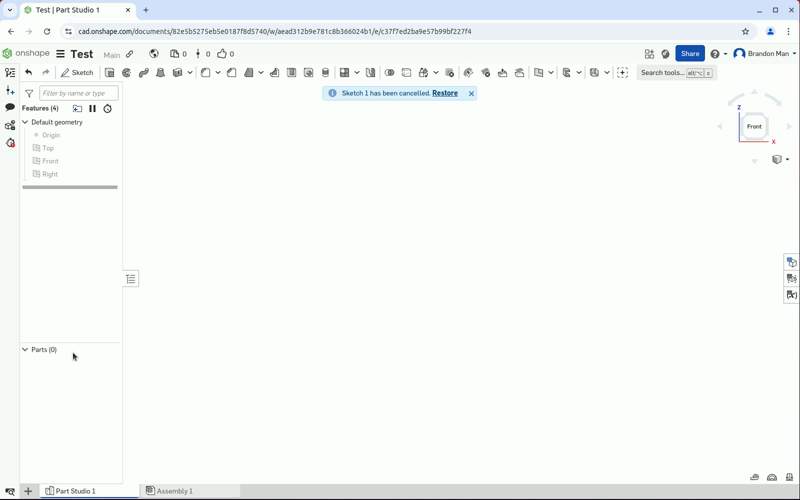
mouse_move(73, 352)
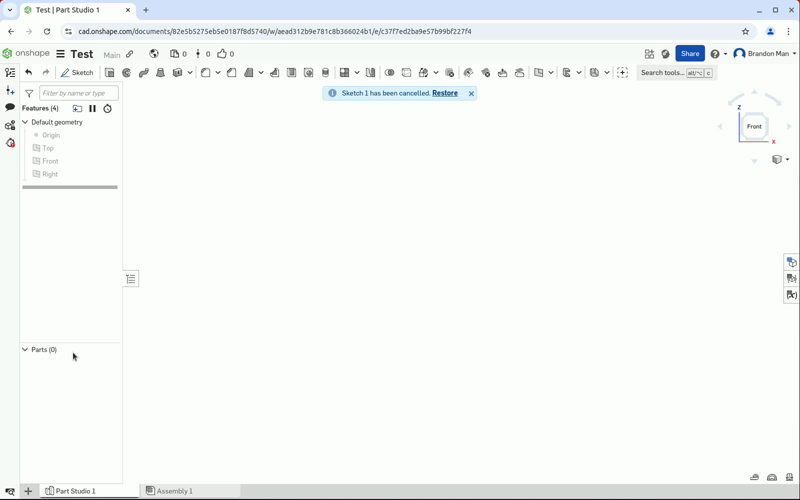
key(shift+y)
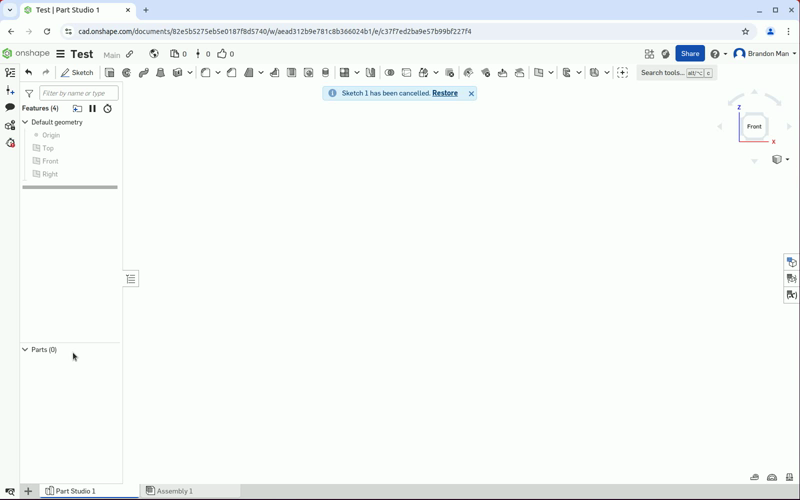
key(shift+s)
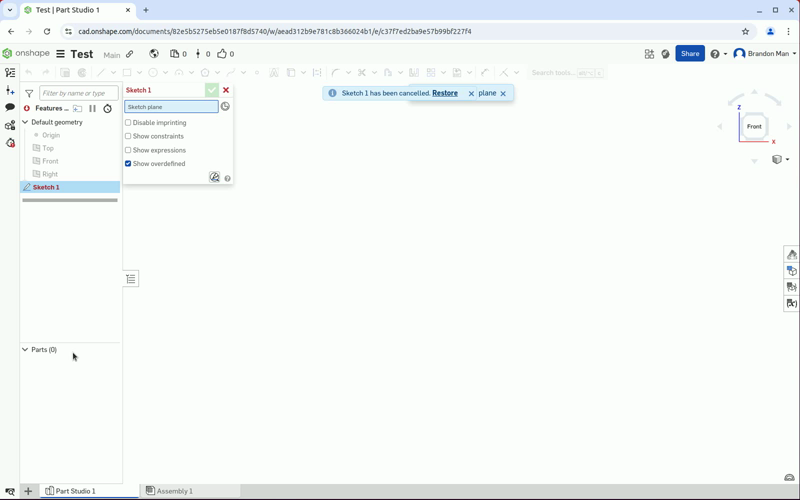
mouse_move(73, 163)
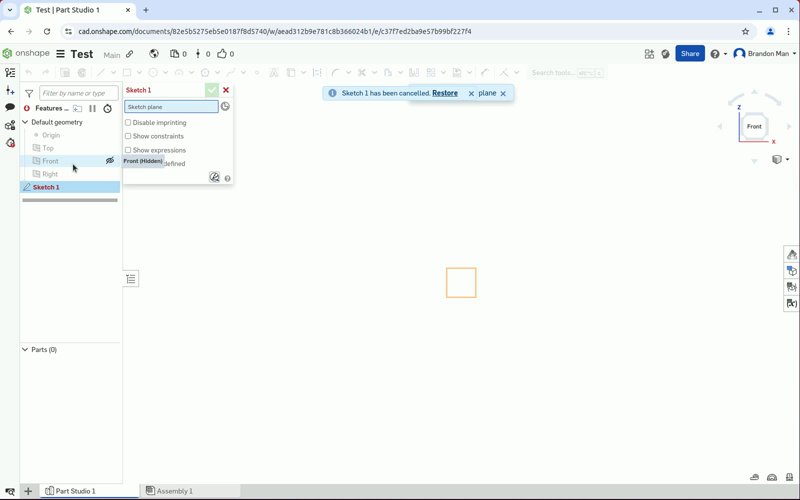
click(73, 163)
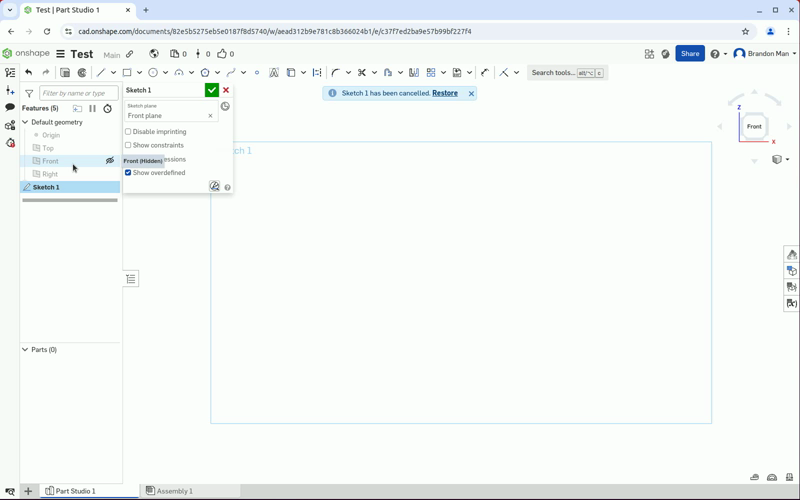
mouse_move(73, 352)
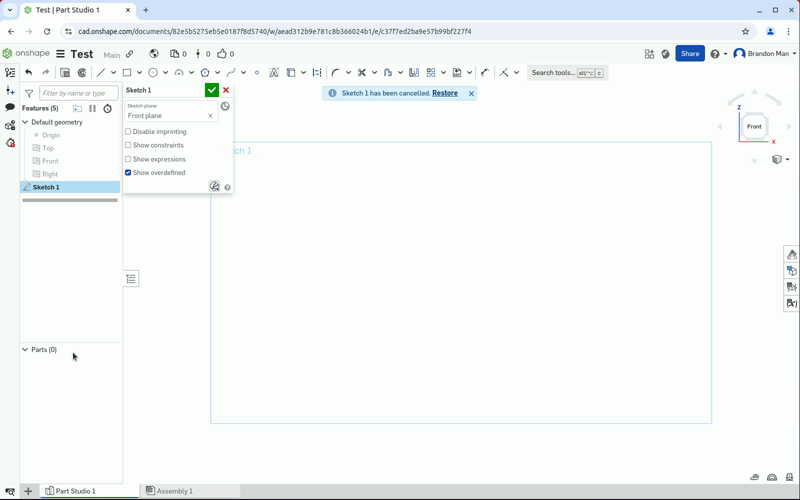
key(y)
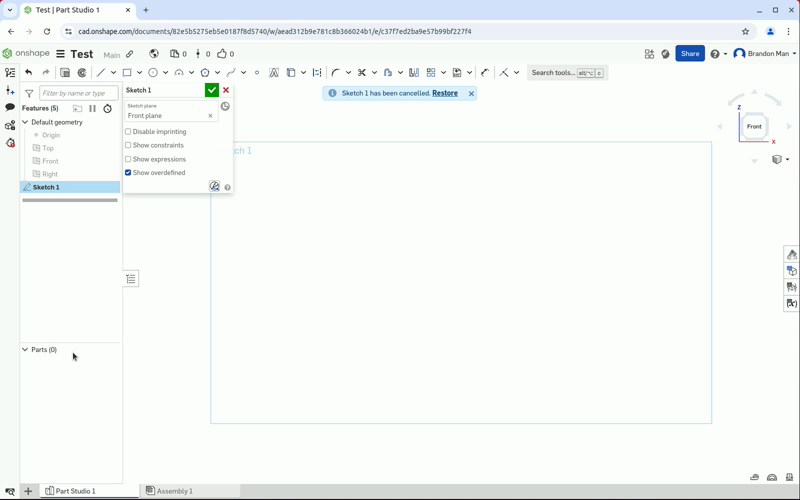
key(l)
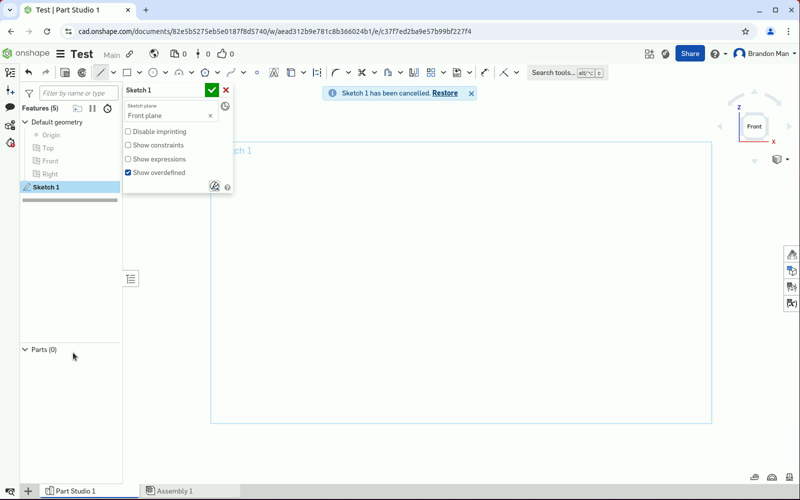
key_down(shift)
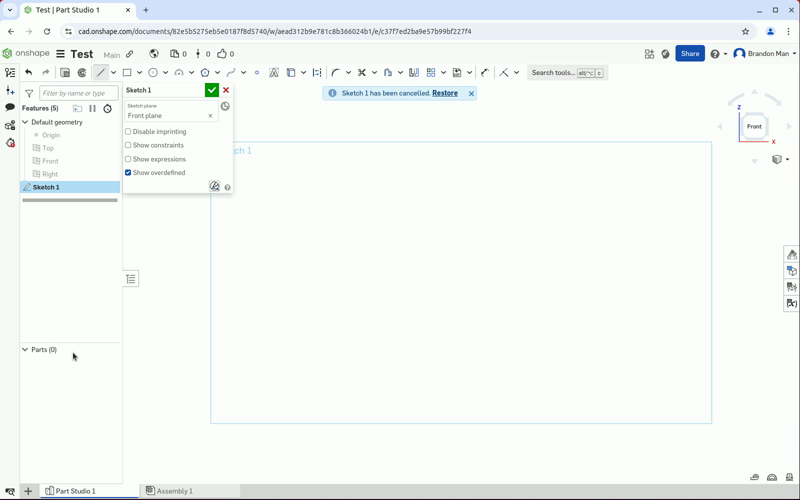
mouse_move(419, 315)
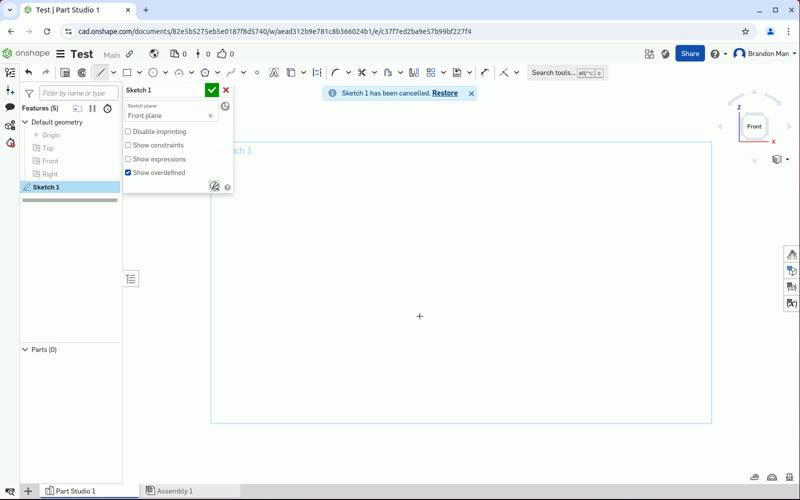
click(419, 315)
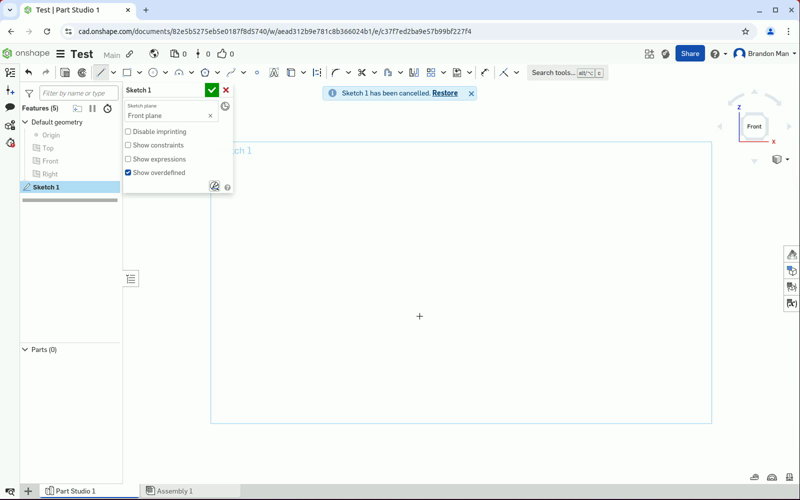
key_up(shift)
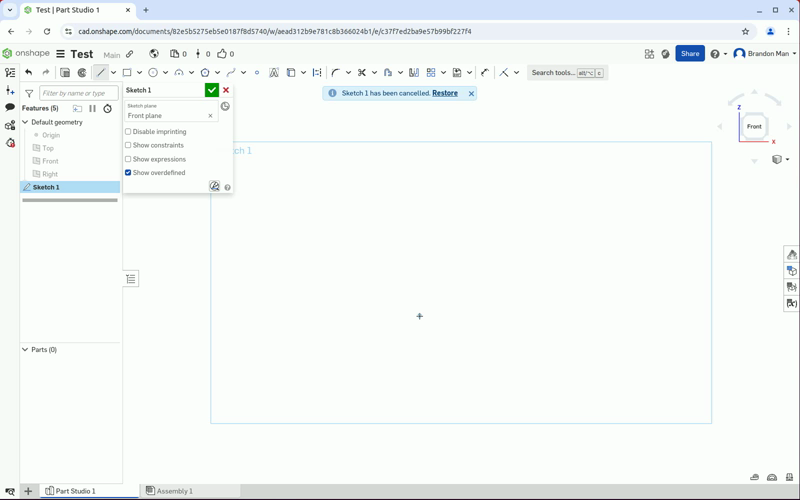
key_down(shift)
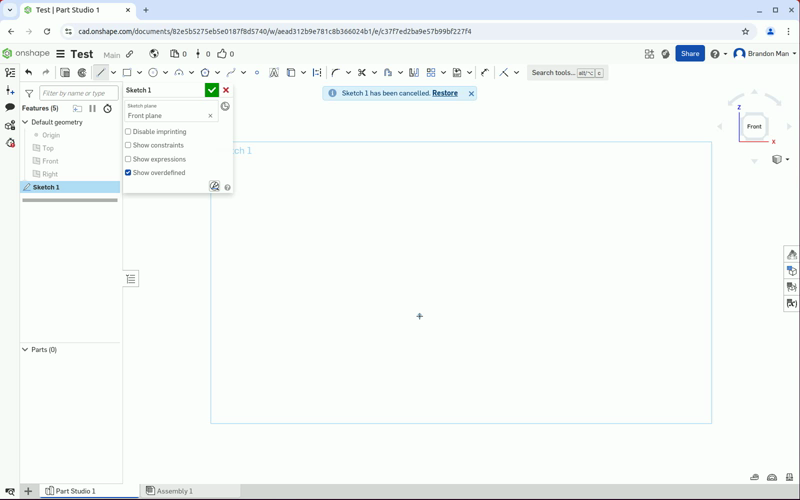
mouse_move(504, 315)
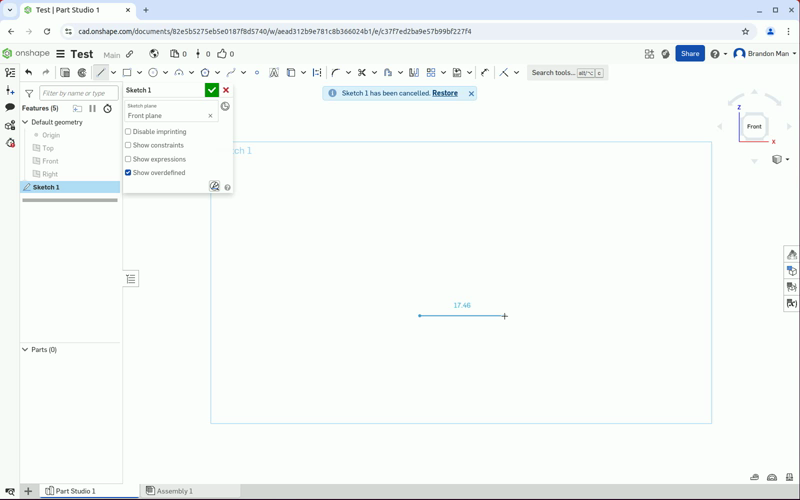
click(504, 315)
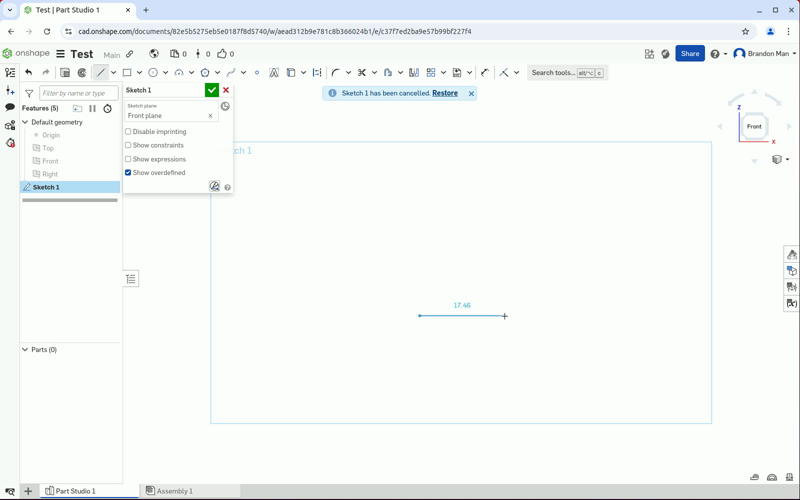
key_up(shift)
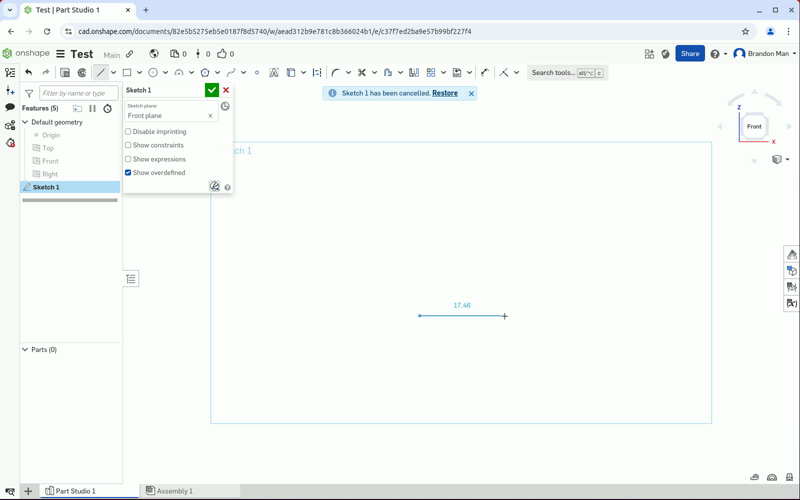
key_down(shift)
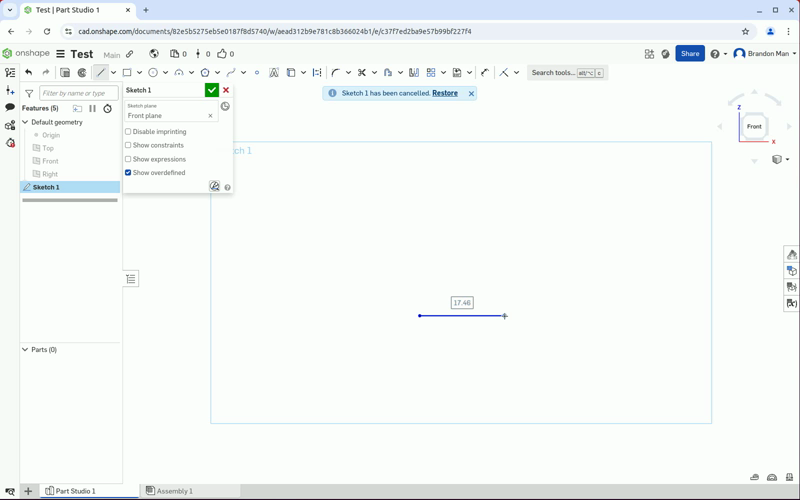
mouse_move(504, 249)
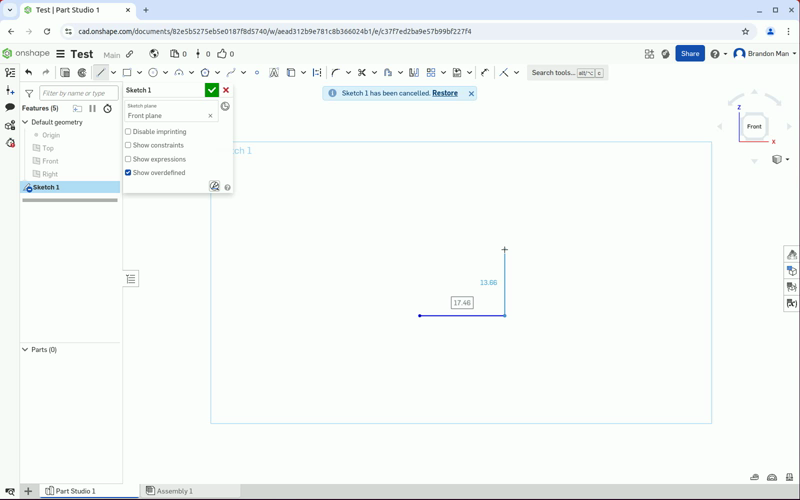
click(504, 249)
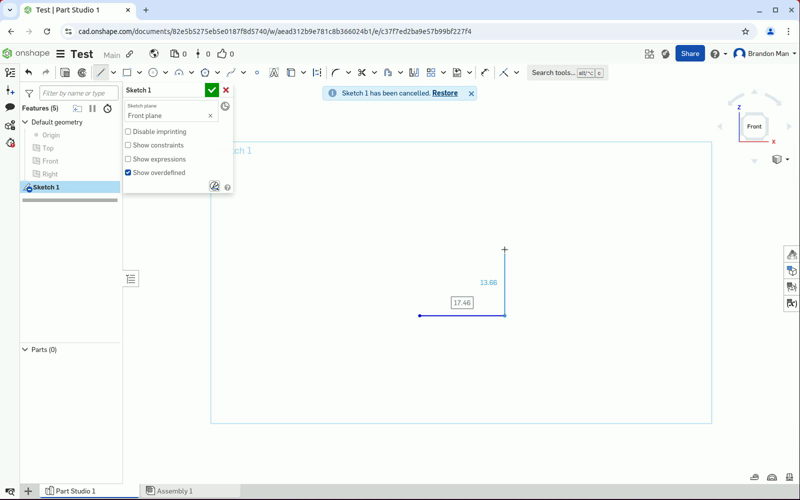
key_up(shift)
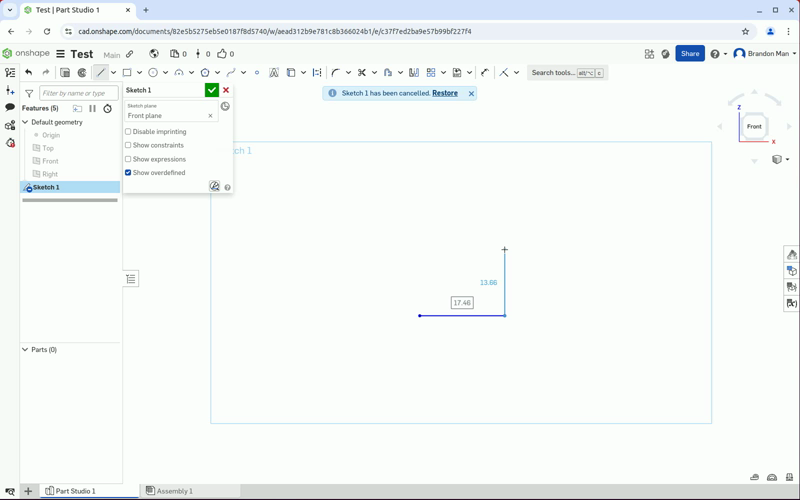
key_down(shift)
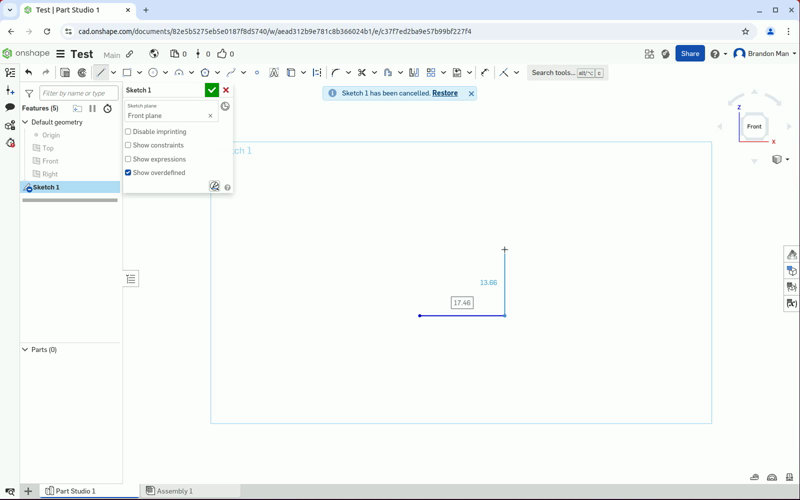
mouse_move(419, 249)
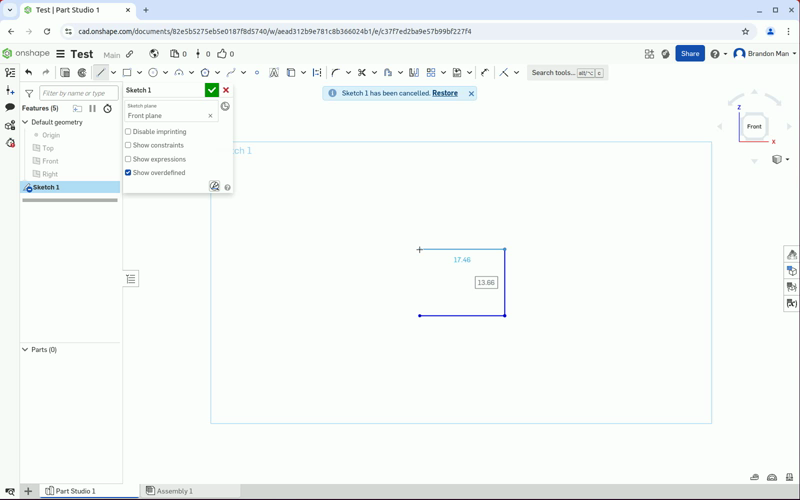
click(419, 249)
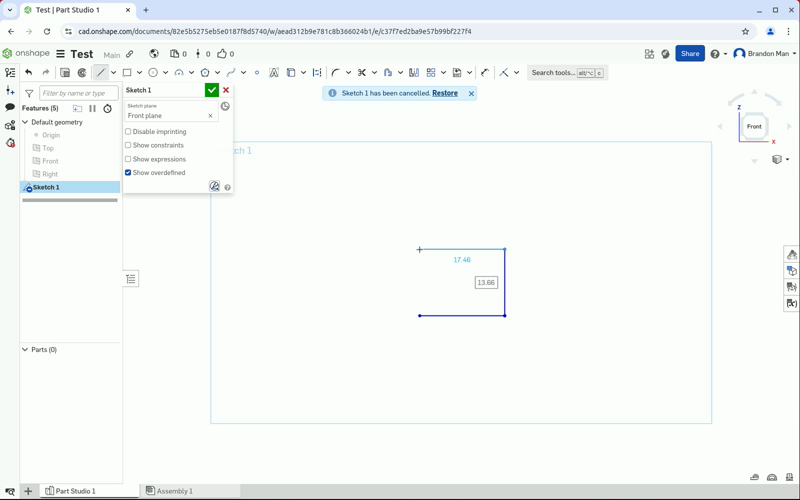
key_up(shift)
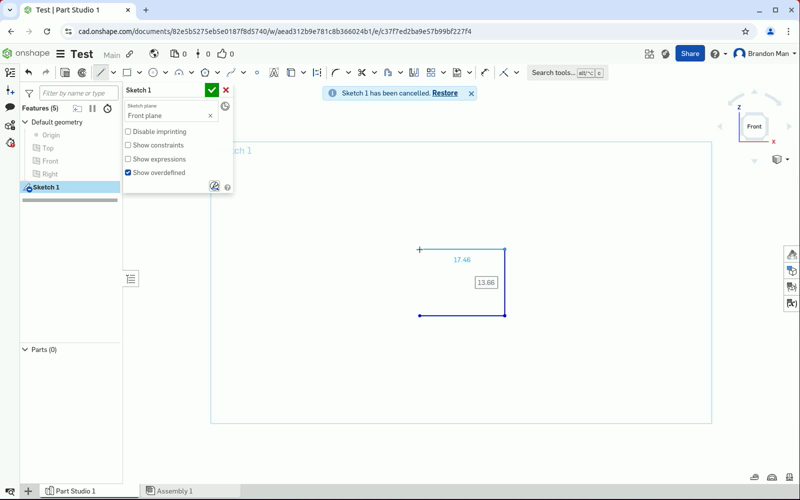
key_down(shift)
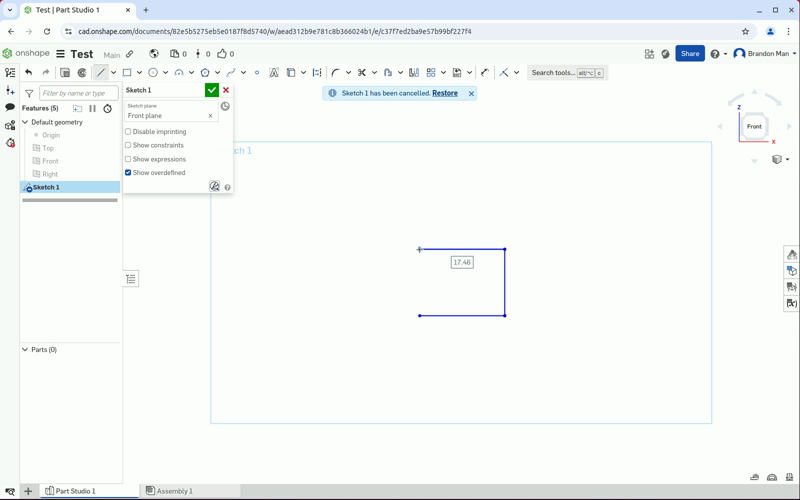
mouse_move(419, 315)
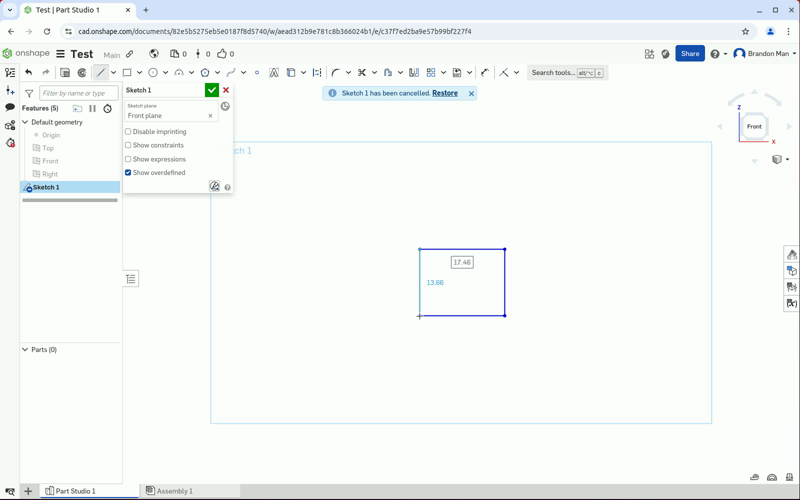
key_up(shift)
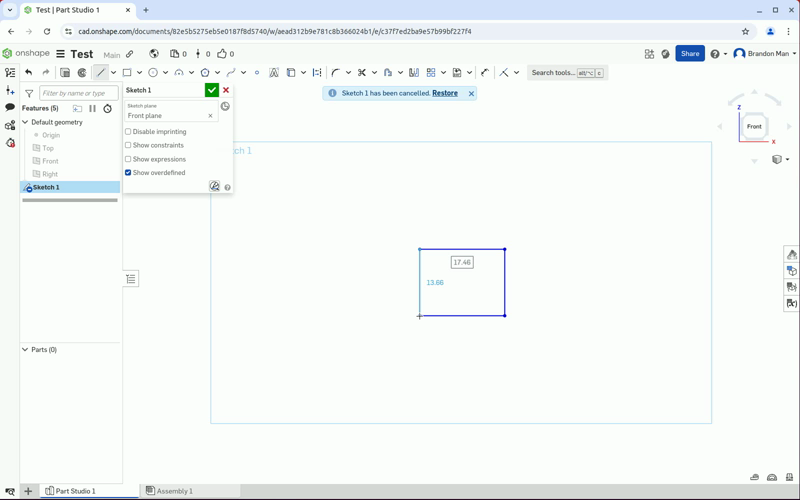
click(419, 315)
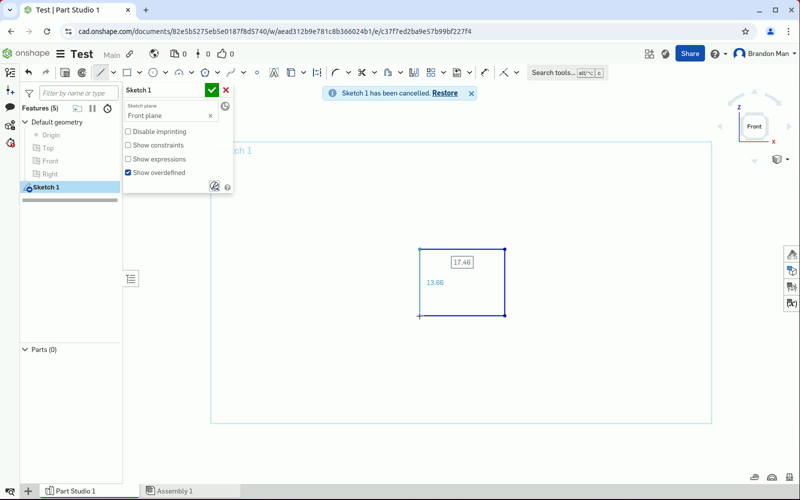
key(esc)
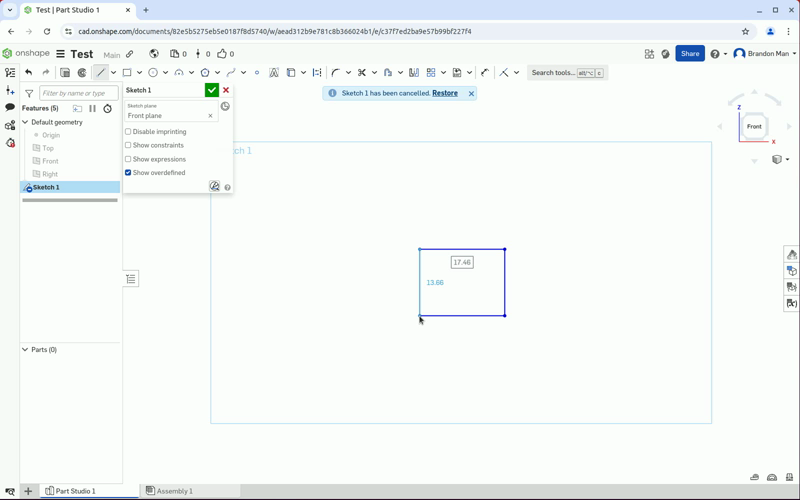
key(l)
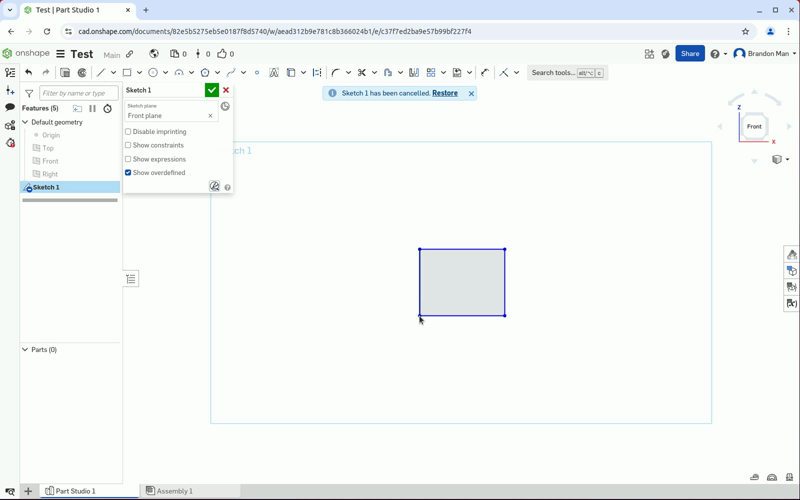
key_down(shift)
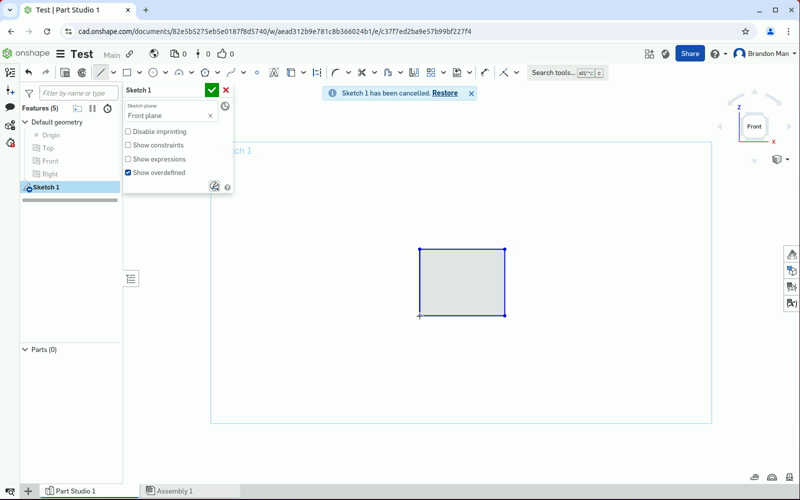
mouse_move(426, 308)
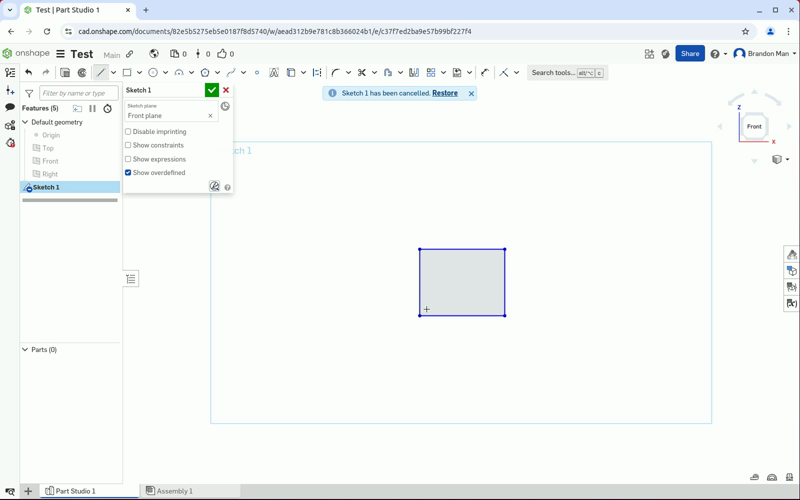
click(426, 308)
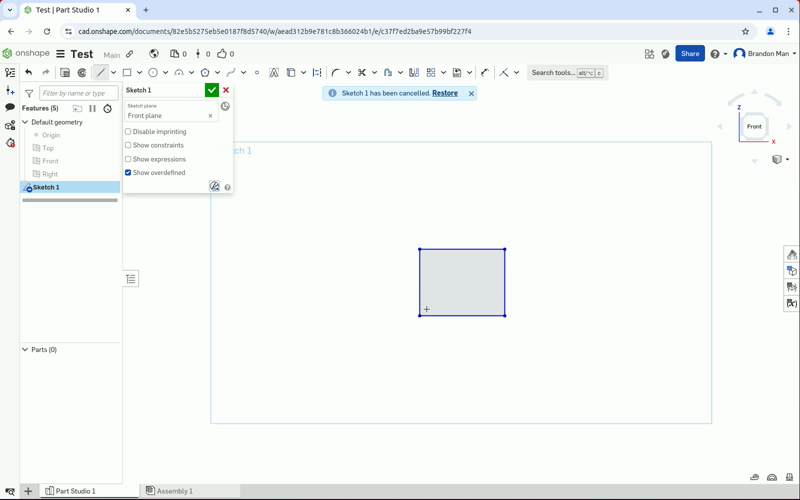
key_up(shift)
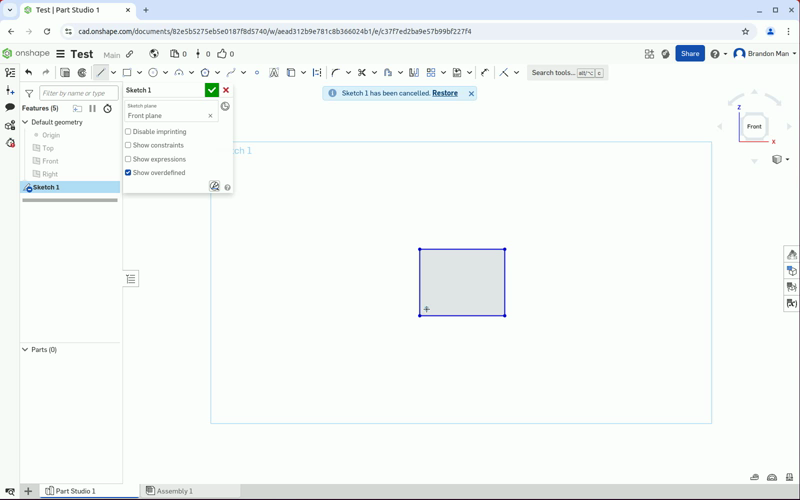
key_down(shift)
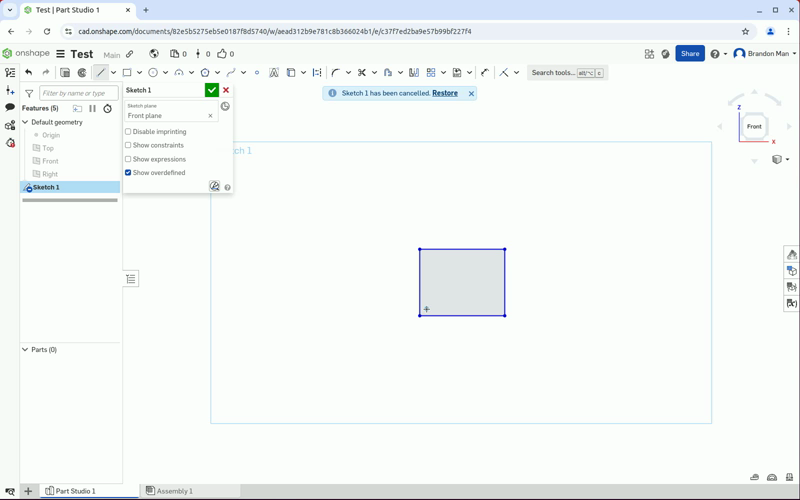
mouse_move(498, 308)
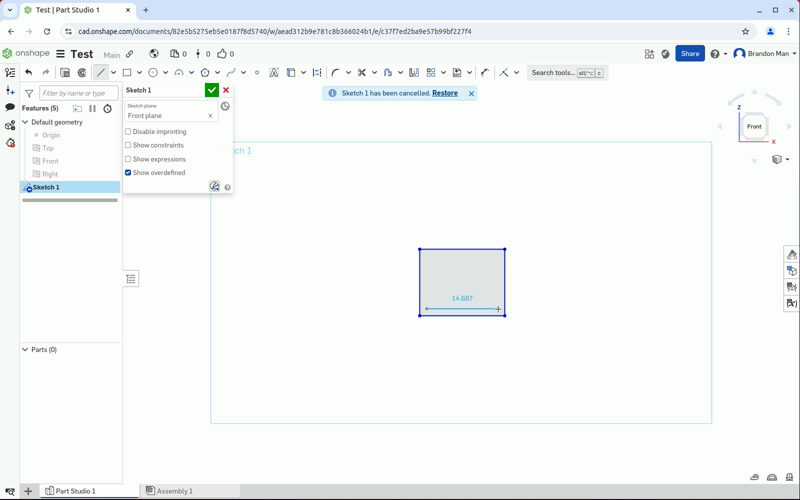
click(498, 308)
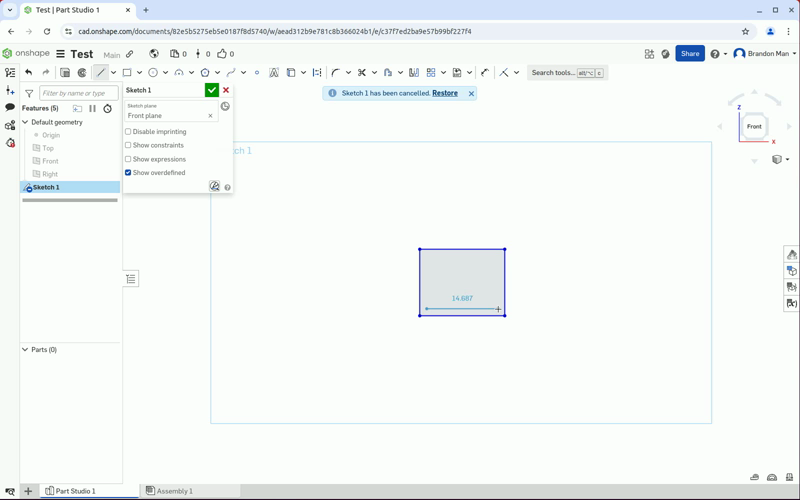
key_up(shift)
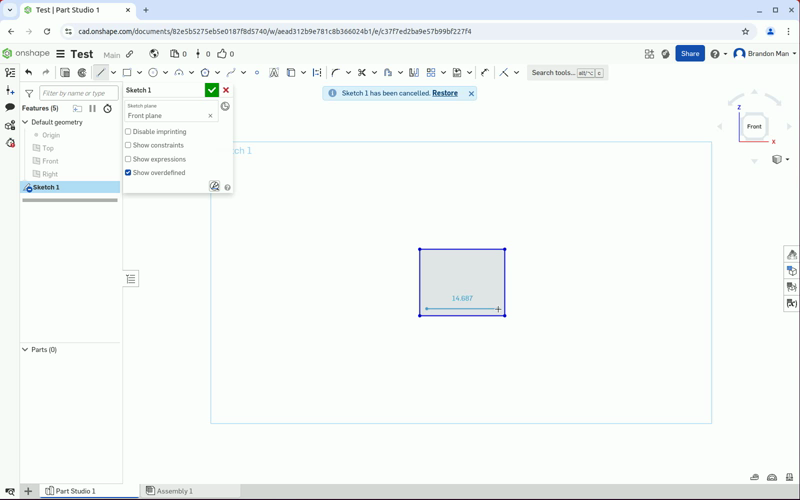
key_down(shift)
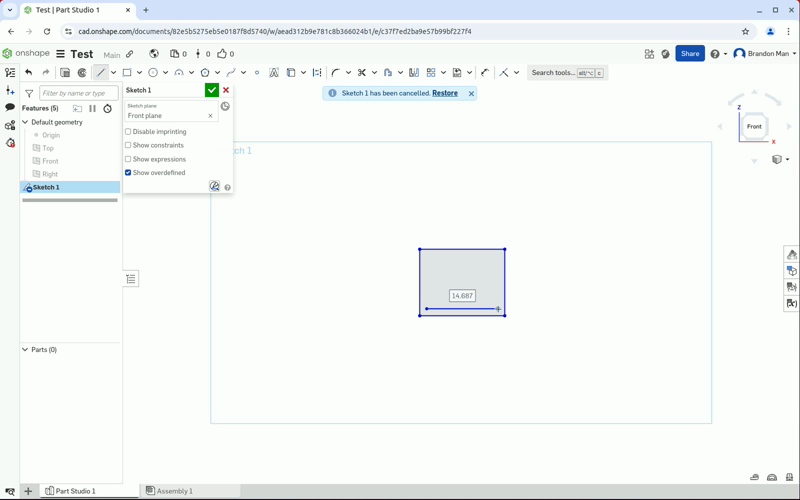
mouse_move(528, 308)
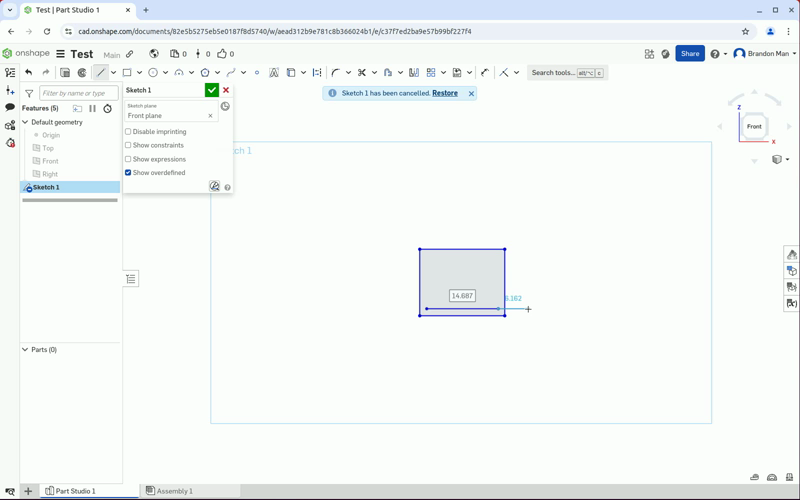
mouse_move(498, 255)
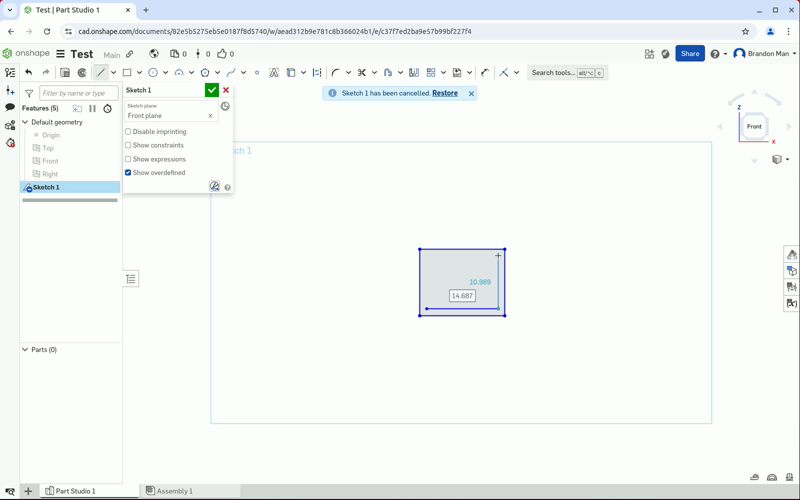
click(498, 255)
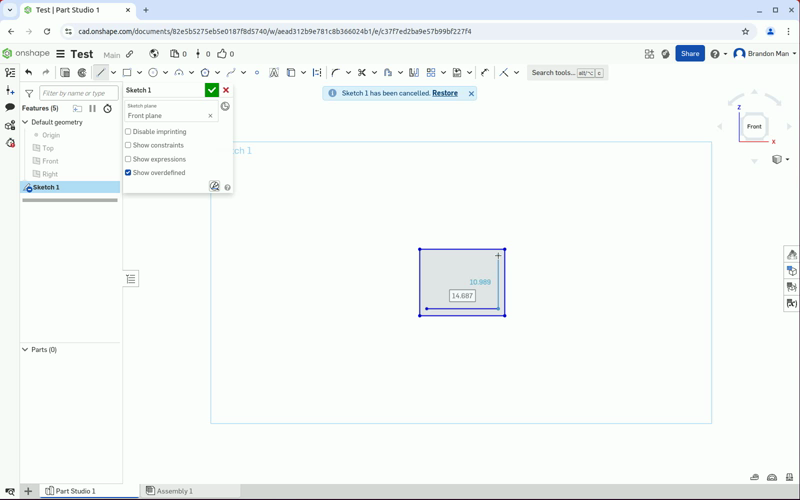
key_up(shift)
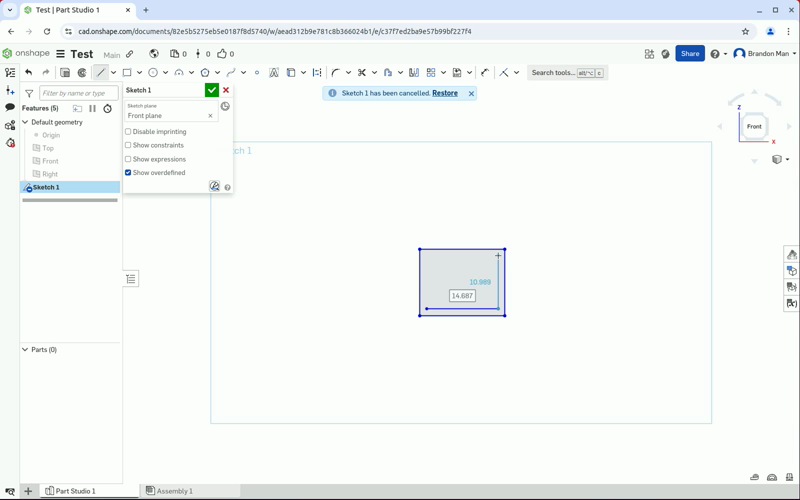
key_down(shift)
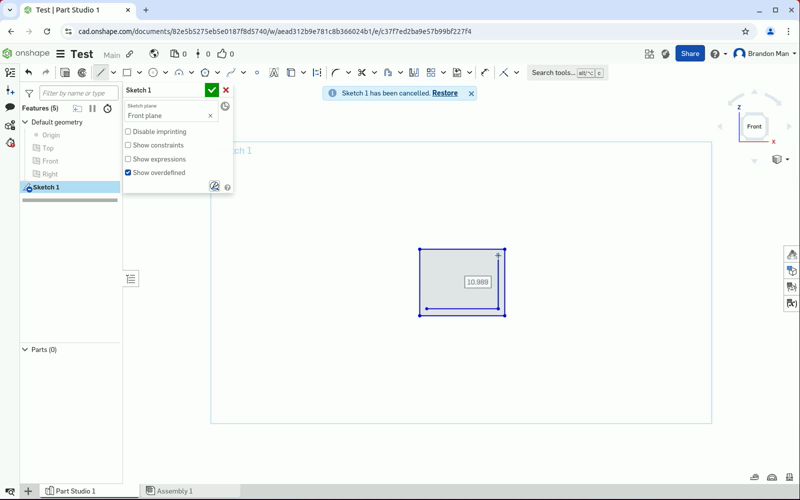
mouse_move(426, 255)
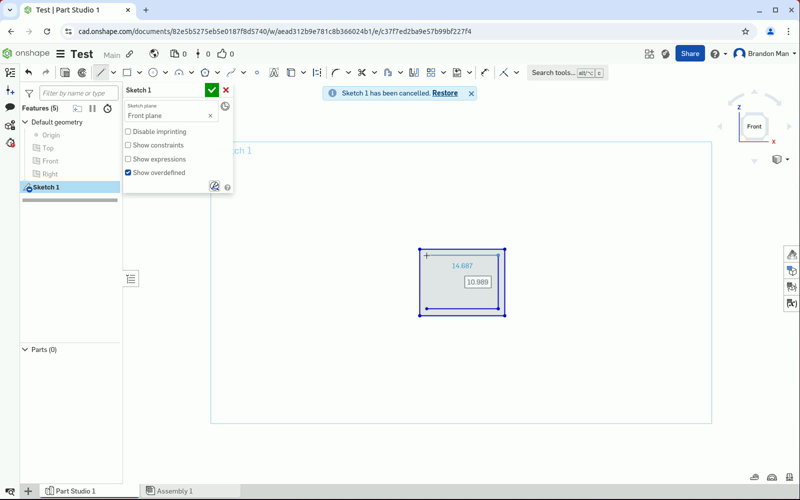
click(426, 255)
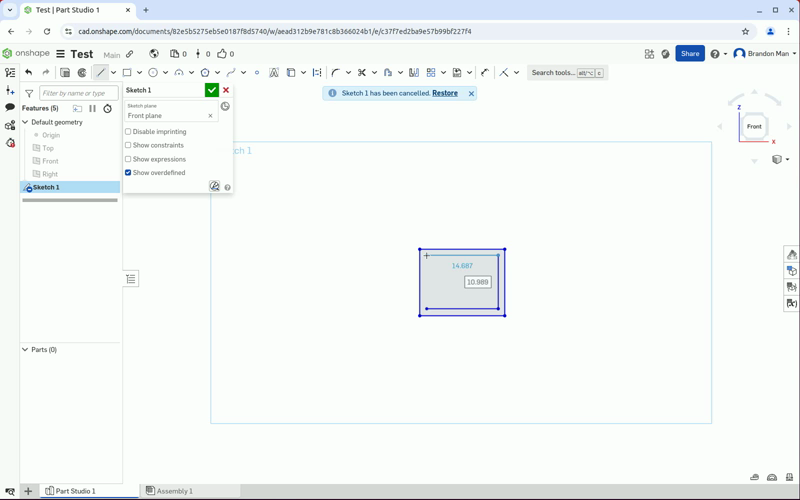
key_up(shift)
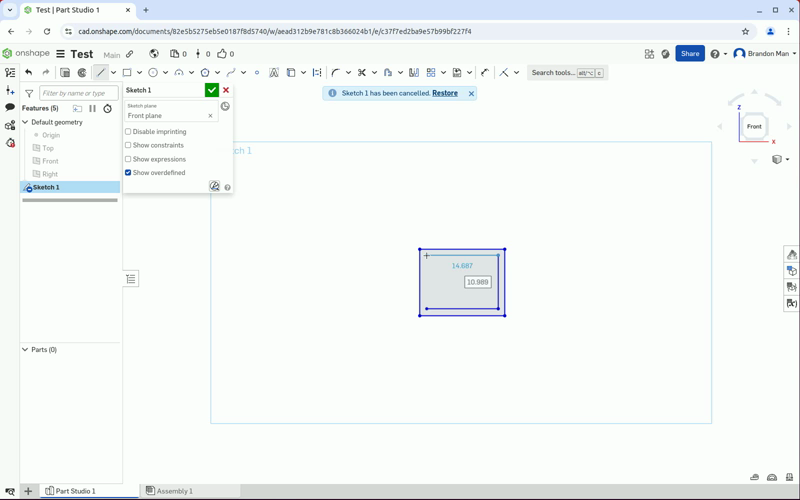
mouse_move(456, 255)
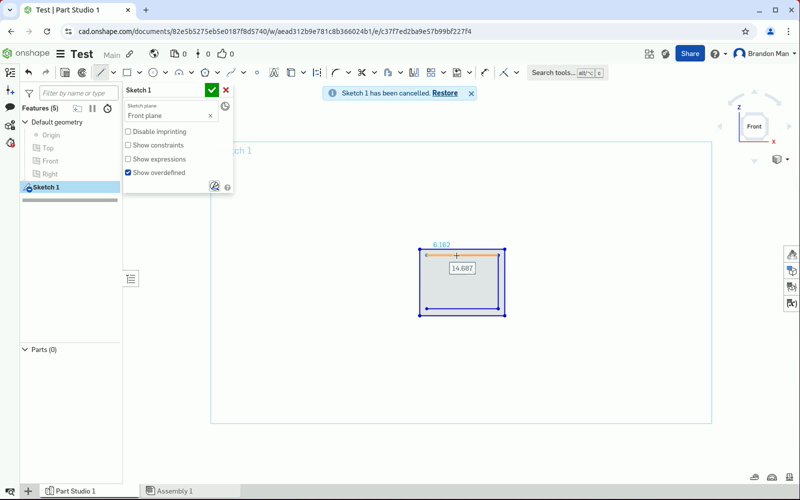
key_down(shift)
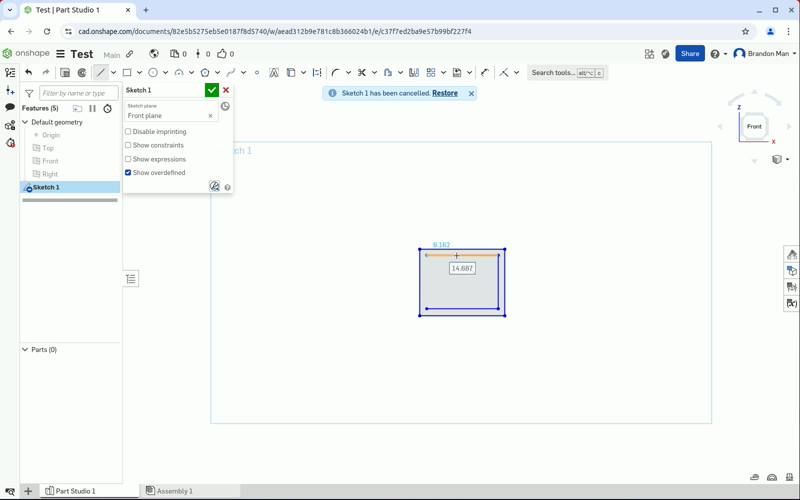
mouse_move(426, 308)
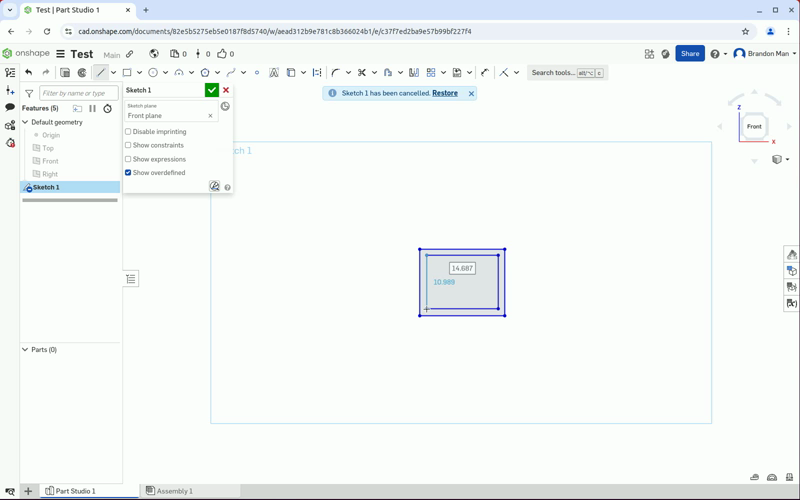
key_up(shift)
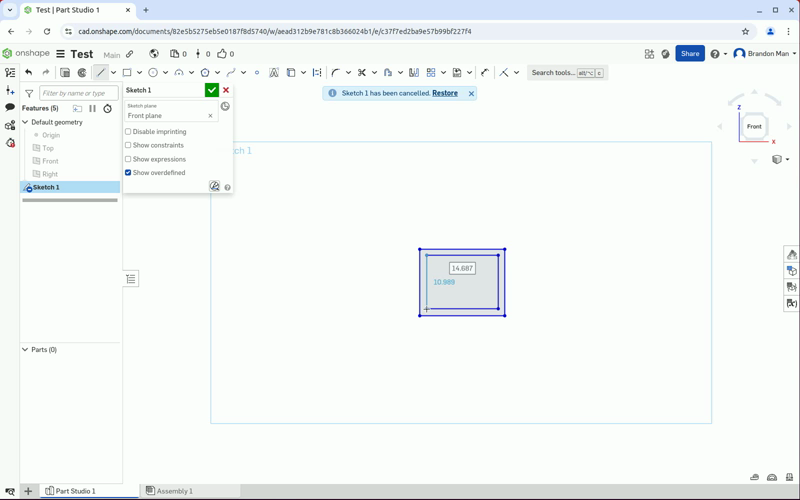
click(426, 308)
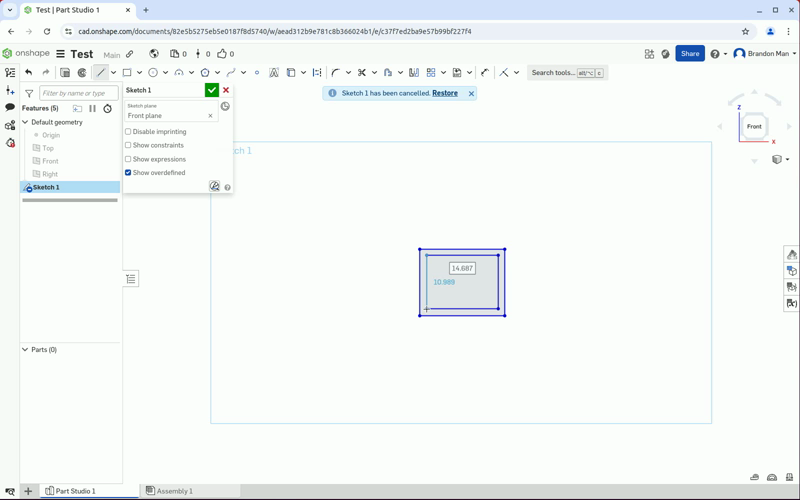
key(esc)
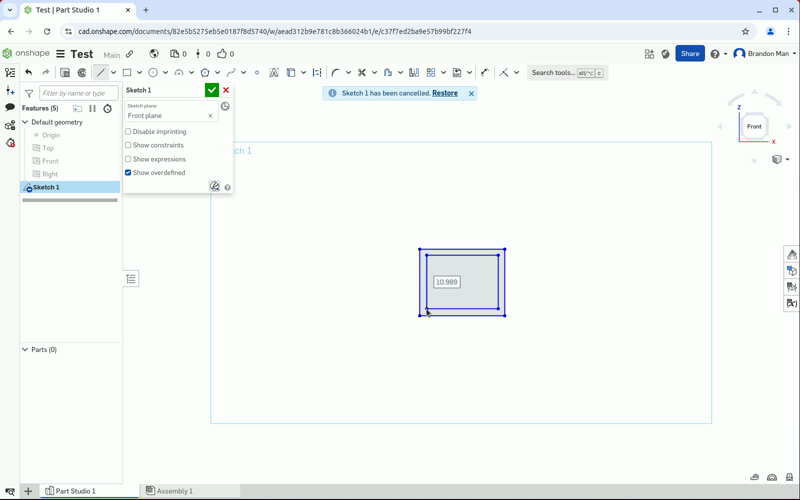
mouse_move(425, 299)
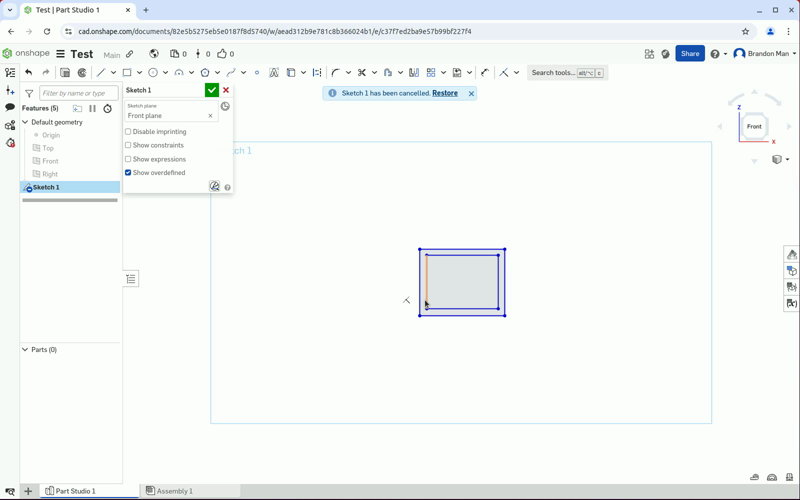
click(425, 299)
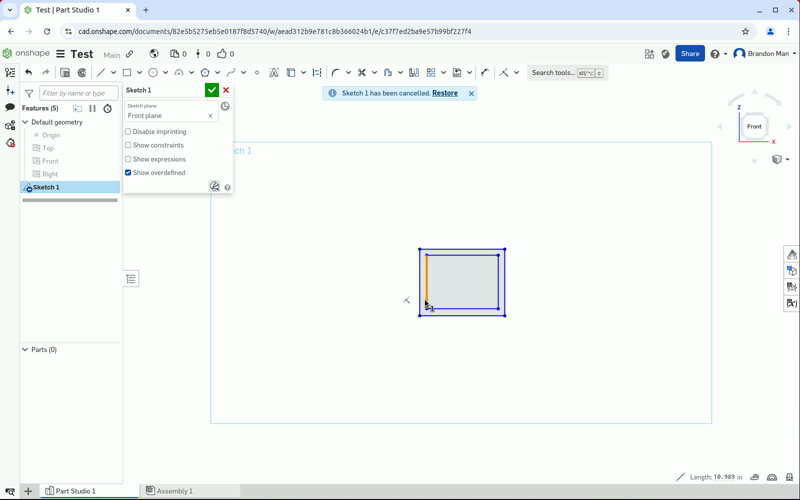
mouse_move(73, 352)
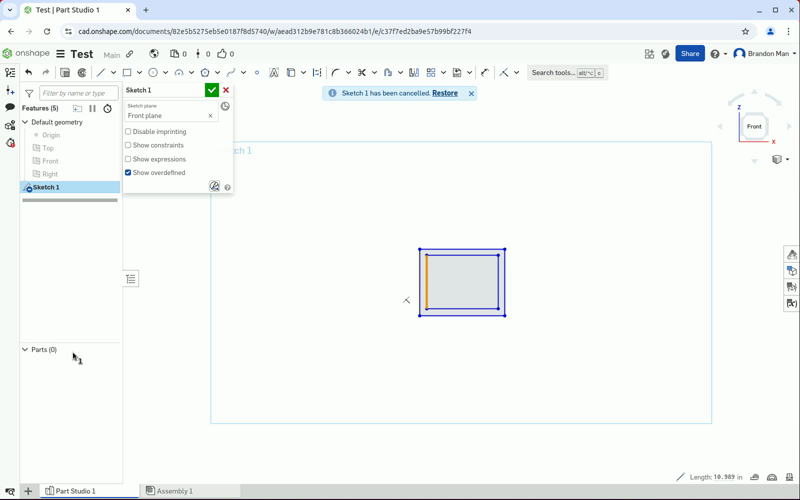
key(shift+y)
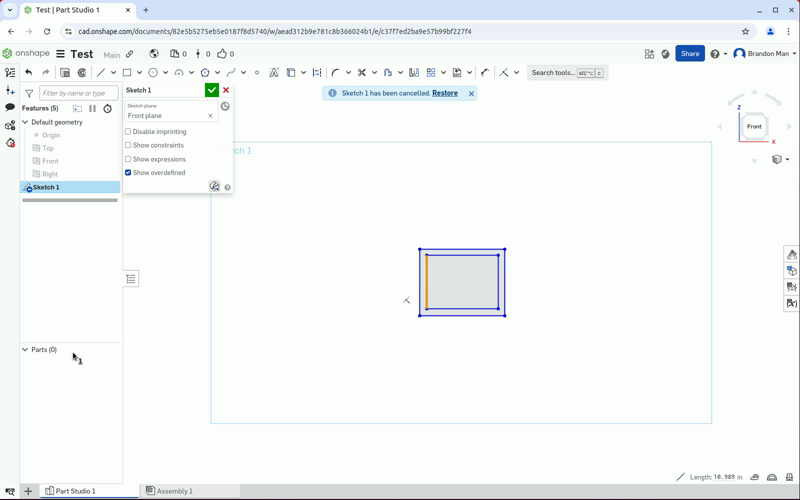
key(shift+e)
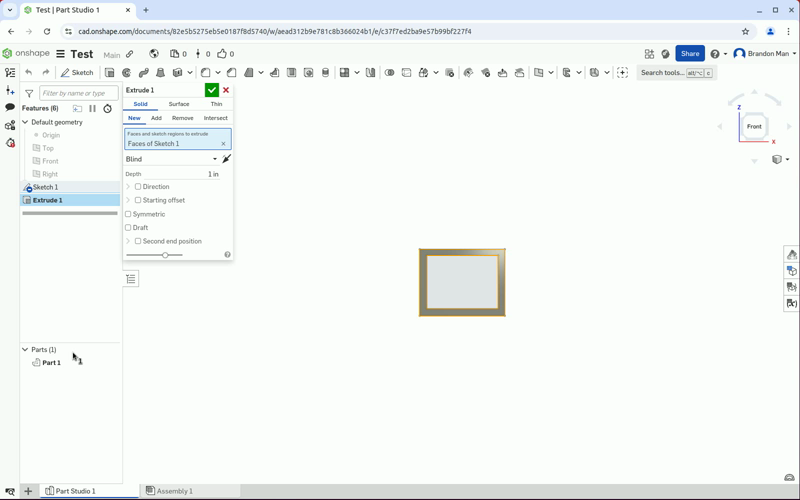
mouse_move(143, 106)
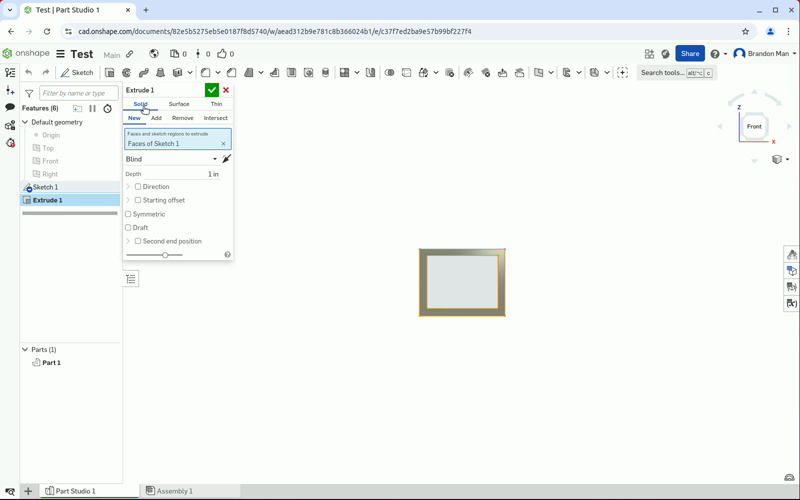
click(143, 106)
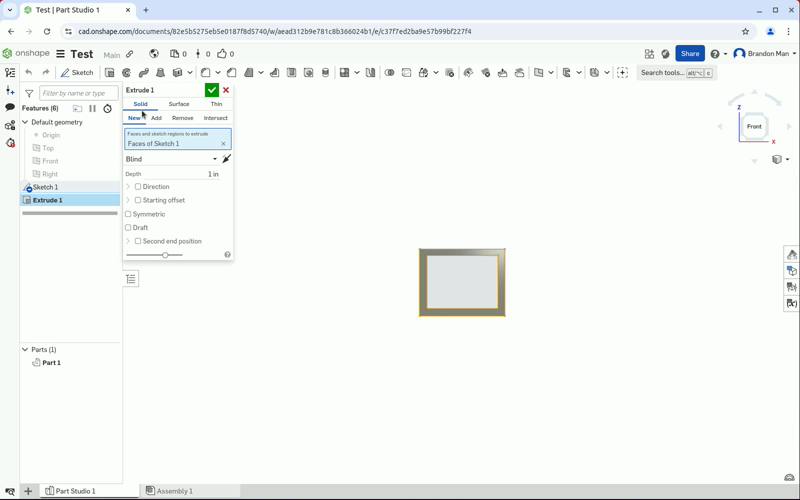
mouse_move(137, 120)
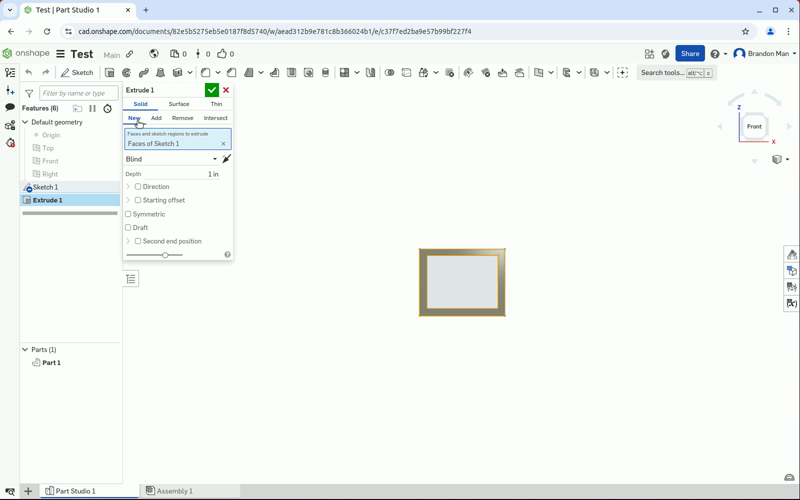
click(137, 120)
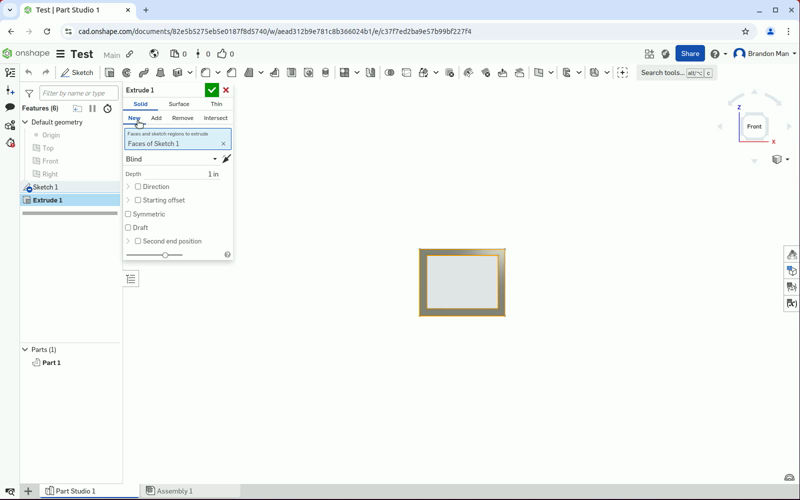
key(tab, 4)
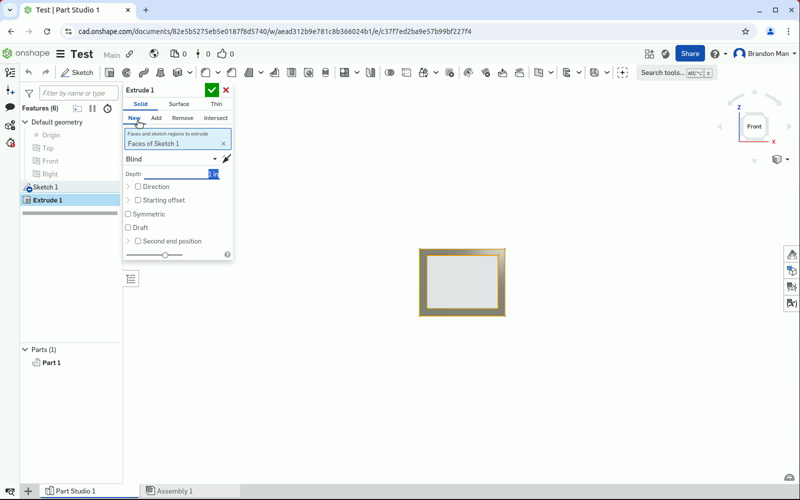
text(21.664)
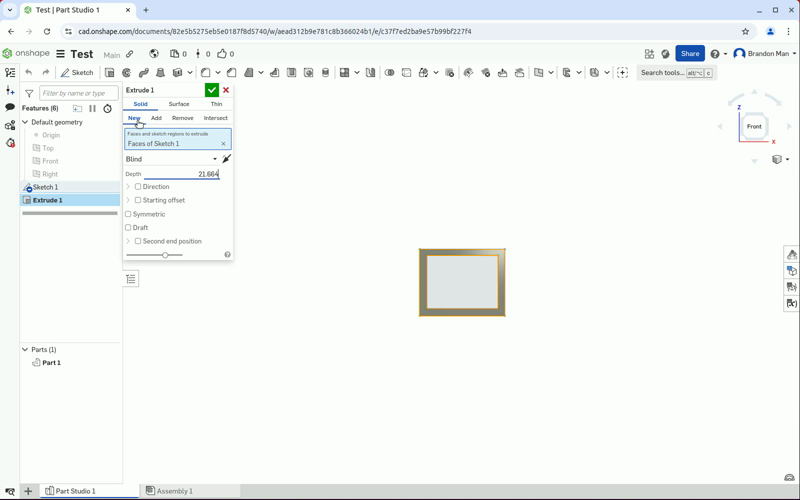
key(enter)
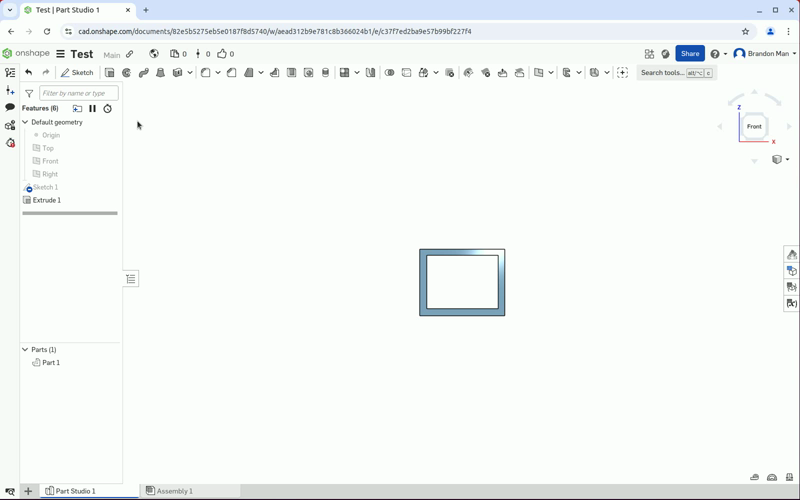
key(shift+h)
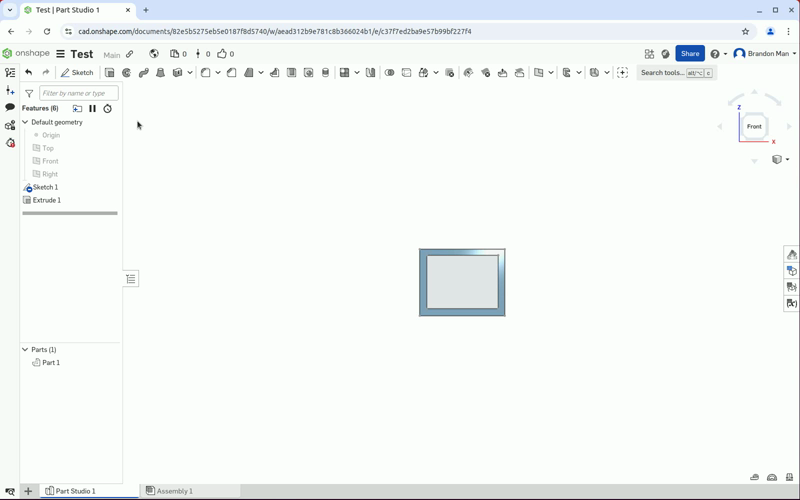
key(shift+h)
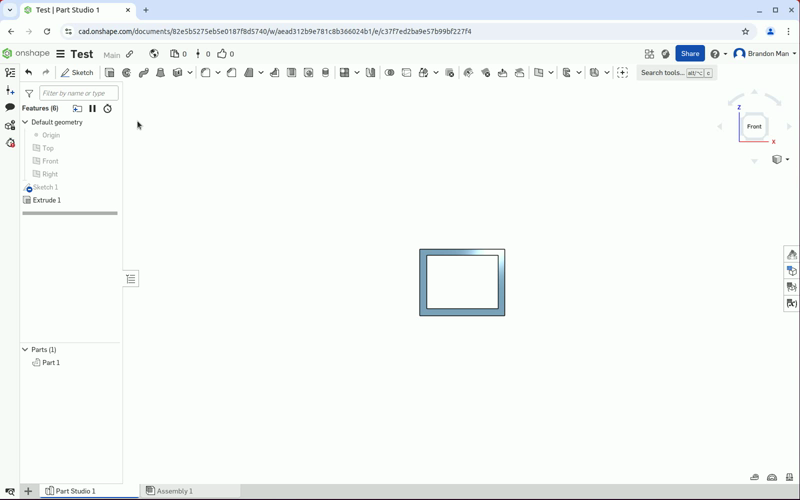
mouse_move(73, 189)
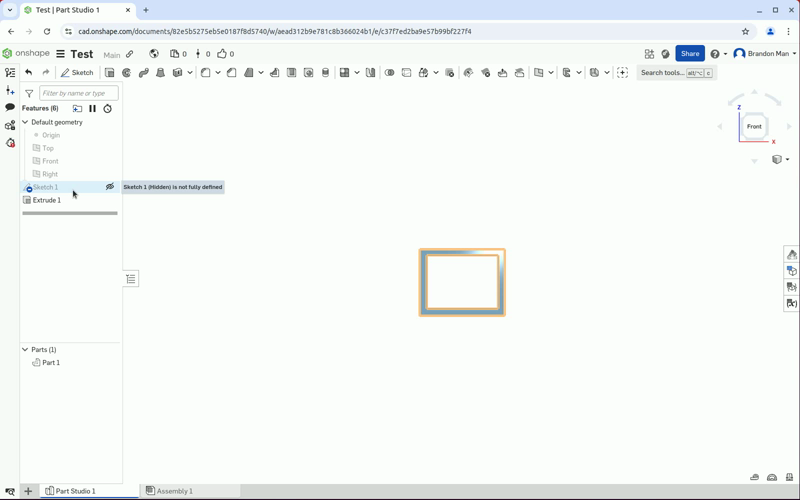
click(73, 189)
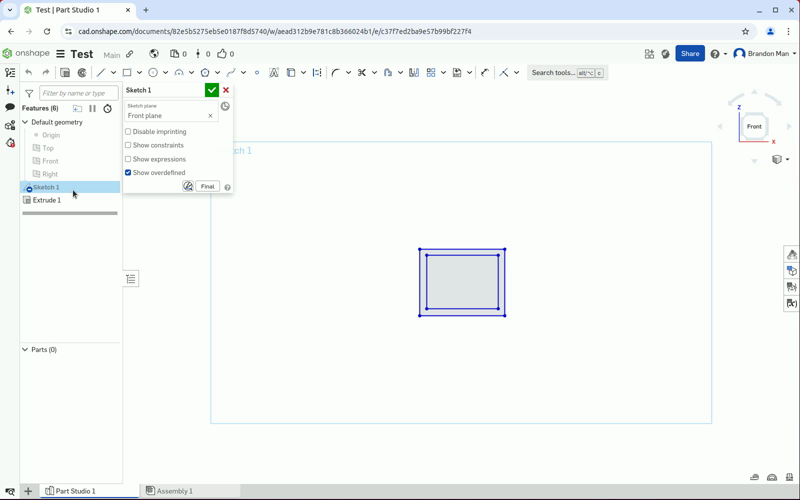
mouse_move(229, 92)
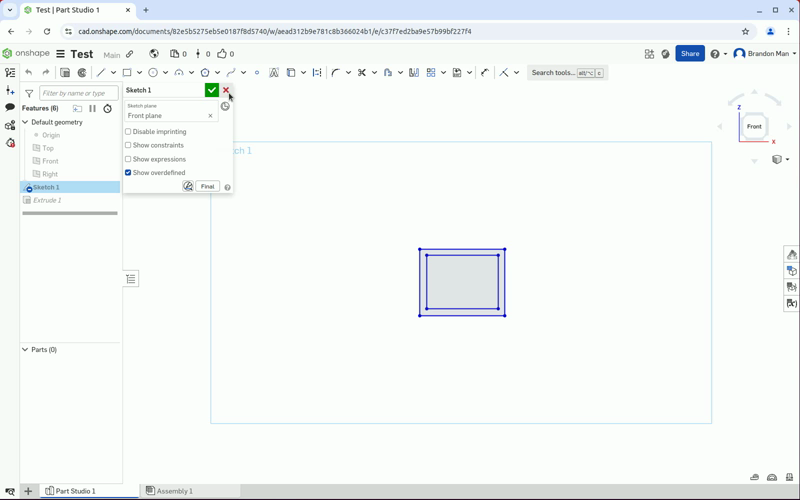
click(229, 92)
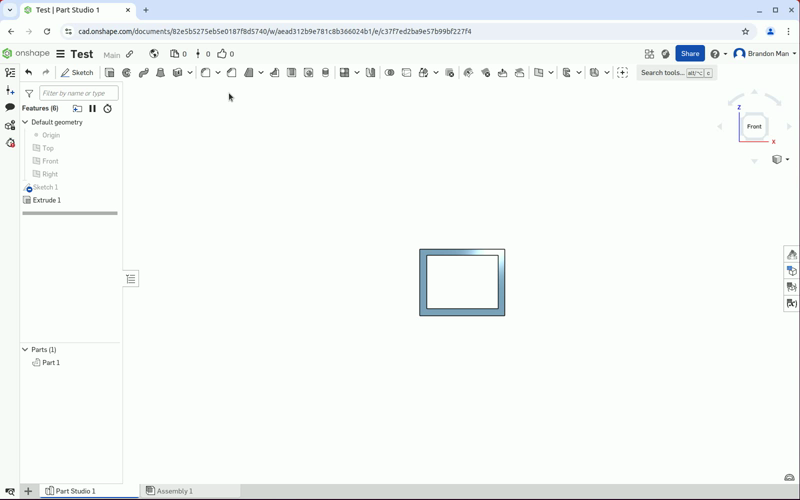
mouse_move(73, 352)
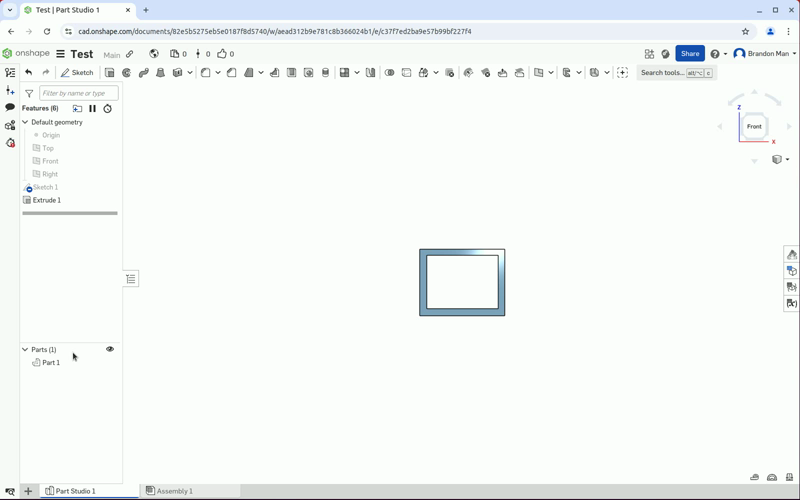
key(y)
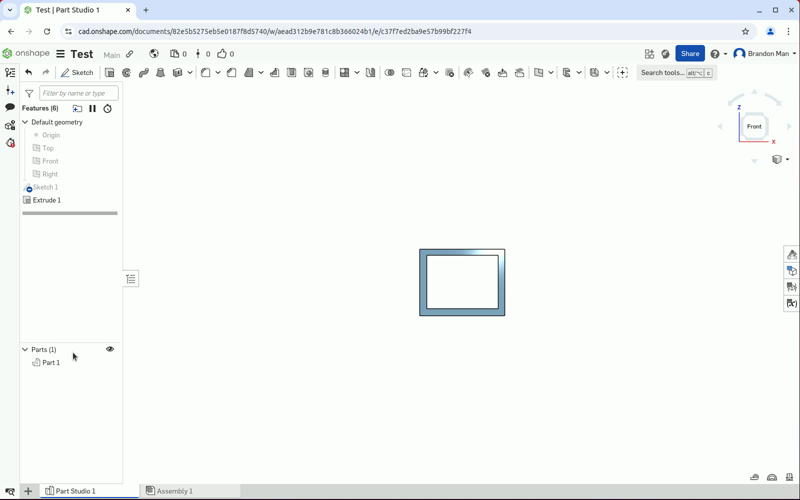
key(shift+p)
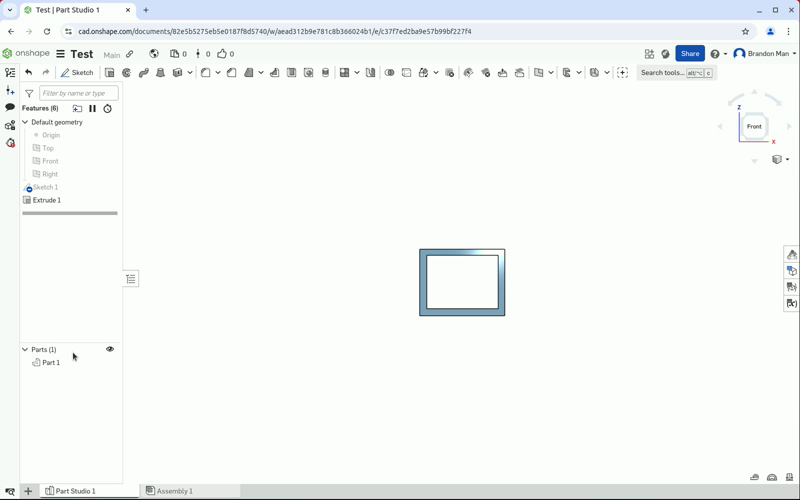
key(space)
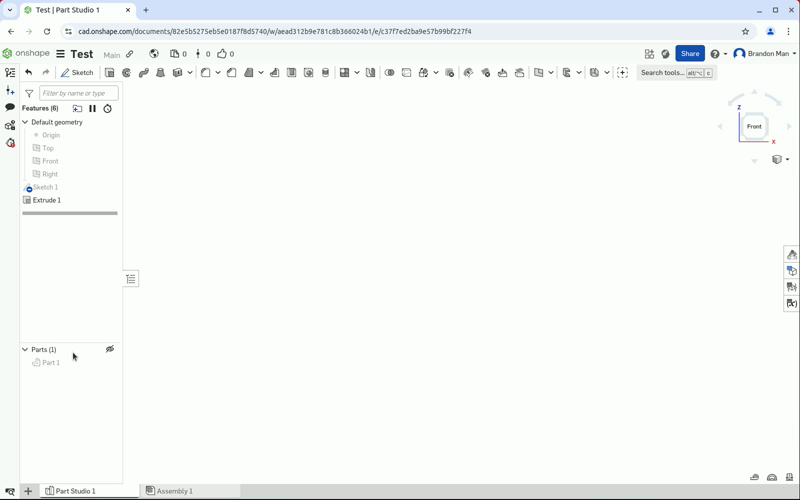
key_down(shift)
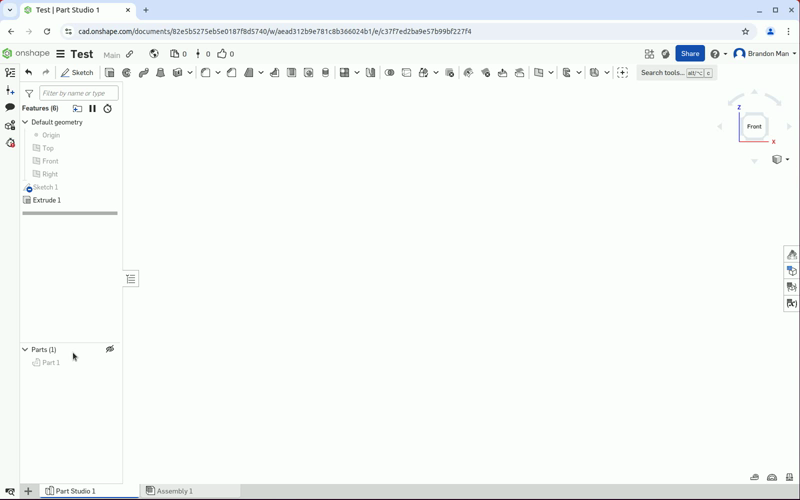
key(left)
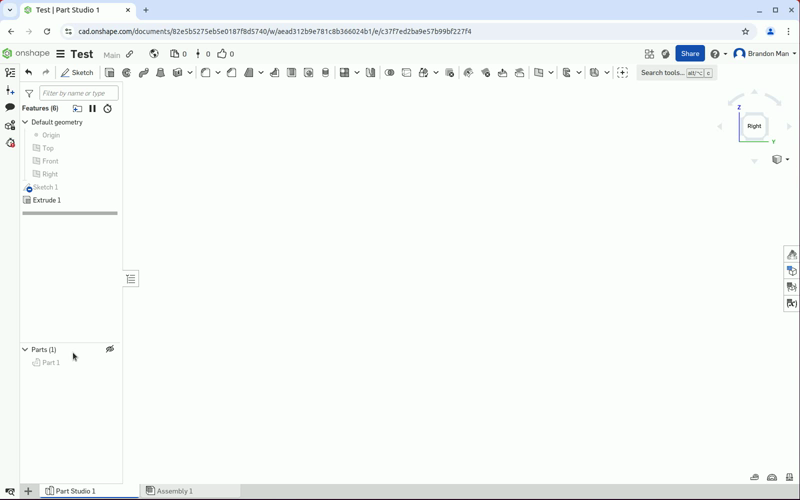
key_up(shift)
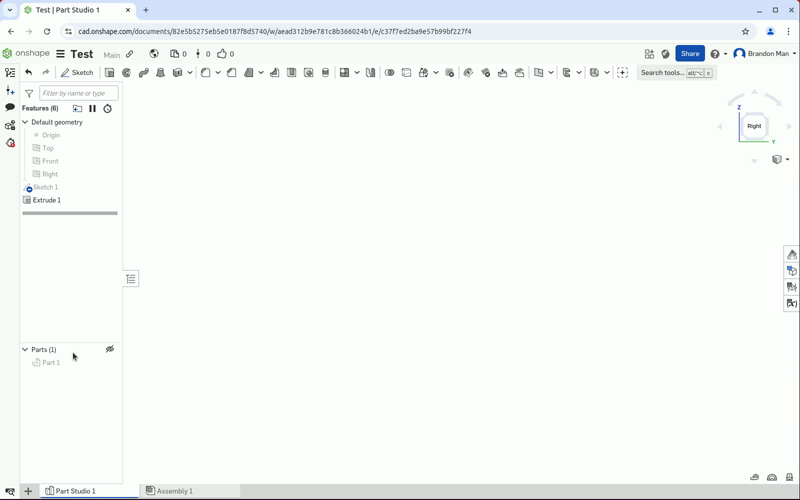
mouse_move(73, 352)
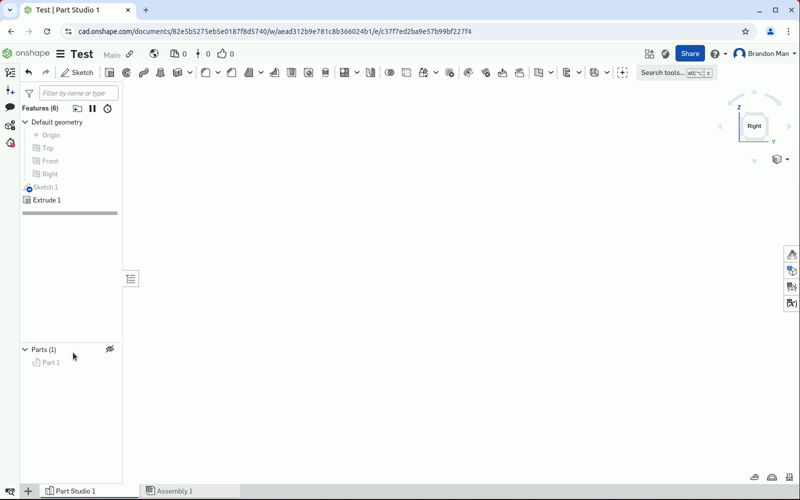
key(shift+y)
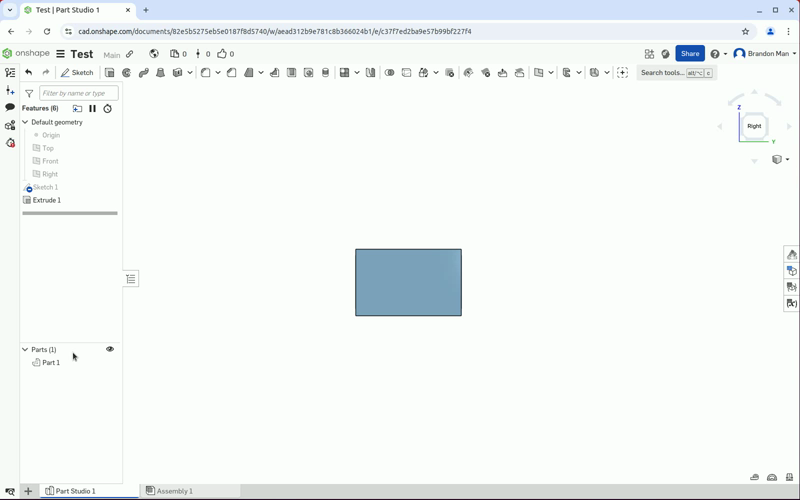
mouse_move(541, 75)
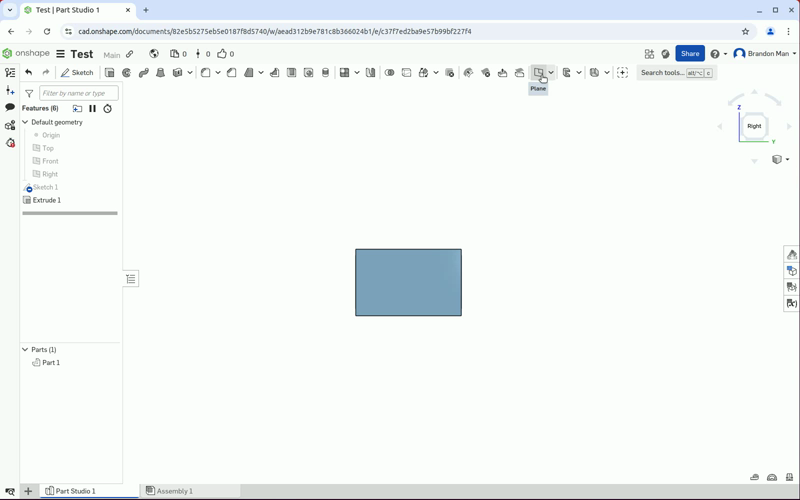
click(541, 75)
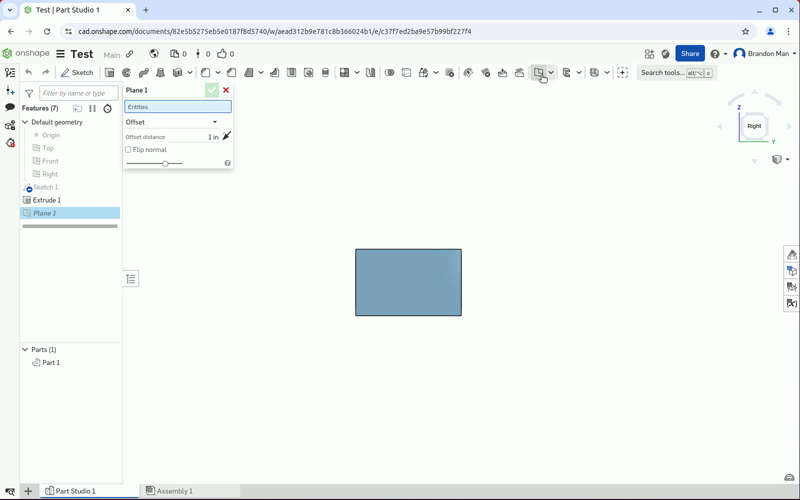
mouse_move(73, 176)
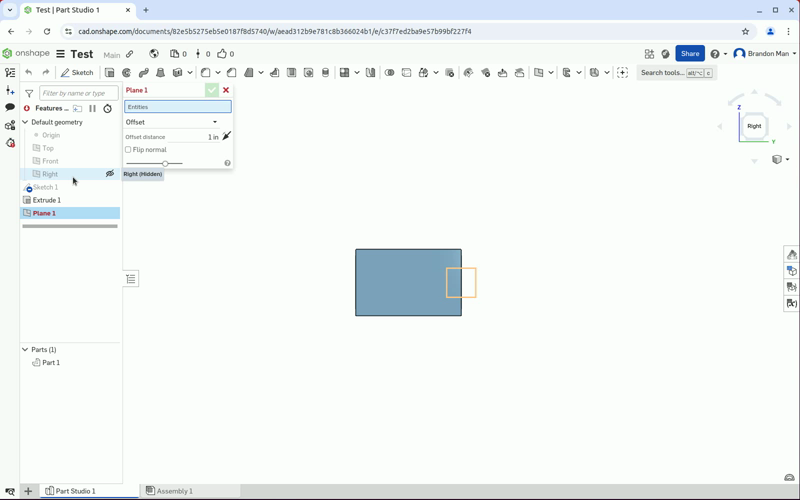
click(73, 176)
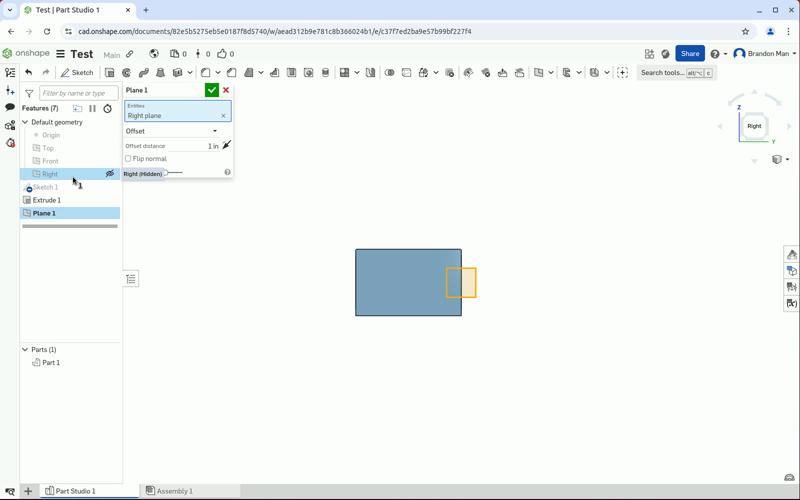
key(tab, 2)
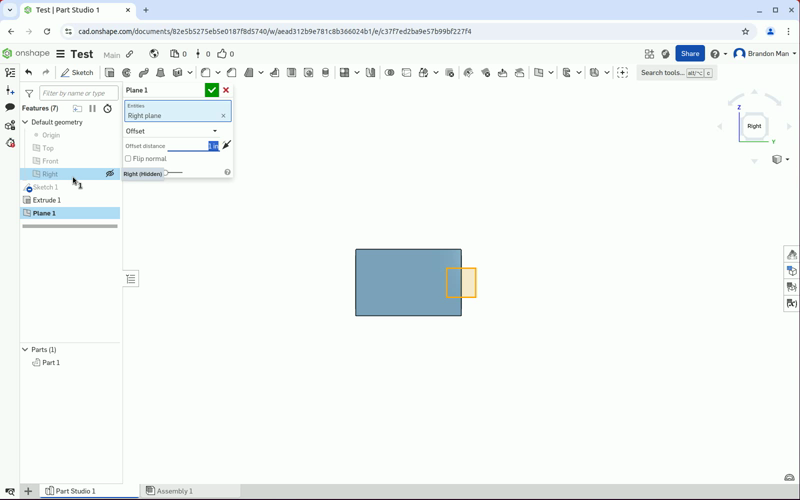
text(8.411)
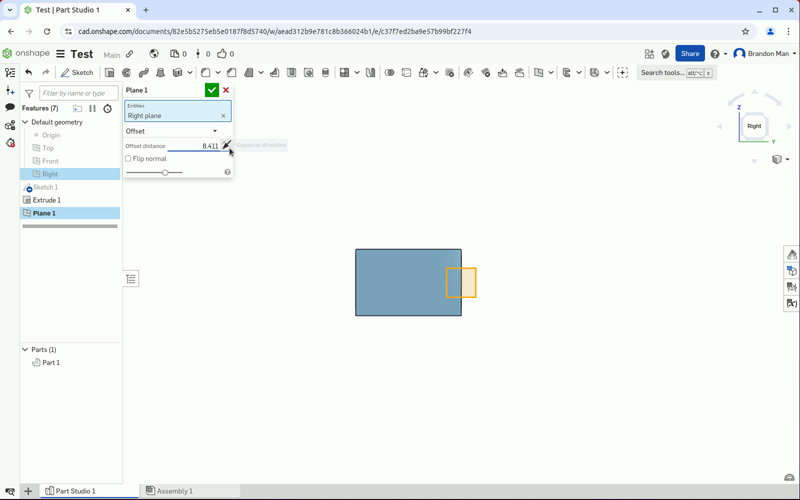
mouse_move(229, 147)
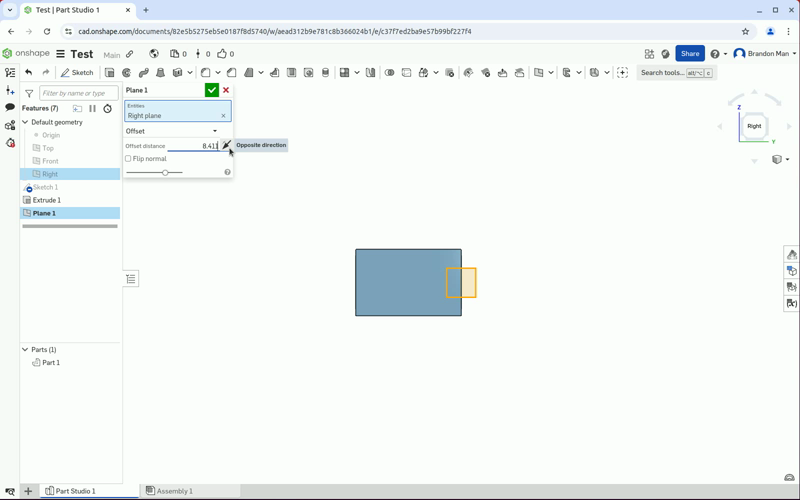
click(229, 147)
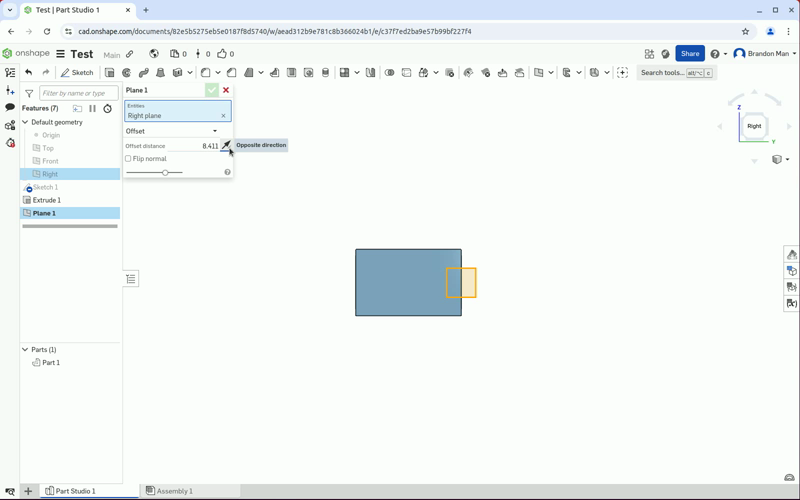
key(enter, 2)
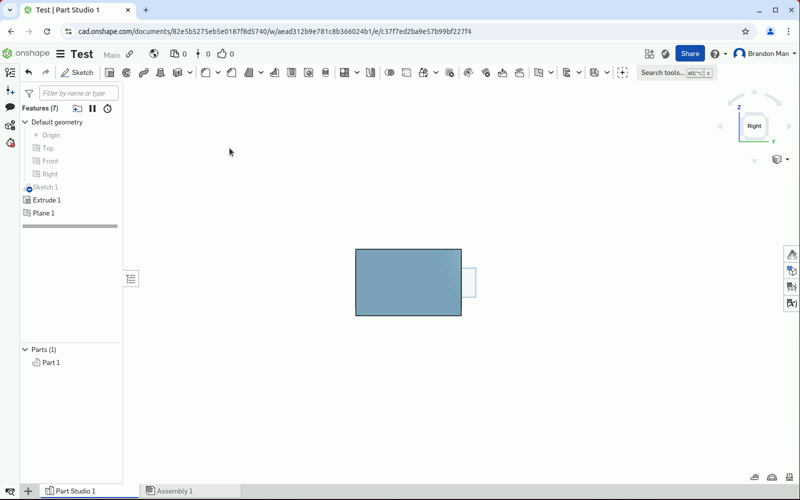
key(shift+s)
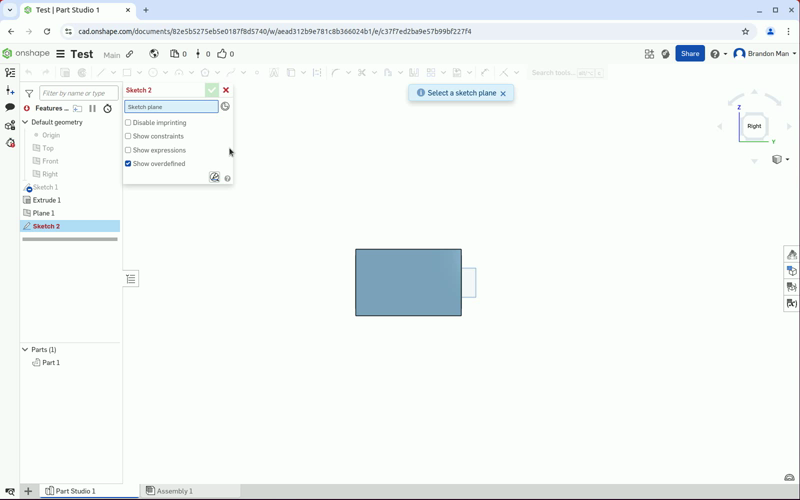
mouse_move(73, 215)
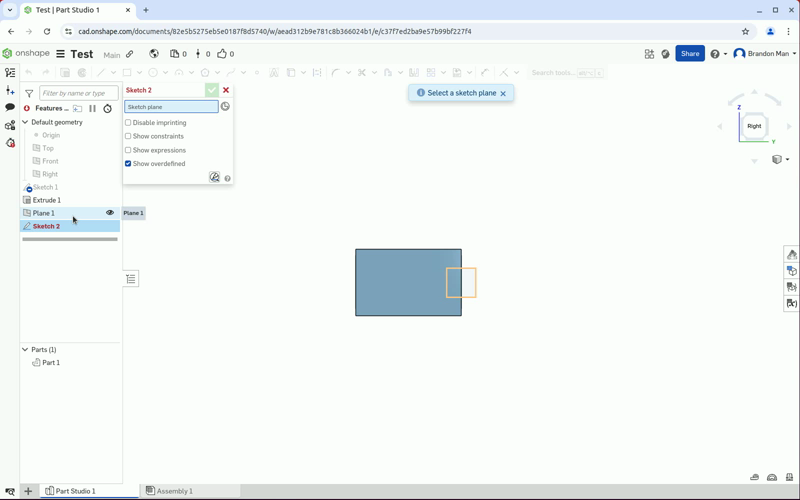
click(73, 215)
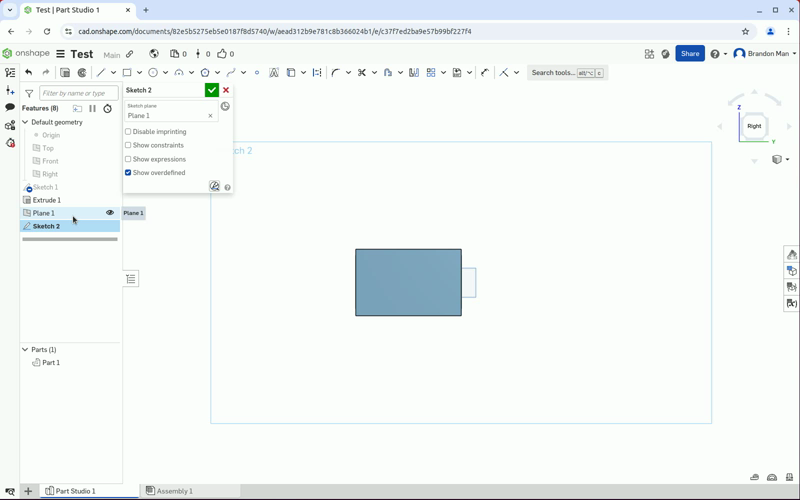
mouse_move(73, 352)
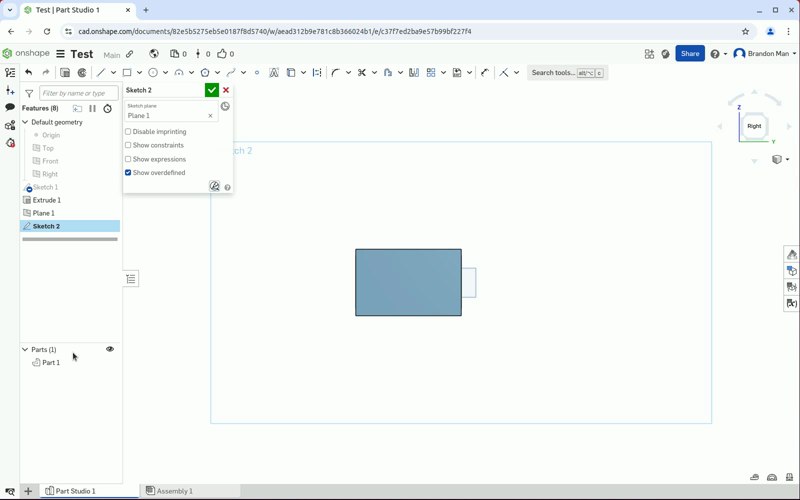
key(y)
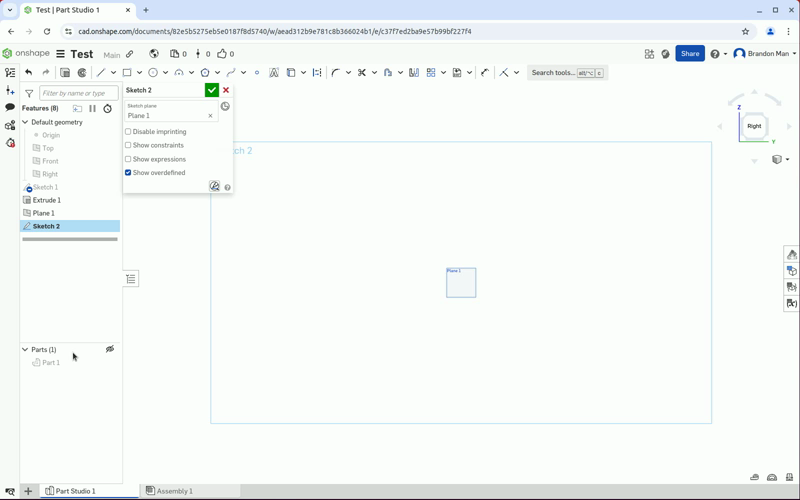
key(l)
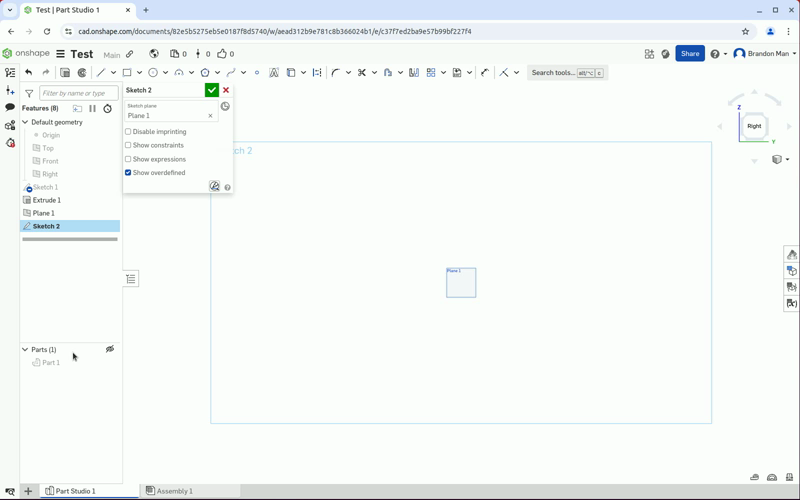
key_down(shift)
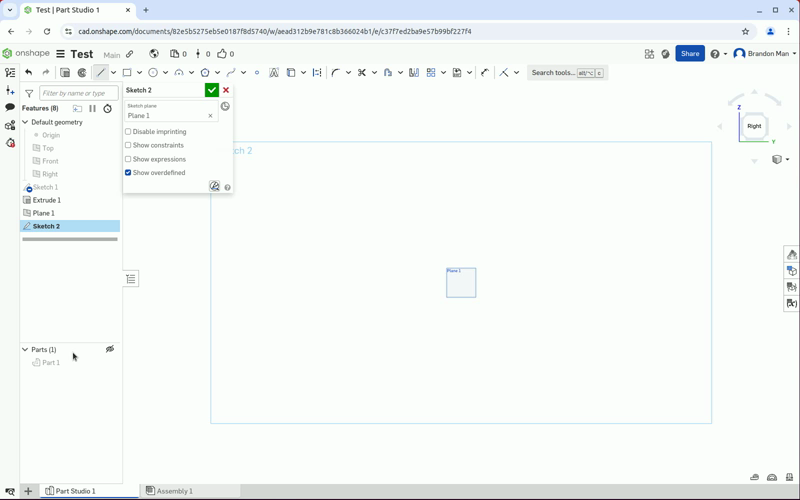
mouse_move(348, 315)
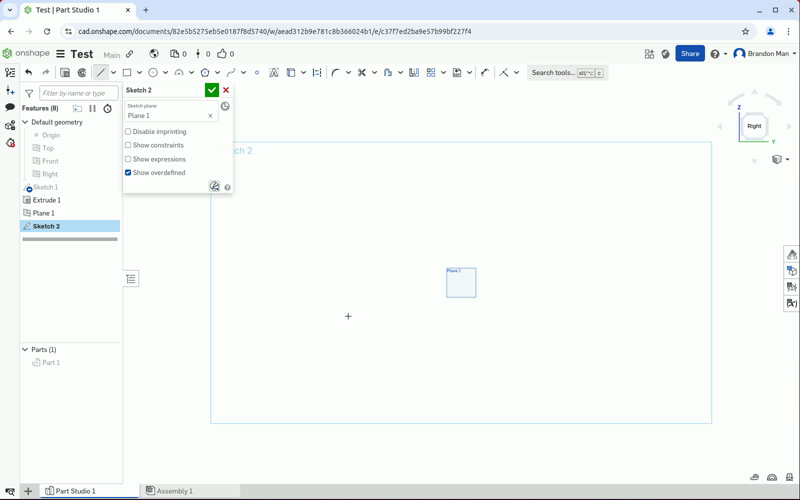
click(348, 315)
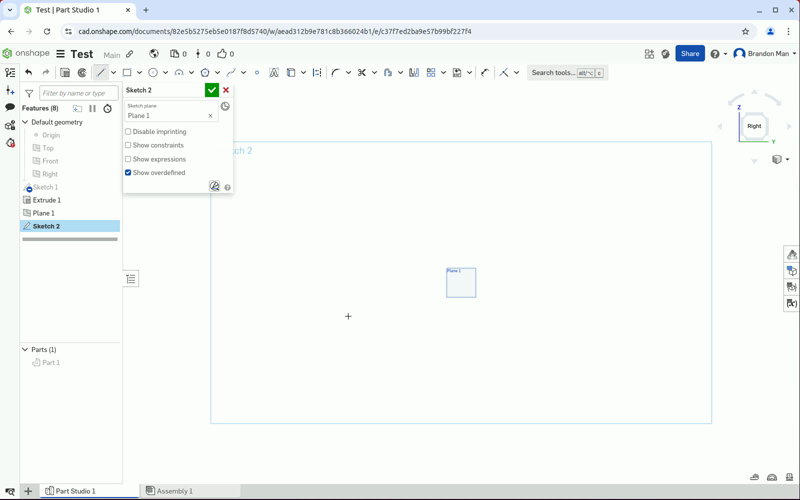
key_up(shift)
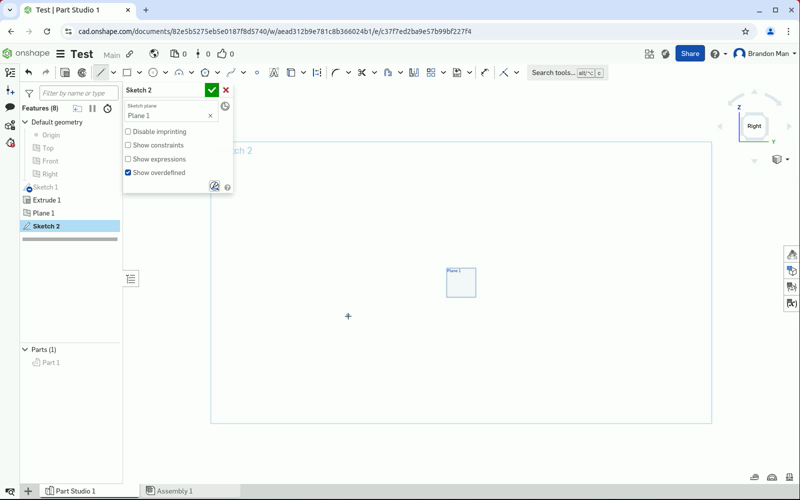
key_down(shift)
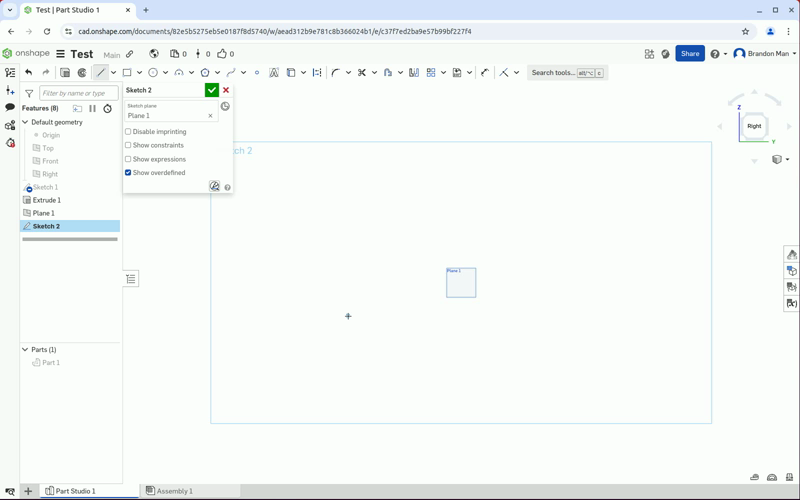
mouse_move(378, 315)
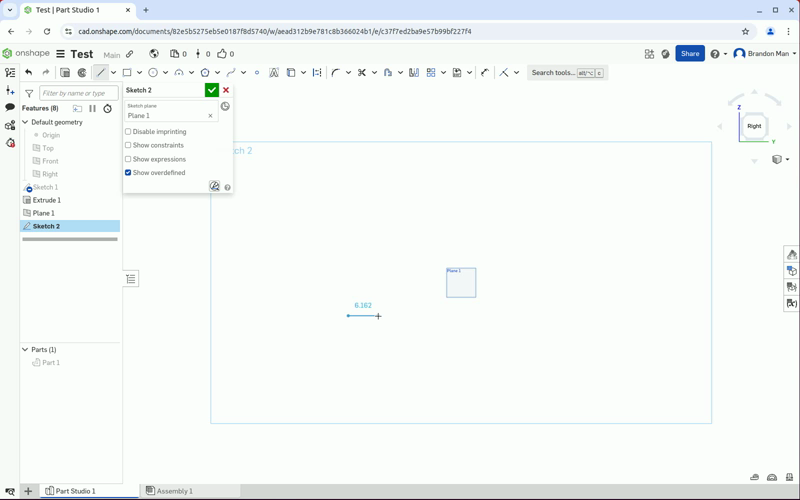
mouse_move(355, 315)
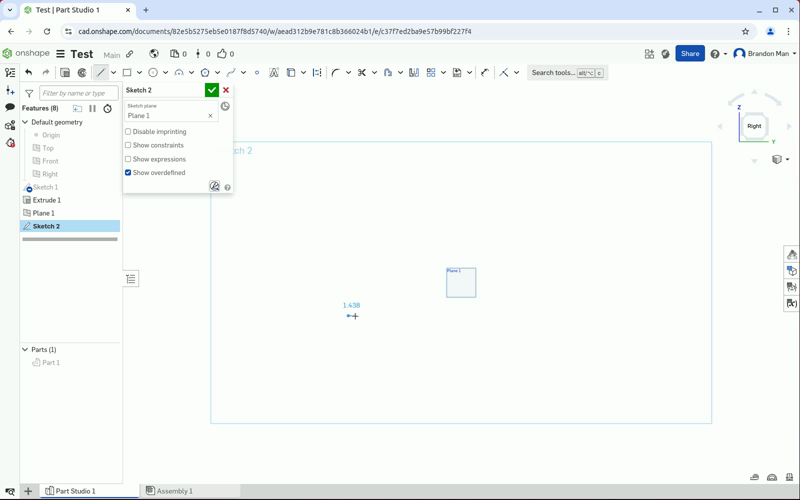
scroll(6)
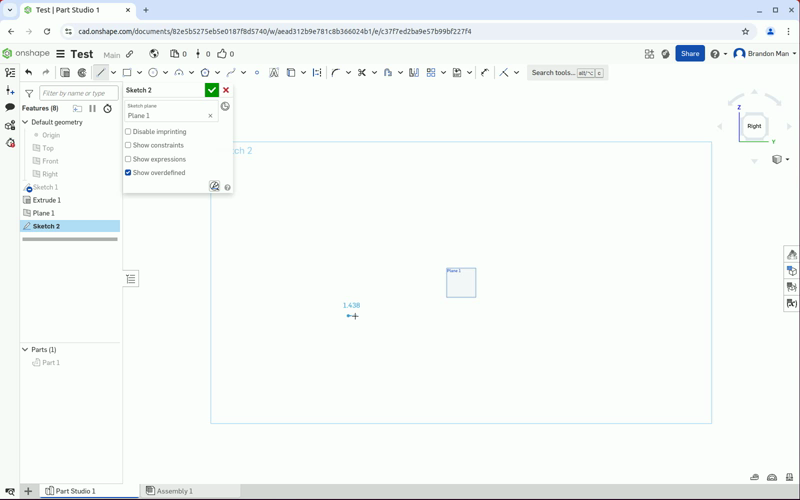
scroll(6)
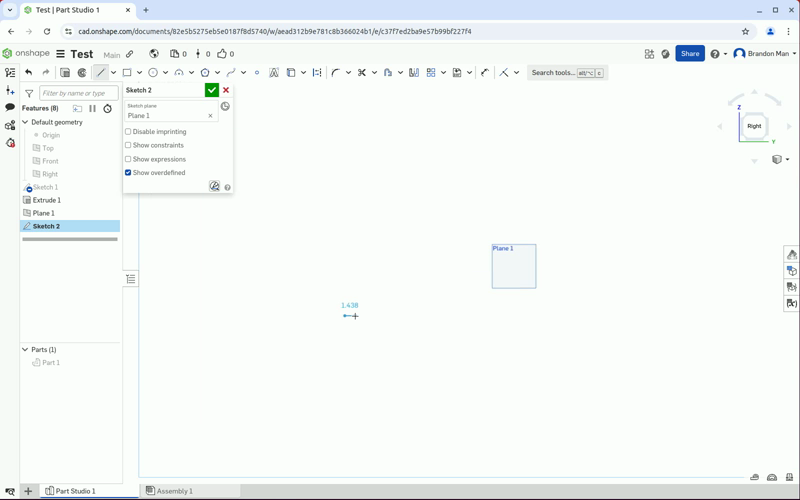
scroll(6)
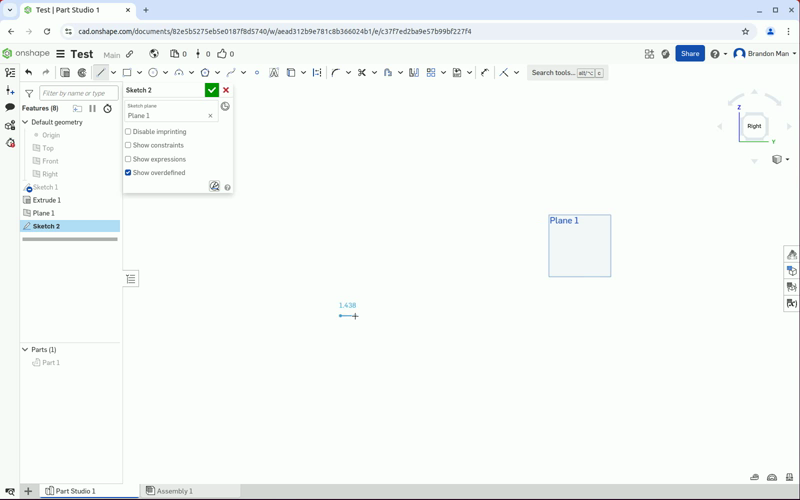
scroll(6)
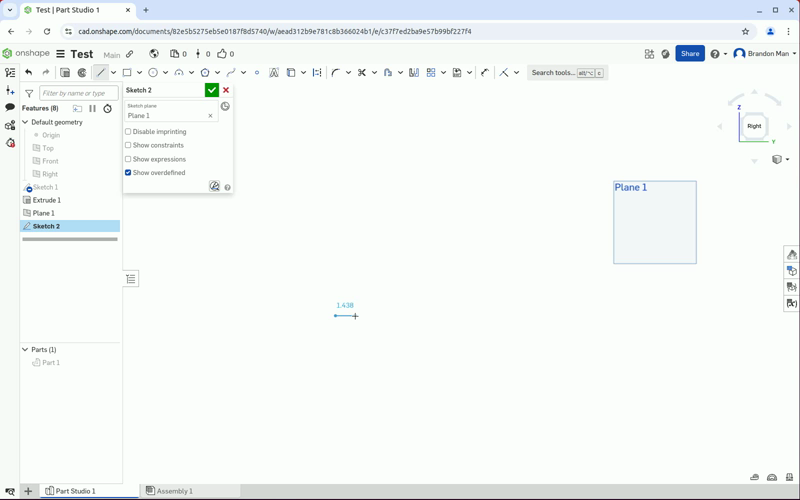
scroll(6)
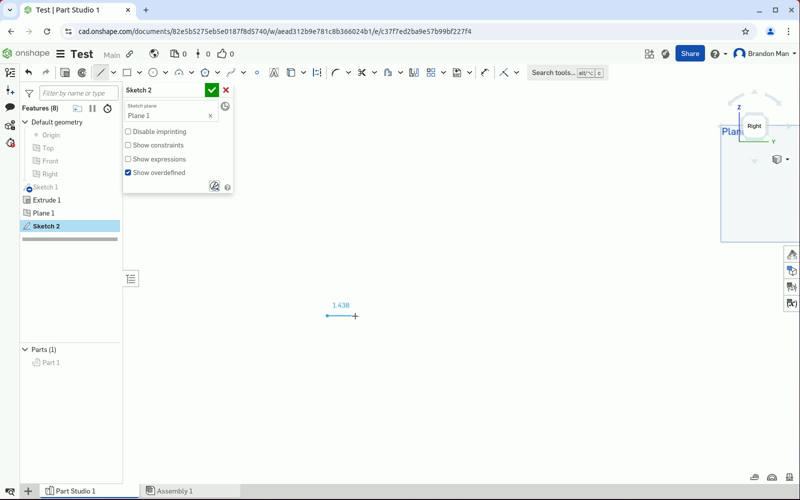
scroll(6)
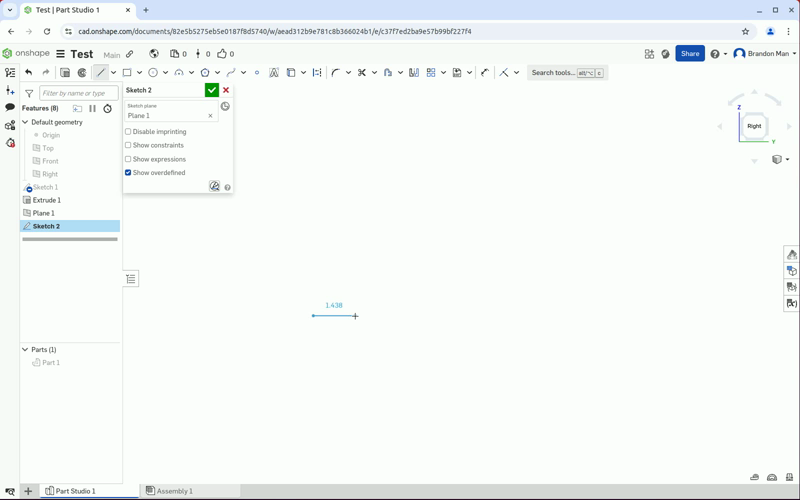
scroll(6)
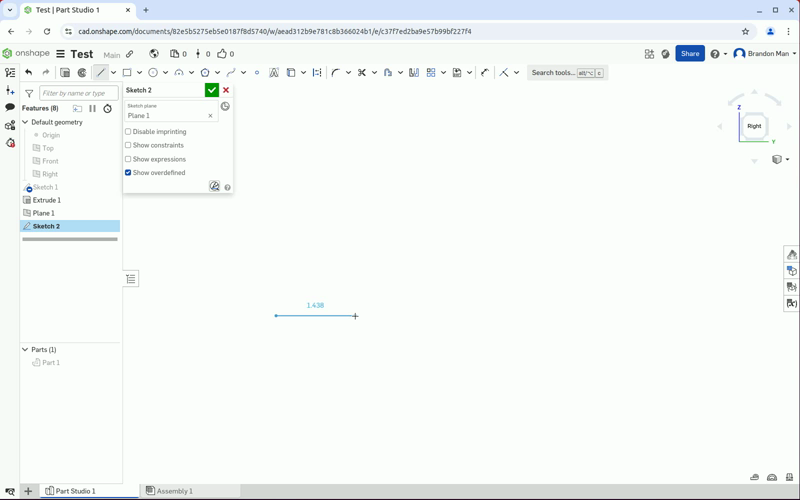
click(355, 315)
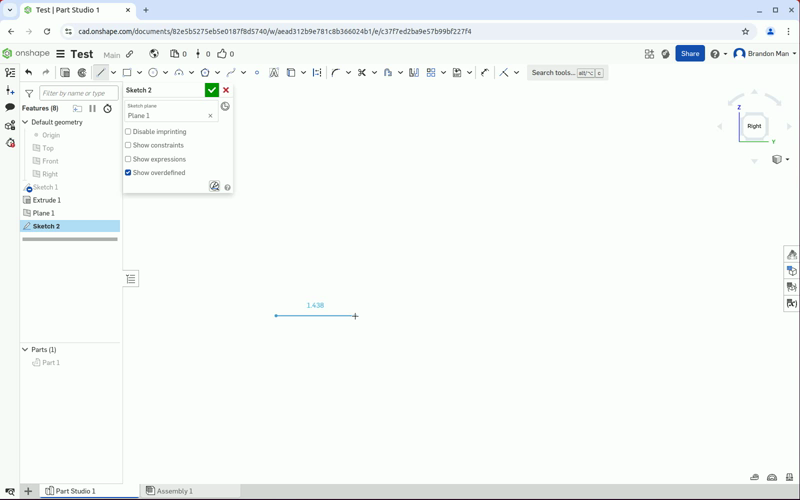
scroll(-6)
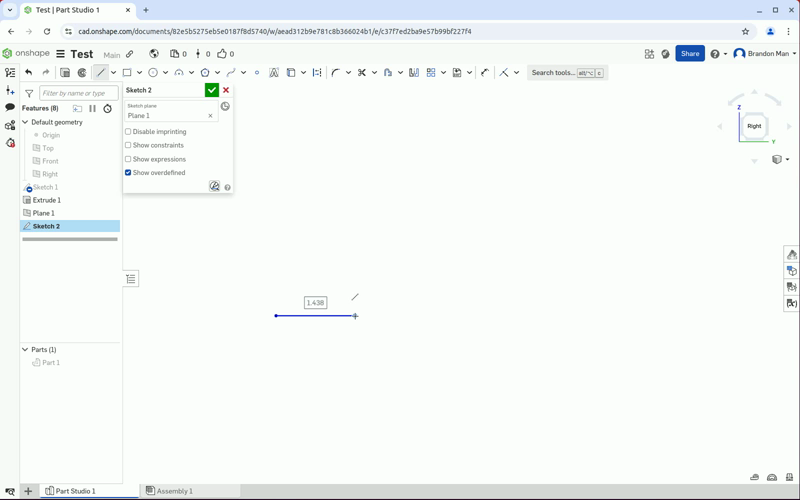
scroll(-6)
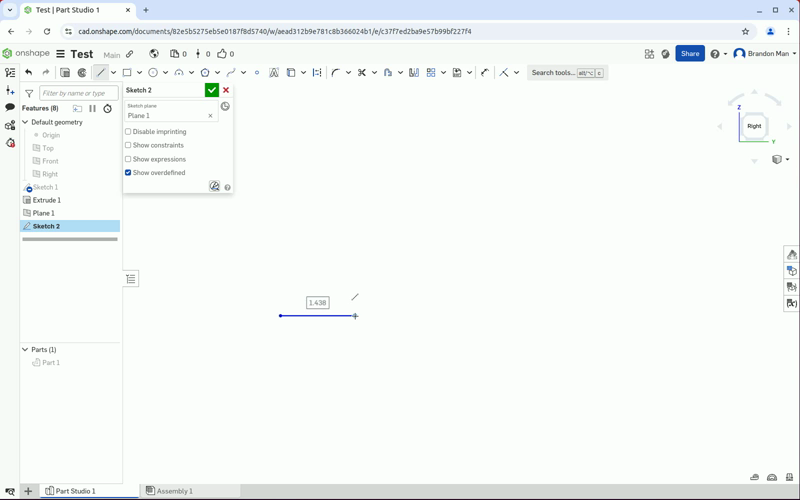
scroll(-6)
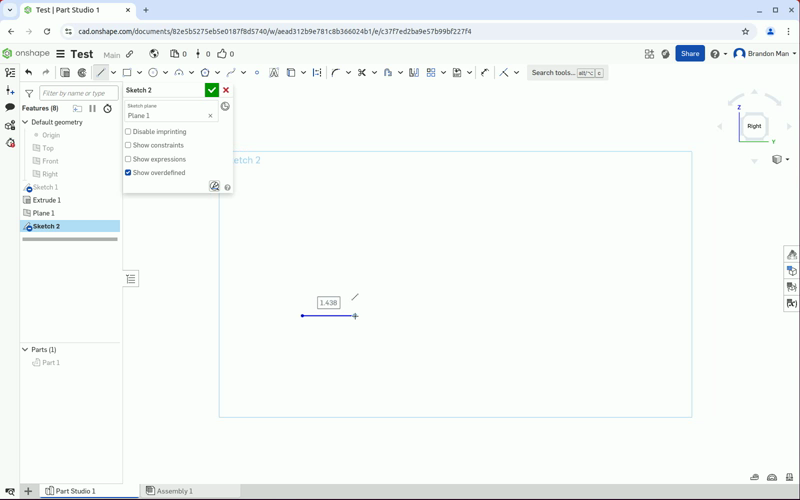
scroll(-6)
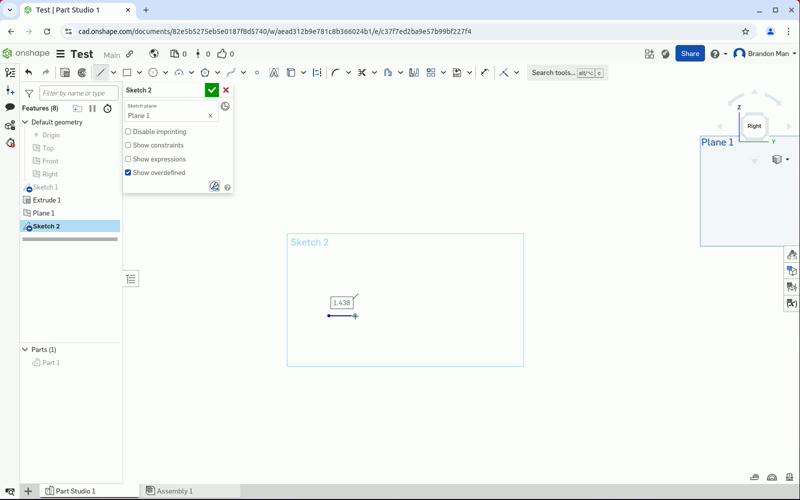
scroll(-6)
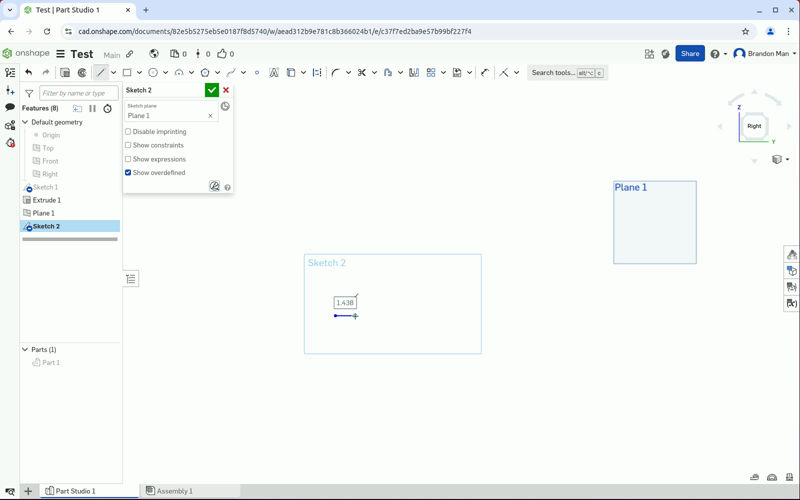
scroll(-6)
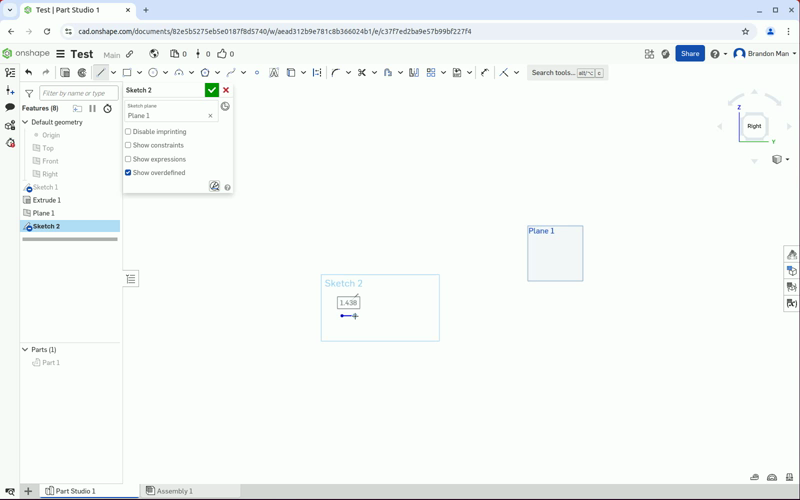
scroll(-6)
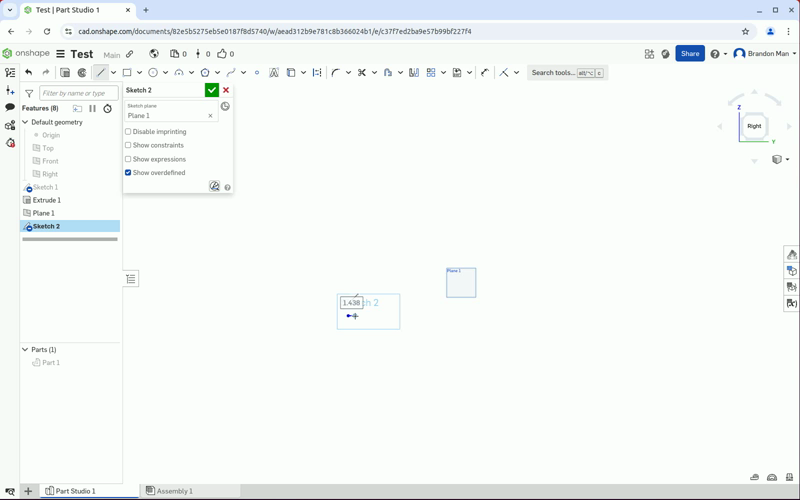
key_up(shift)
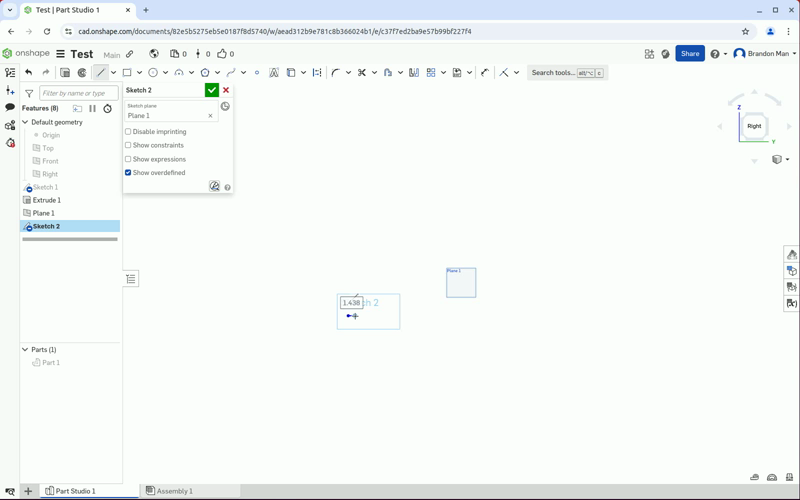
key_down(shift)
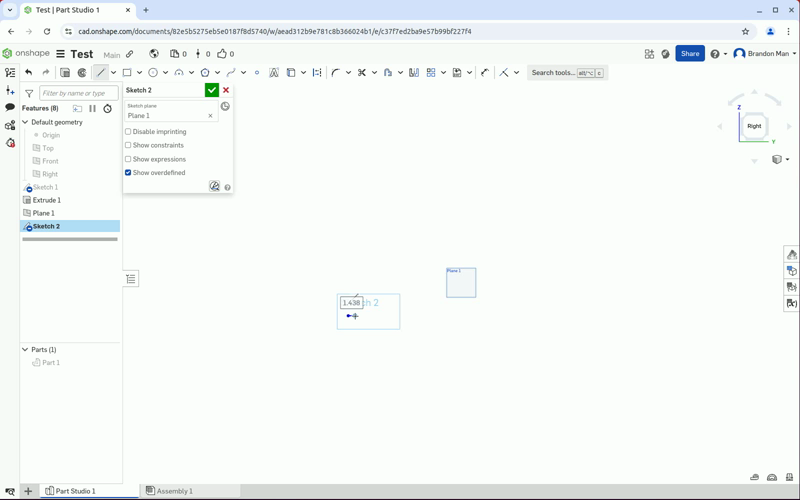
mouse_move(355, 249)
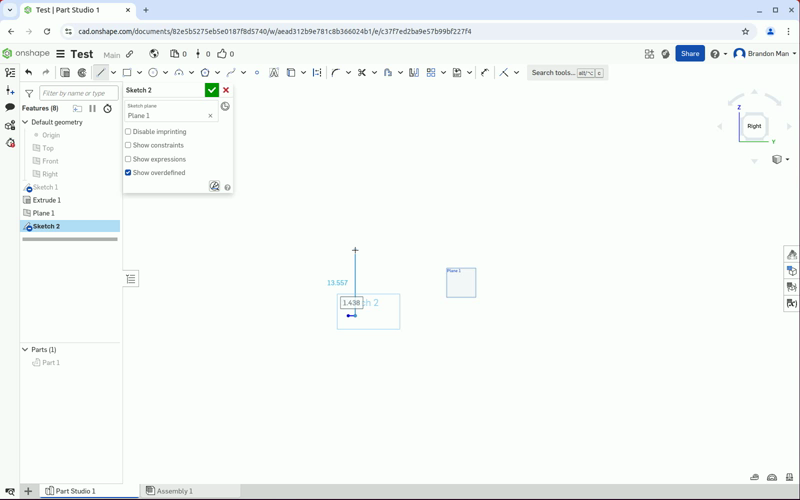
click(355, 249)
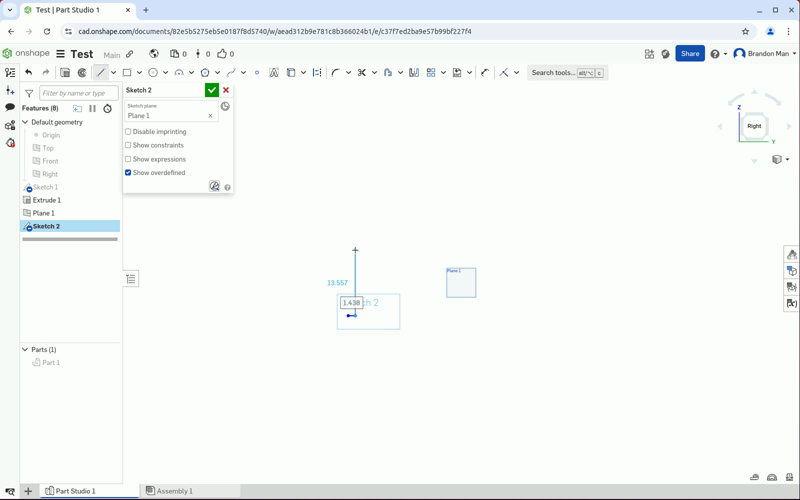
key_up(shift)
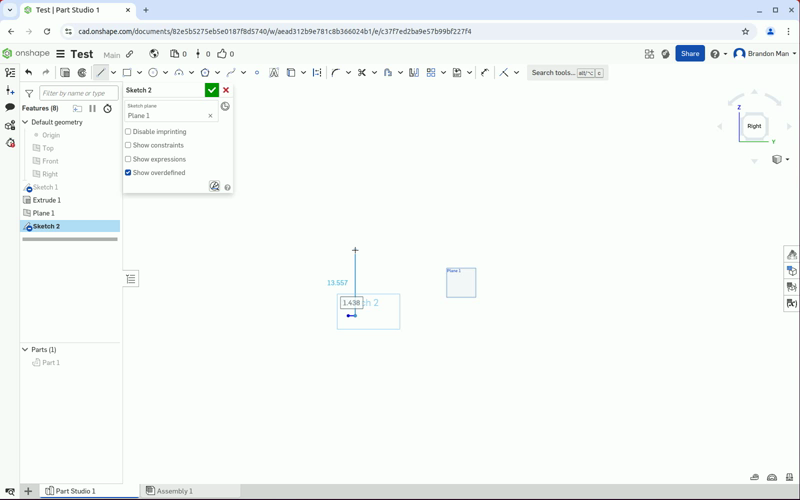
key_down(shift)
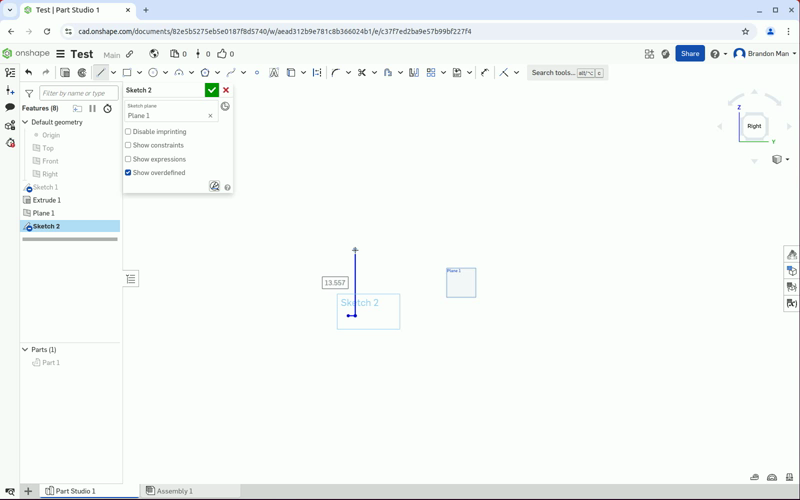
mouse_move(385, 249)
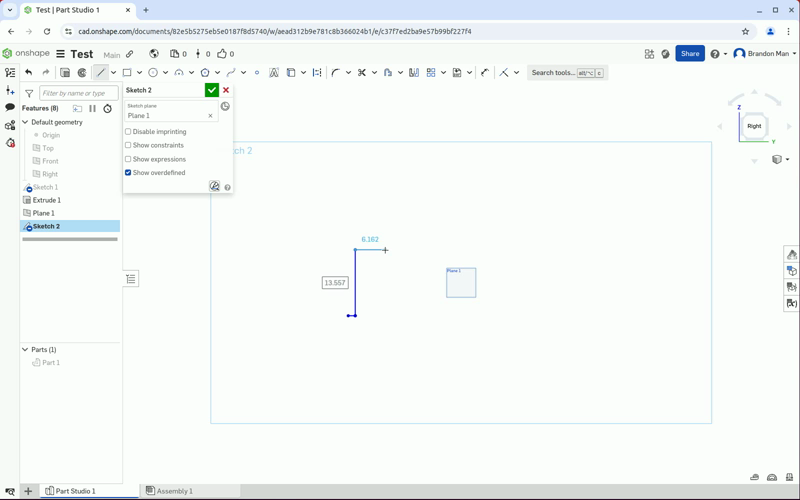
mouse_move(348, 249)
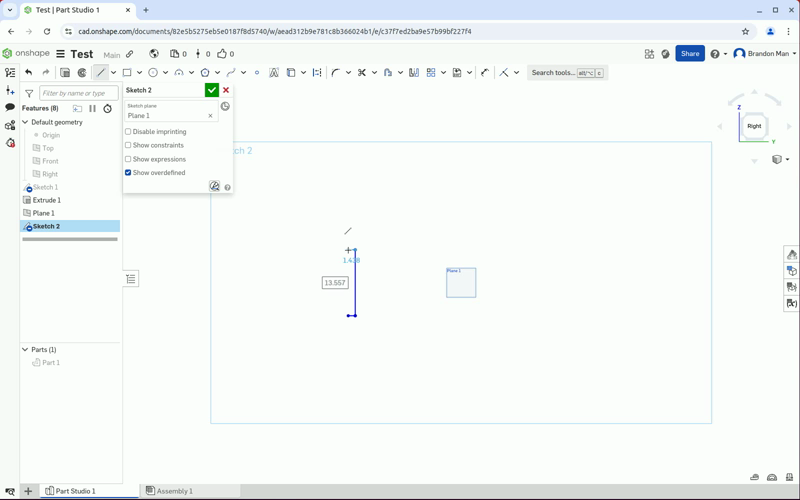
scroll(6)
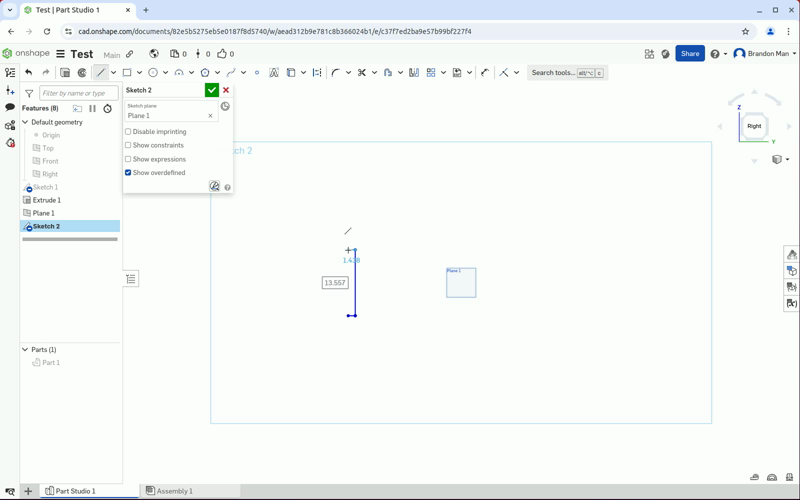
scroll(6)
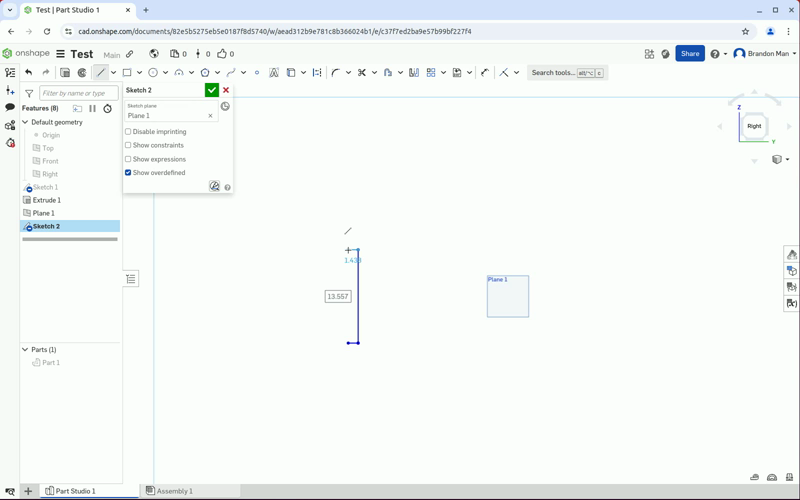
scroll(6)
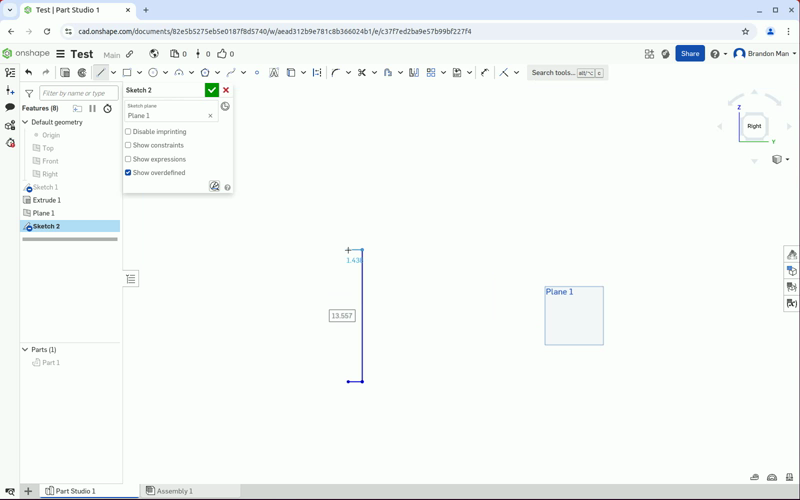
scroll(6)
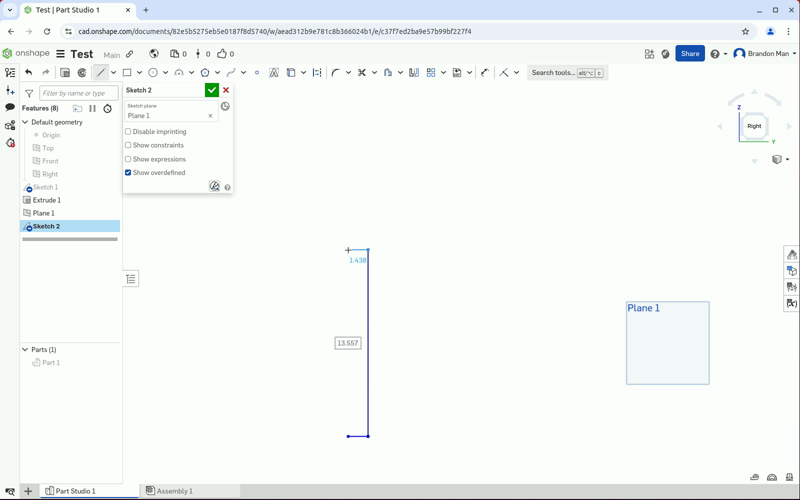
scroll(6)
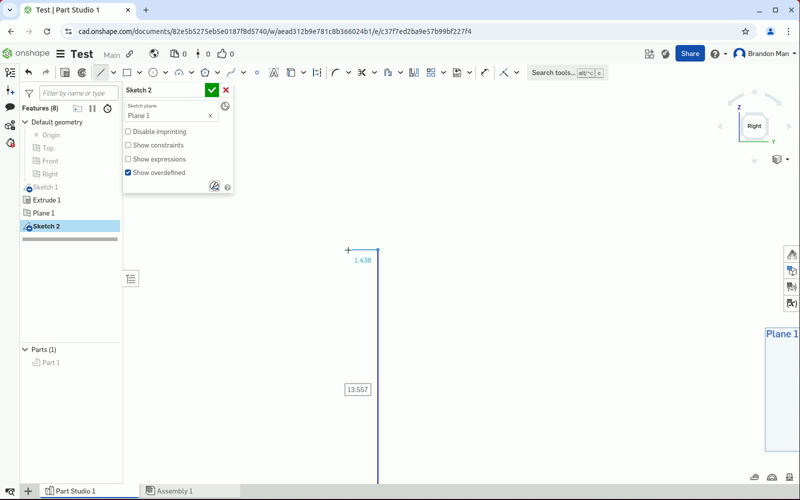
scroll(6)
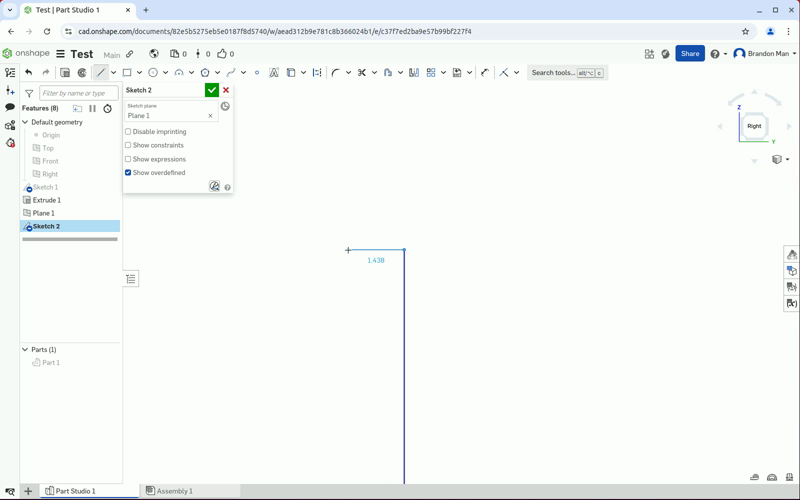
scroll(6)
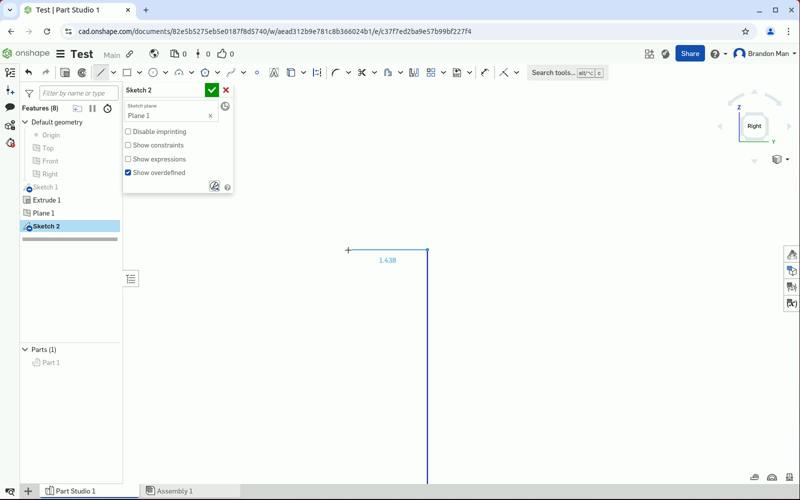
click(348, 249)
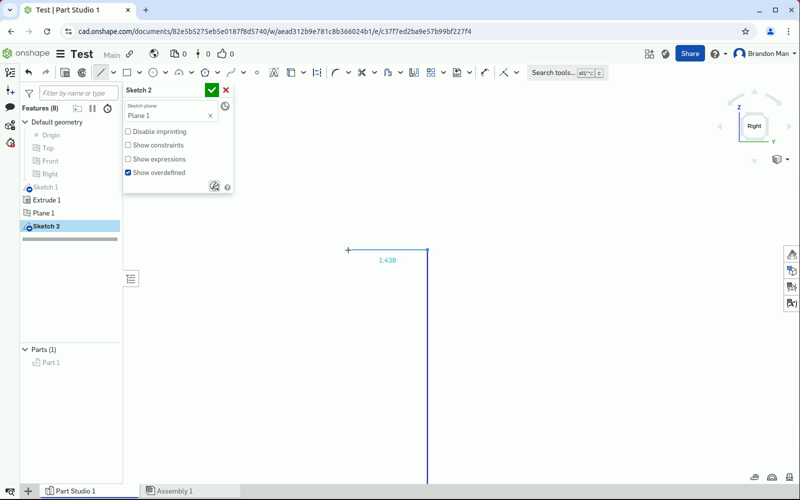
scroll(-6)
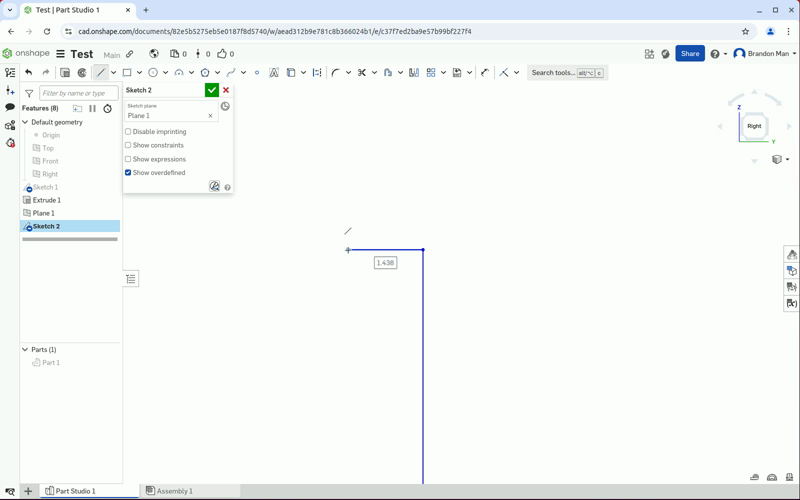
scroll(-6)
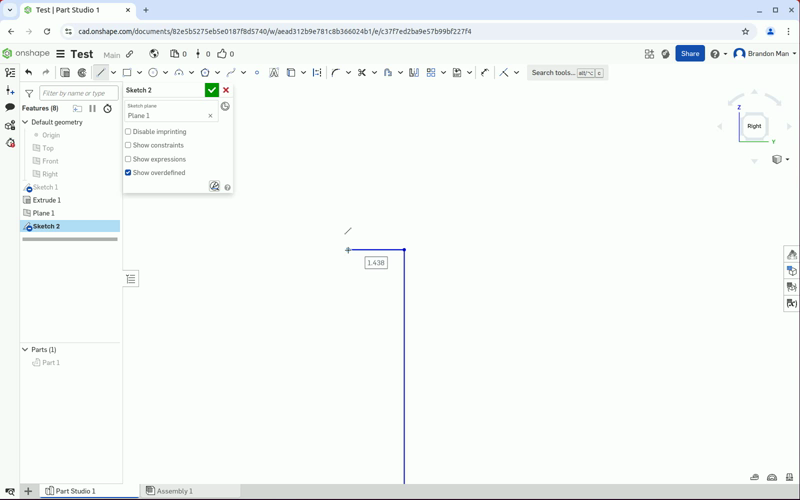
scroll(-6)
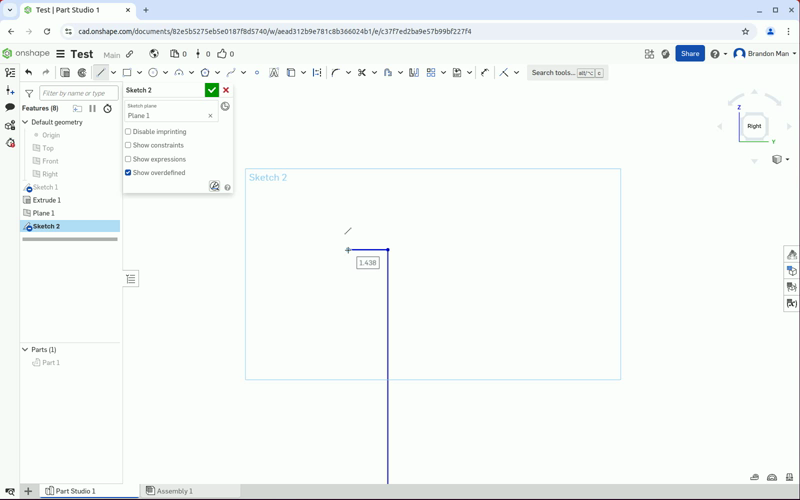
scroll(-6)
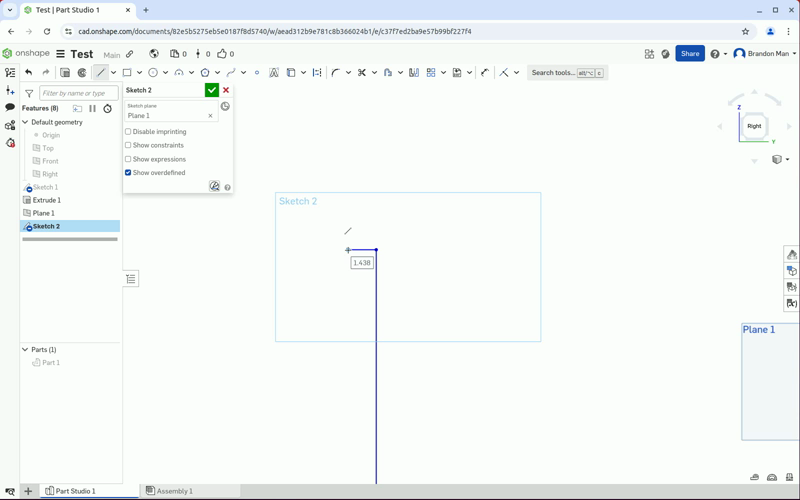
scroll(-6)
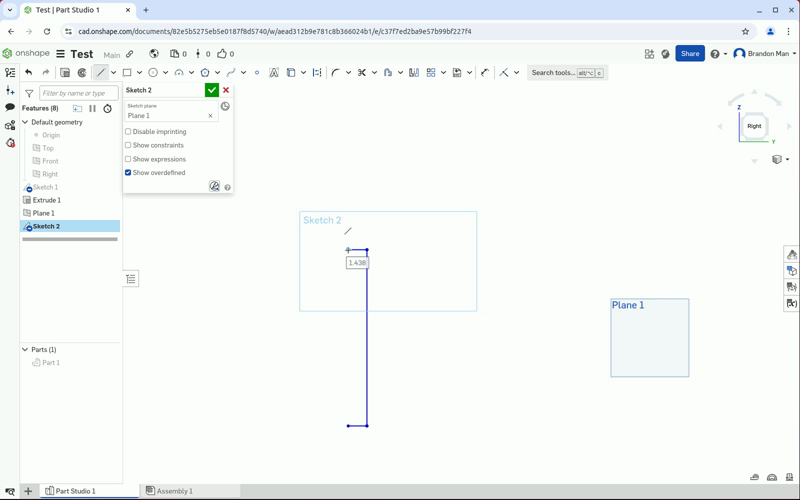
scroll(-6)
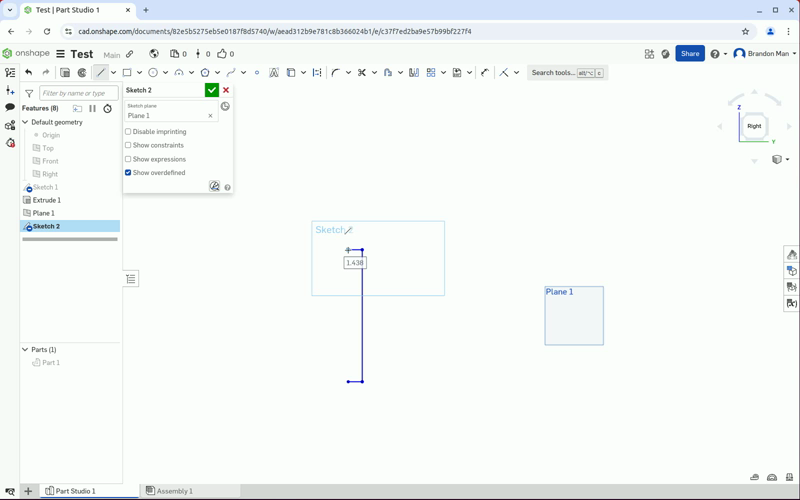
scroll(-6)
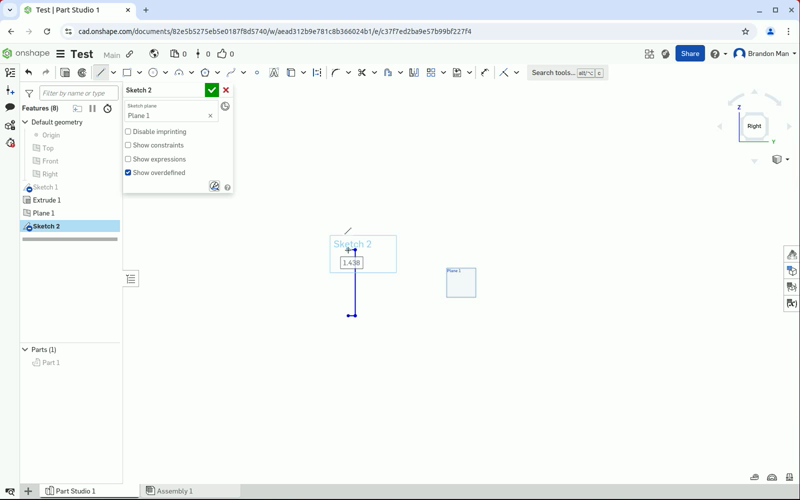
key_up(shift)
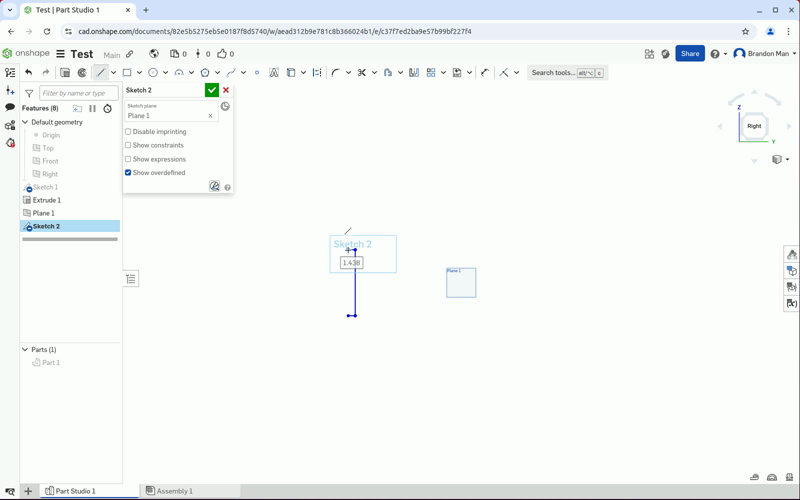
key_down(shift)
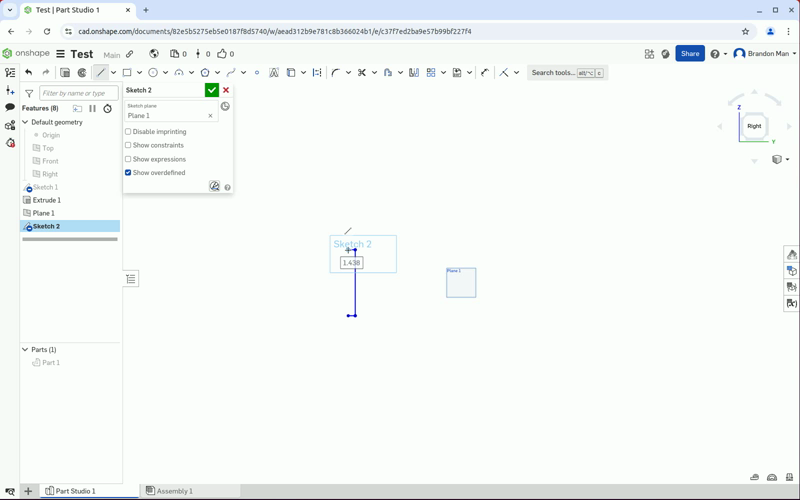
mouse_move(348, 315)
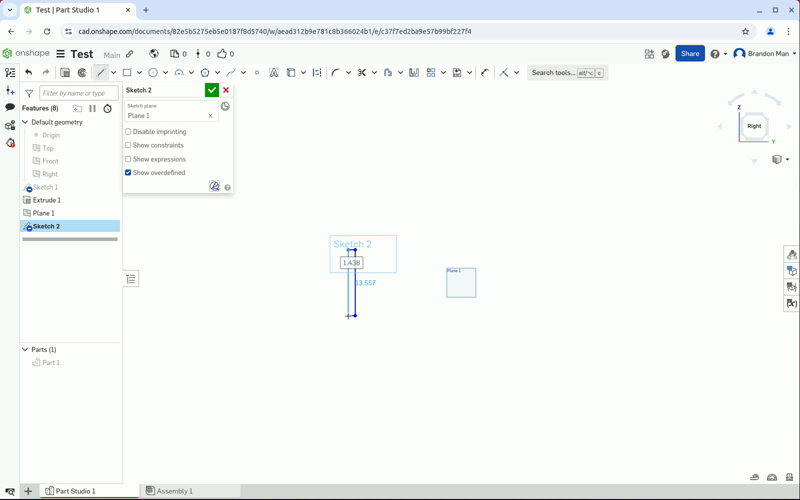
key_up(shift)
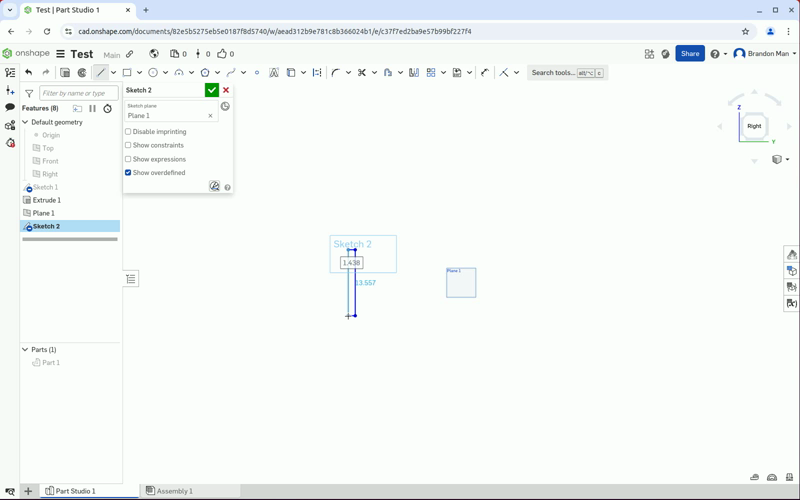
click(348, 315)
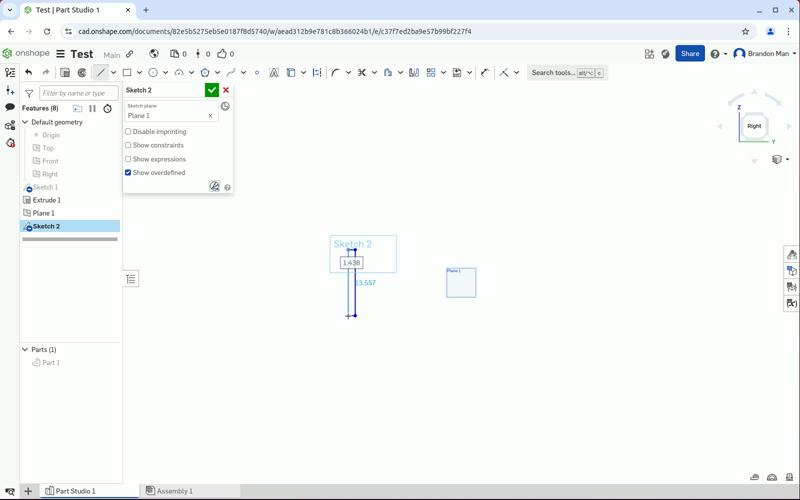
key(esc)
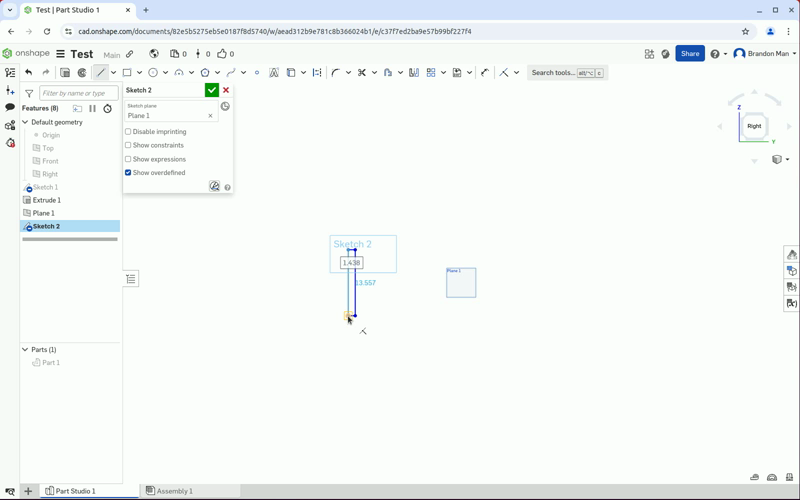
mouse_move(353, 281)
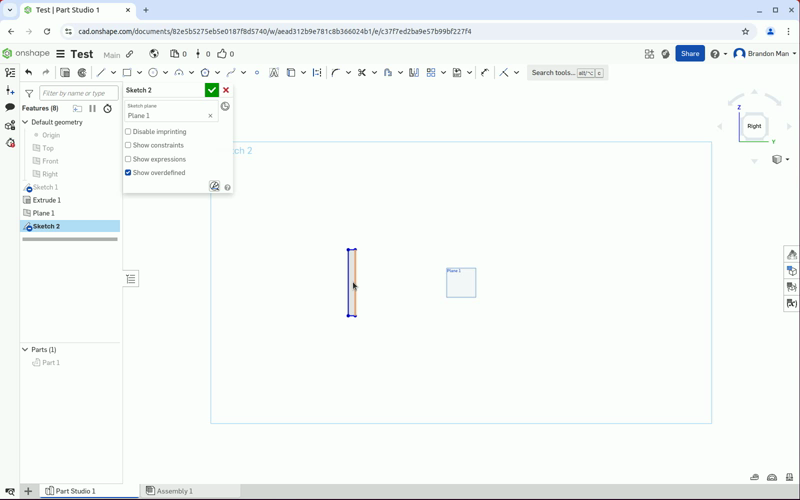
scroll(6)
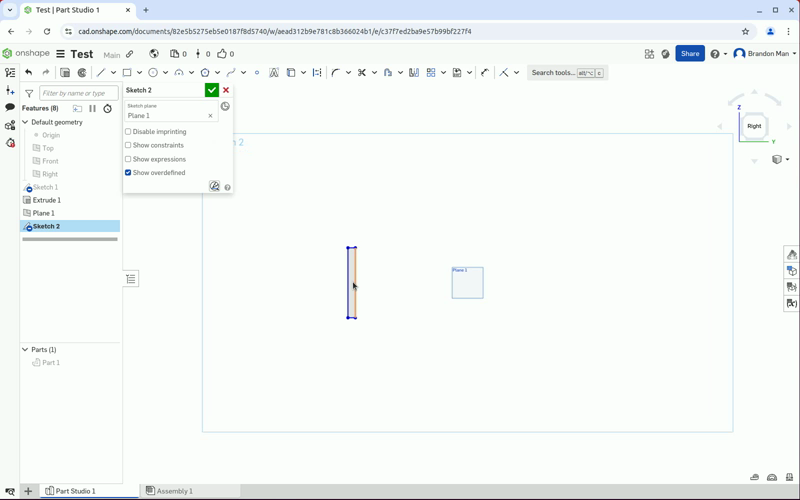
scroll(6)
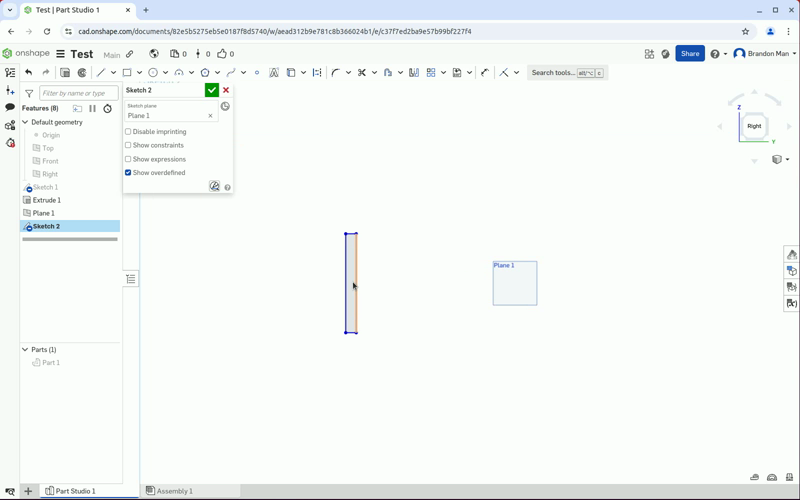
scroll(6)
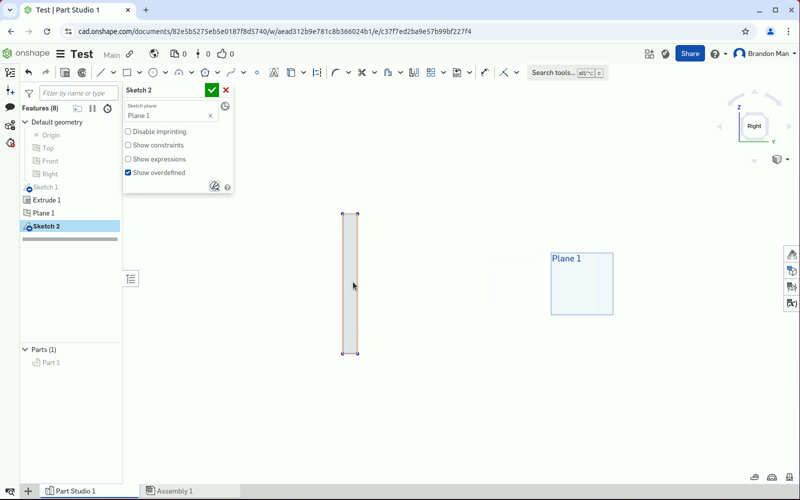
scroll(6)
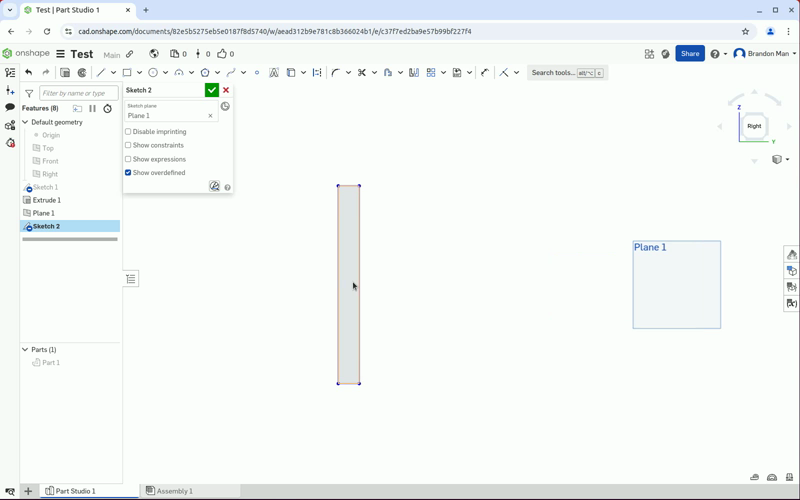
scroll(6)
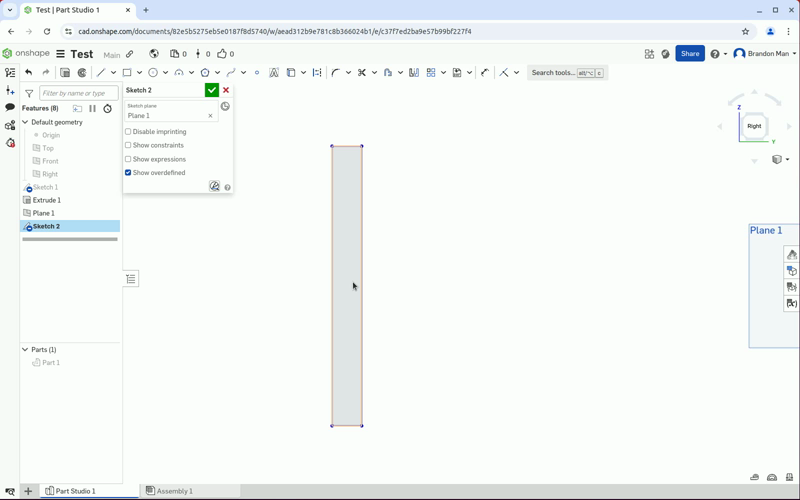
scroll(6)
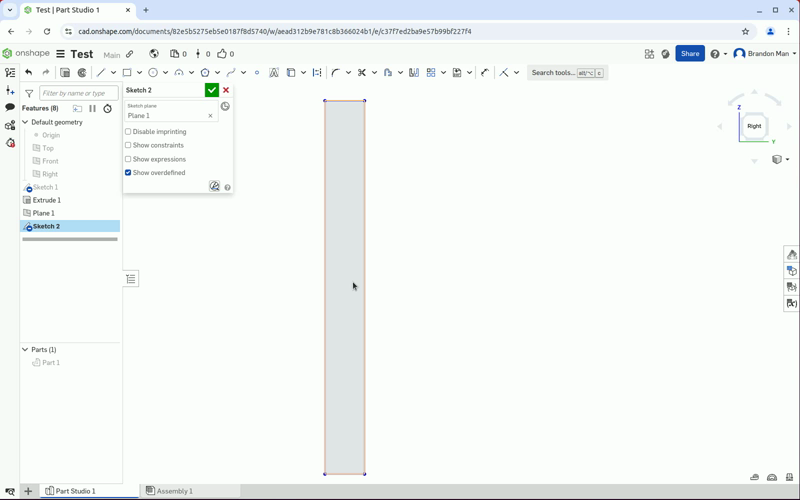
scroll(6)
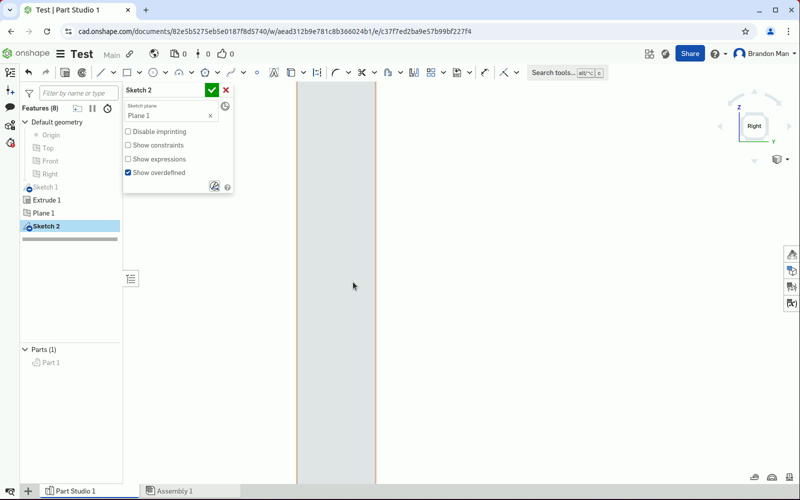
click(353, 281)
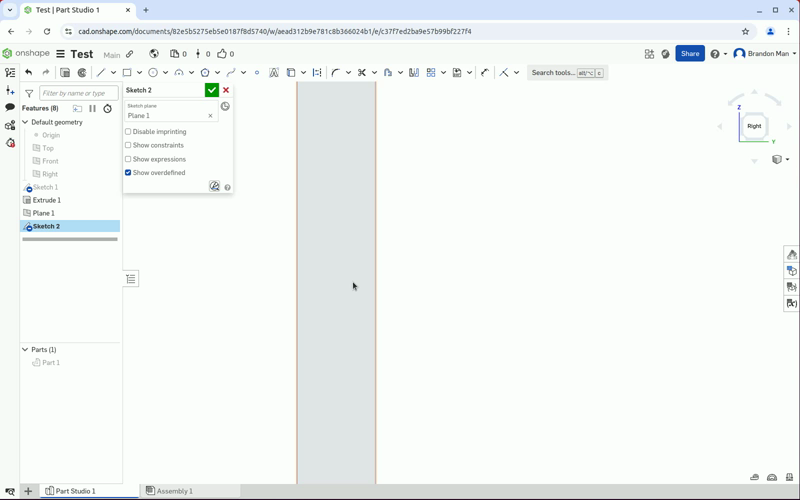
scroll(-6)
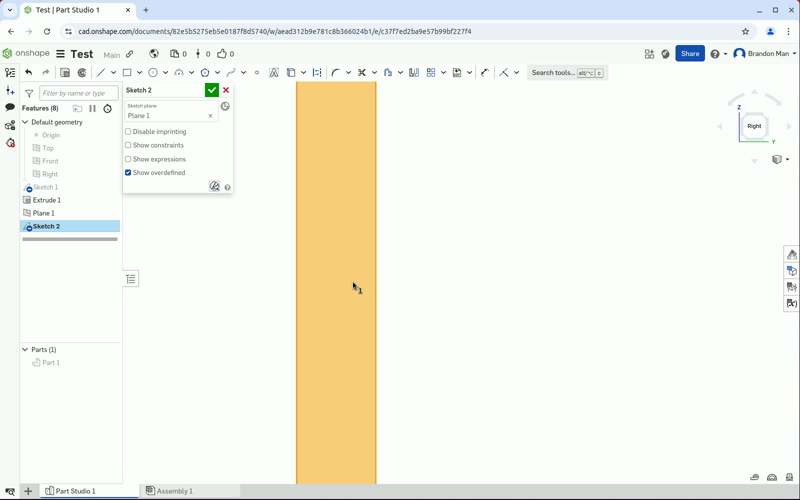
scroll(-6)
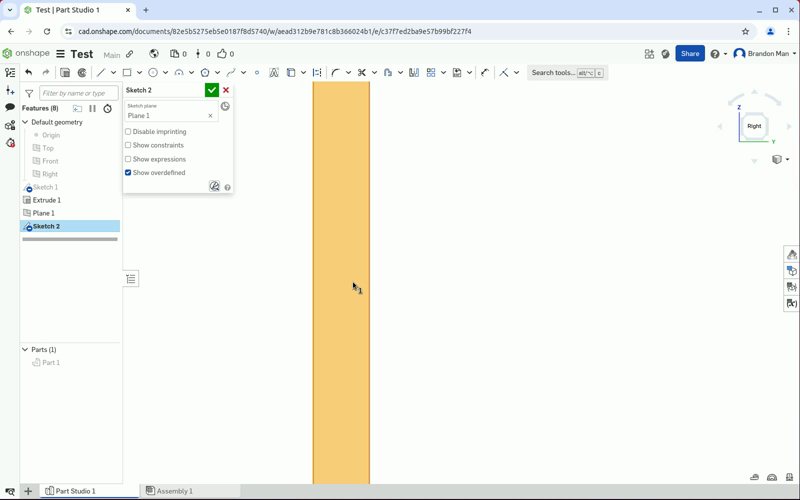
scroll(-6)
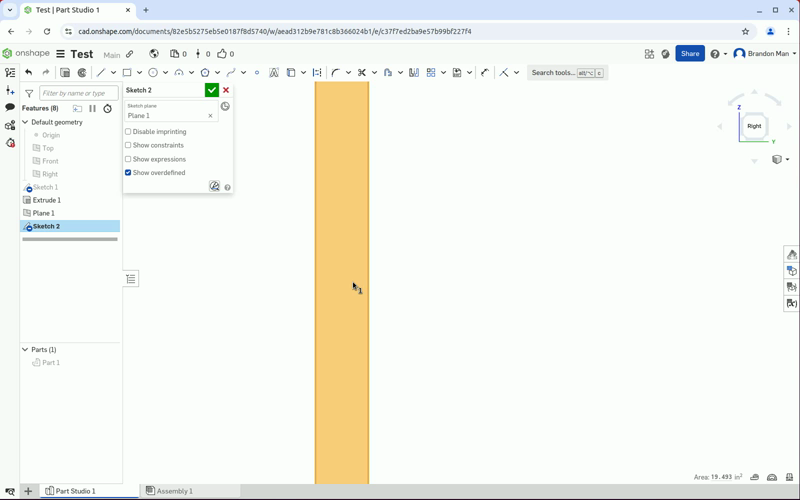
scroll(-6)
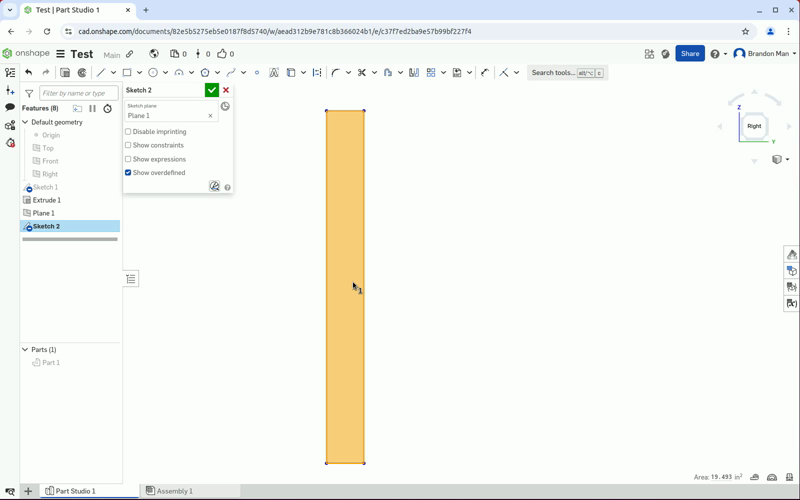
scroll(-6)
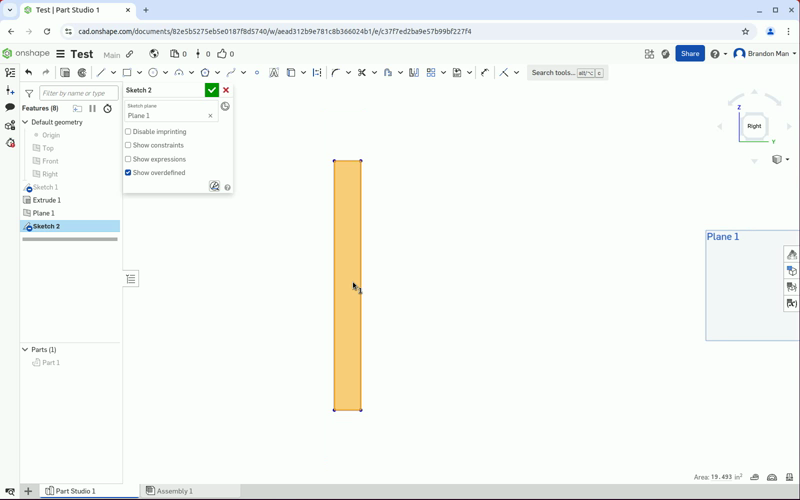
scroll(-6)
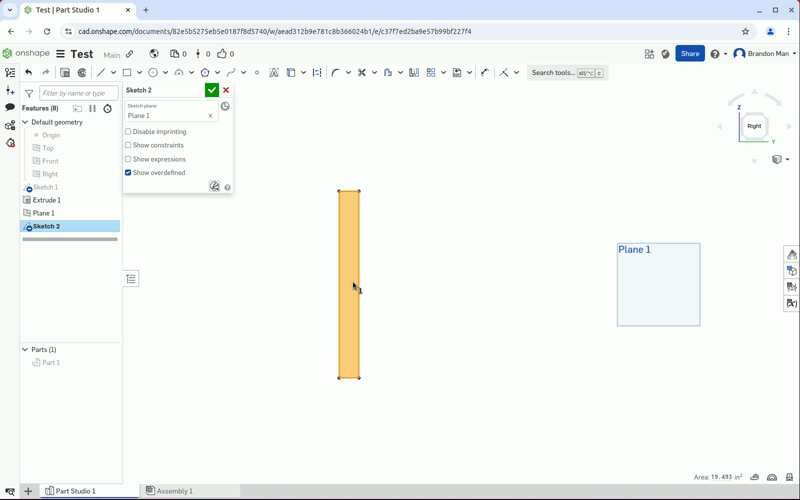
scroll(-6)
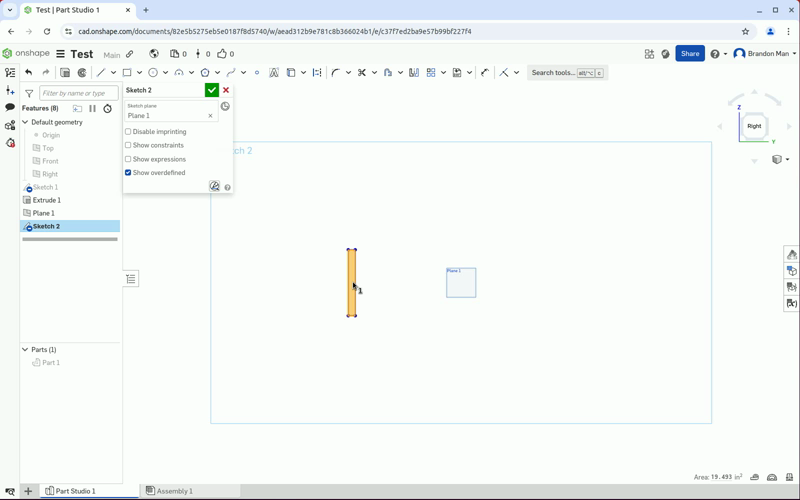
mouse_move(73, 352)
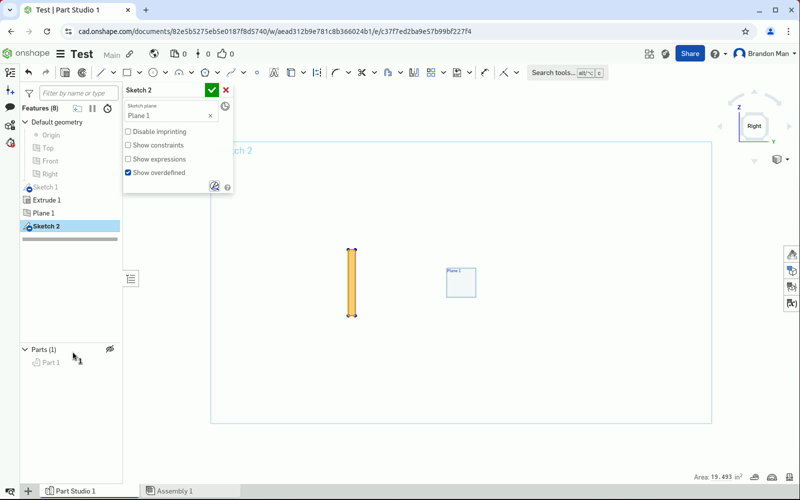
key(shift+y)
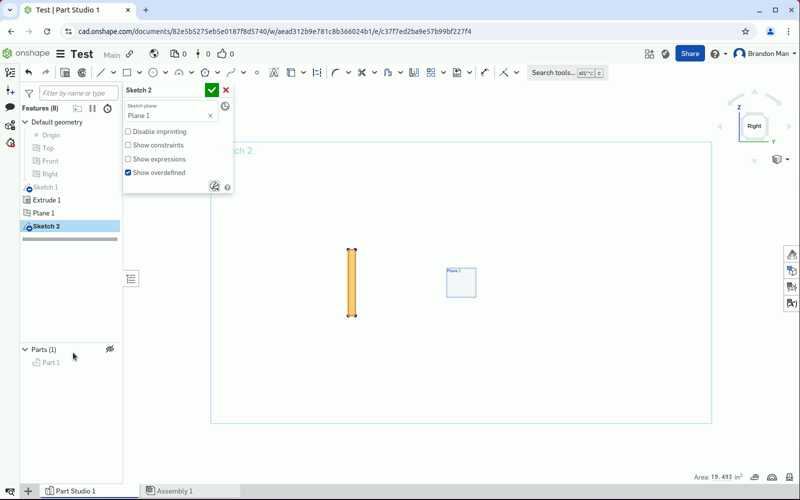
key(shift+e)
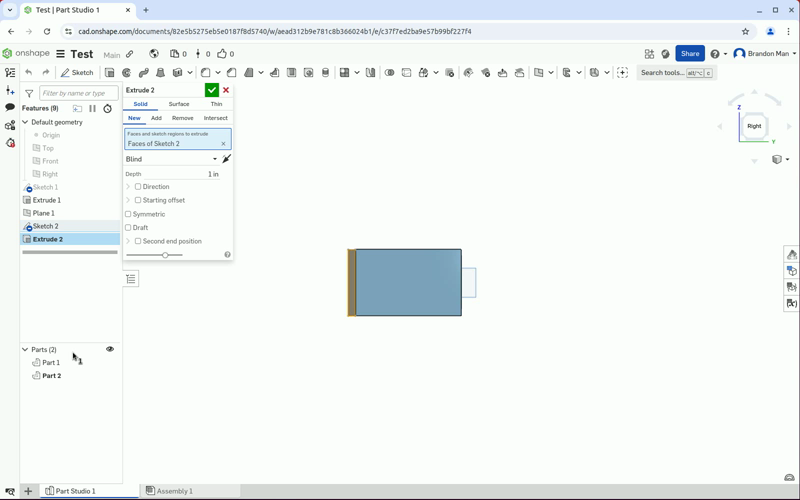
mouse_move(143, 106)
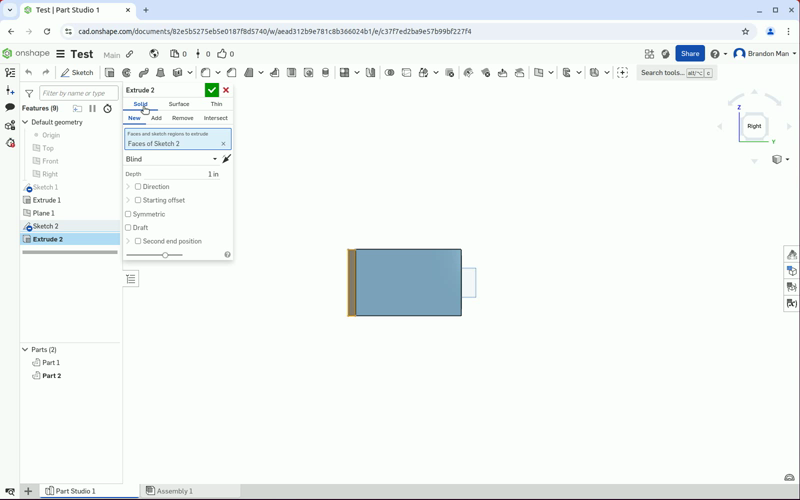
click(143, 106)
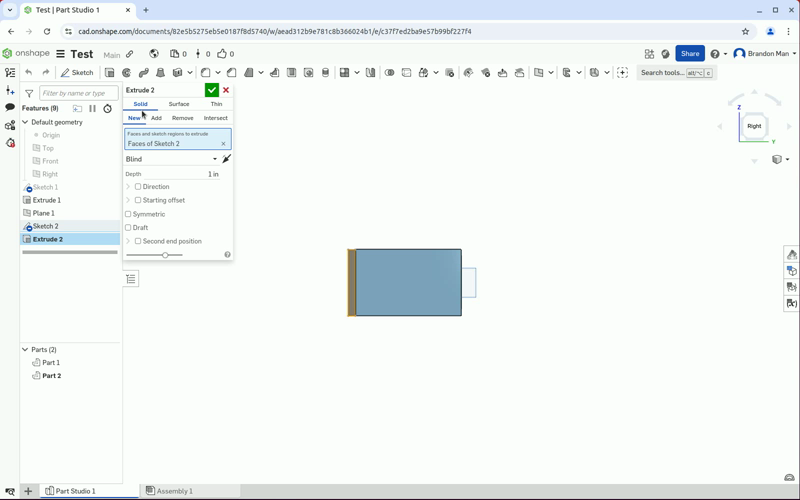
mouse_move(137, 120)
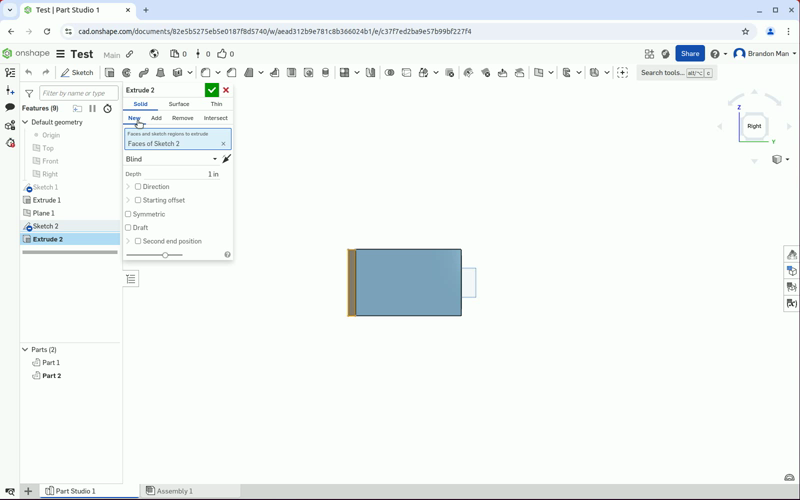
click(137, 120)
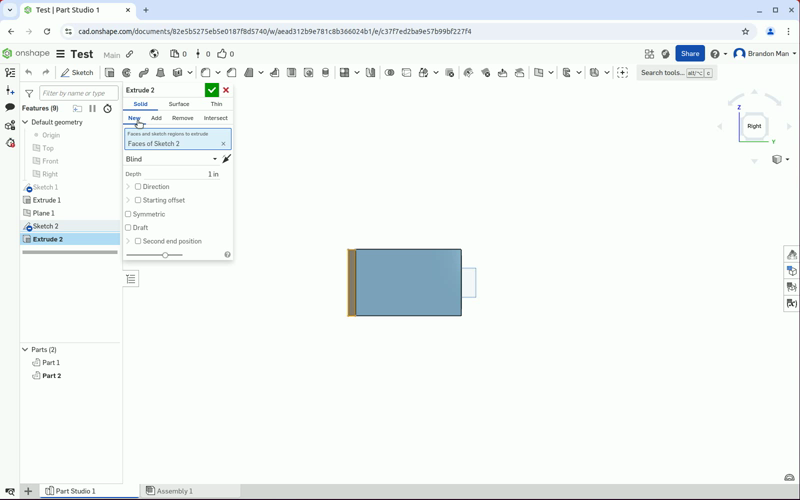
key(tab, 4)
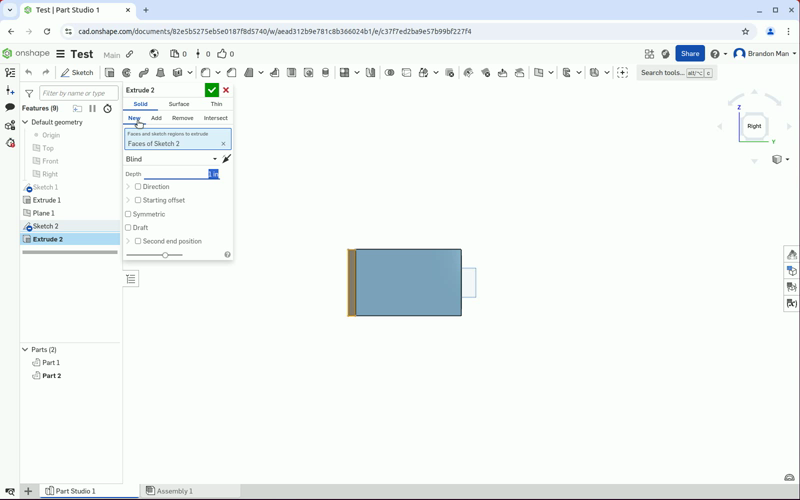
text(-17.331)
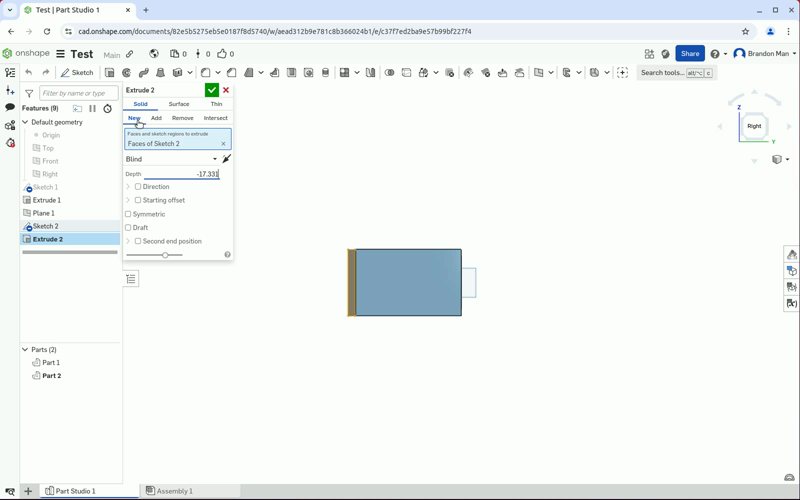
key(enter)
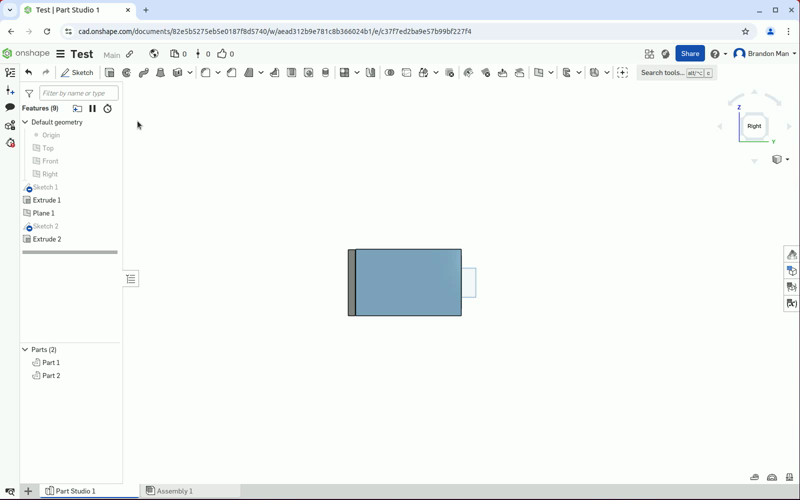
key(shift+h)
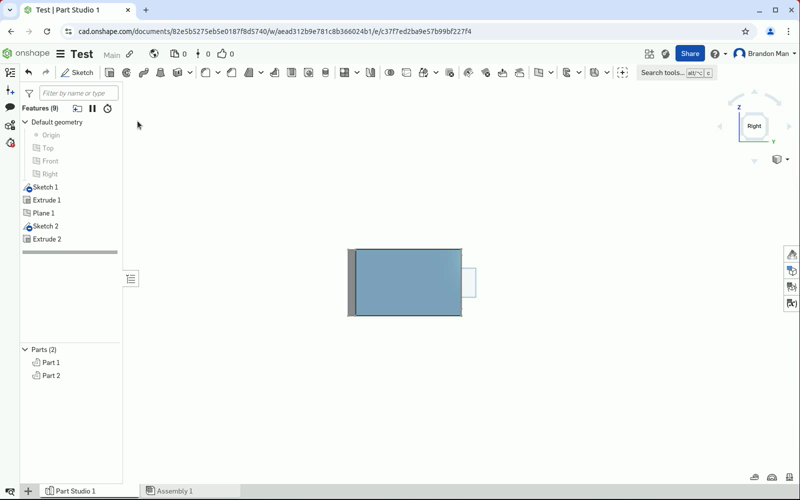
key(shift+h)
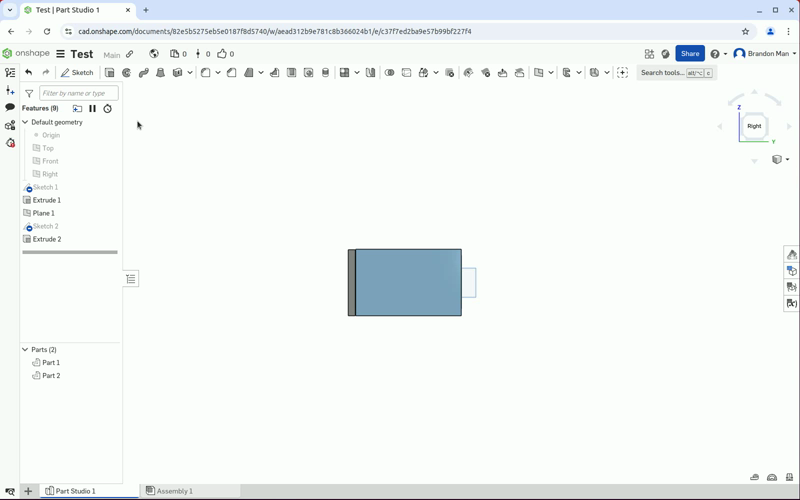
mouse_move(73, 189)
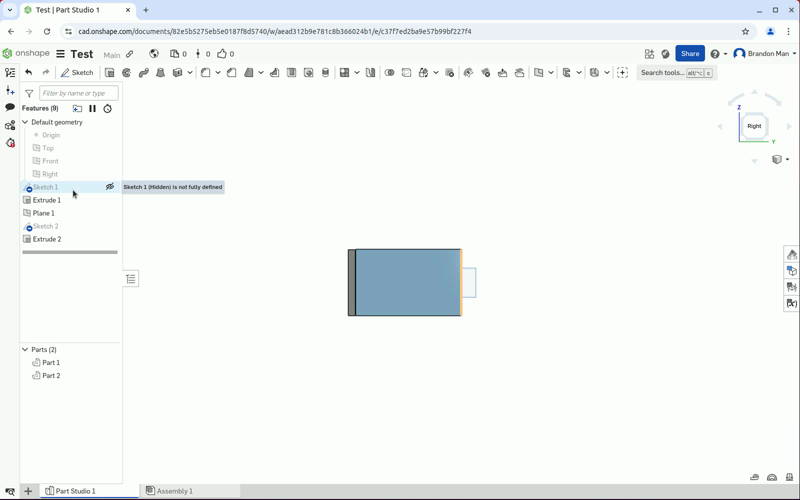
click(73, 189)
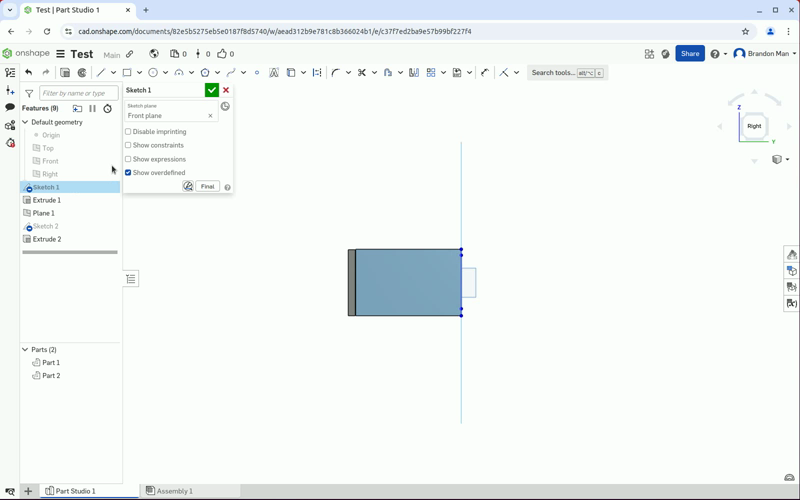
mouse_move(229, 92)
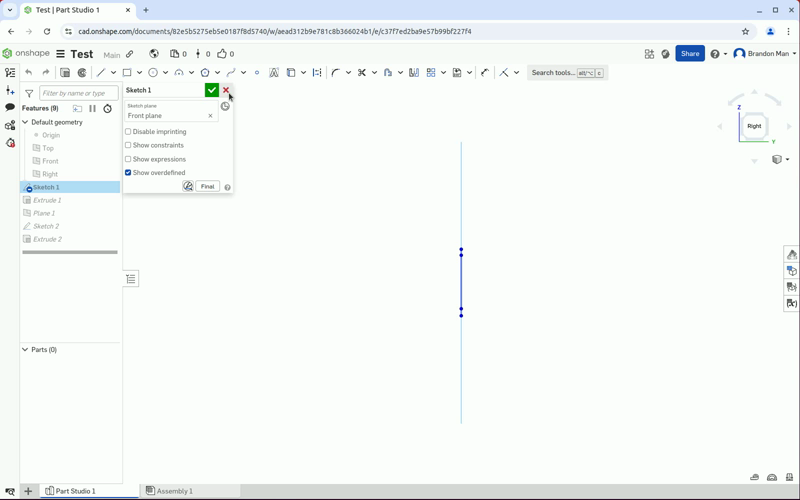
click(229, 92)
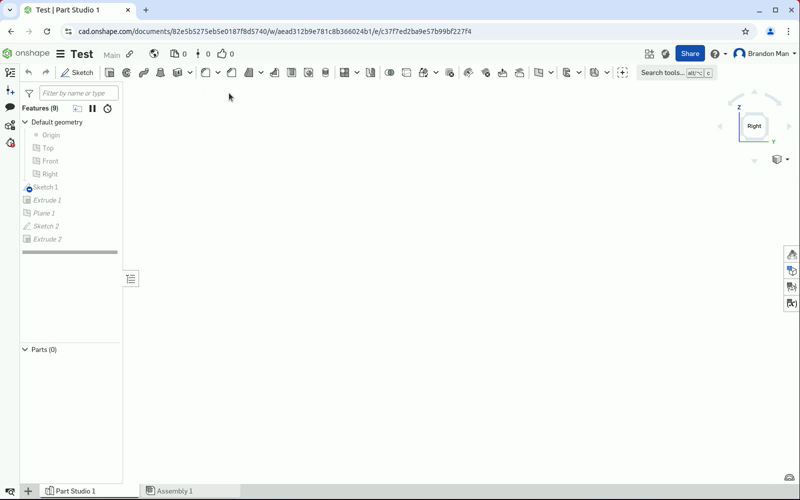
key(shift+s)
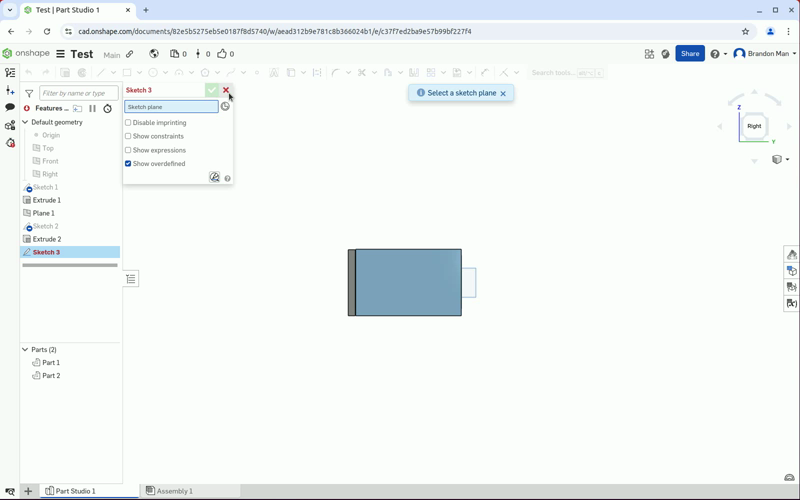
mouse_move(73, 215)
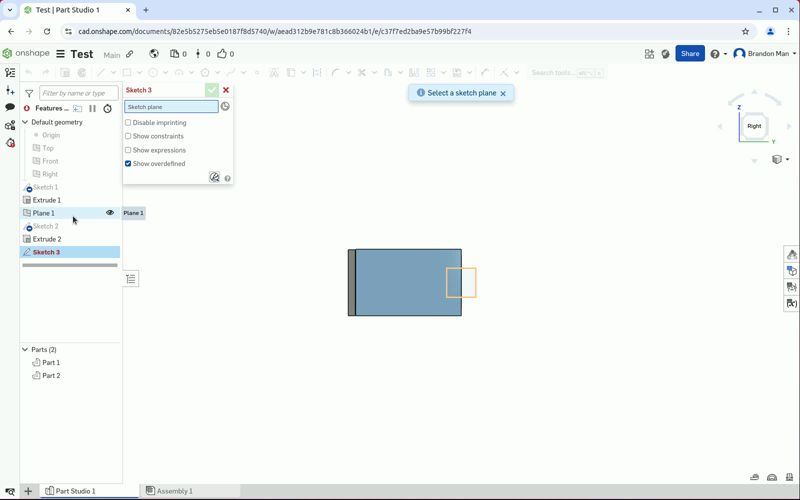
click(73, 215)
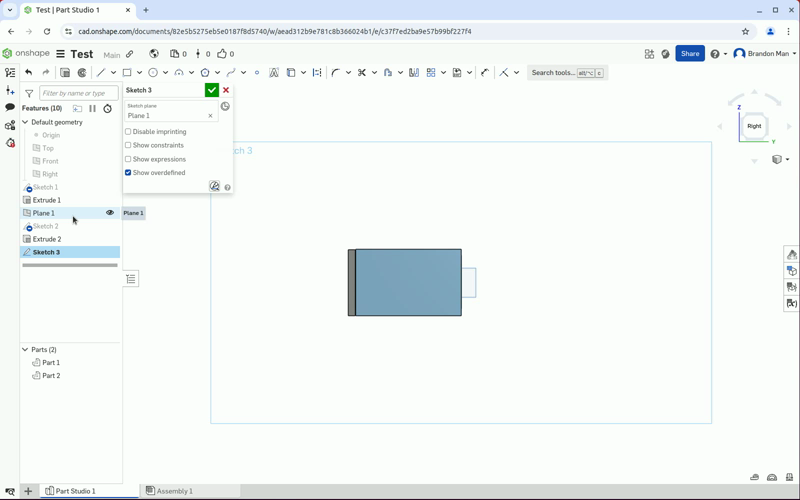
mouse_move(73, 352)
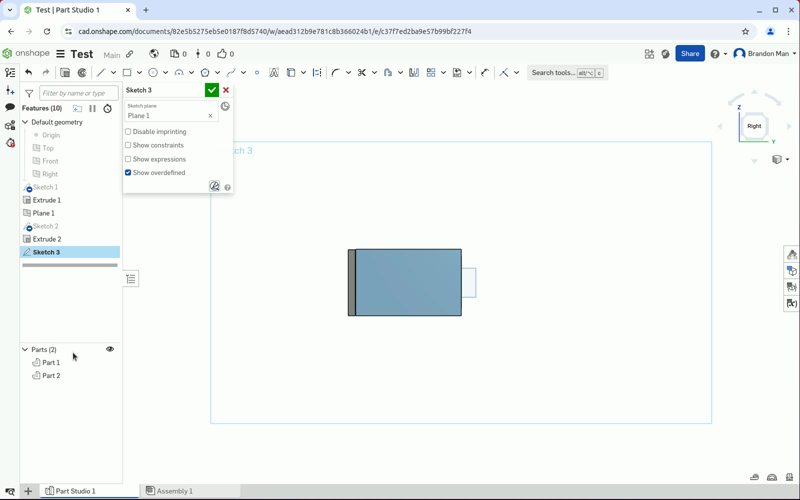
key(y)
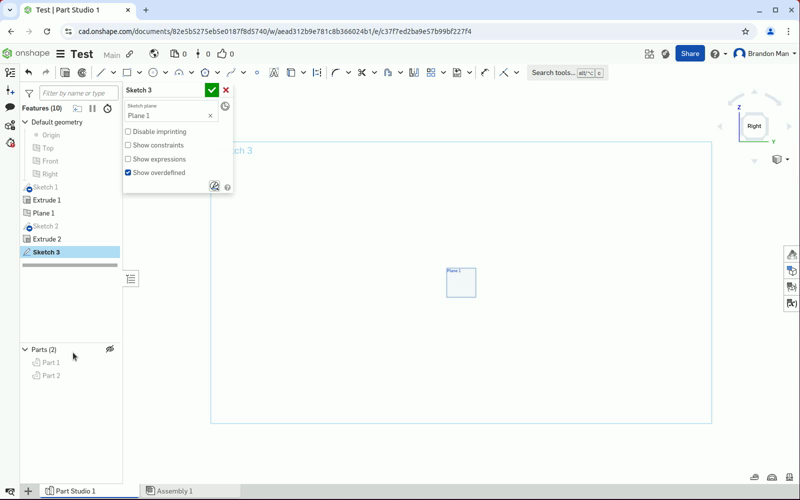
key(l)
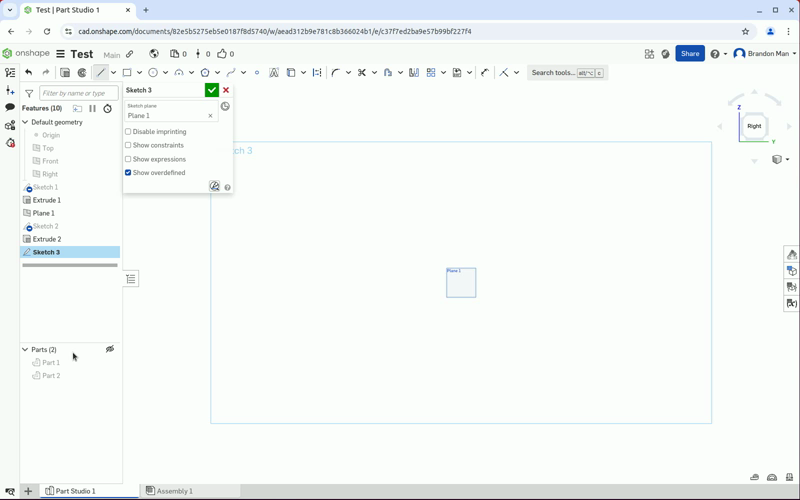
key_down(shift)
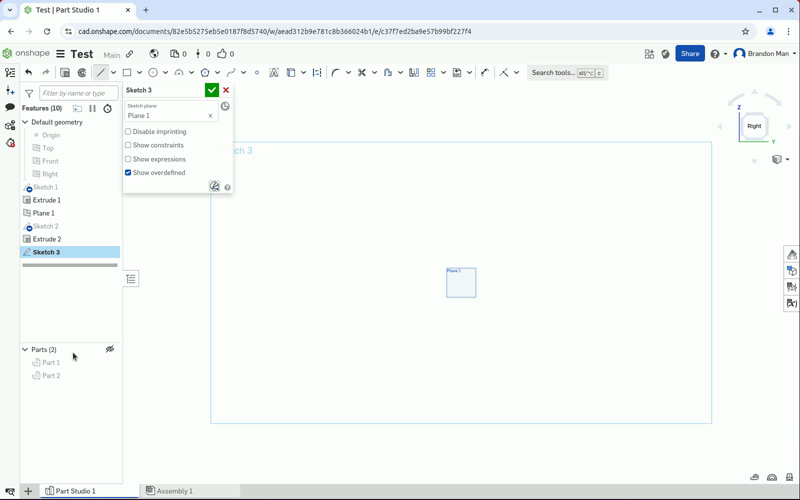
mouse_move(460, 315)
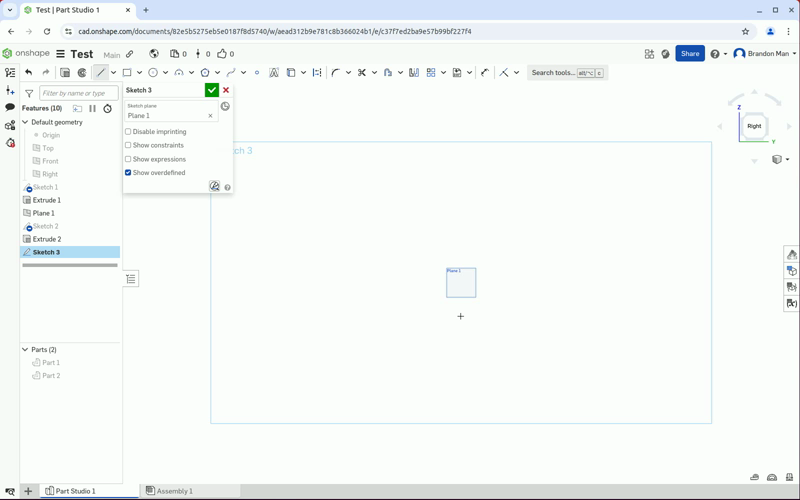
click(460, 315)
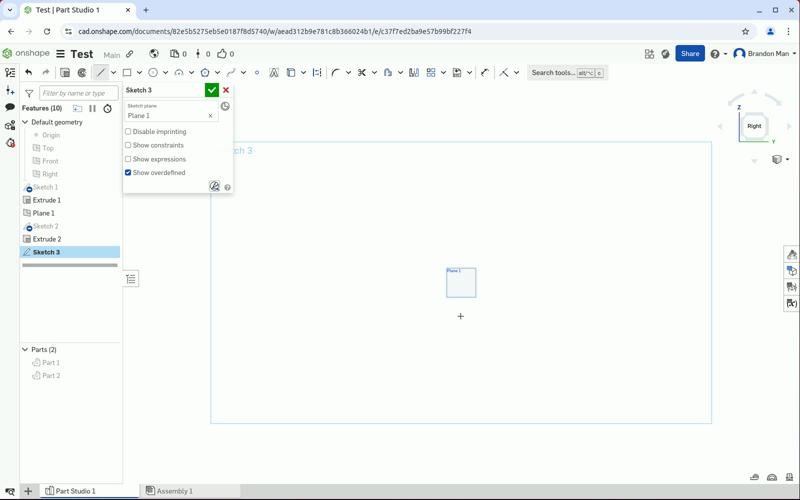
key_up(shift)
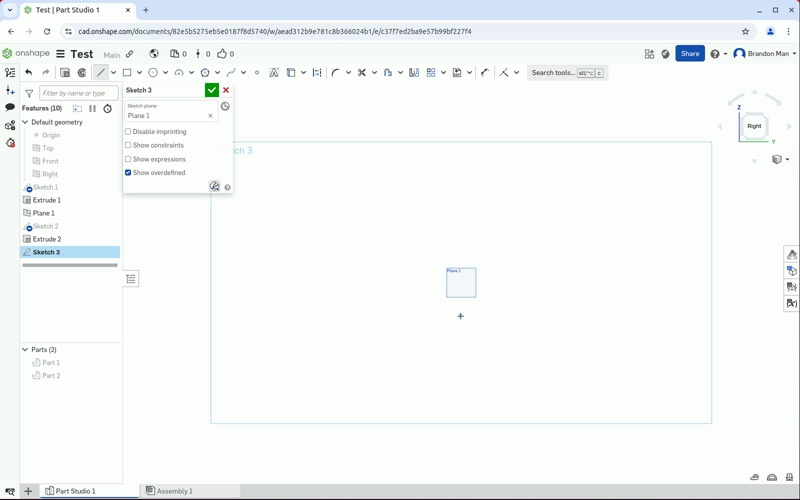
key_down(shift)
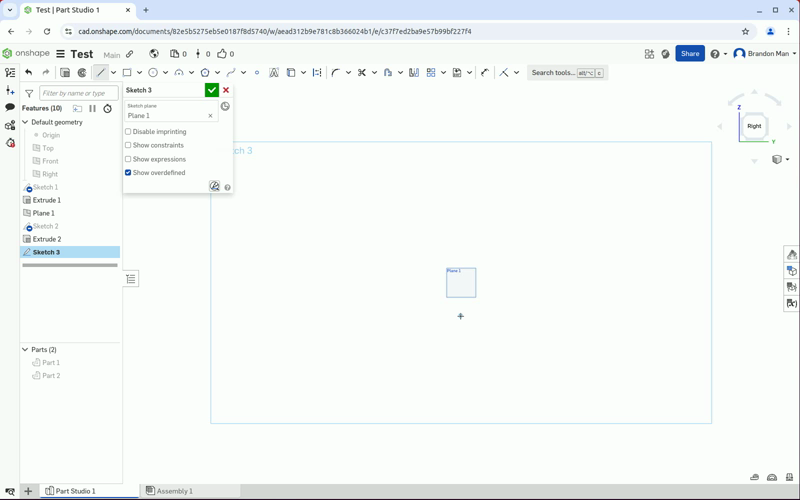
mouse_move(490, 315)
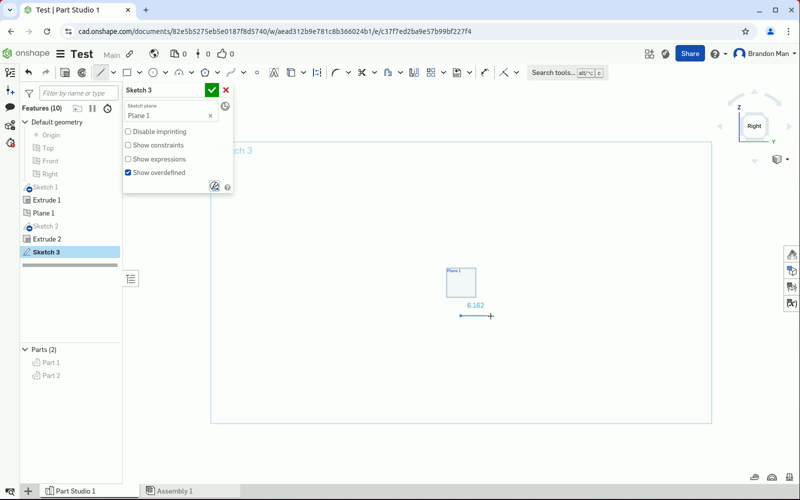
mouse_move(467, 315)
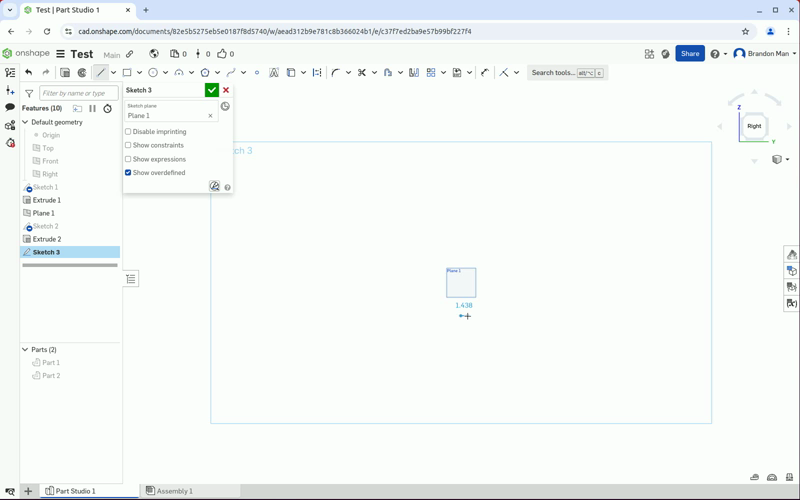
scroll(6)
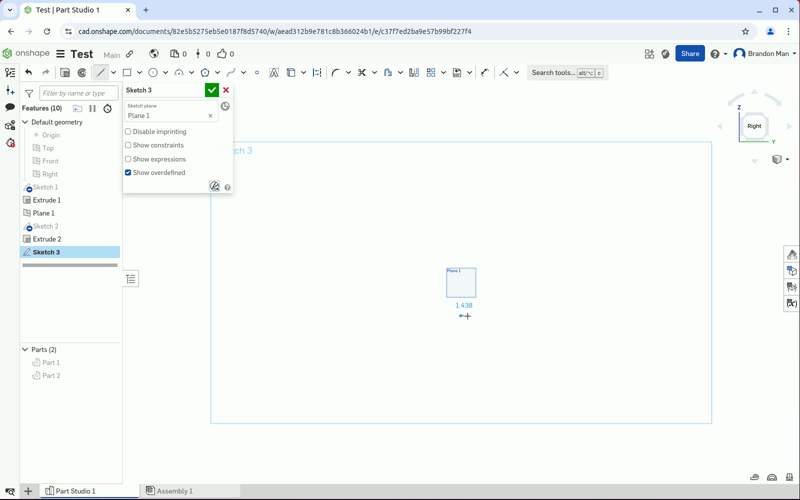
scroll(6)
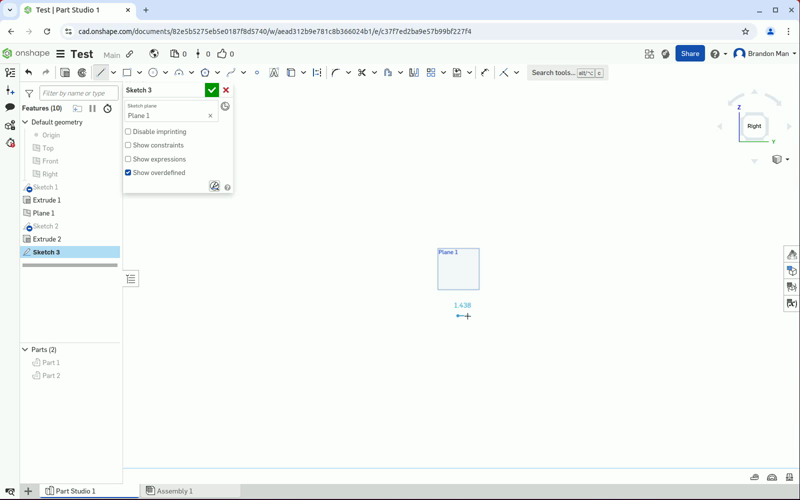
scroll(6)
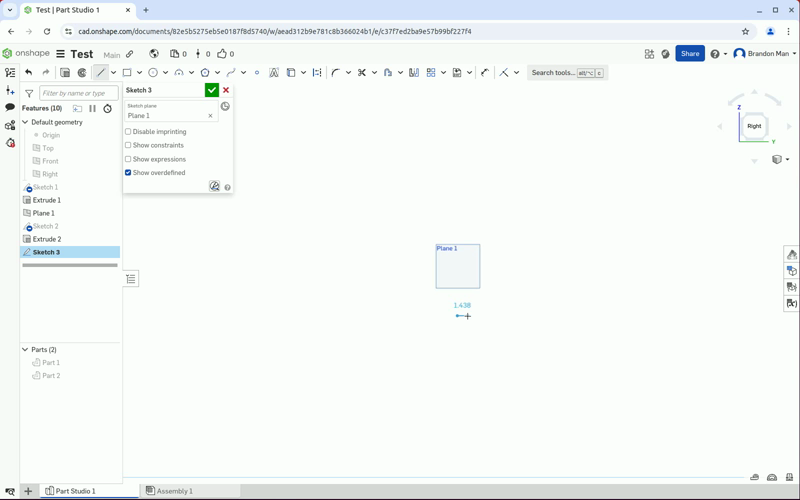
scroll(6)
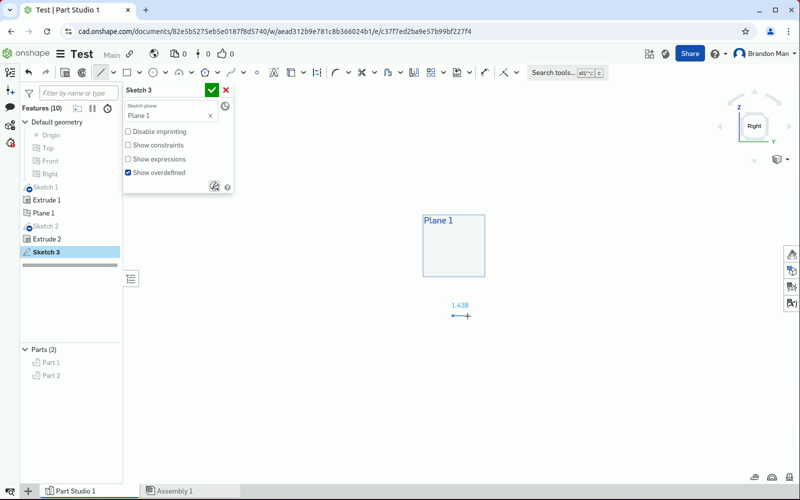
scroll(6)
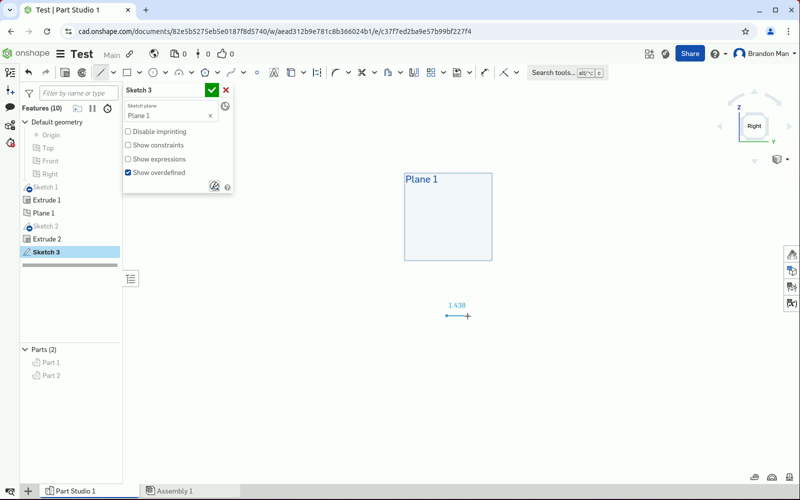
scroll(6)
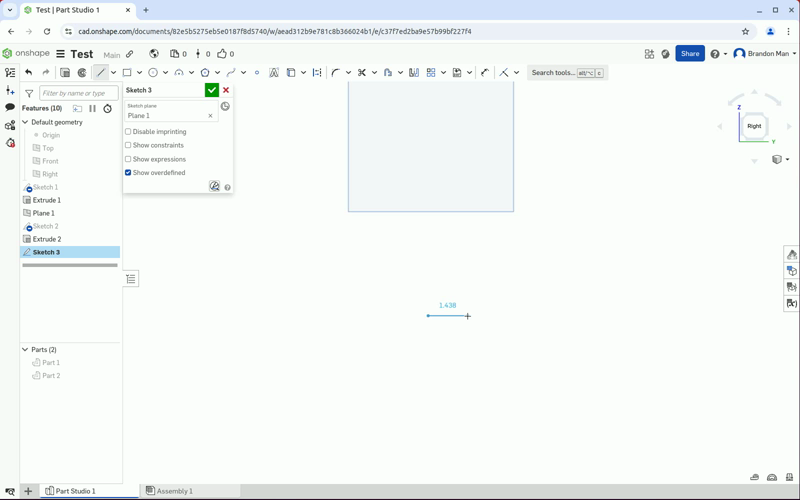
scroll(6)
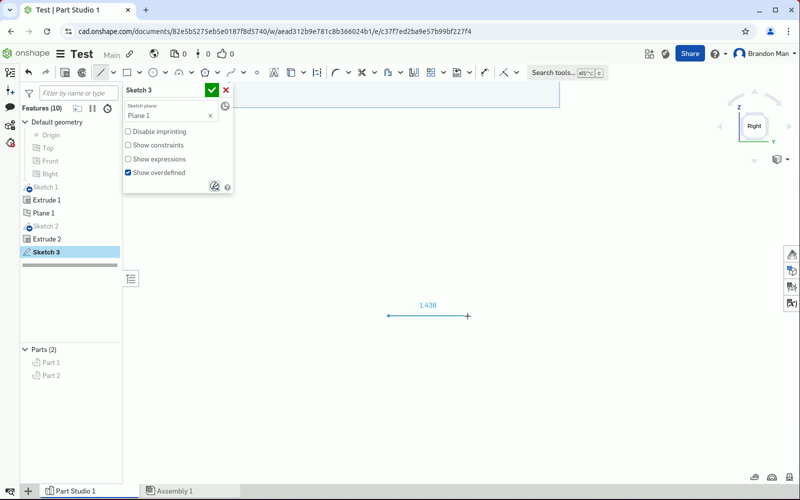
click(467, 315)
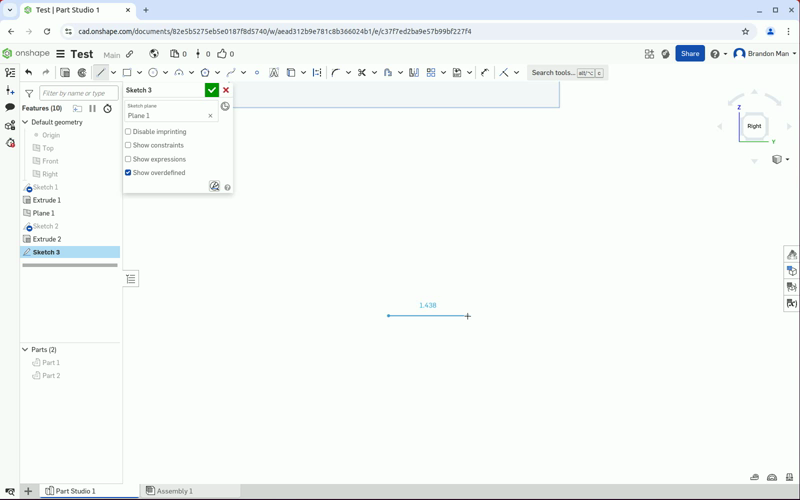
scroll(-6)
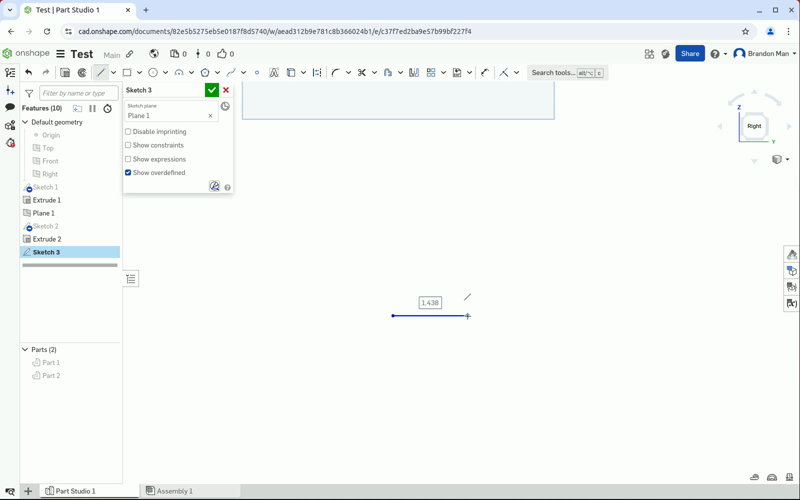
scroll(-6)
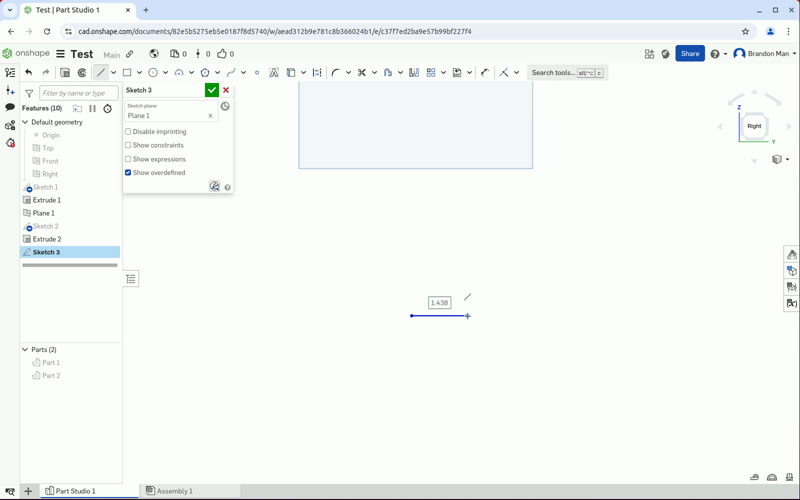
scroll(-6)
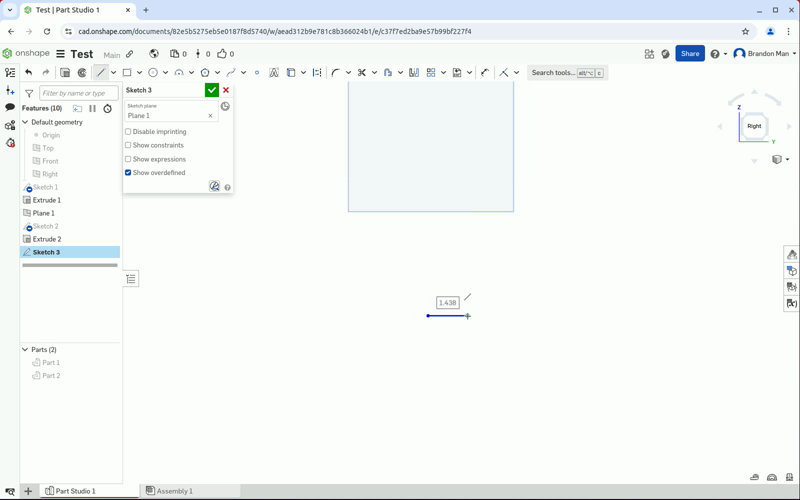
scroll(-6)
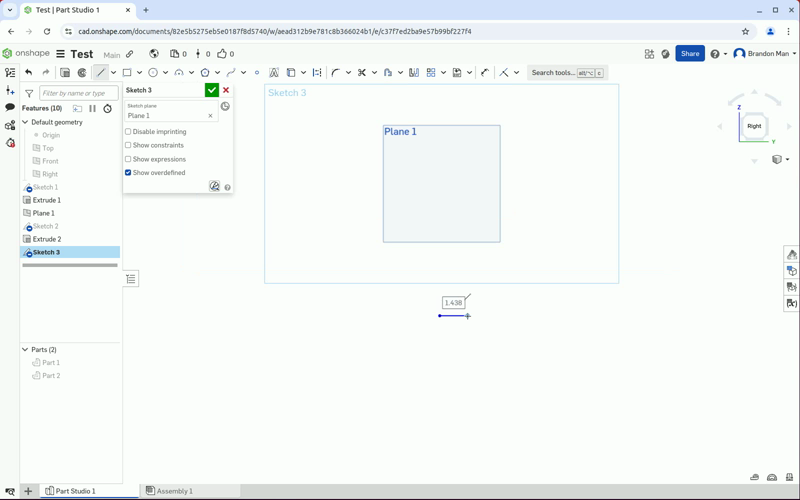
scroll(-6)
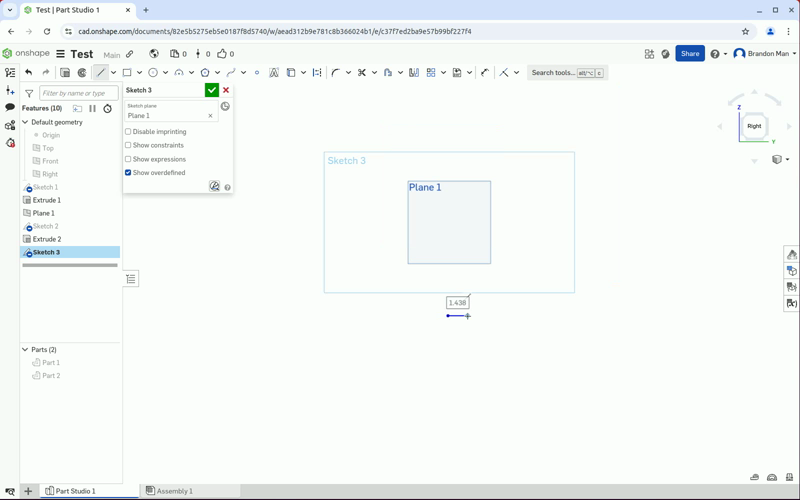
scroll(-6)
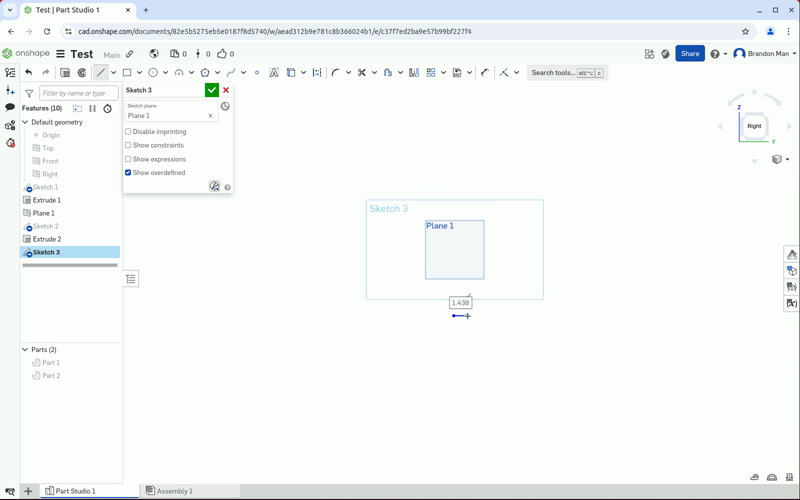
scroll(-6)
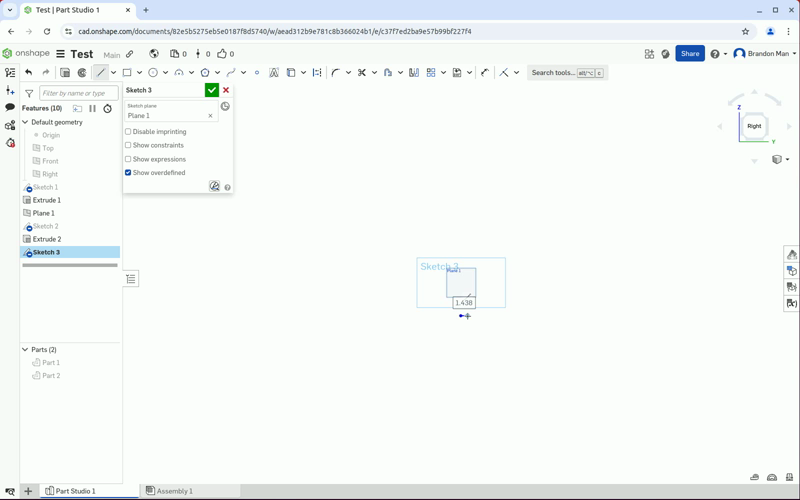
key_up(shift)
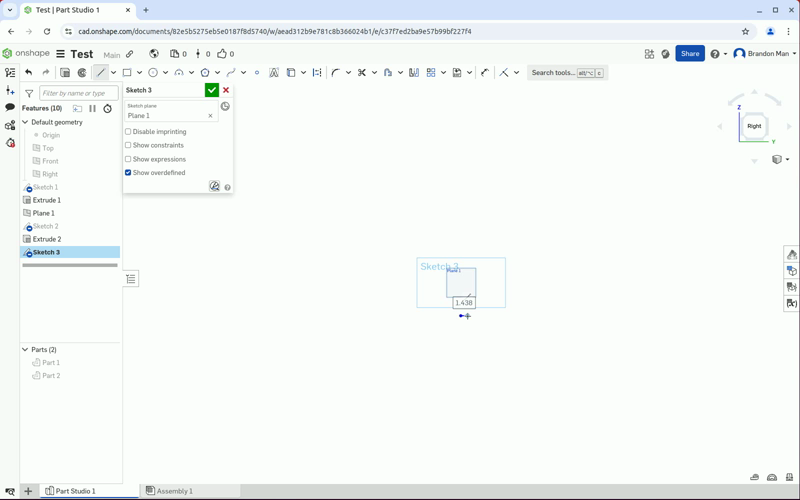
key_down(shift)
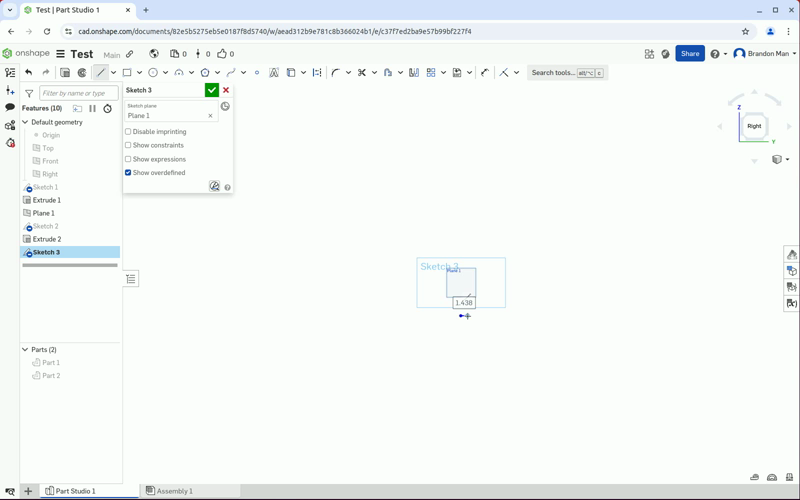
mouse_move(467, 249)
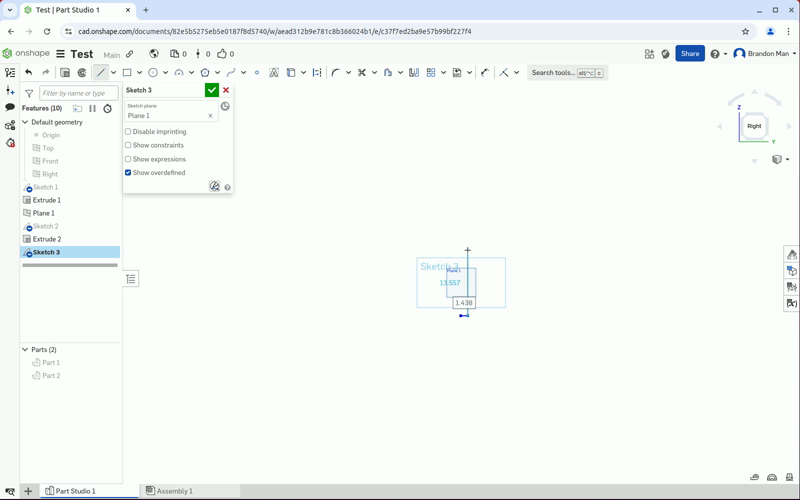
click(467, 249)
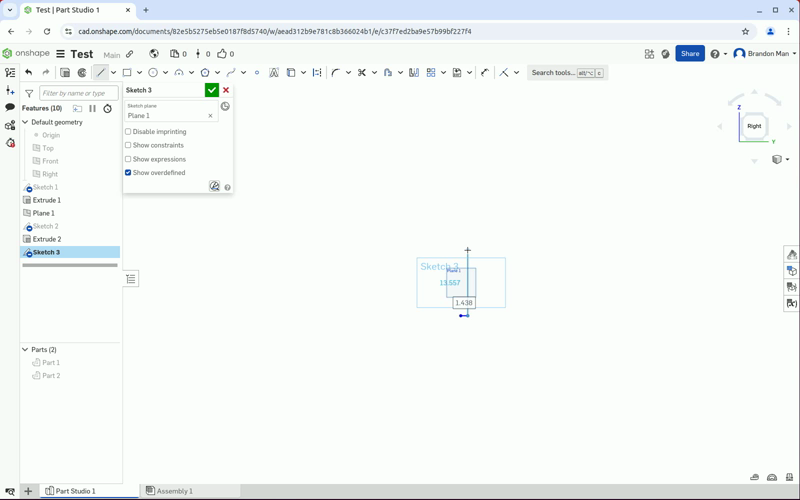
key_up(shift)
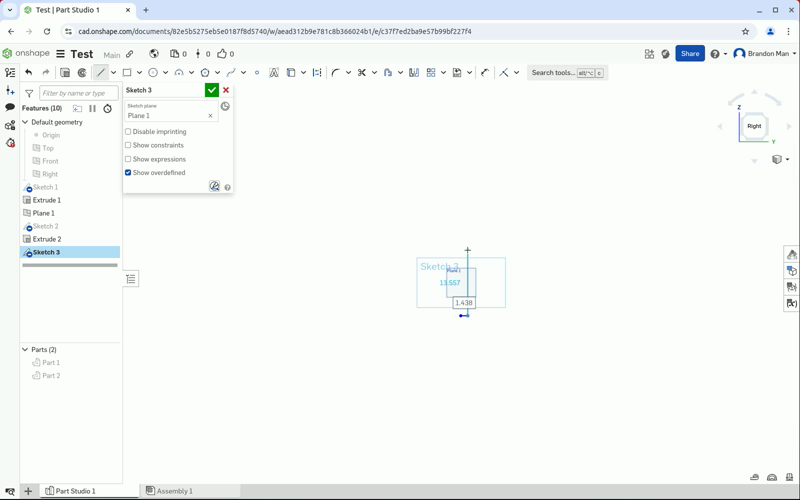
key_down(shift)
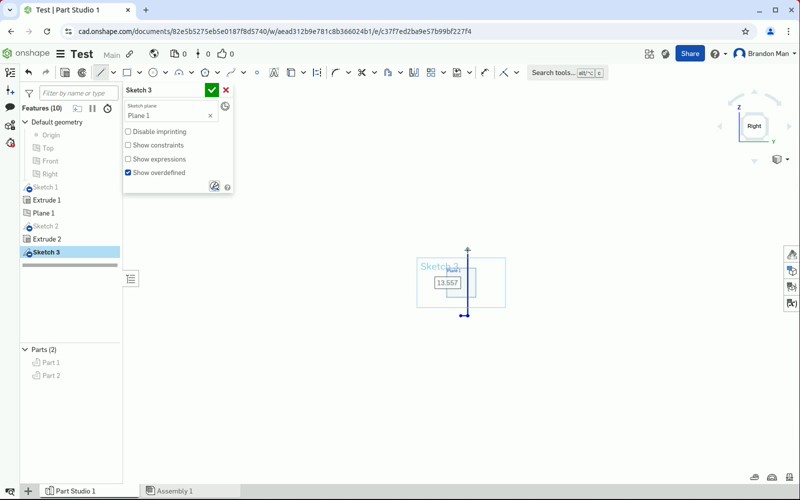
mouse_move(497, 249)
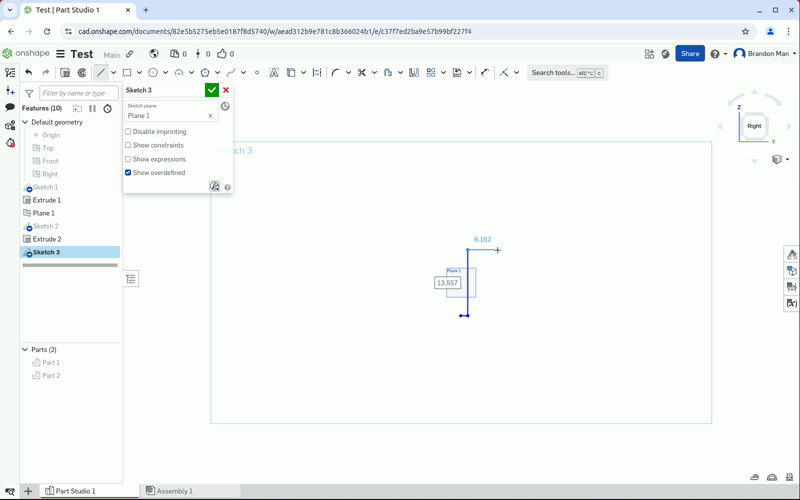
mouse_move(460, 249)
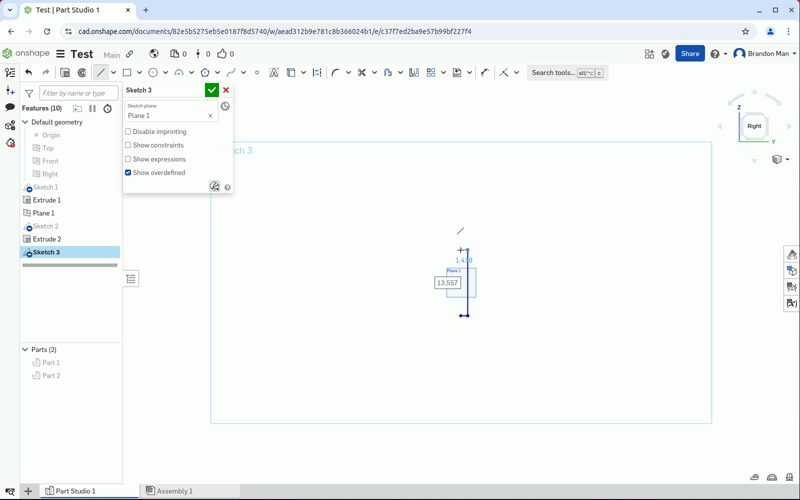
scroll(6)
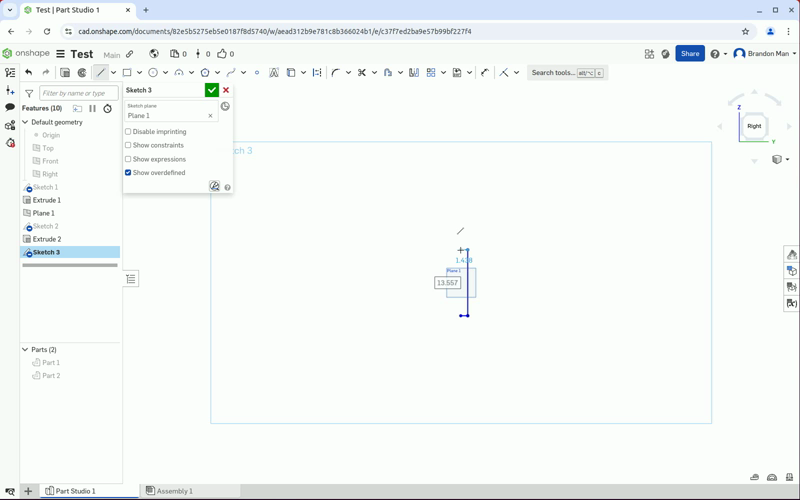
scroll(6)
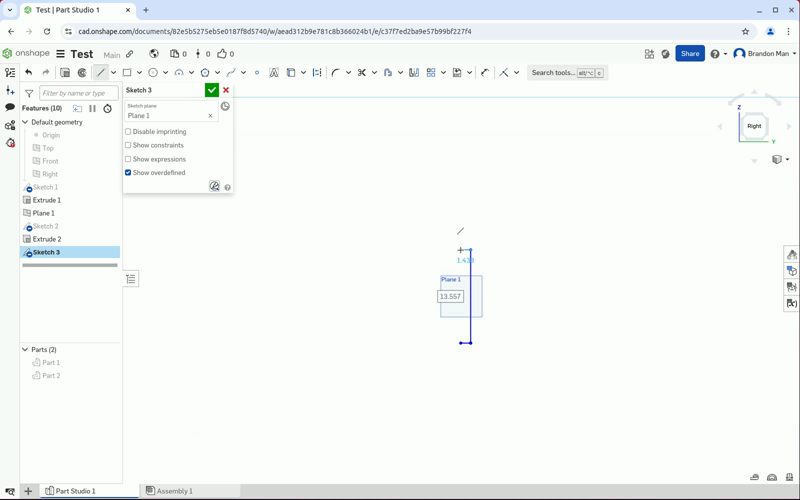
scroll(6)
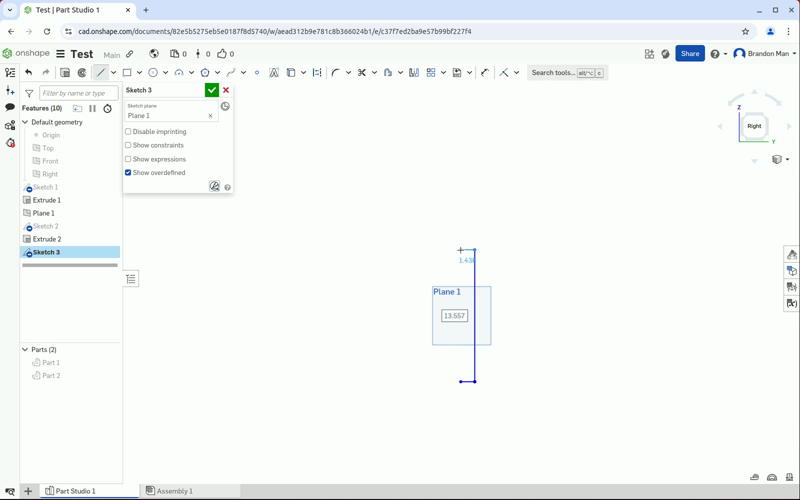
scroll(6)
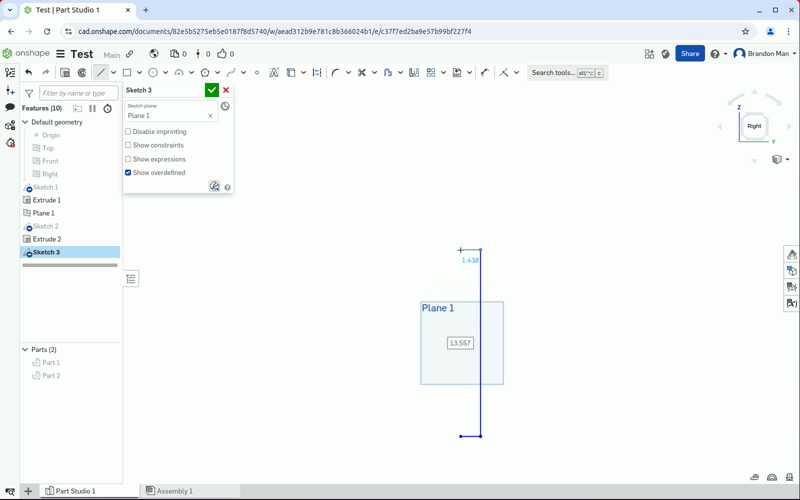
scroll(6)
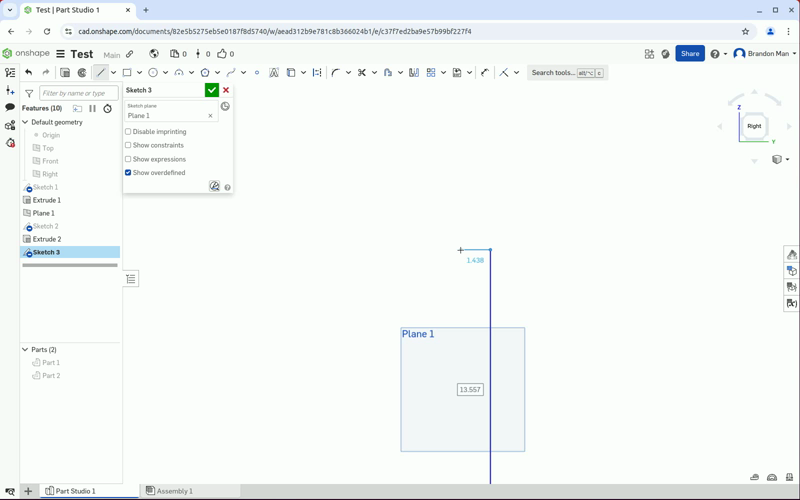
scroll(6)
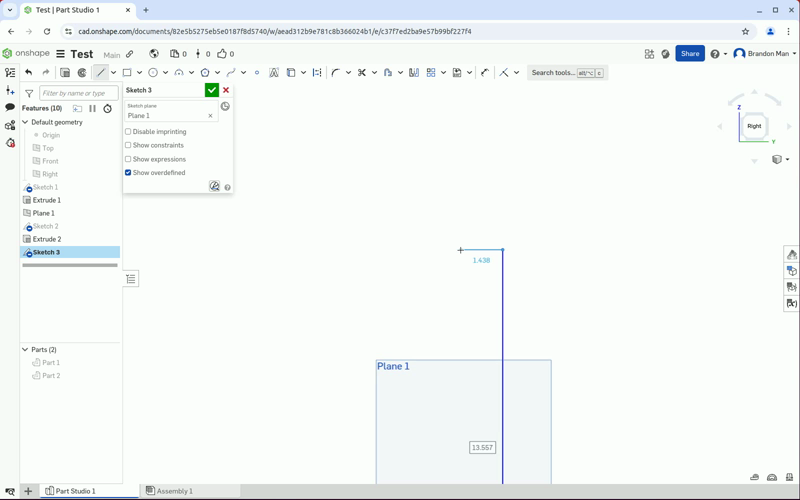
scroll(6)
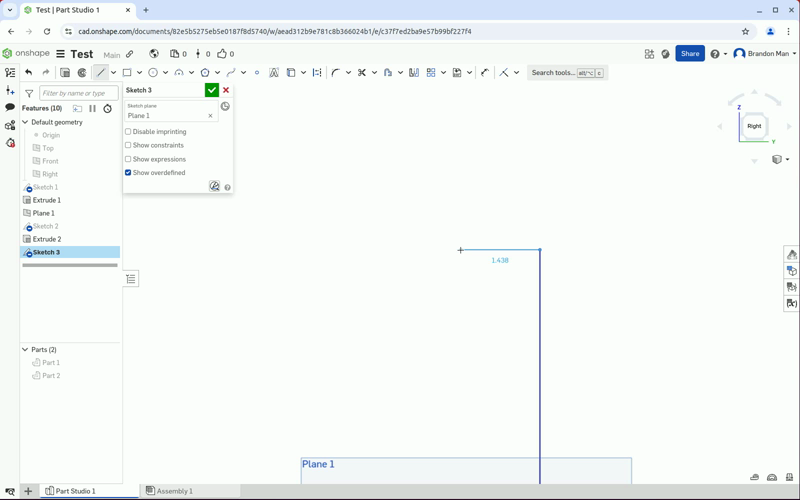
click(460, 249)
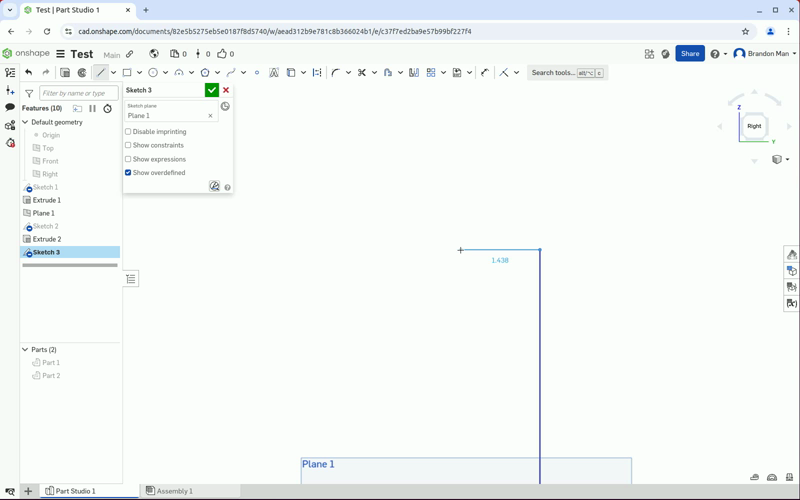
scroll(-6)
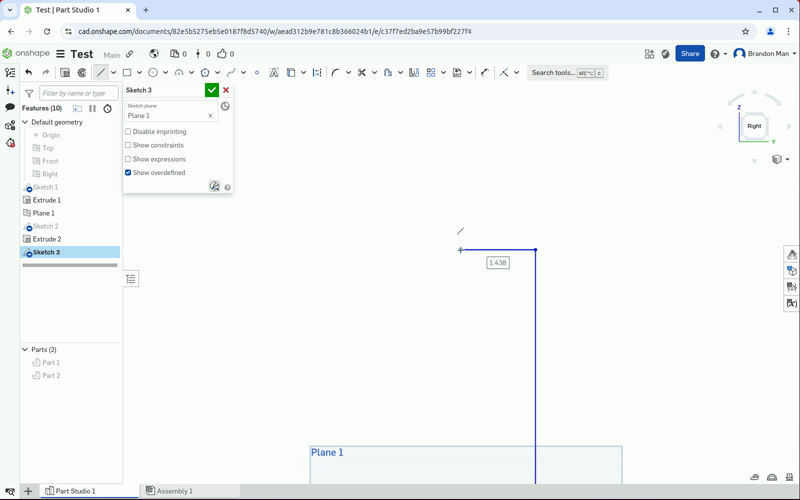
scroll(-6)
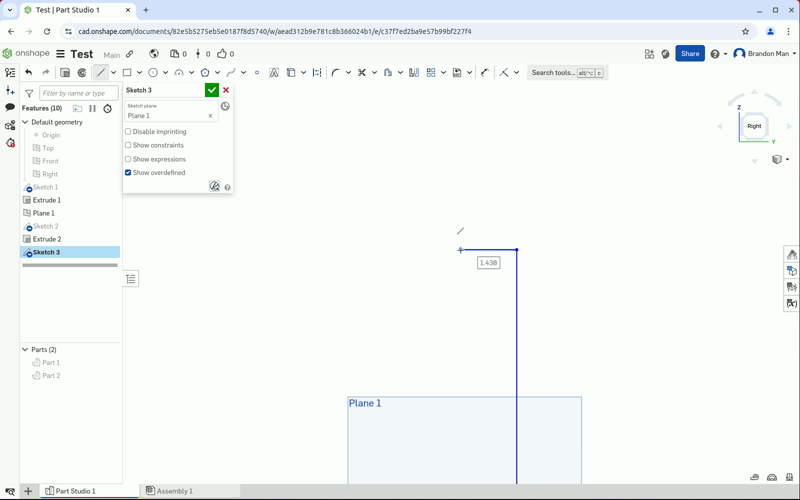
scroll(-6)
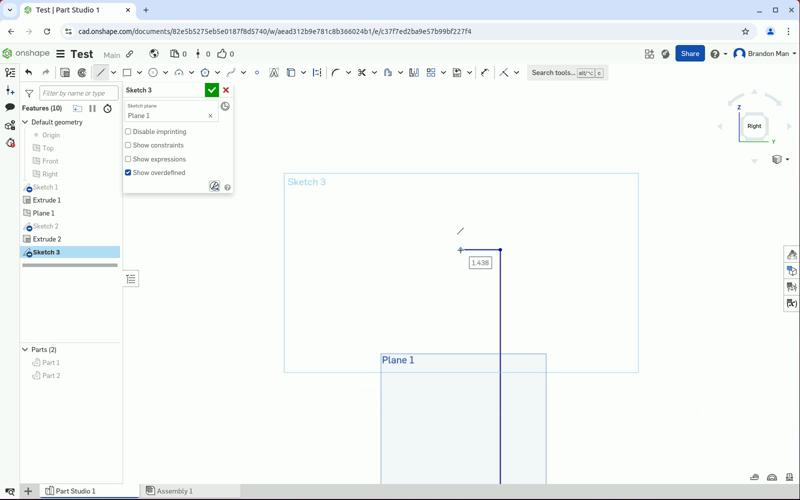
scroll(-6)
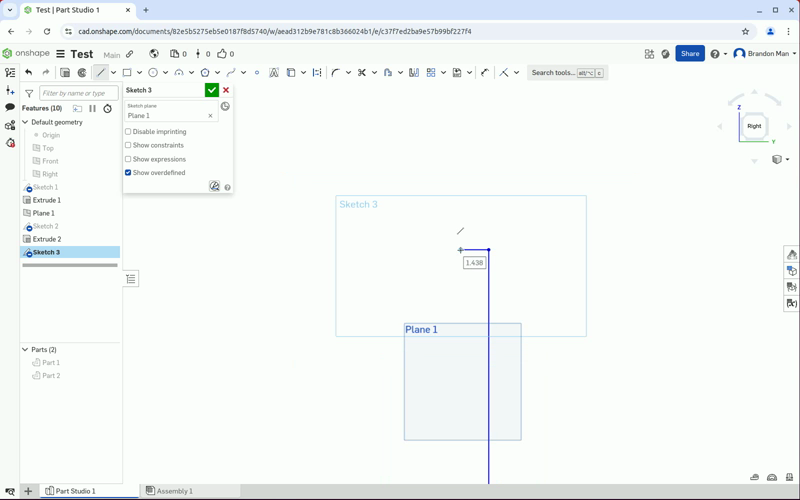
scroll(-6)
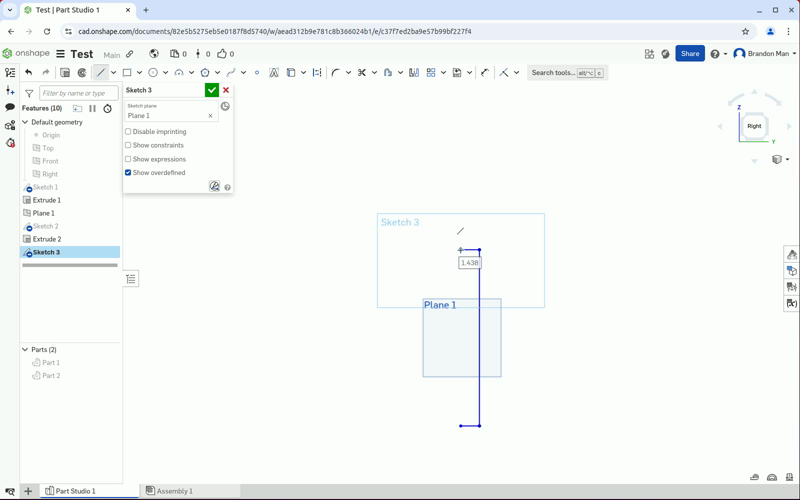
scroll(-6)
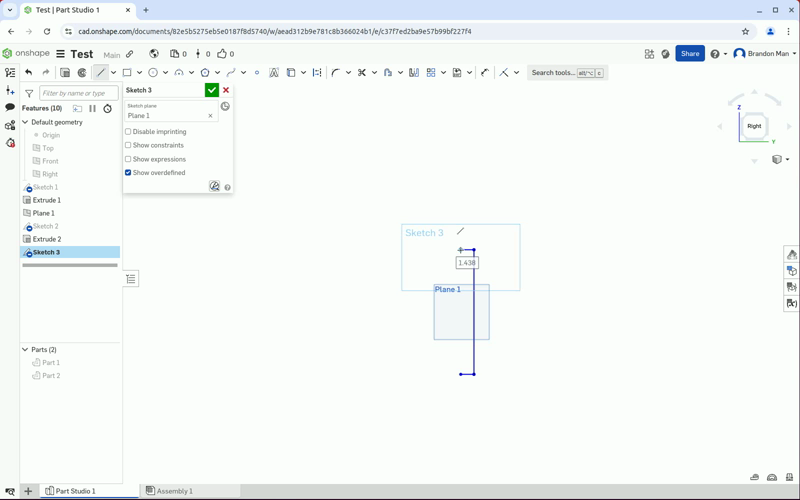
scroll(-6)
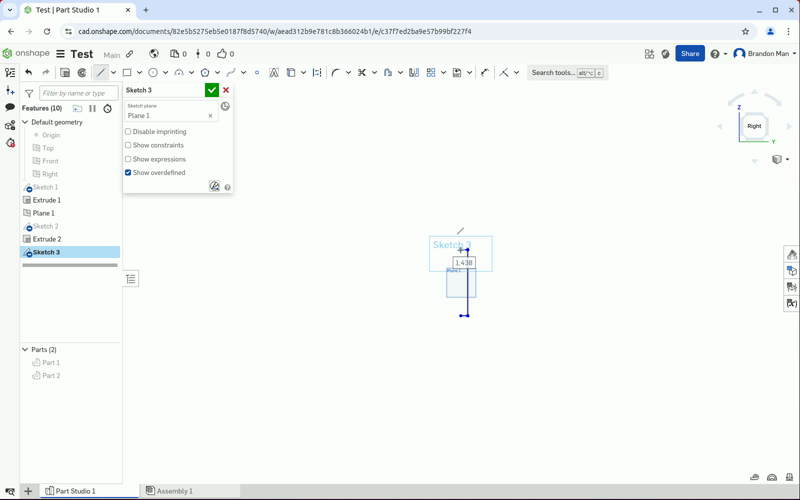
key_up(shift)
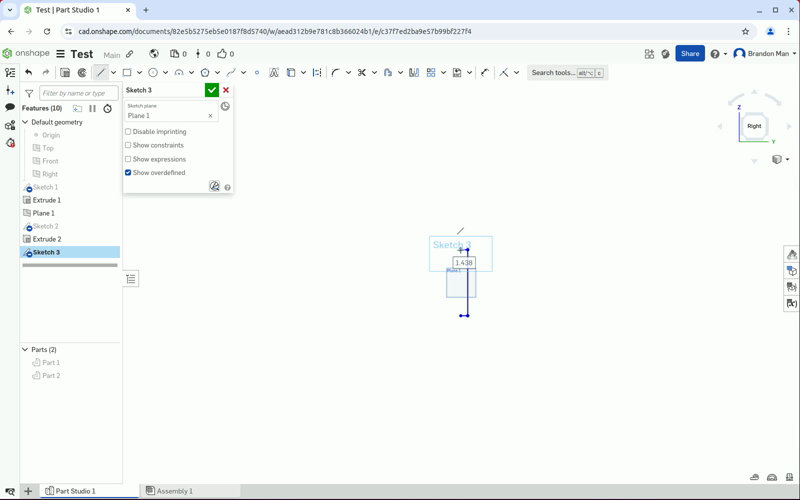
key_down(shift)
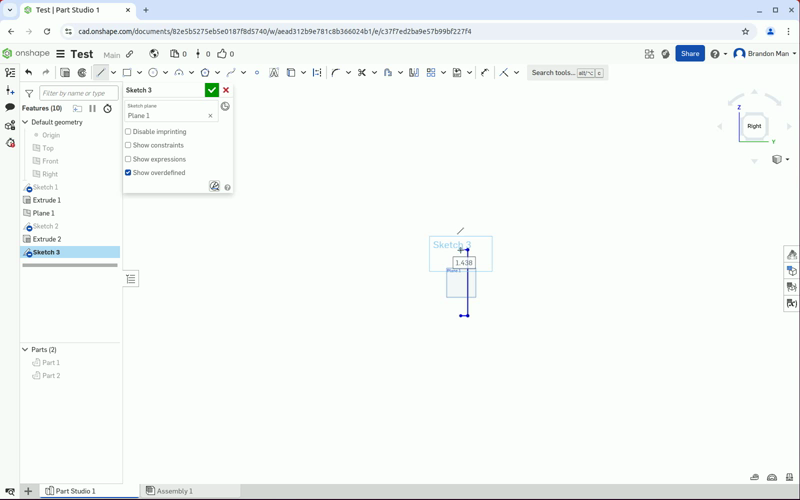
mouse_move(460, 315)
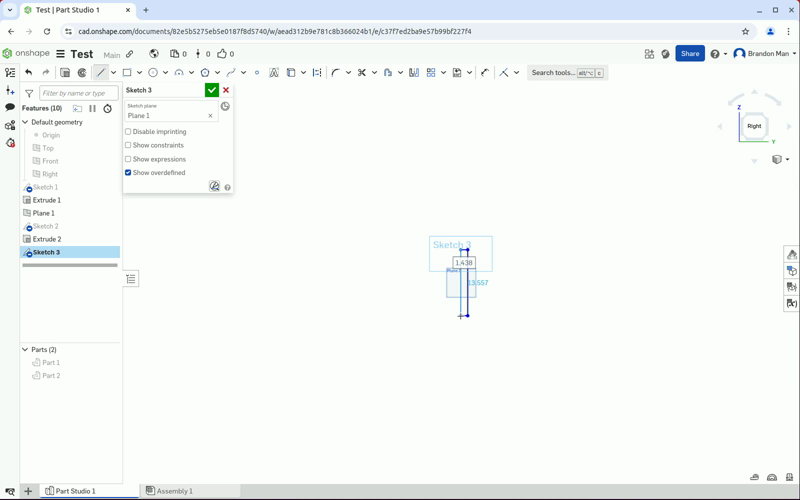
key_up(shift)
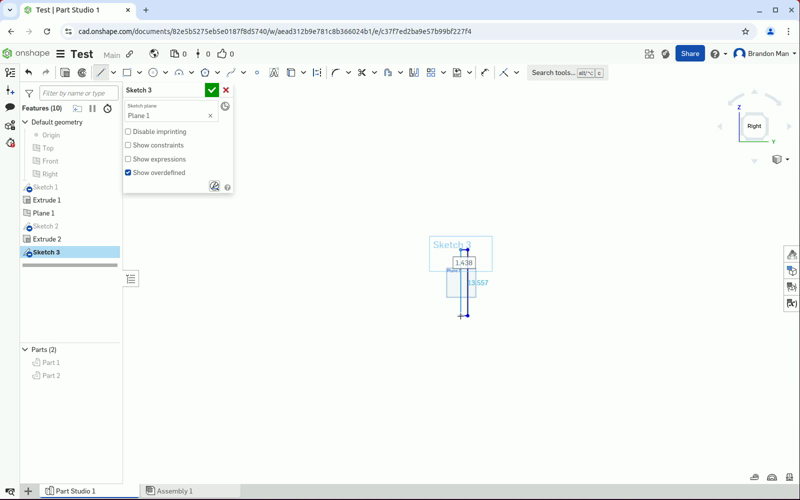
click(460, 315)
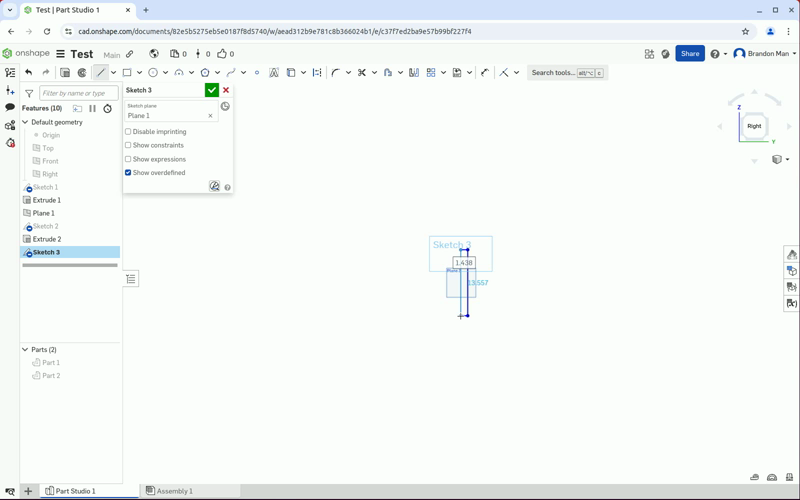
key(esc)
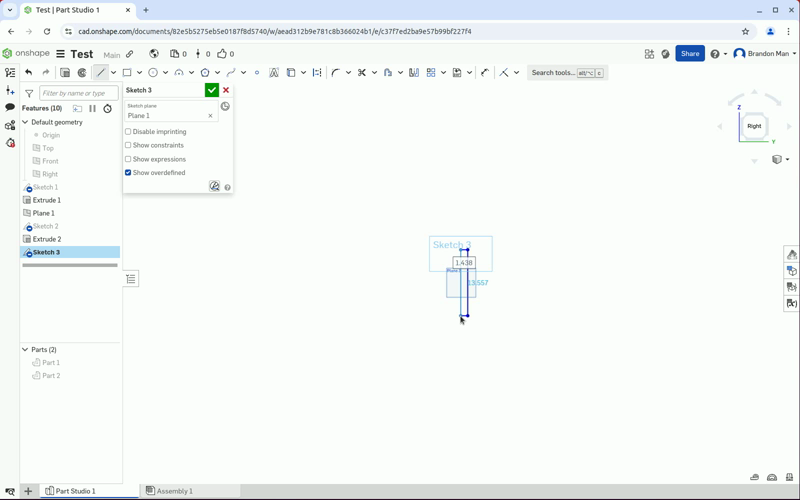
mouse_move(461, 250)
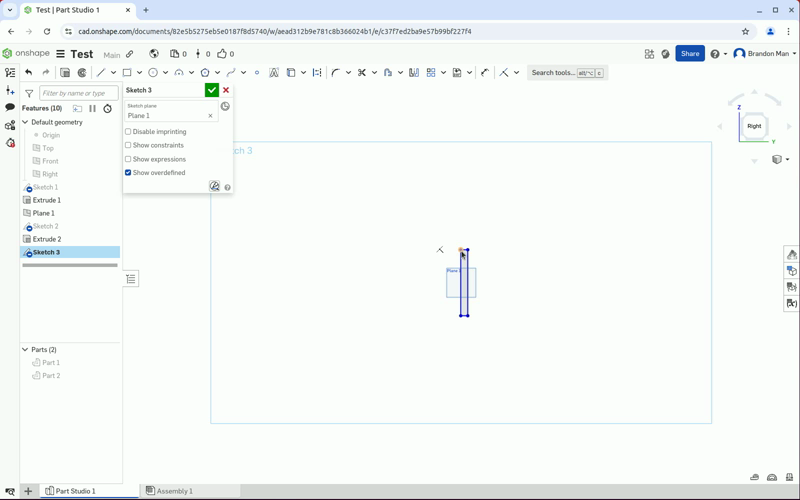
scroll(6)
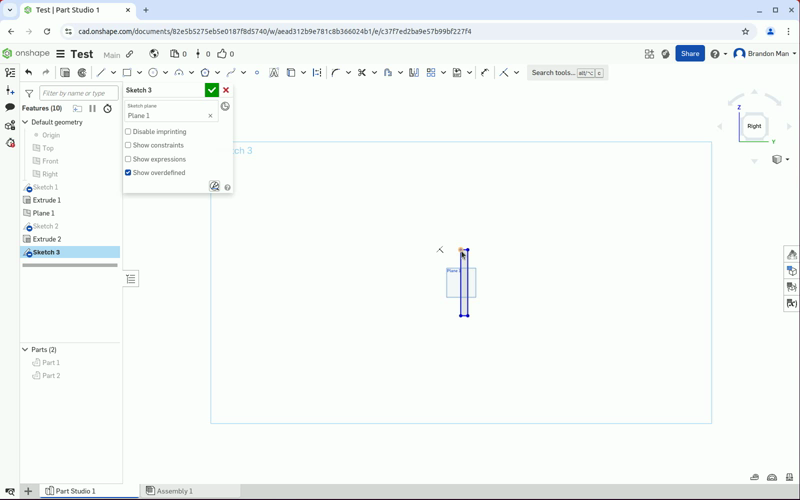
scroll(6)
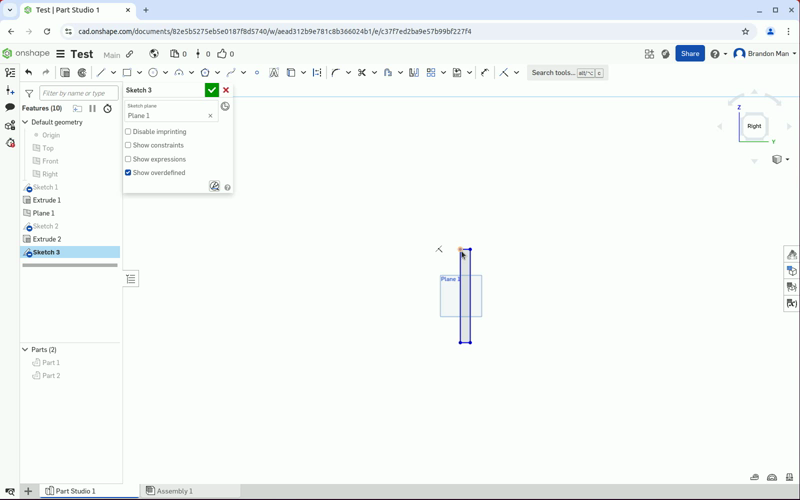
scroll(6)
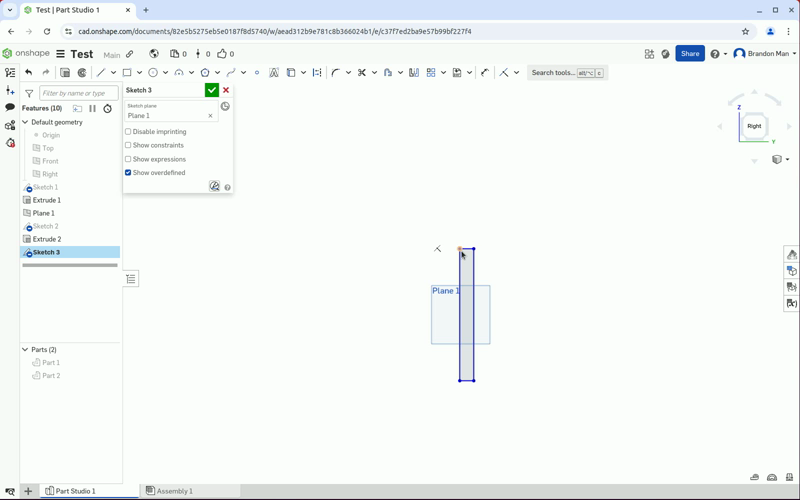
scroll(6)
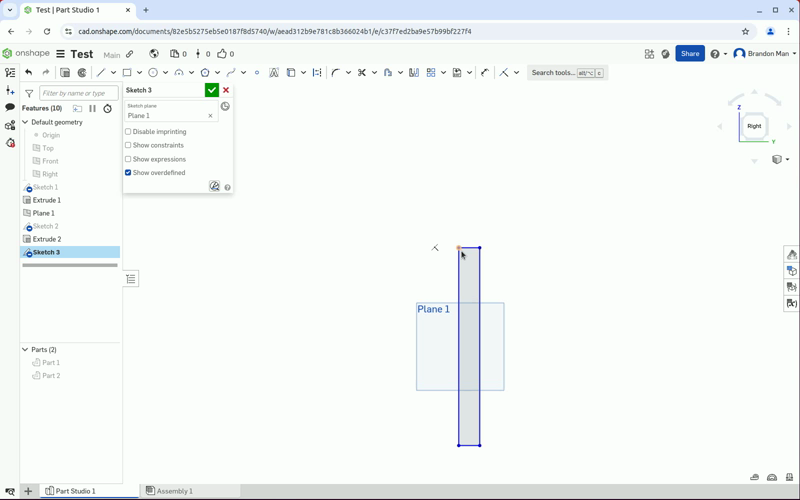
scroll(6)
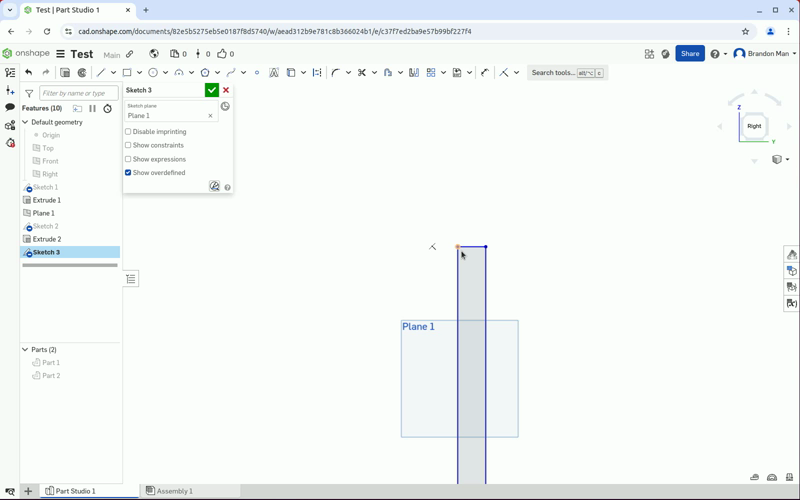
scroll(6)
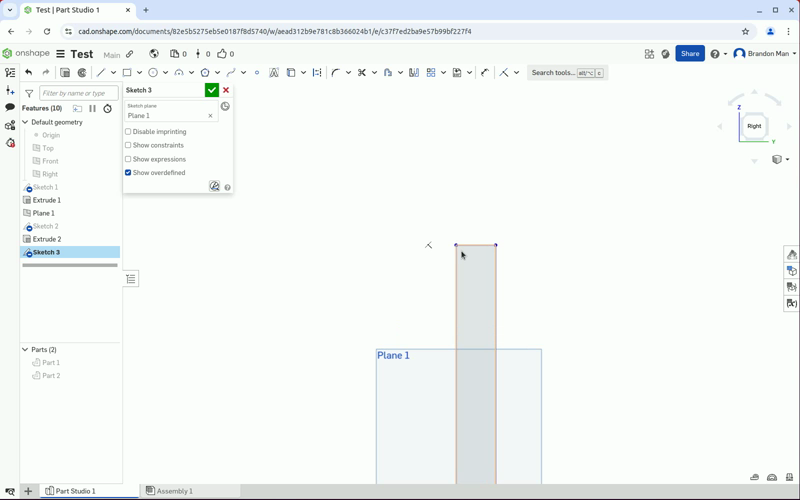
scroll(6)
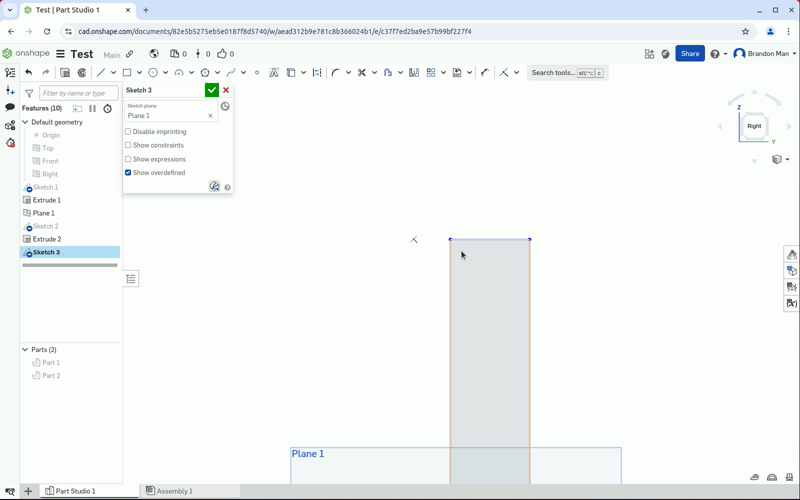
click(461, 250)
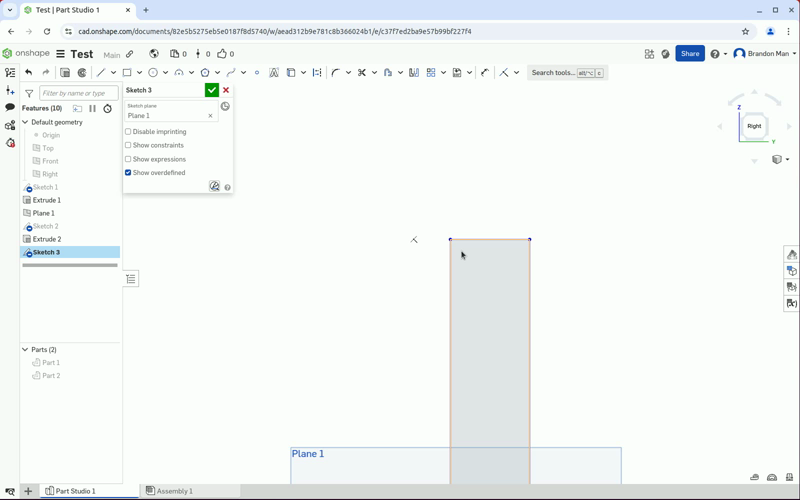
scroll(-6)
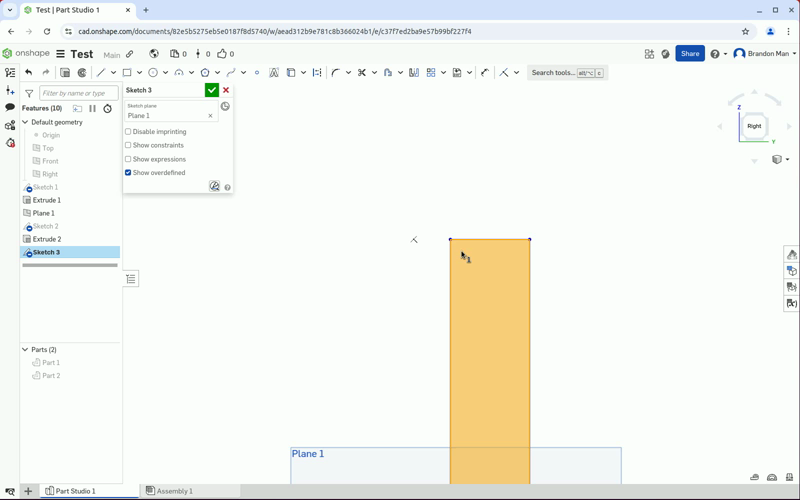
scroll(-6)
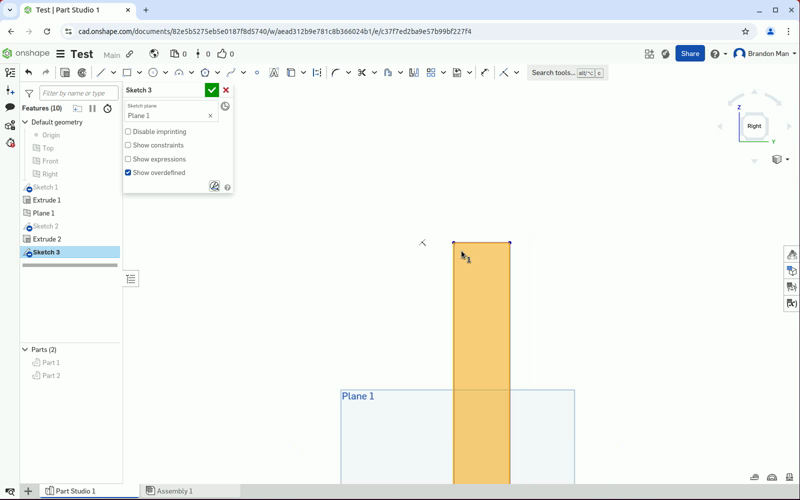
scroll(-6)
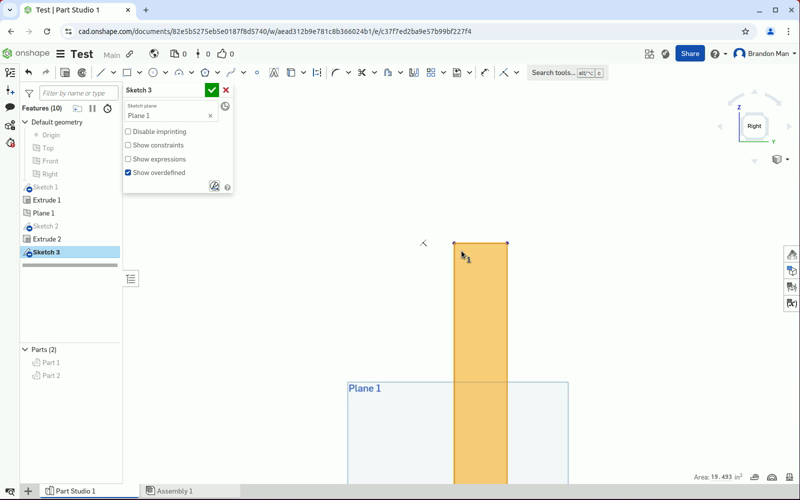
scroll(-6)
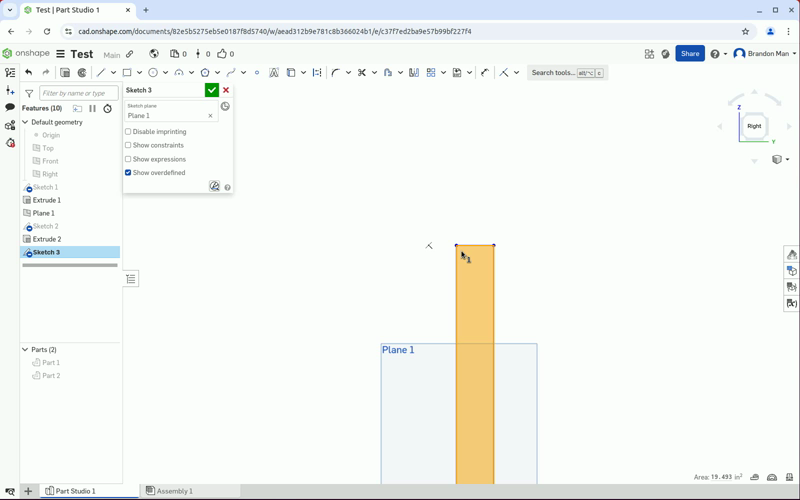
scroll(-6)
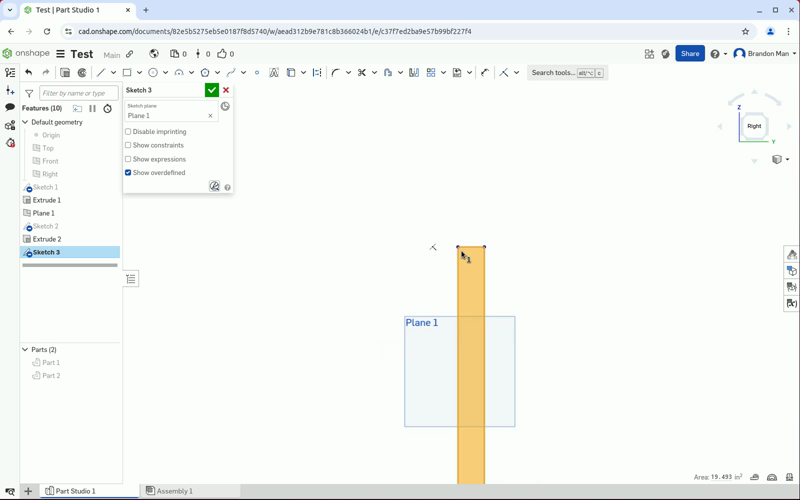
scroll(-6)
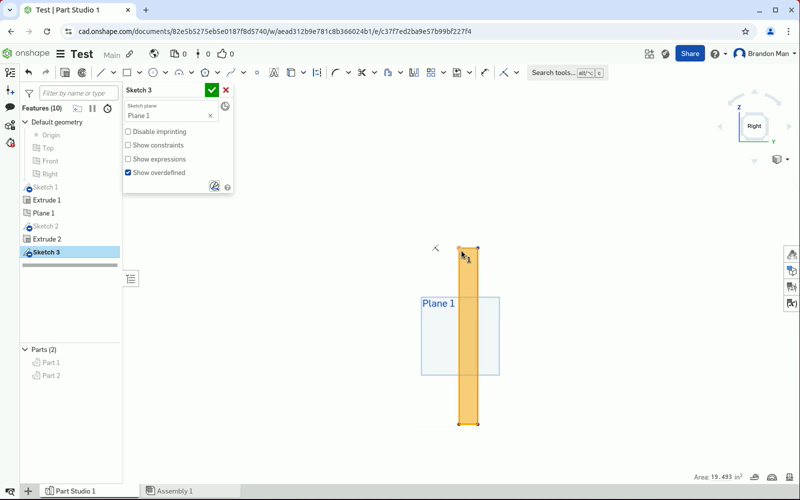
scroll(-6)
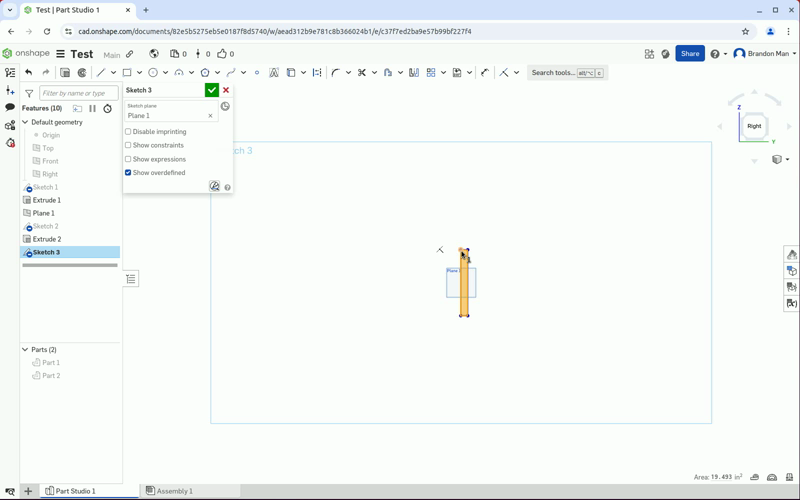
mouse_move(73, 352)
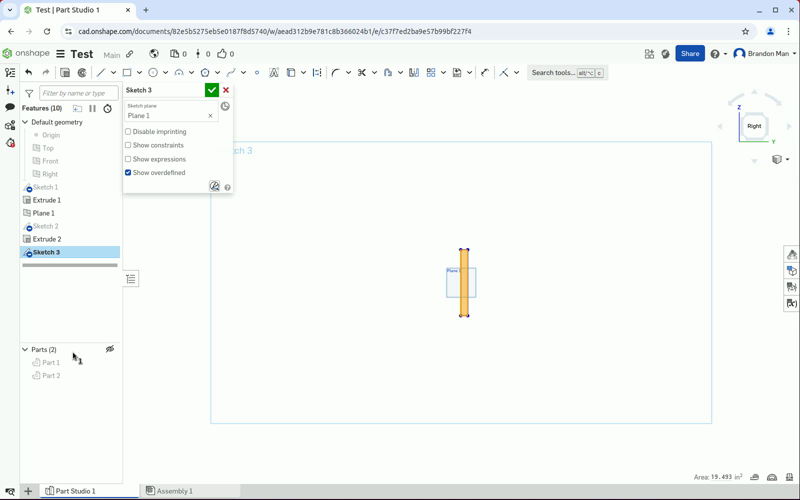
key(shift+y)
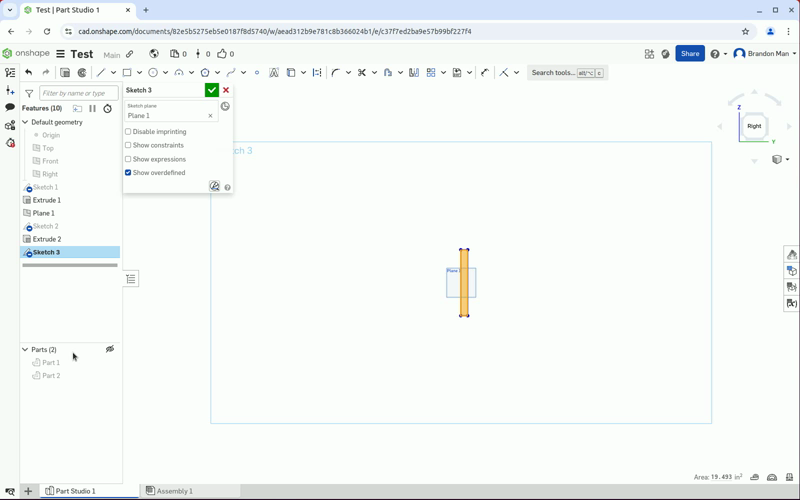
key(shift+e)
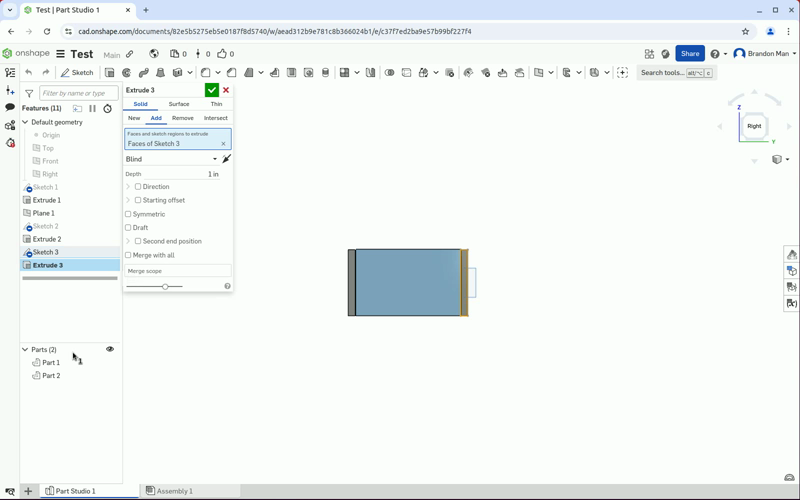
mouse_move(143, 106)
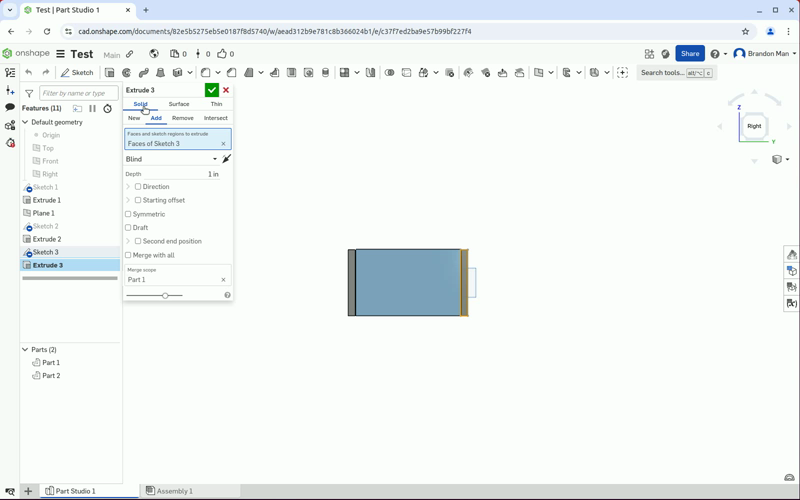
click(143, 106)
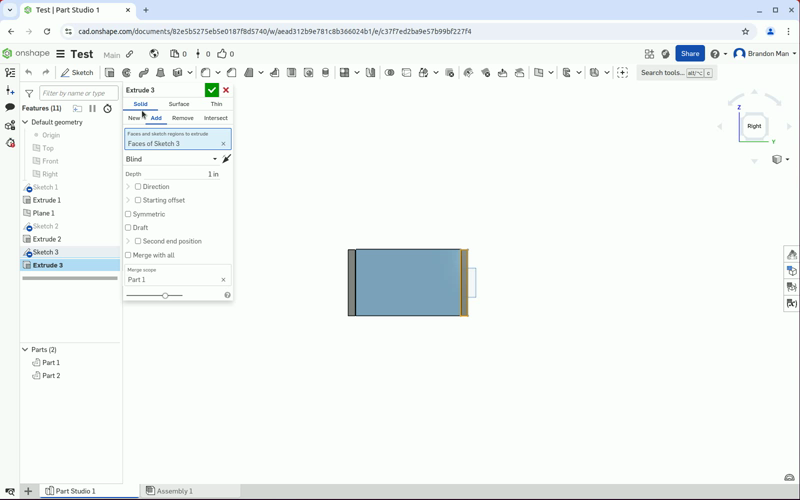
mouse_move(137, 120)
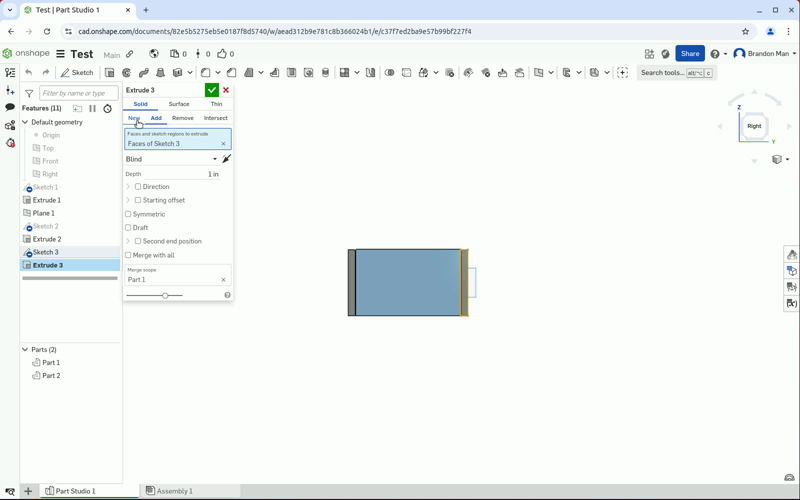
click(137, 120)
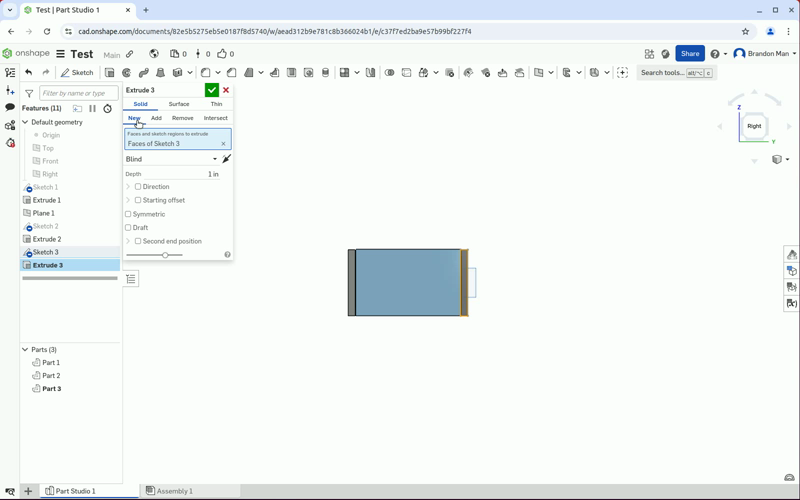
key(tab, 4)
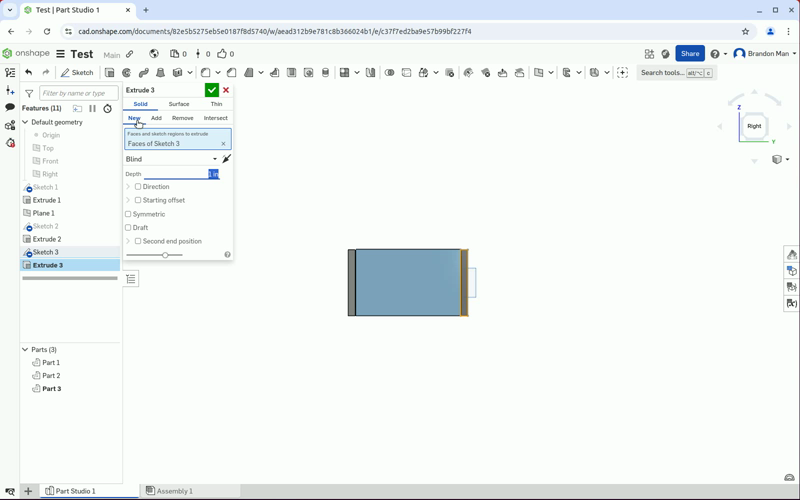
text(-17.331)
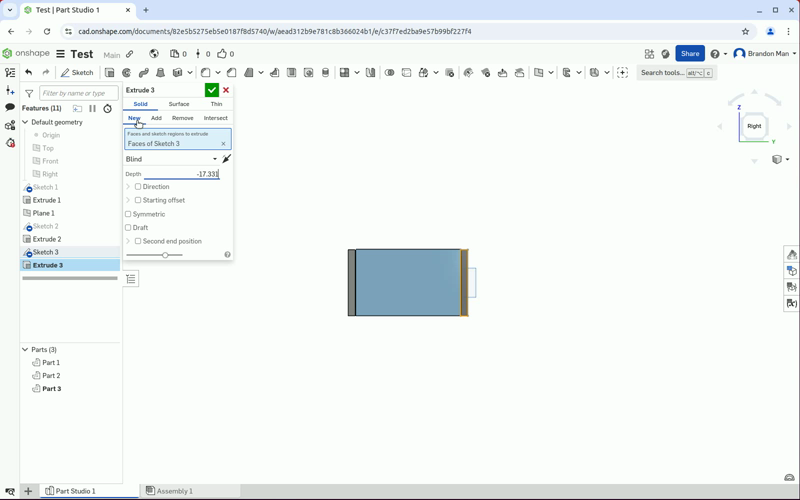
key(enter)
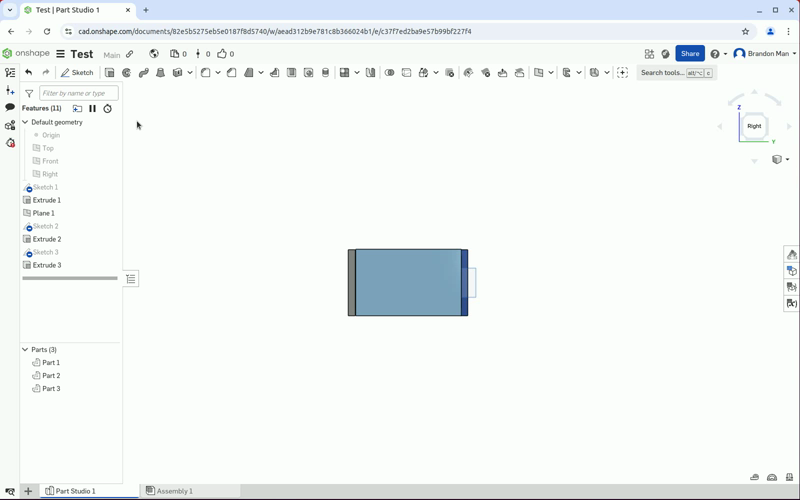
key(shift+h)
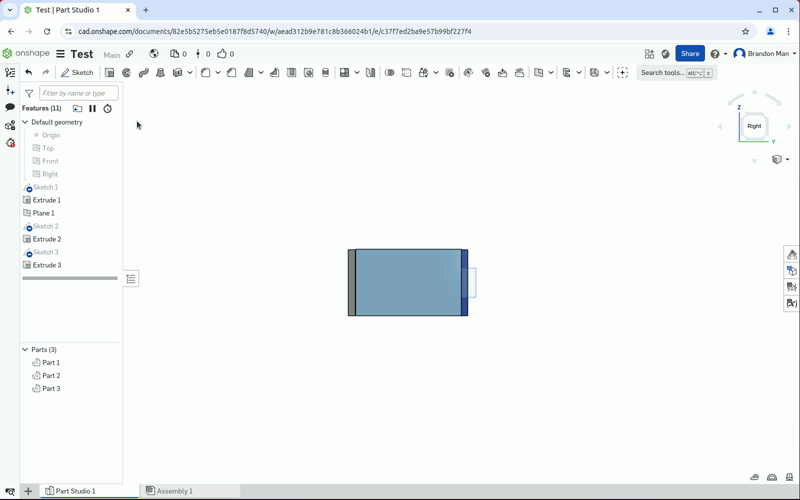
key(shift+h)
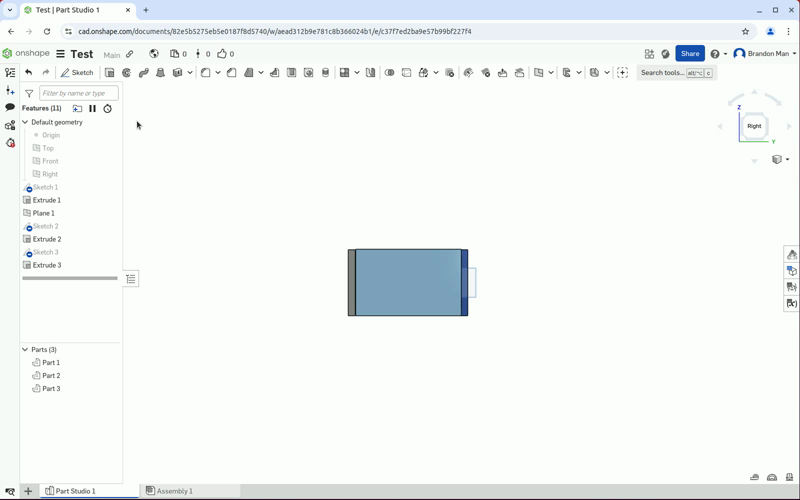
mouse_move(73, 189)
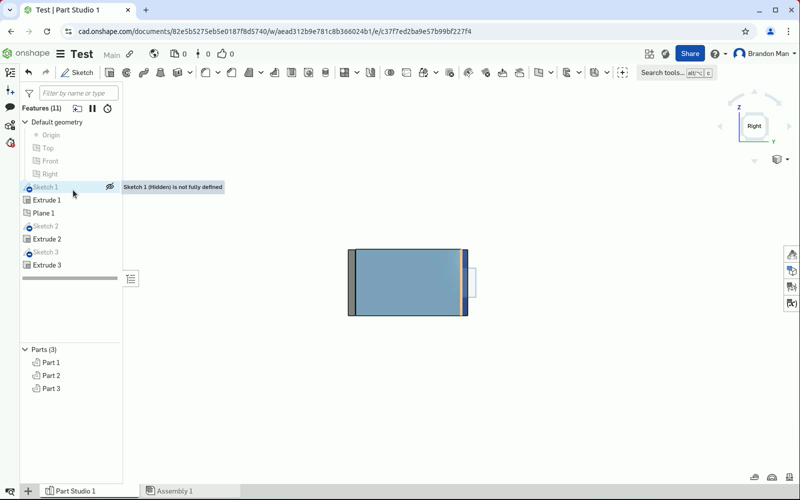
click(73, 189)
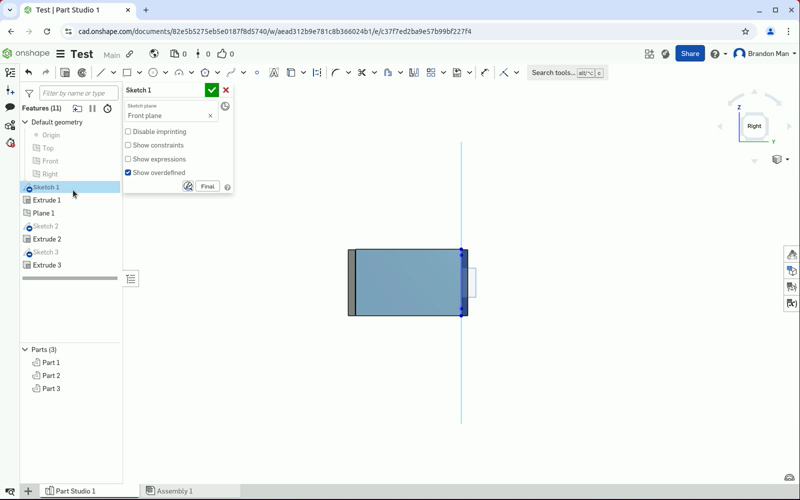
mouse_move(229, 92)
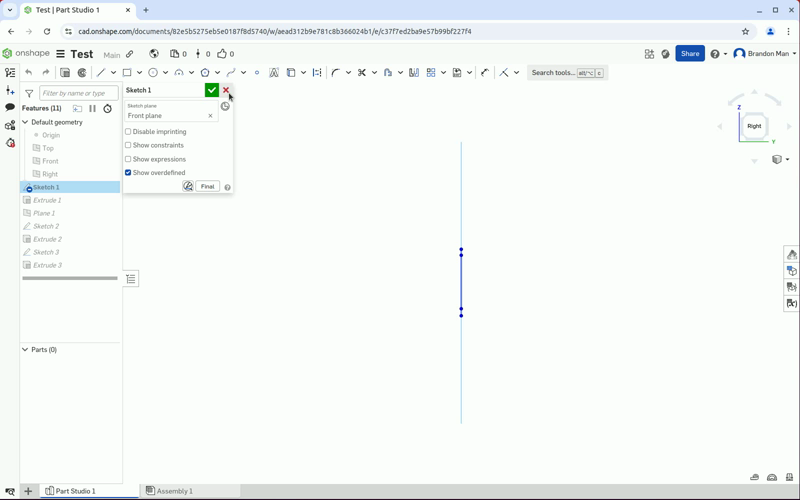
click(229, 92)
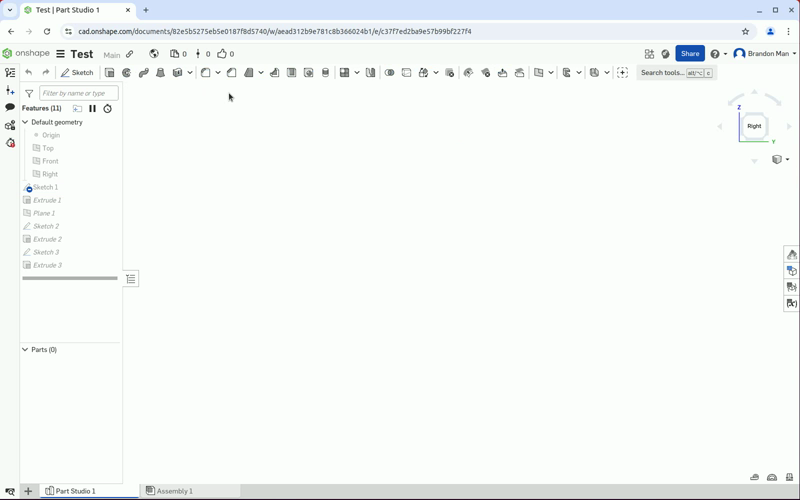
mouse_move(73, 352)
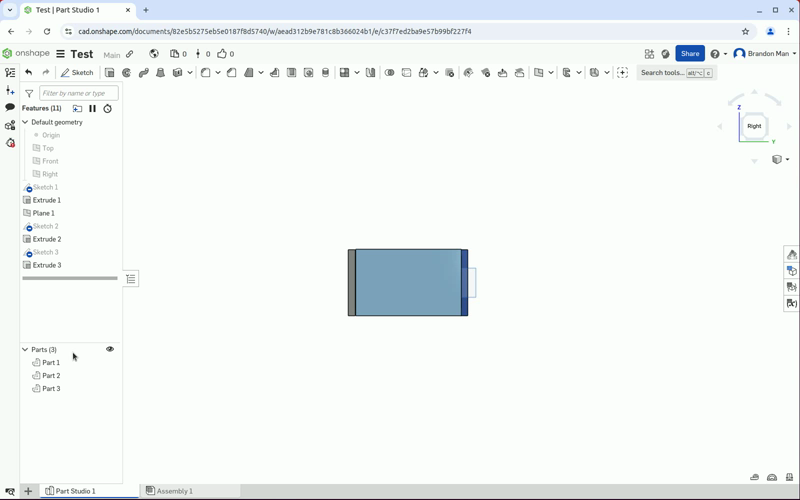
key(y)
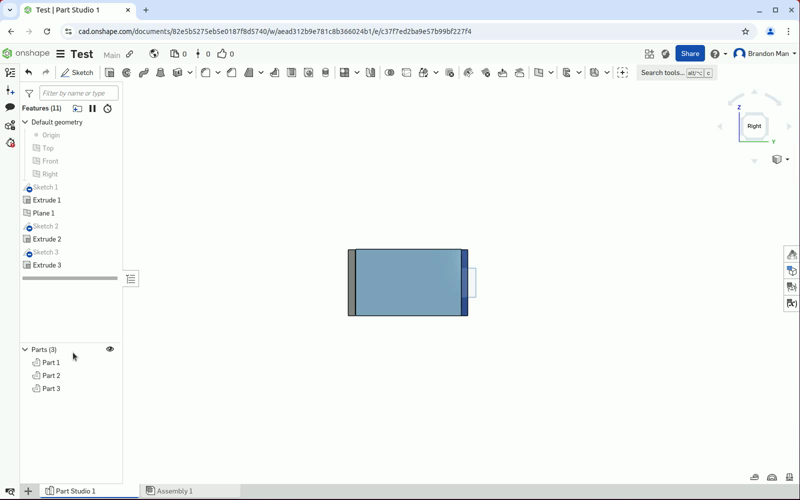
key(shift+p)
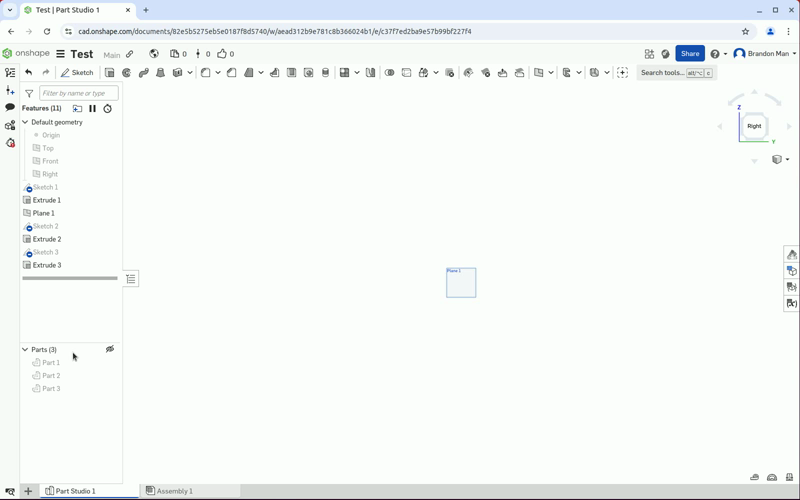
key(space)
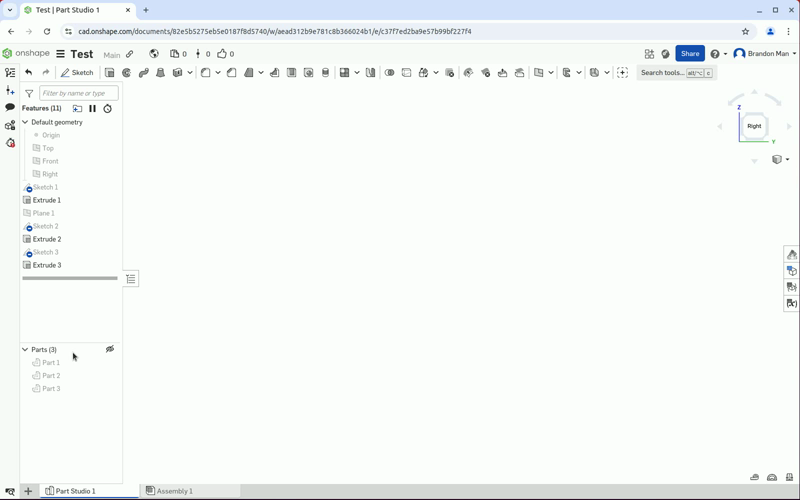
key_down(shift)
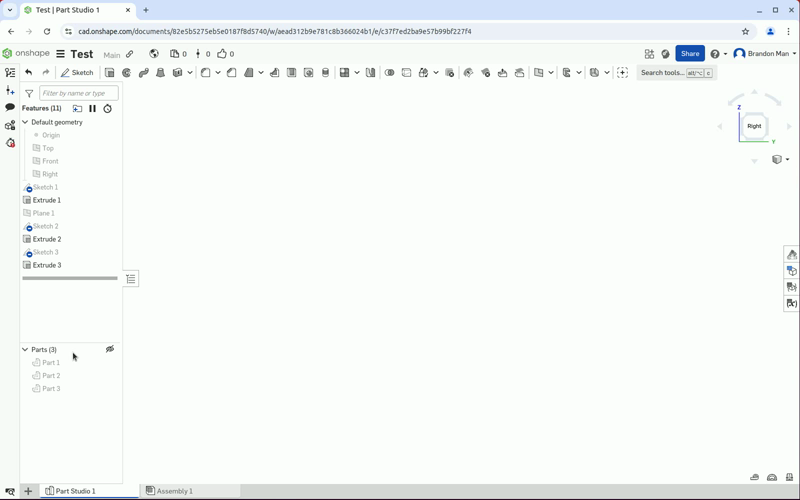
key(right)
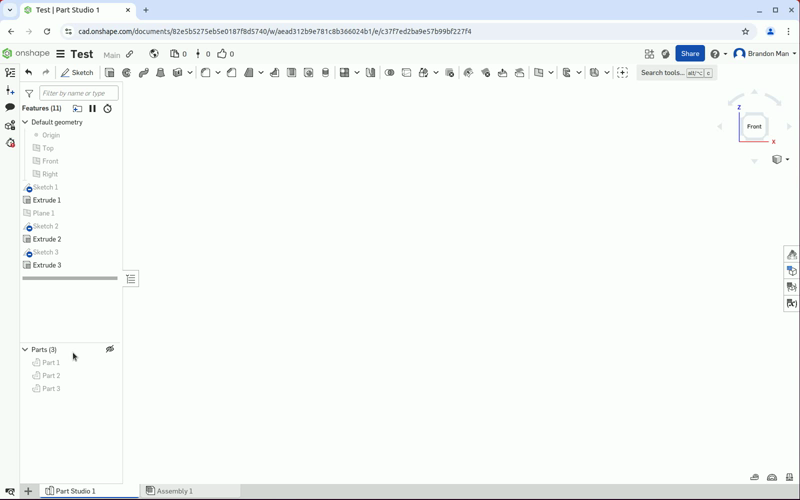
key_up(shift)
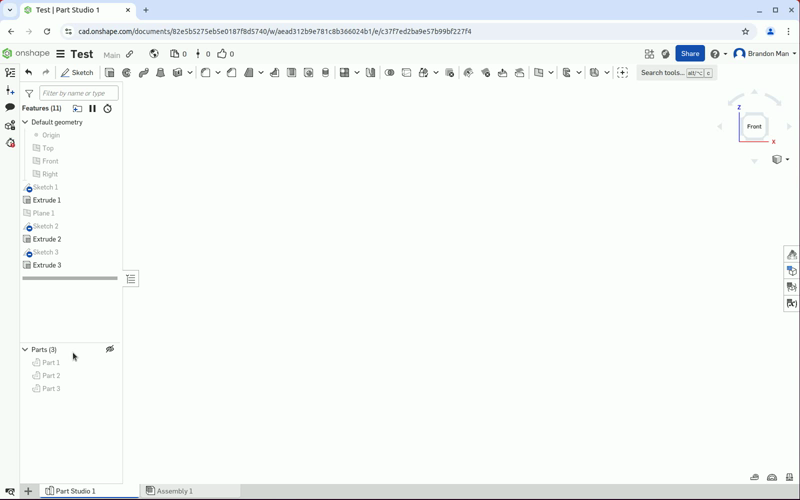
key(space)
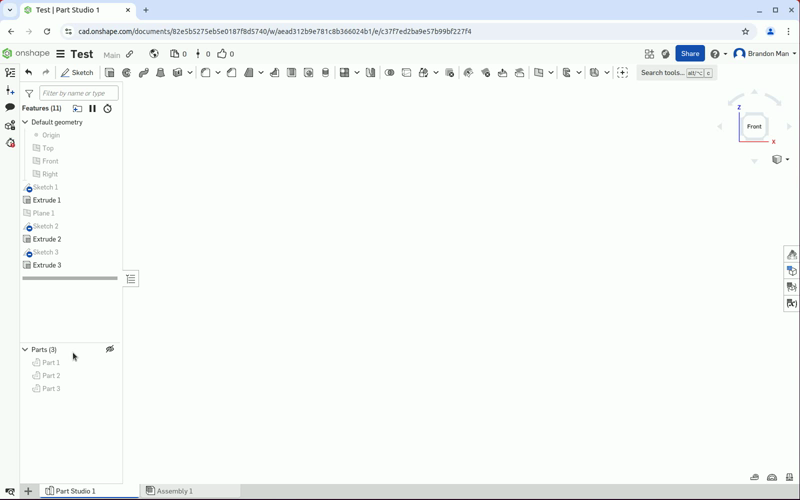
key_down(shift)
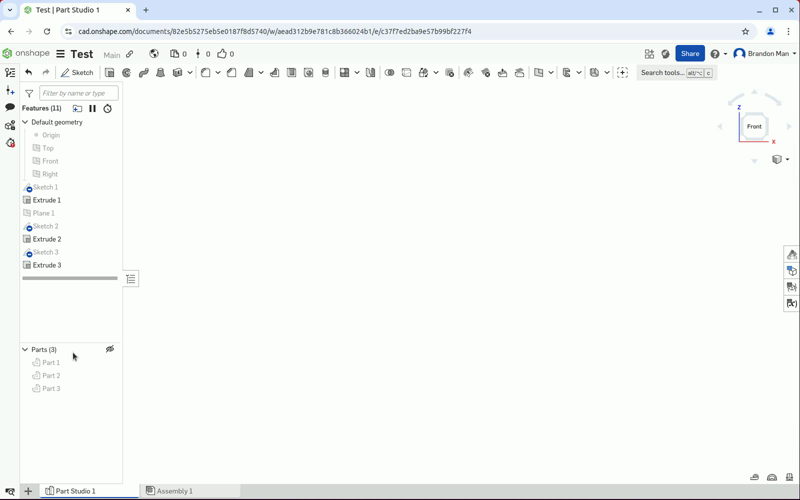
key(down)
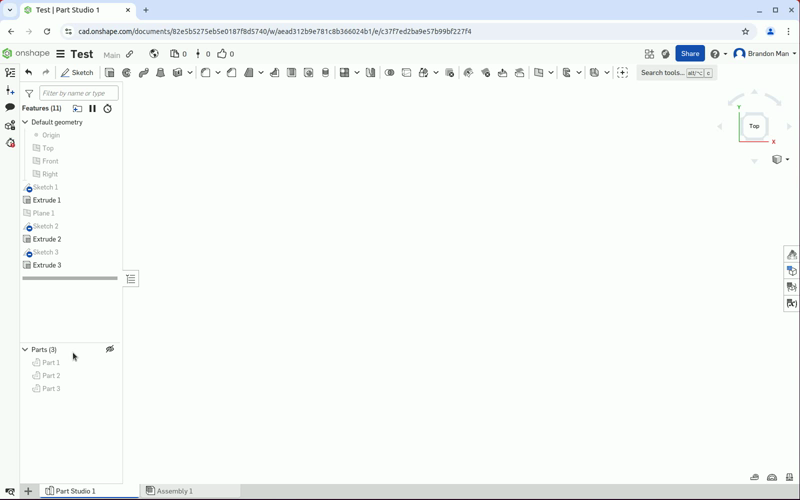
key_up(shift)
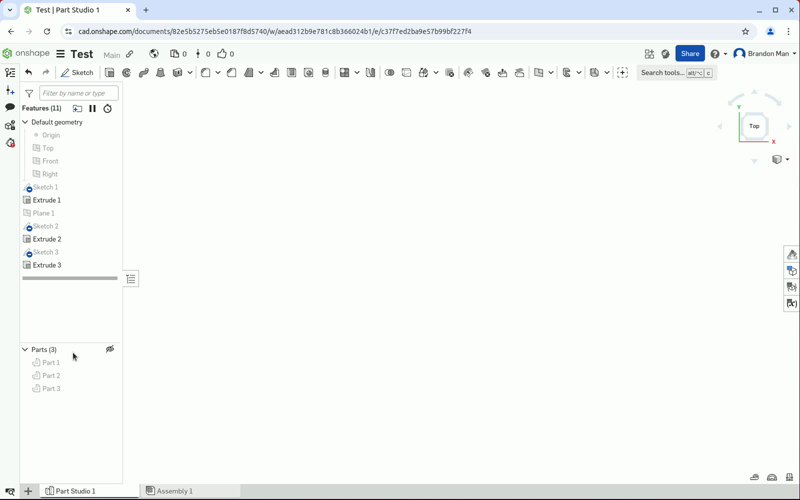
mouse_move(73, 352)
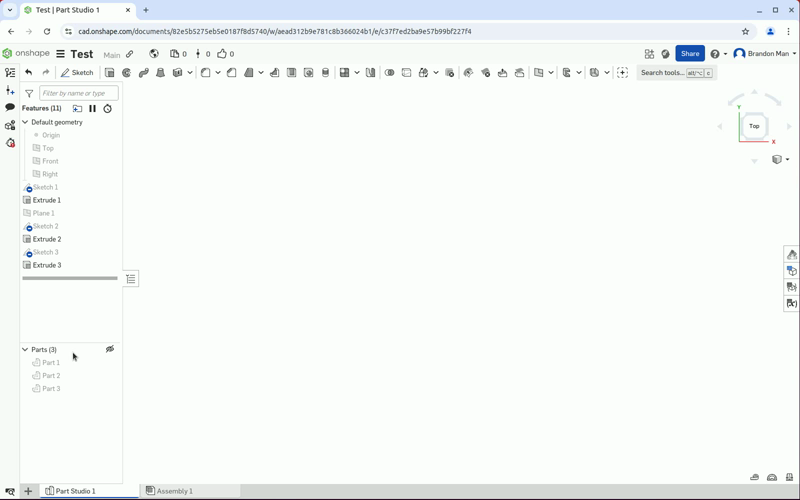
key(shift+y)
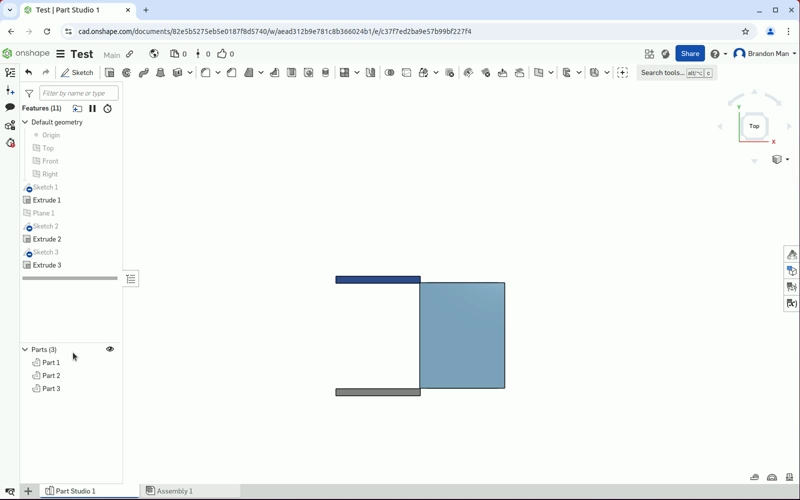
mouse_move(541, 75)
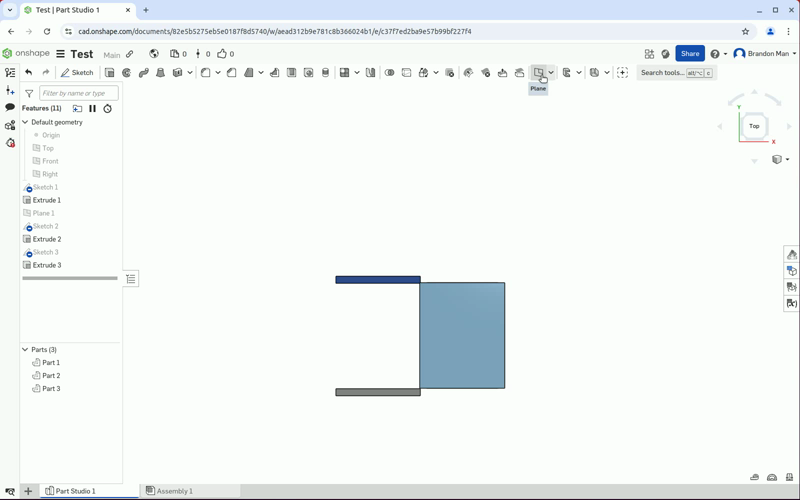
click(541, 75)
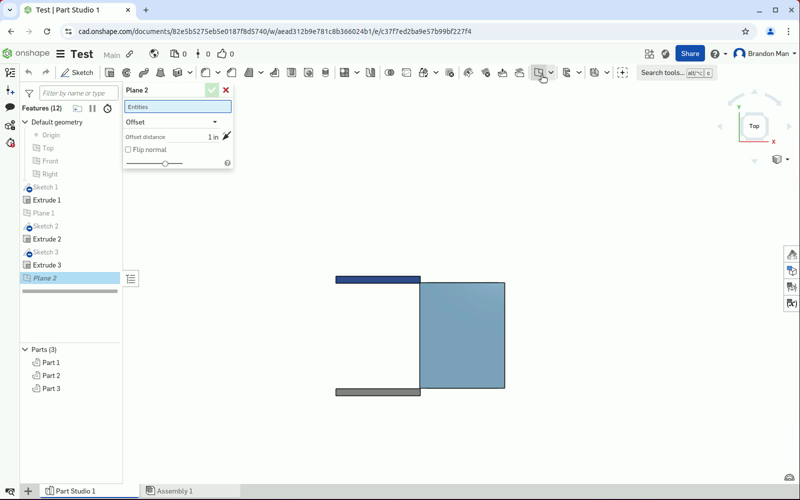
mouse_move(73, 150)
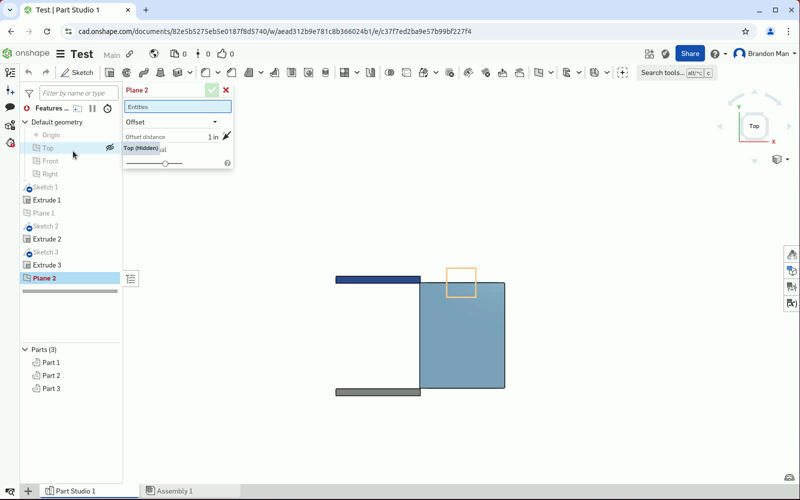
click(73, 150)
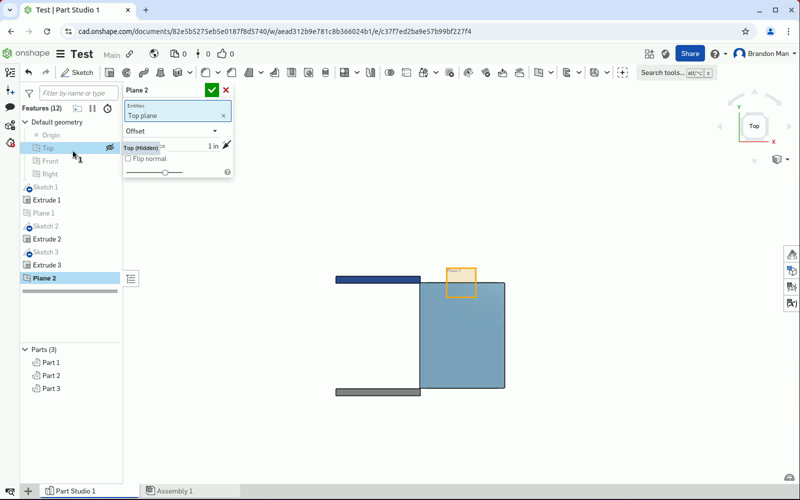
key(tab, 2)
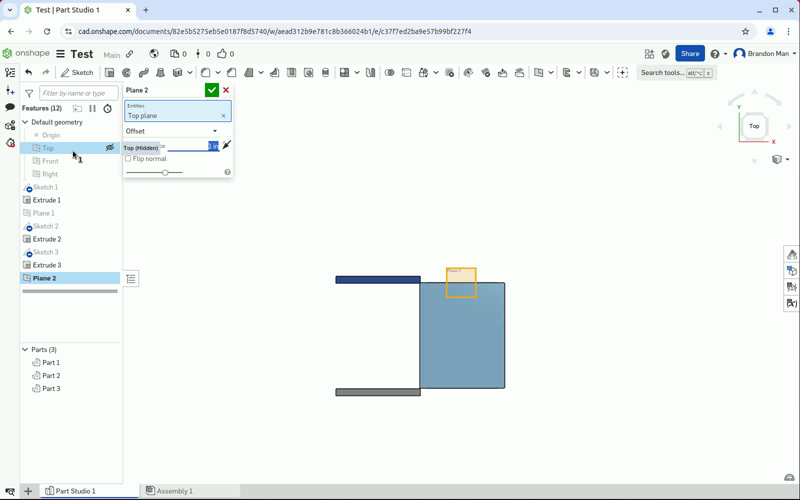
text(6.748)
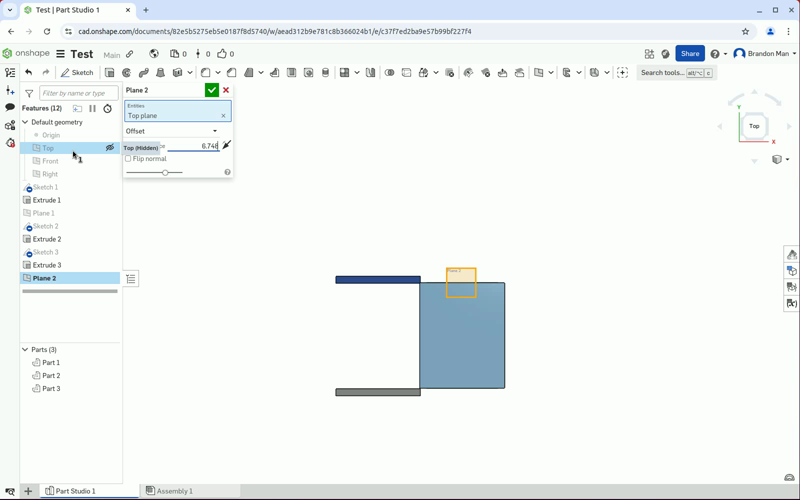
key(enter, 2)
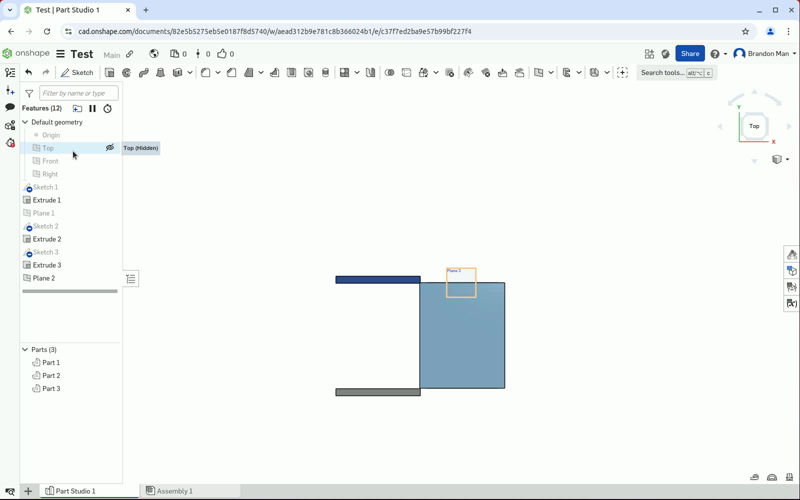
key(shift+s)
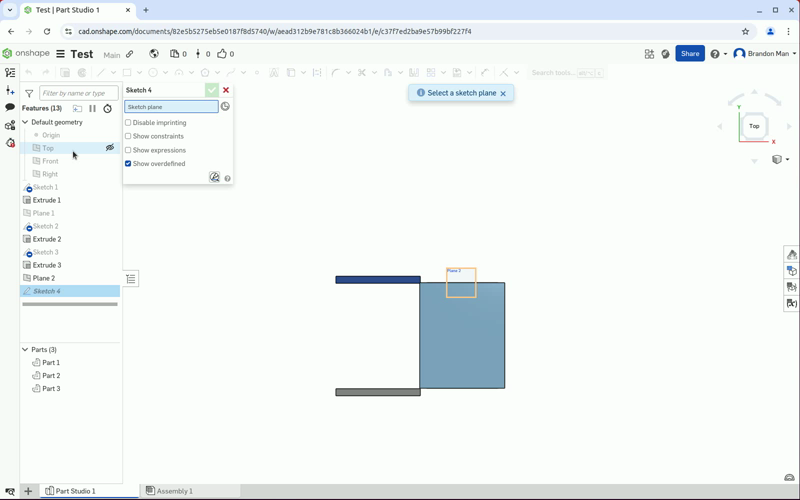
mouse_move(73, 280)
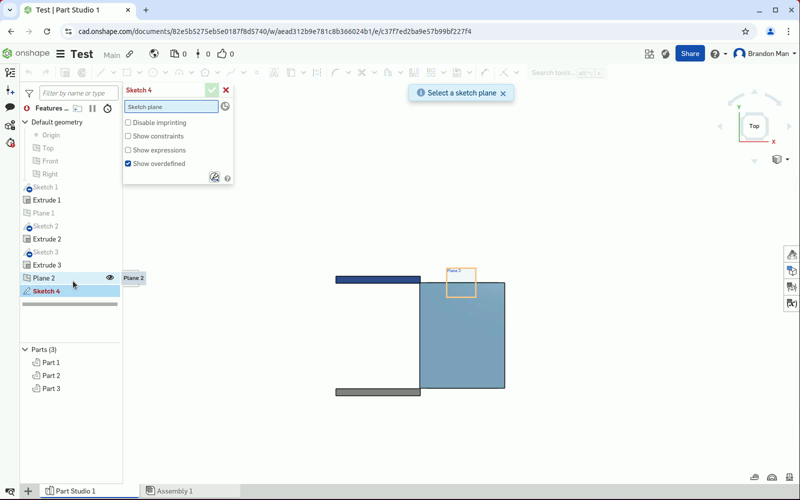
click(73, 280)
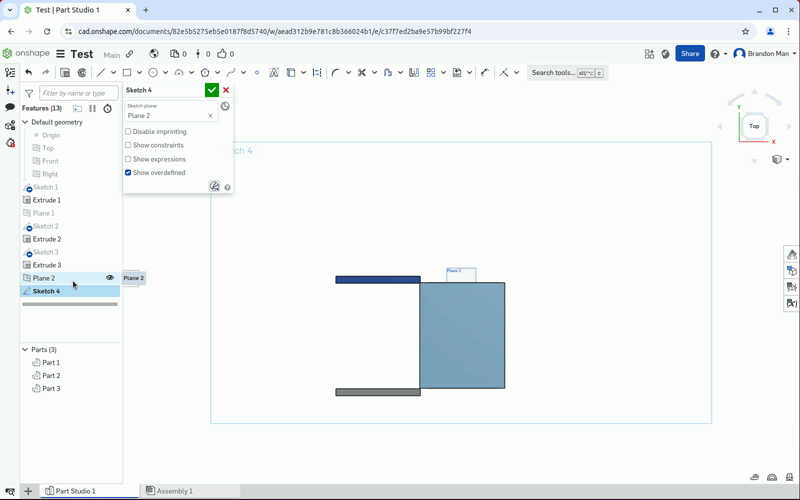
mouse_move(73, 352)
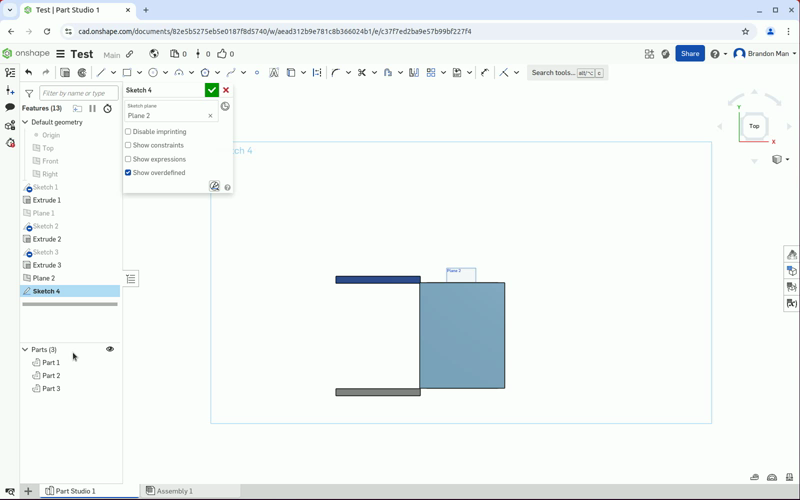
key(y)
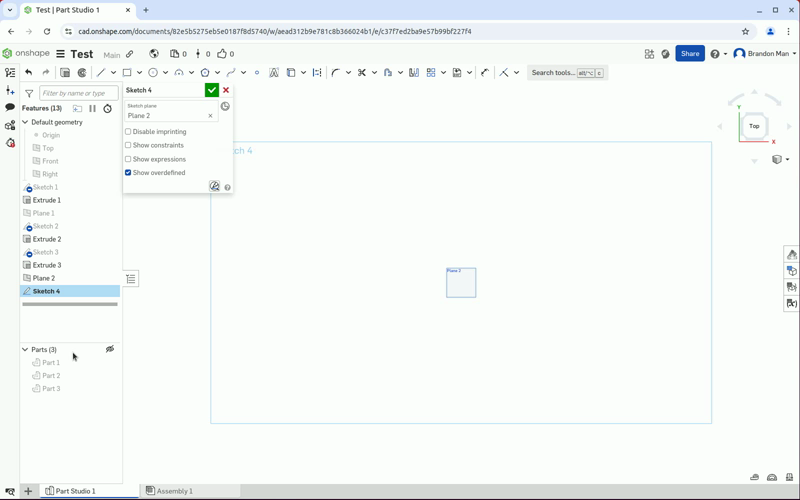
key(l)
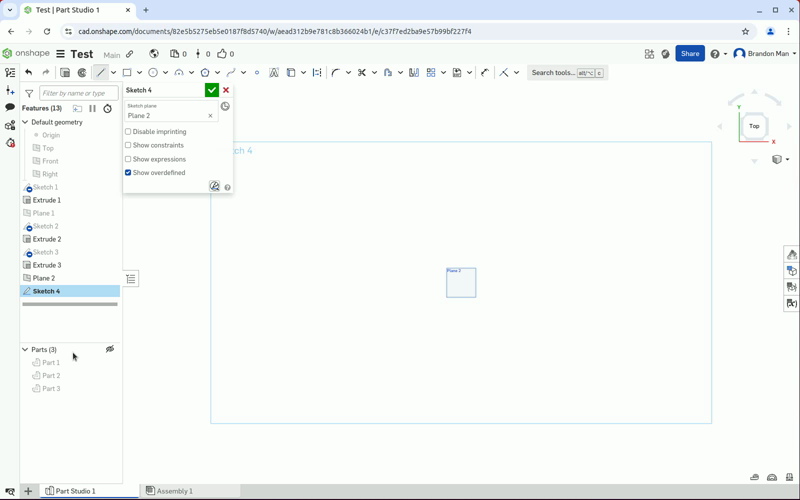
key_down(shift)
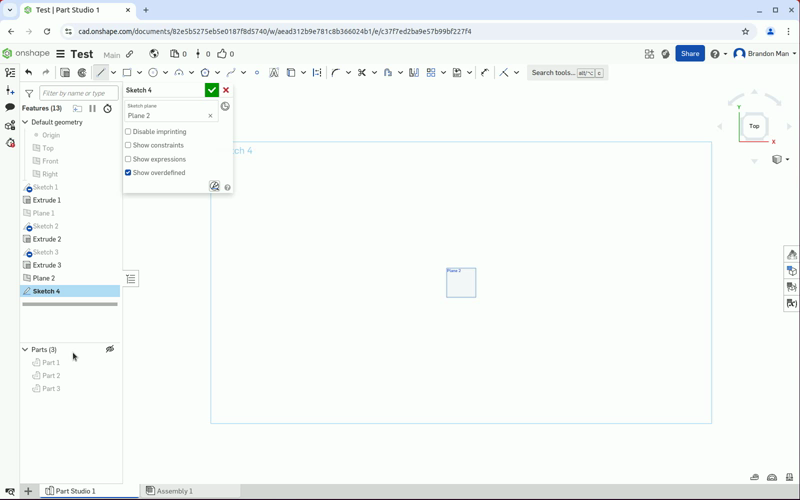
mouse_move(419, 336)
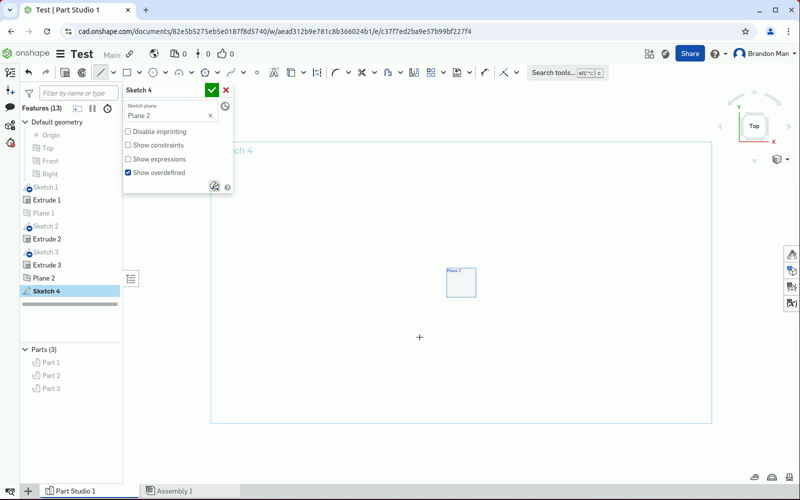
click(419, 336)
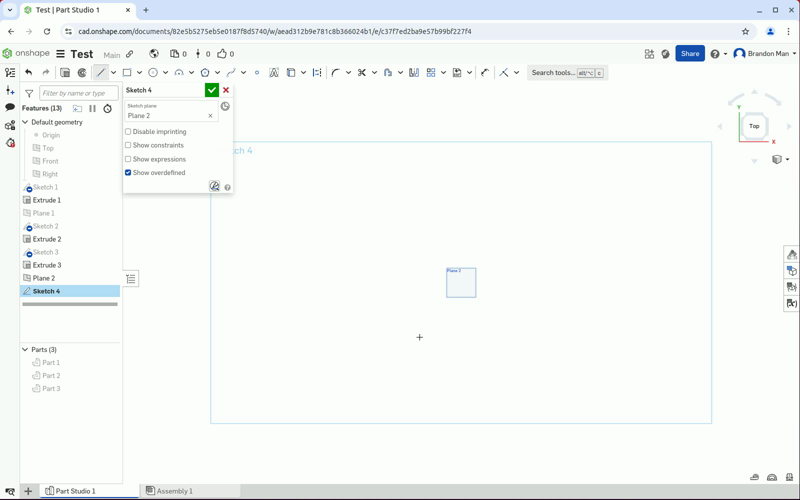
key_up(shift)
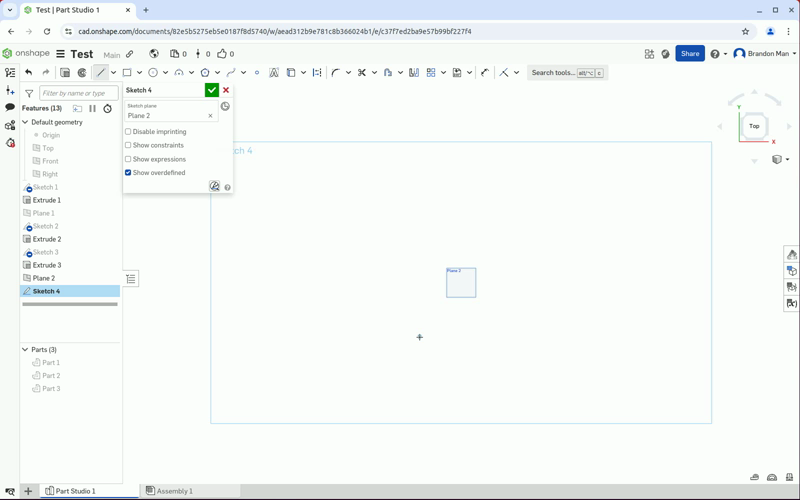
key_down(shift)
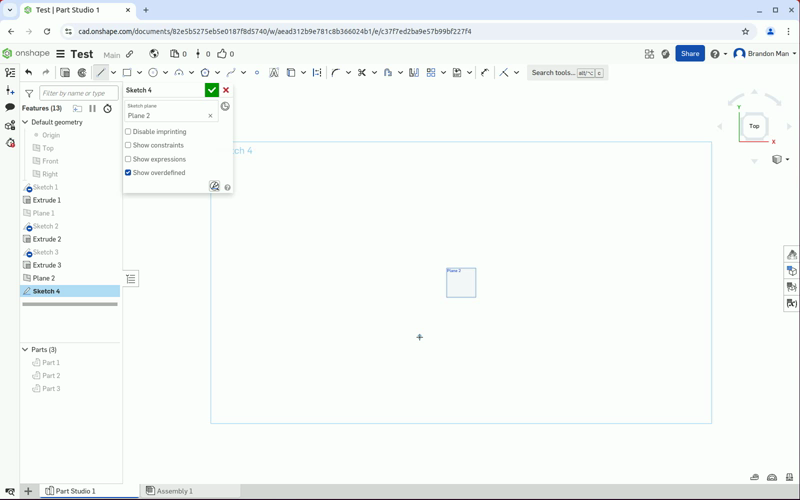
mouse_move(504, 336)
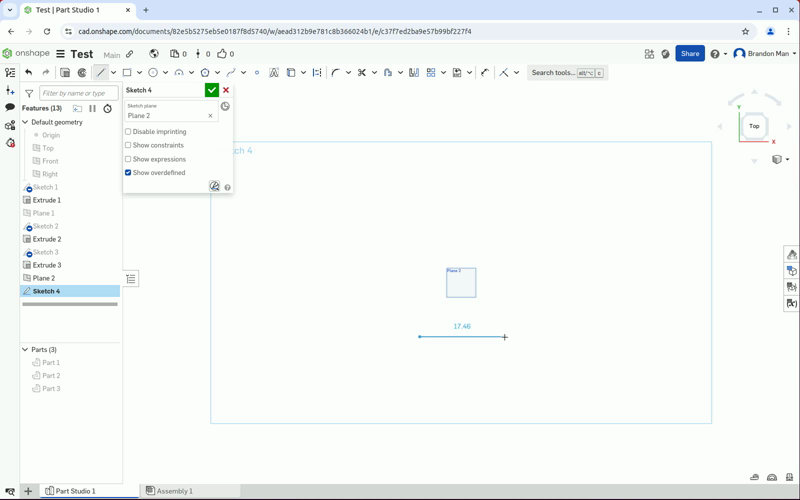
click(504, 336)
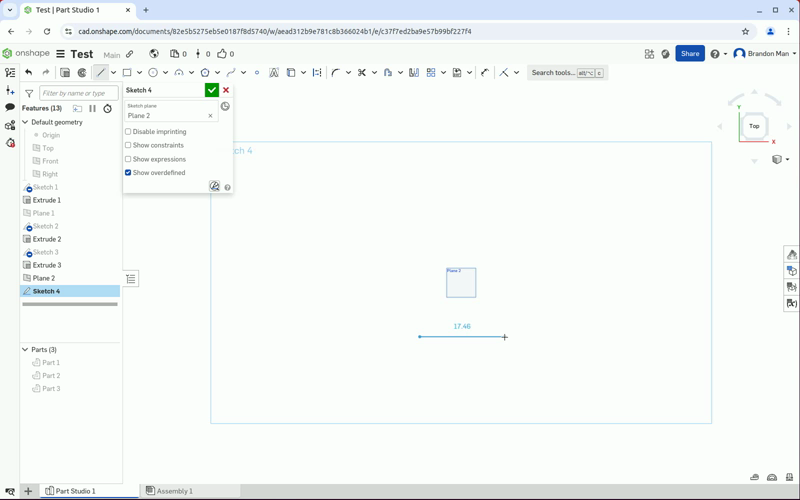
key_up(shift)
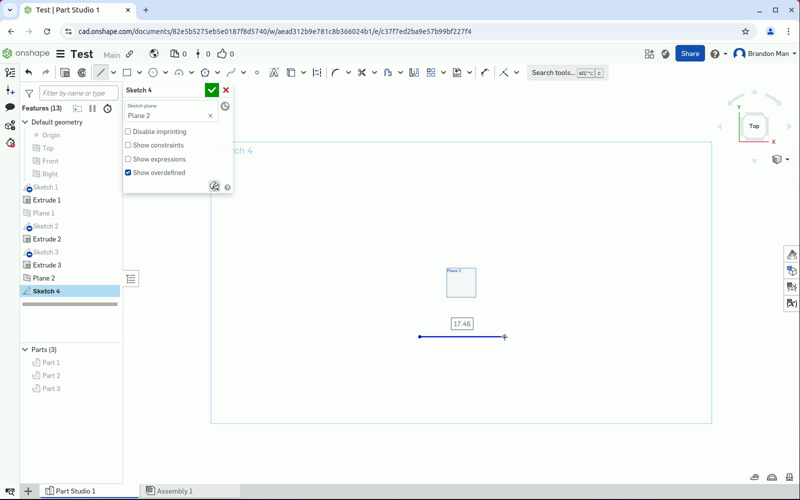
key_down(shift)
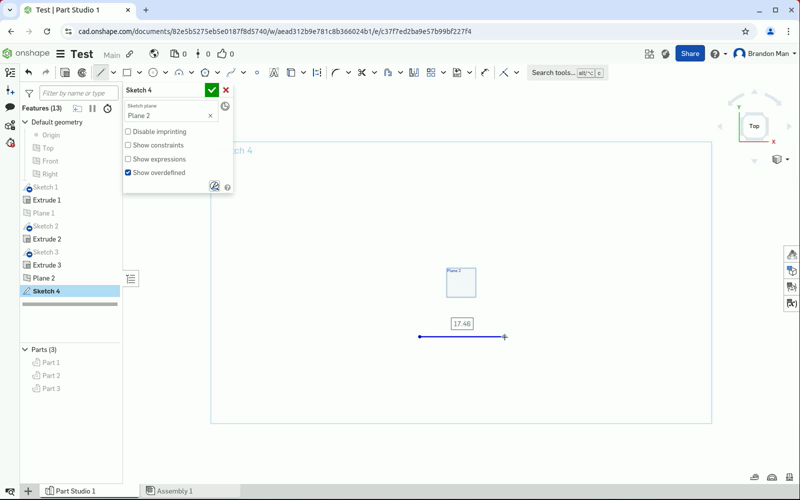
mouse_move(534, 336)
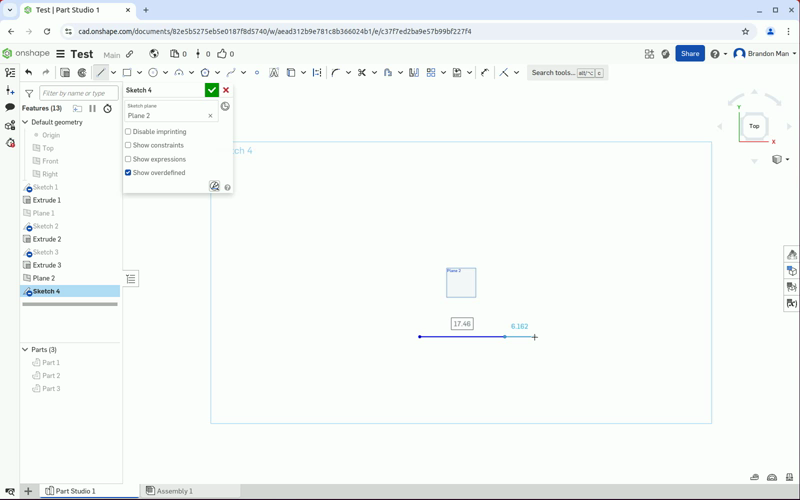
mouse_move(504, 336)
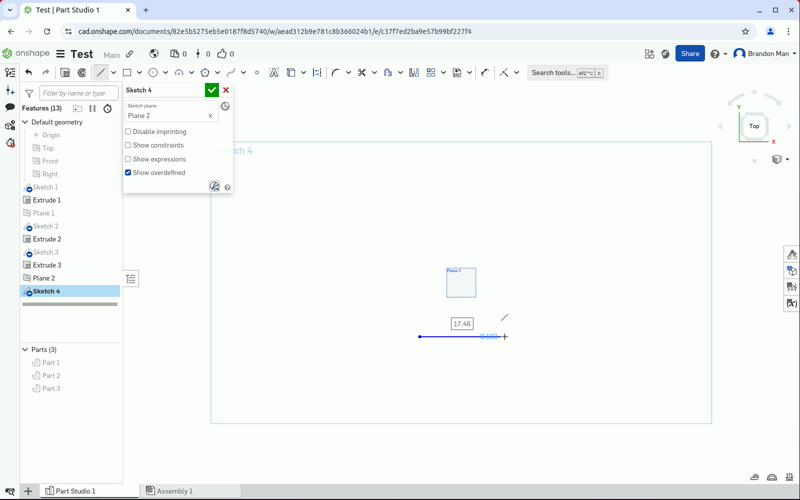
scroll(6)
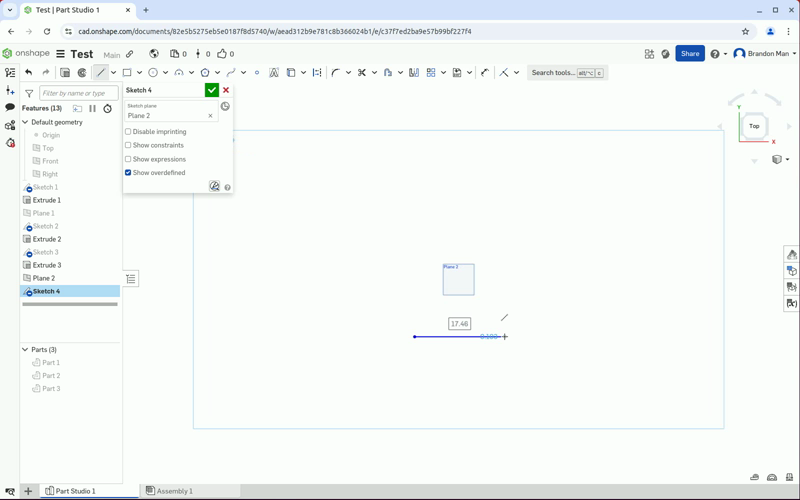
scroll(6)
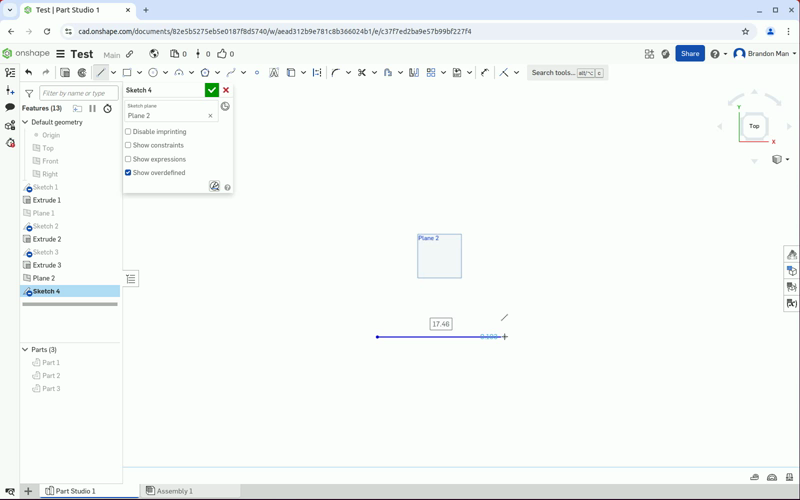
scroll(6)
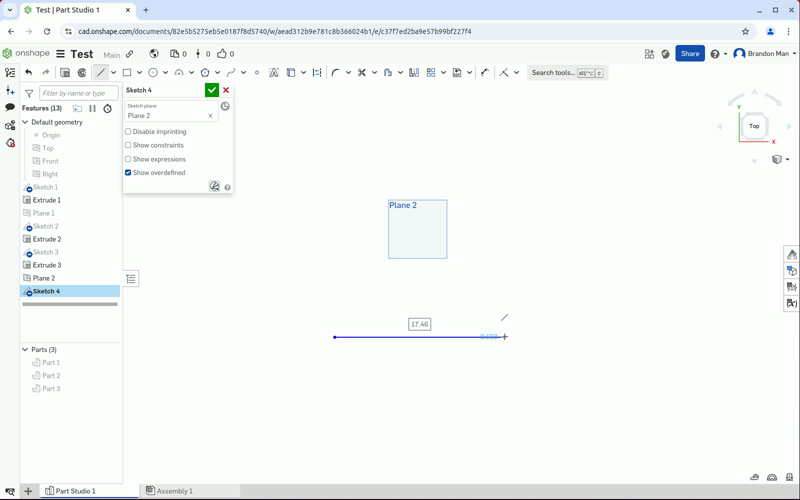
scroll(6)
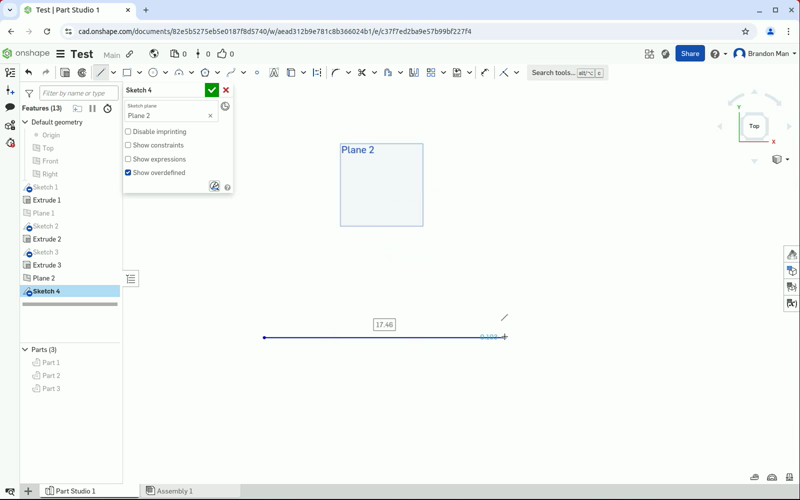
scroll(6)
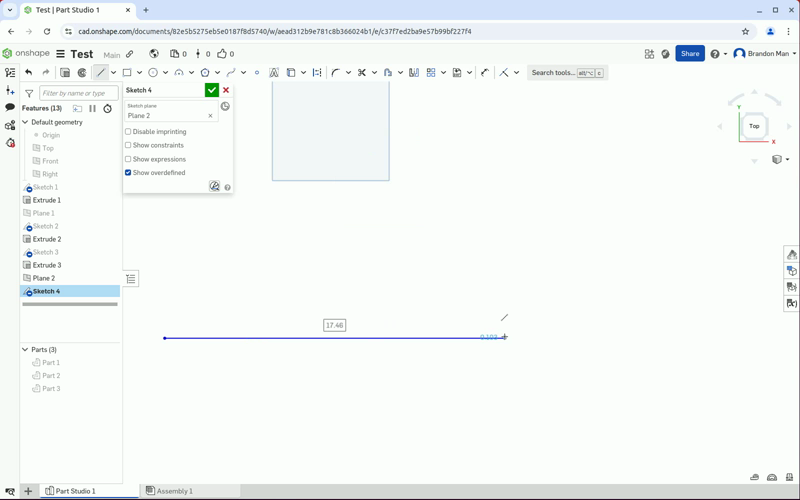
scroll(6)
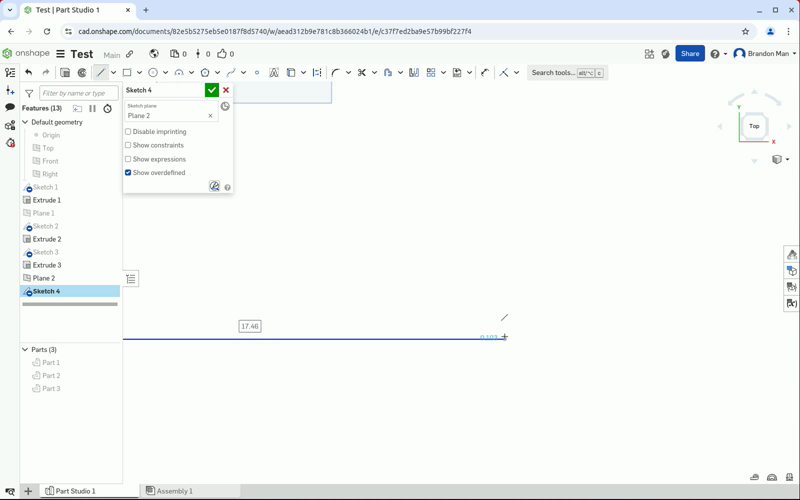
scroll(6)
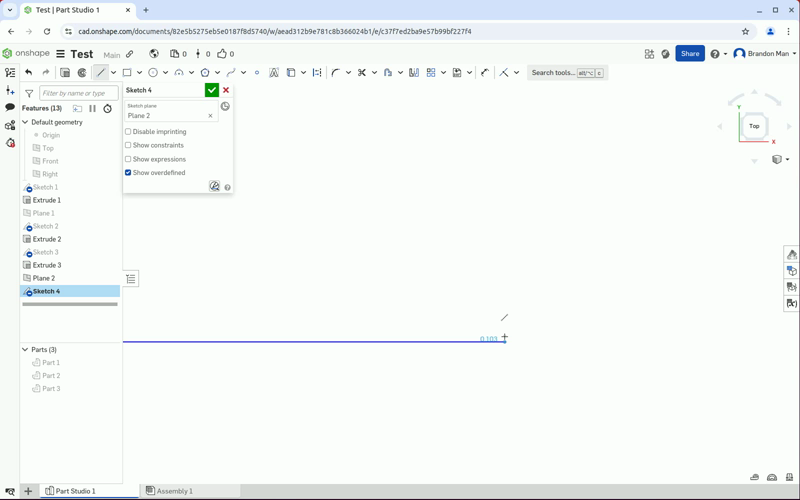
click(504, 336)
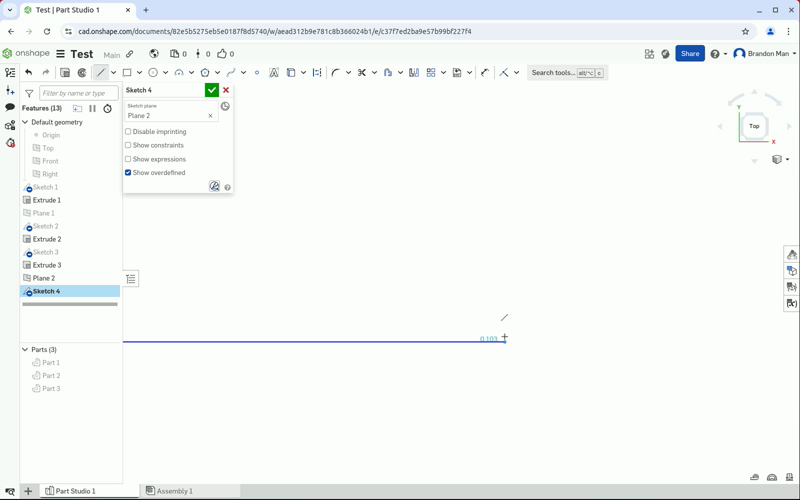
scroll(-6)
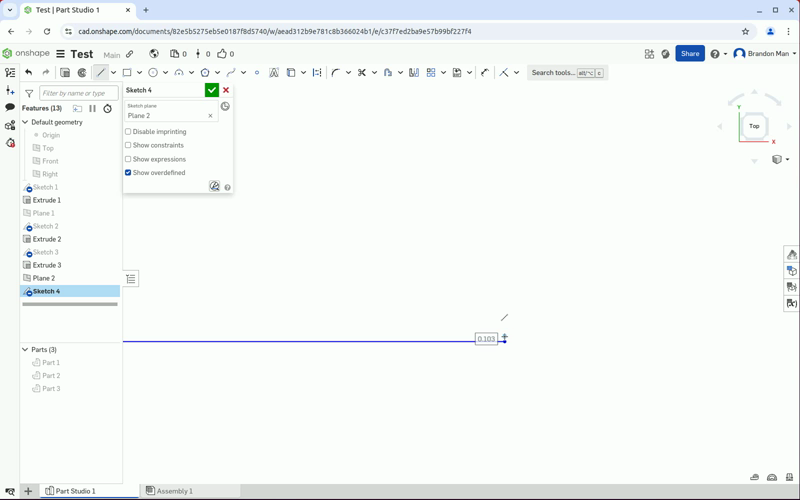
scroll(-6)
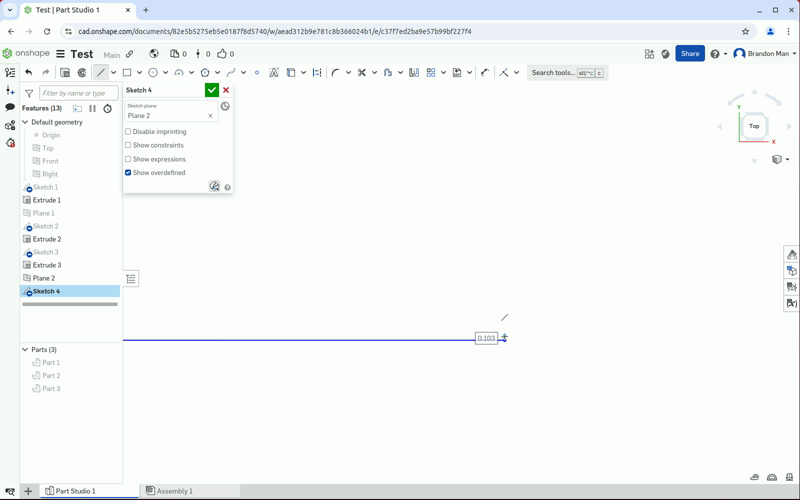
scroll(-6)
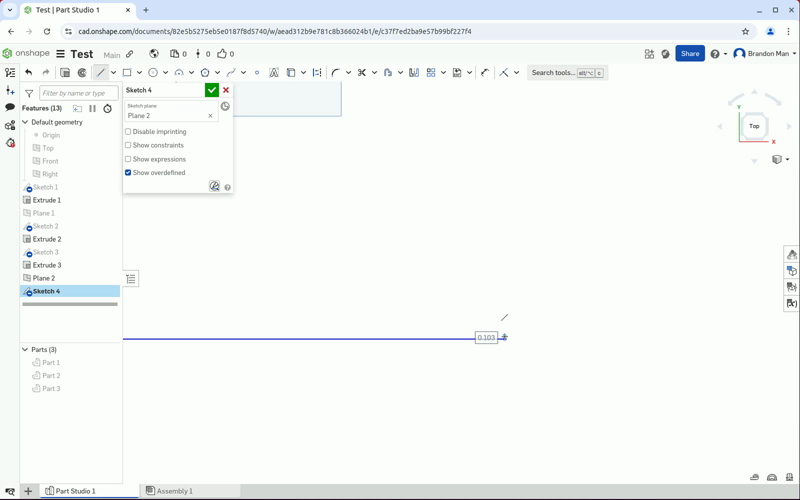
scroll(-6)
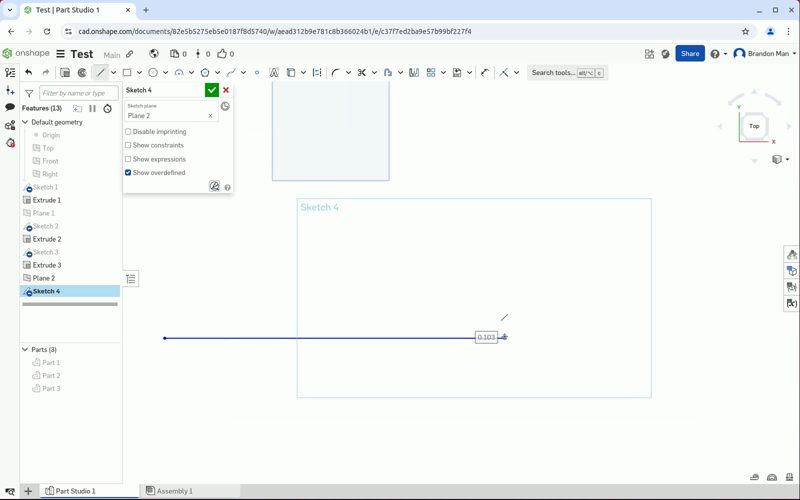
scroll(-6)
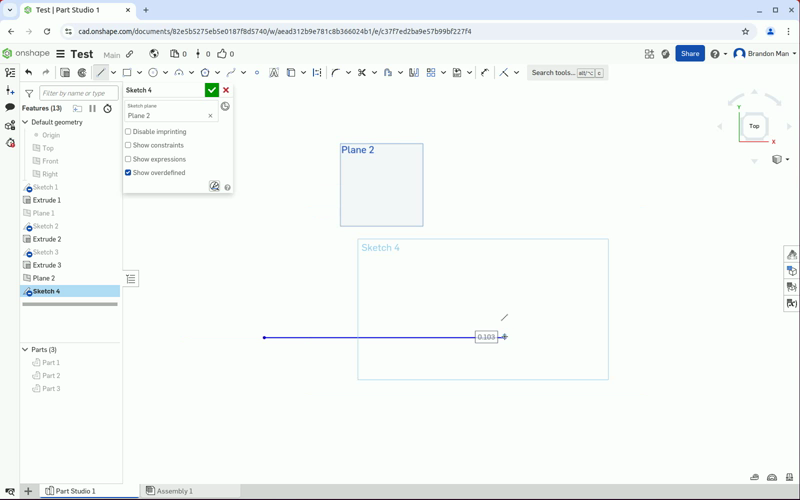
scroll(-6)
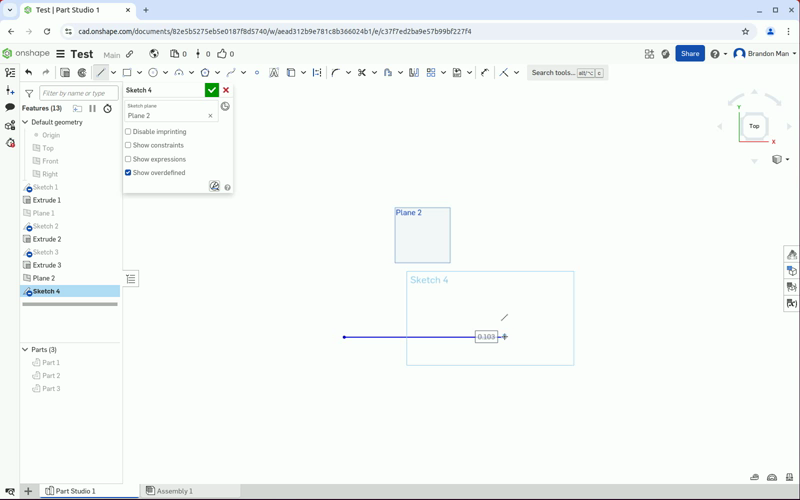
scroll(-6)
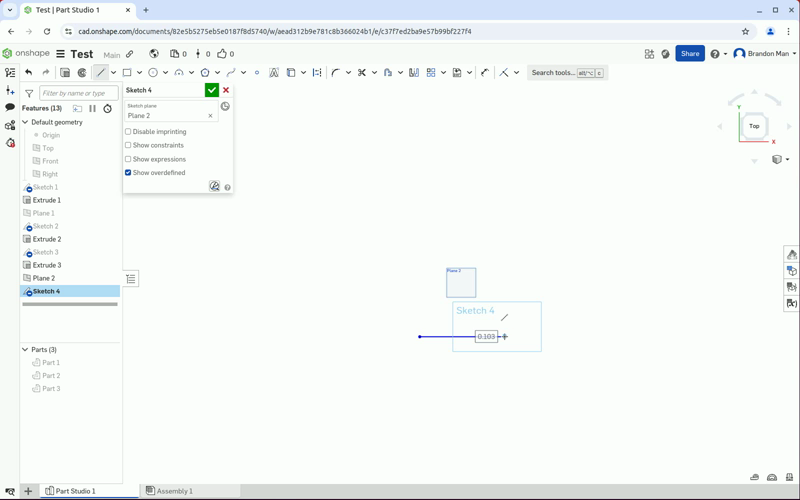
key_up(shift)
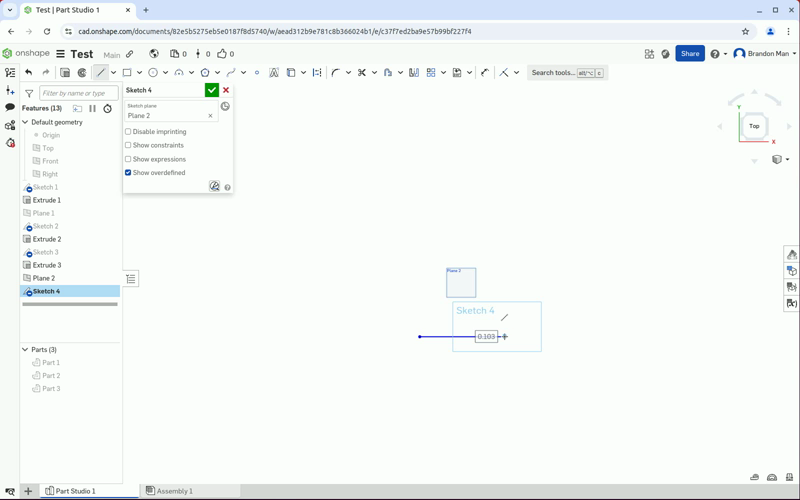
key_down(shift)
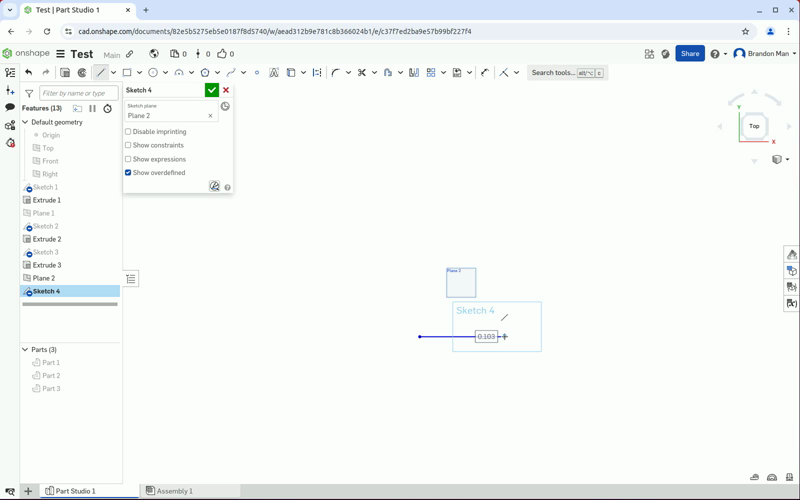
mouse_move(419, 336)
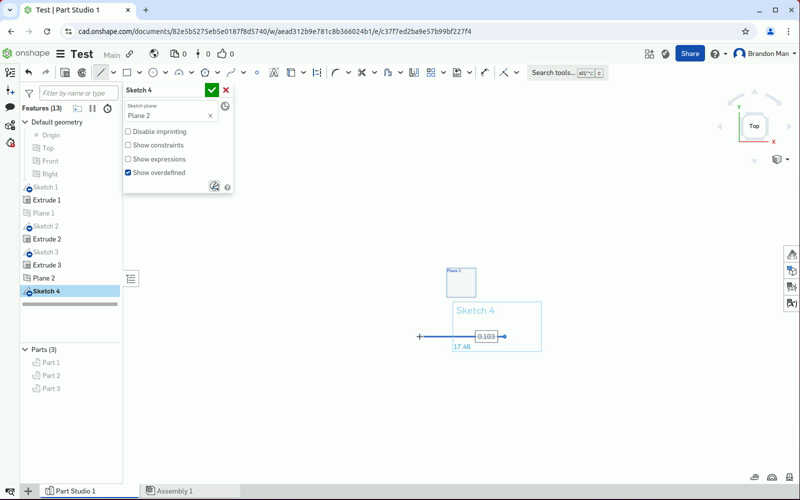
scroll(6)
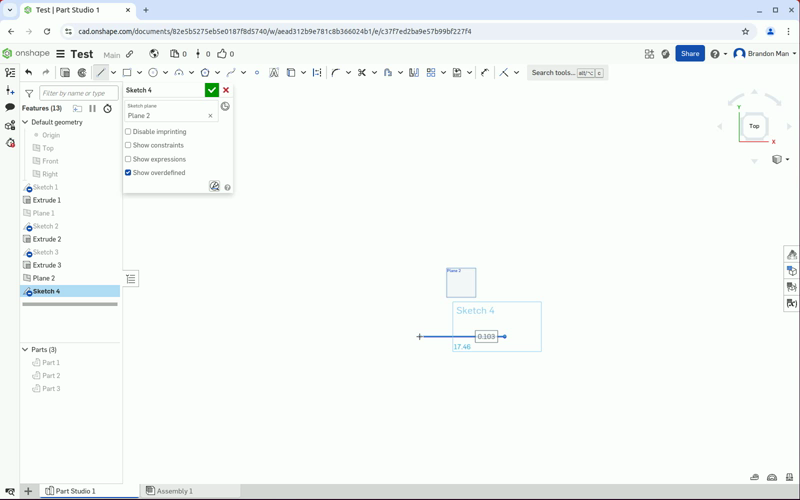
scroll(6)
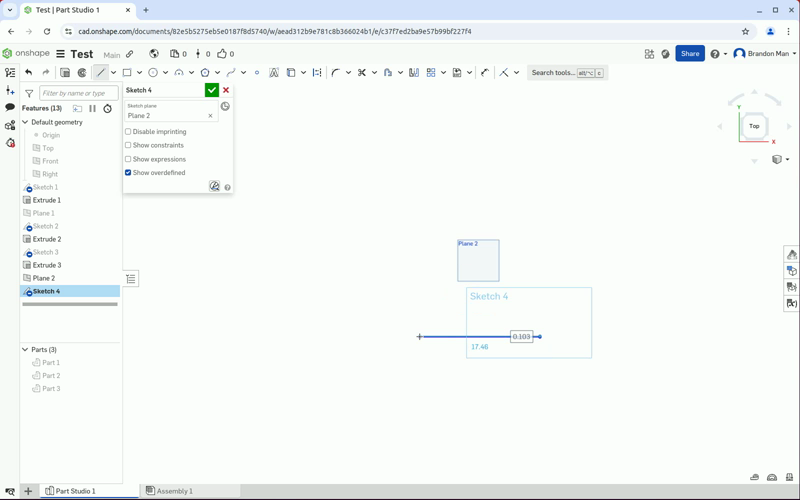
scroll(6)
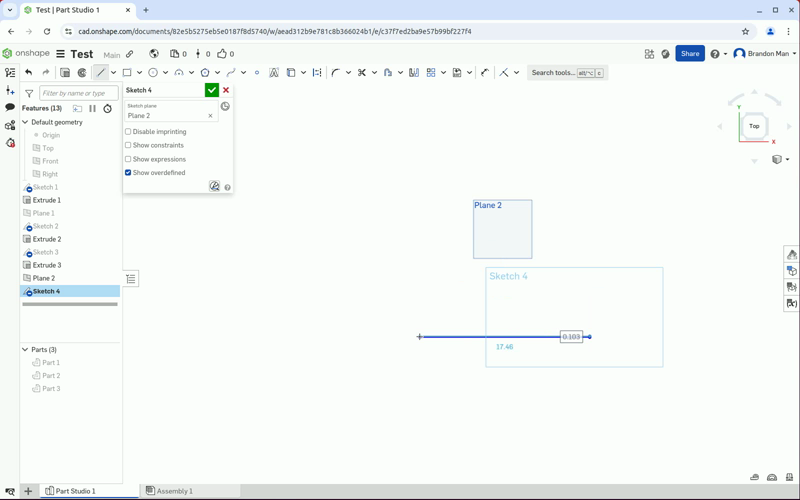
scroll(6)
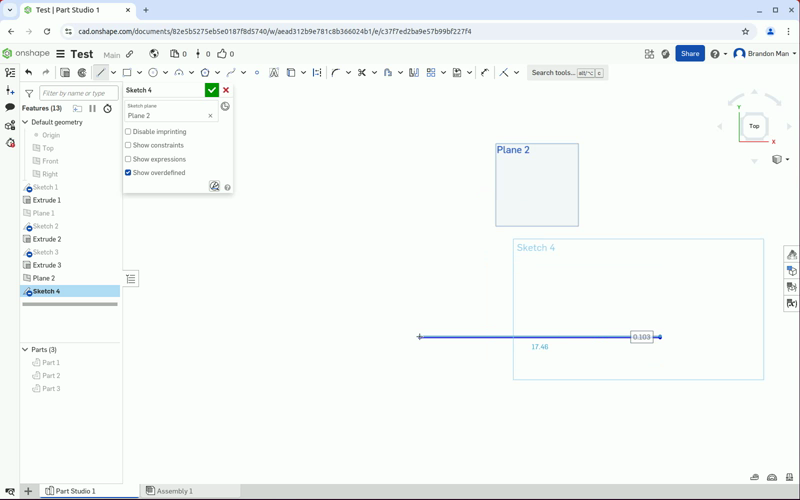
scroll(6)
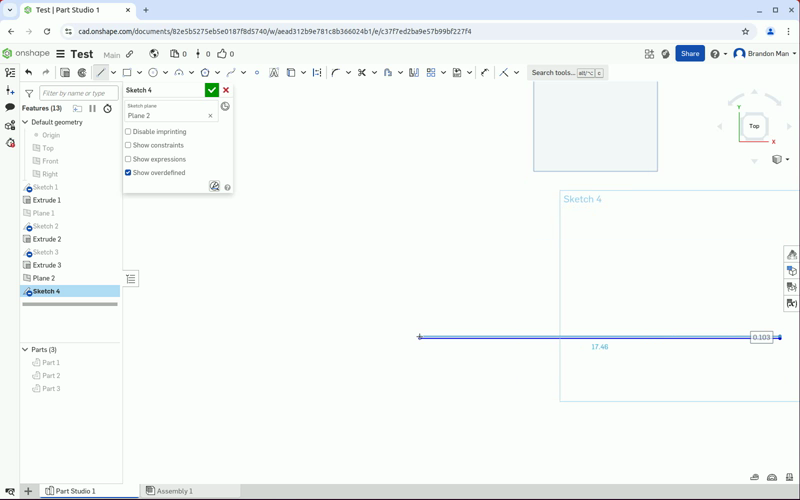
scroll(6)
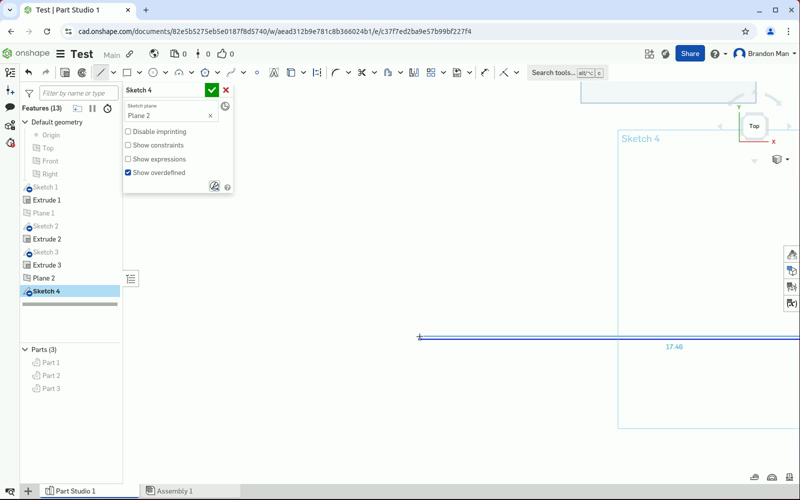
scroll(6)
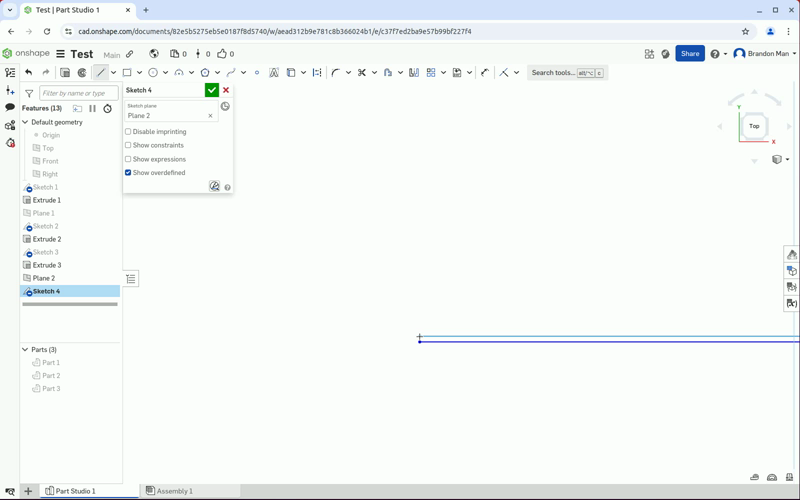
click(419, 336)
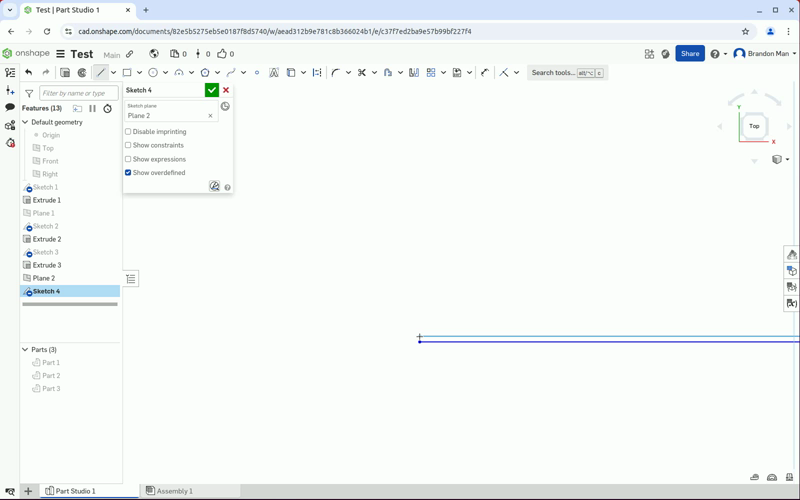
scroll(-6)
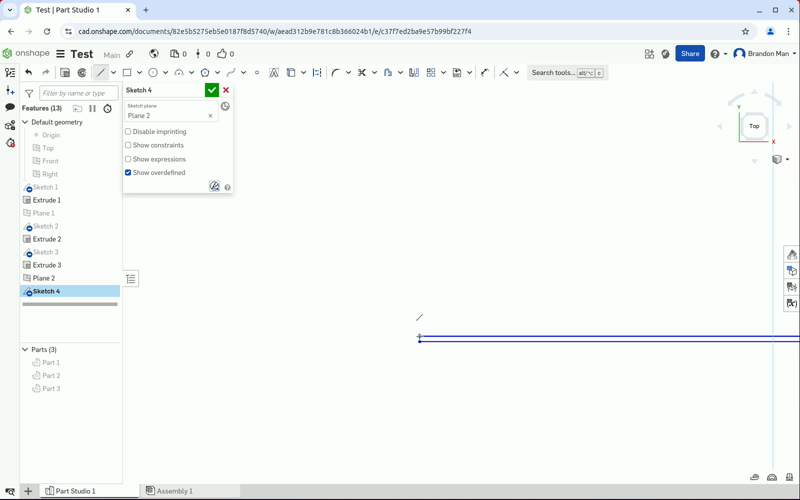
scroll(-6)
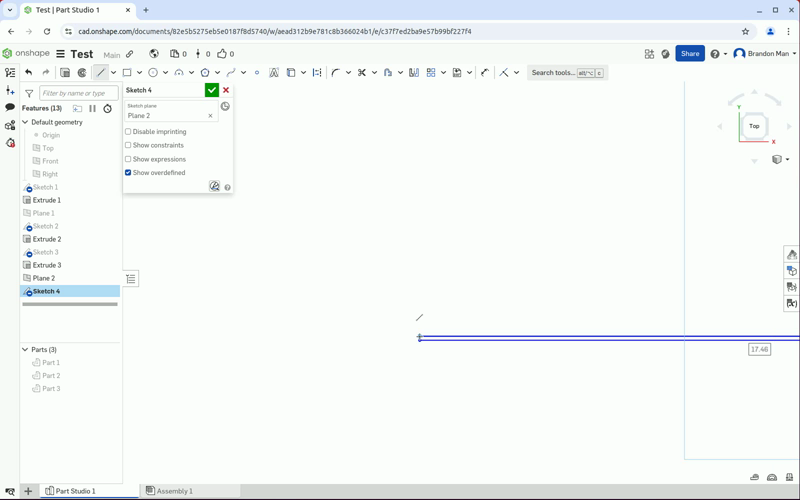
scroll(-6)
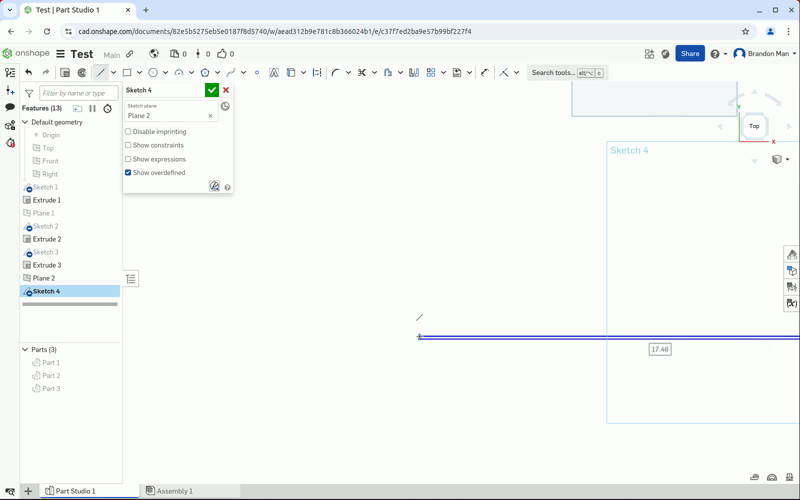
scroll(-6)
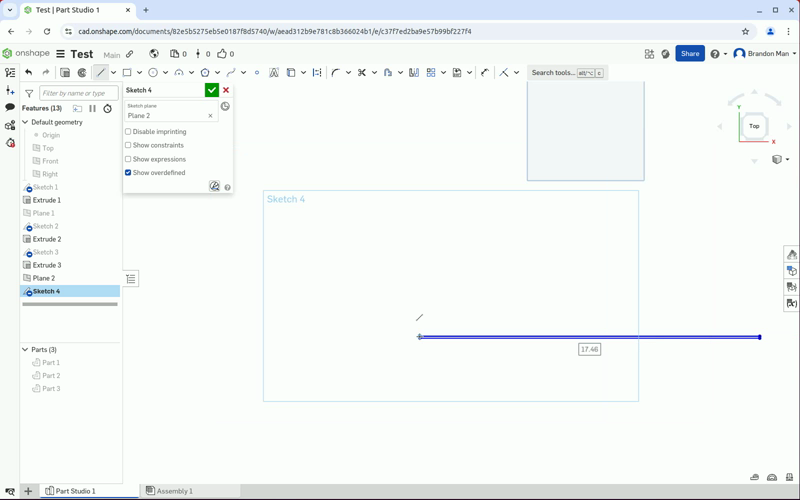
scroll(-6)
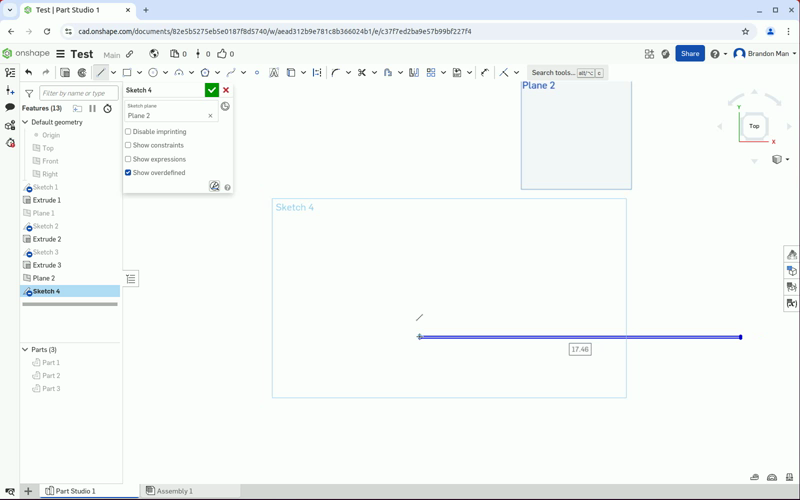
scroll(-6)
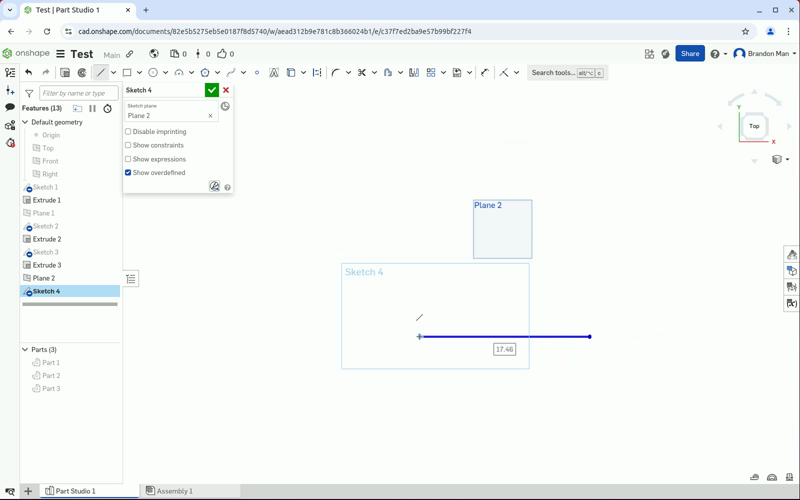
scroll(-6)
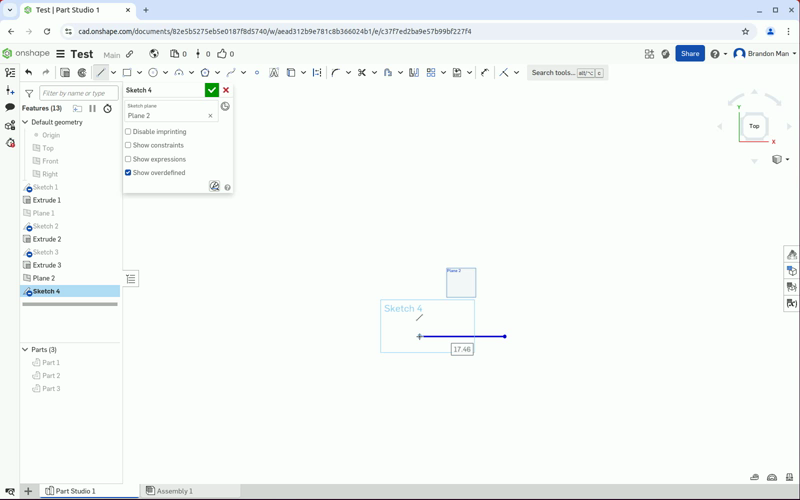
key_up(shift)
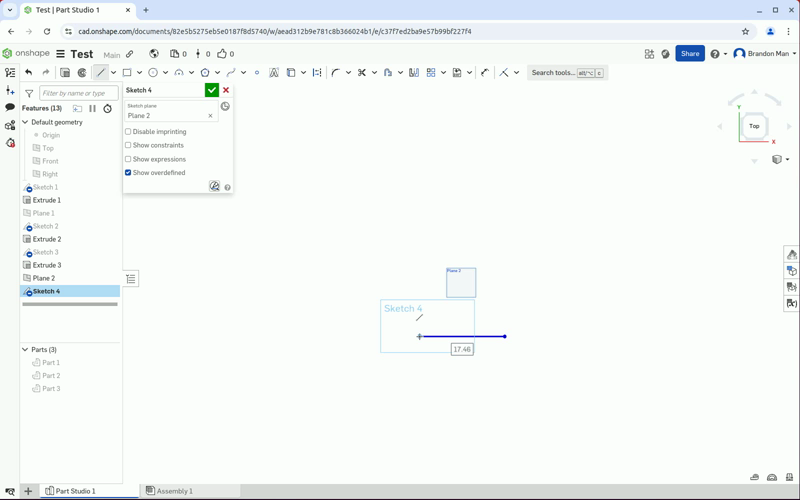
mouse_move(449, 336)
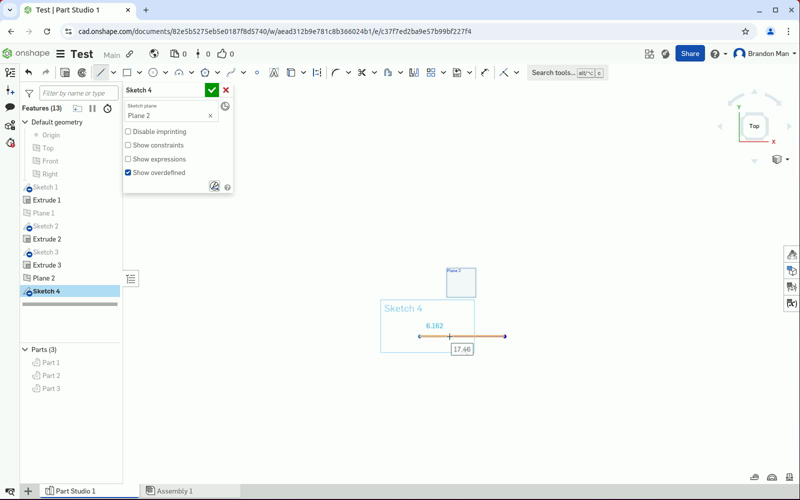
key_down(shift)
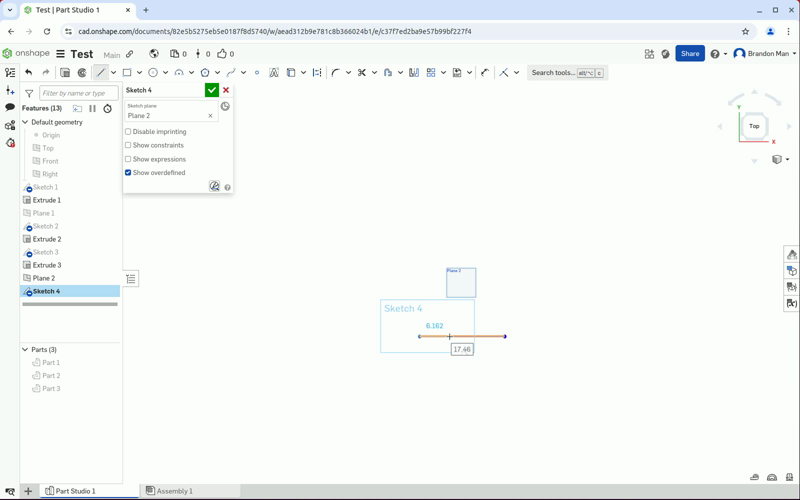
mouse_move(419, 336)
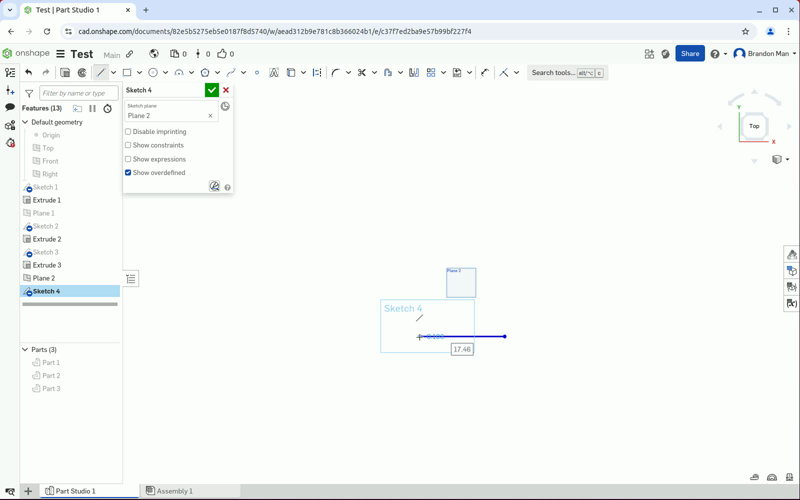
scroll(6)
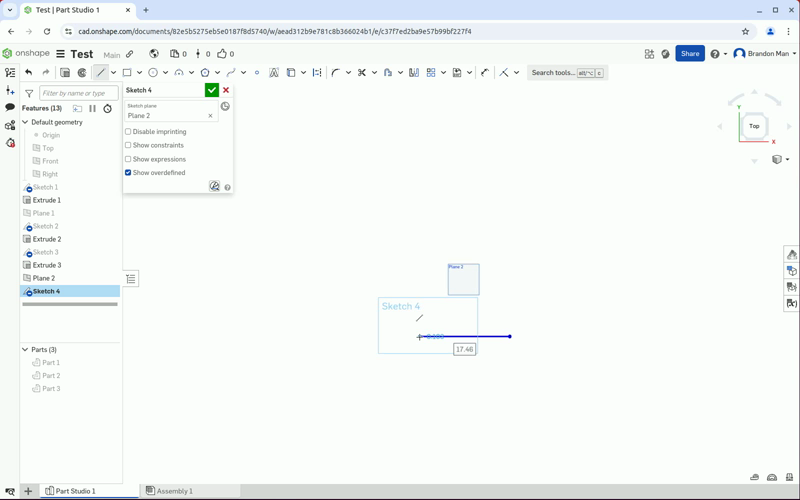
scroll(6)
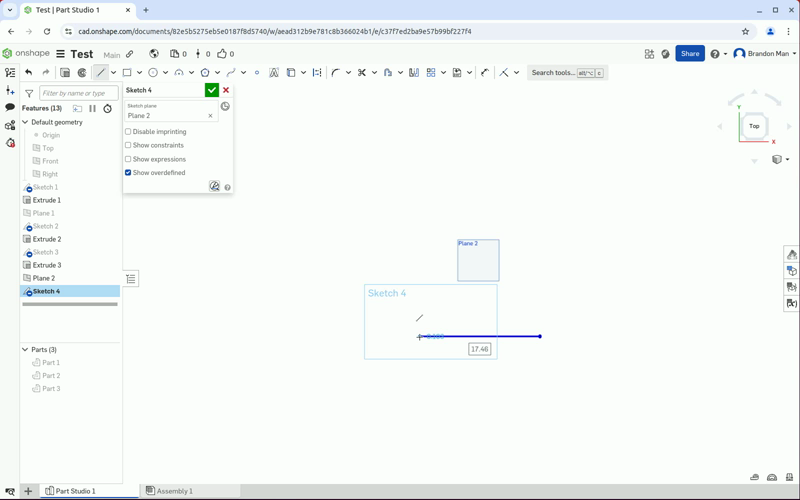
scroll(6)
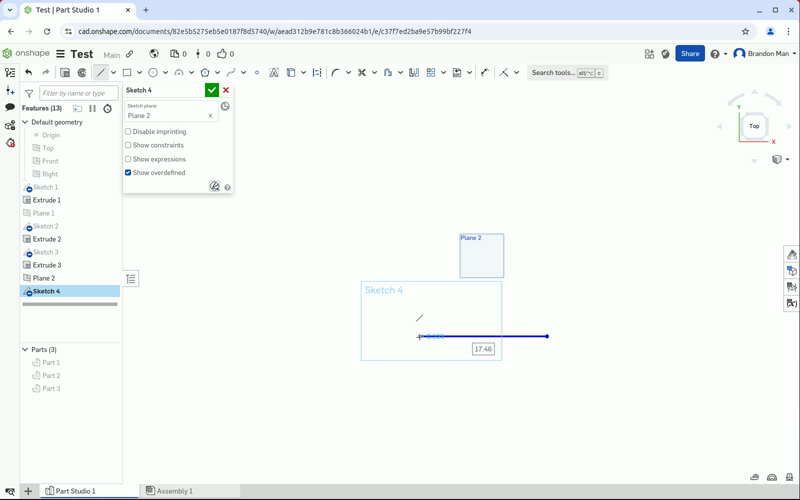
scroll(6)
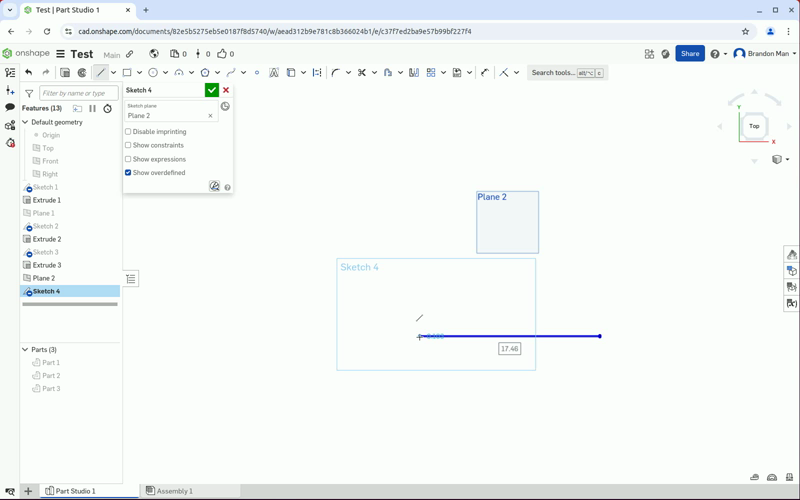
scroll(6)
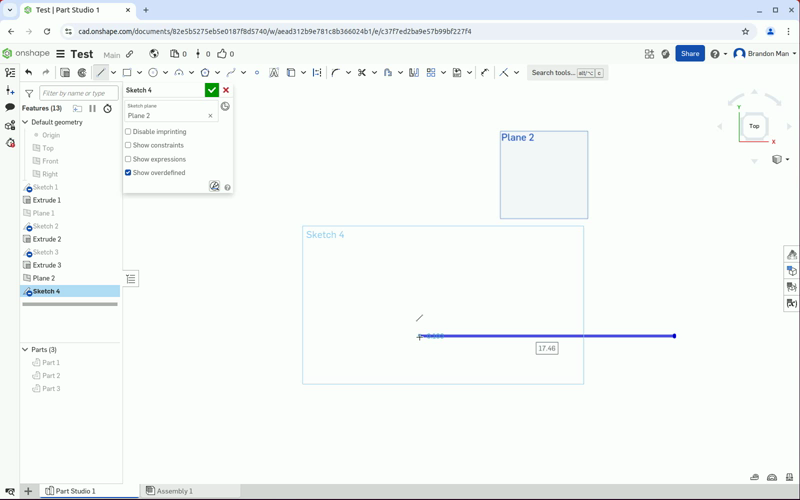
scroll(6)
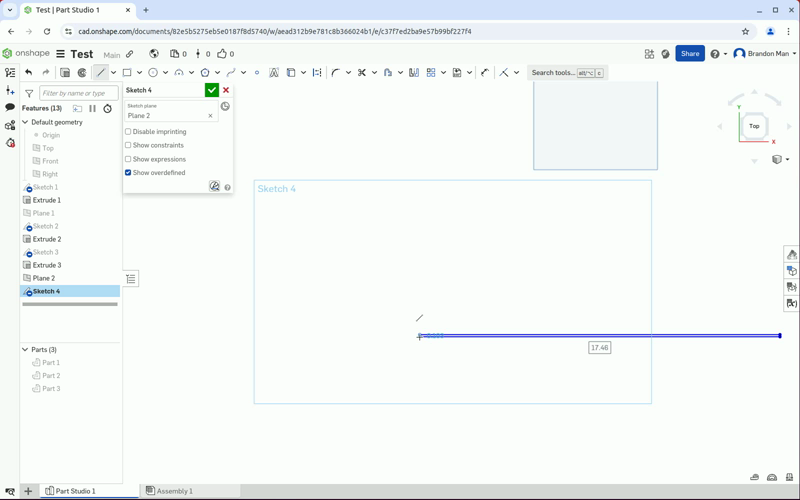
scroll(6)
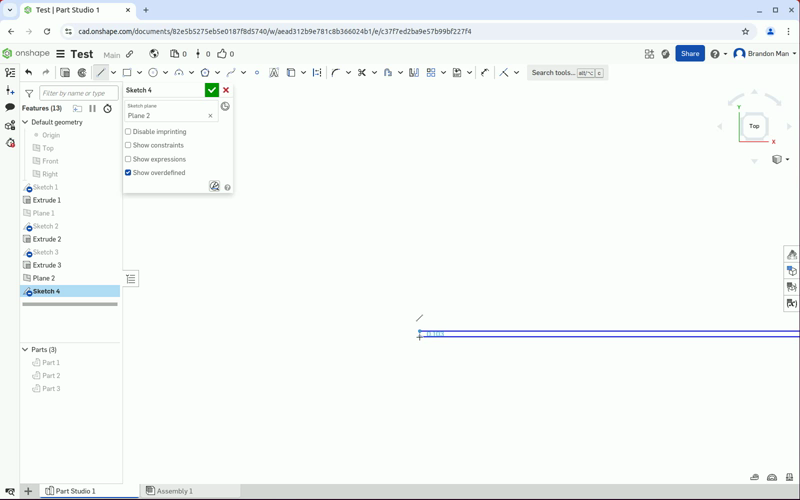
key_up(shift)
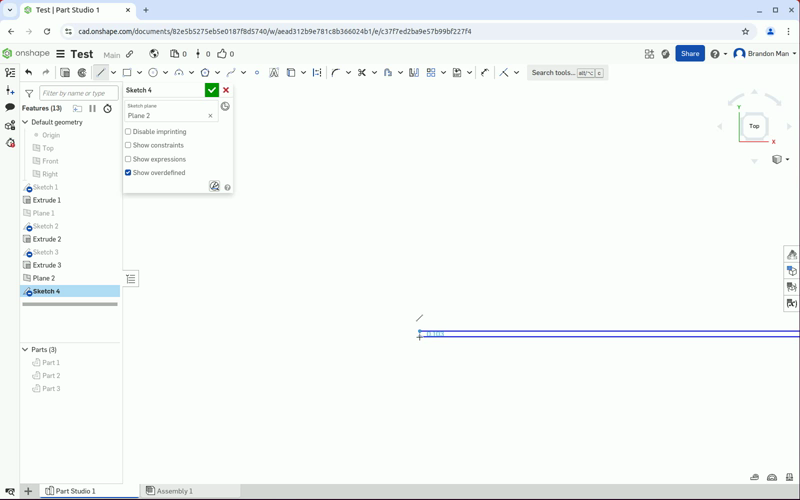
click(419, 336)
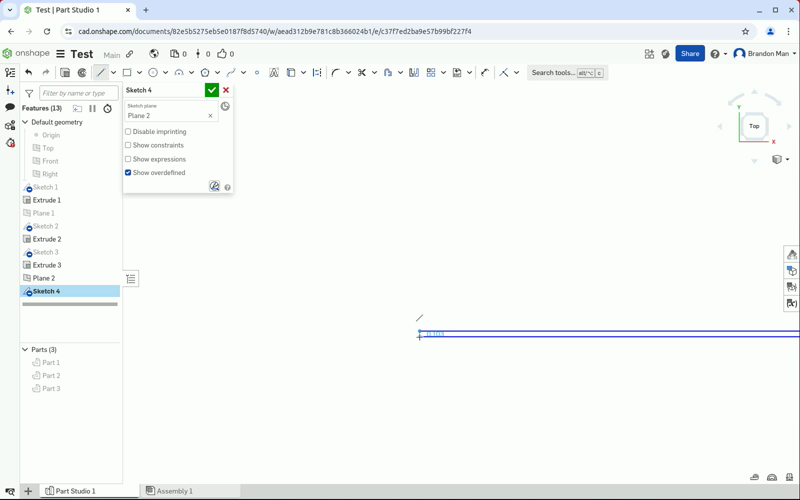
scroll(-6)
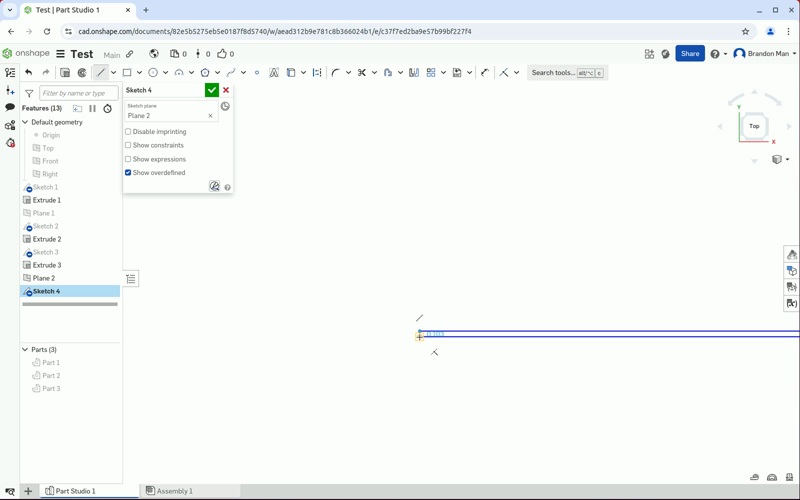
scroll(-6)
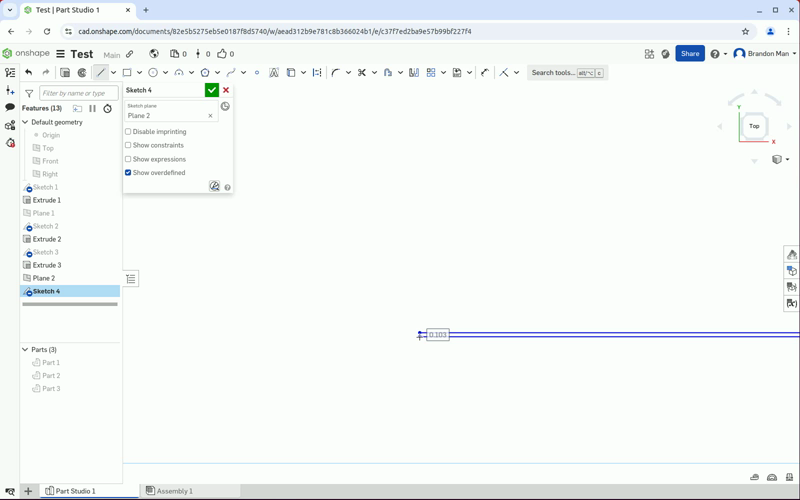
scroll(-6)
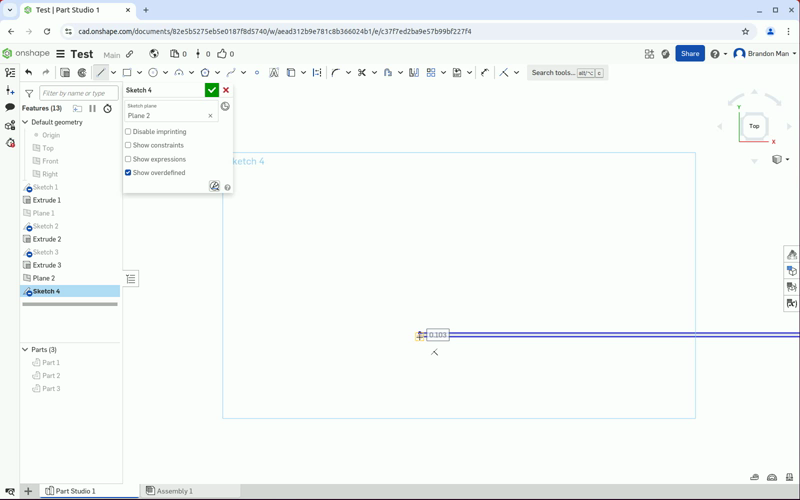
scroll(-6)
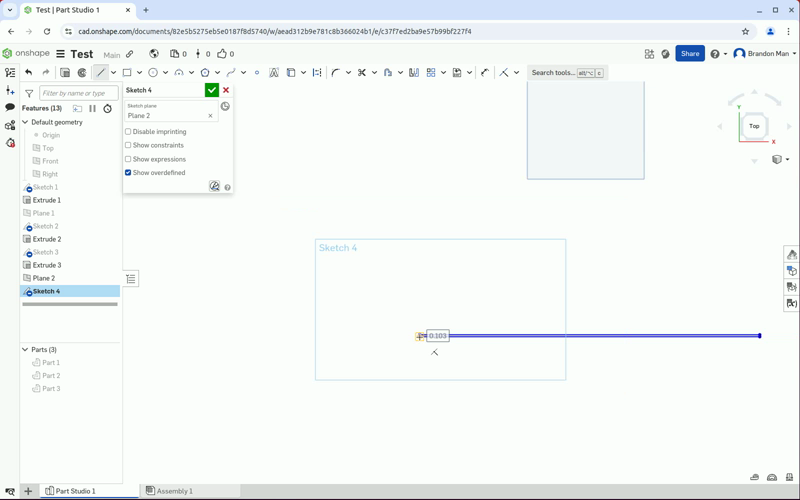
scroll(-6)
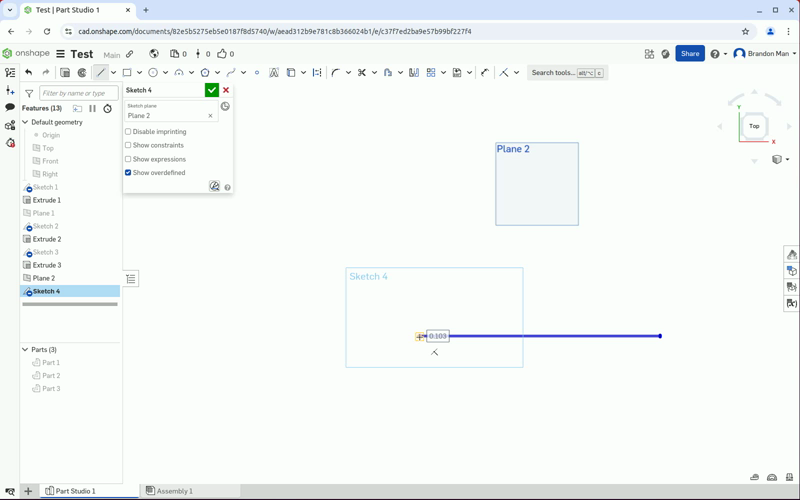
scroll(-6)
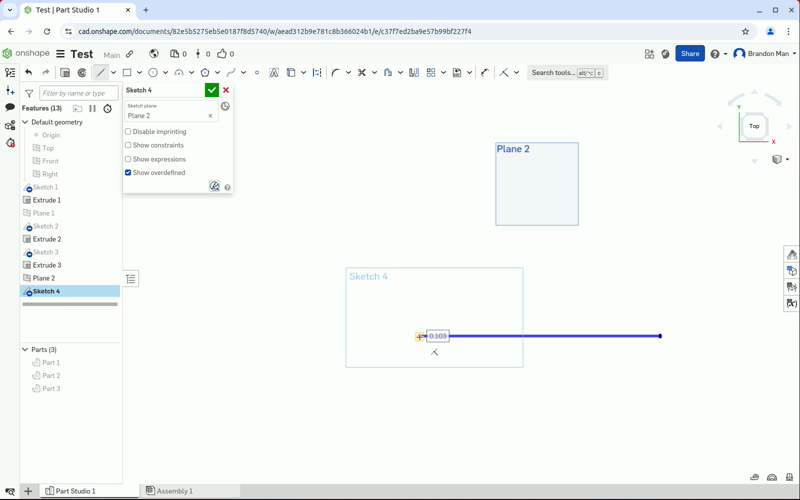
scroll(-6)
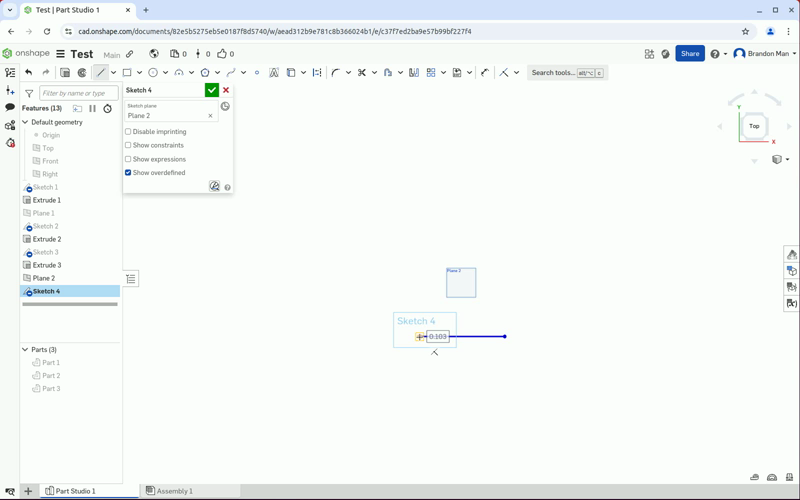
key(esc)
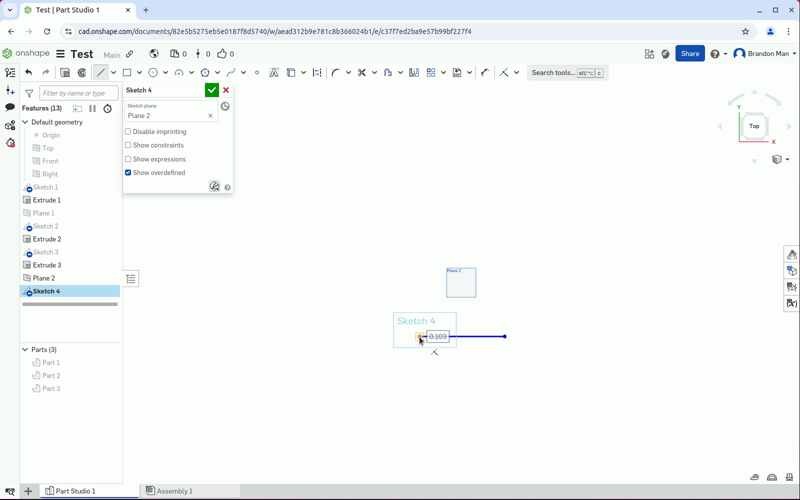
mouse_move(434, 336)
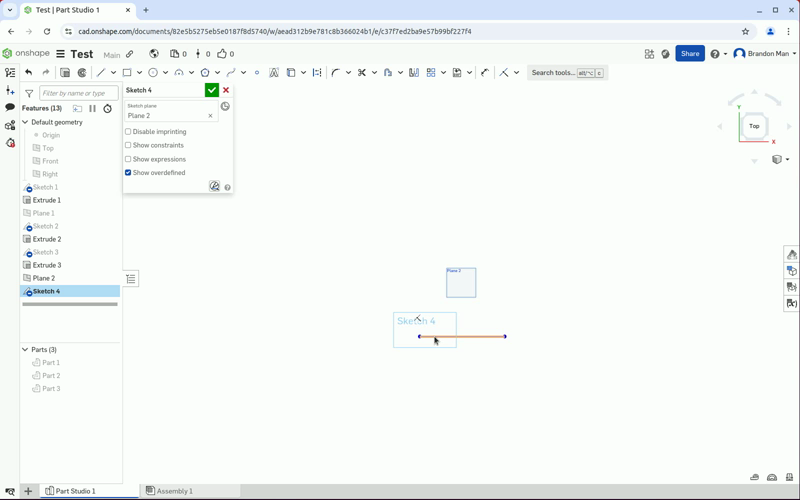
scroll(6)
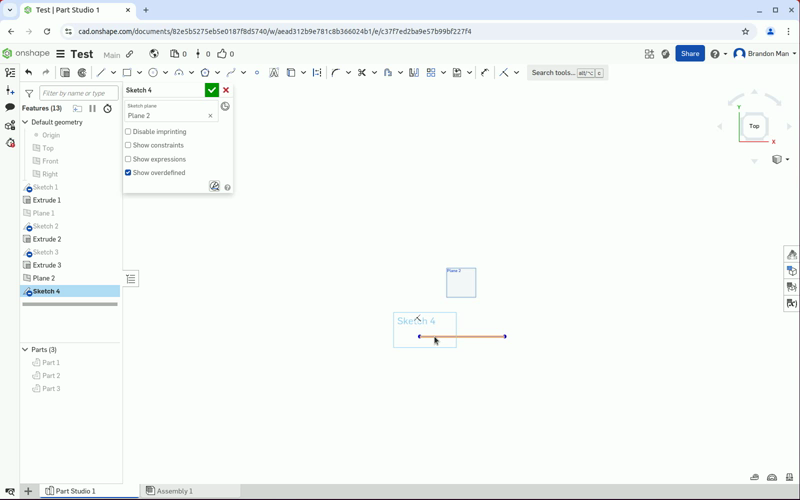
scroll(6)
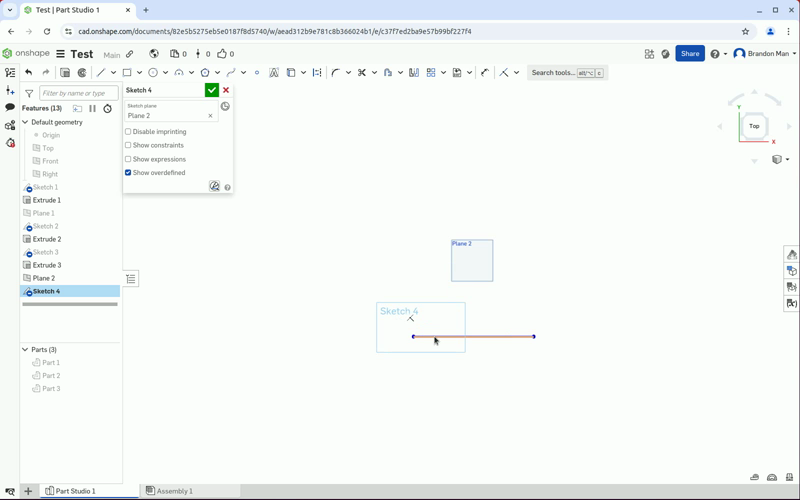
scroll(6)
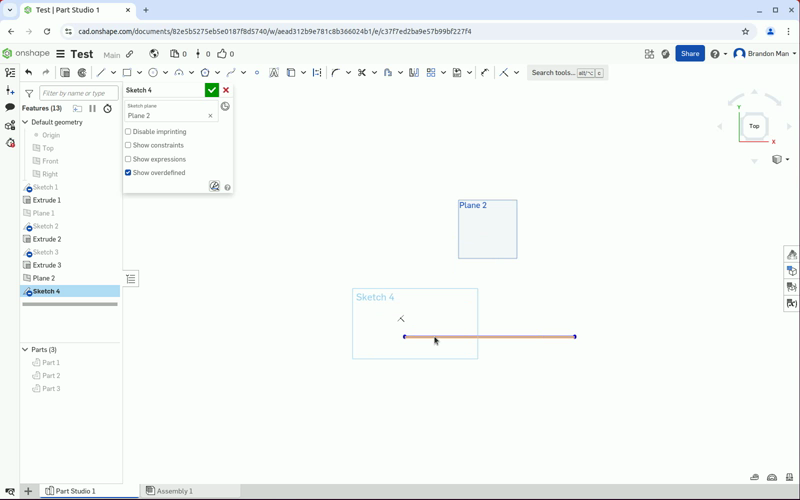
scroll(6)
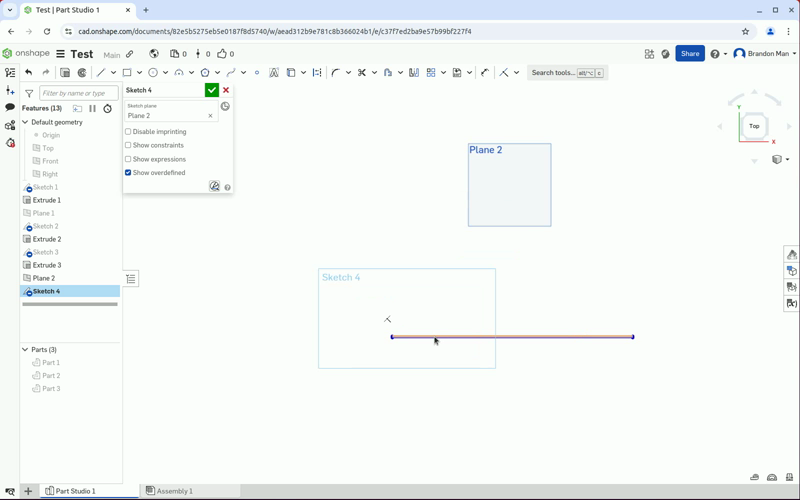
scroll(6)
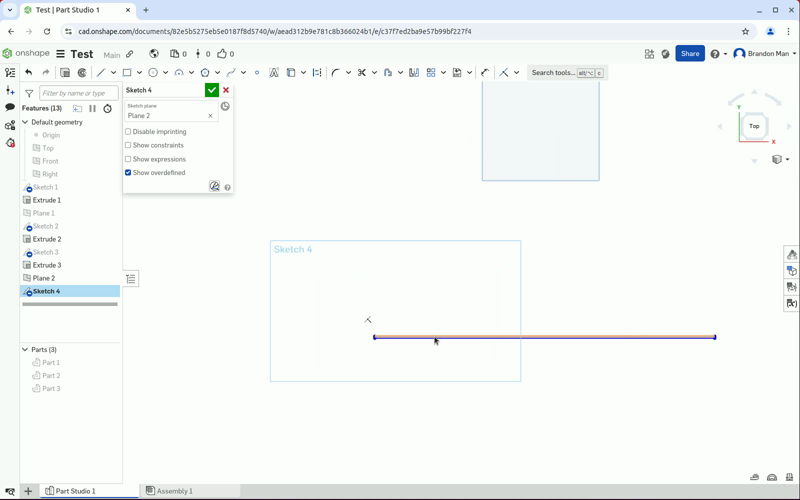
scroll(6)
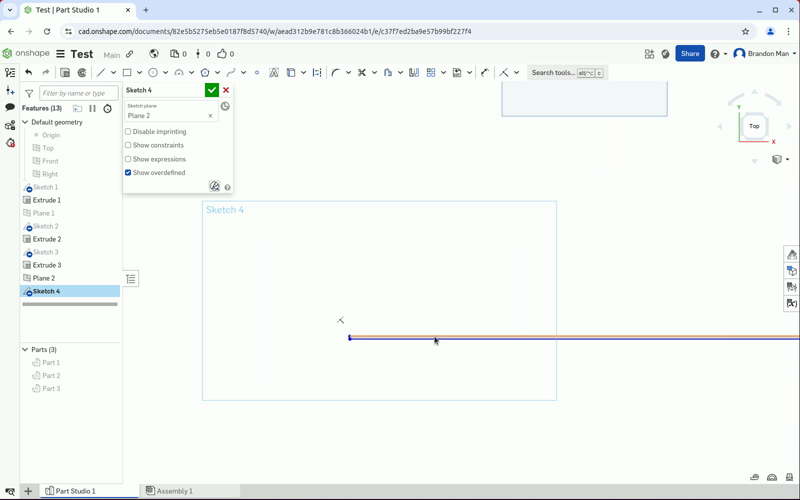
scroll(6)
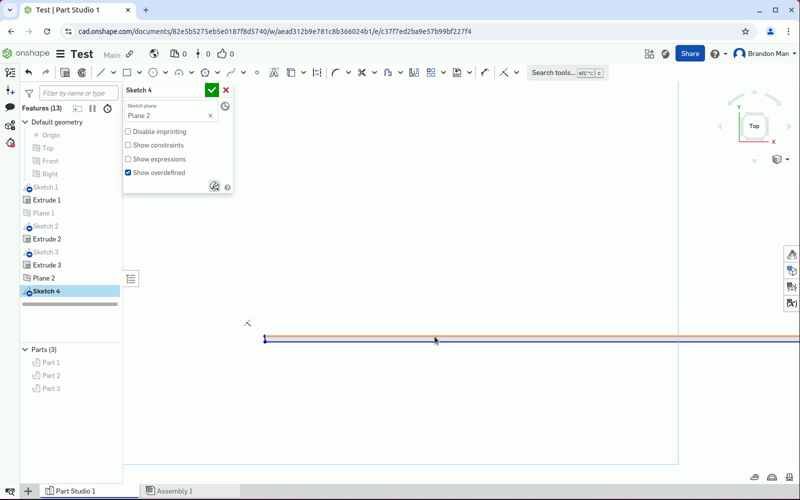
click(434, 336)
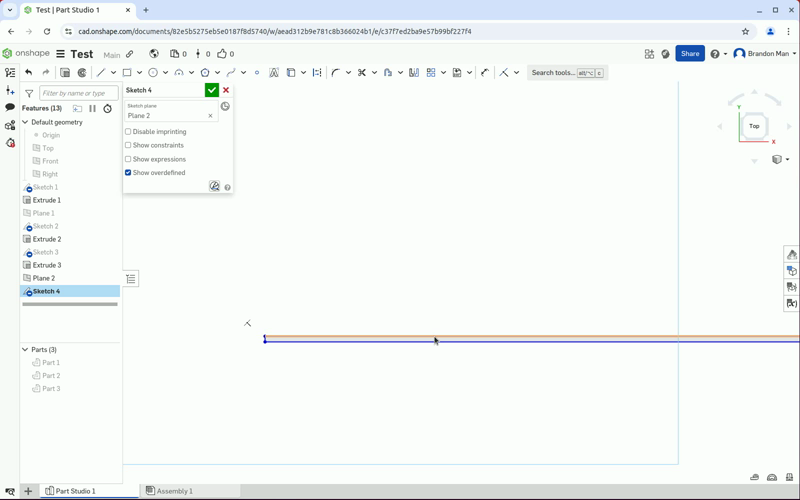
scroll(-6)
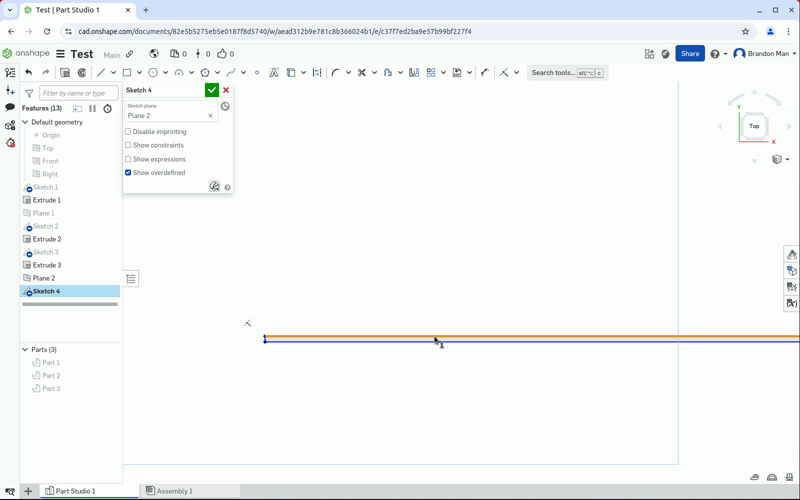
scroll(-6)
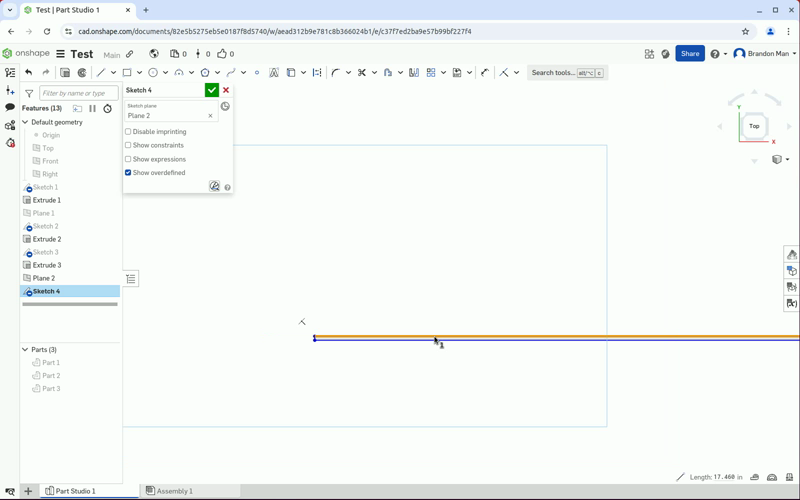
scroll(-6)
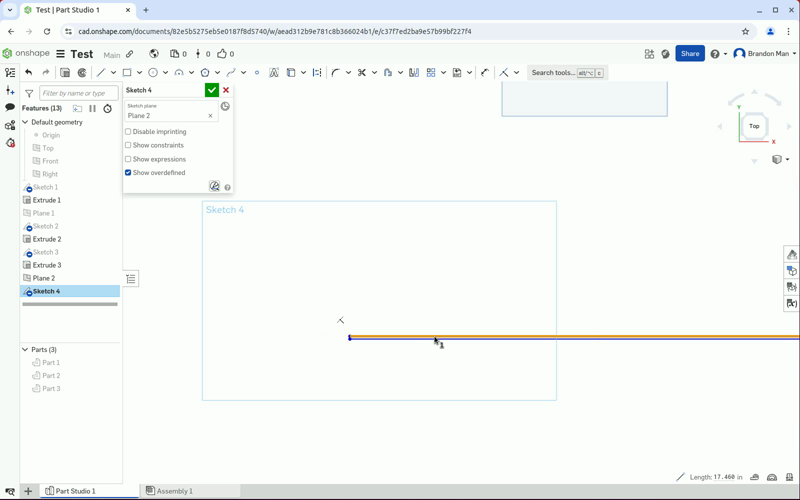
scroll(-6)
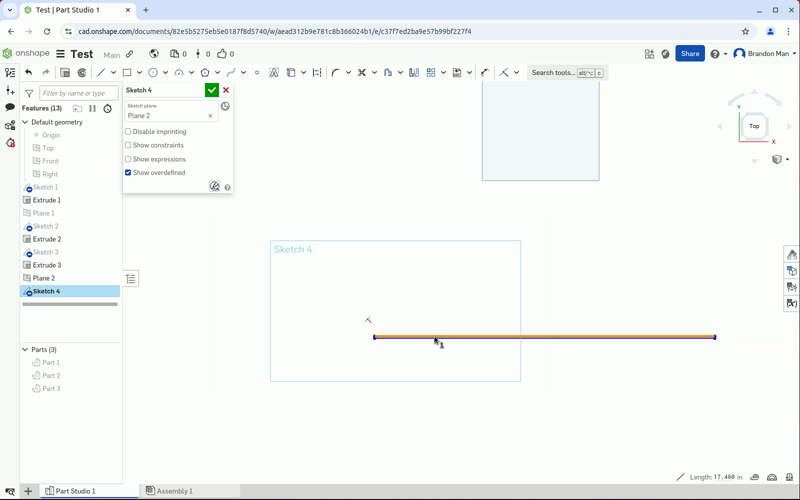
scroll(-6)
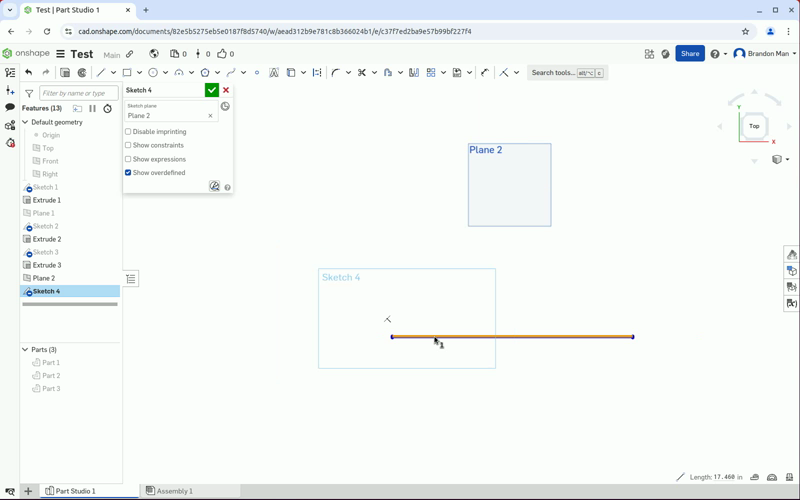
scroll(-6)
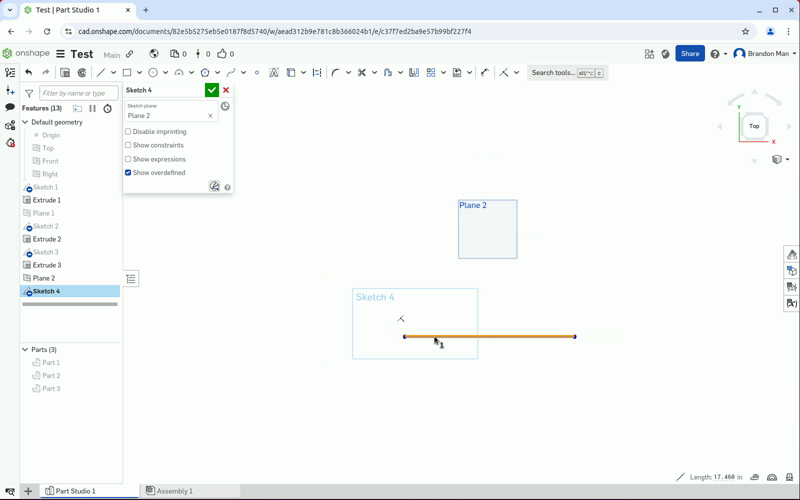
scroll(-6)
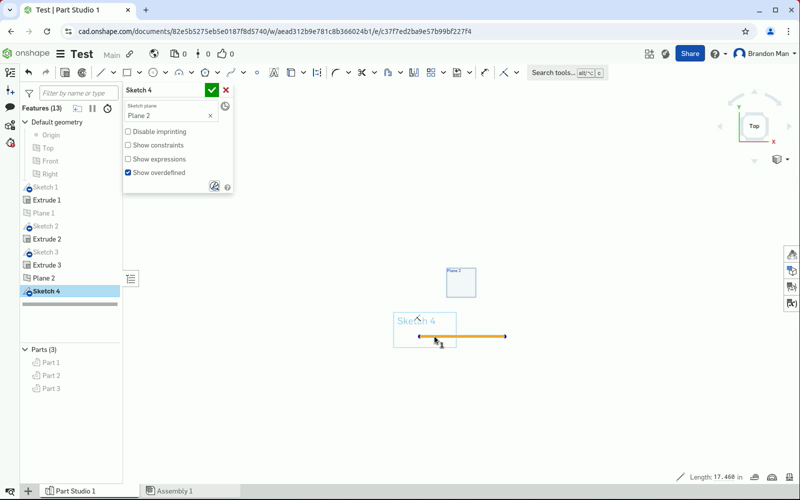
mouse_move(73, 352)
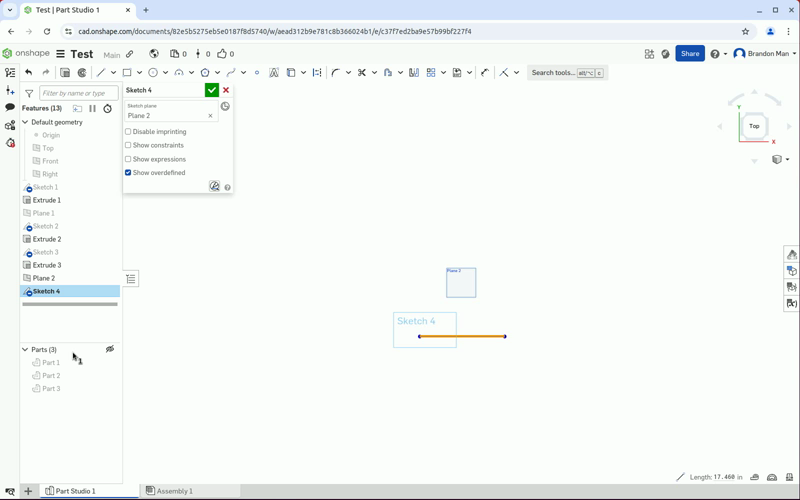
key(shift+y)
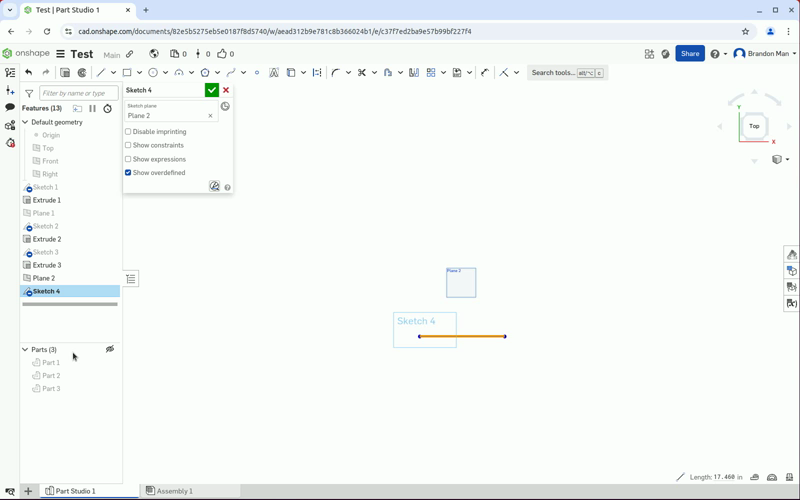
key(shift+e)
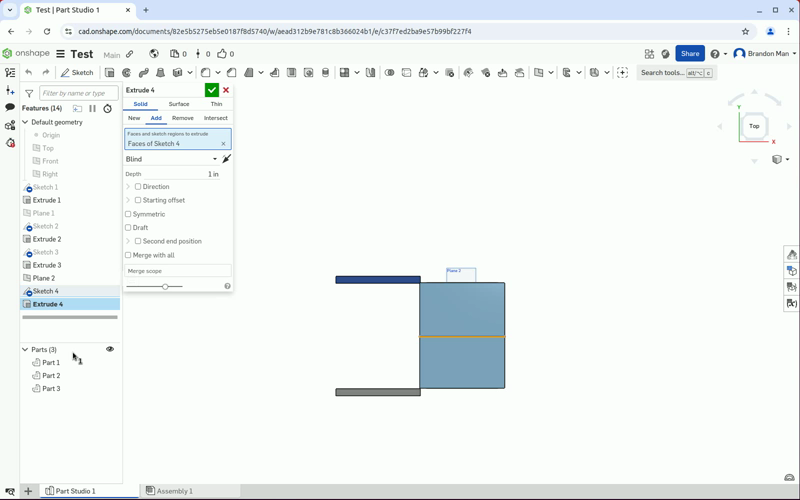
mouse_move(143, 106)
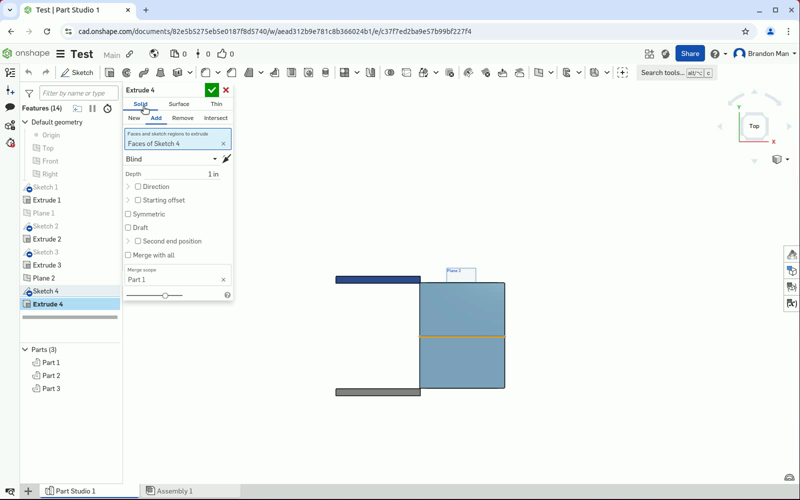
click(143, 106)
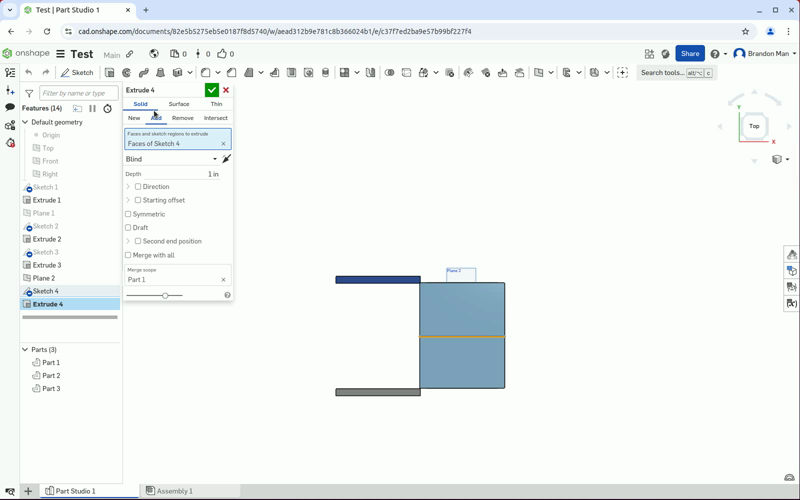
mouse_move(186, 120)
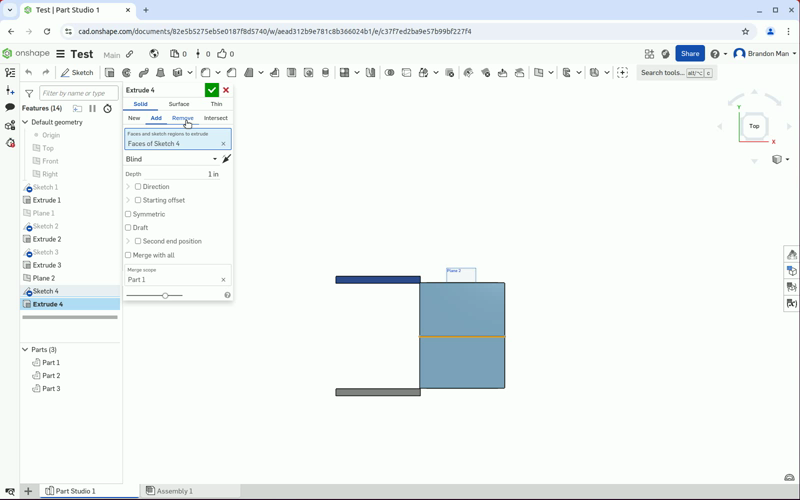
click(186, 120)
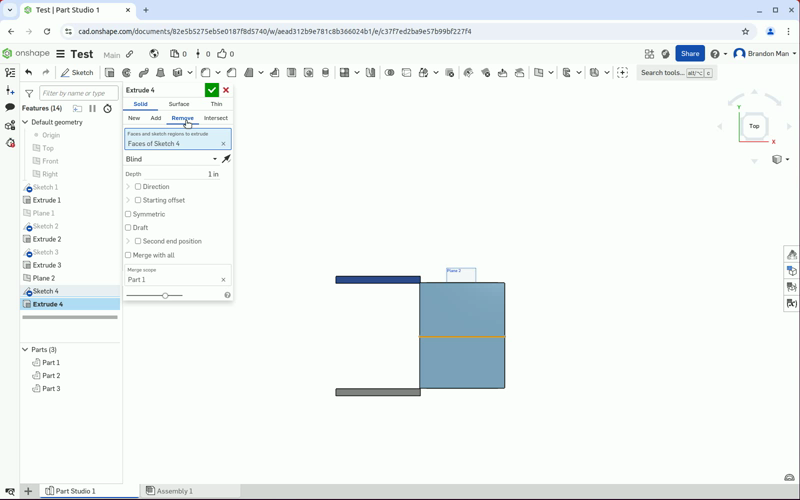
key(tab, 4)
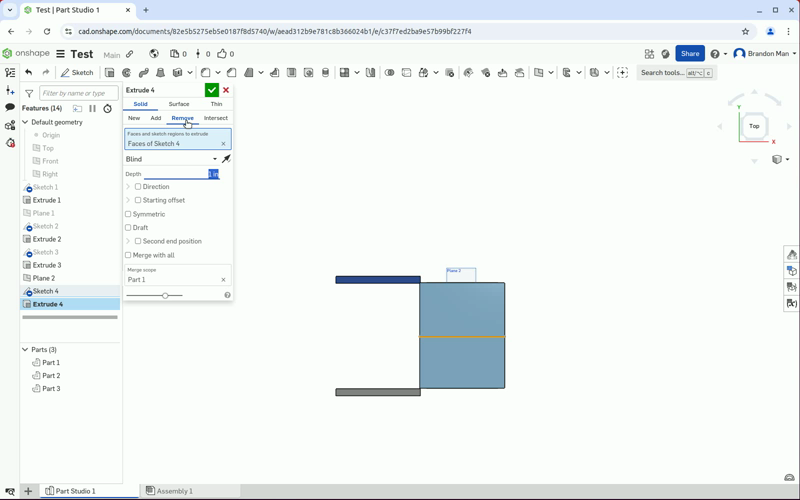
text(1.444)
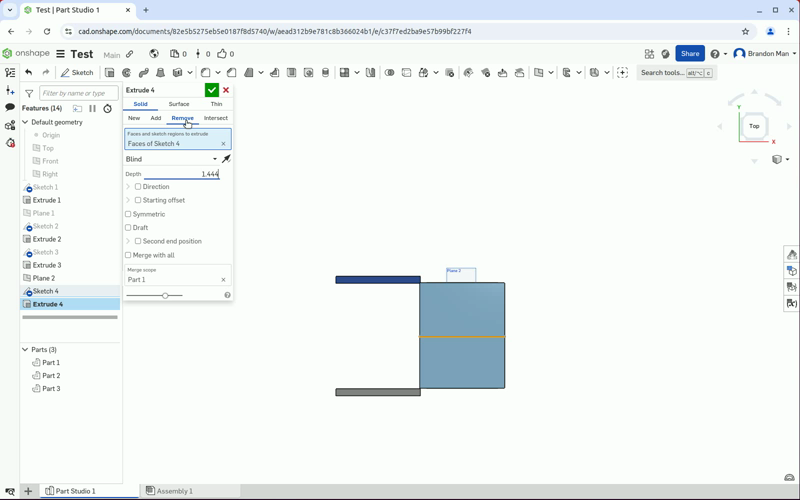
key(tab, 6)
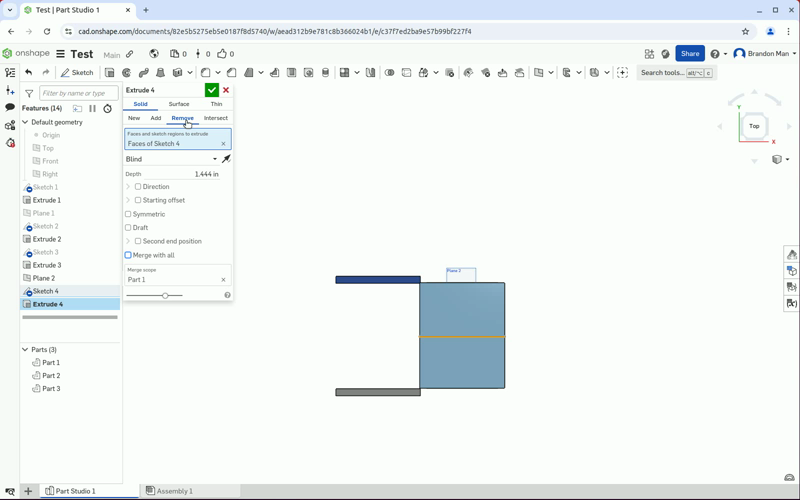
key(space)
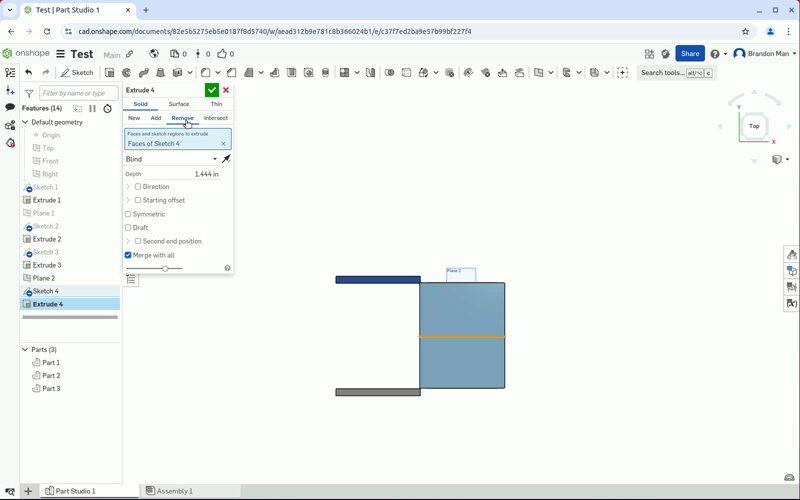
key(enter)
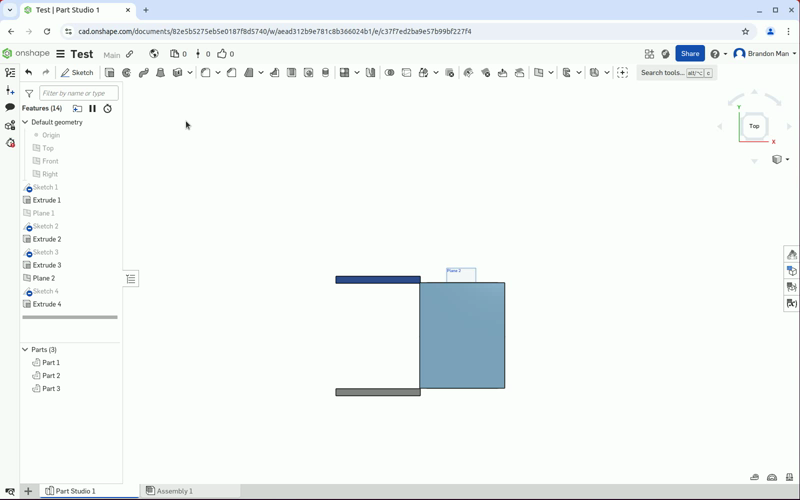
key(shift+h)
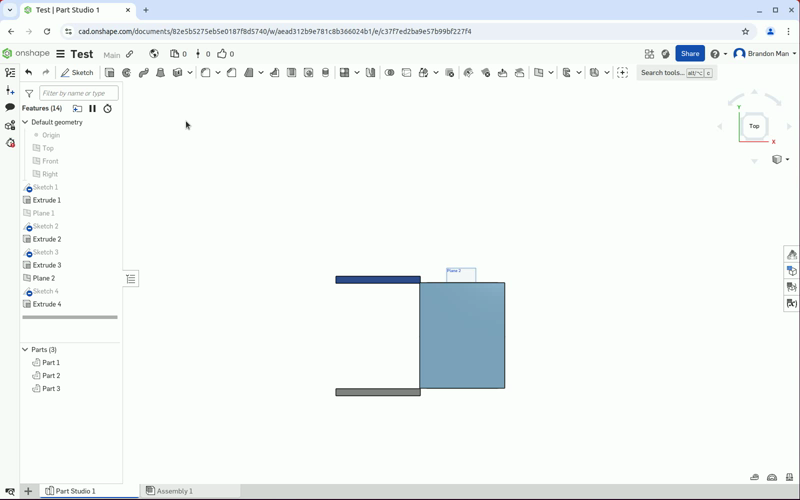
key(shift+h)
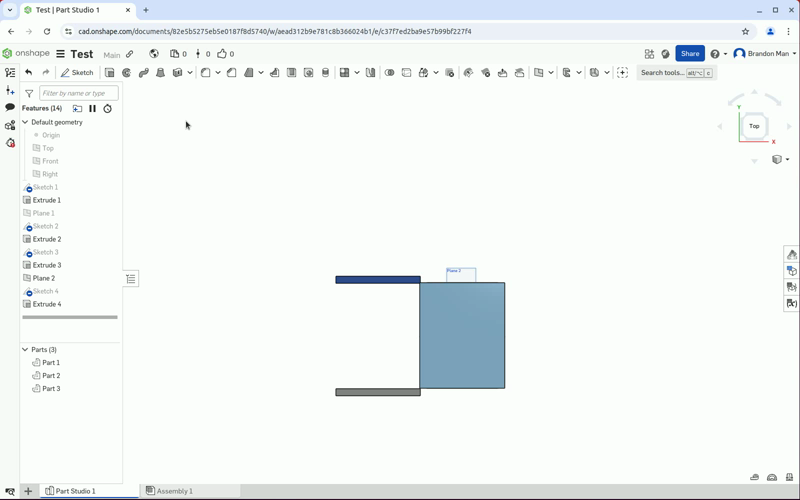
mouse_move(73, 189)
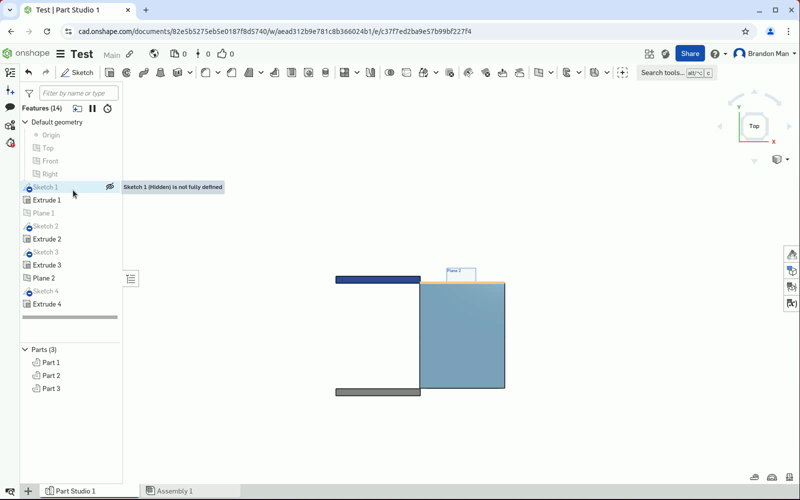
click(73, 189)
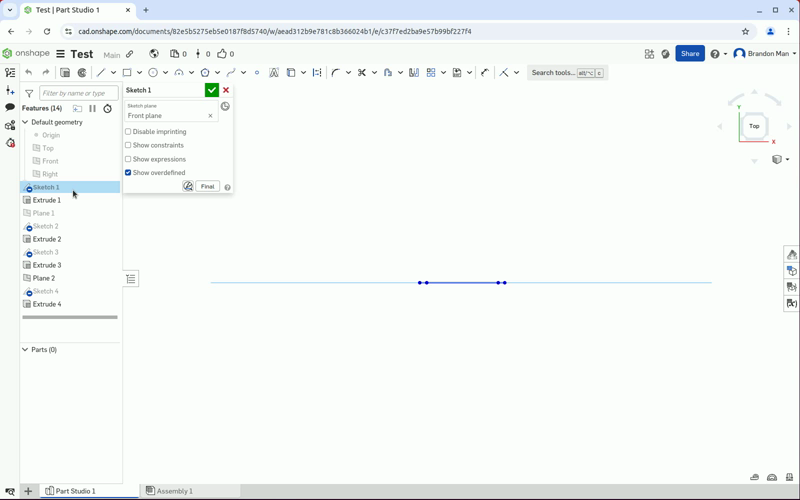
mouse_move(229, 92)
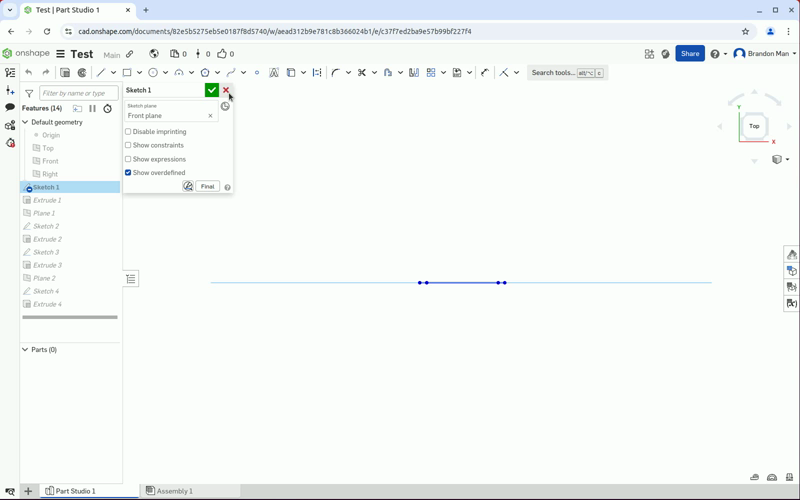
click(229, 92)
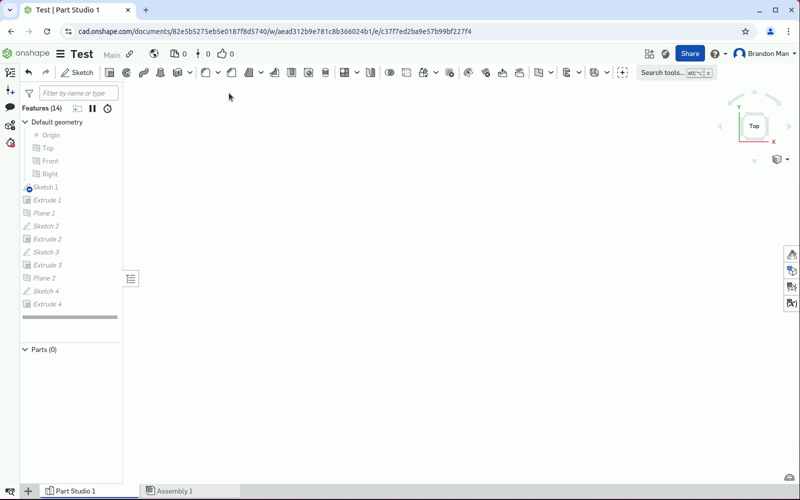
key(shift+s)
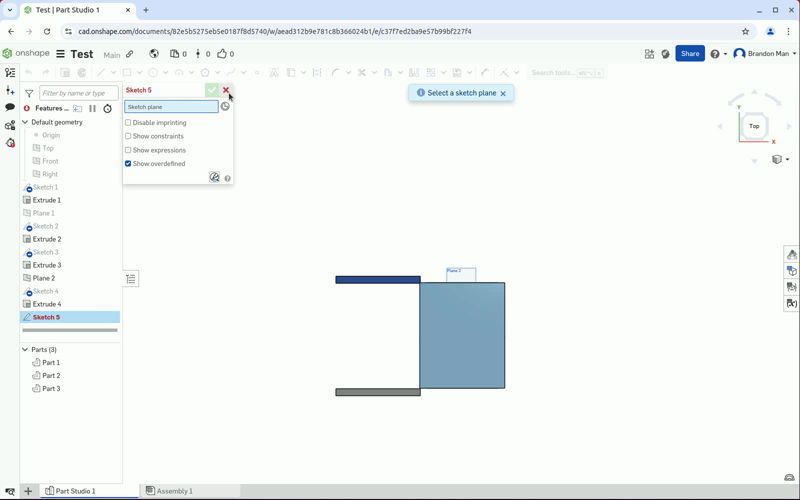
mouse_move(73, 280)
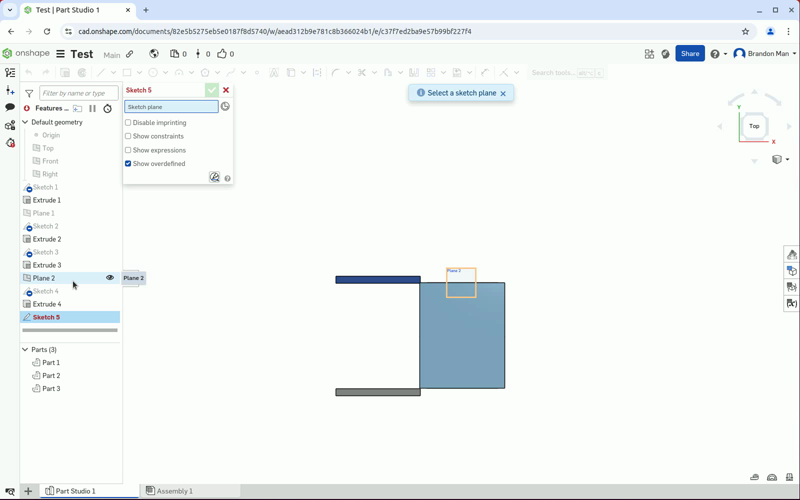
click(73, 280)
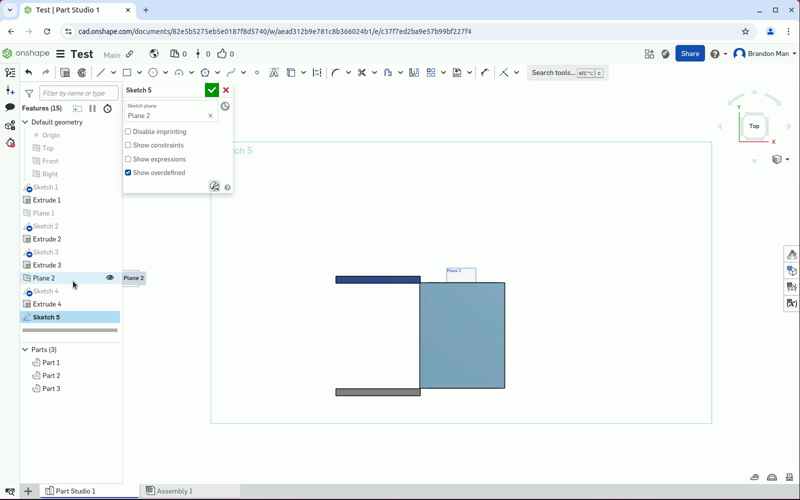
mouse_move(73, 352)
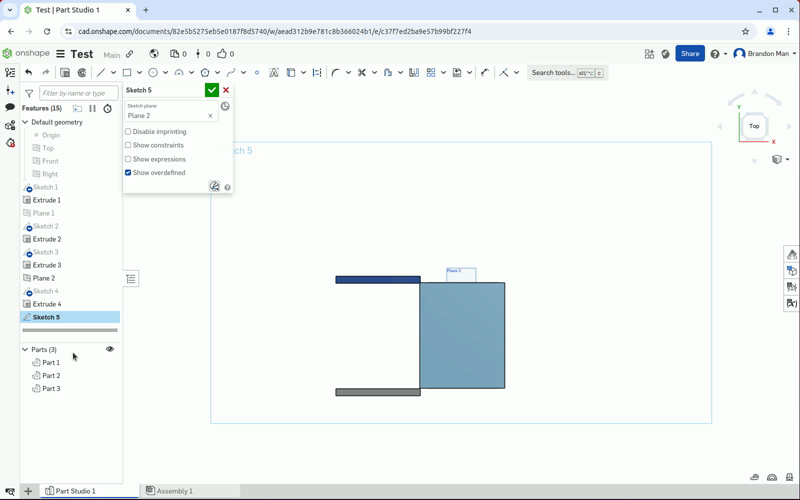
key(y)
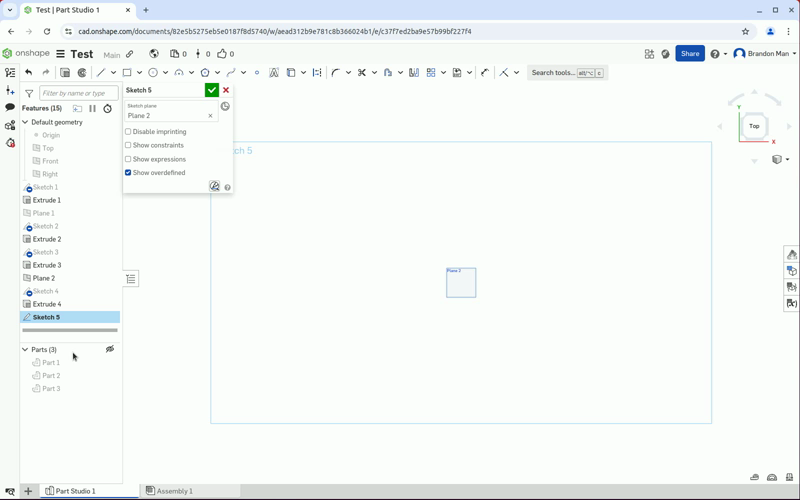
key(l)
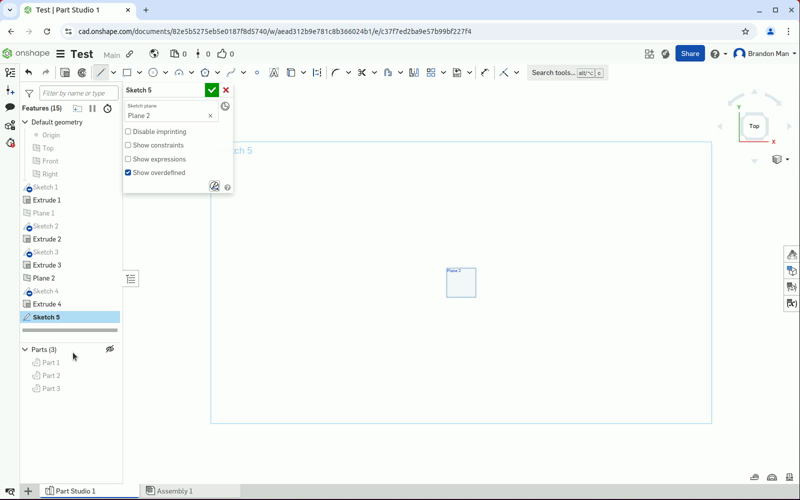
key_down(shift)
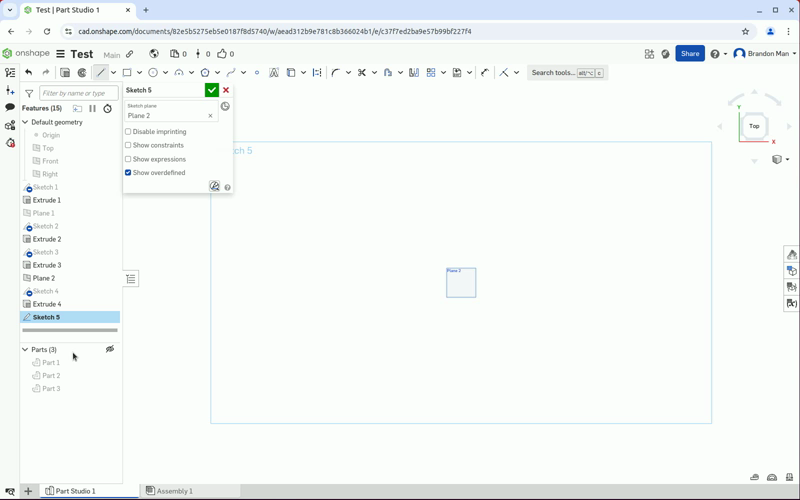
mouse_move(458, 318)
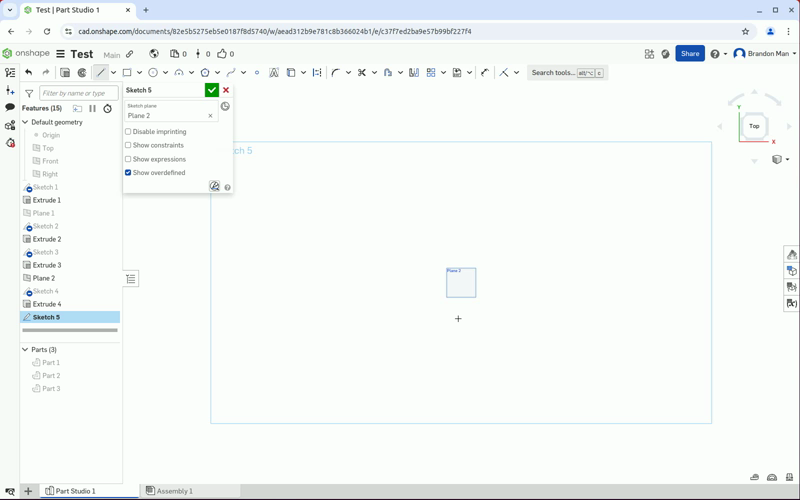
click(458, 318)
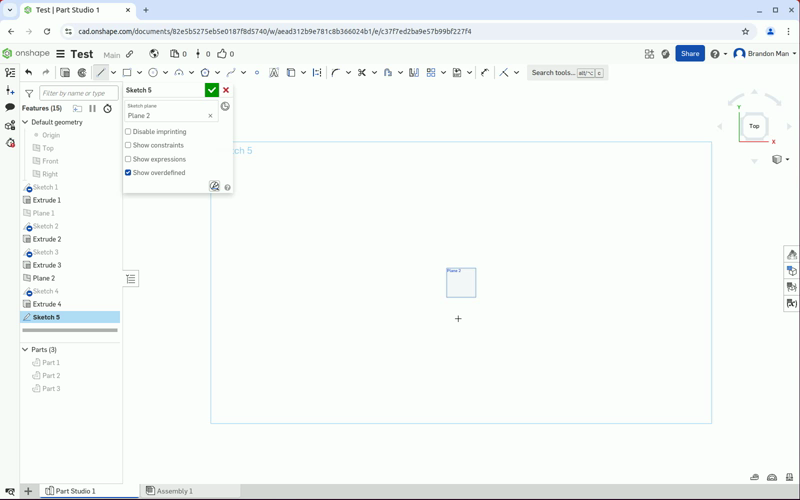
key_up(shift)
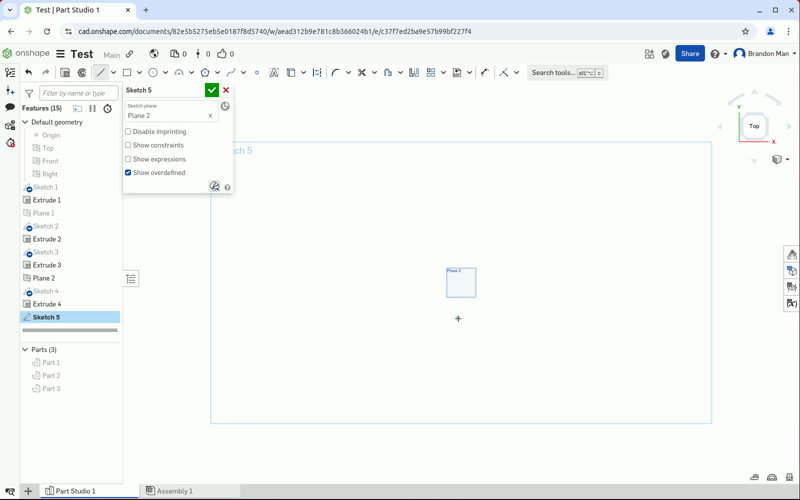
key_down(shift)
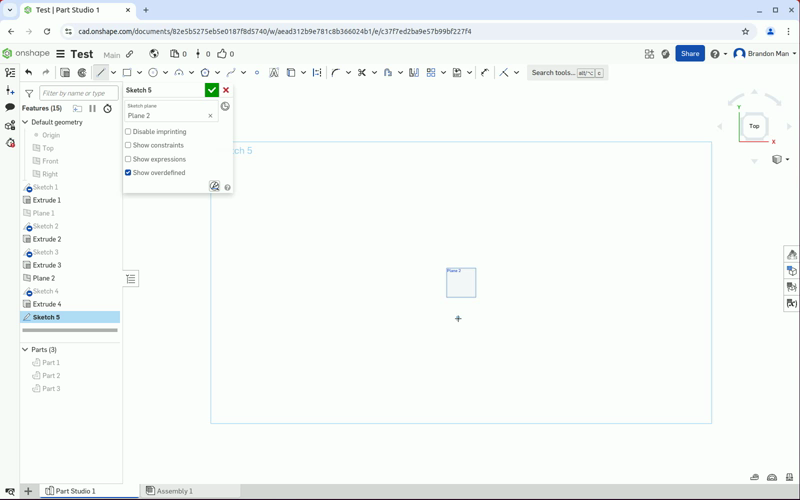
mouse_move(488, 318)
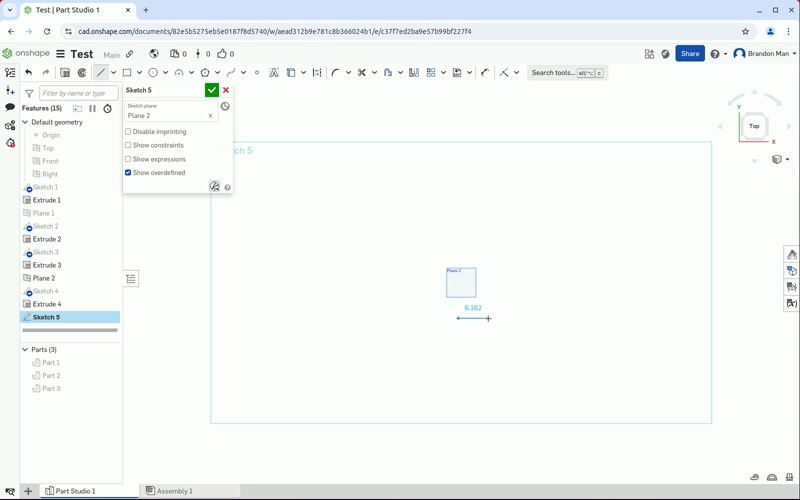
mouse_move(464, 318)
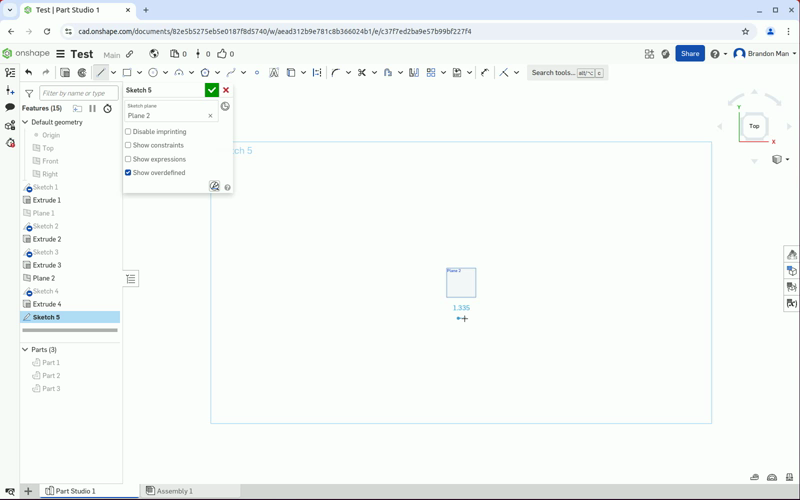
scroll(6)
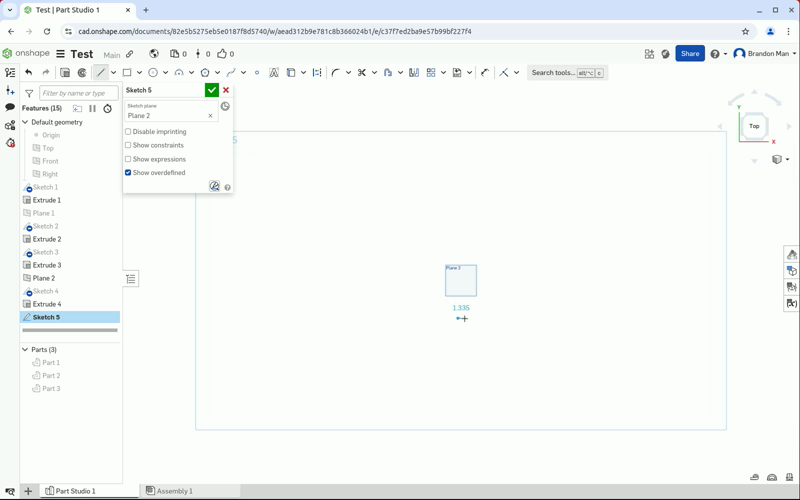
scroll(6)
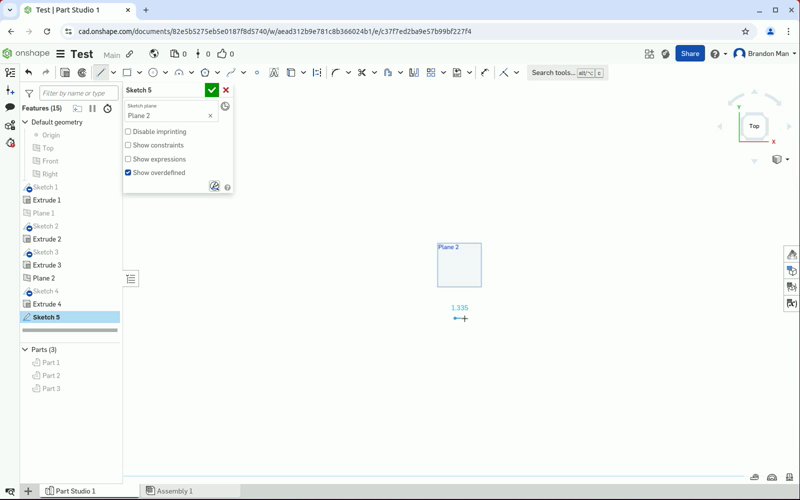
scroll(6)
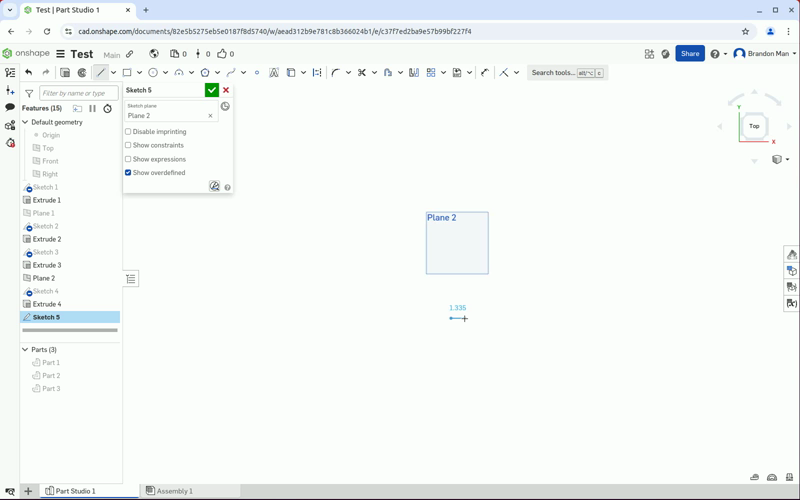
scroll(6)
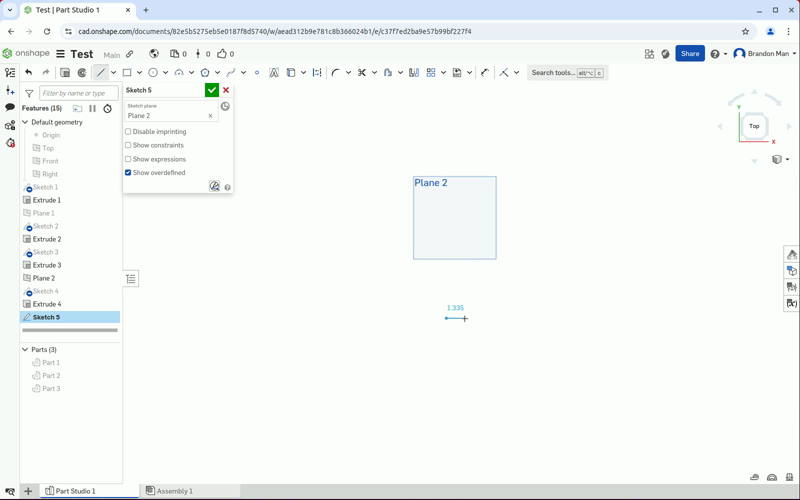
scroll(6)
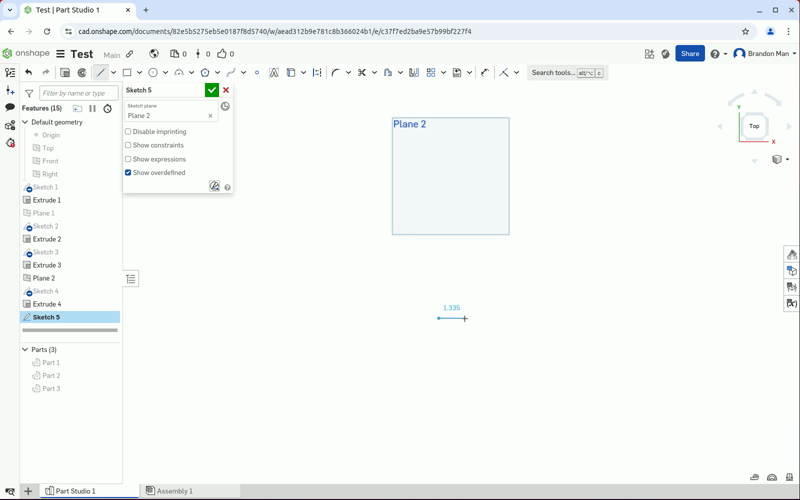
scroll(6)
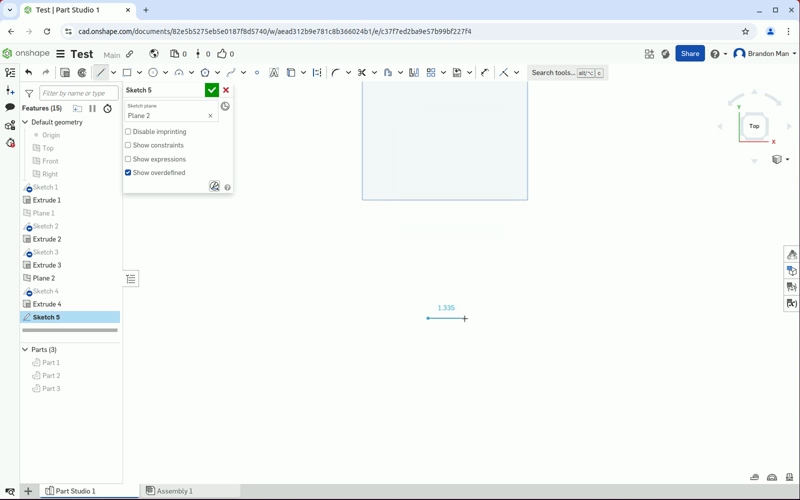
scroll(6)
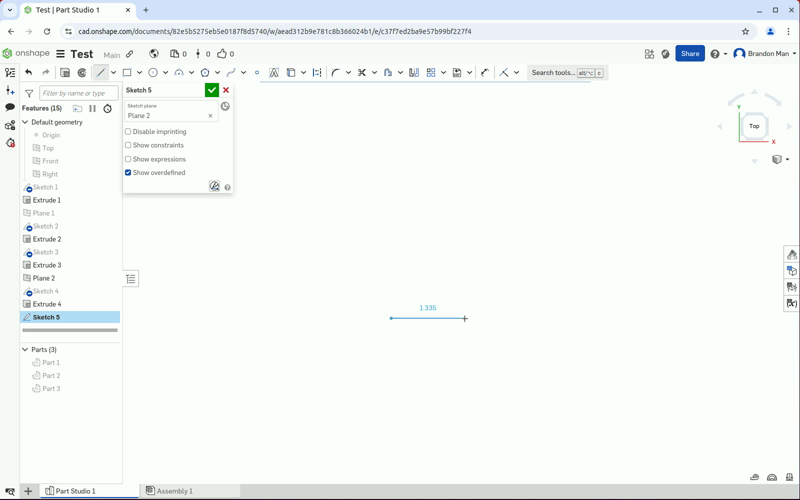
click(464, 318)
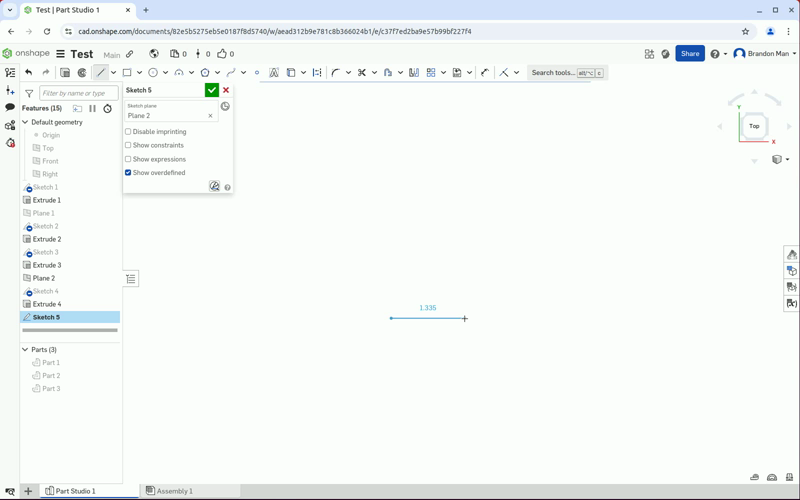
scroll(-6)
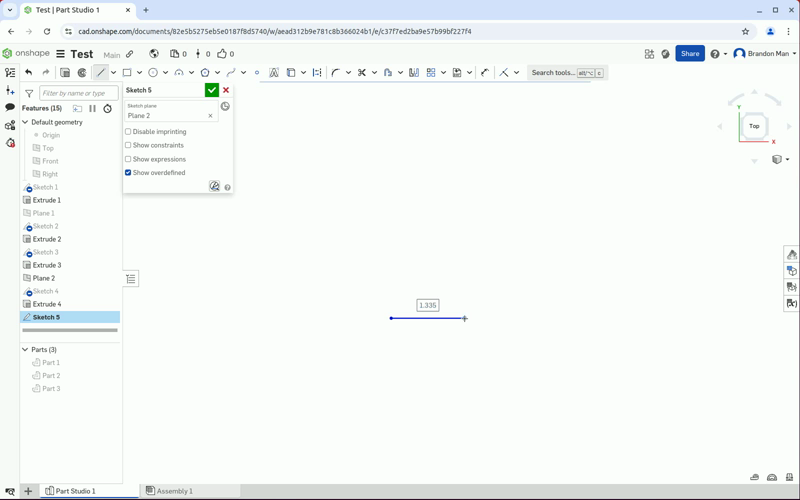
scroll(-6)
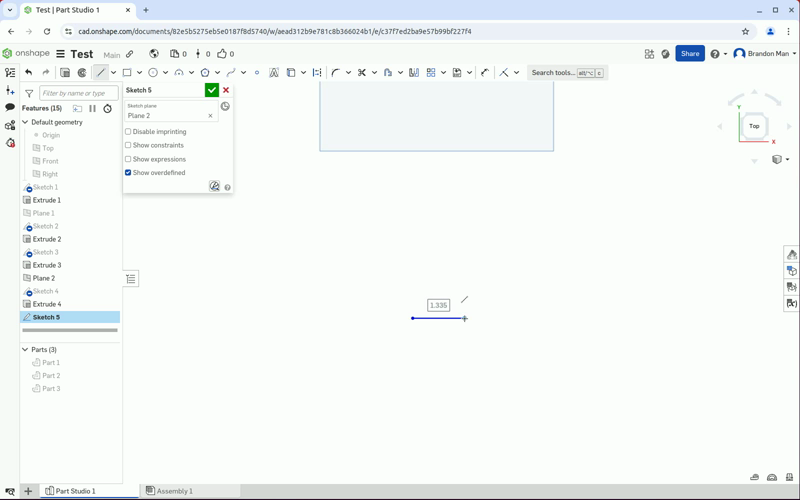
scroll(-6)
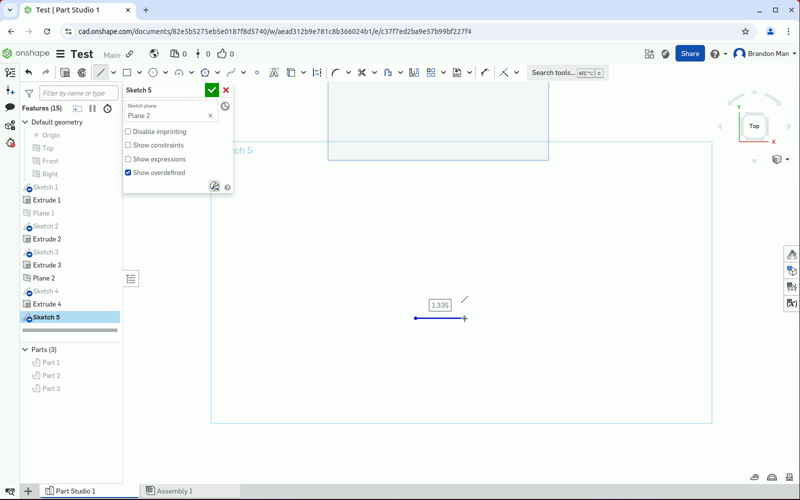
scroll(-6)
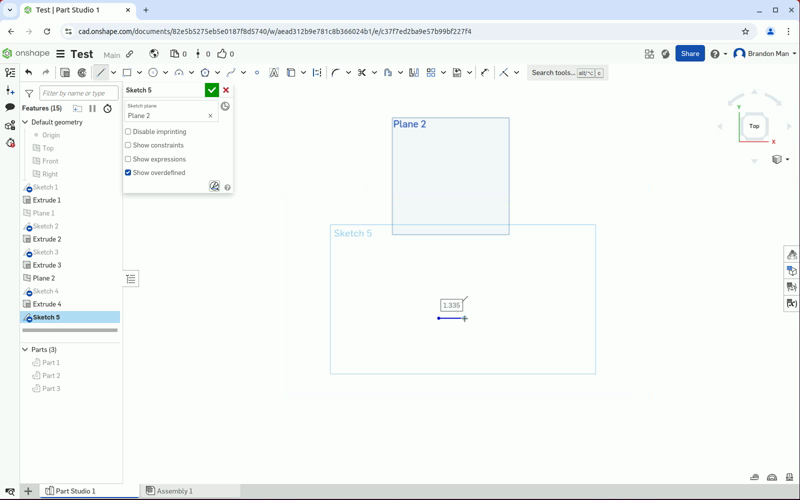
scroll(-6)
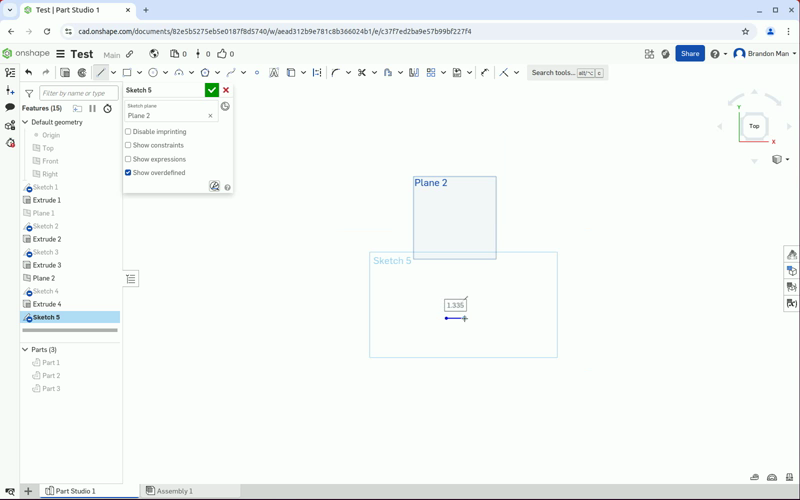
scroll(-6)
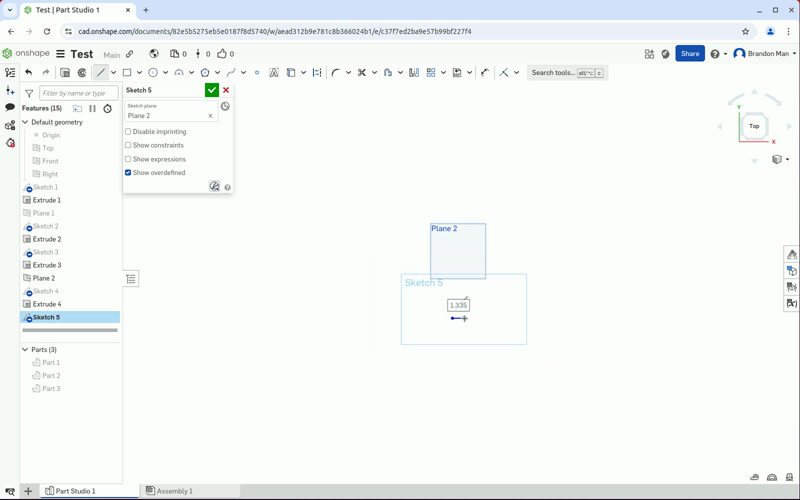
scroll(-6)
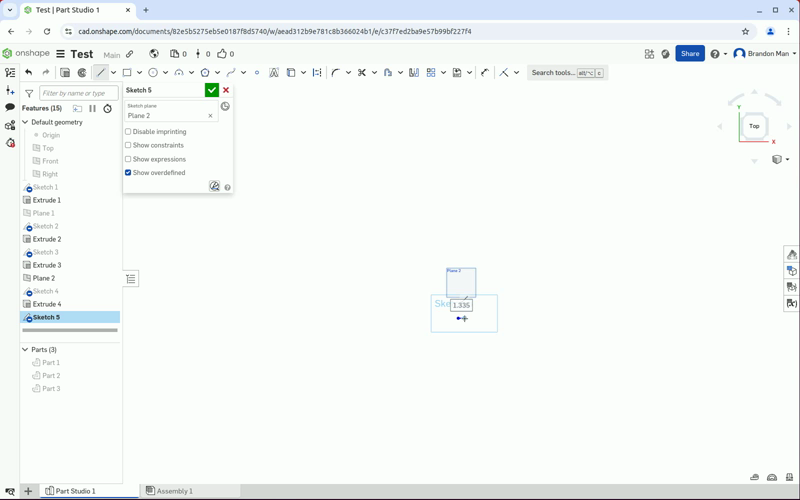
key_up(shift)
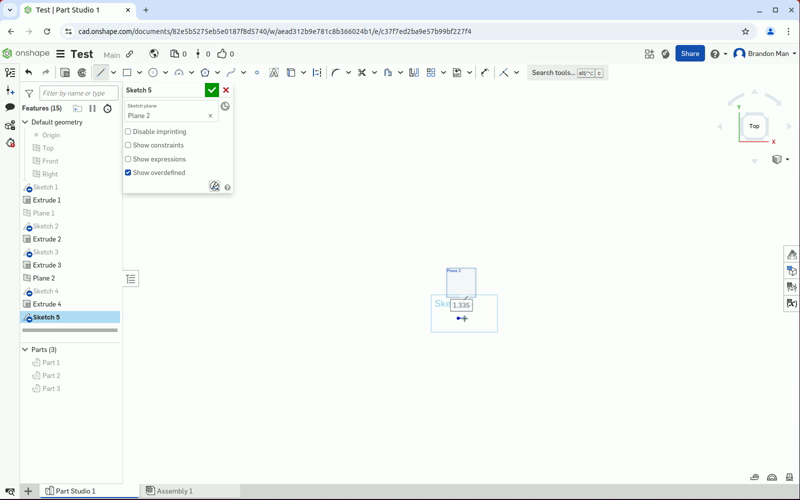
key_down(shift)
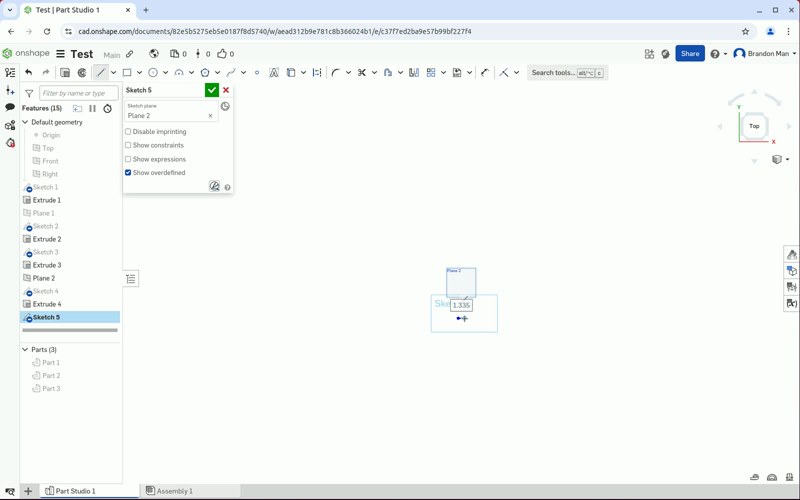
mouse_move(494, 318)
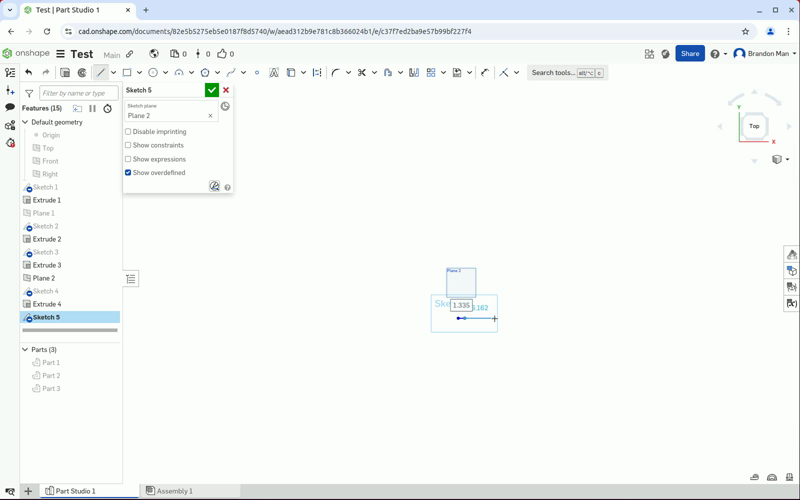
mouse_move(464, 306)
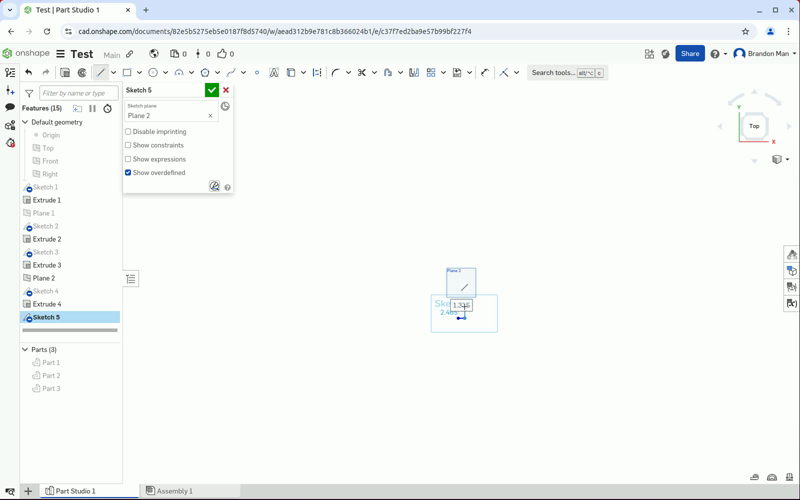
click(464, 306)
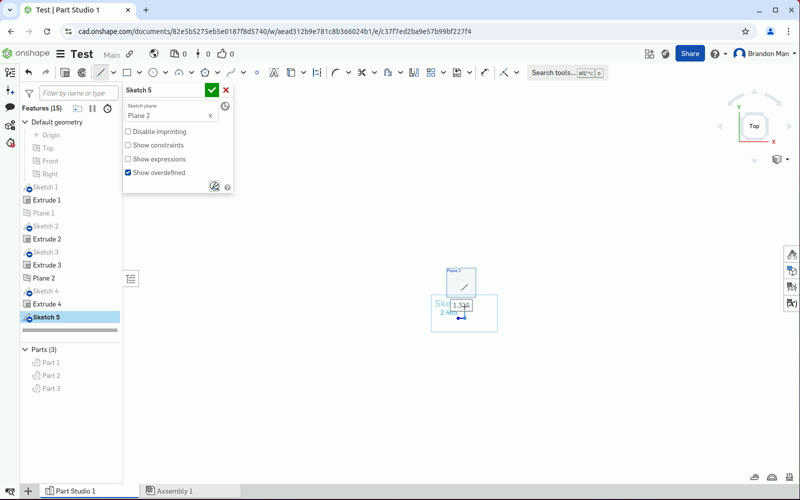
key_up(shift)
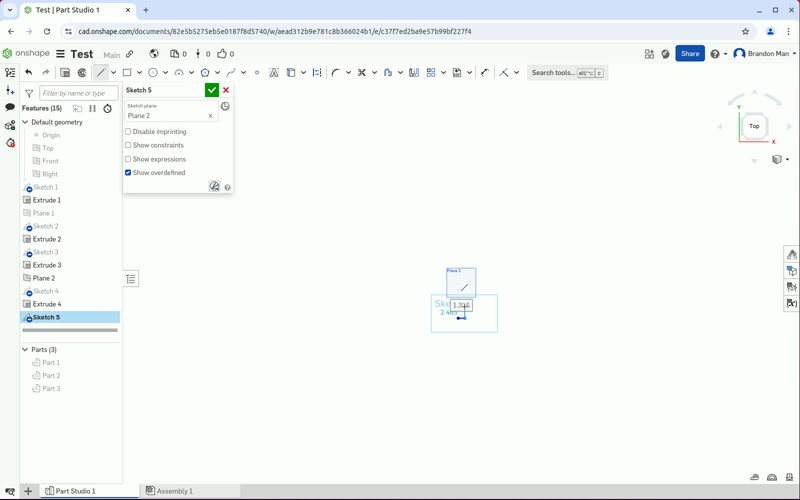
key_down(shift)
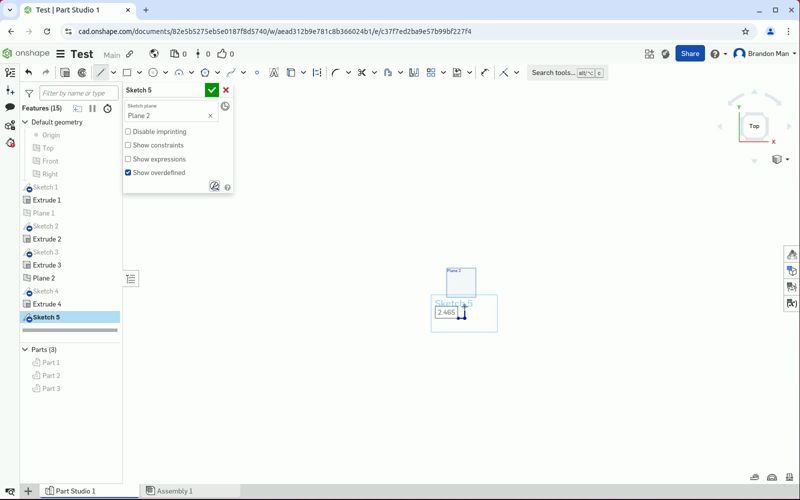
mouse_move(494, 306)
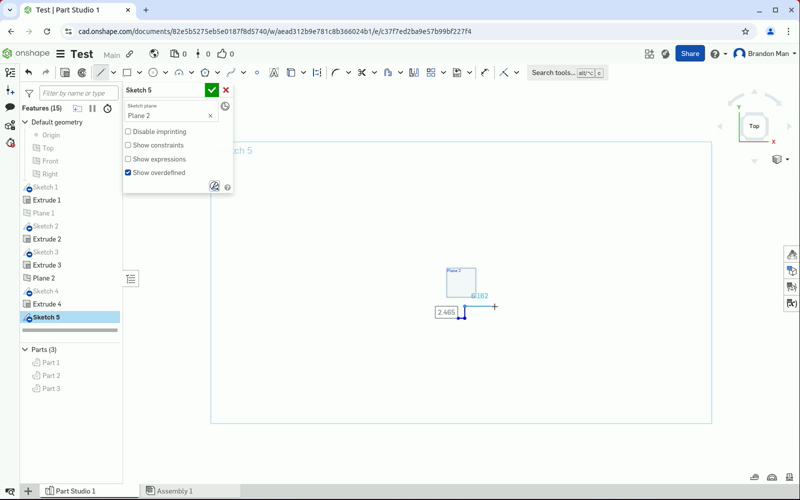
mouse_move(458, 306)
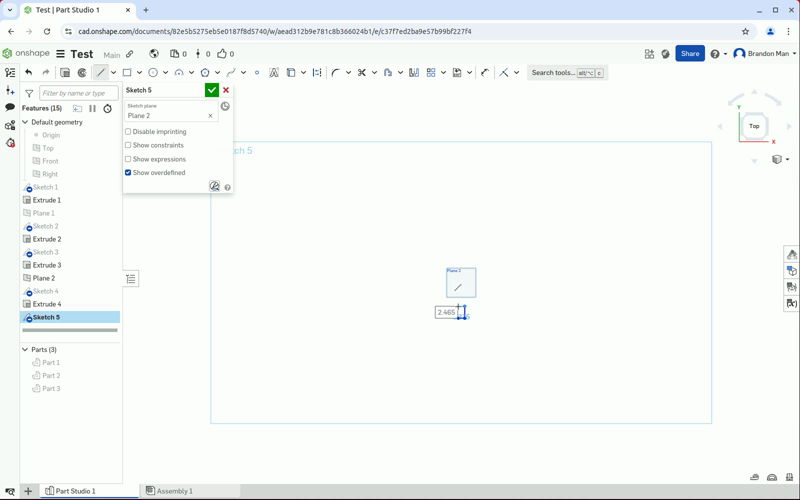
scroll(6)
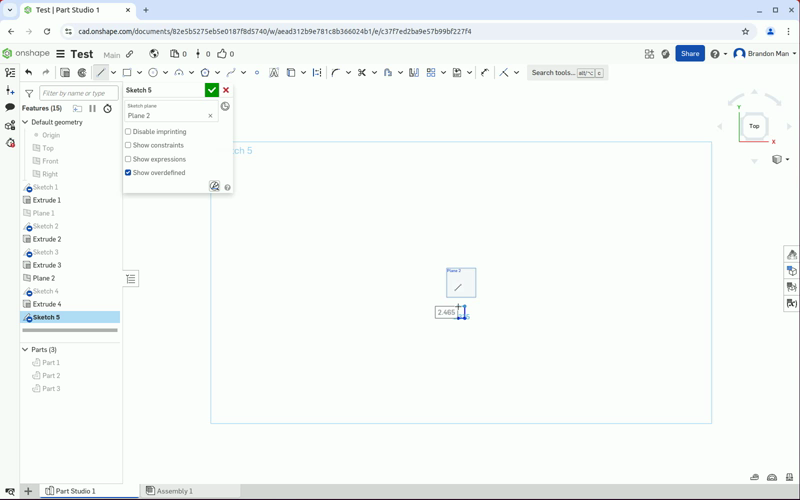
scroll(6)
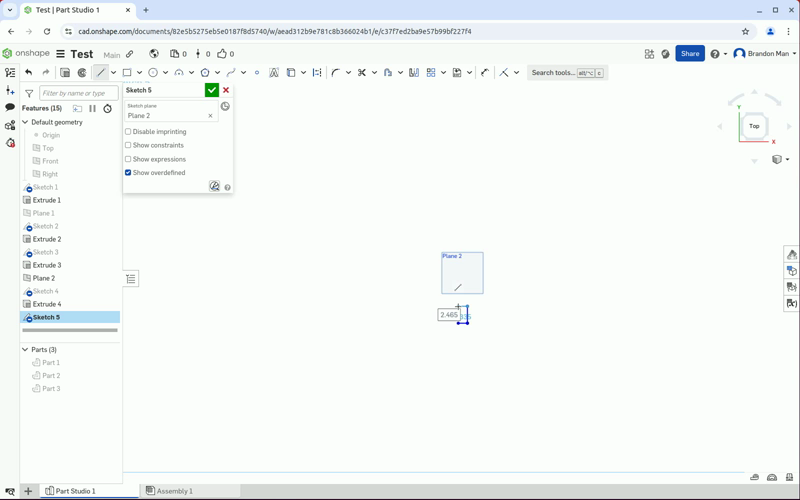
scroll(6)
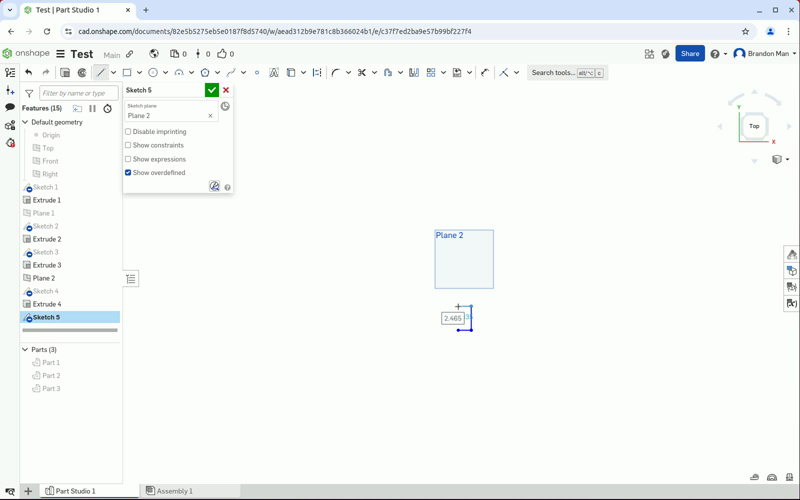
scroll(6)
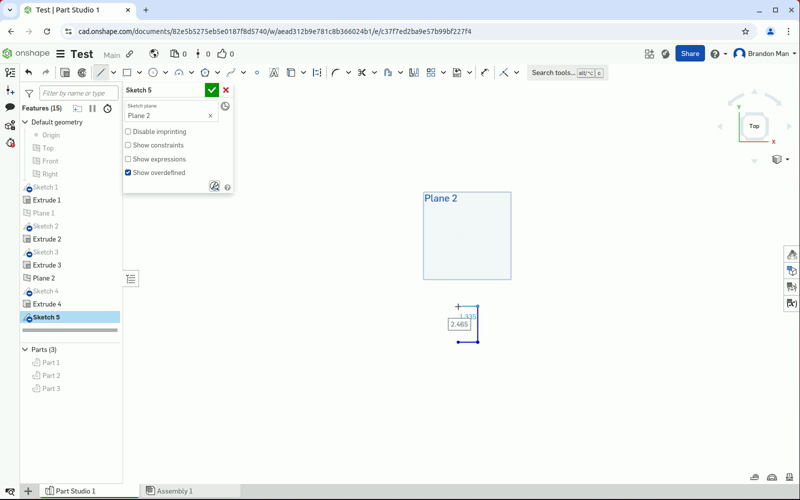
scroll(6)
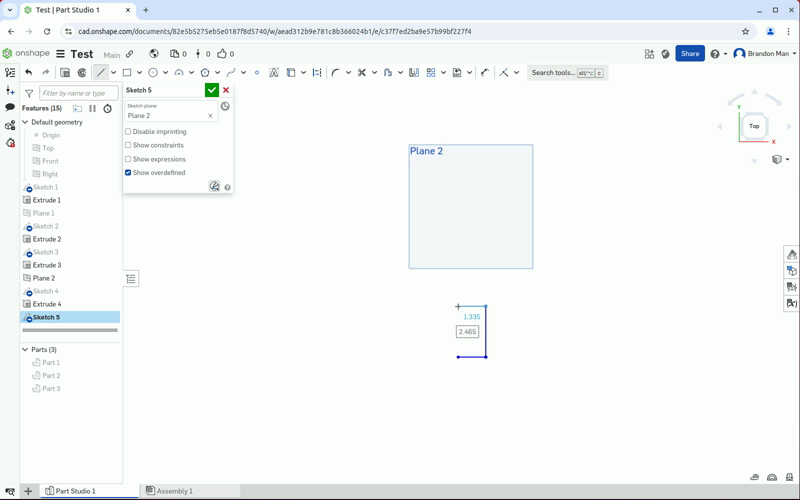
scroll(6)
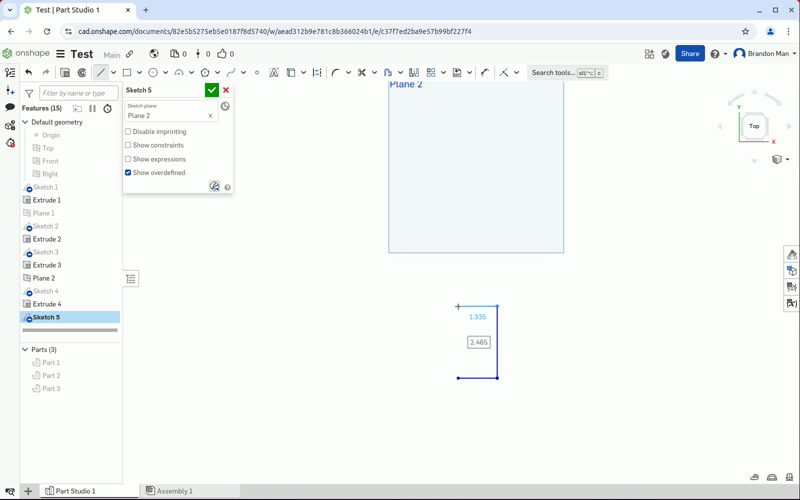
scroll(6)
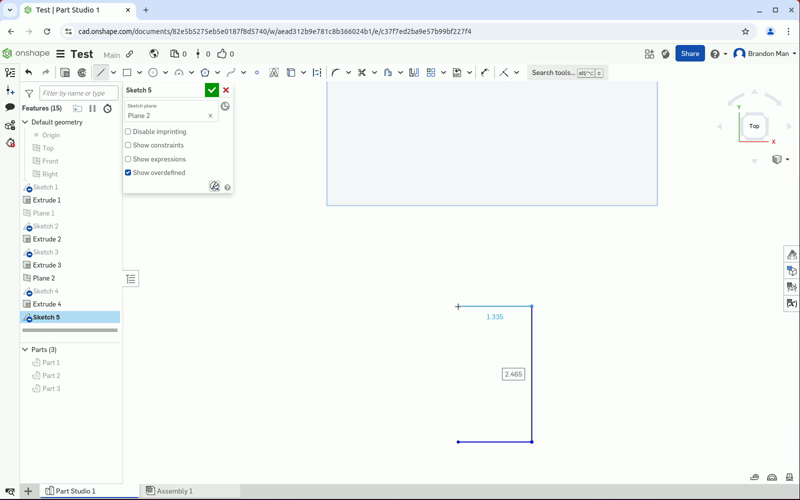
click(458, 306)
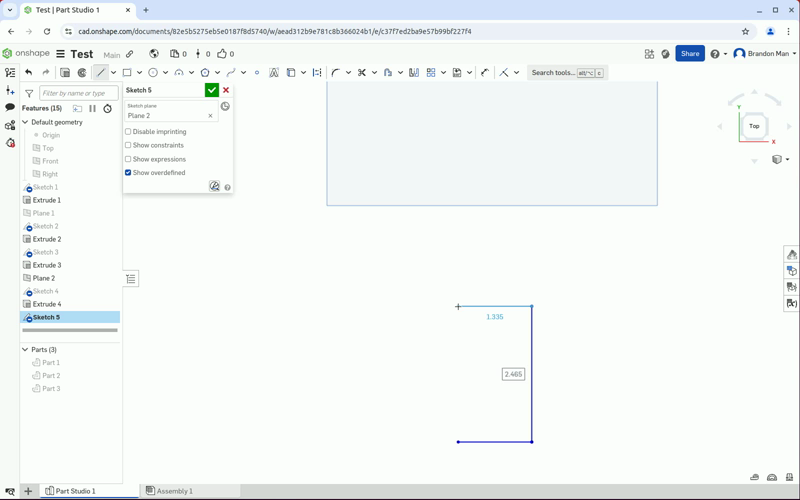
scroll(-6)
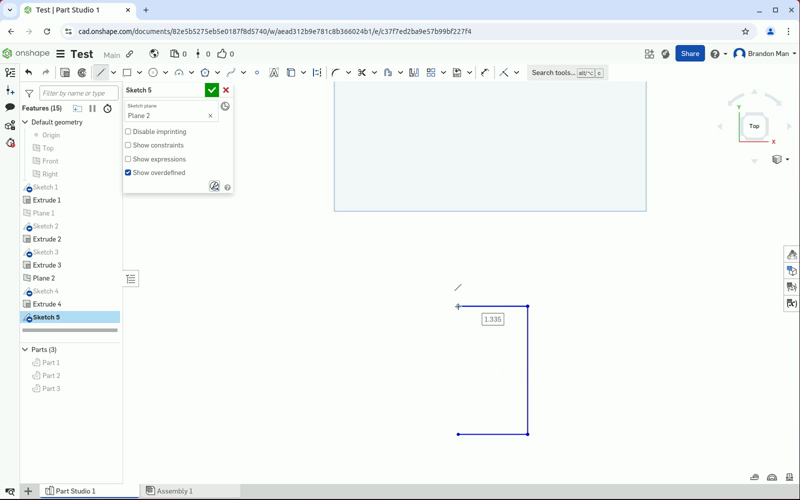
scroll(-6)
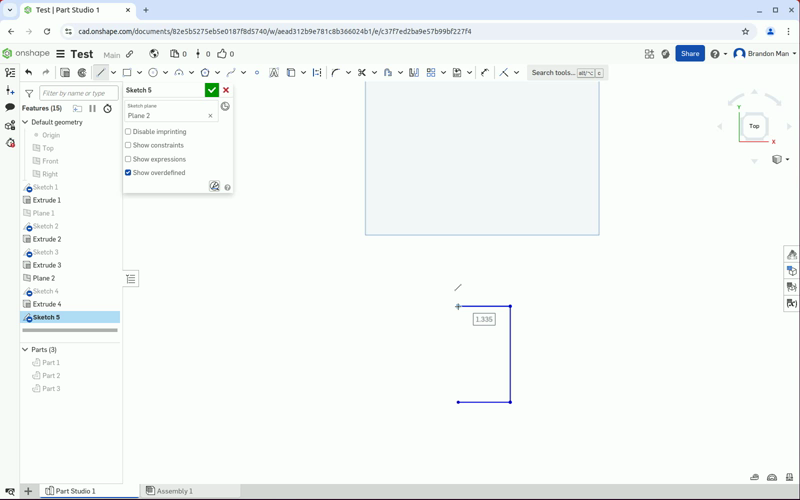
scroll(-6)
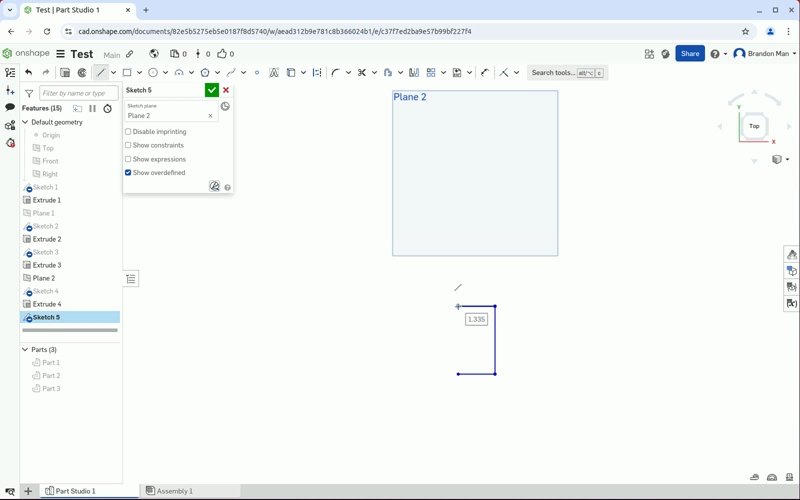
scroll(-6)
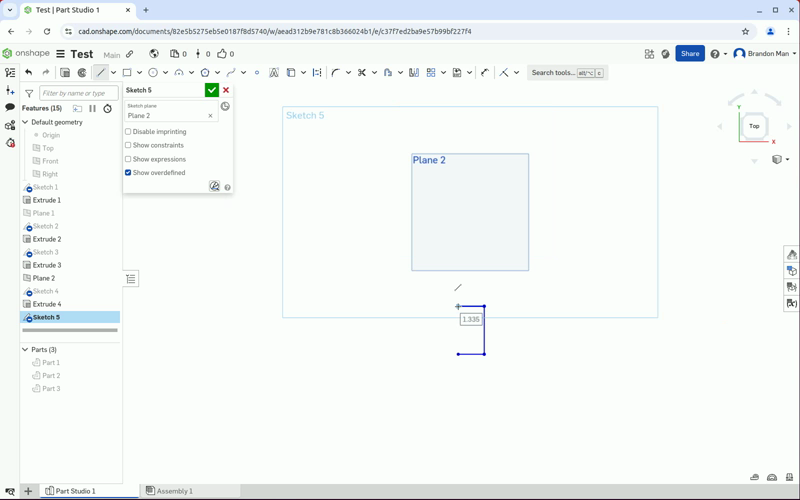
scroll(-6)
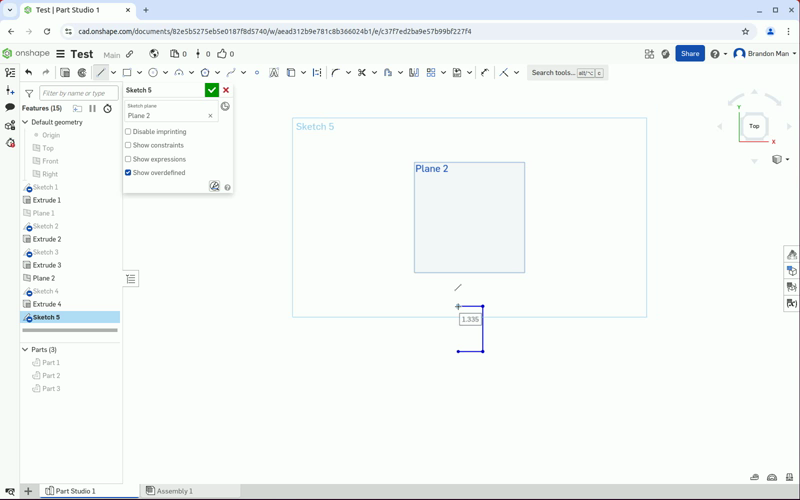
scroll(-6)
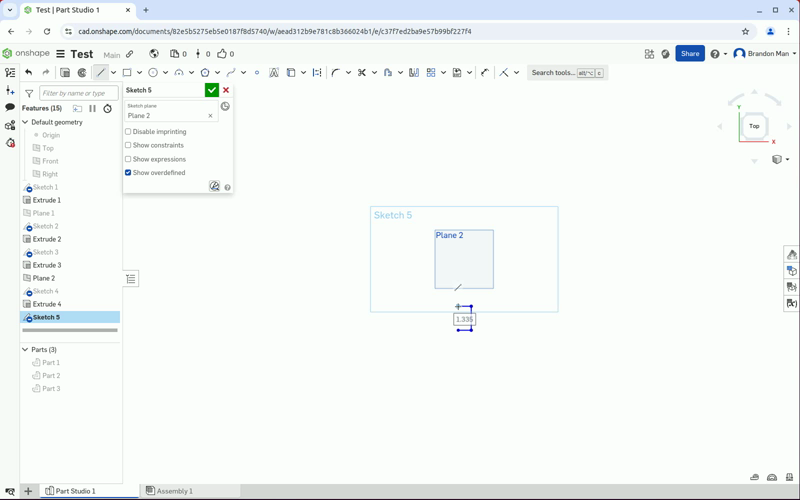
scroll(-6)
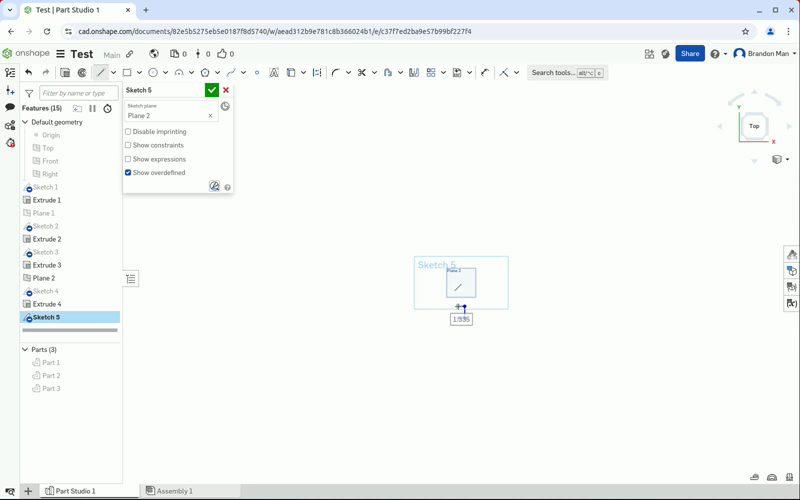
key_up(shift)
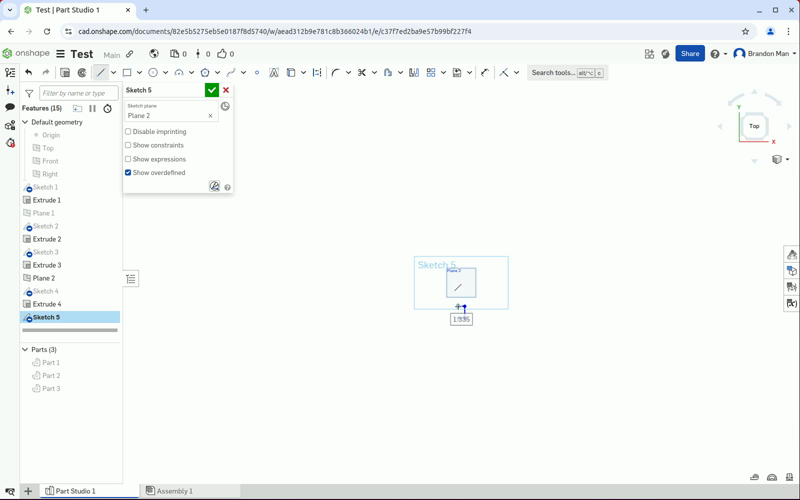
mouse_move(488, 306)
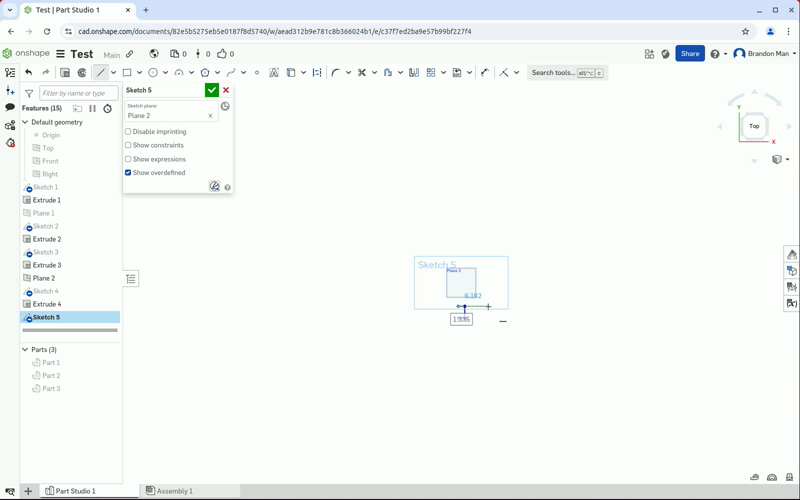
key_down(shift)
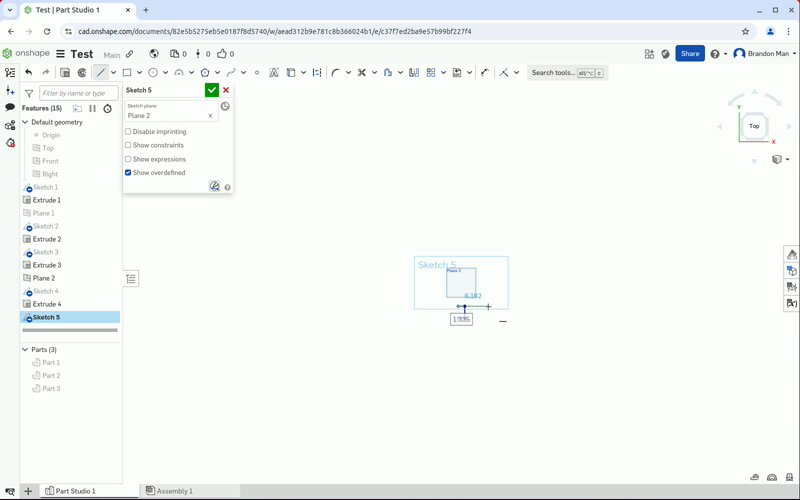
mouse_move(458, 318)
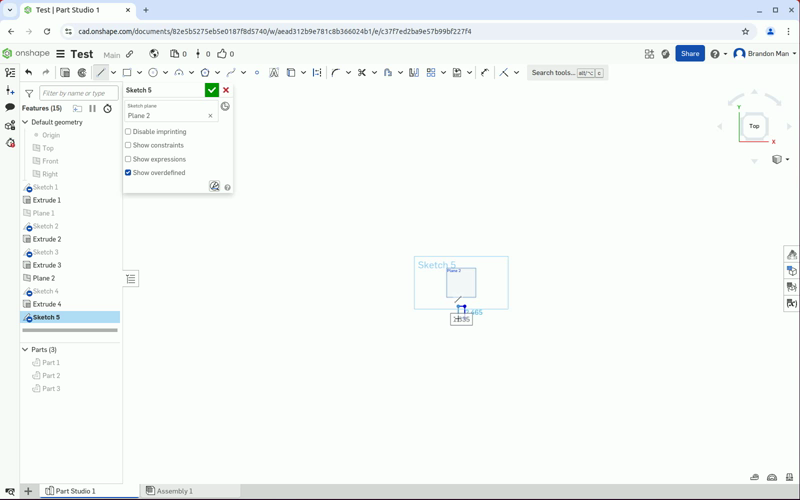
key_up(shift)
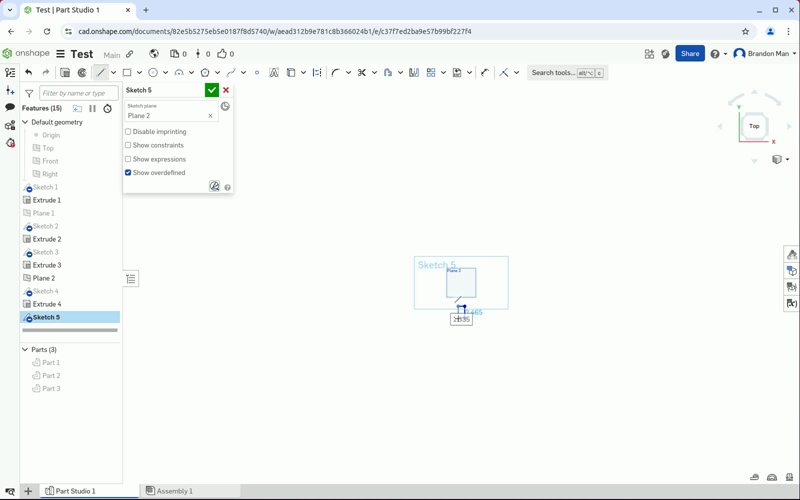
click(458, 318)
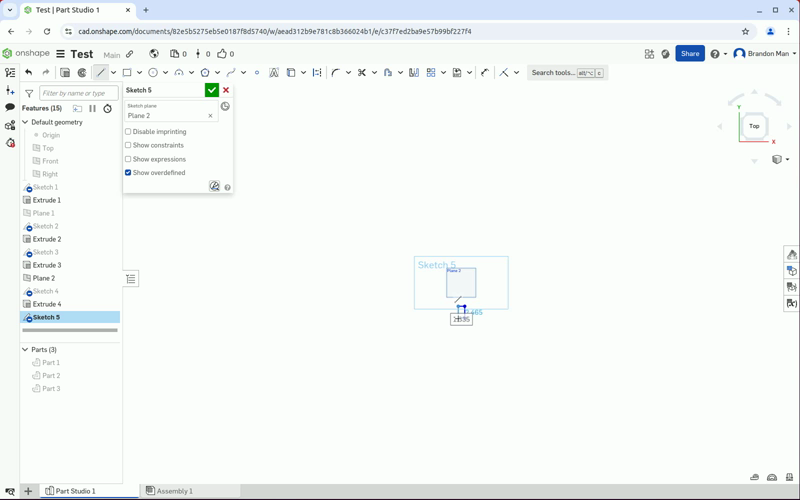
key(esc)
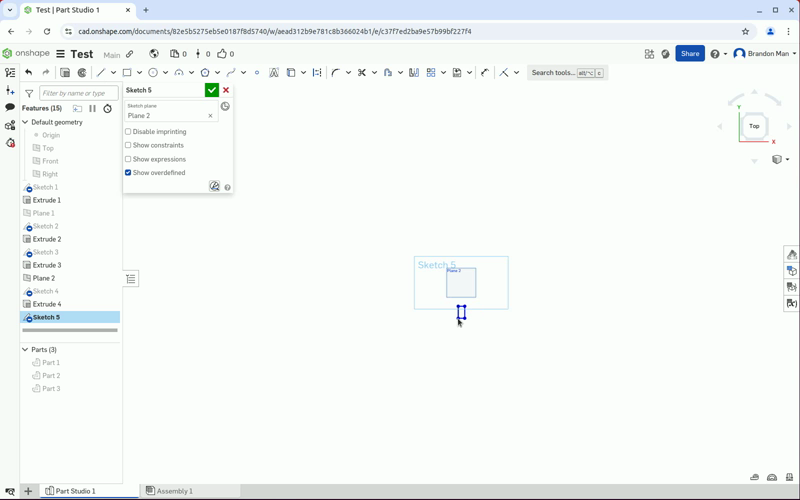
mouse_move(461, 307)
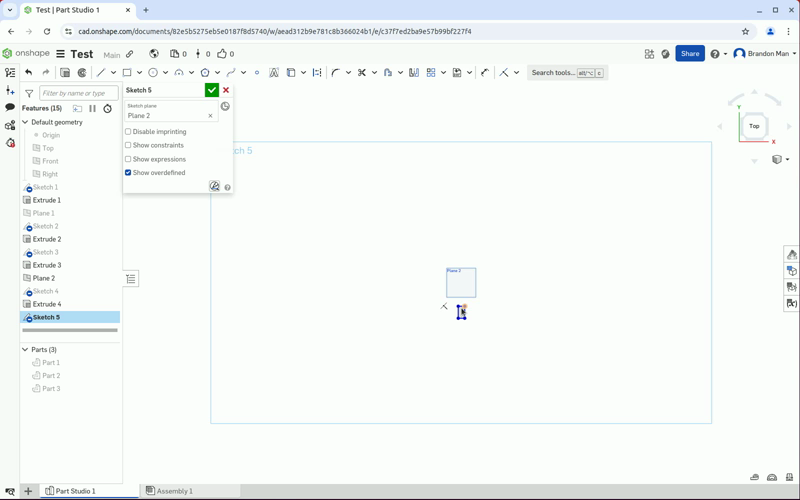
scroll(6)
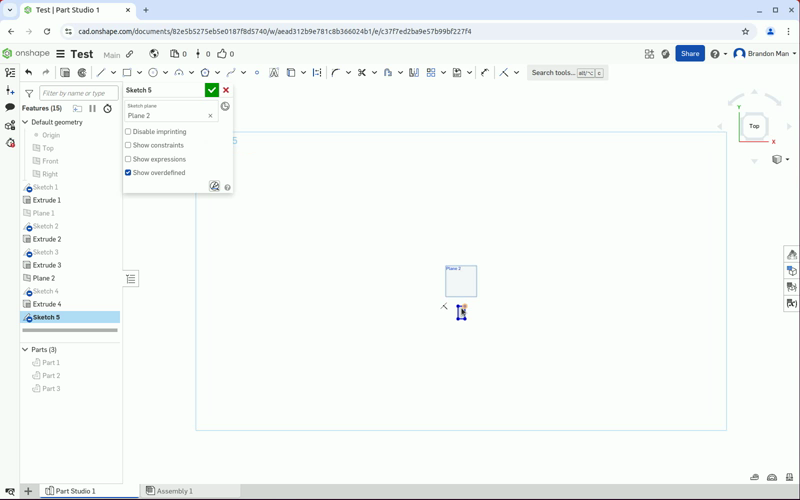
scroll(6)
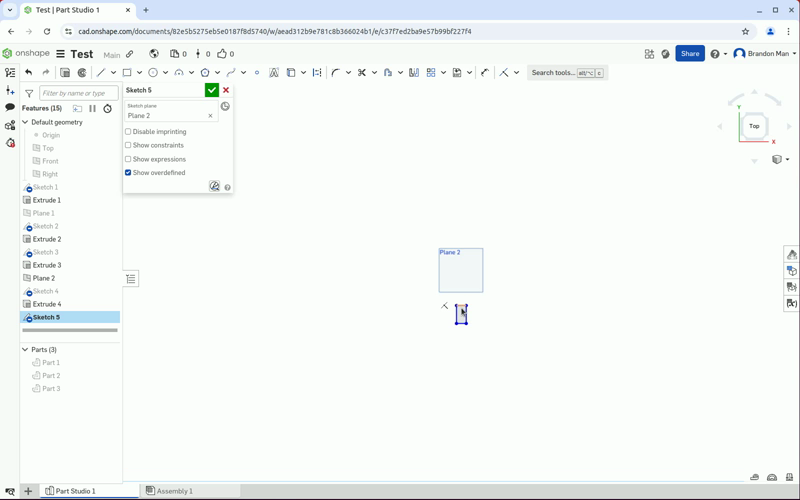
scroll(6)
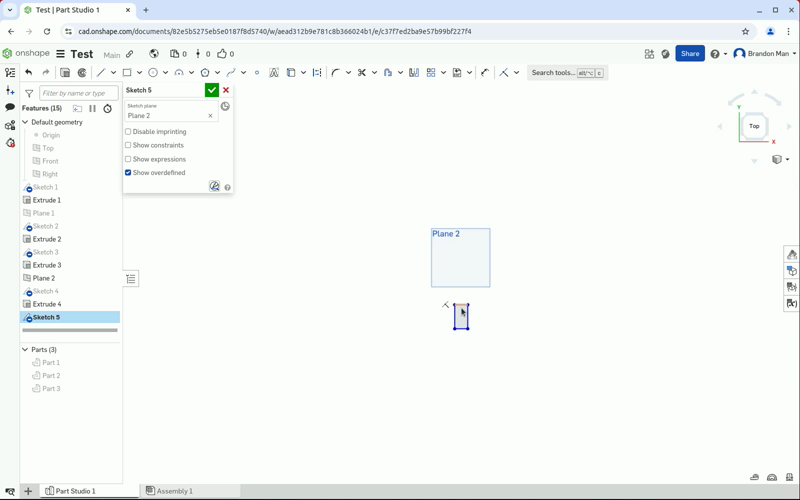
scroll(6)
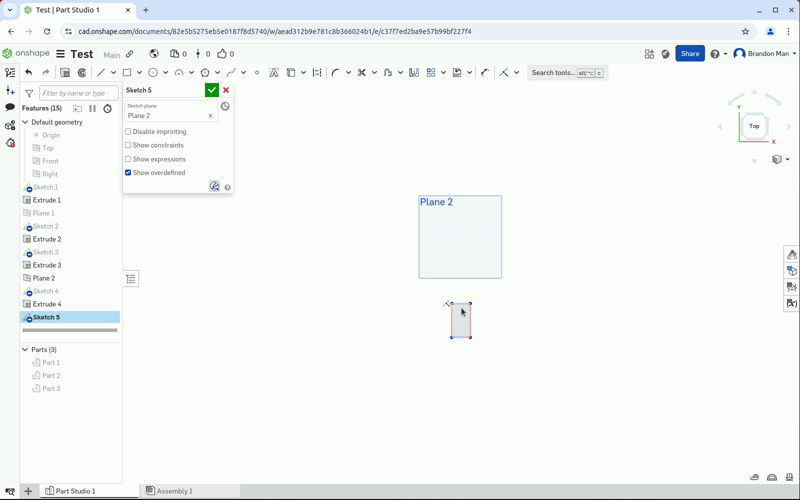
scroll(6)
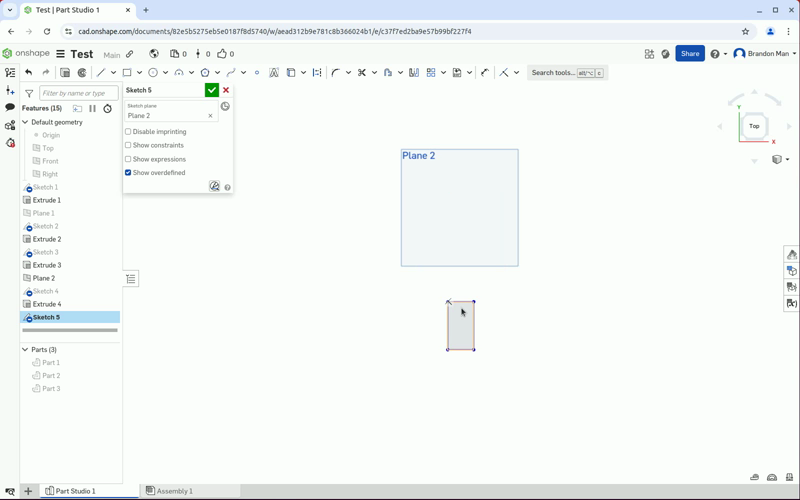
scroll(6)
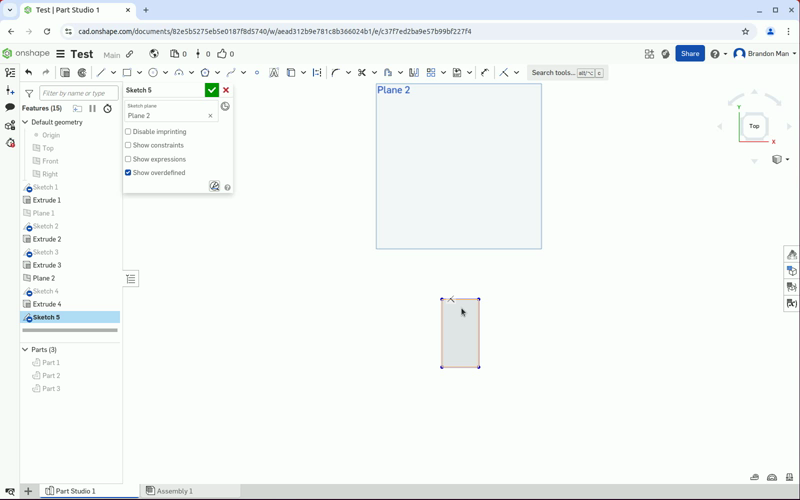
scroll(6)
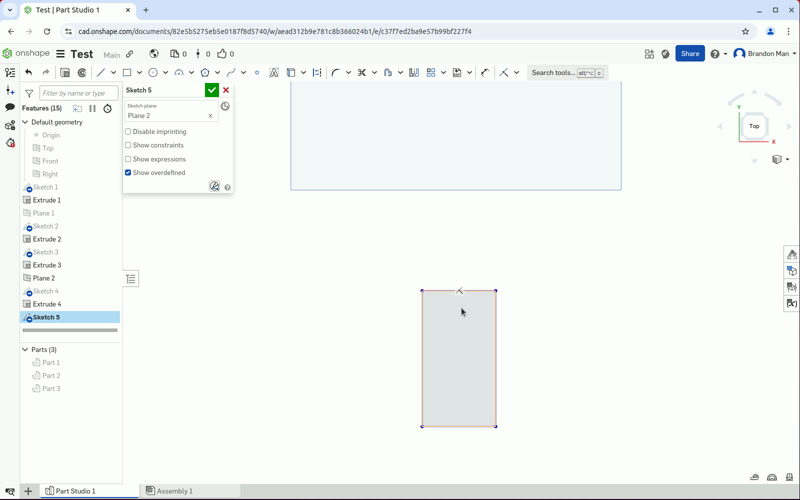
click(461, 307)
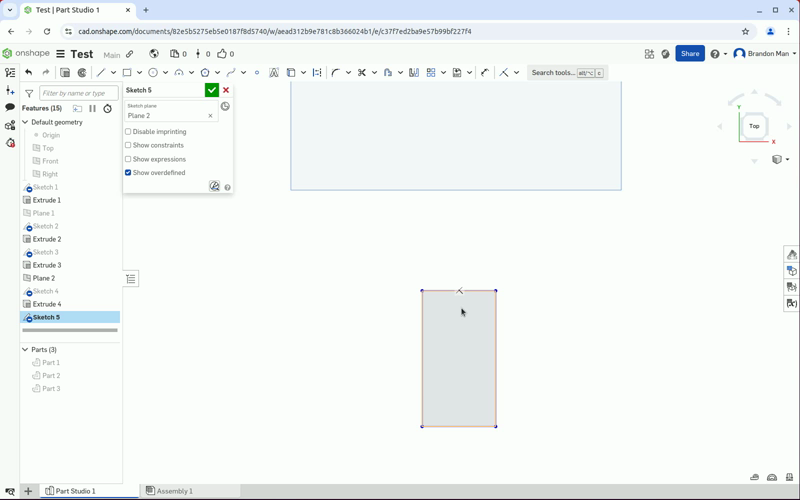
scroll(-6)
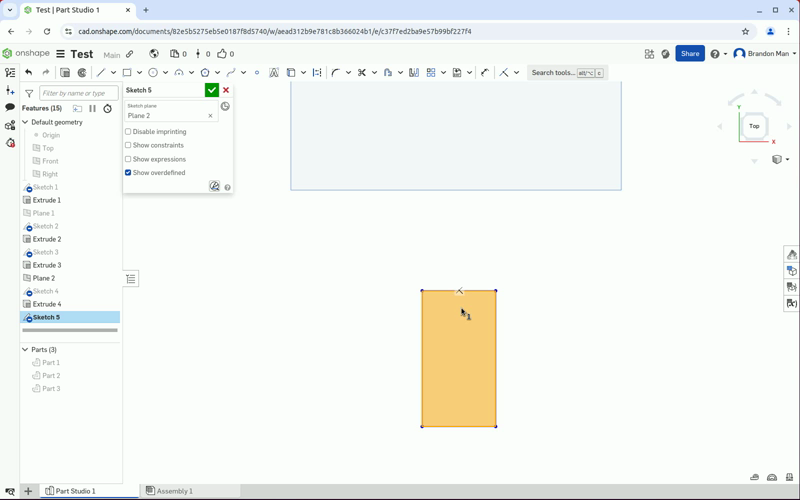
scroll(-6)
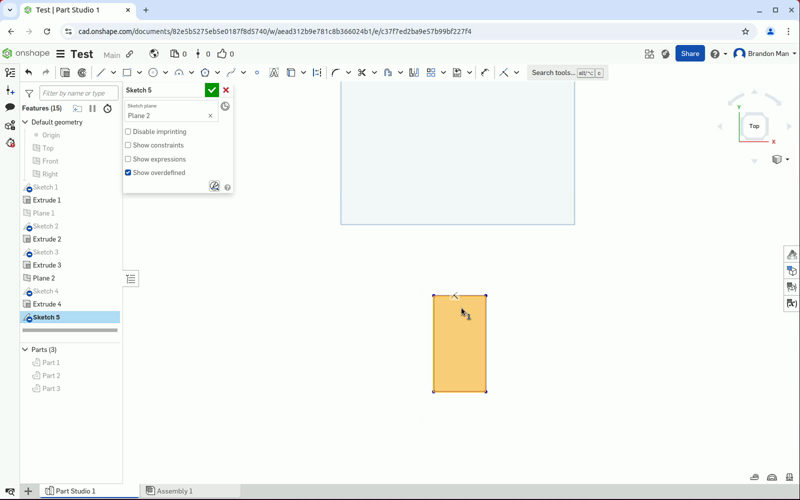
scroll(-6)
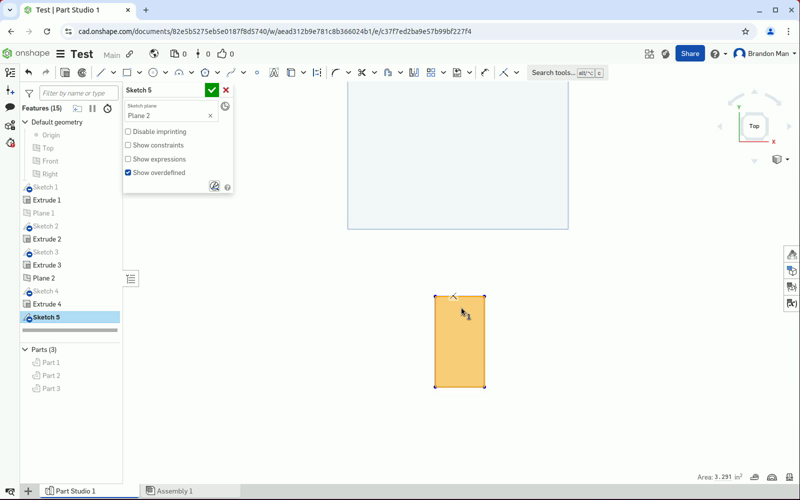
scroll(-6)
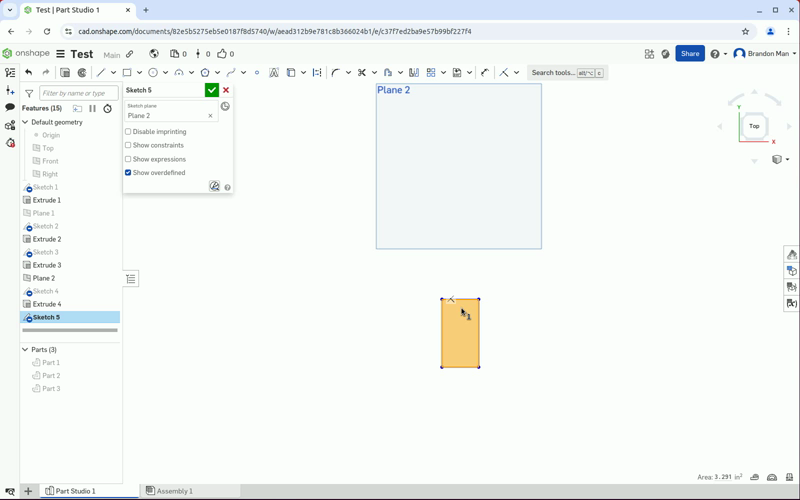
scroll(-6)
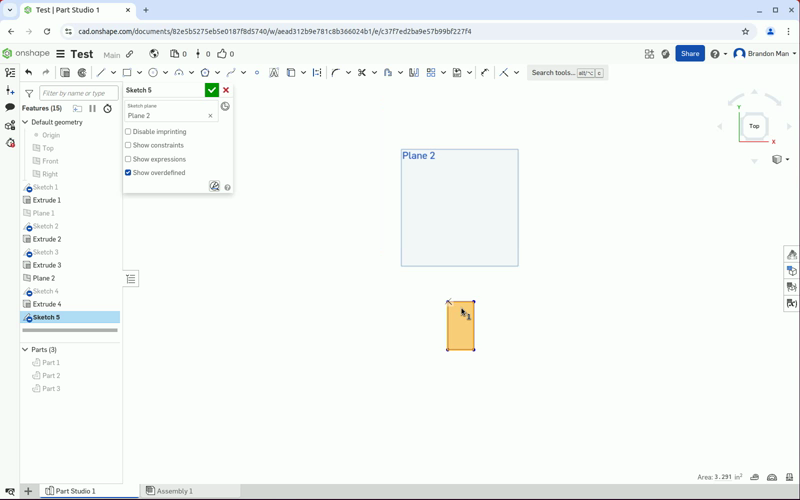
scroll(-6)
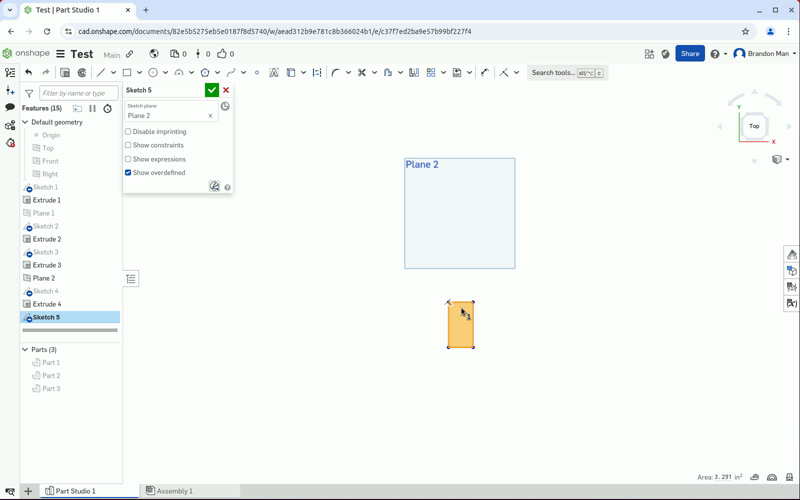
scroll(-6)
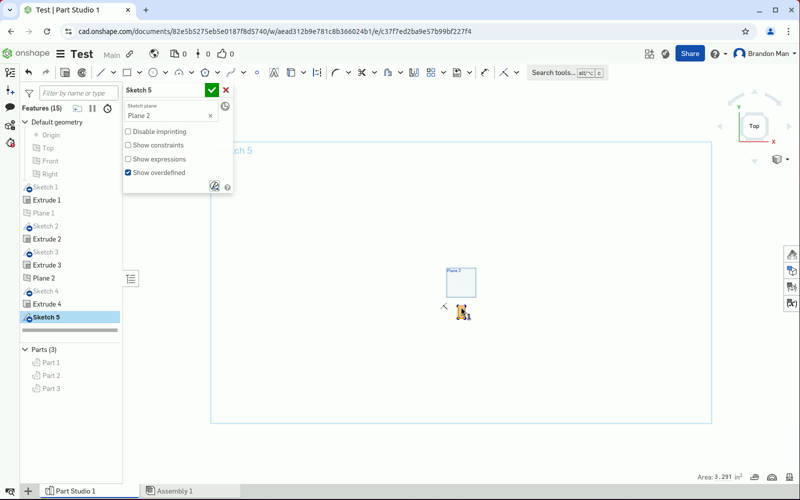
mouse_move(73, 352)
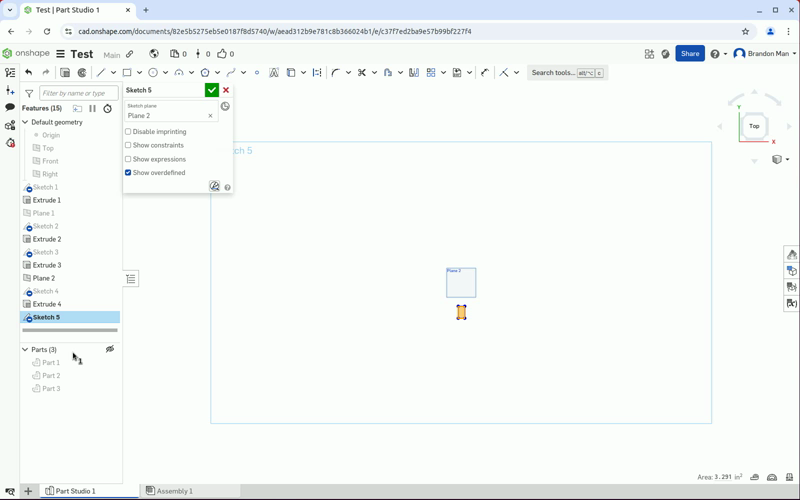
key(shift+y)
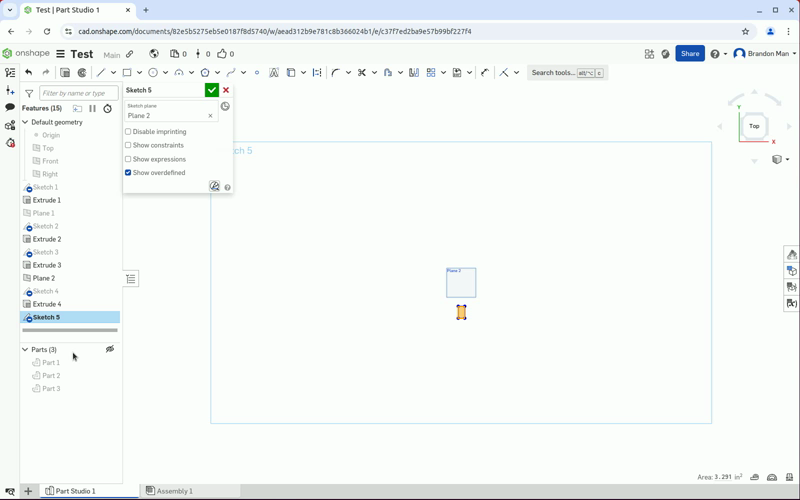
key(shift+e)
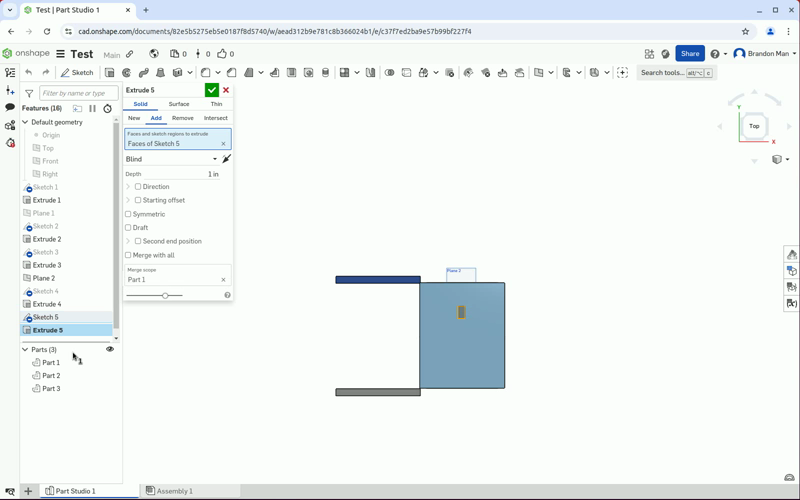
mouse_move(143, 106)
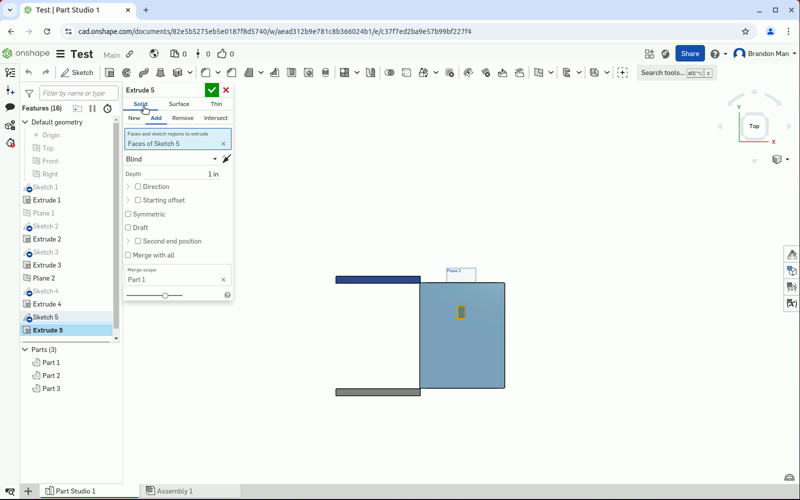
click(143, 106)
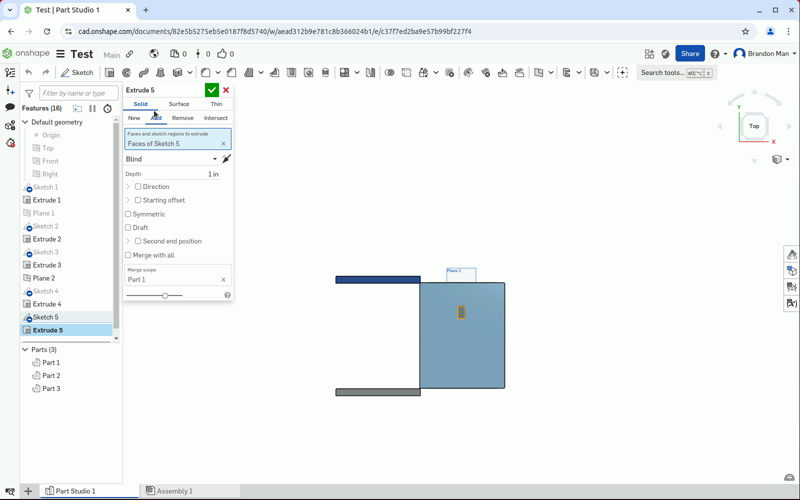
mouse_move(186, 120)
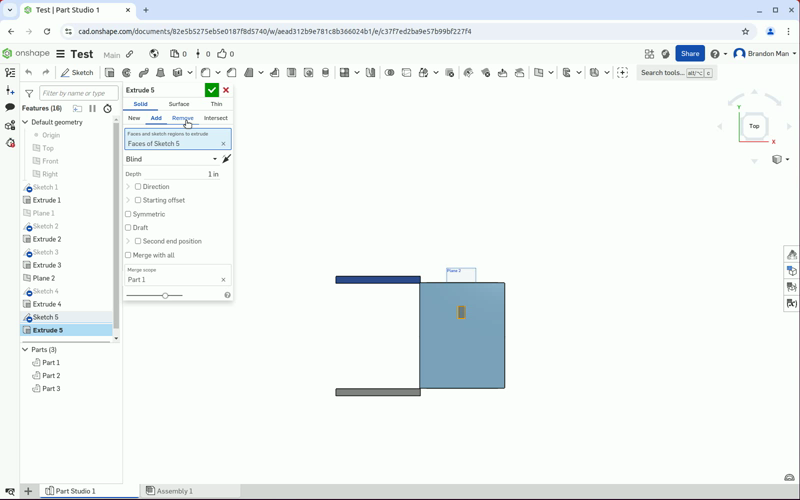
click(186, 120)
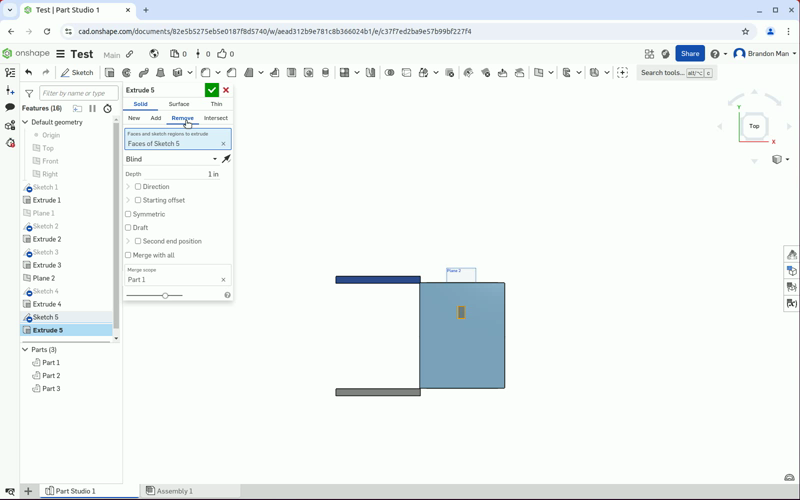
key(tab, 4)
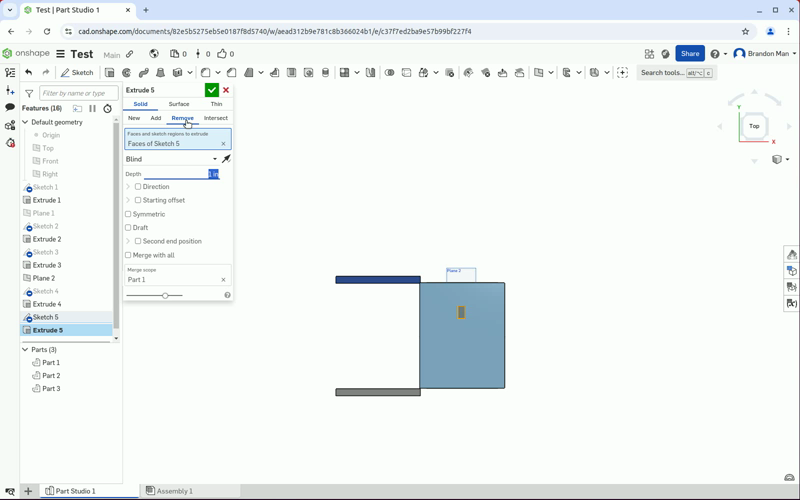
text(3.611)
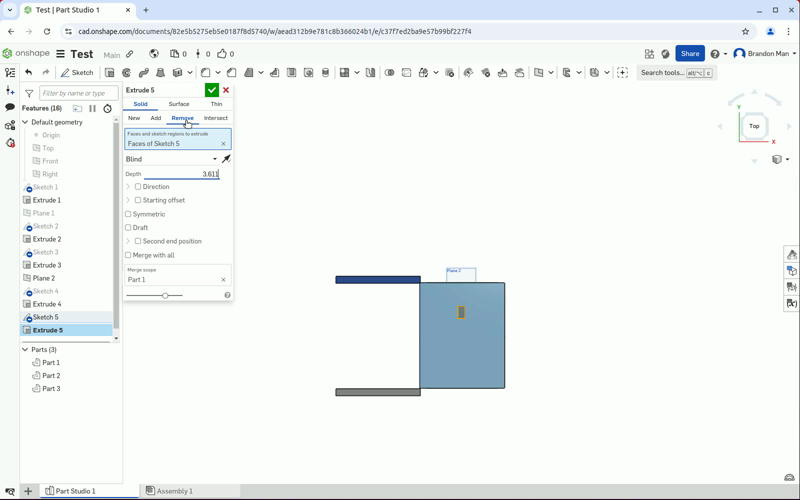
key(tab, 6)
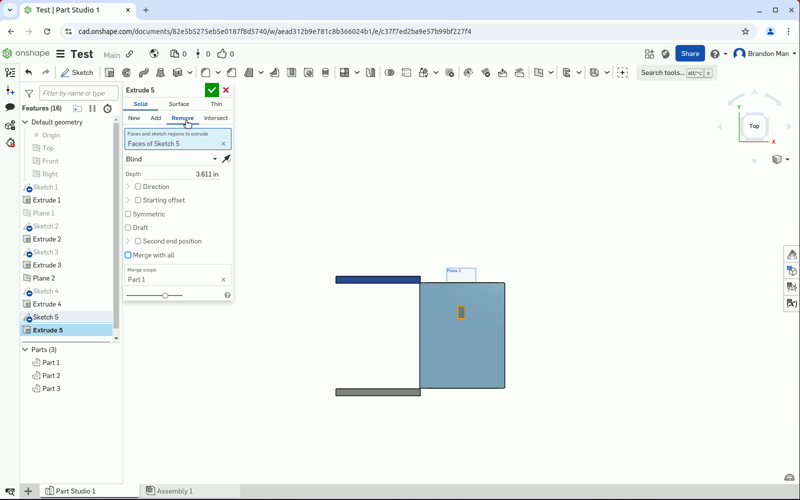
key(space)
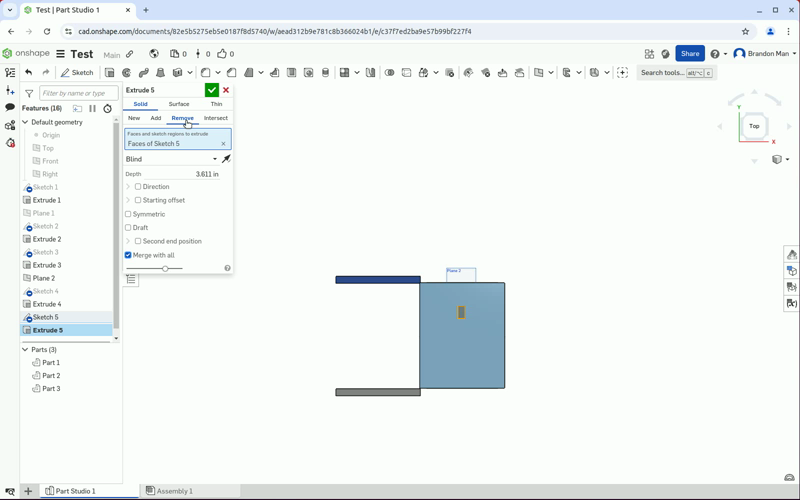
key(enter)
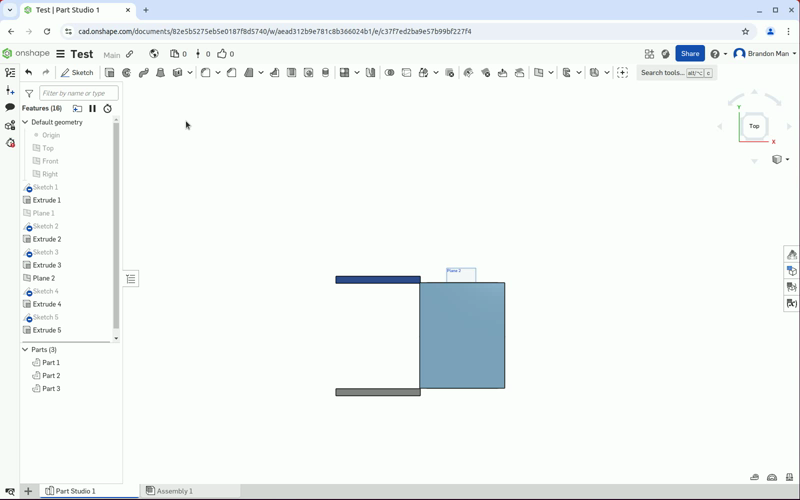
key(shift+h)
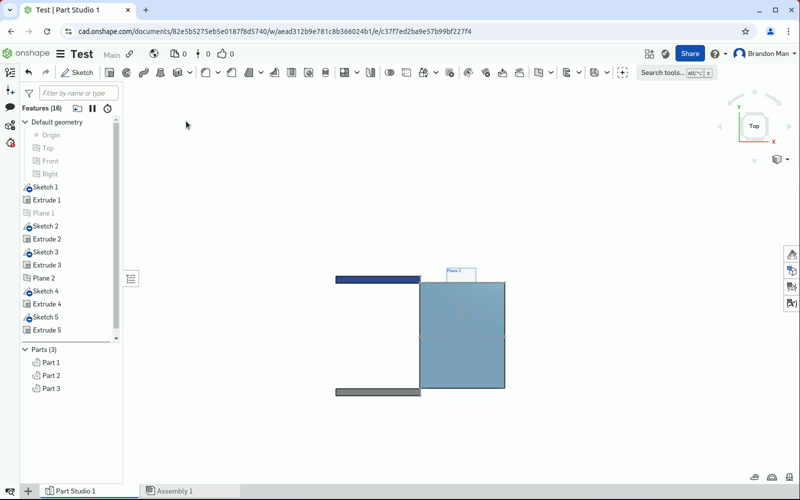
key(shift+h)
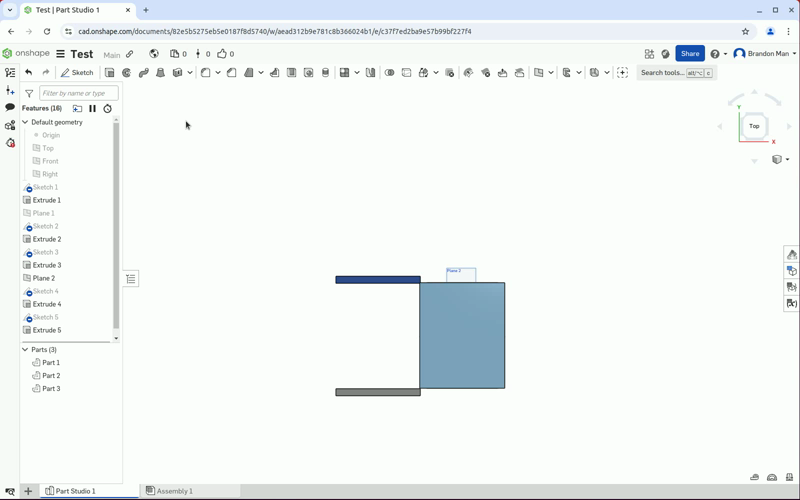
mouse_move(69, 189)
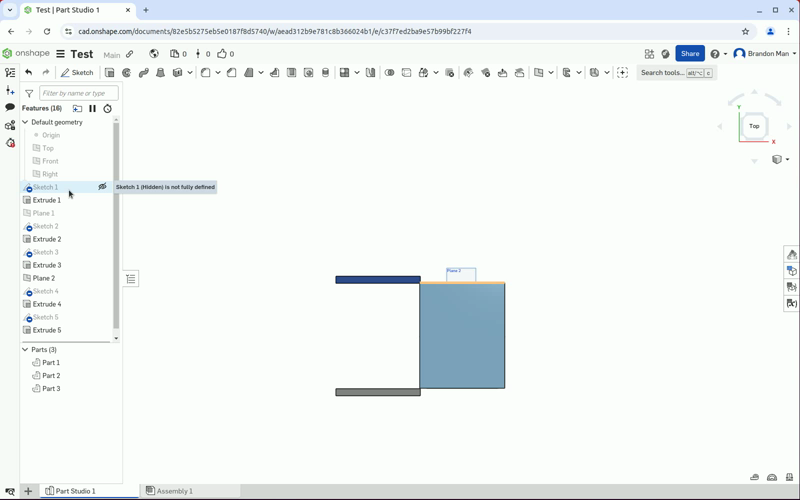
click(69, 189)
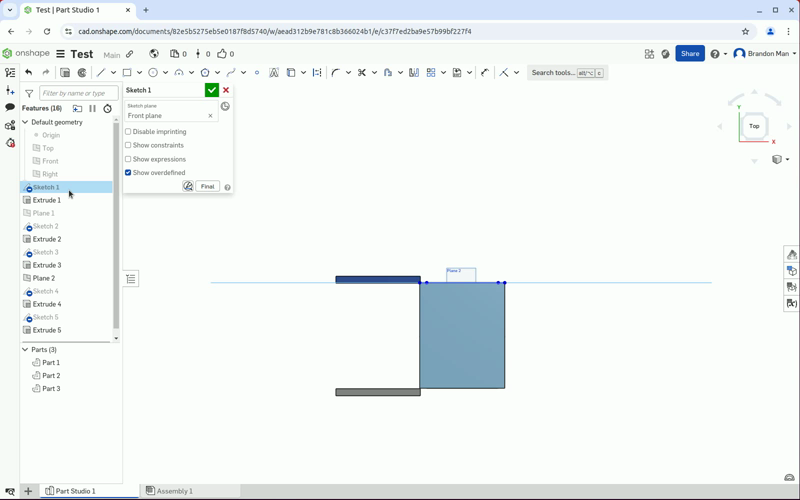
mouse_move(229, 92)
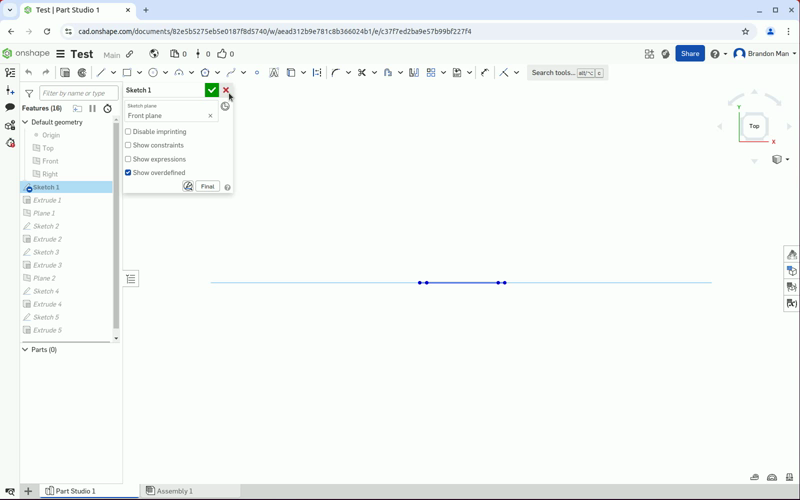
click(229, 92)
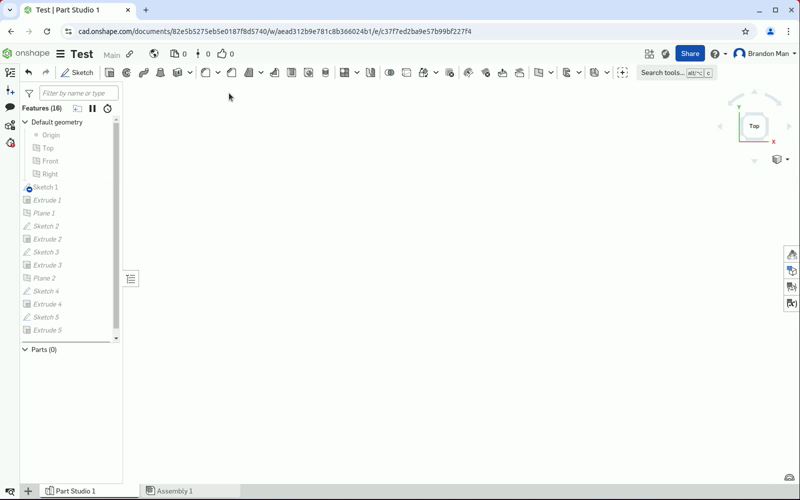
key(shift+s)
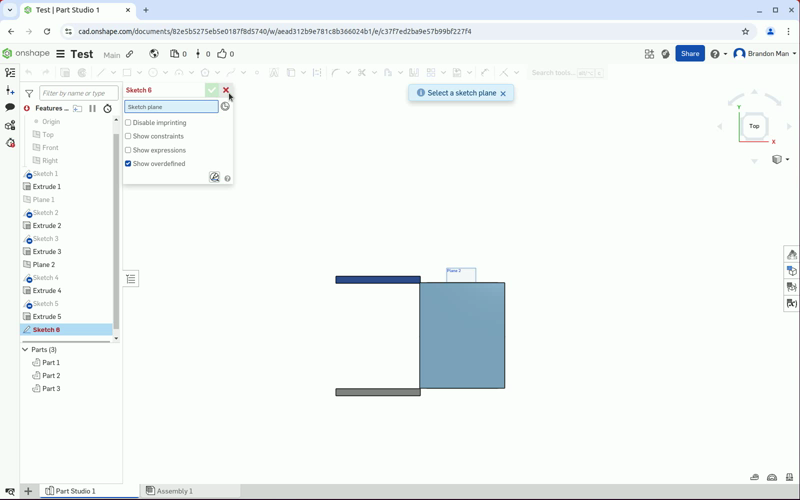
mouse_move(69, 267)
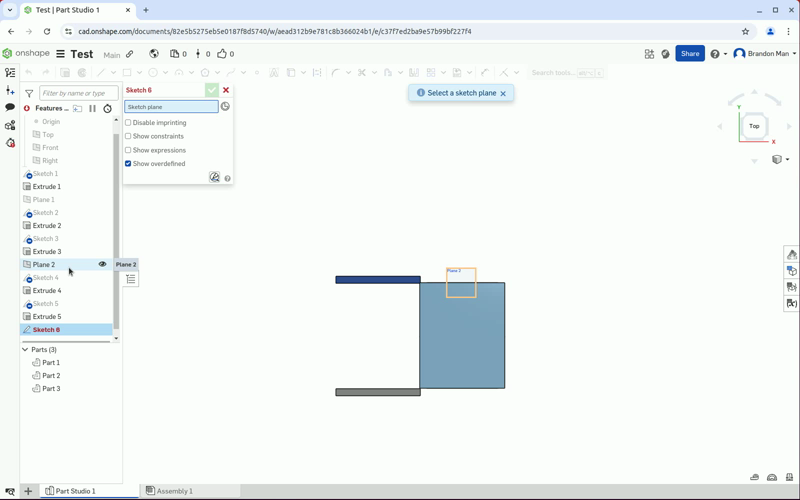
click(69, 267)
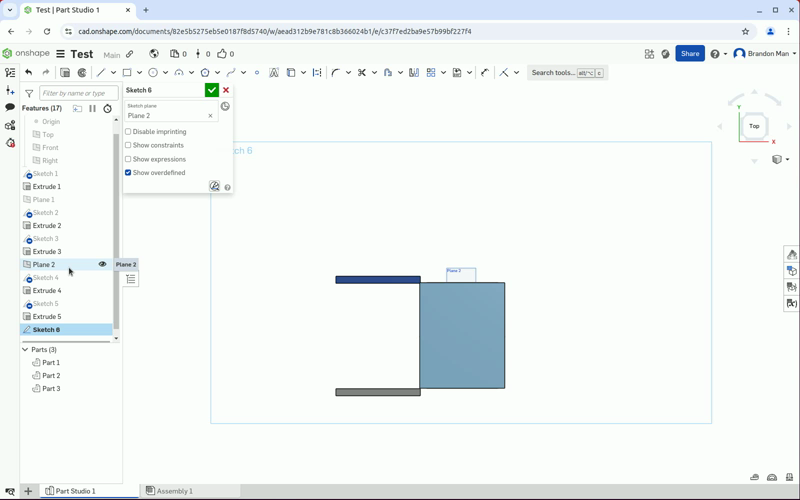
mouse_move(73, 352)
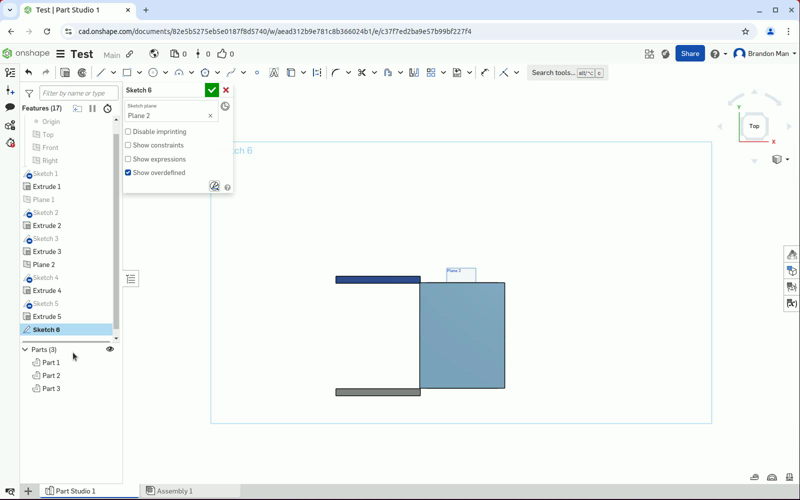
key(y)
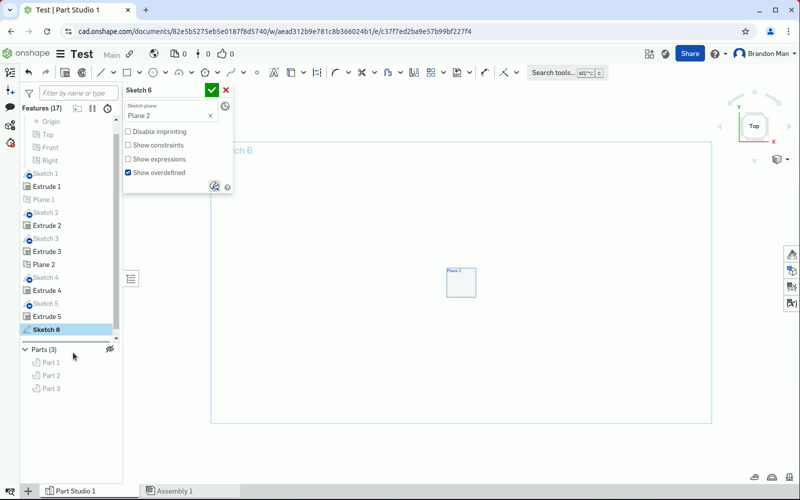
key(c)
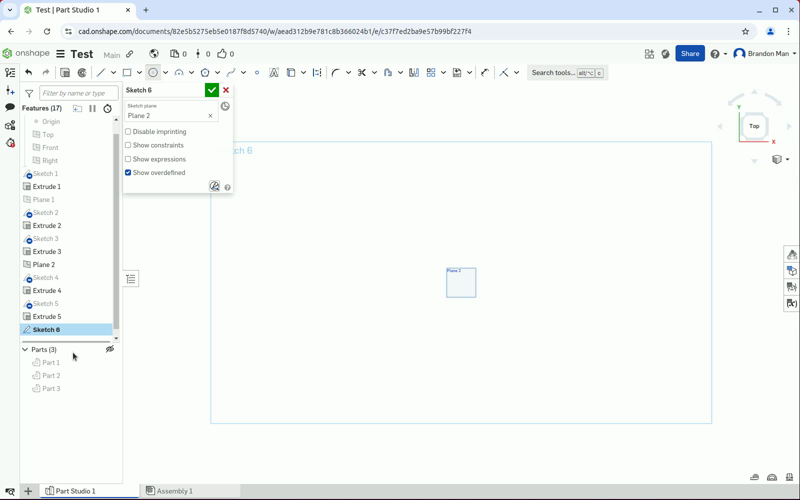
key_down(shift)
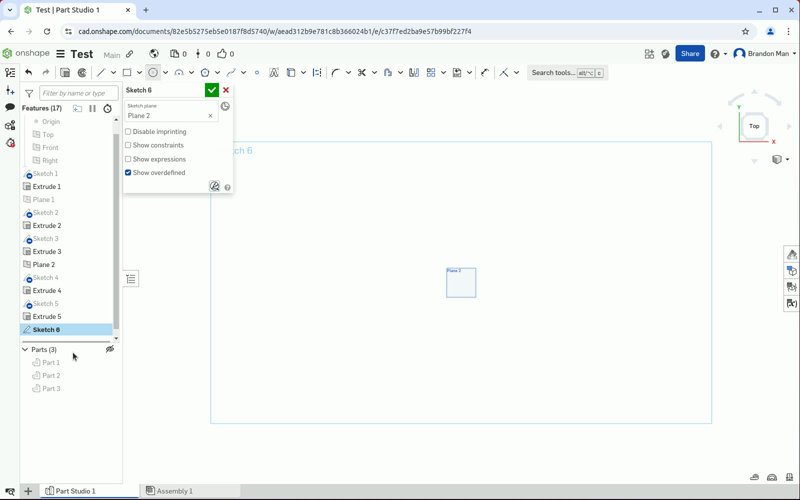
mouse_move(440, 312)
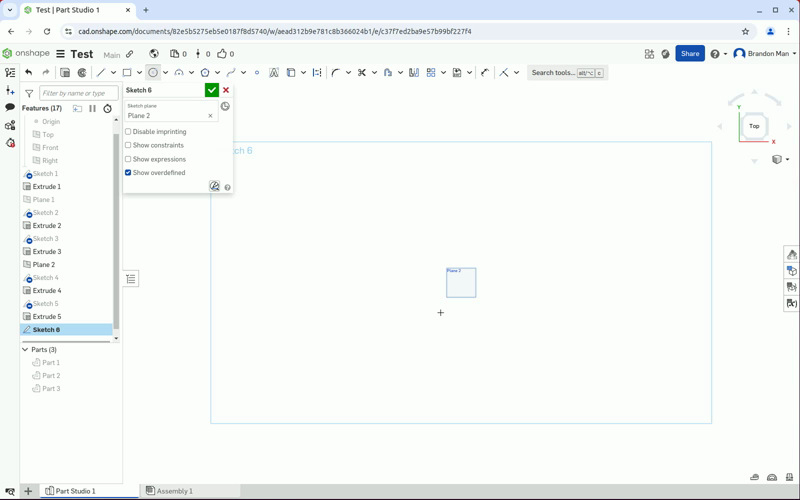
click(440, 312)
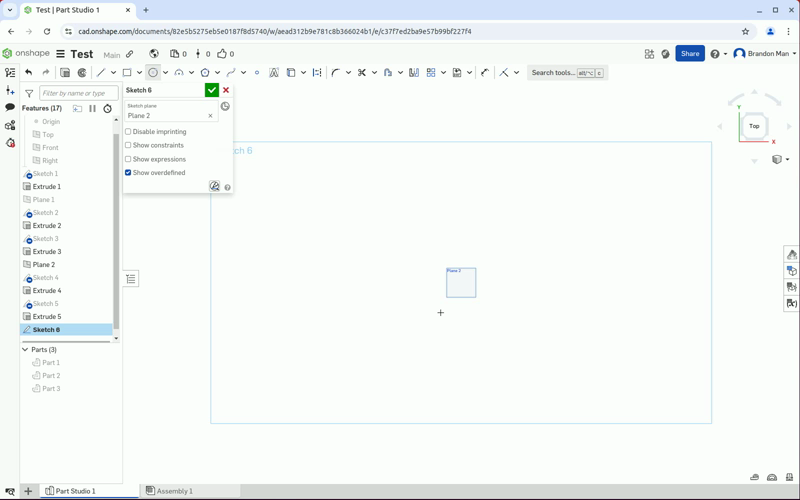
key_up(shift)
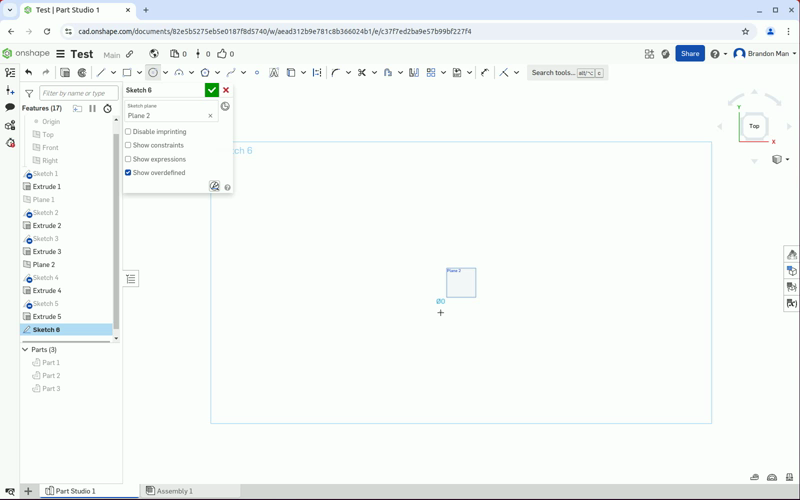
mouse_move(443, 312)
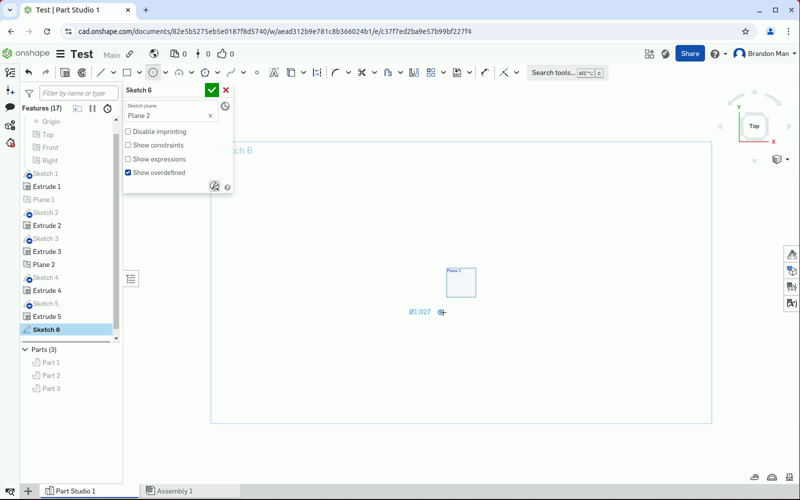
scroll(6)
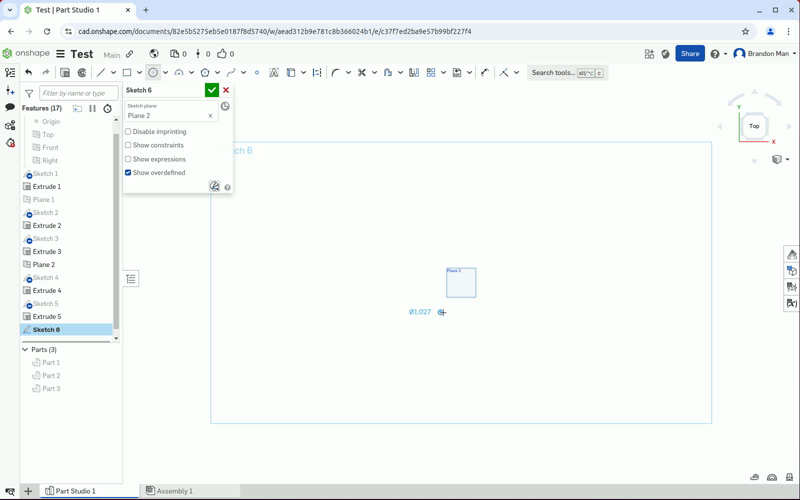
scroll(6)
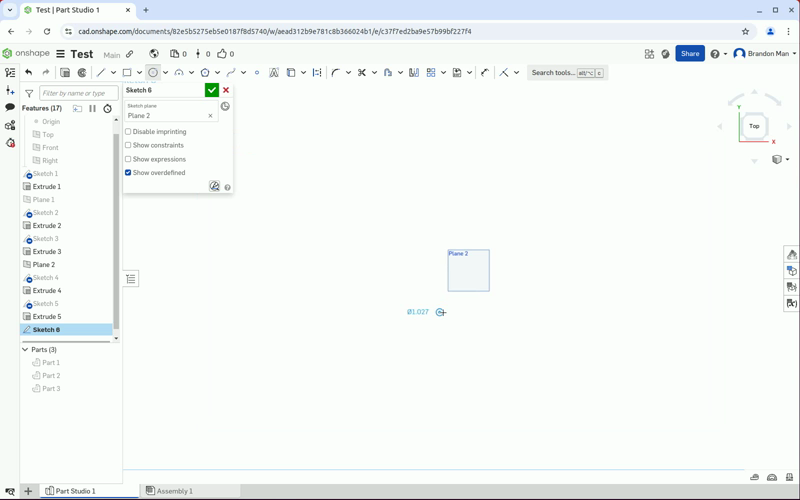
scroll(6)
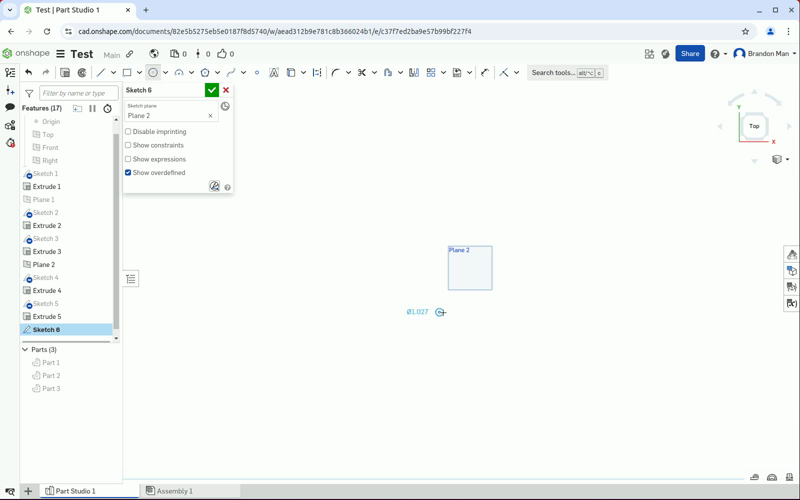
scroll(6)
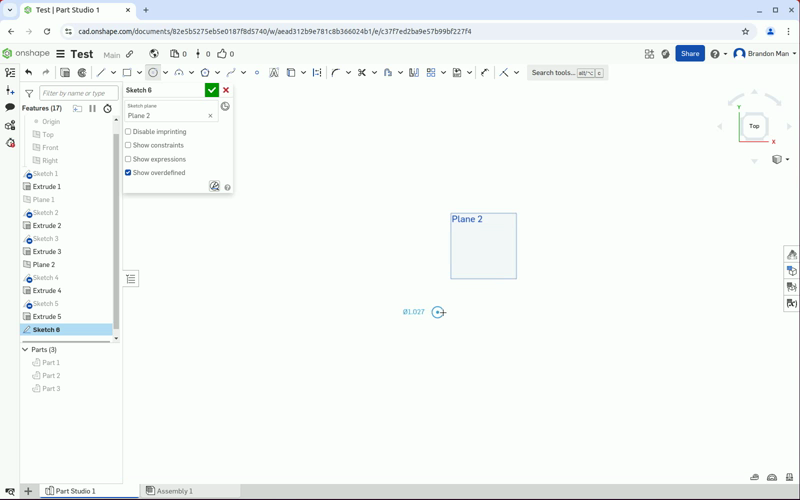
scroll(6)
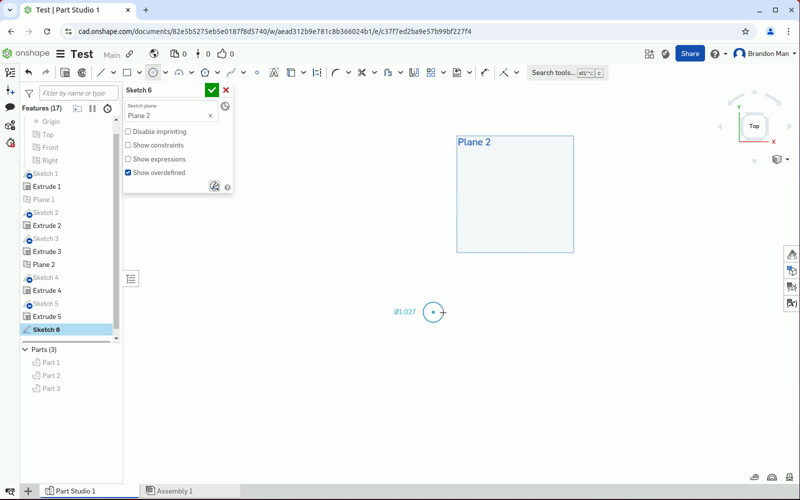
scroll(6)
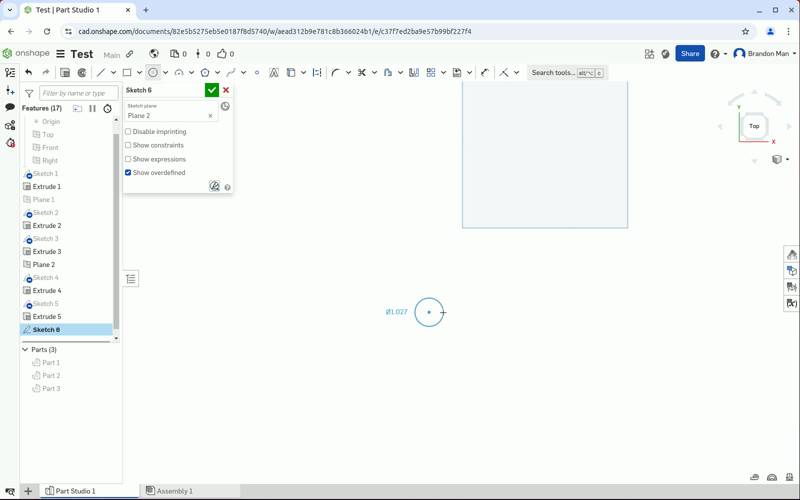
scroll(6)
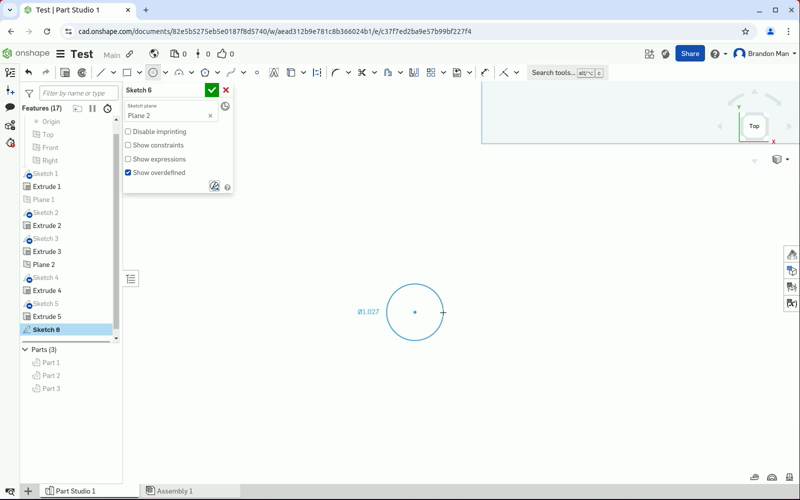
click(443, 312)
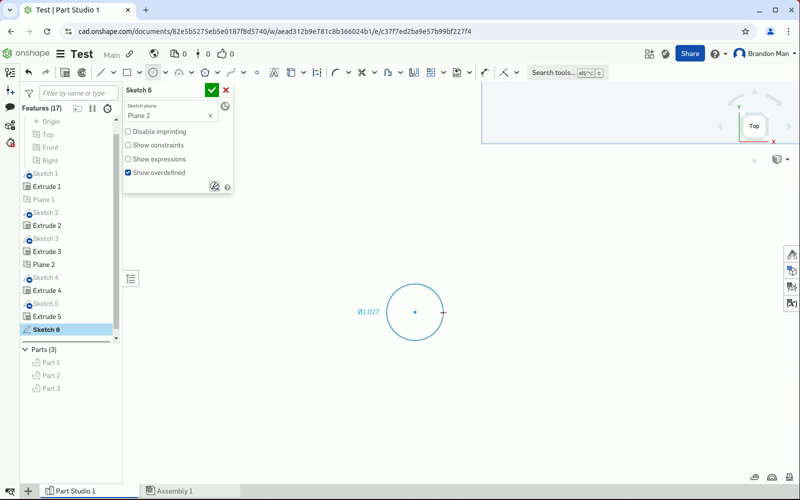
scroll(-6)
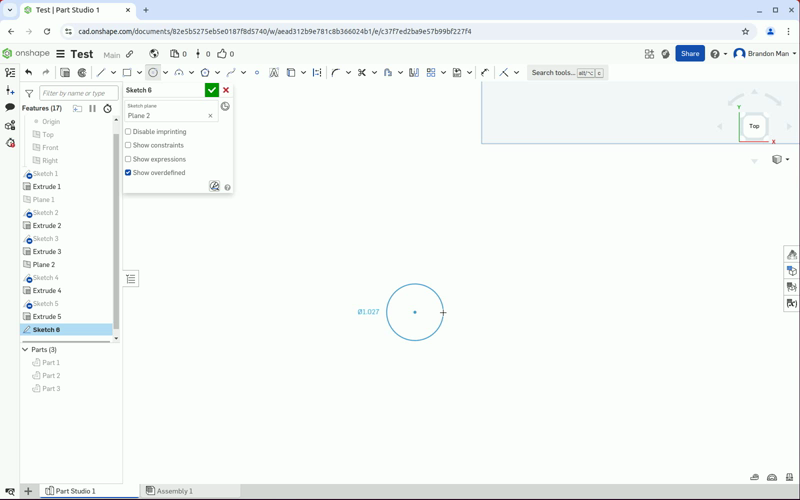
scroll(-6)
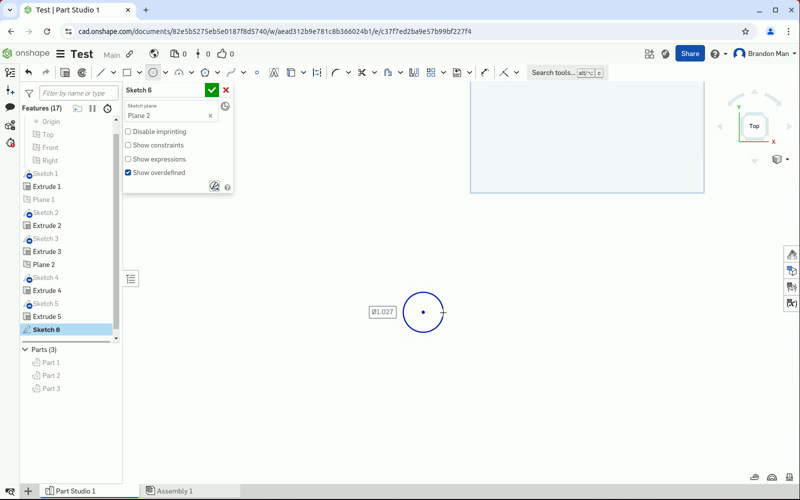
scroll(-6)
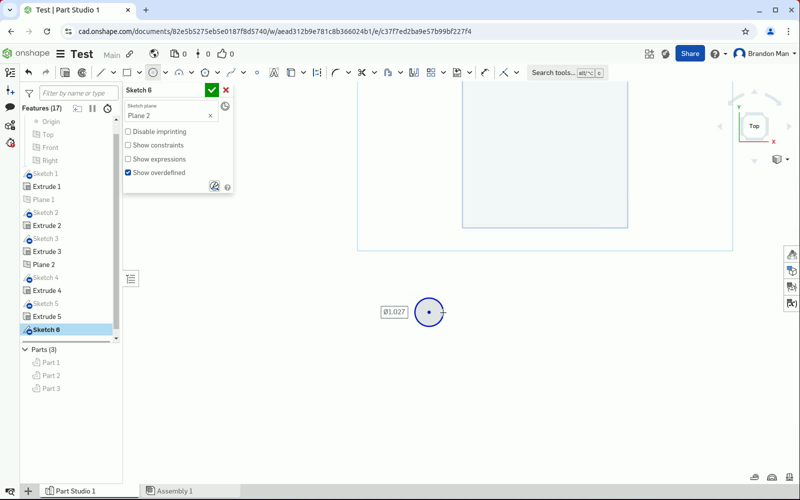
scroll(-6)
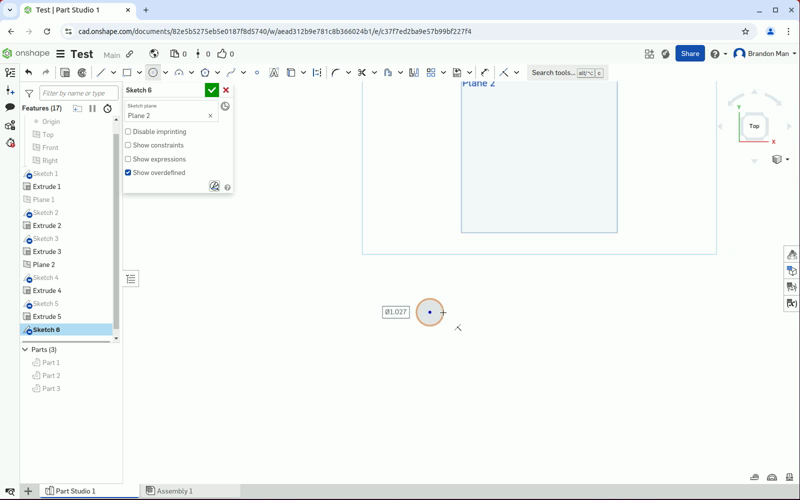
scroll(-6)
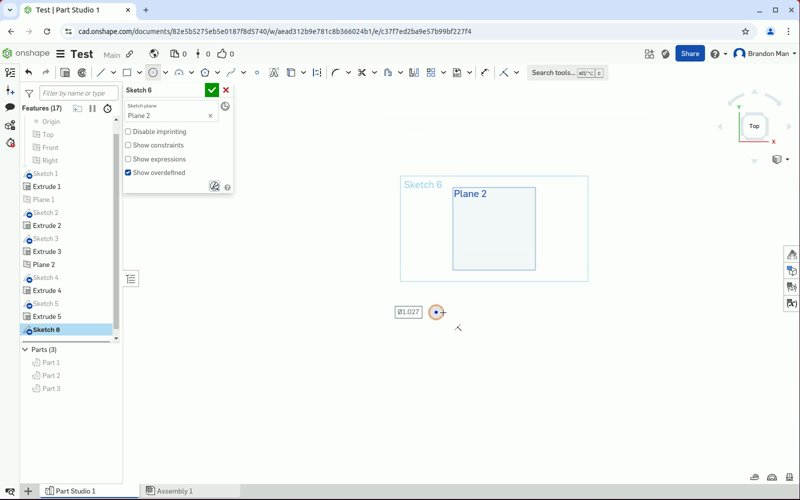
scroll(-6)
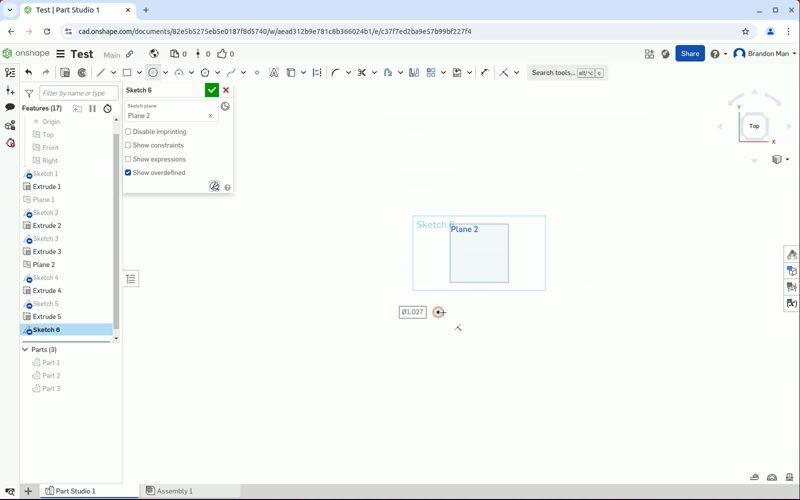
scroll(-6)
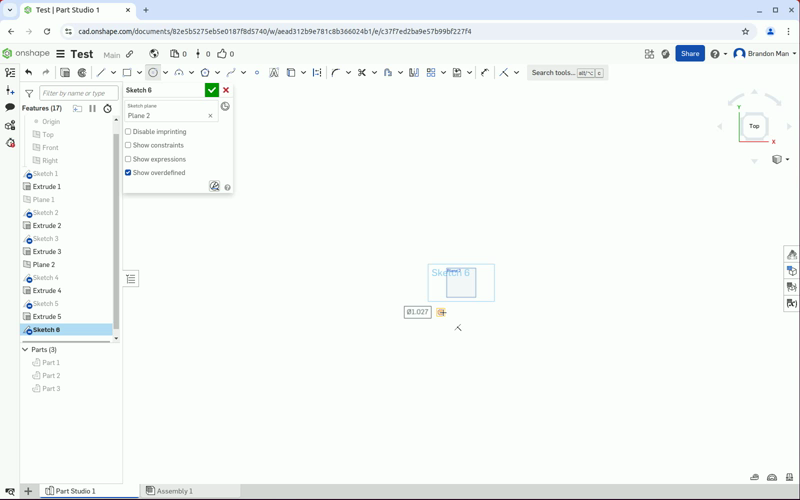
key(esc)
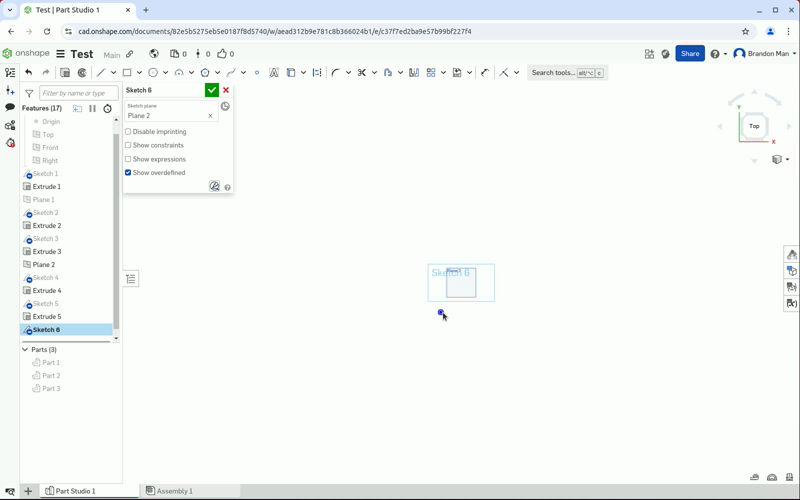
mouse_move(441, 312)
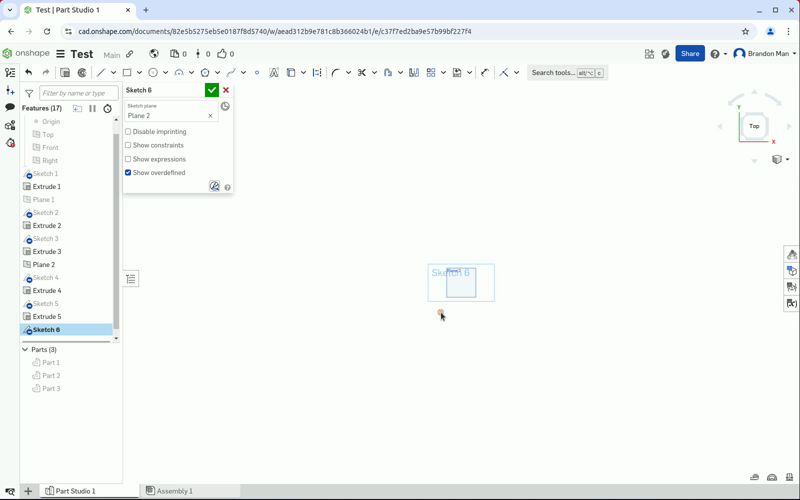
scroll(6)
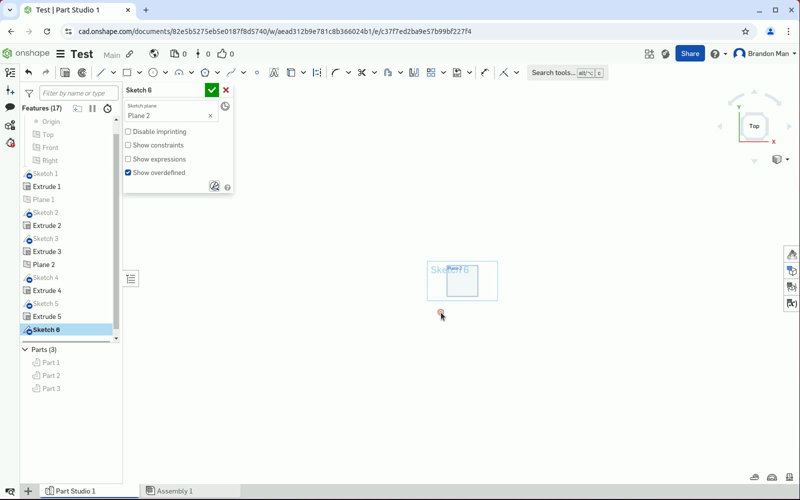
scroll(6)
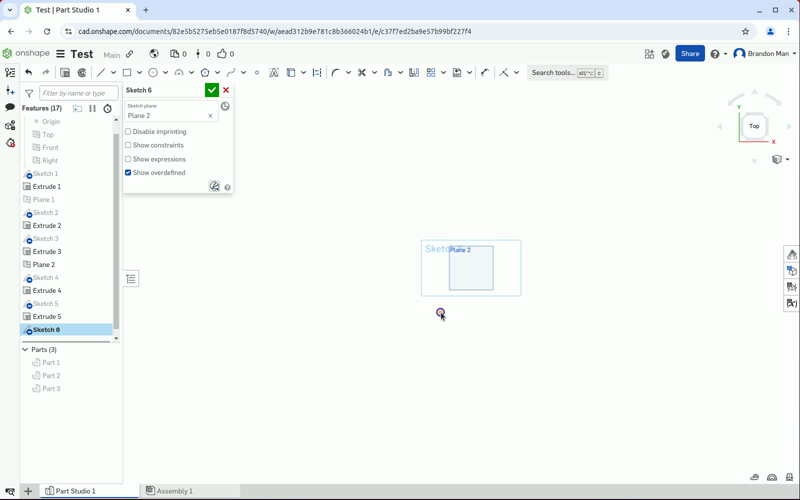
scroll(6)
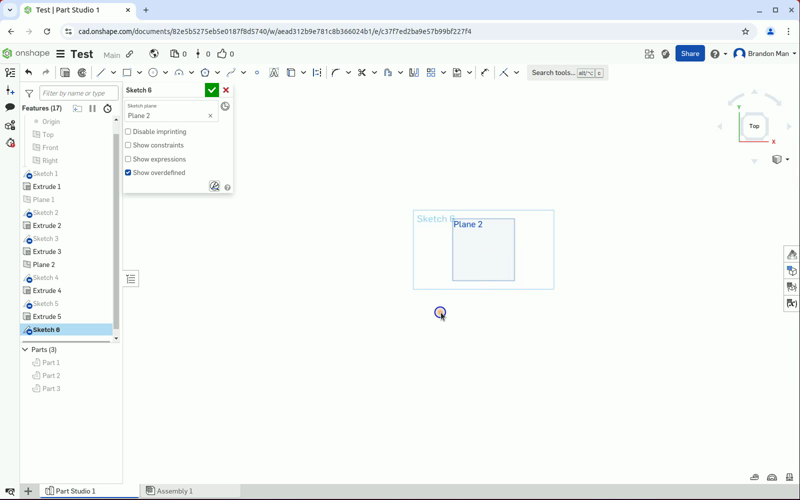
scroll(6)
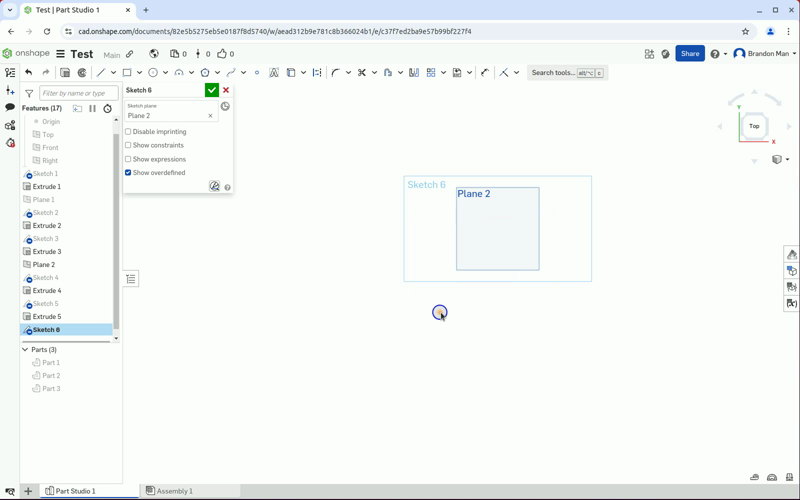
scroll(6)
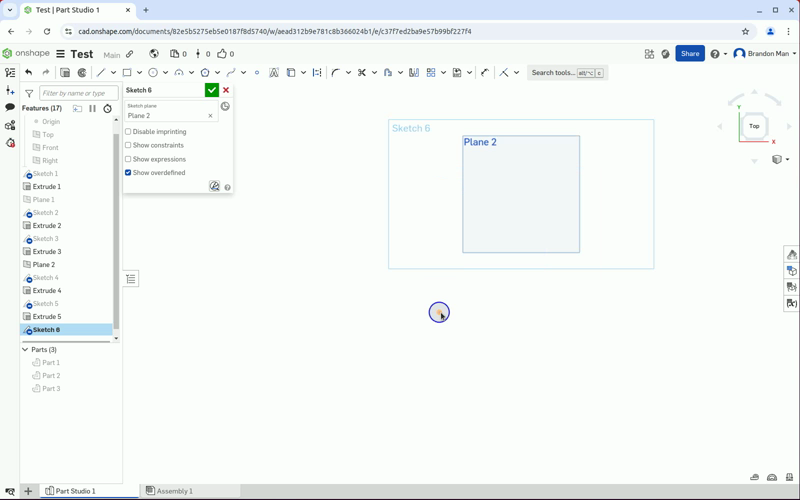
scroll(6)
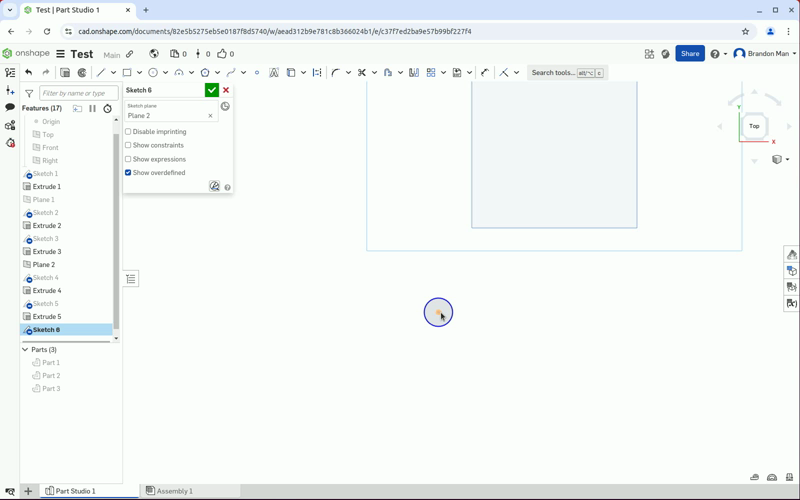
scroll(6)
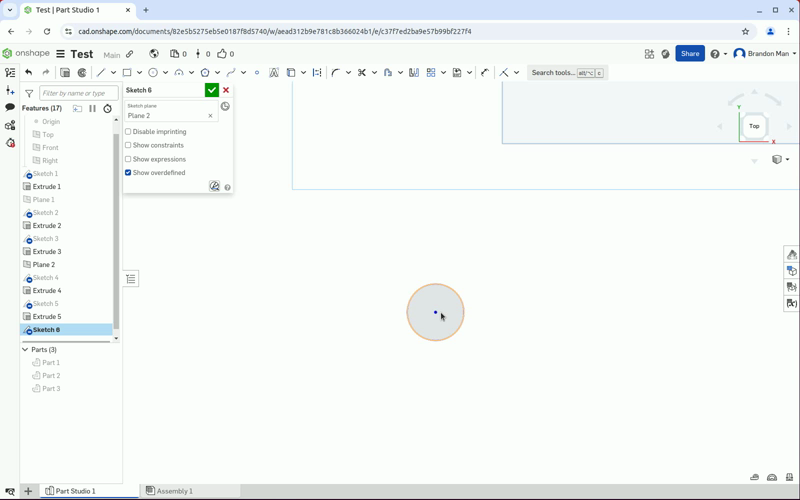
click(441, 312)
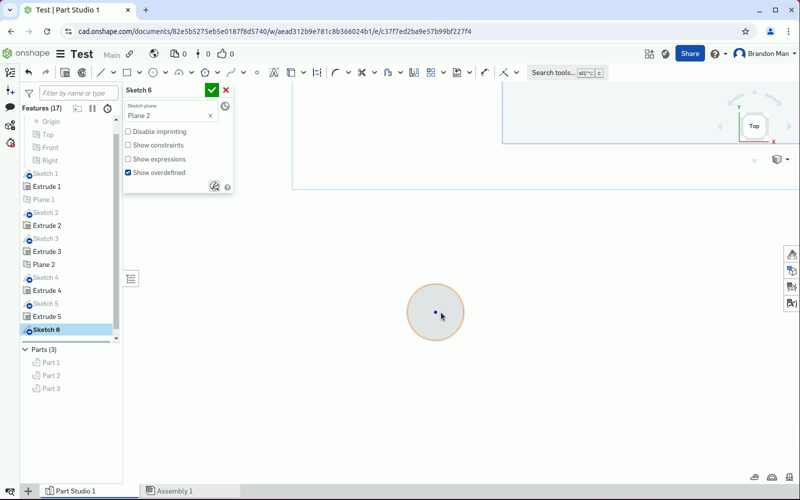
scroll(-6)
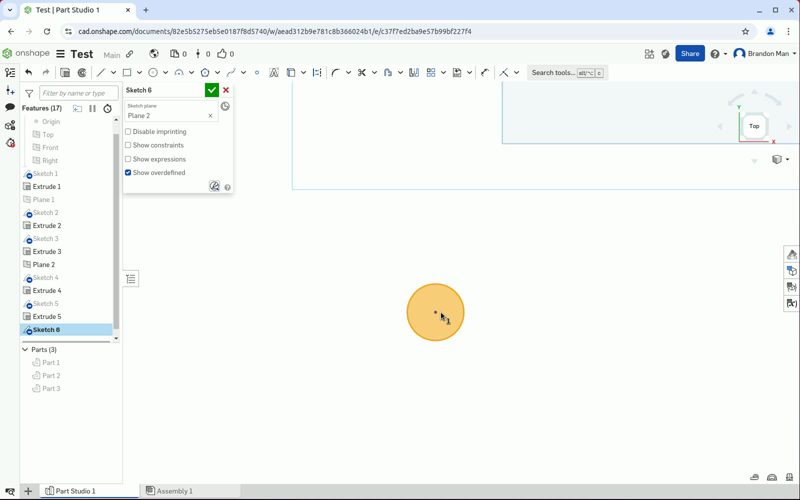
scroll(-6)
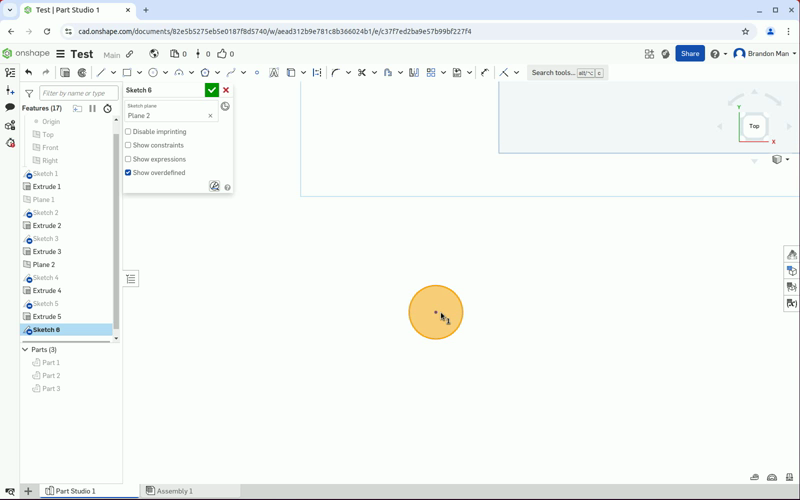
scroll(-6)
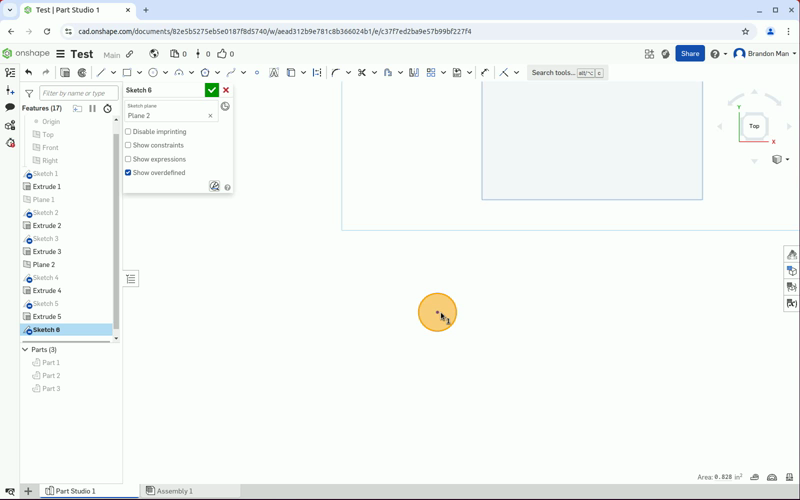
scroll(-6)
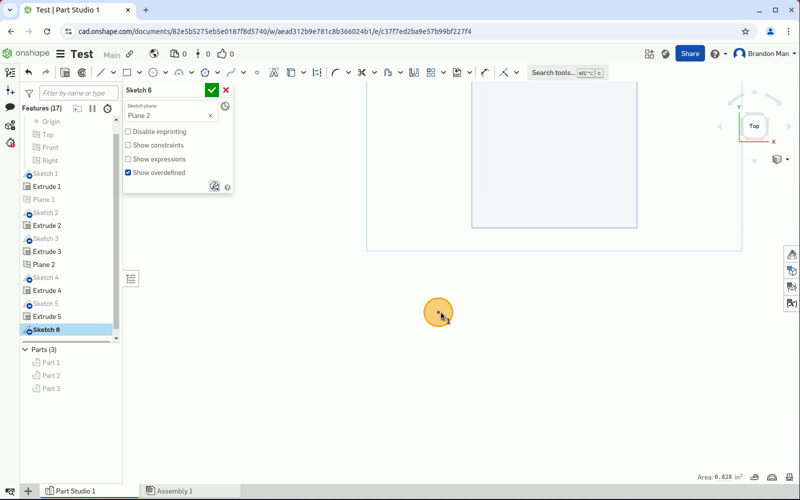
scroll(-6)
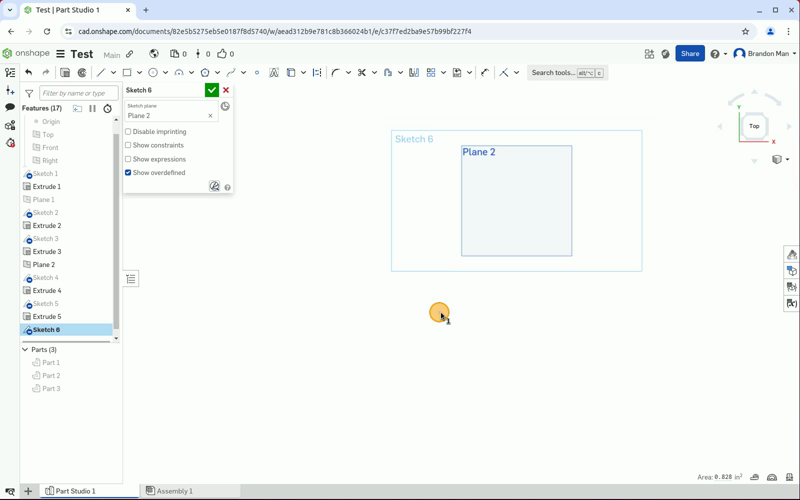
scroll(-6)
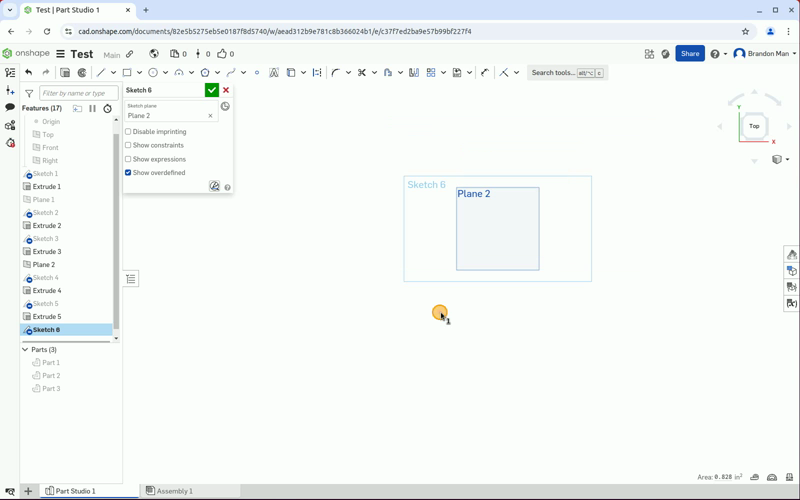
scroll(-6)
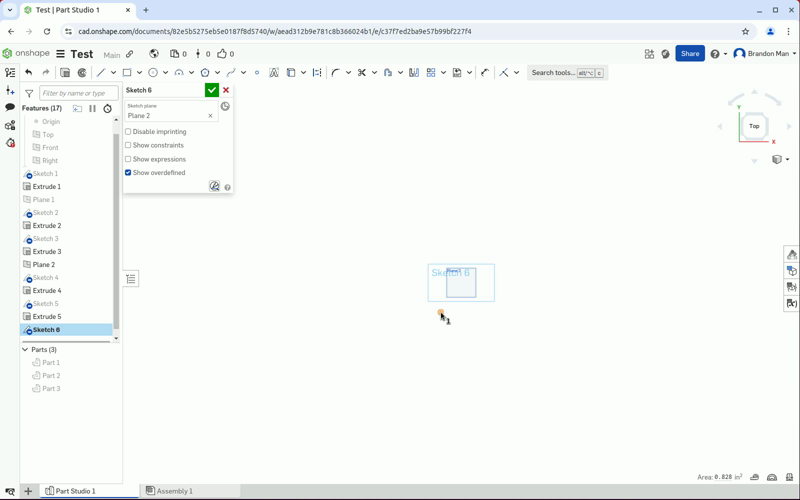
mouse_move(73, 352)
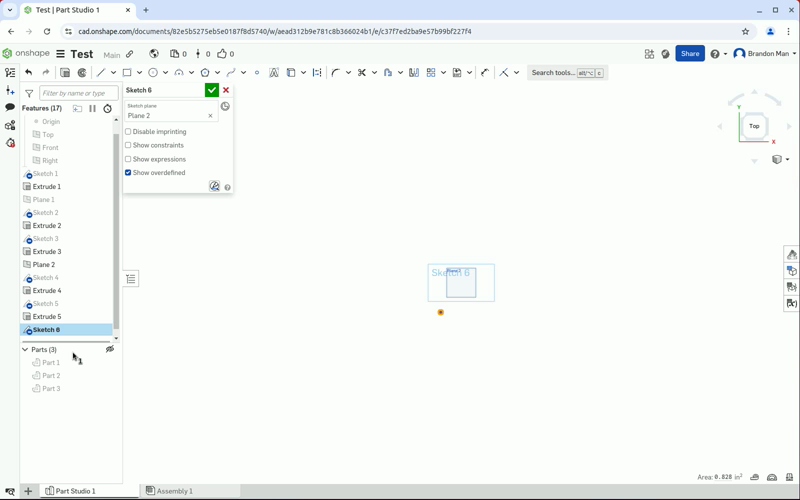
key(shift+y)
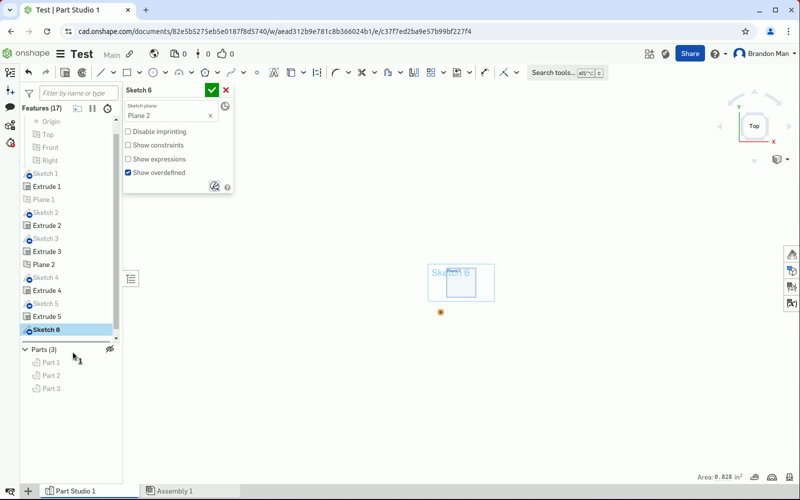
key(shift+e)
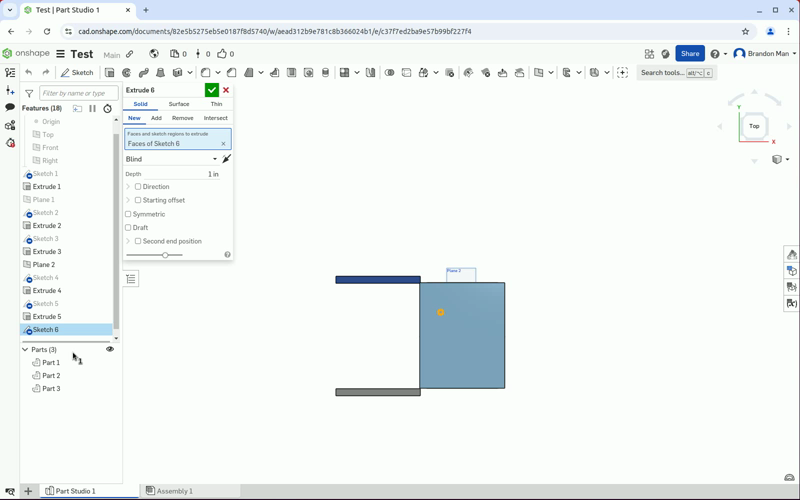
mouse_move(143, 106)
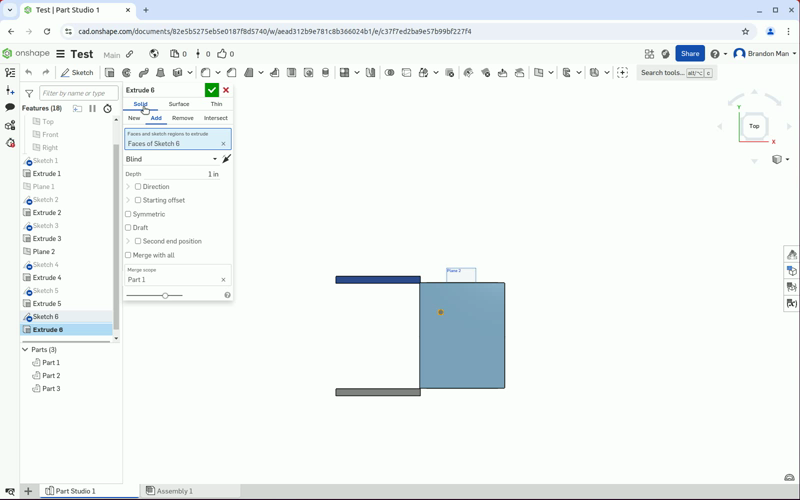
click(143, 106)
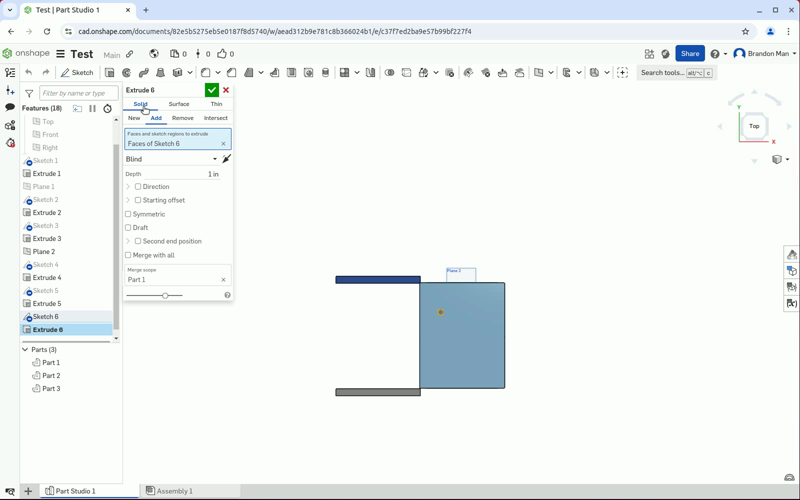
mouse_move(186, 120)
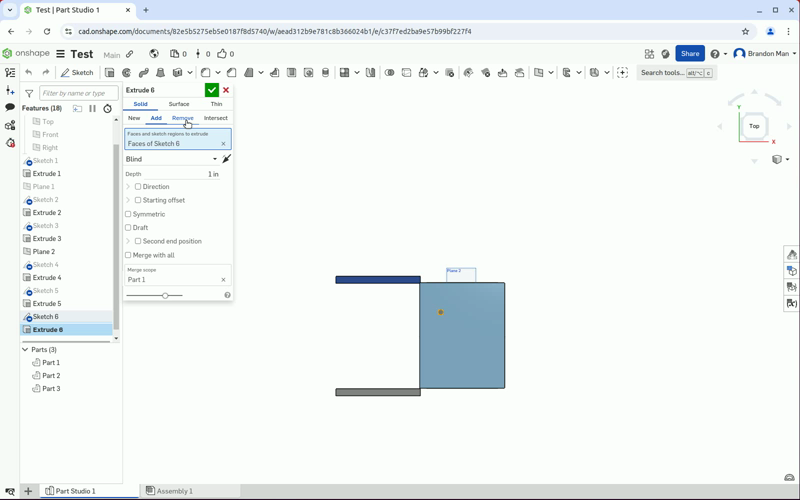
click(186, 120)
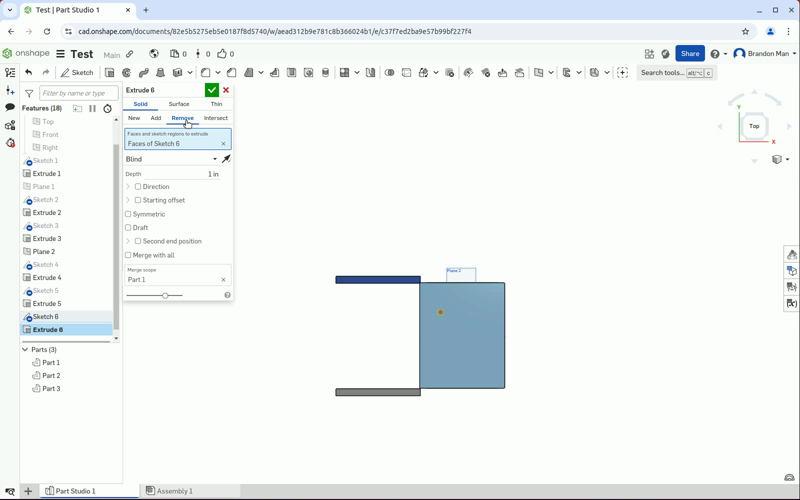
key(tab, 4)
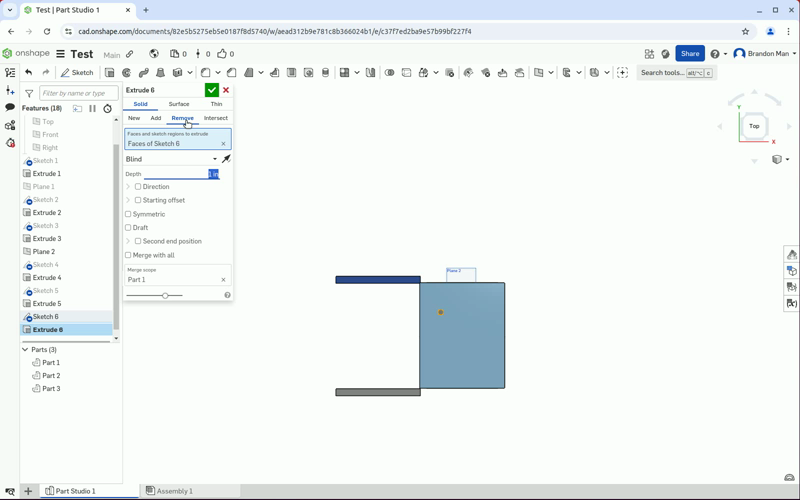
text(3.611)
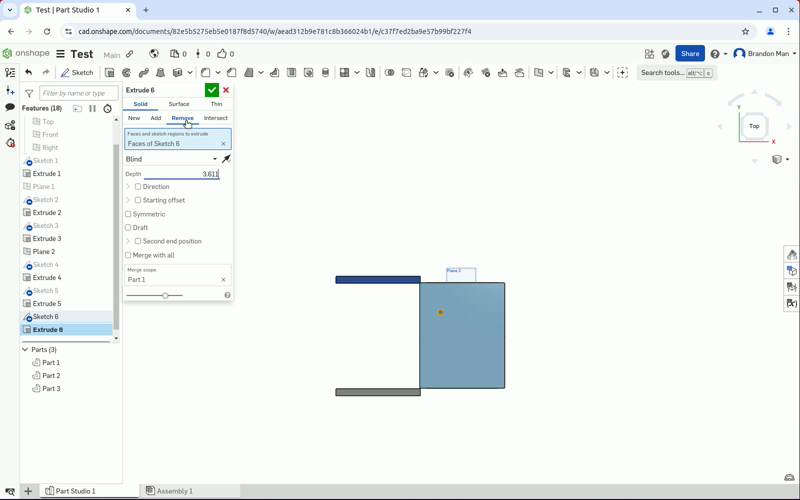
key(tab, 6)
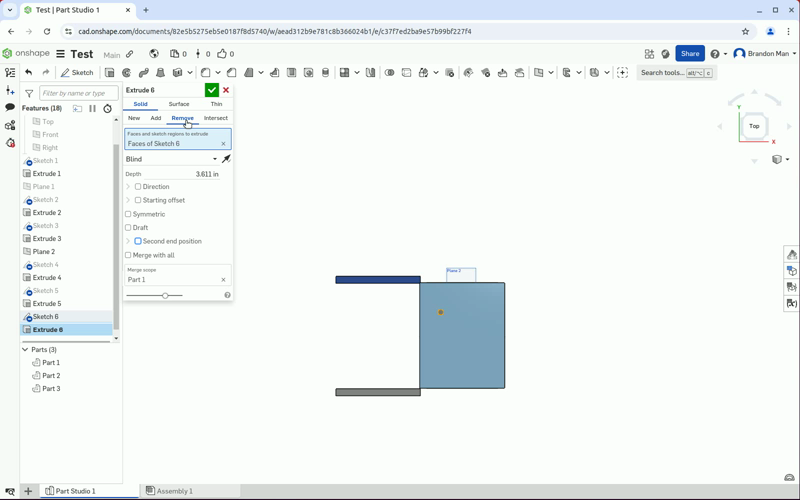
key(space)
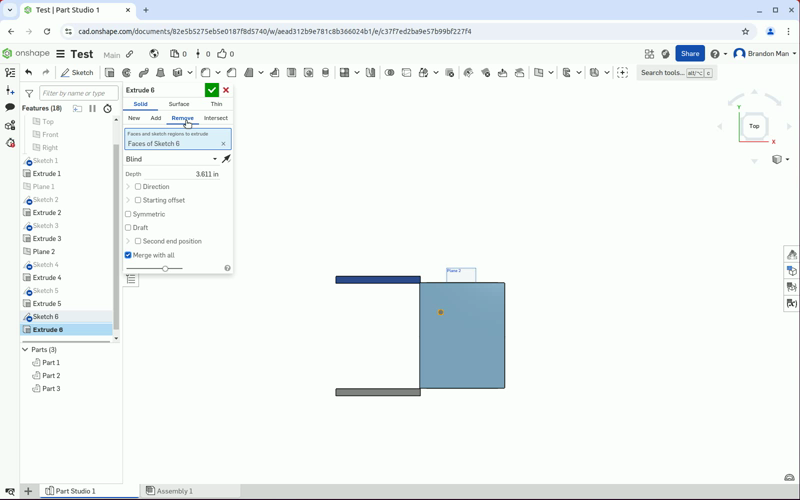
key(enter)
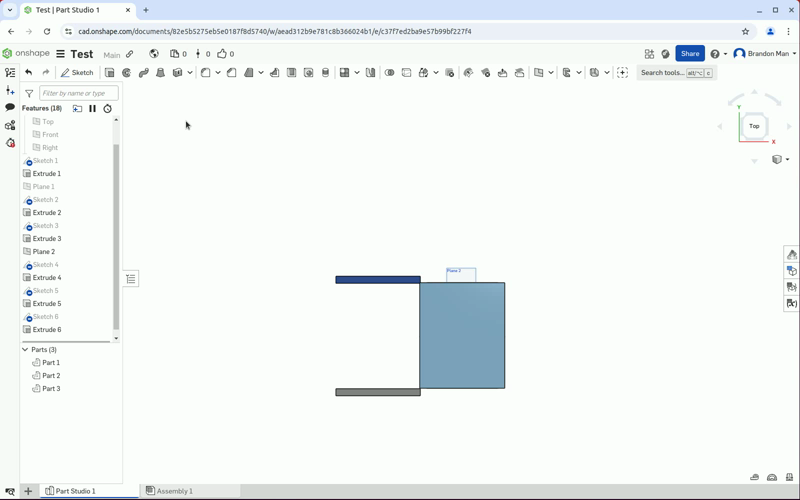
key(shift+h)
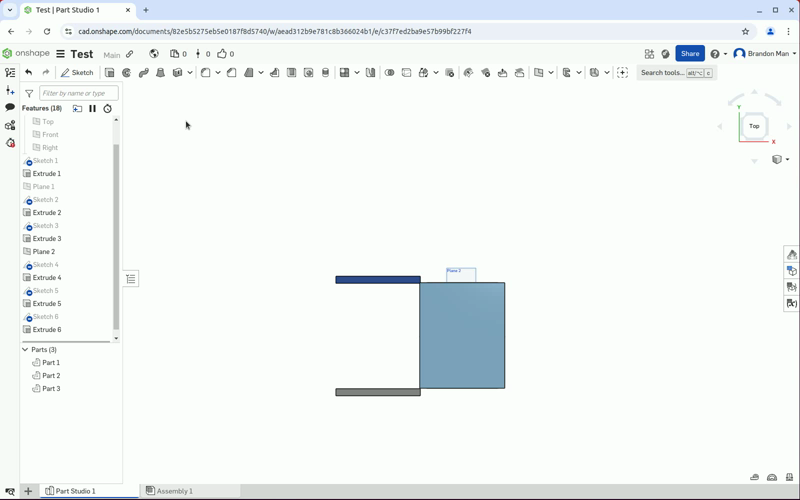
key(shift+h)
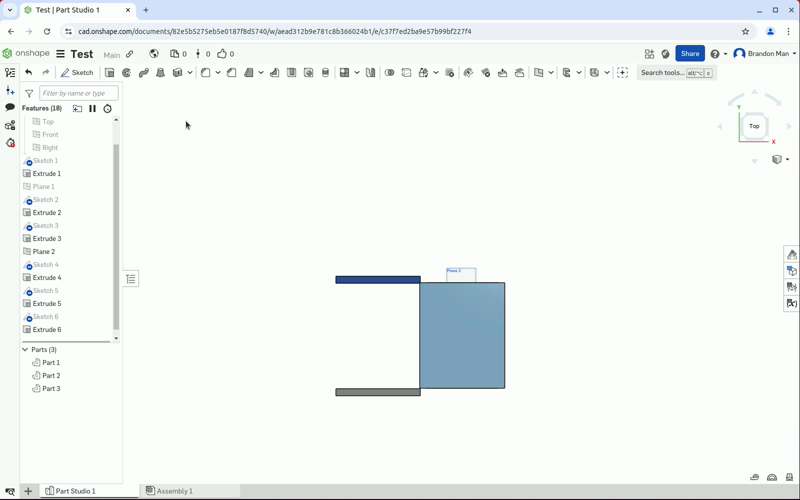
mouse_move(69, 163)
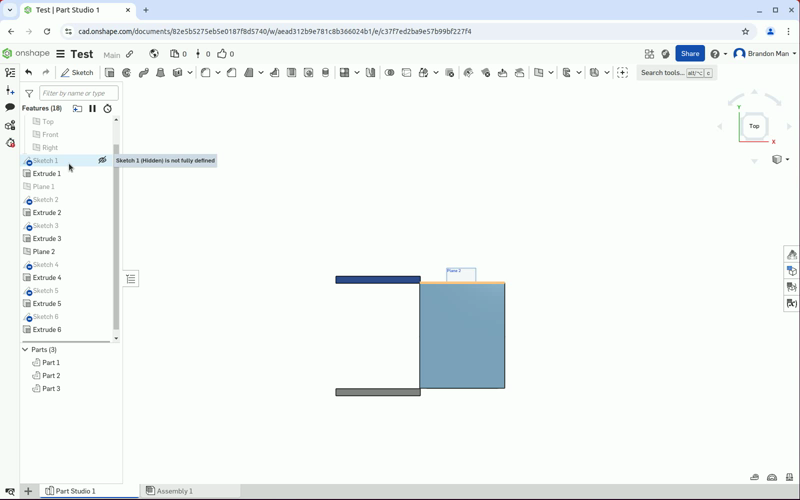
click(69, 163)
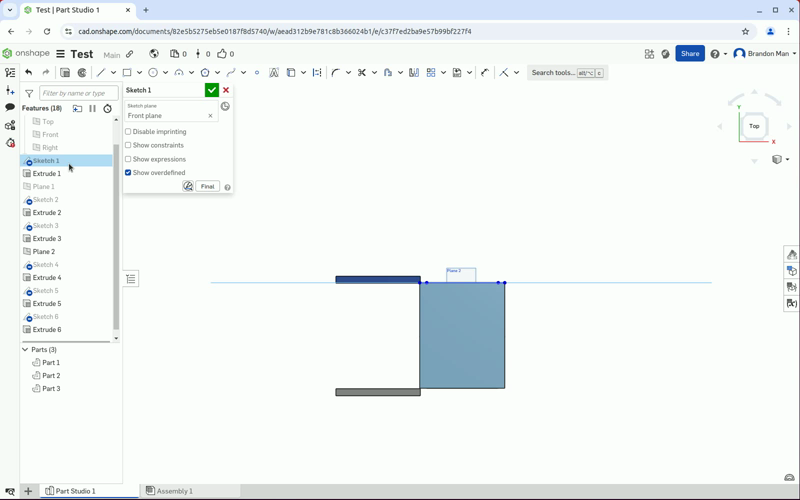
mouse_move(229, 92)
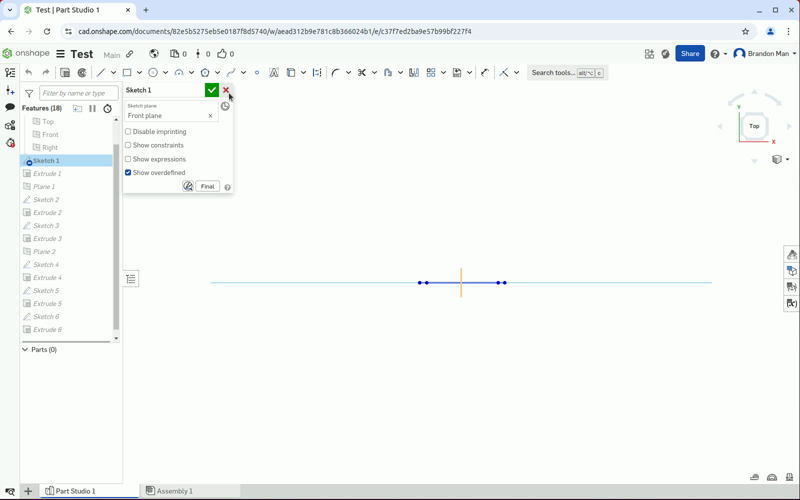
click(229, 92)
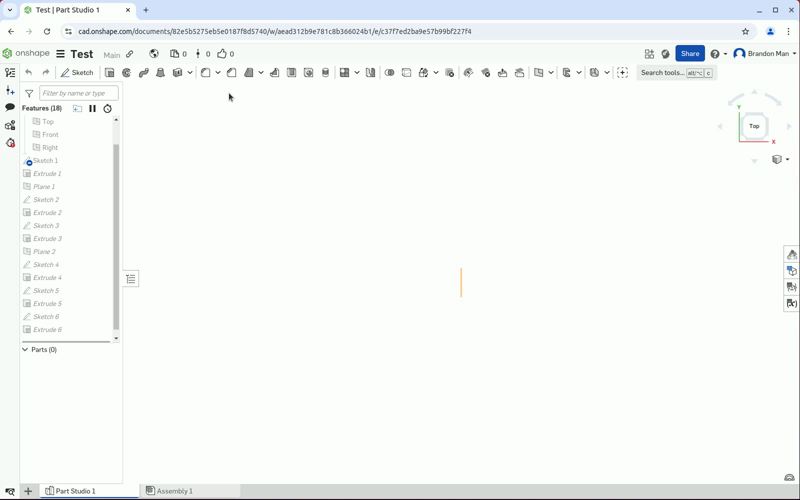
key(shift+s)
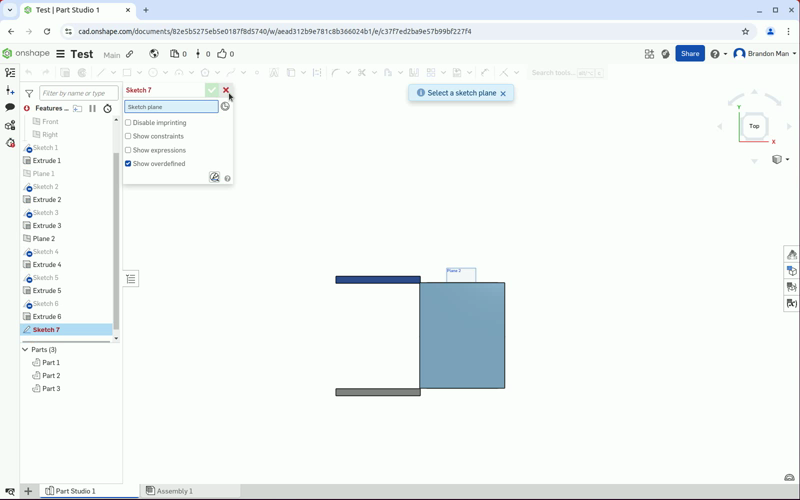
mouse_move(69, 241)
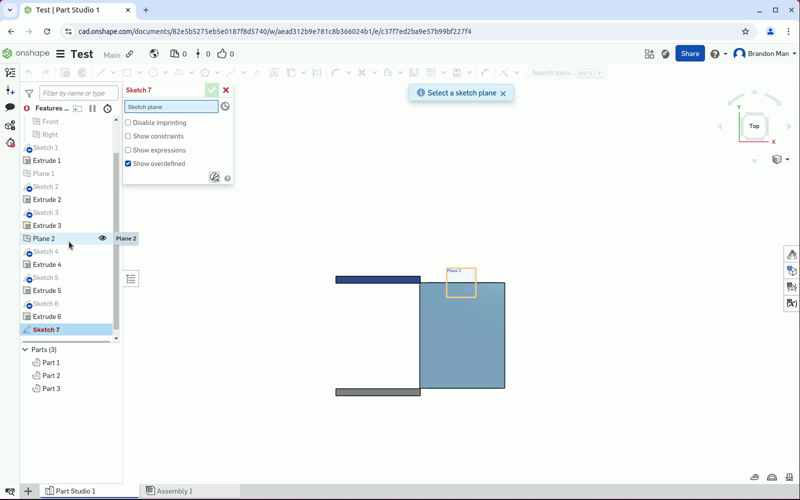
click(69, 241)
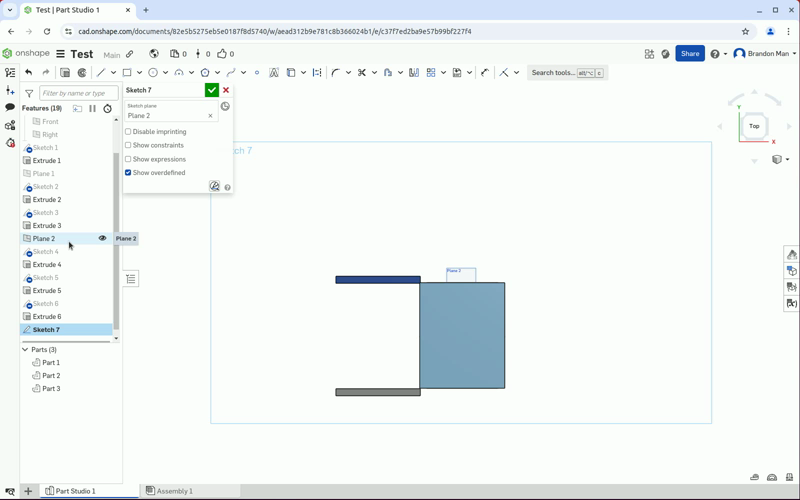
mouse_move(73, 352)
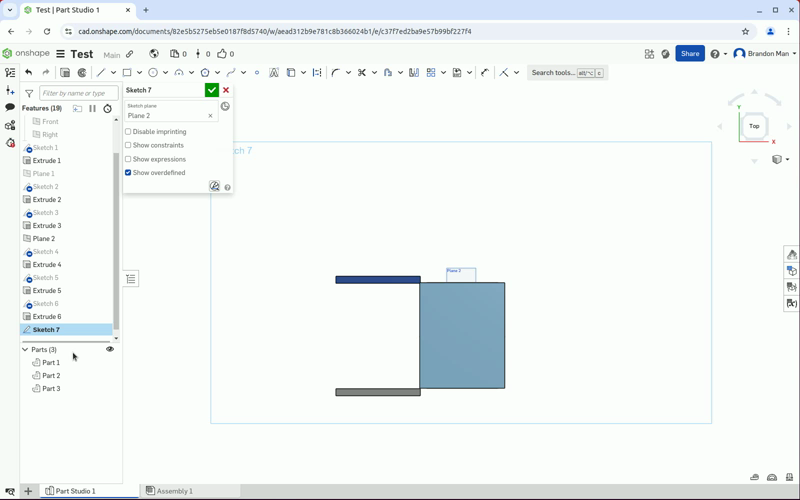
key(y)
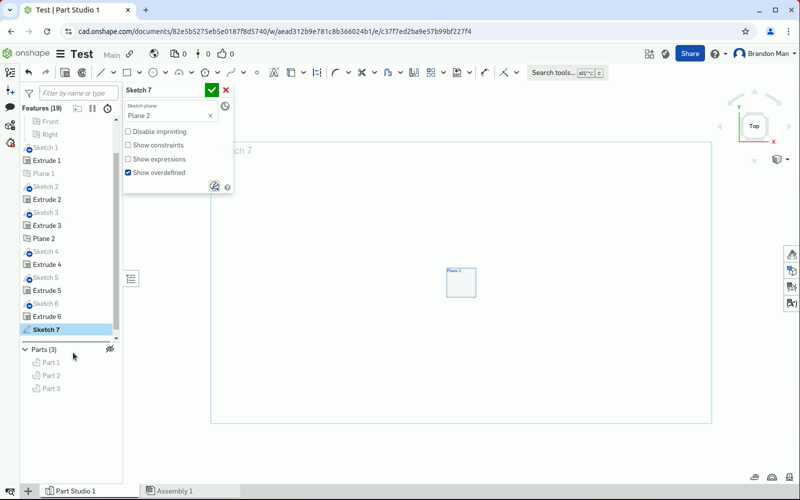
key(c)
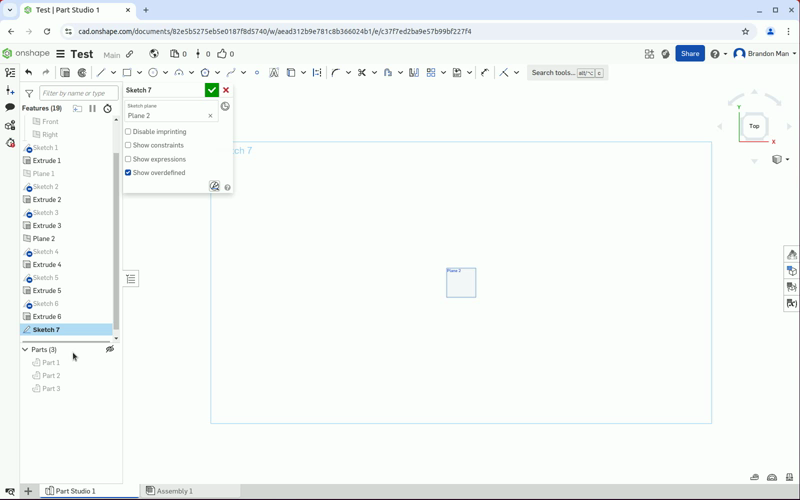
key_down(shift)
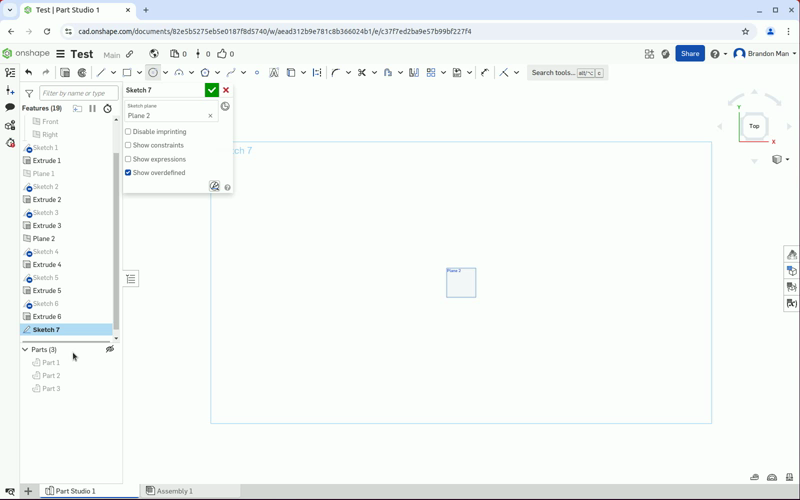
mouse_move(481, 312)
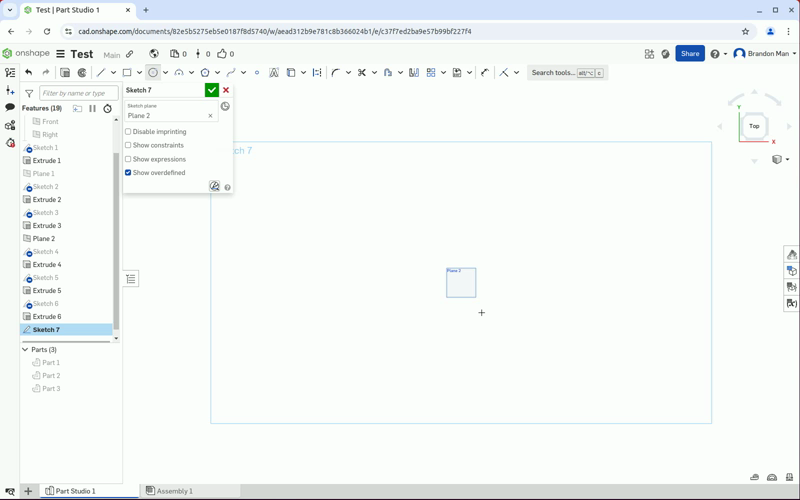
click(481, 312)
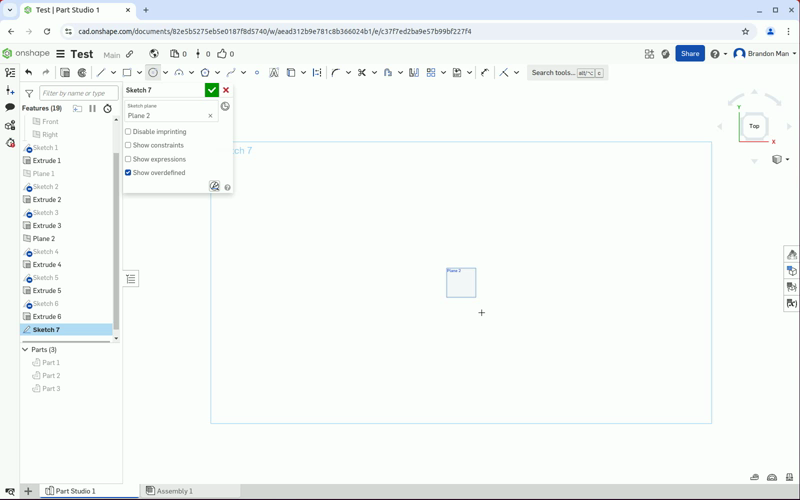
key_up(shift)
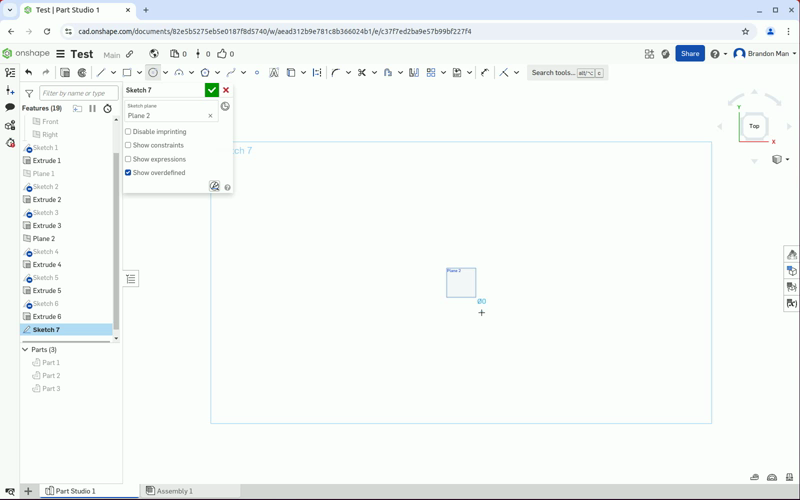
mouse_move(484, 312)
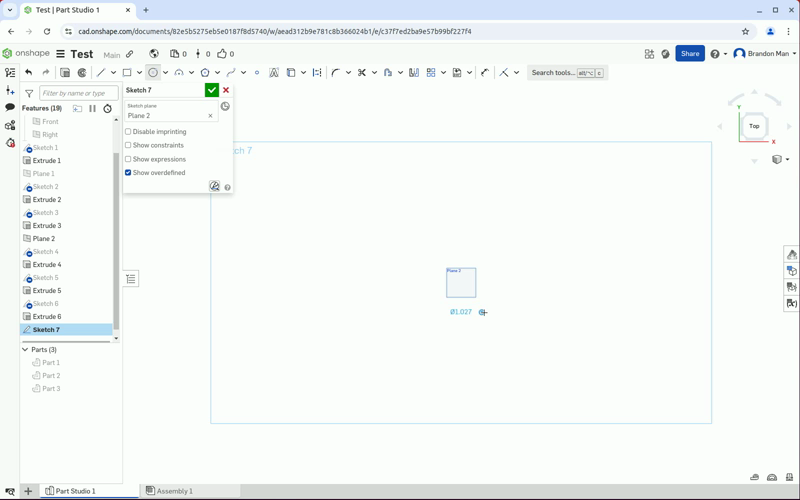
scroll(6)
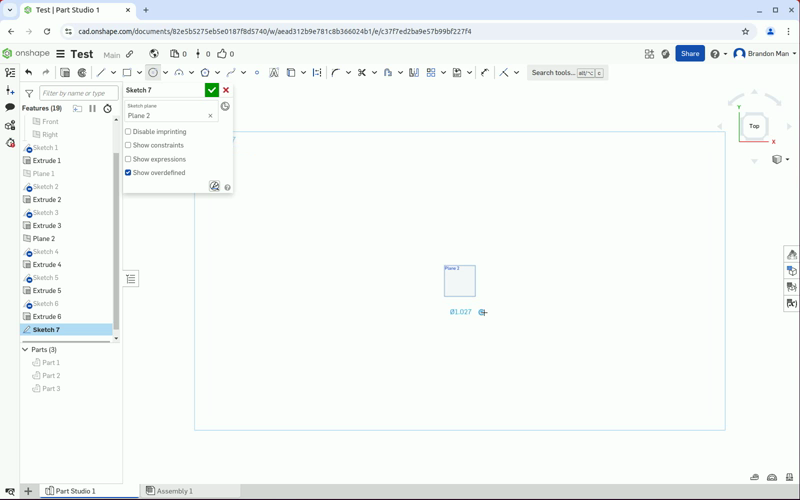
scroll(6)
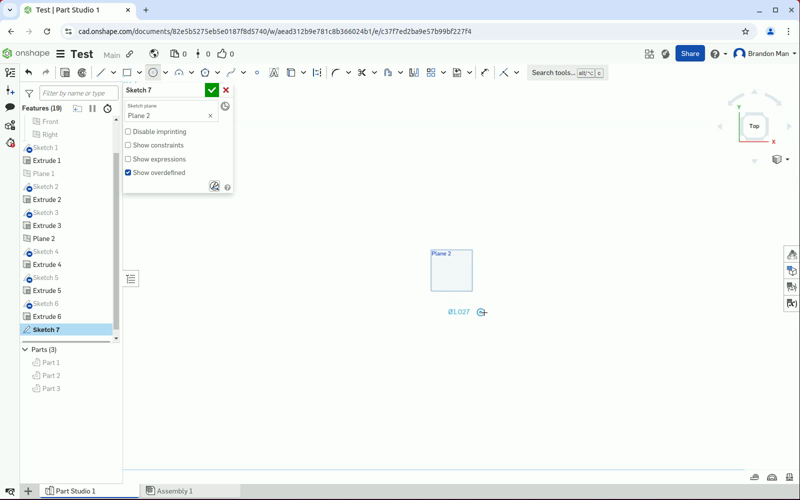
scroll(6)
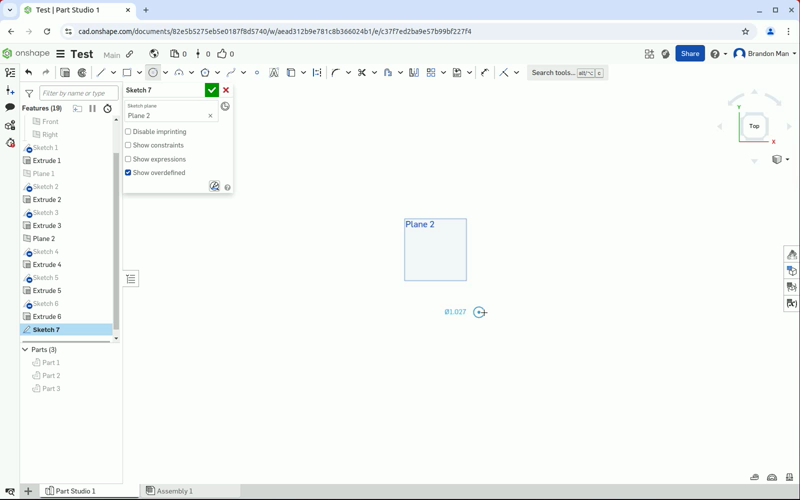
scroll(6)
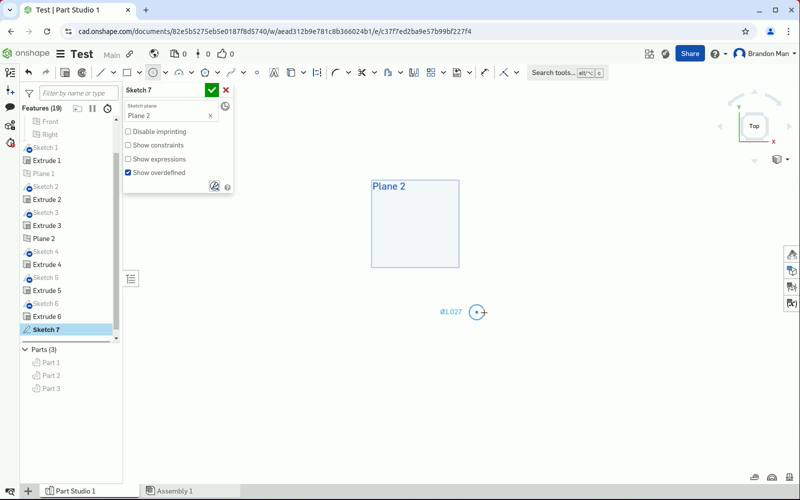
scroll(6)
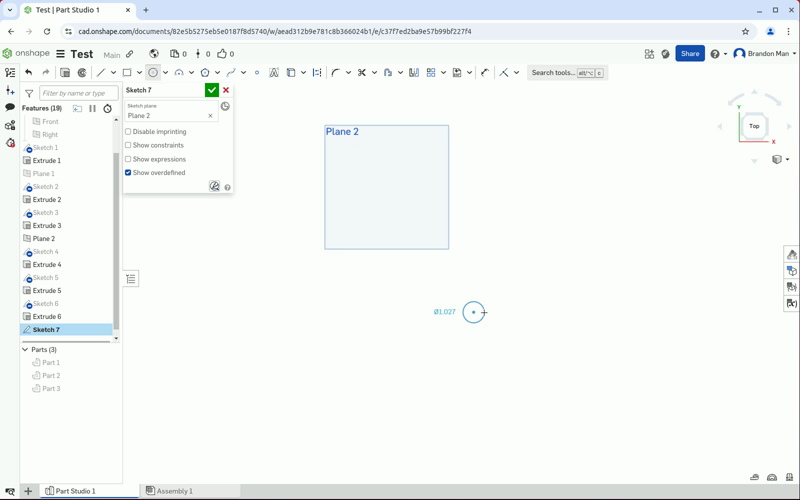
scroll(6)
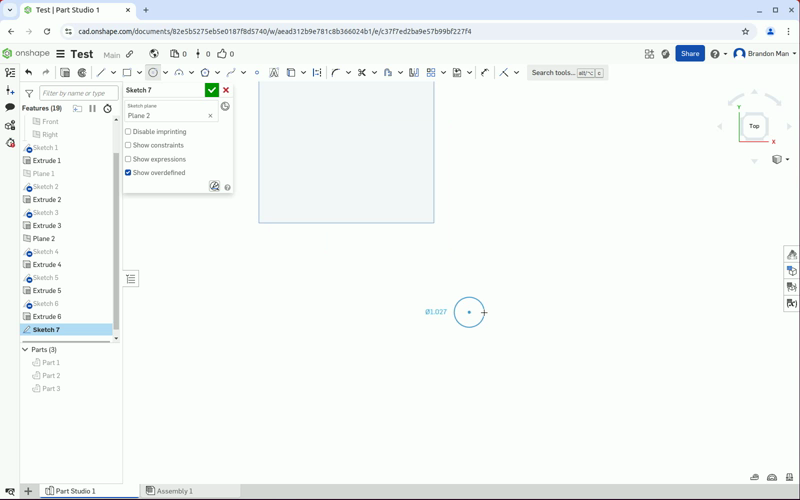
scroll(6)
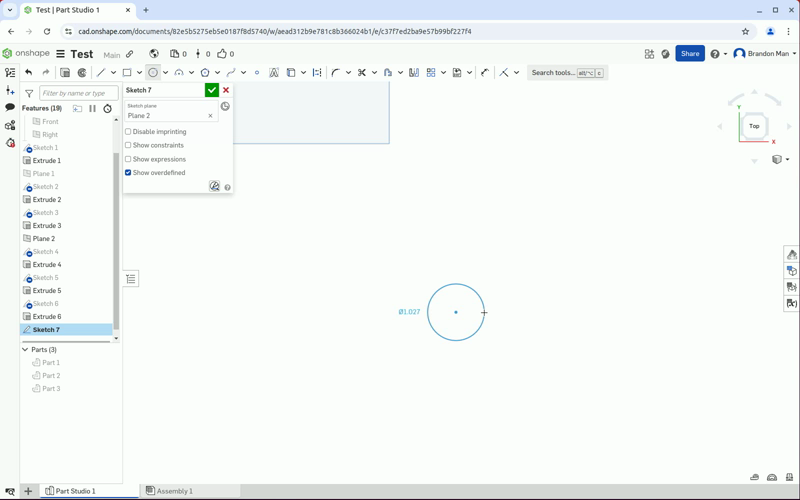
click(484, 312)
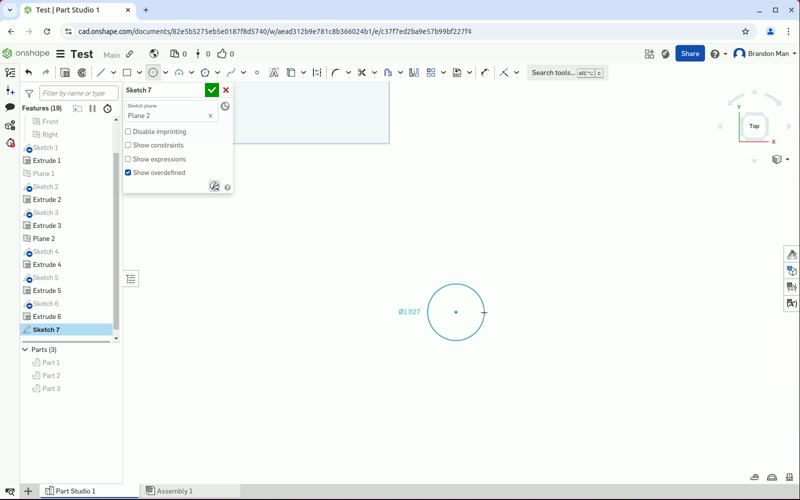
scroll(-6)
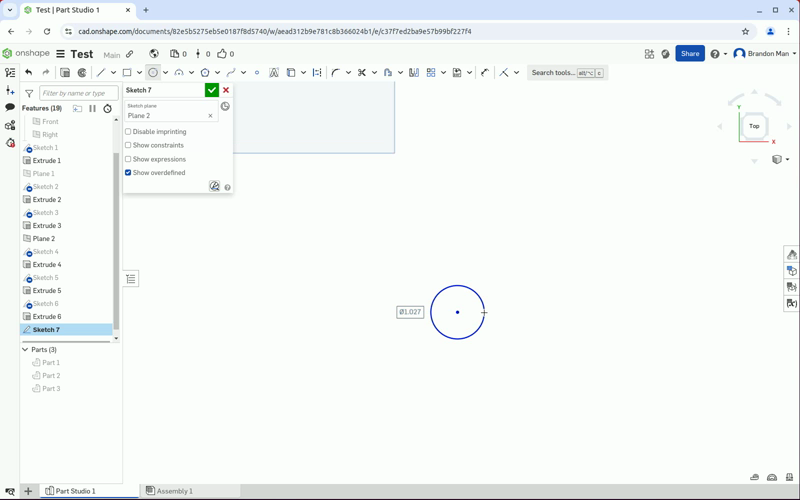
scroll(-6)
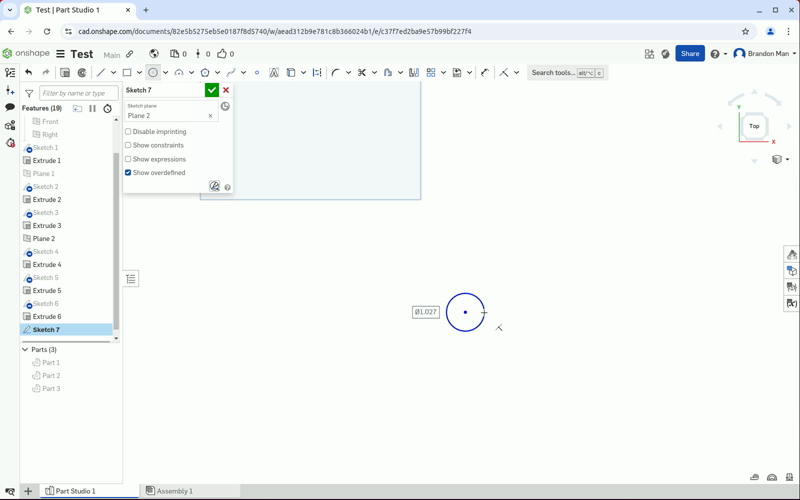
scroll(-6)
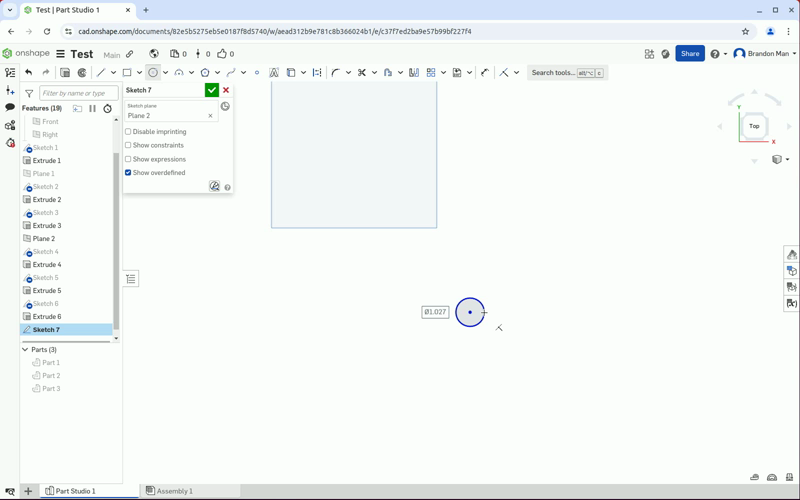
scroll(-6)
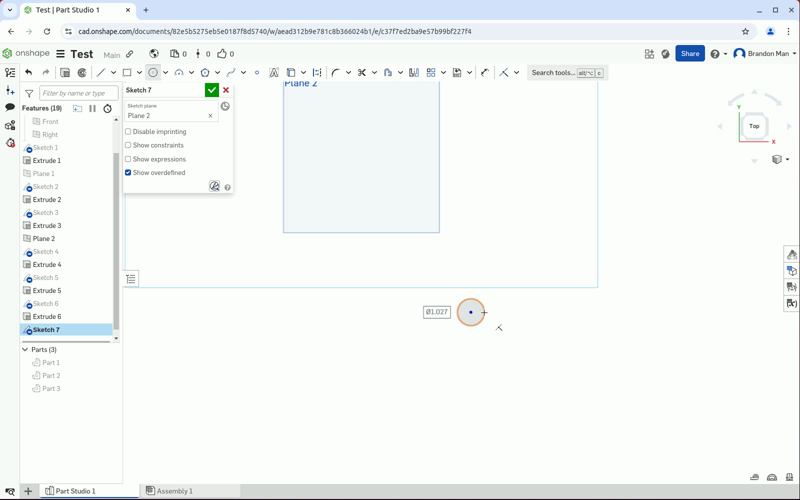
scroll(-6)
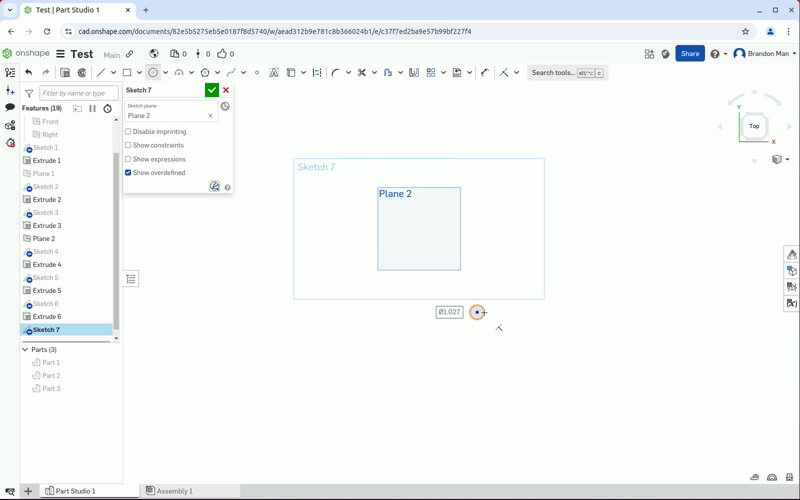
scroll(-6)
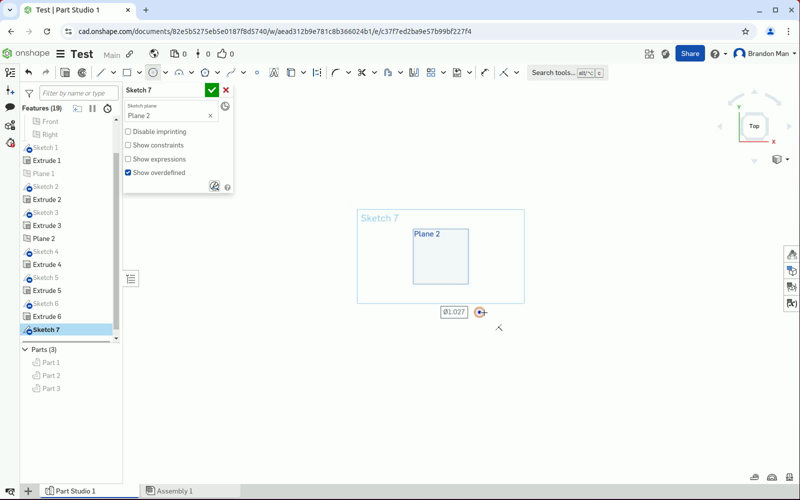
scroll(-6)
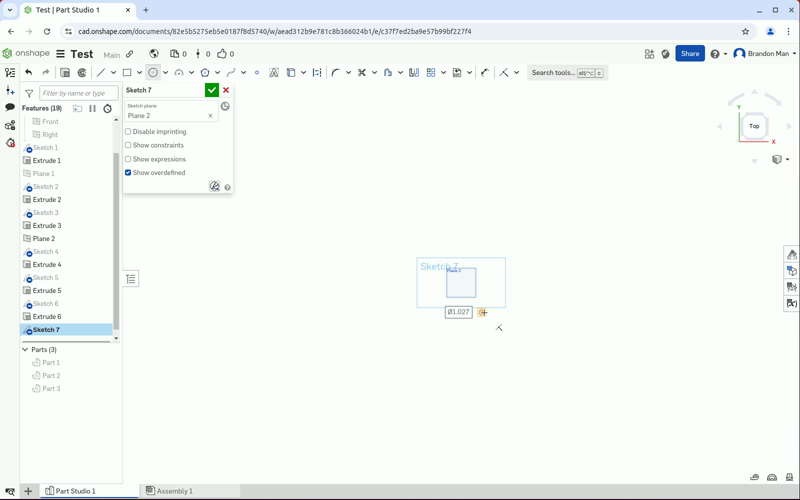
key(esc)
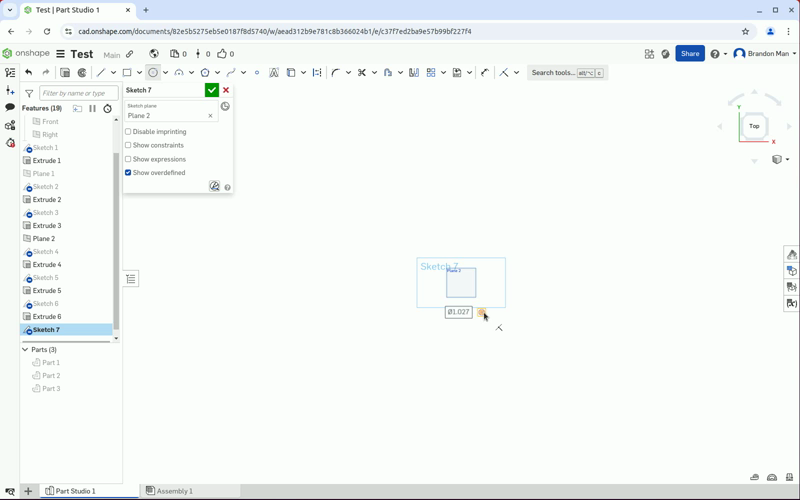
mouse_move(479, 311)
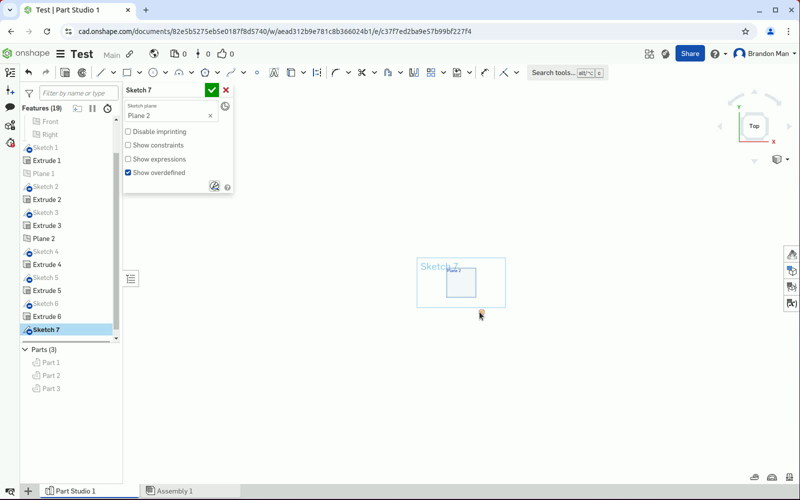
scroll(6)
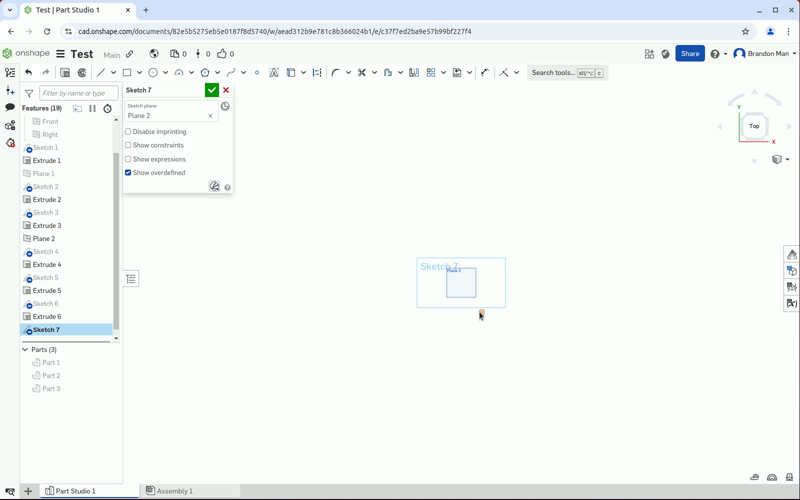
scroll(6)
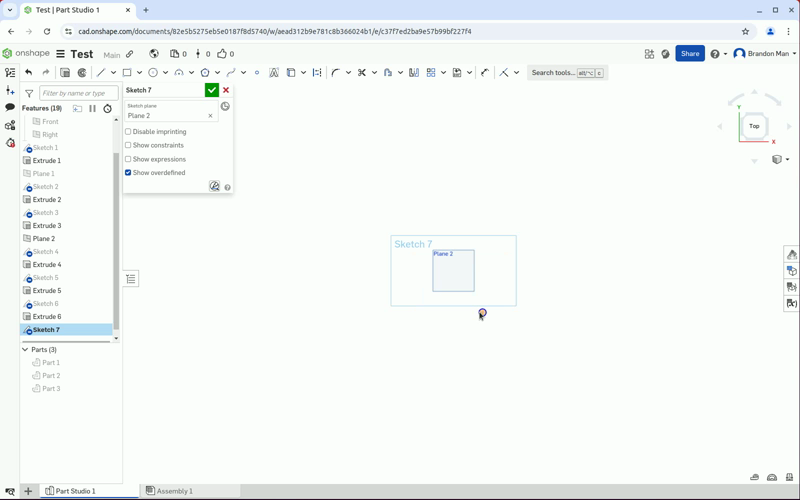
scroll(6)
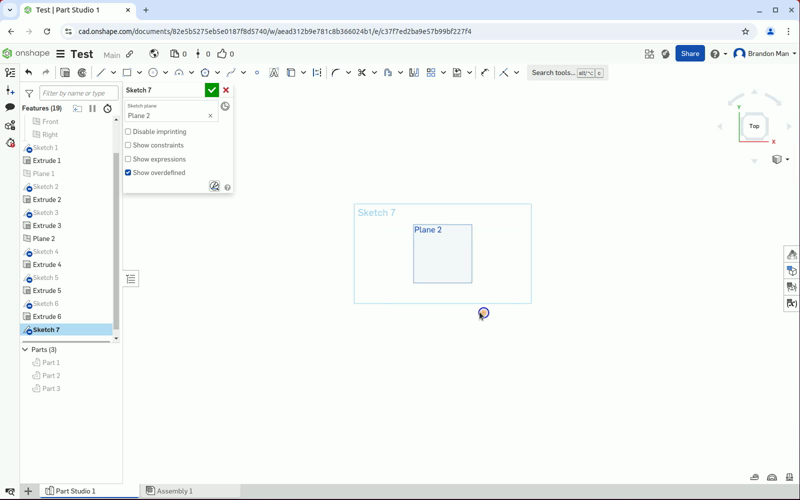
scroll(6)
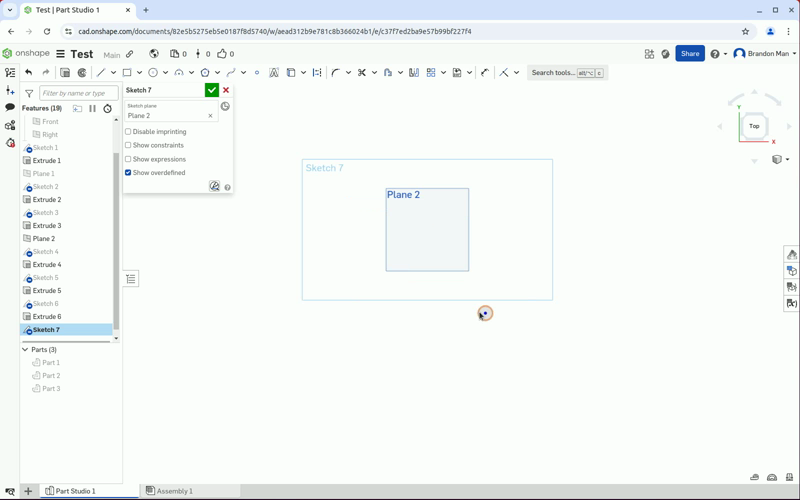
scroll(6)
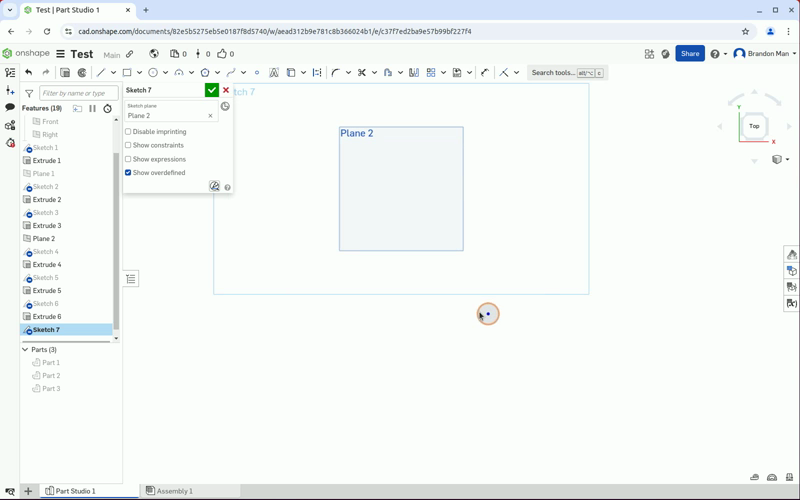
scroll(6)
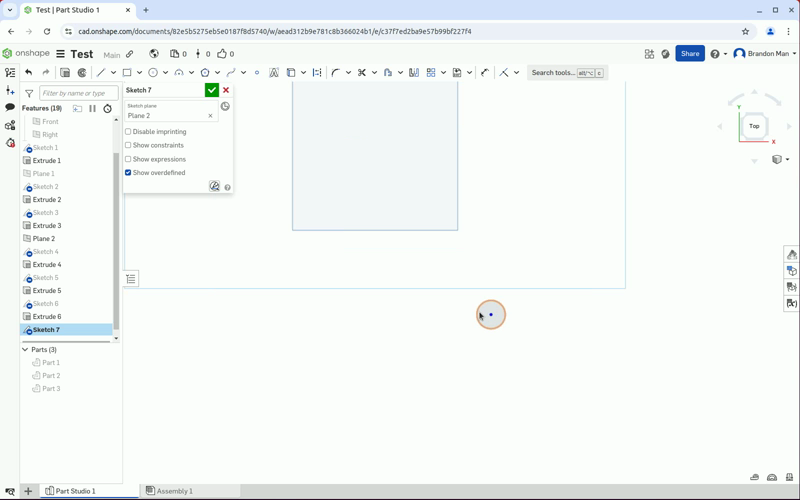
scroll(6)
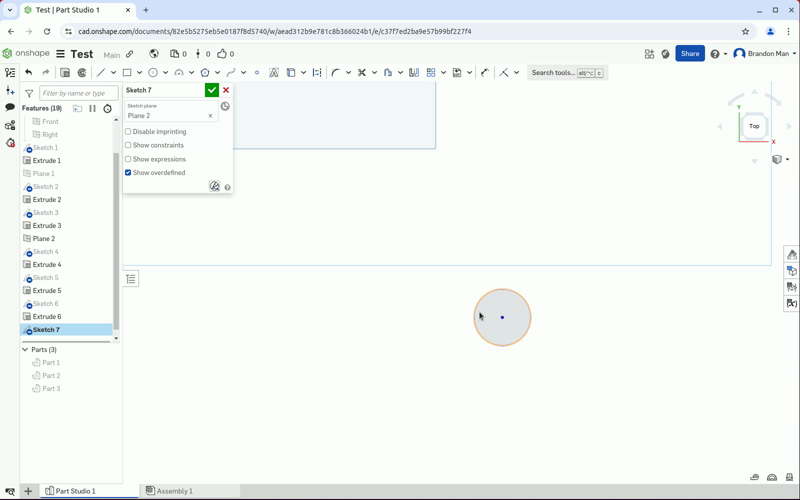
click(479, 311)
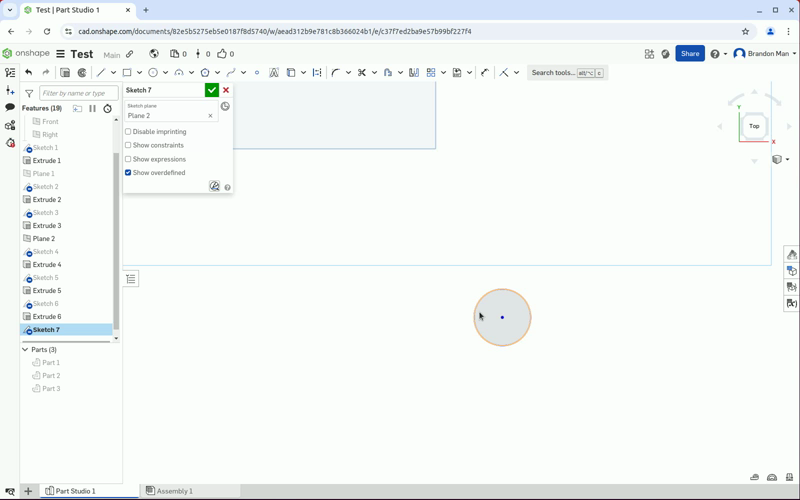
scroll(-6)
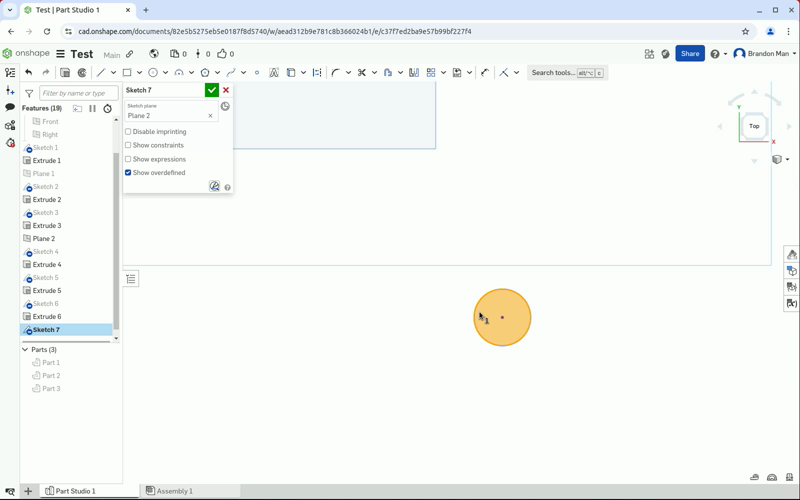
scroll(-6)
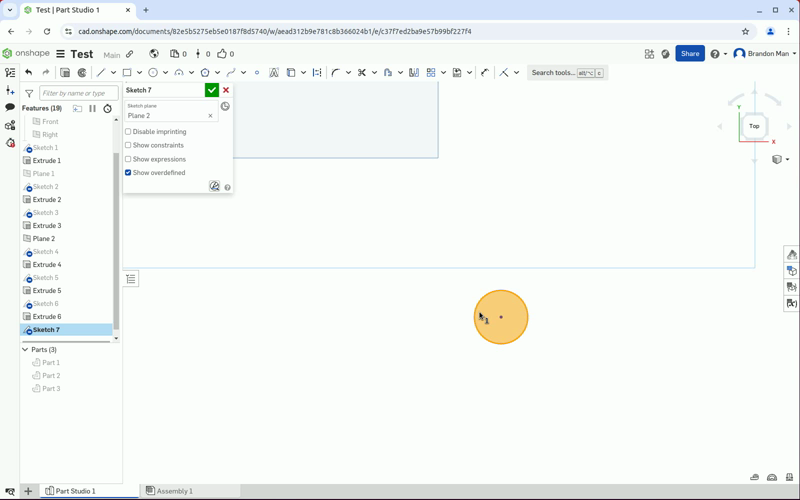
scroll(-6)
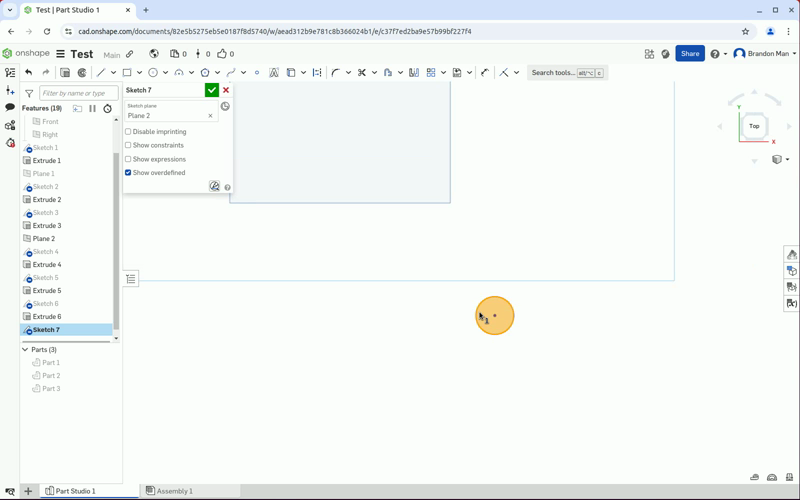
scroll(-6)
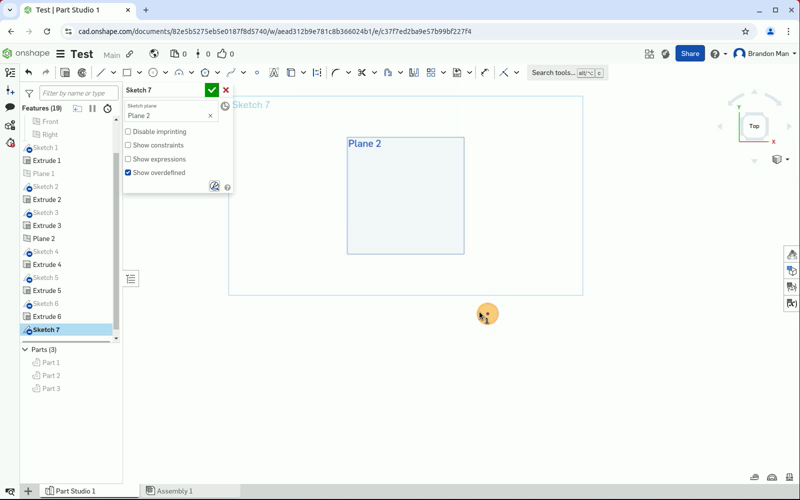
scroll(-6)
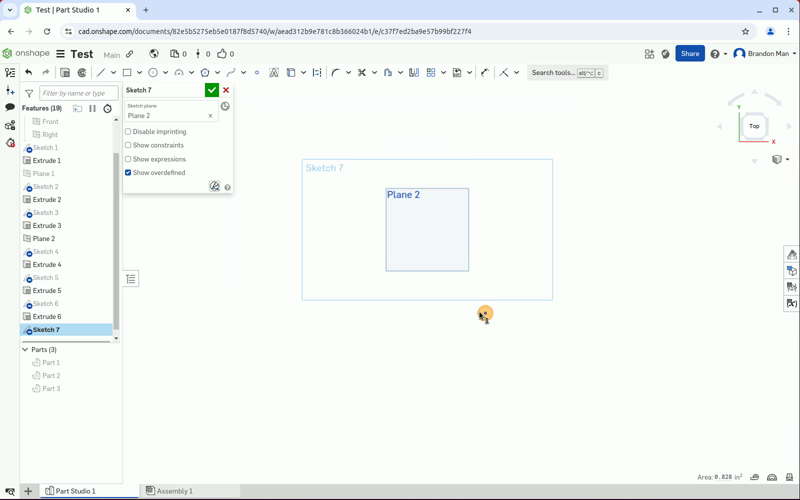
scroll(-6)
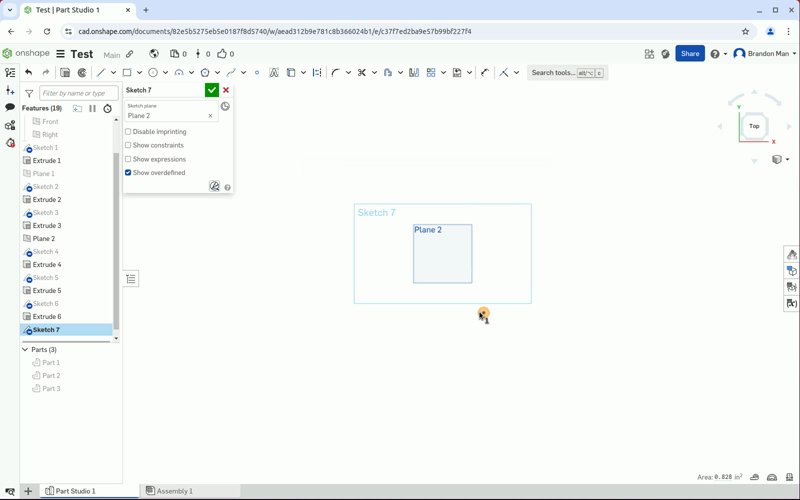
scroll(-6)
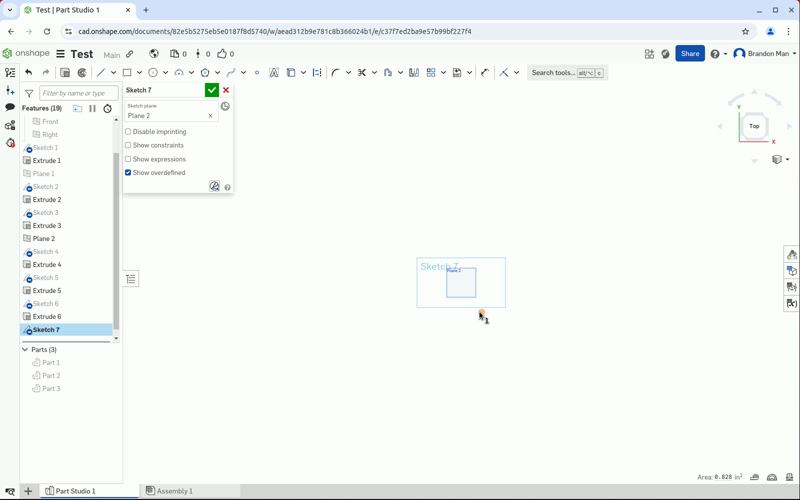
mouse_move(73, 352)
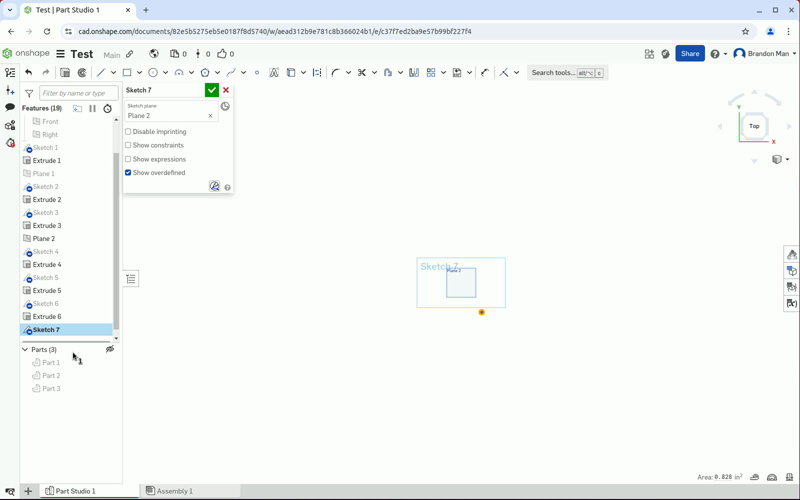
key(shift+y)
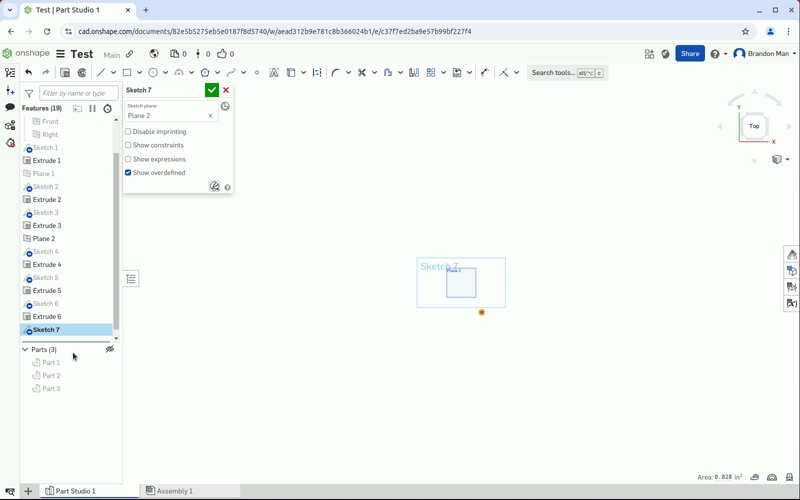
key(shift+e)
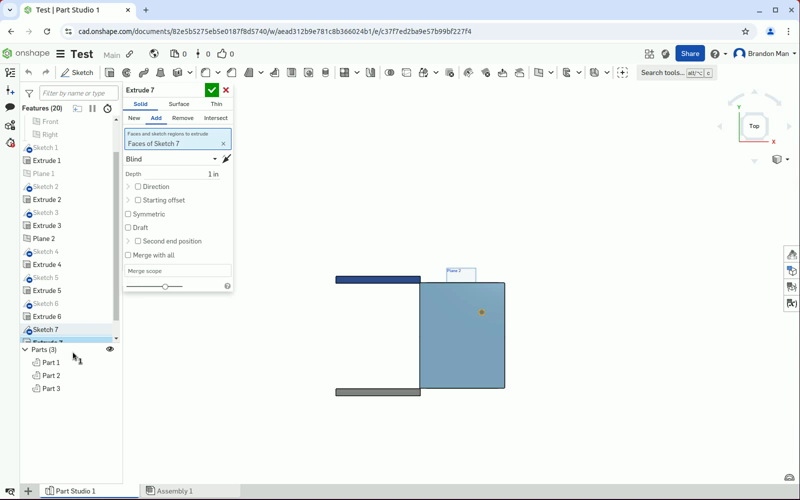
mouse_move(143, 106)
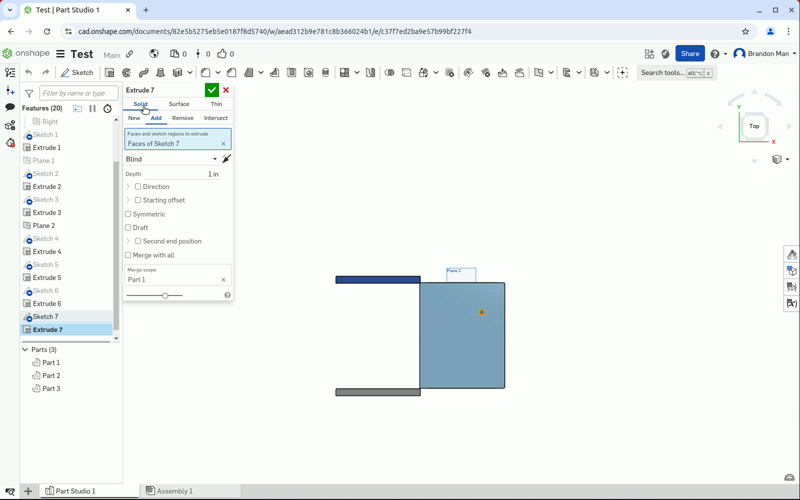
click(143, 106)
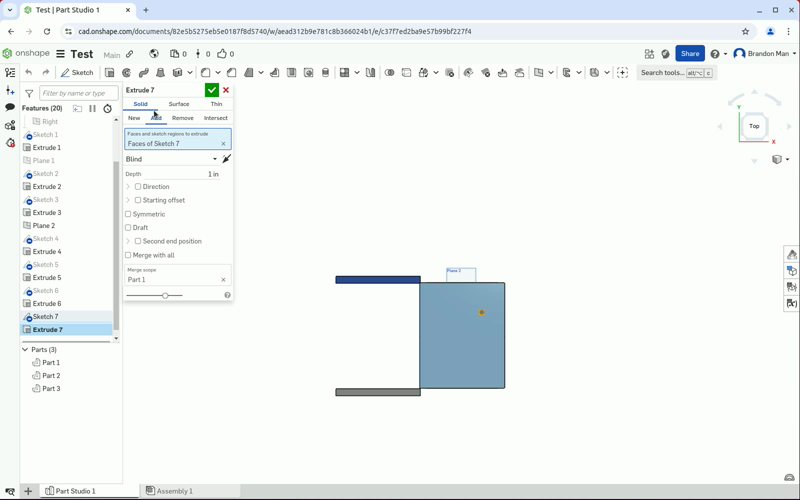
mouse_move(186, 120)
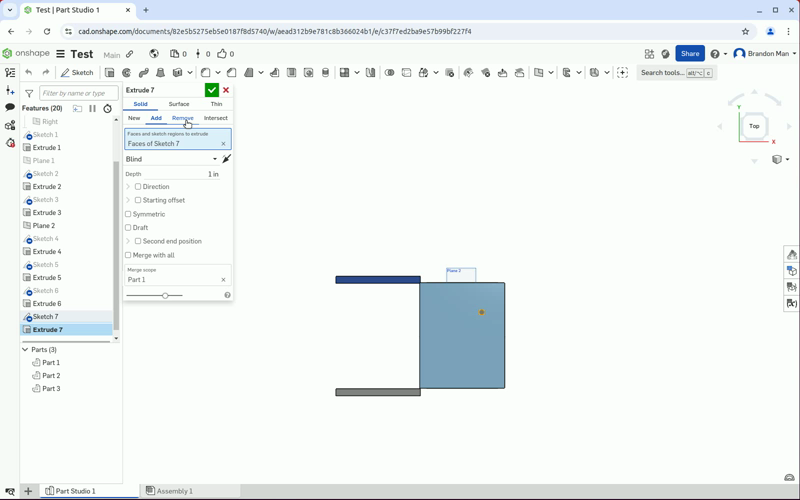
click(186, 120)
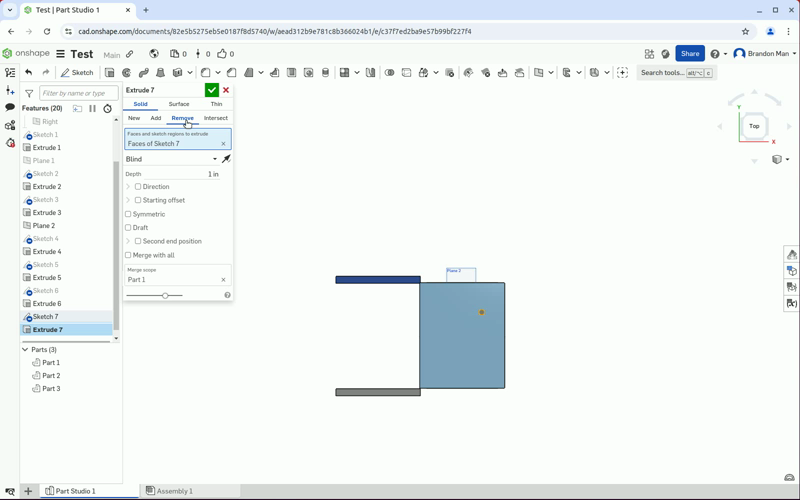
key(tab, 4)
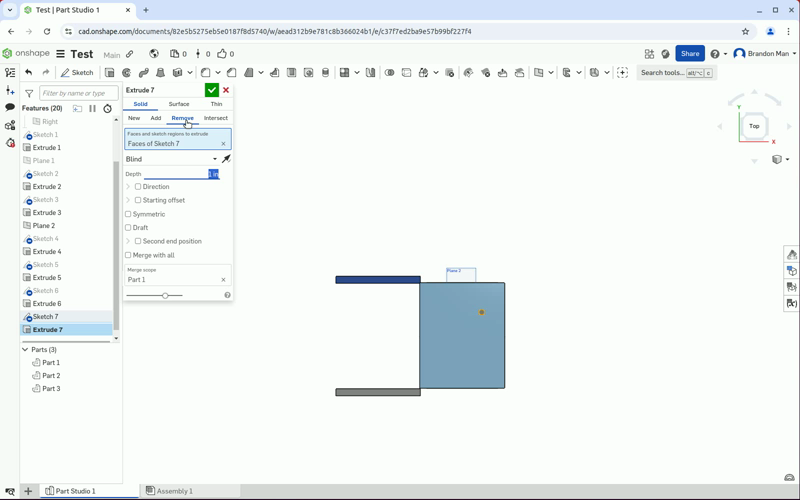
text(3.611)
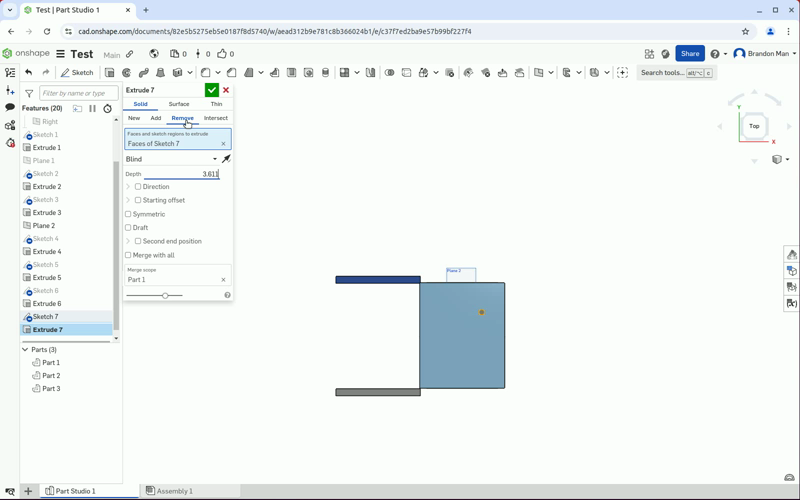
key(tab, 6)
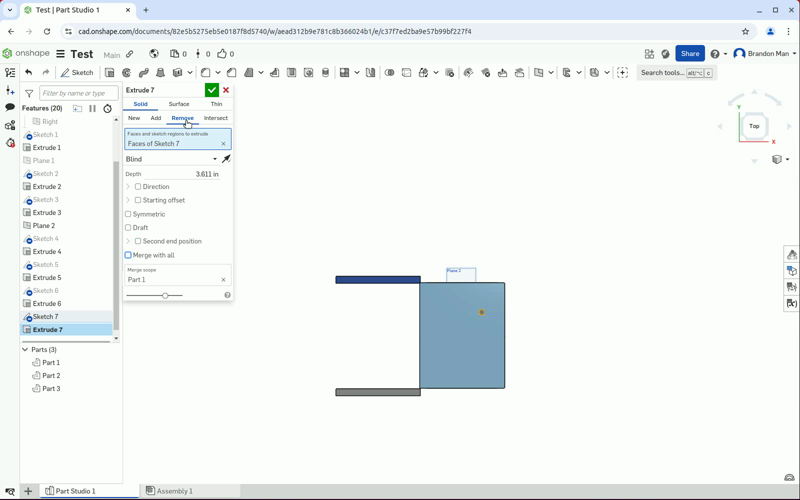
key(space)
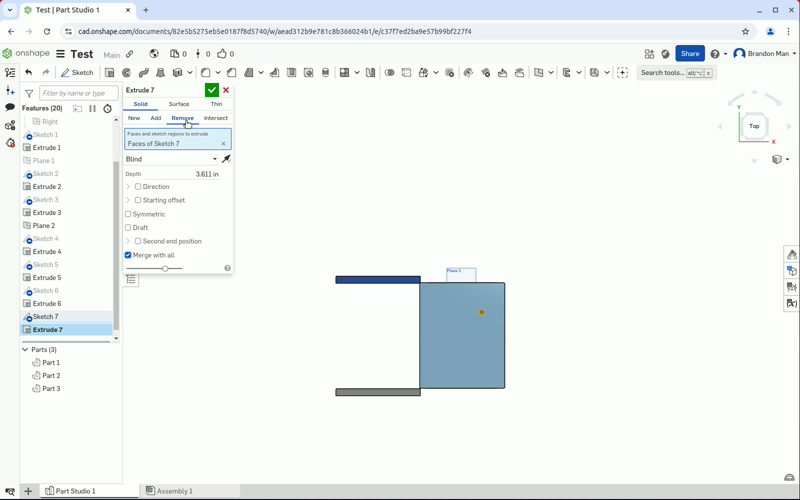
key(enter)
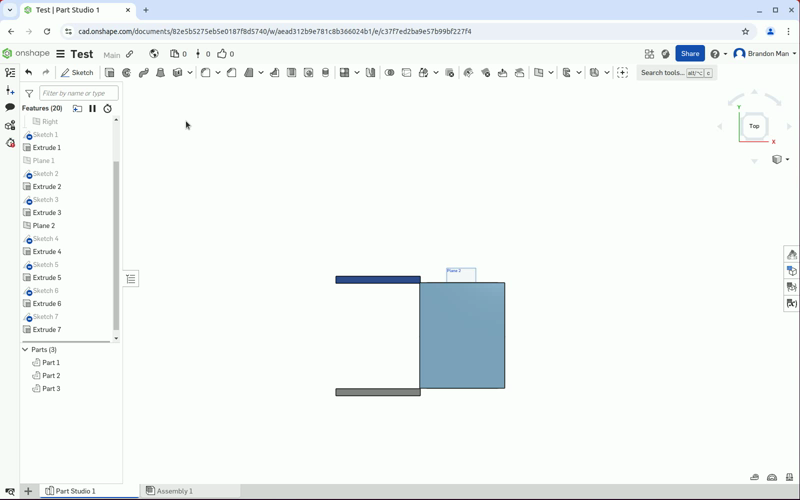
key(shift+h)
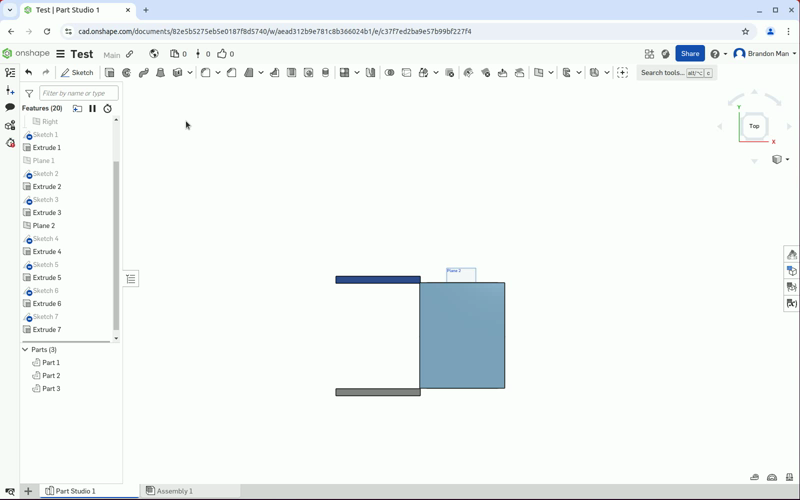
key(shift+h)
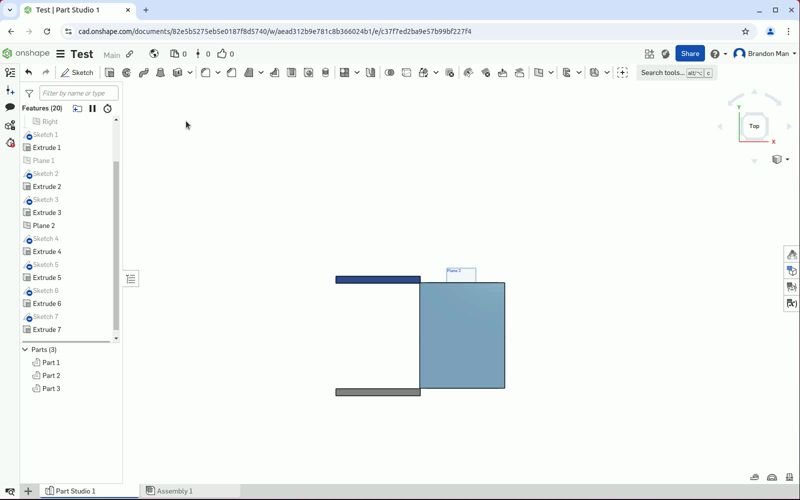
mouse_move(69, 137)
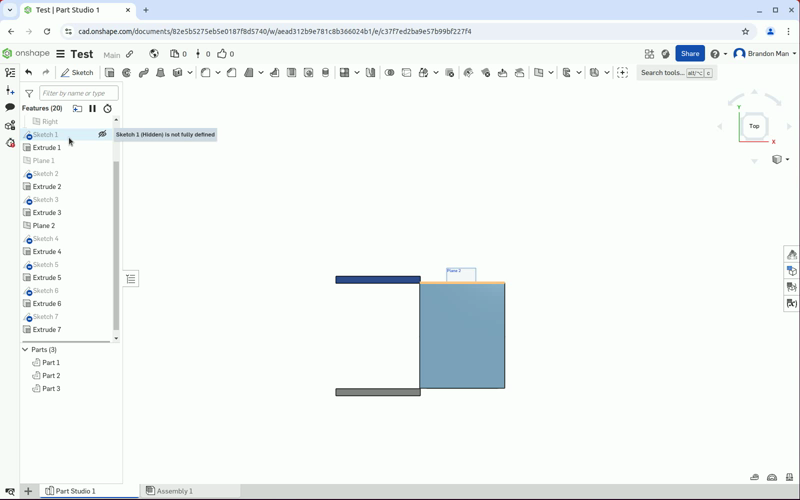
click(69, 137)
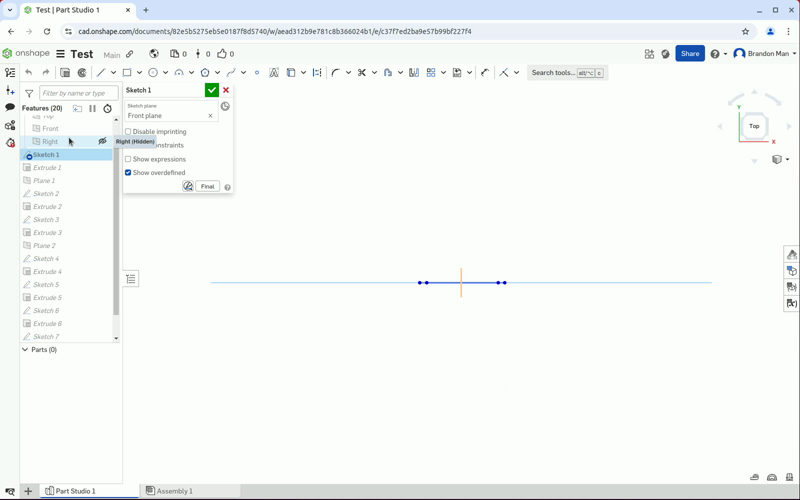
mouse_move(229, 92)
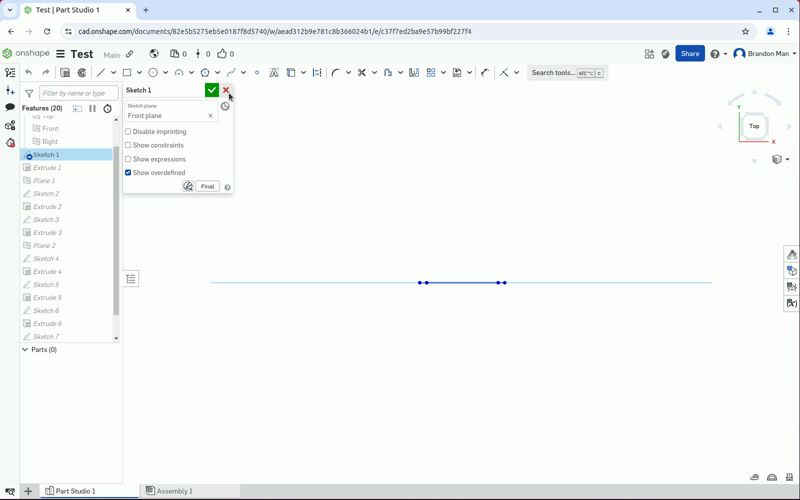
click(229, 92)
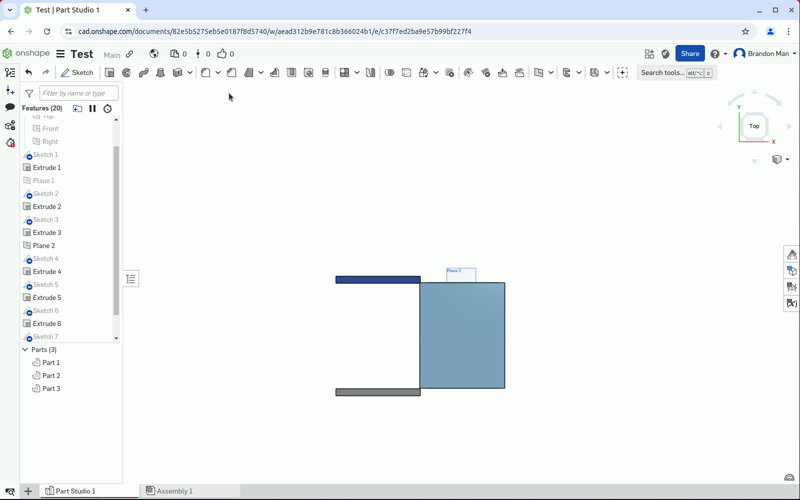
mouse_move(73, 352)
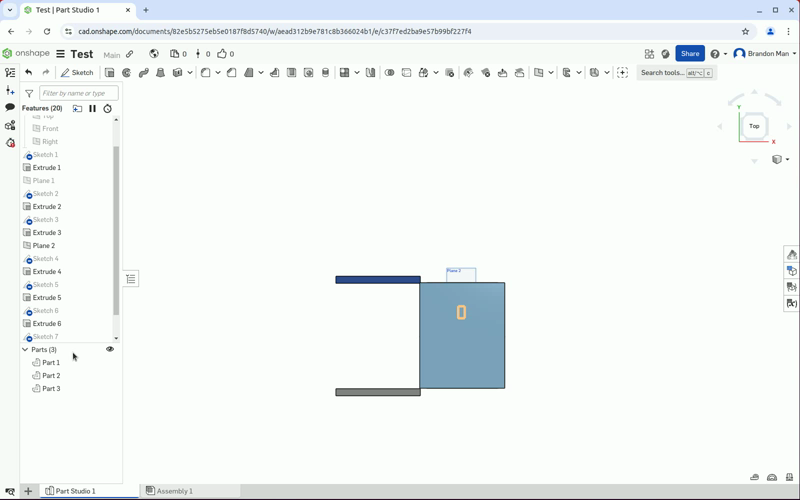
key(y)
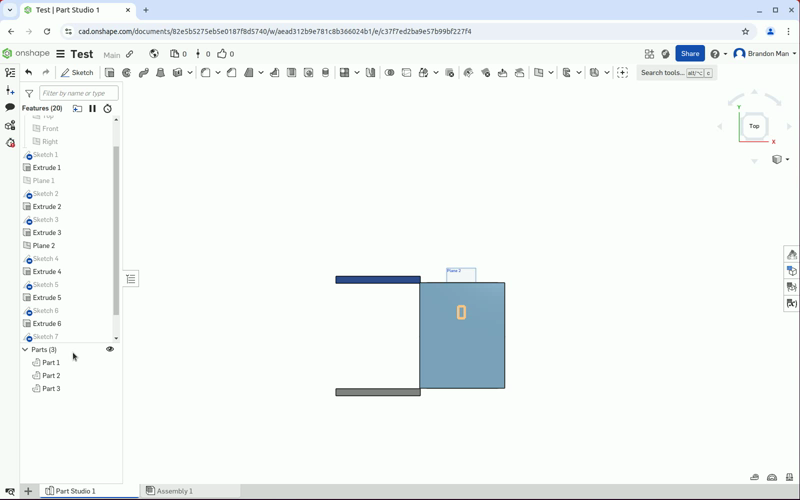
key(shift+p)
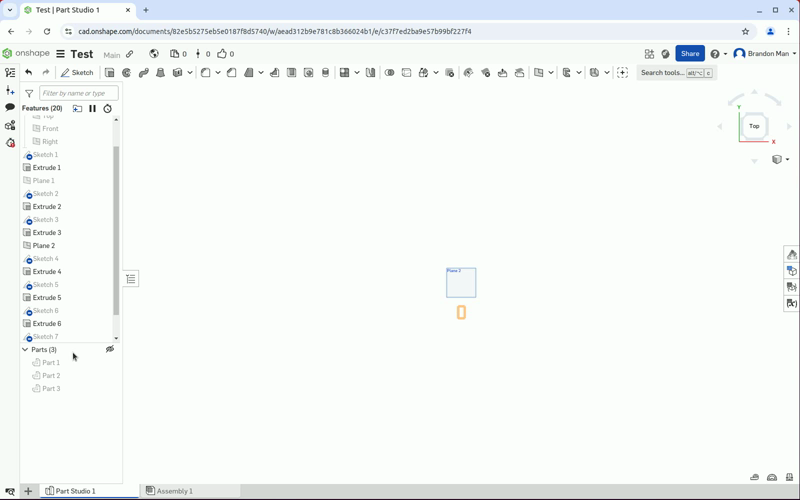
key(space)
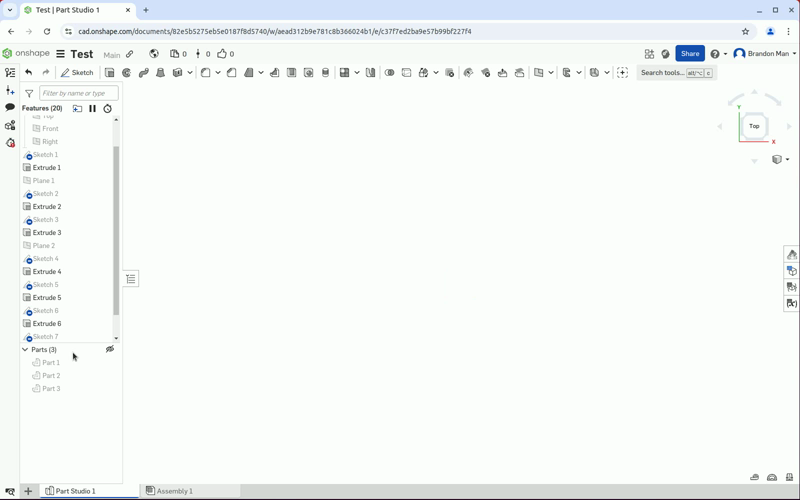
key_down(shift)
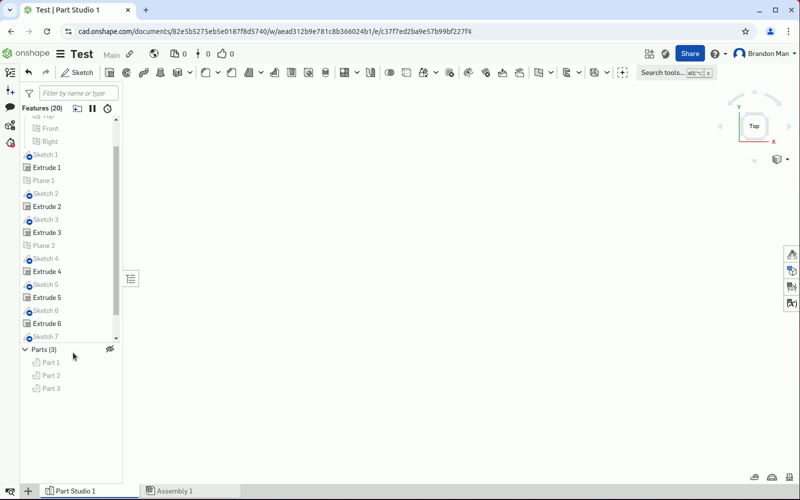
key(up)
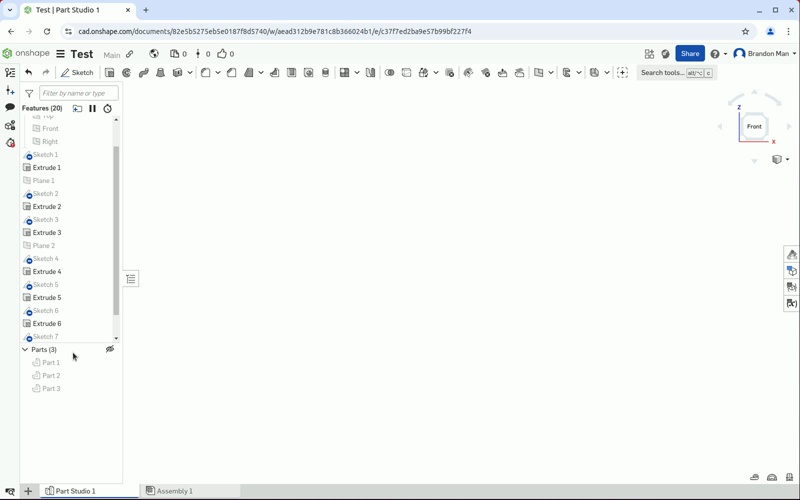
key_up(shift)
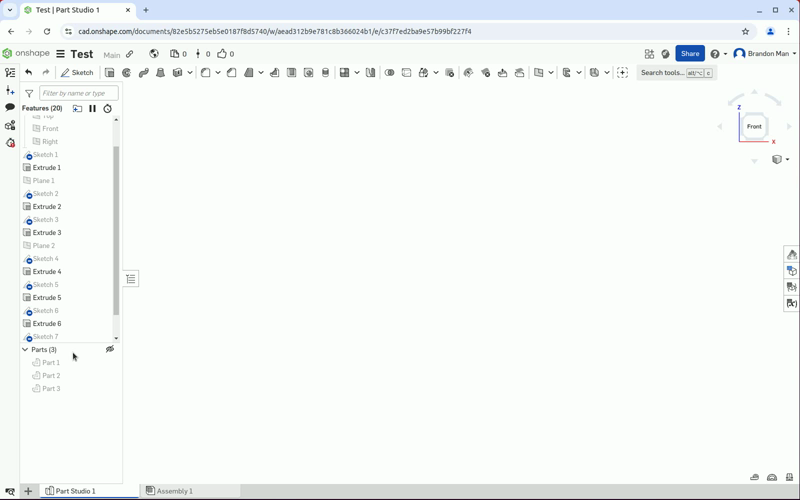
key(space)
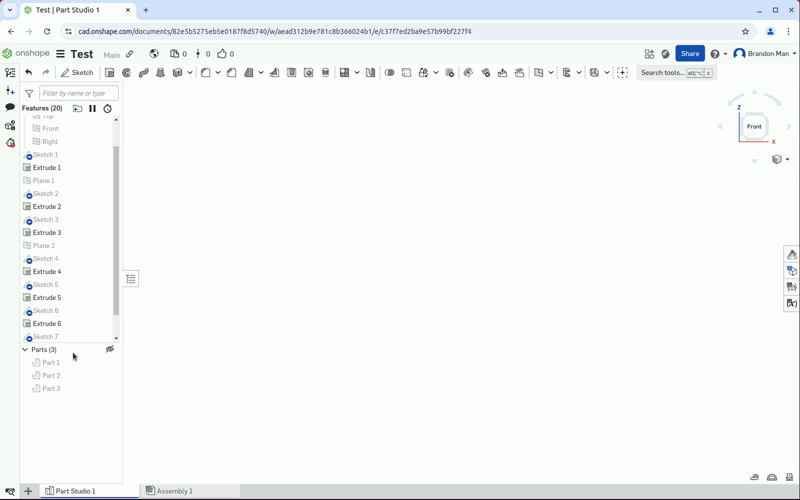
key_down(shift)
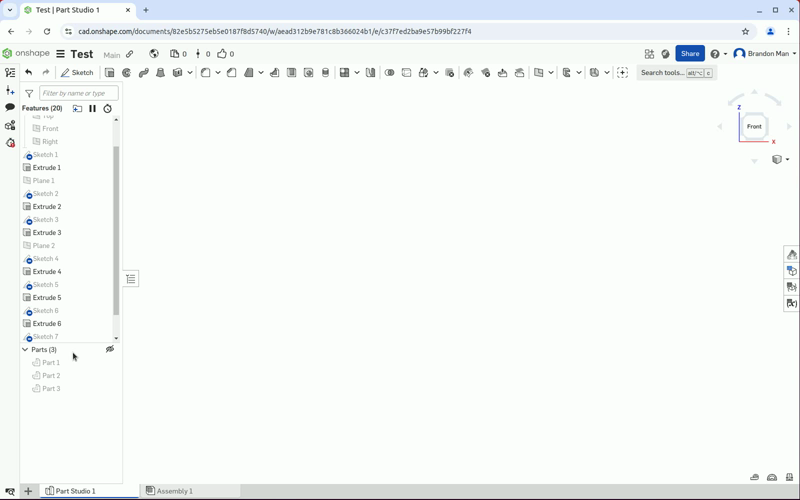
key(left)
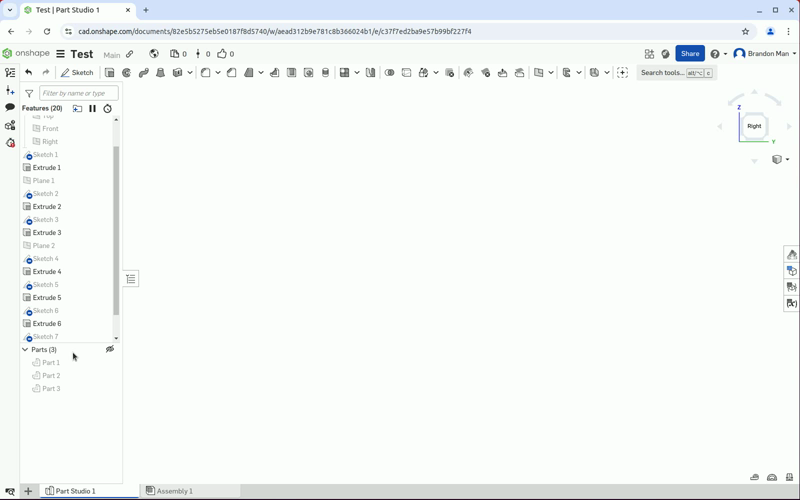
key_up(shift)
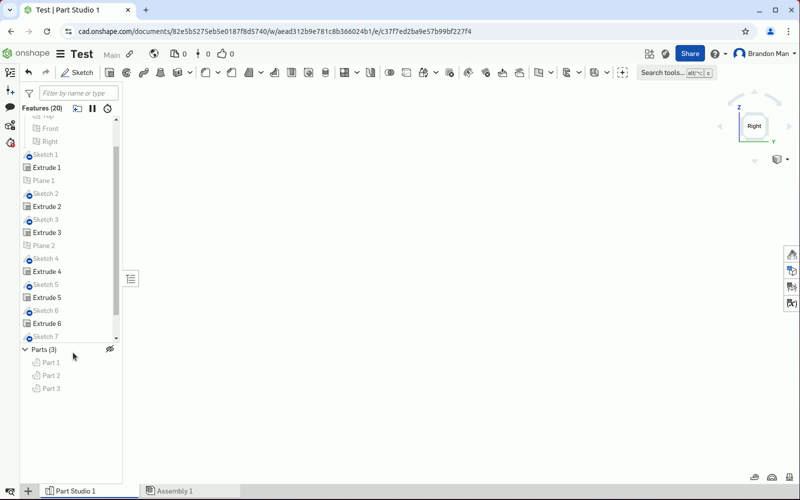
mouse_move(73, 352)
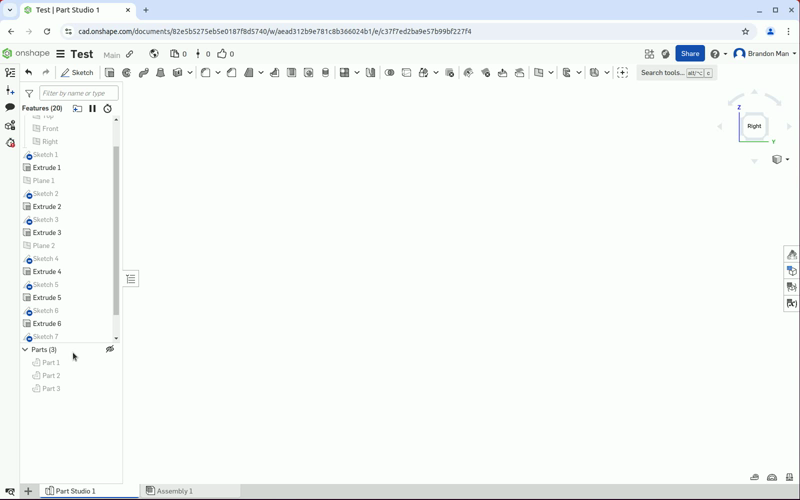
key(shift+y)
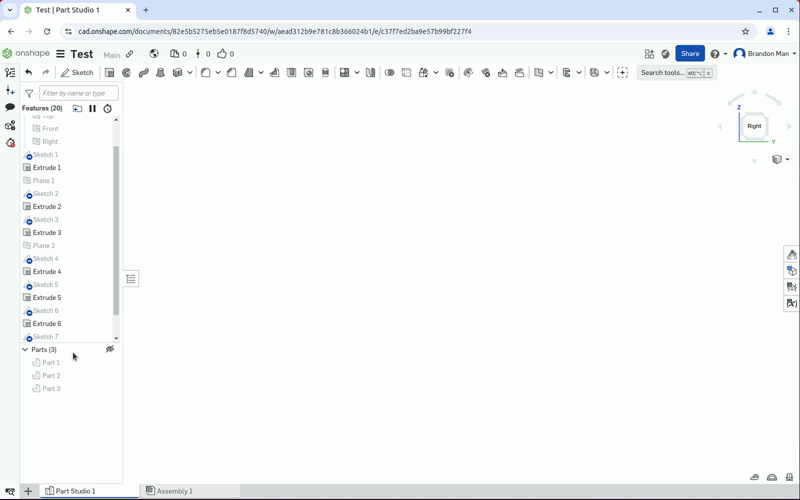
key(shift+s)
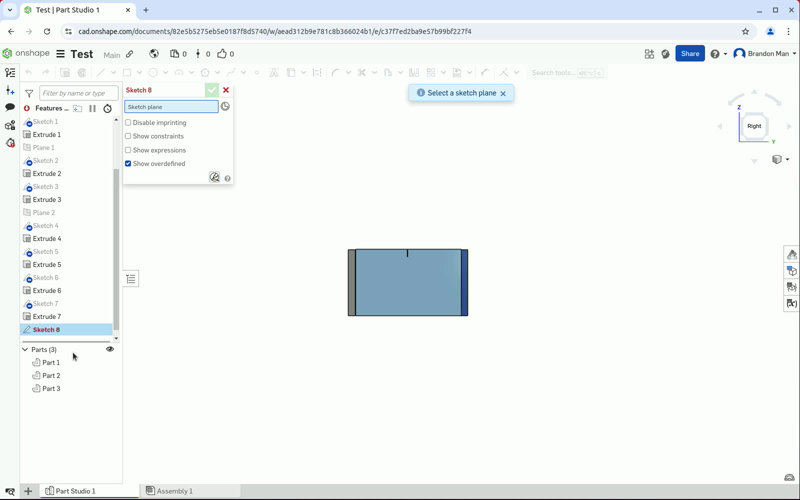
mouse_move(69, 150)
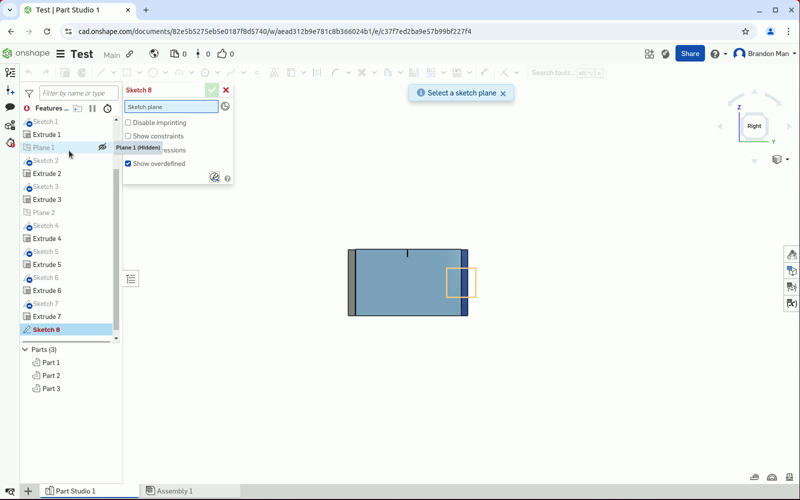
click(69, 150)
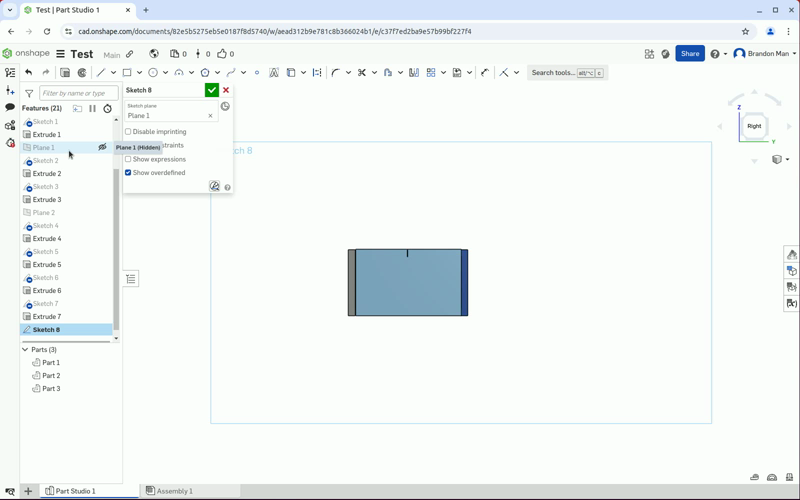
mouse_move(73, 352)
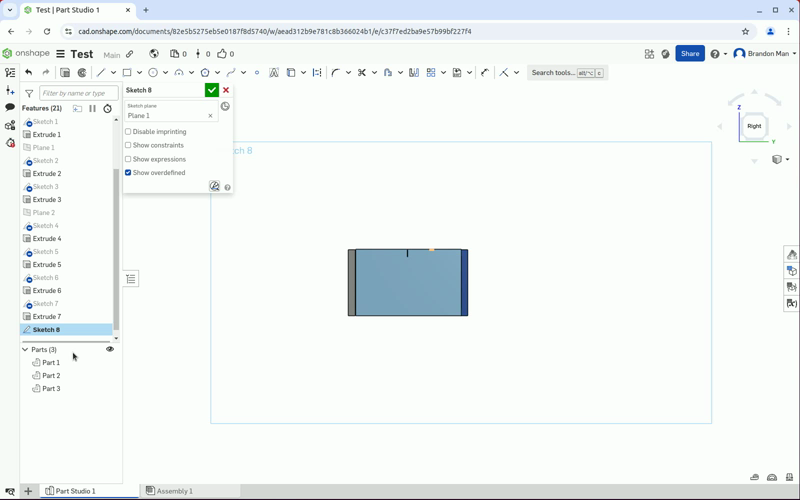
key(y)
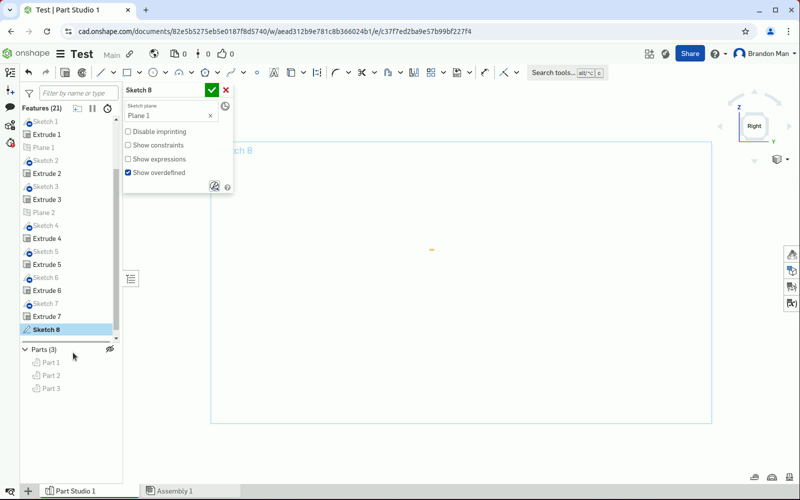
key(l)
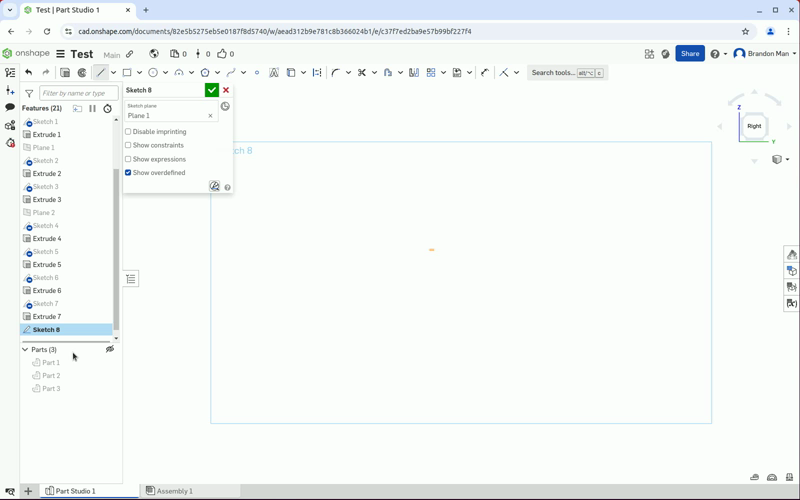
key_down(shift)
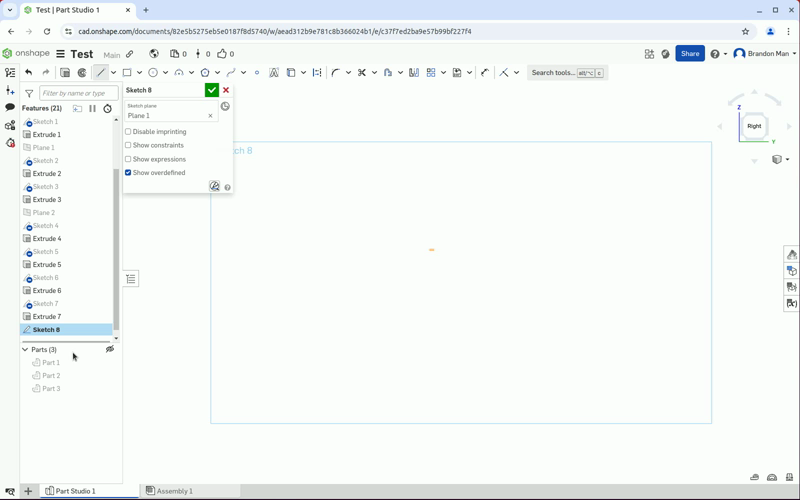
mouse_move(409, 255)
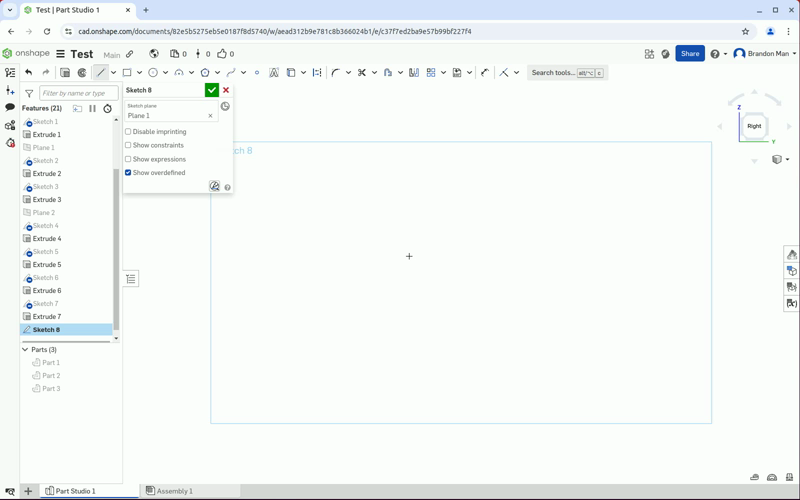
click(409, 255)
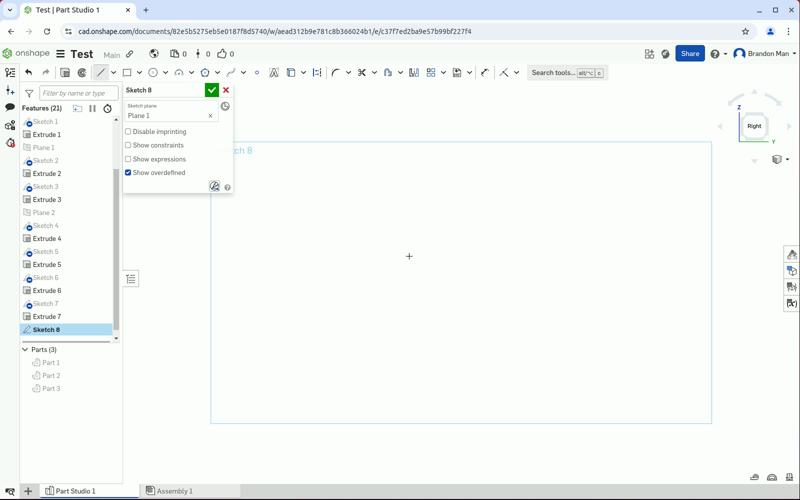
key_up(shift)
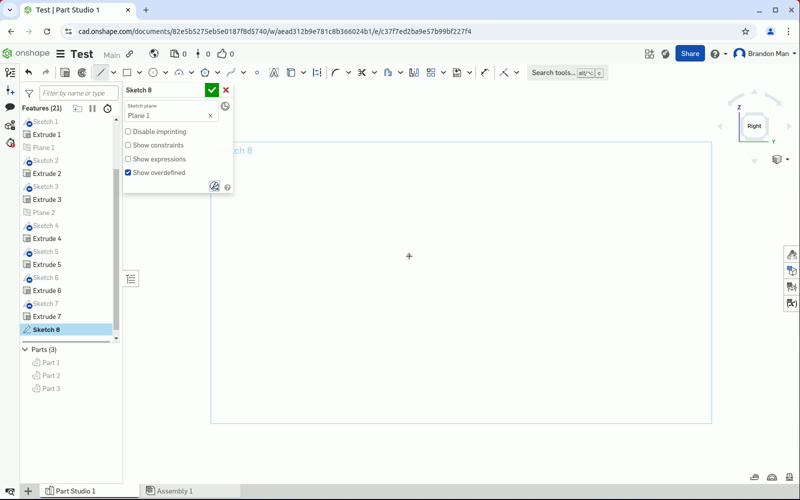
key_down(shift)
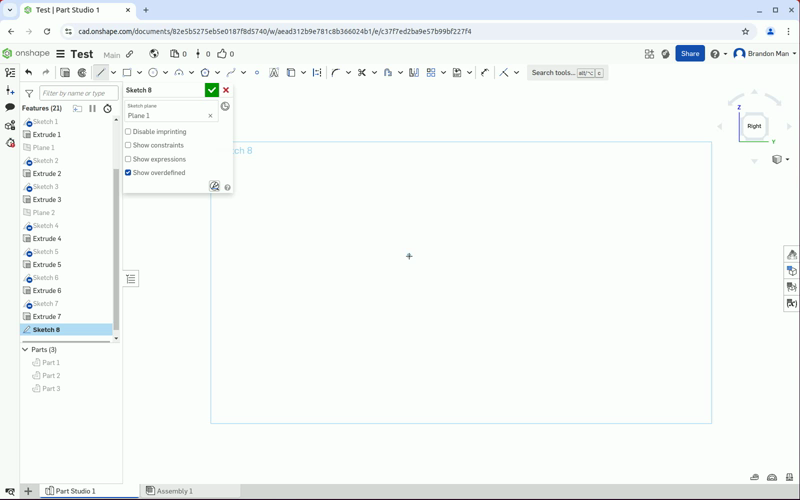
mouse_move(439, 255)
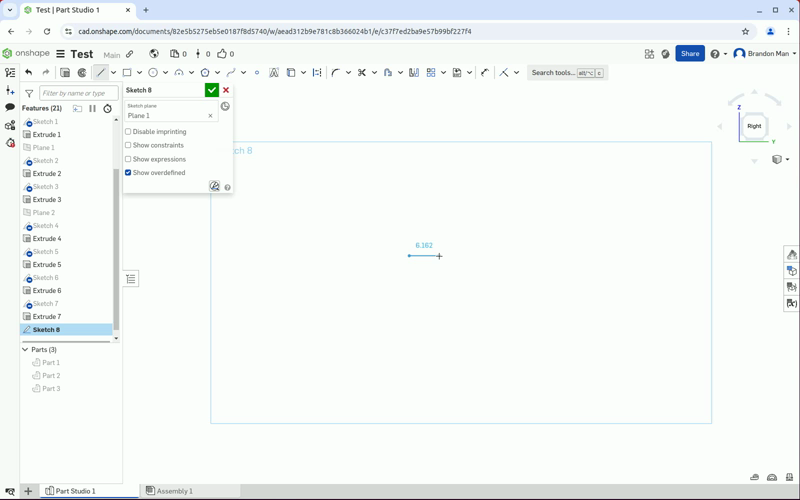
mouse_move(461, 255)
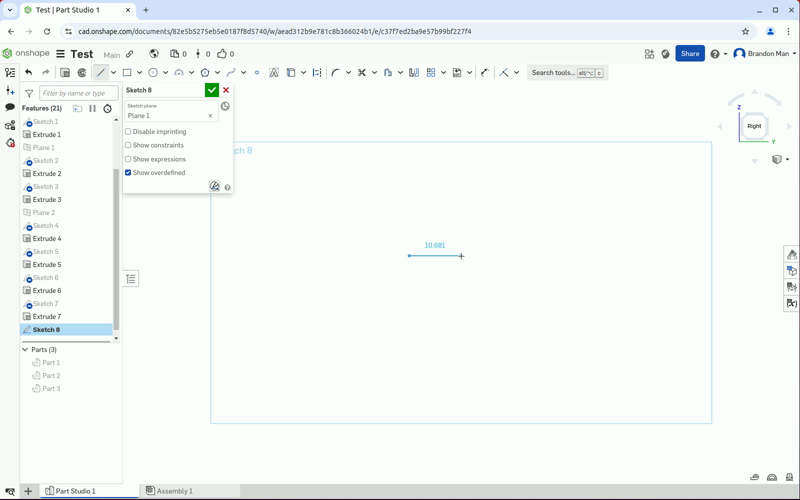
click(461, 255)
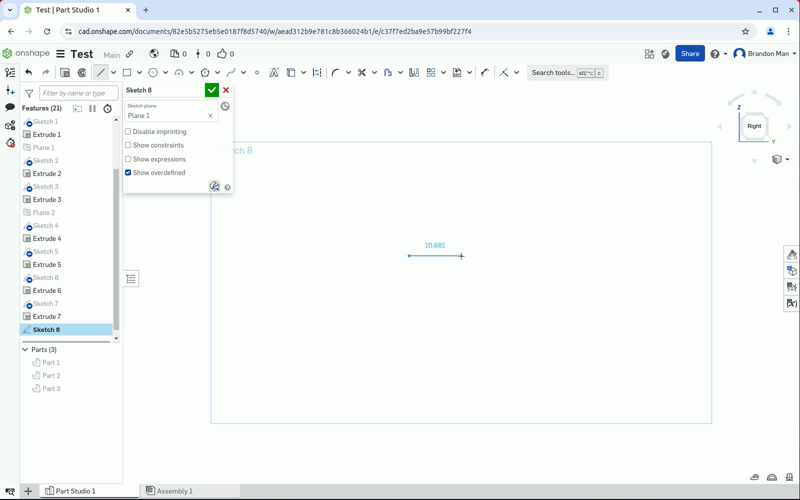
key_up(shift)
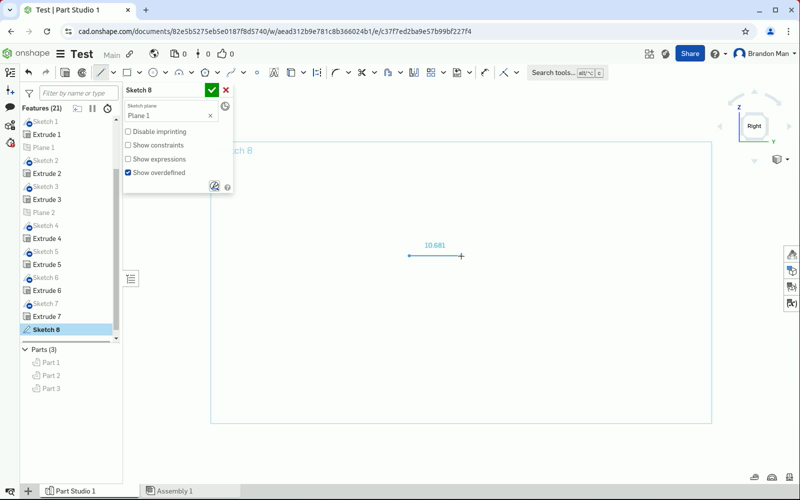
key_down(shift)
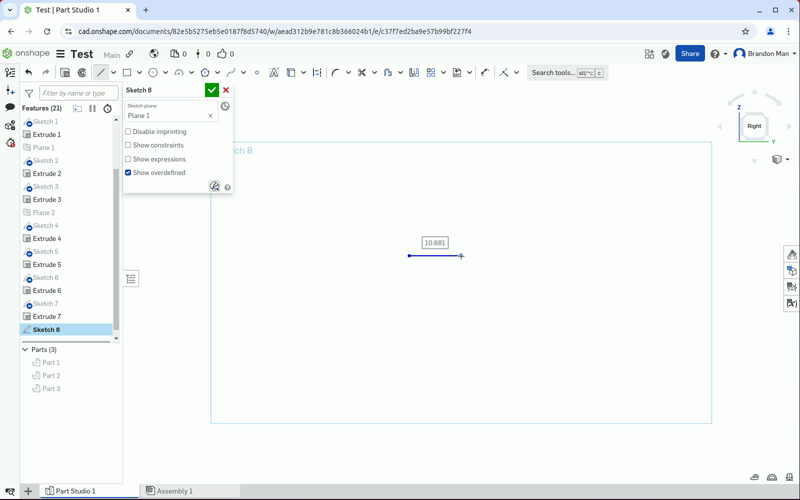
mouse_move(491, 255)
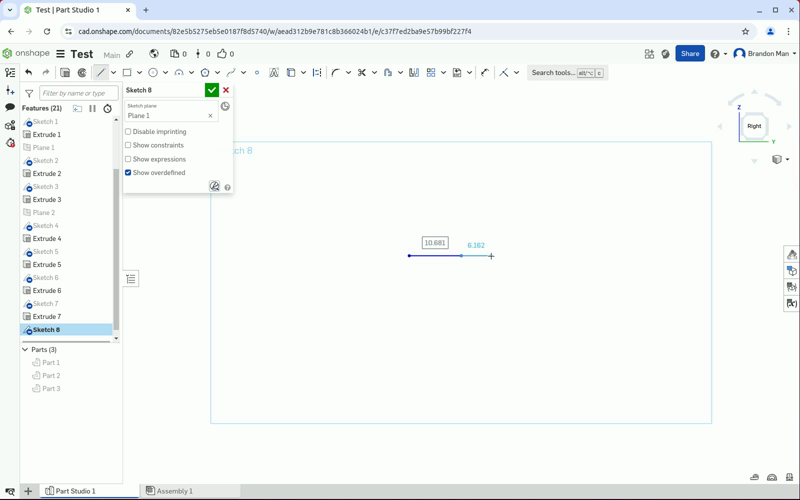
mouse_move(461, 254)
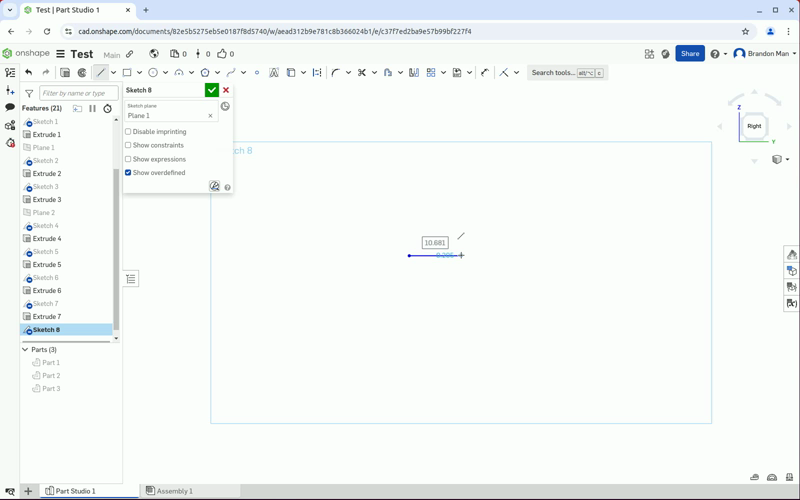
scroll(6)
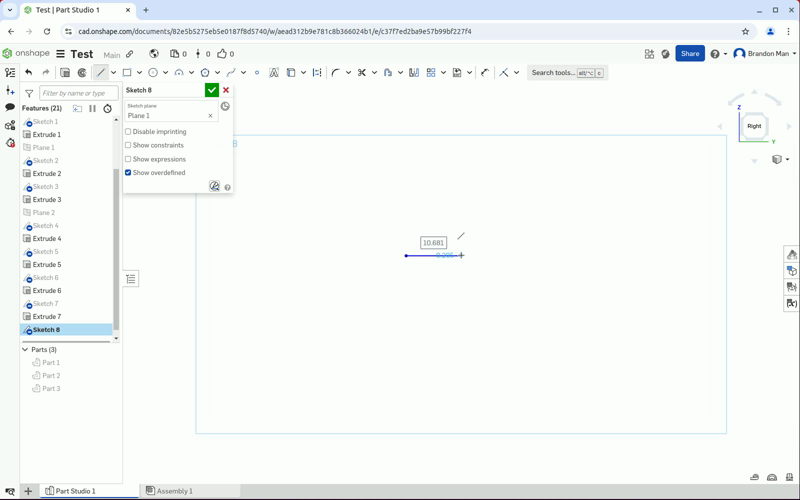
scroll(6)
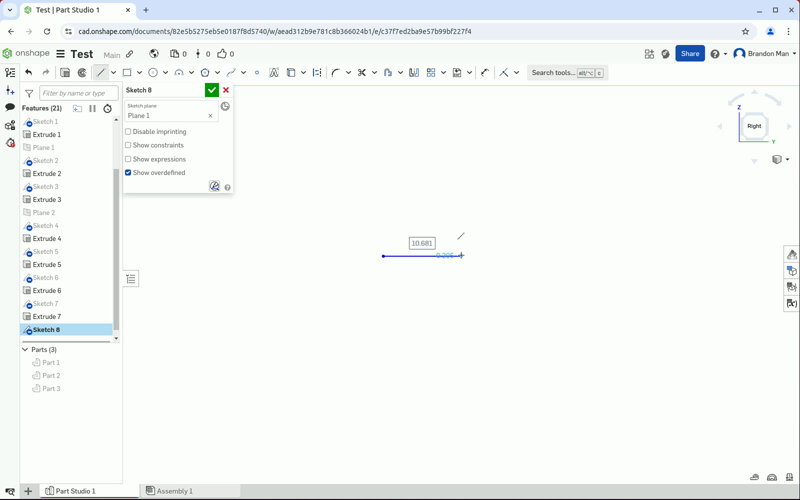
scroll(6)
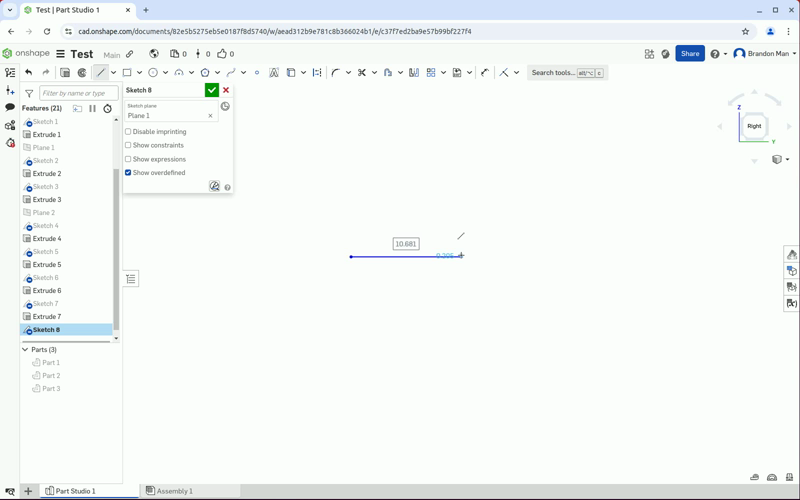
scroll(6)
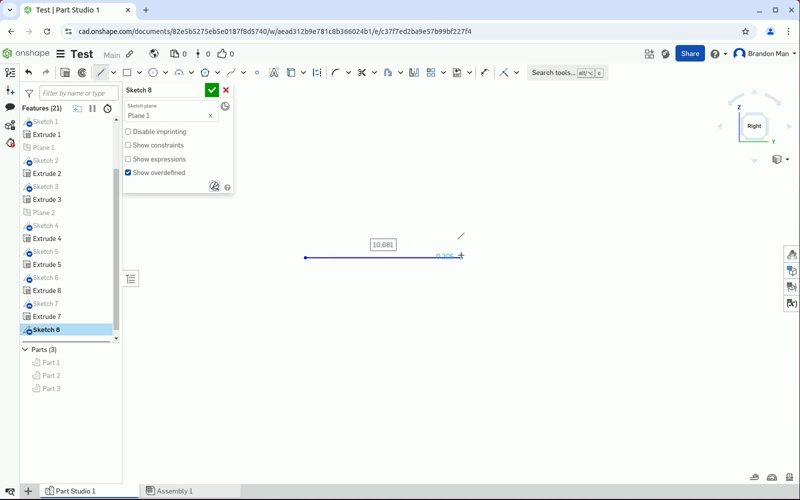
scroll(6)
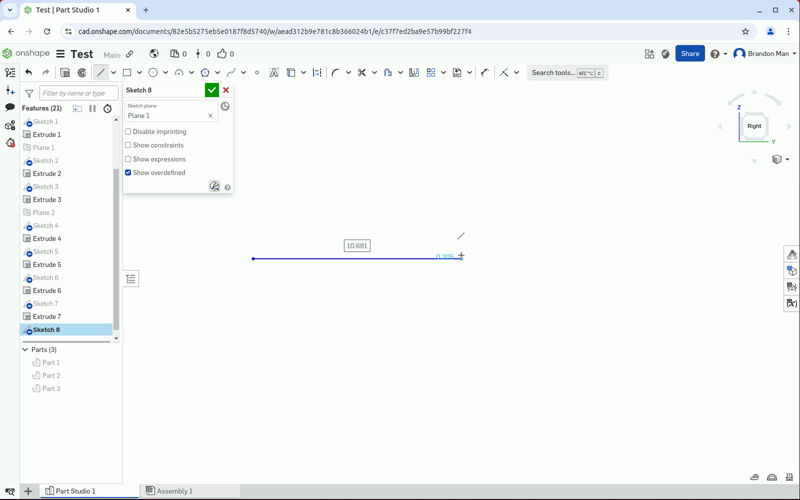
scroll(6)
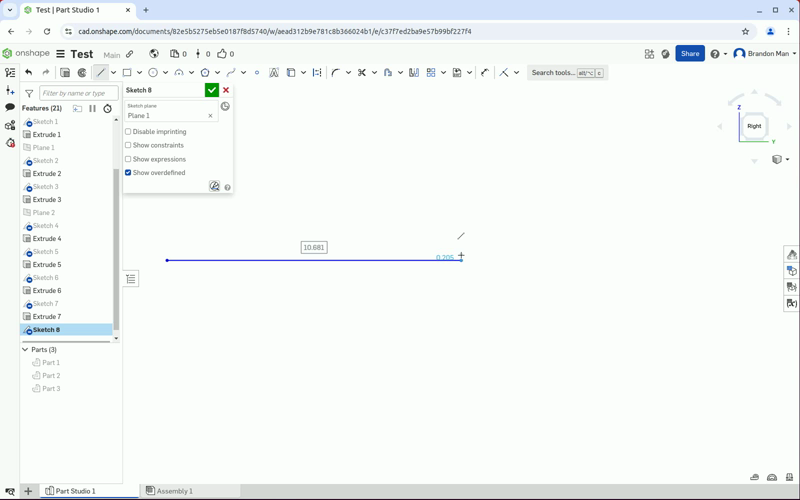
scroll(6)
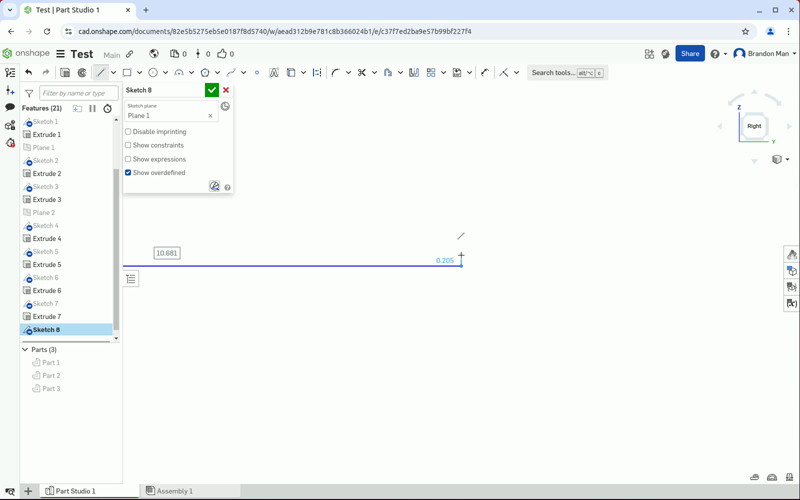
click(461, 254)
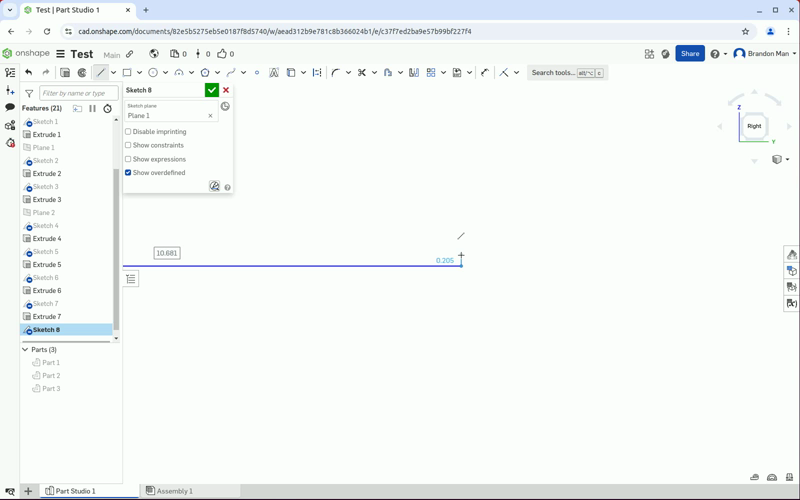
scroll(-6)
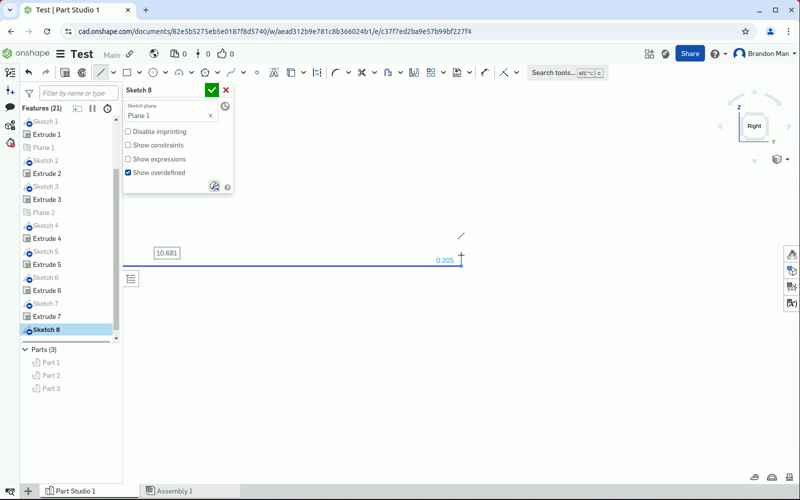
scroll(-6)
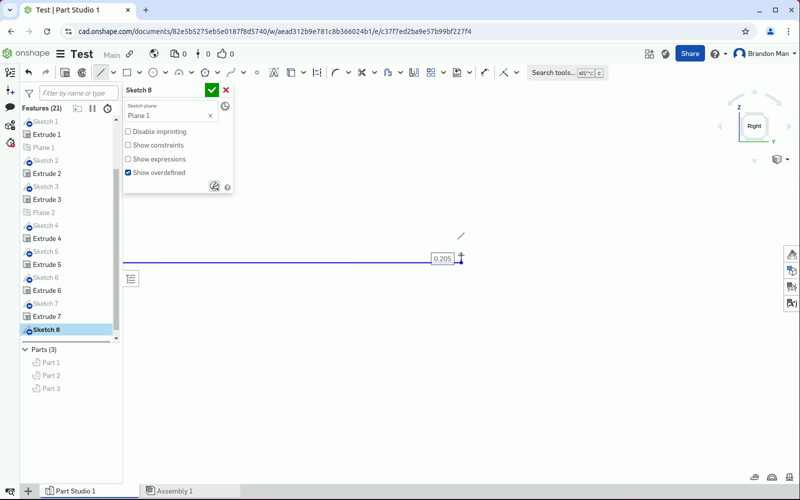
scroll(-6)
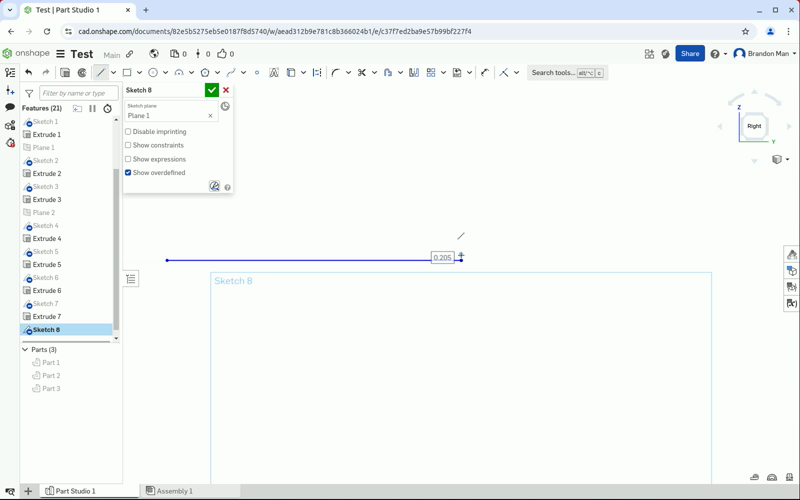
scroll(-6)
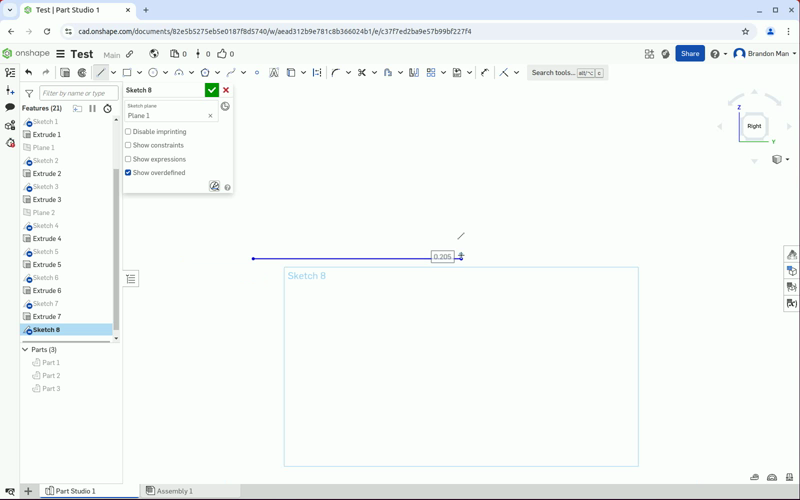
scroll(-6)
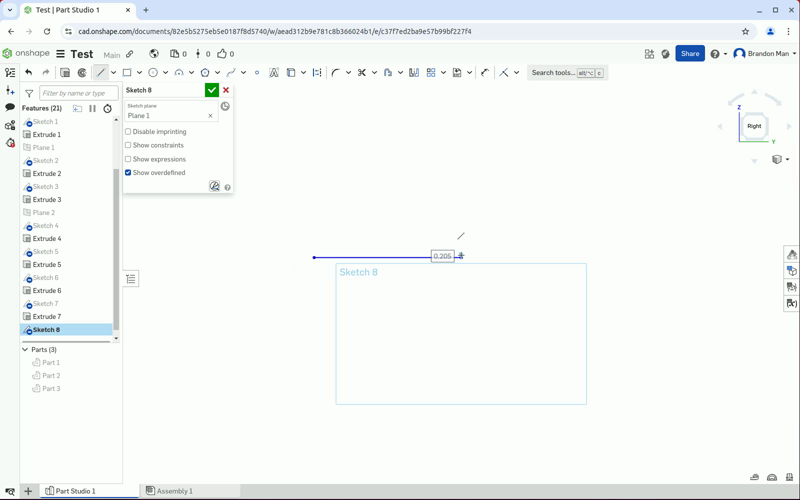
scroll(-6)
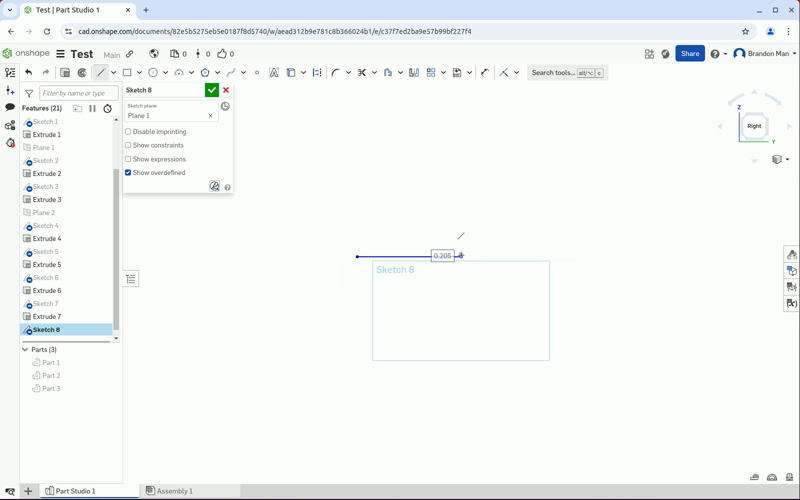
scroll(-6)
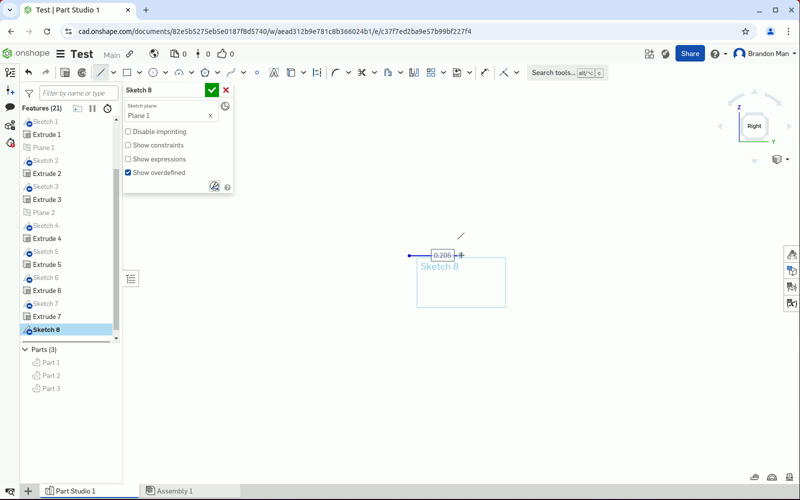
key_up(shift)
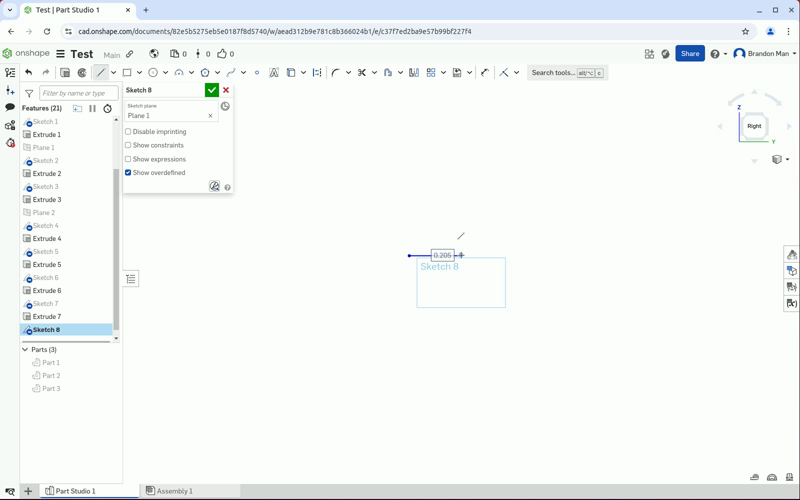
key_down(shift)
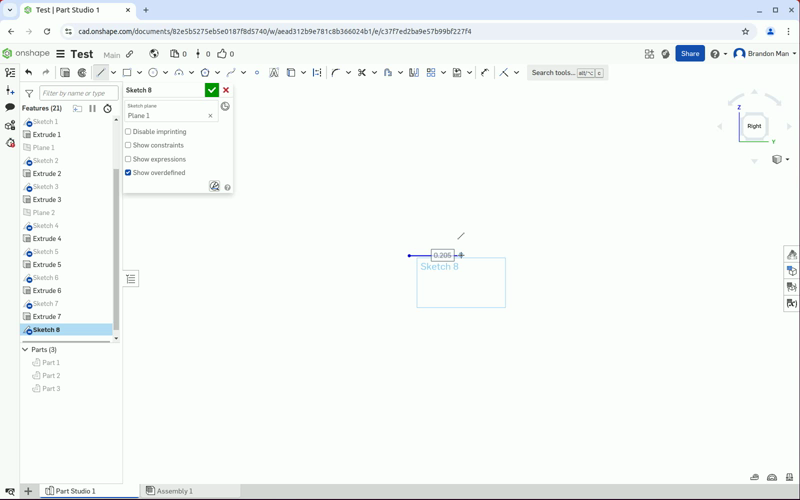
mouse_move(491, 254)
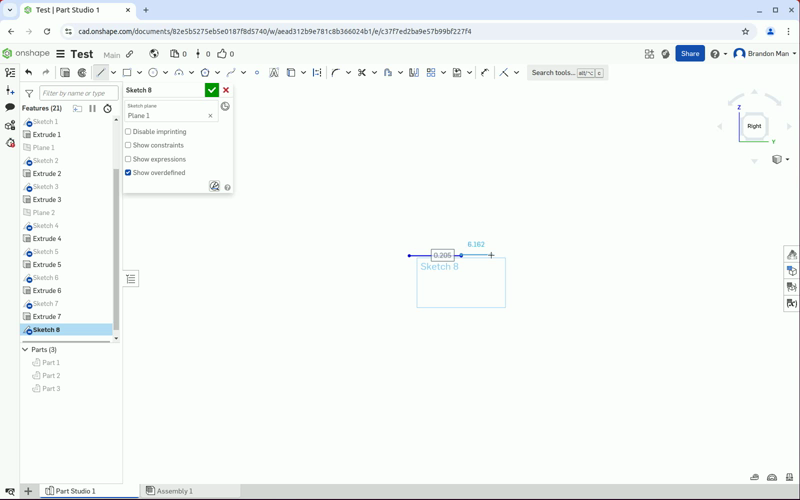
mouse_move(409, 254)
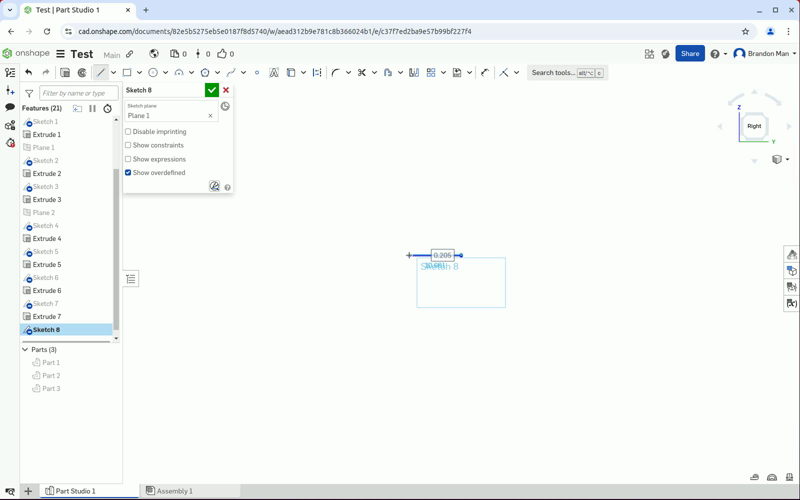
scroll(6)
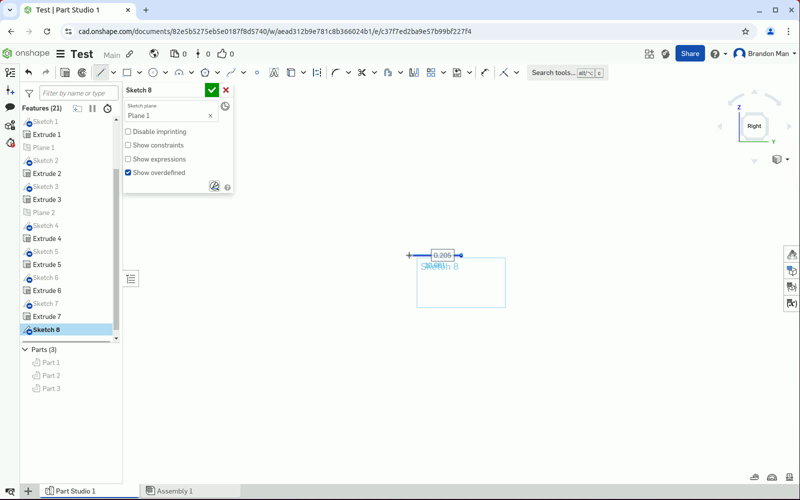
scroll(6)
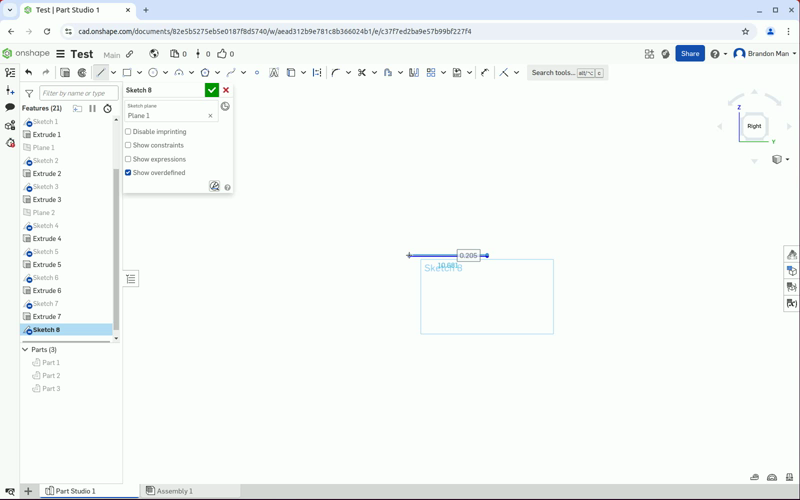
scroll(6)
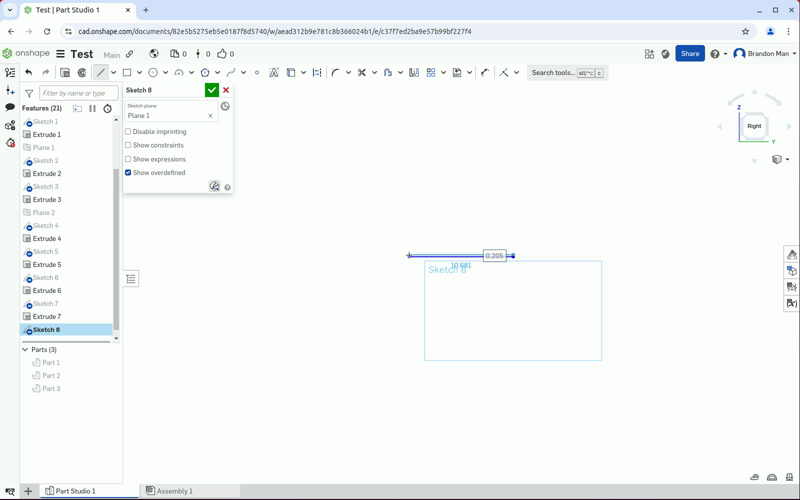
scroll(6)
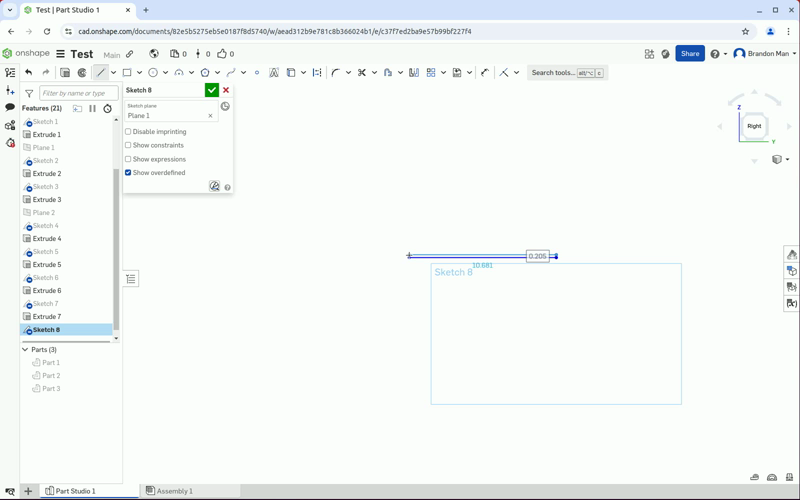
scroll(6)
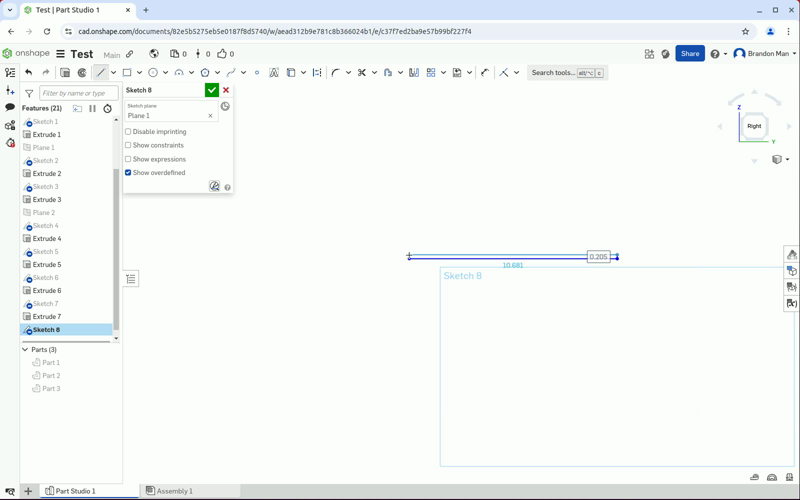
scroll(6)
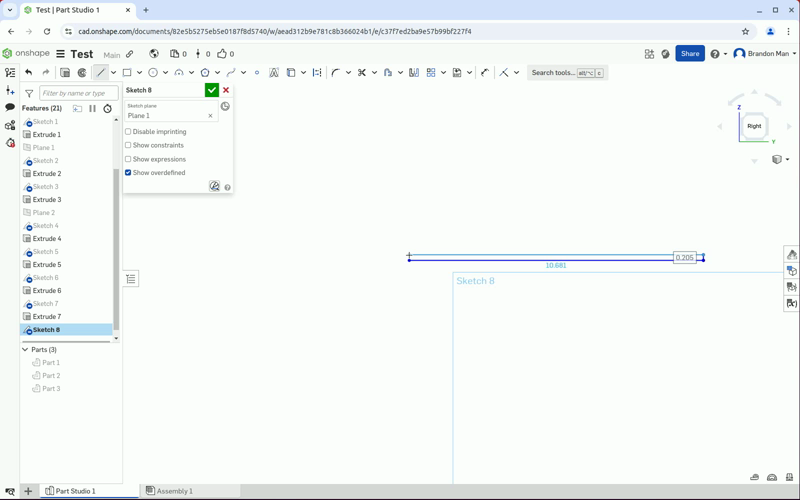
scroll(6)
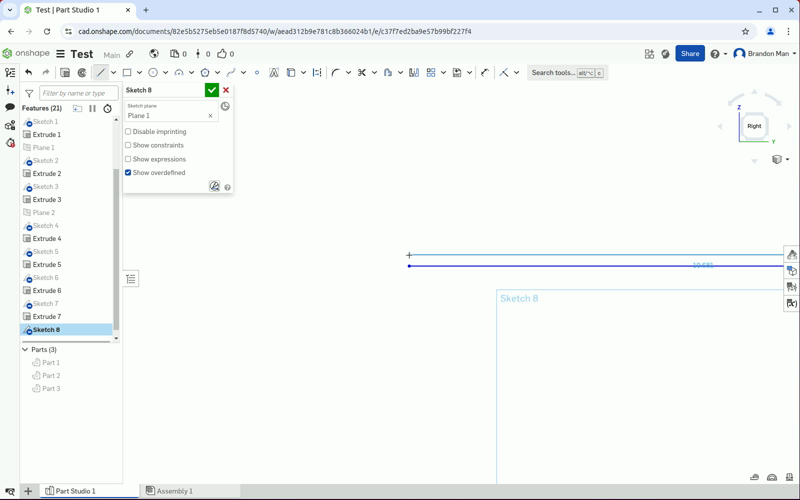
click(409, 254)
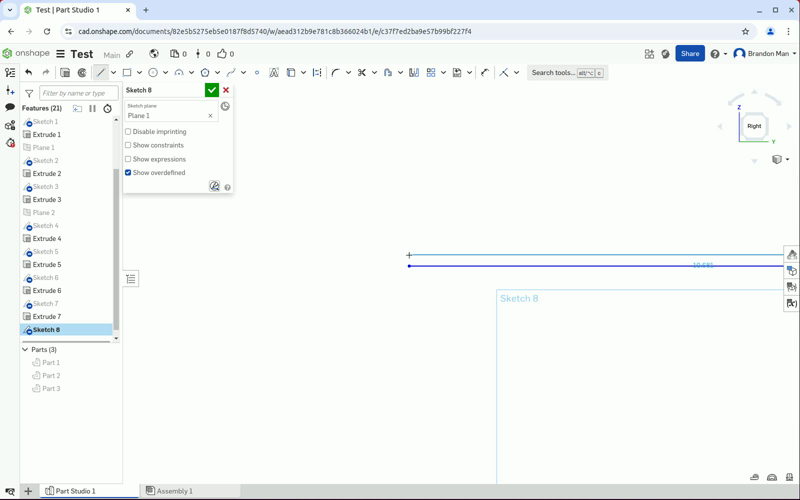
scroll(-6)
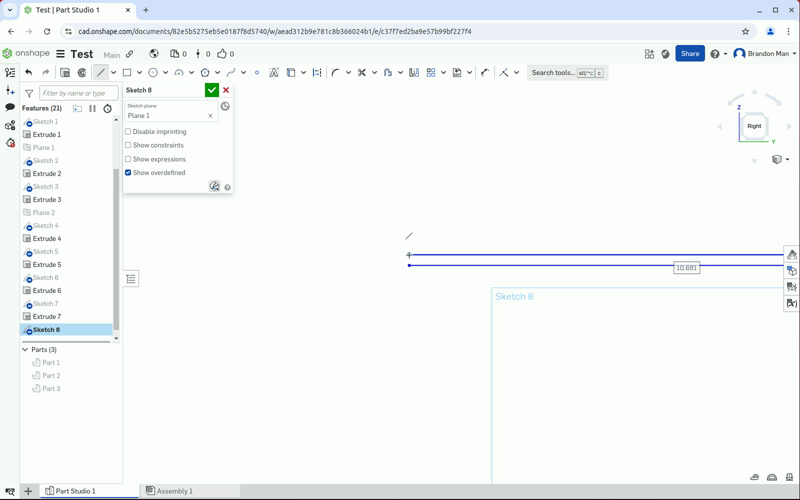
scroll(-6)
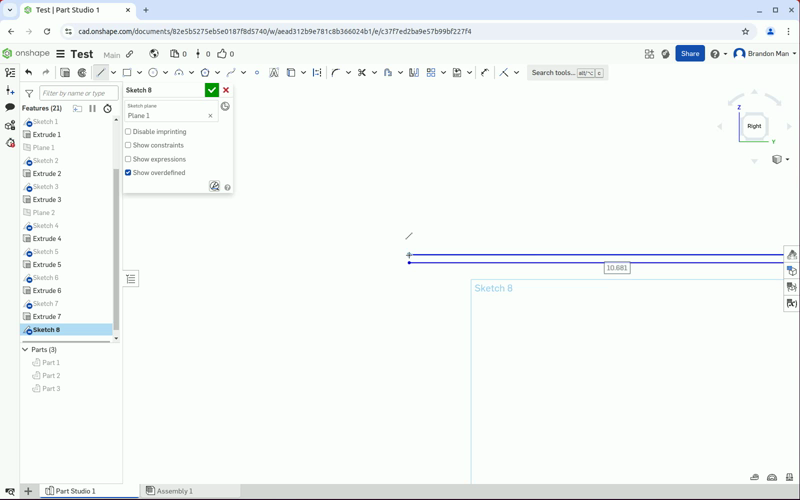
scroll(-6)
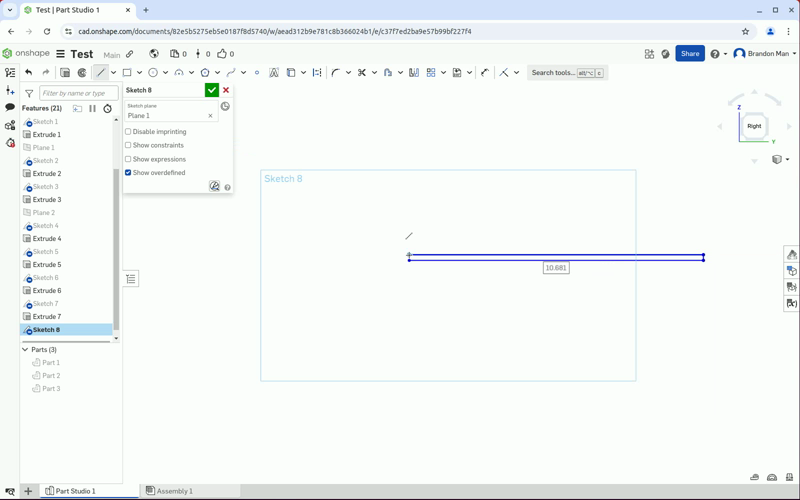
scroll(-6)
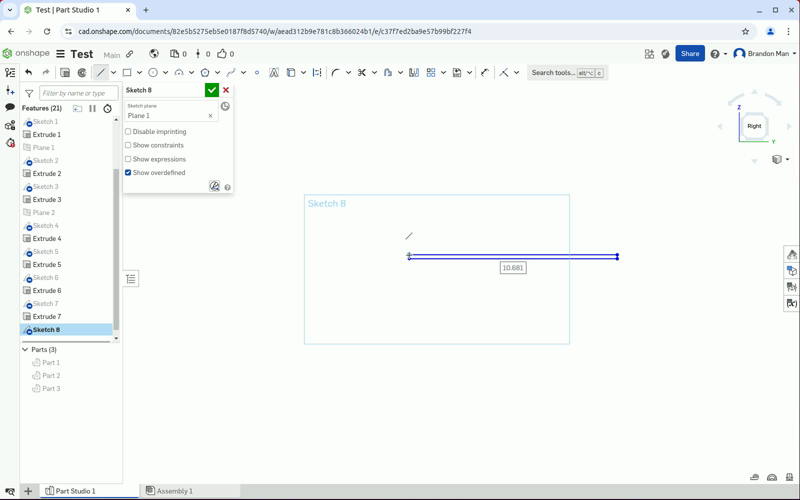
scroll(-6)
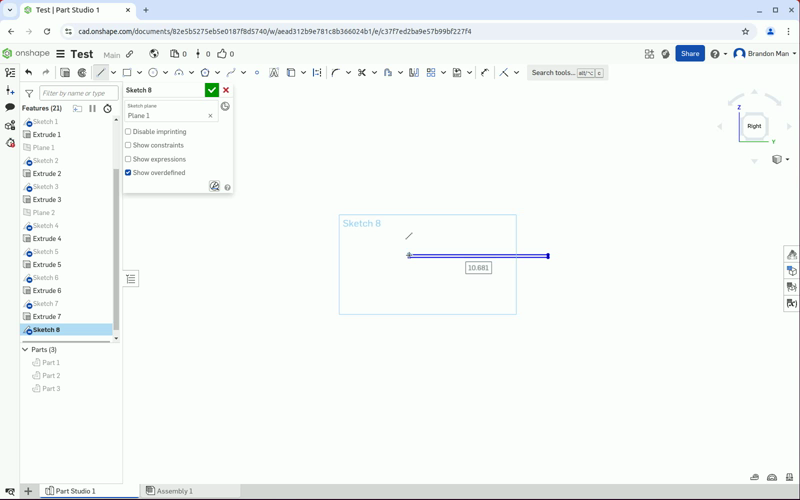
scroll(-6)
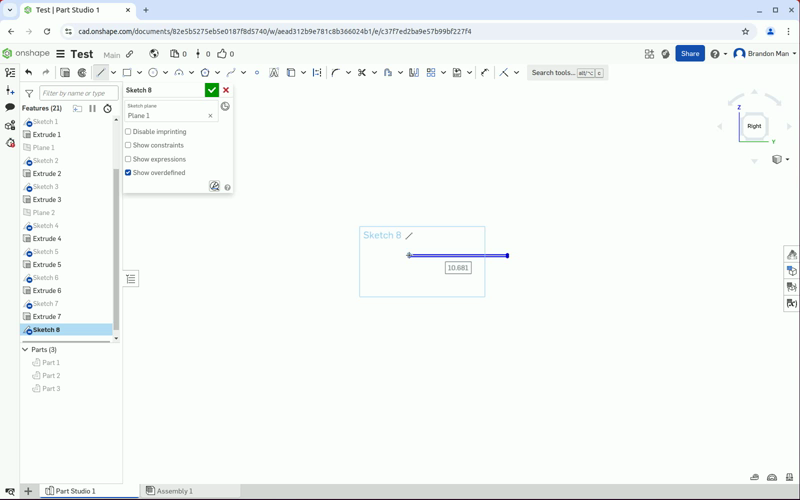
scroll(-6)
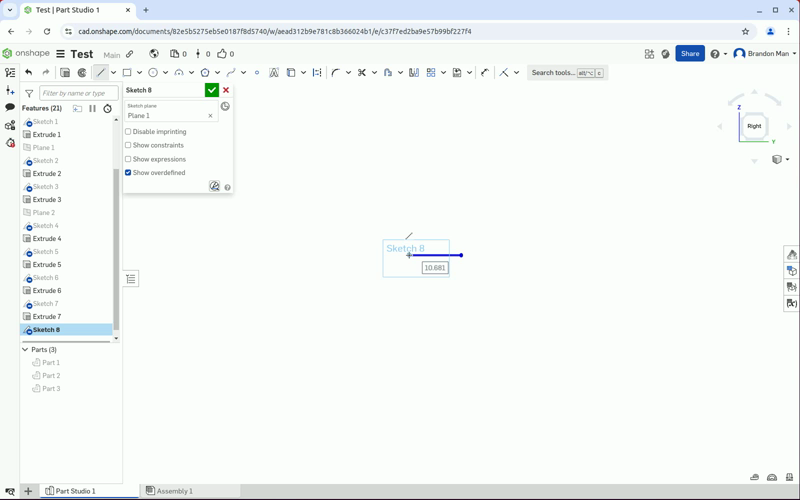
key_up(shift)
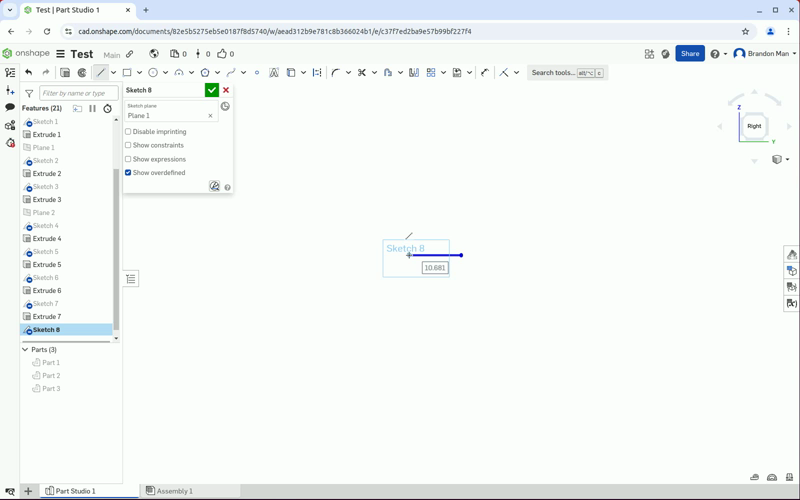
mouse_move(439, 254)
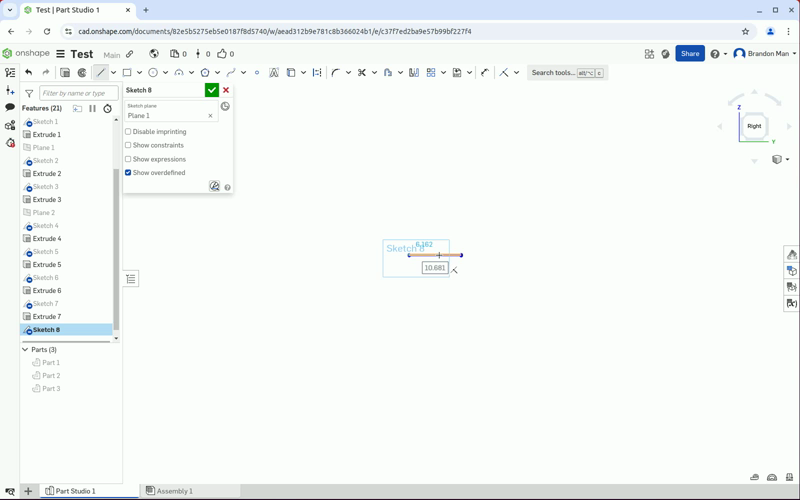
key_down(shift)
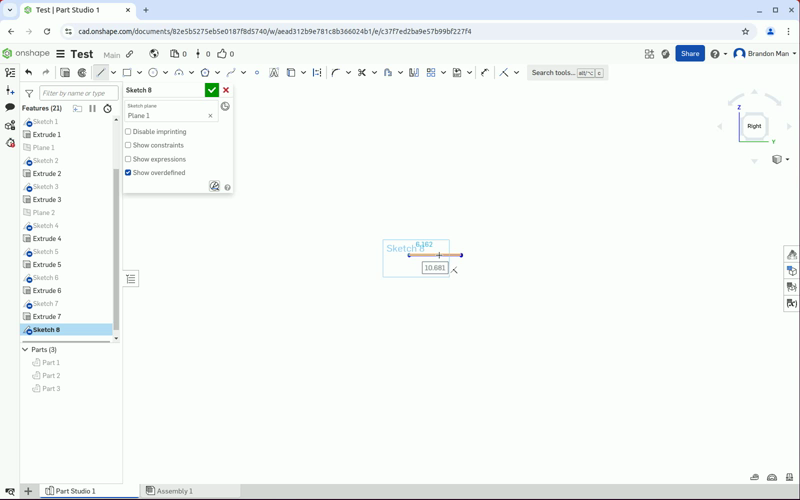
mouse_move(409, 255)
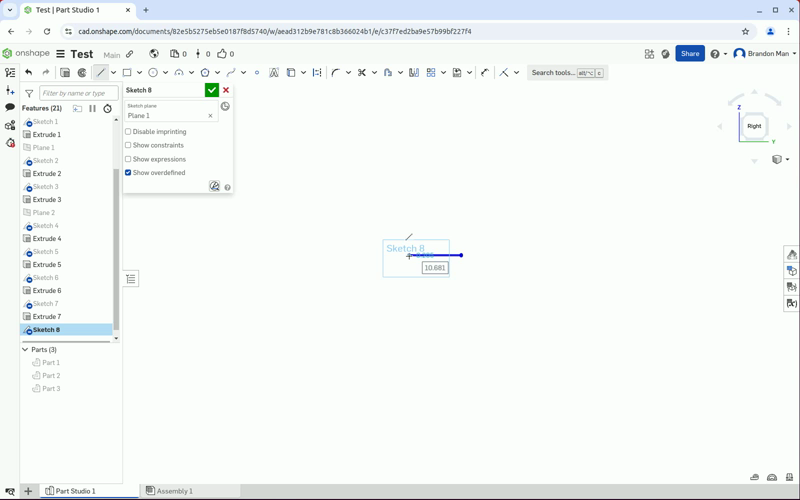
scroll(6)
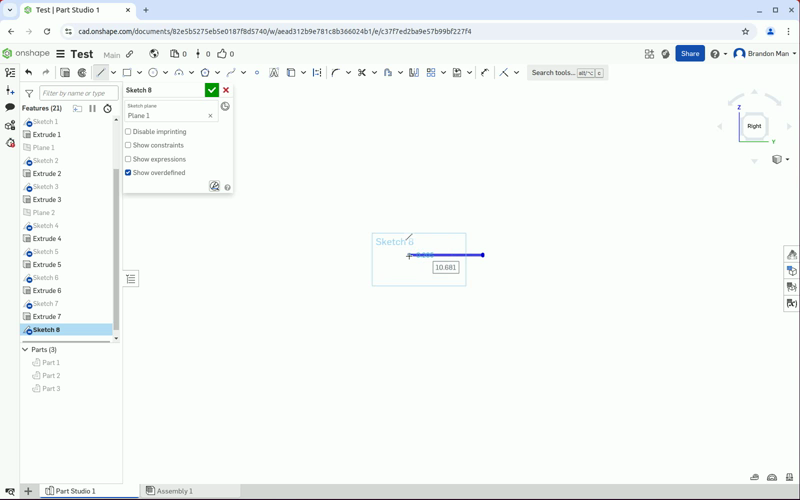
scroll(6)
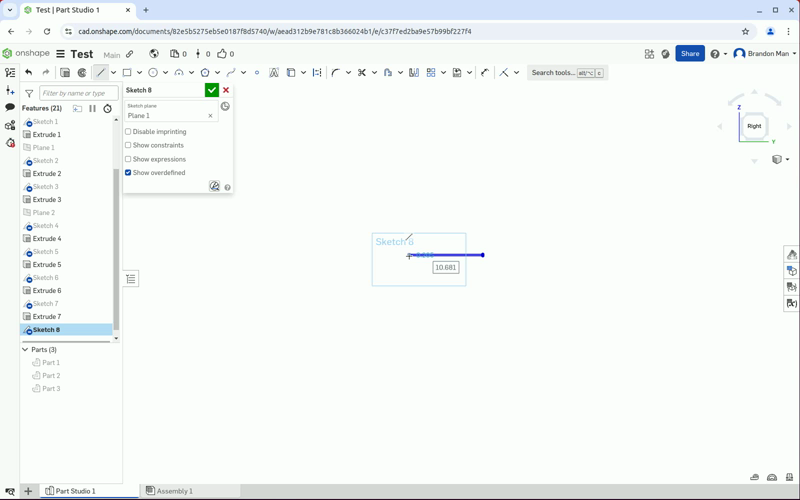
scroll(6)
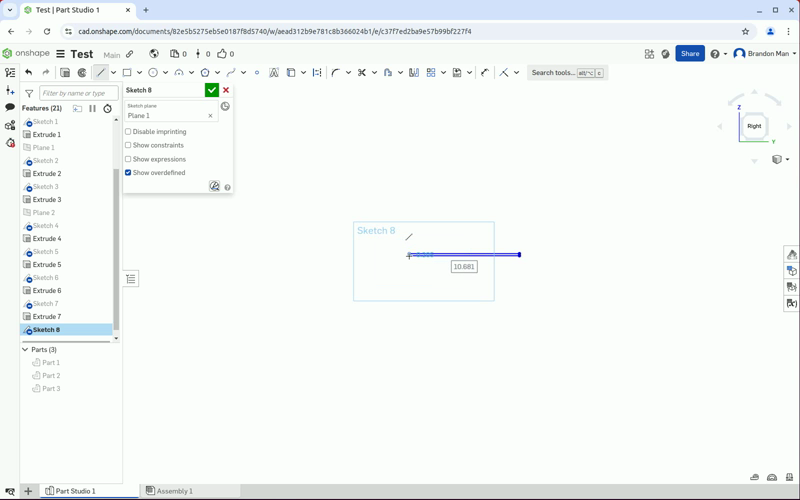
scroll(6)
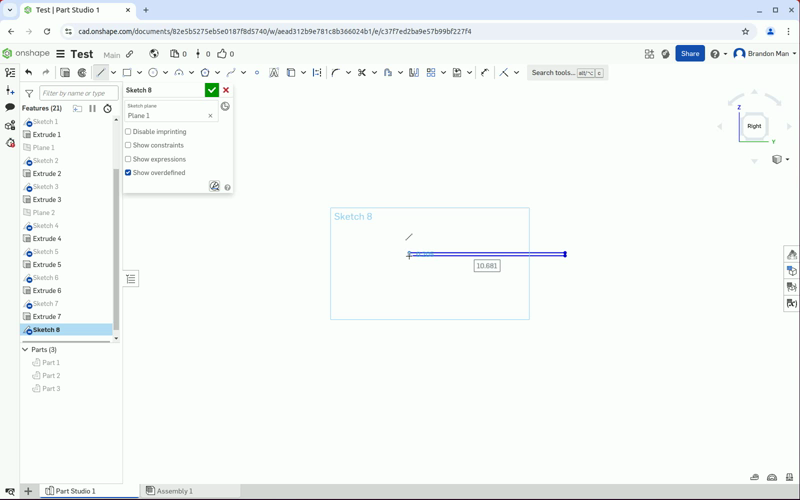
scroll(6)
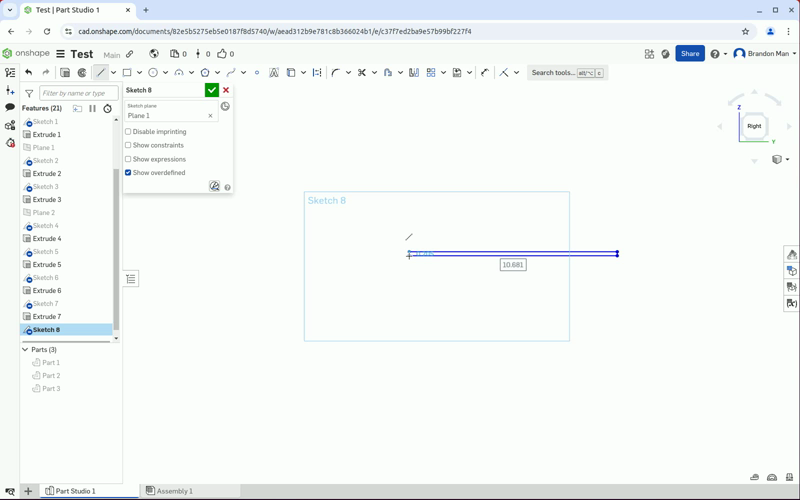
scroll(6)
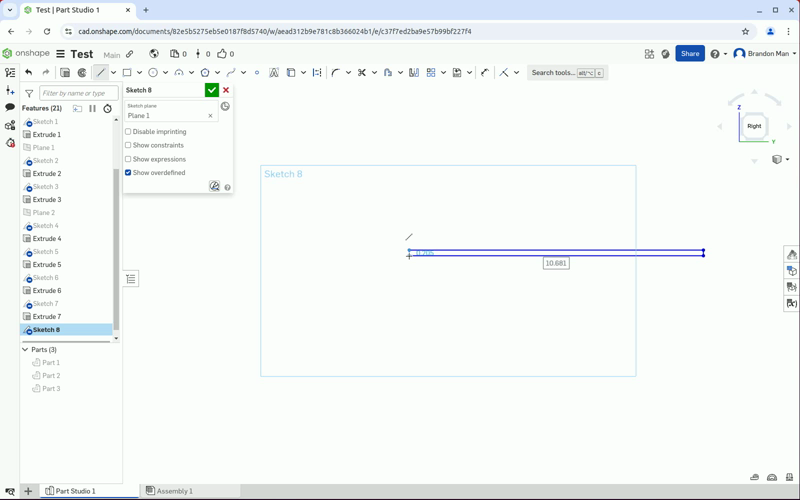
scroll(6)
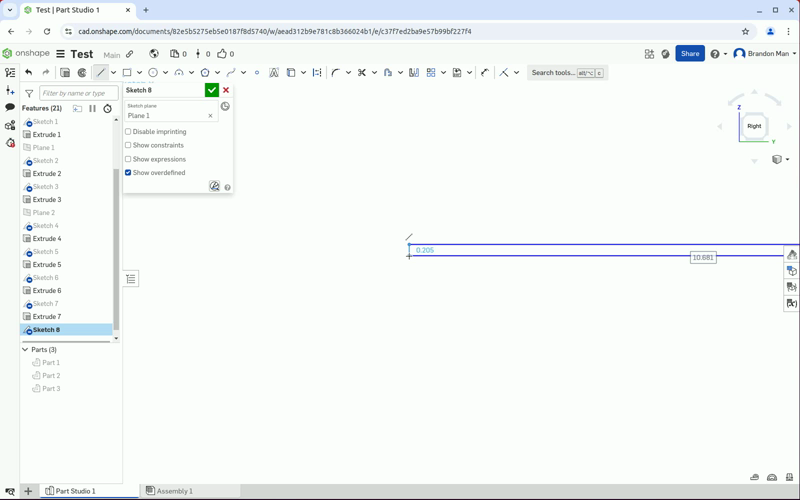
key_up(shift)
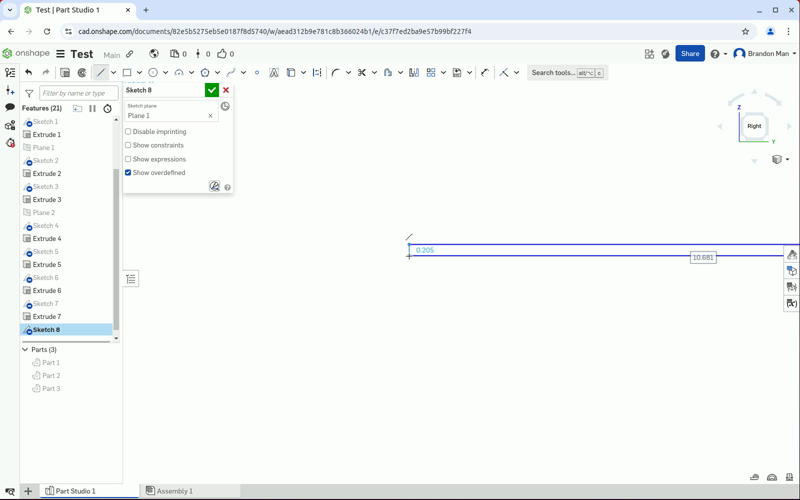
click(409, 255)
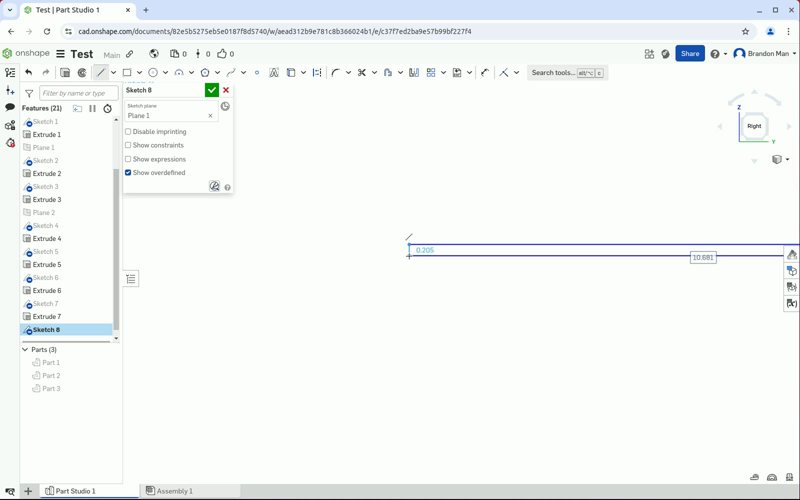
scroll(-6)
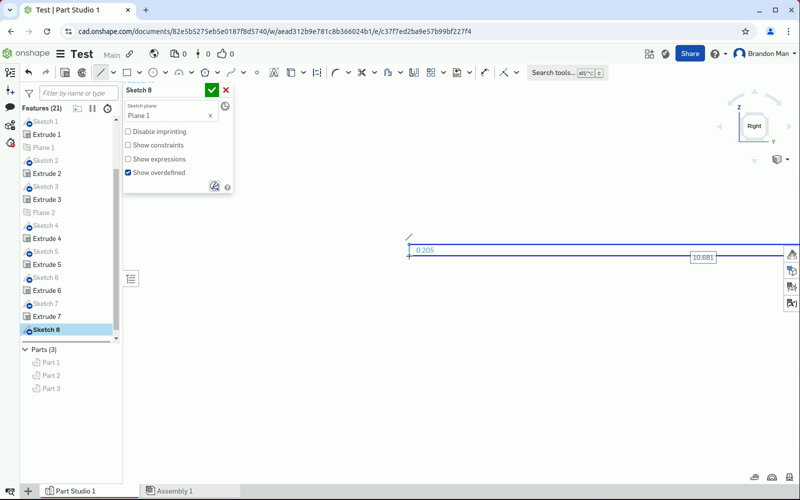
scroll(-6)
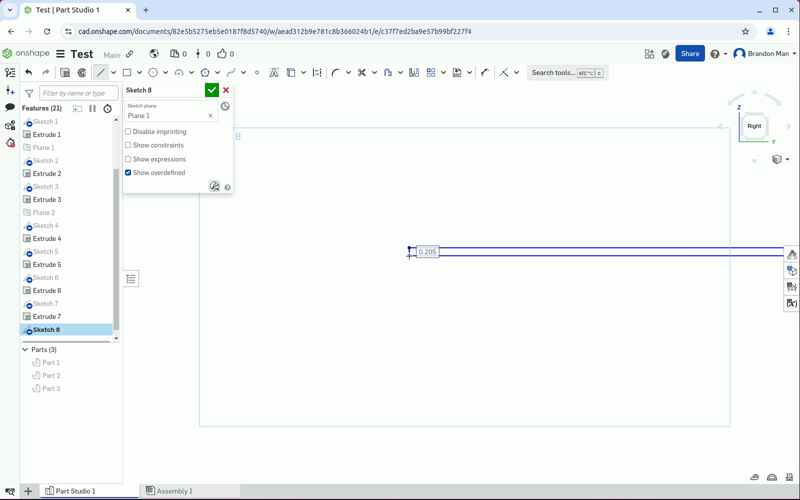
scroll(-6)
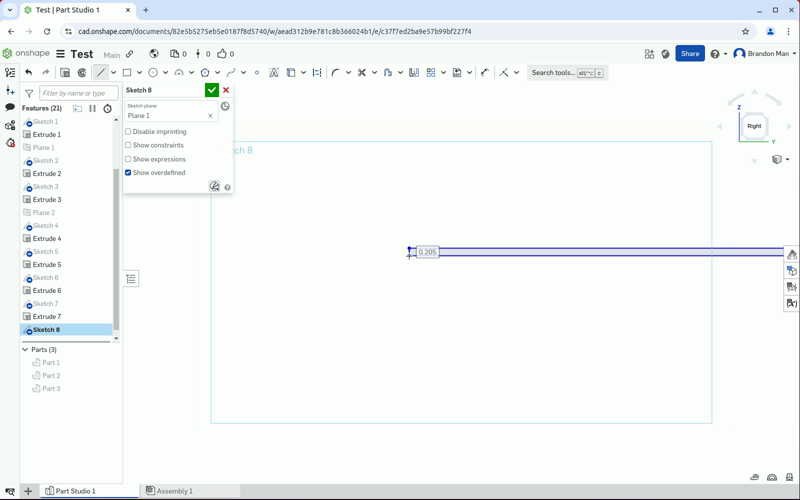
scroll(-6)
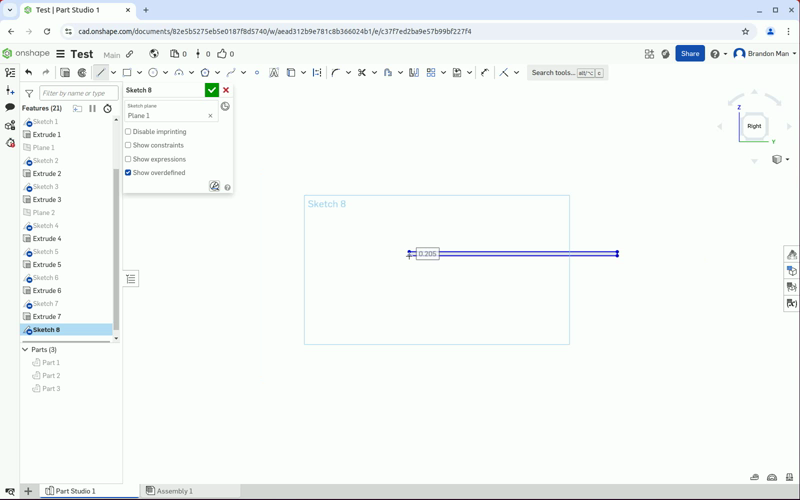
scroll(-6)
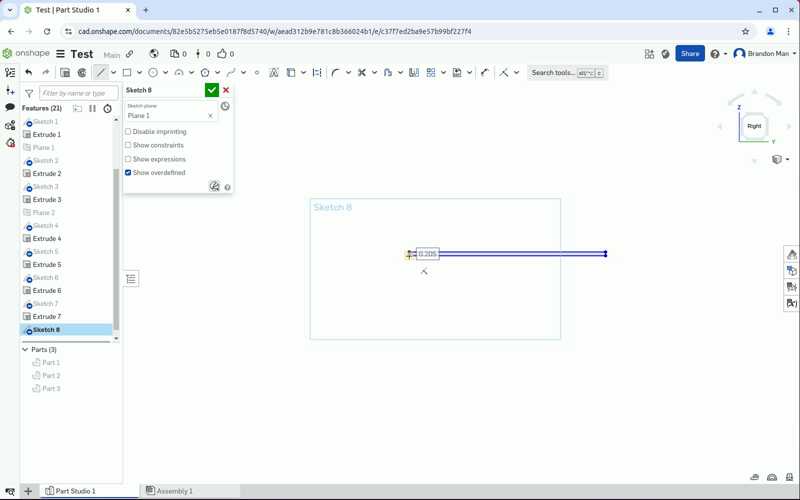
scroll(-6)
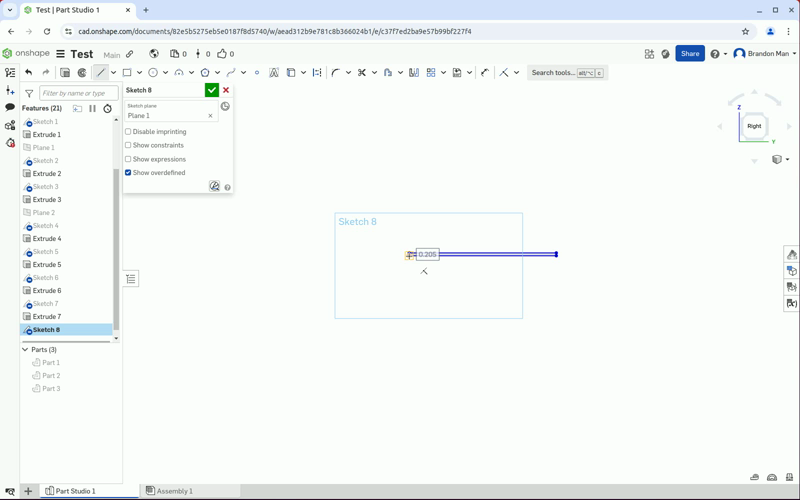
scroll(-6)
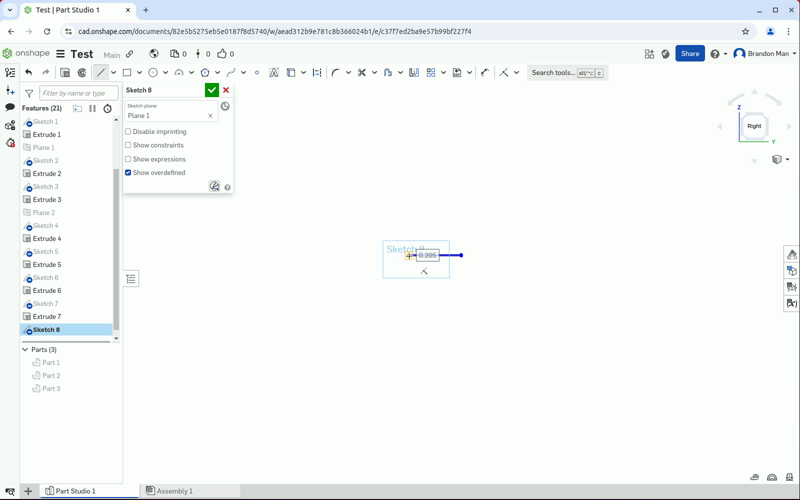
key(esc)
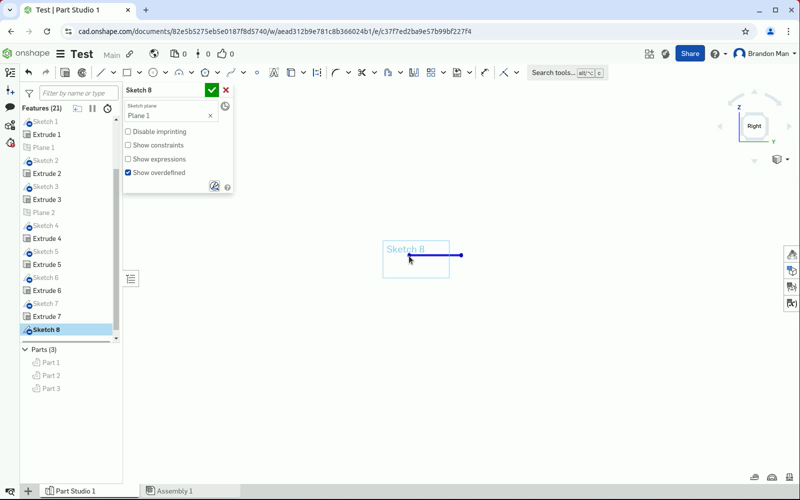
mouse_move(423, 255)
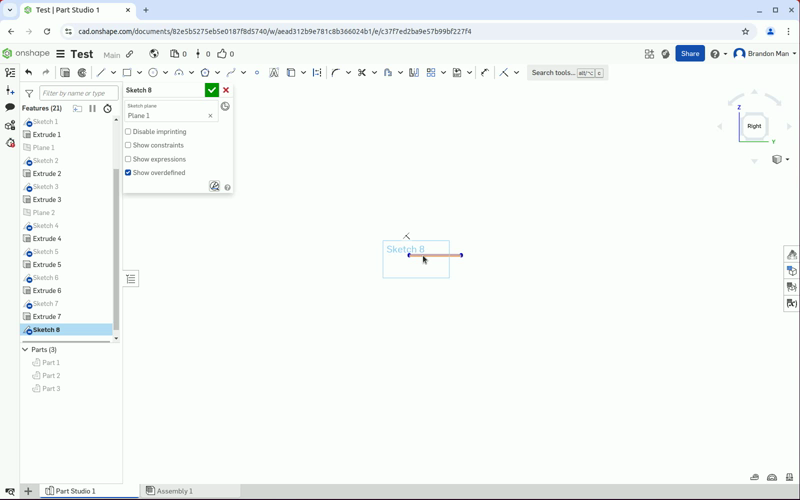
scroll(6)
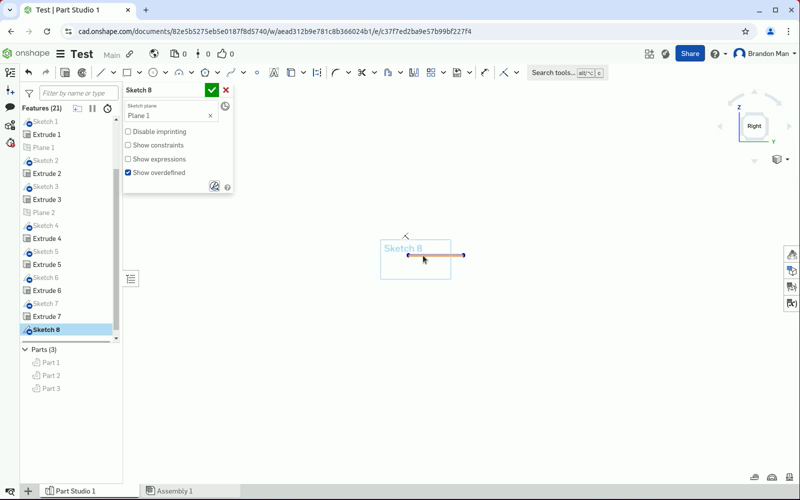
scroll(6)
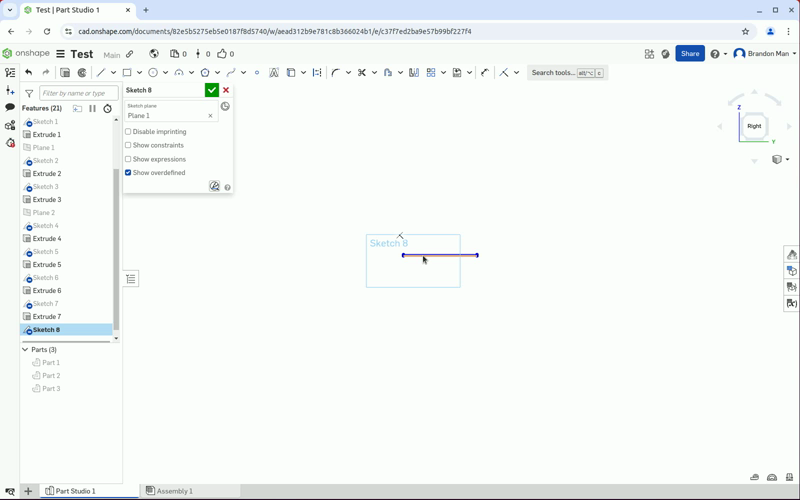
scroll(6)
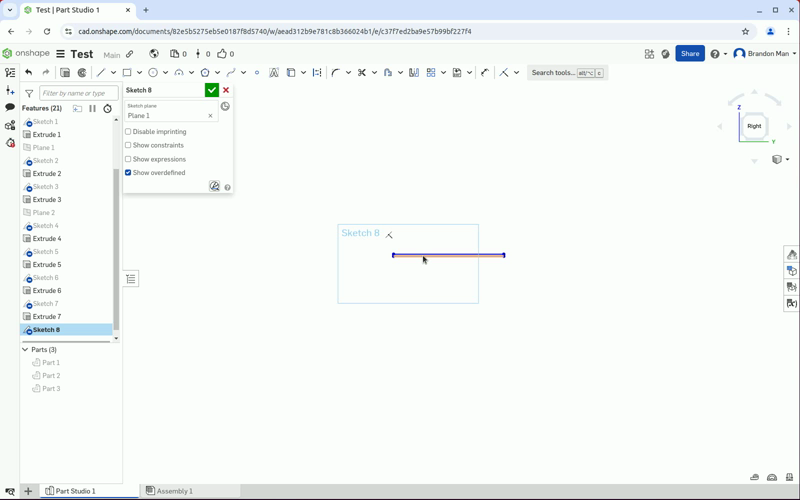
scroll(6)
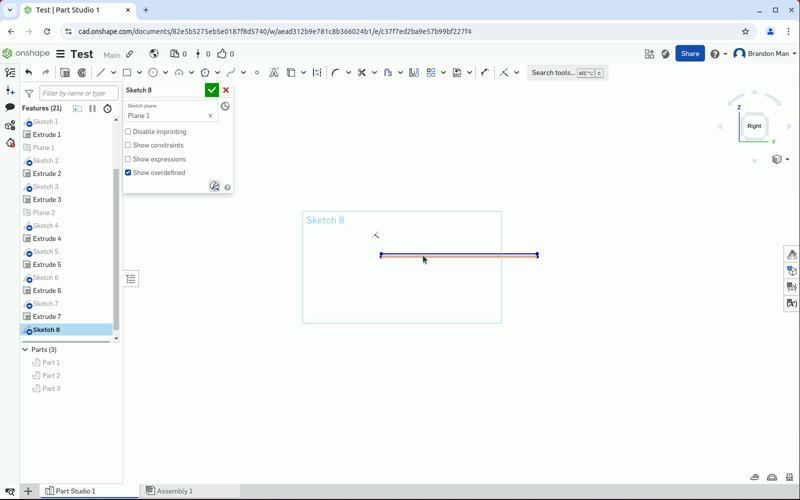
scroll(6)
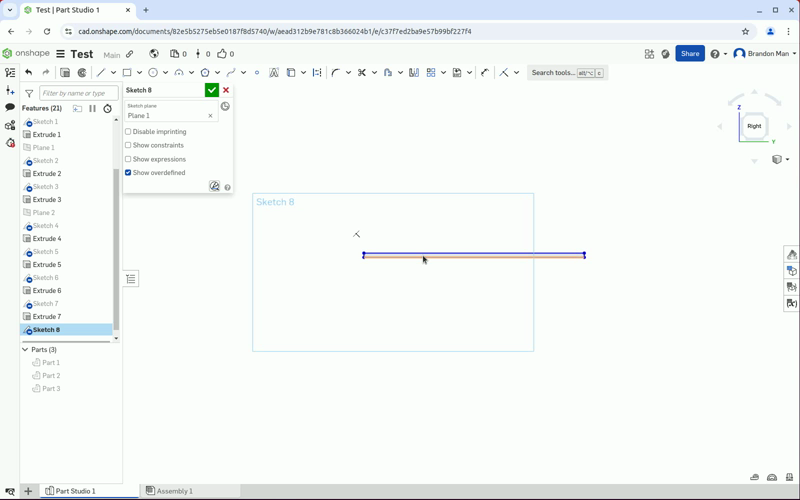
scroll(6)
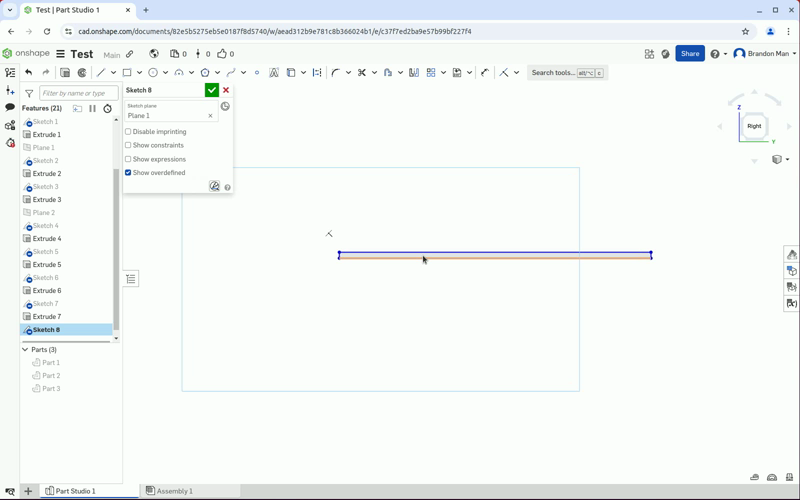
scroll(6)
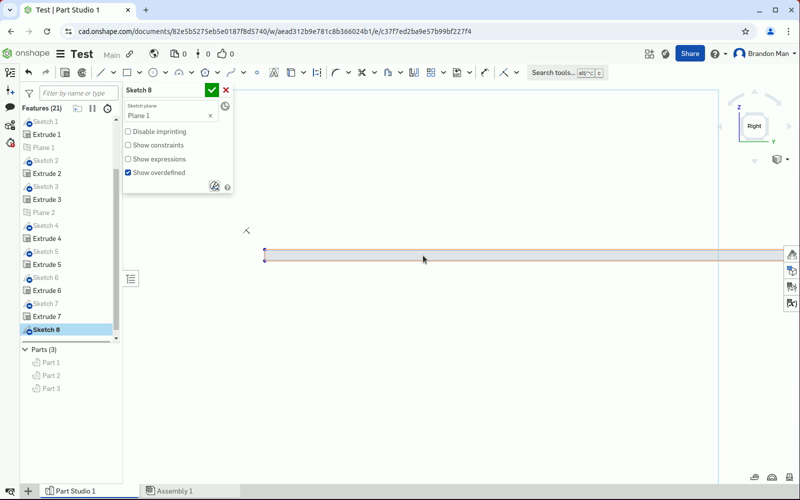
click(423, 255)
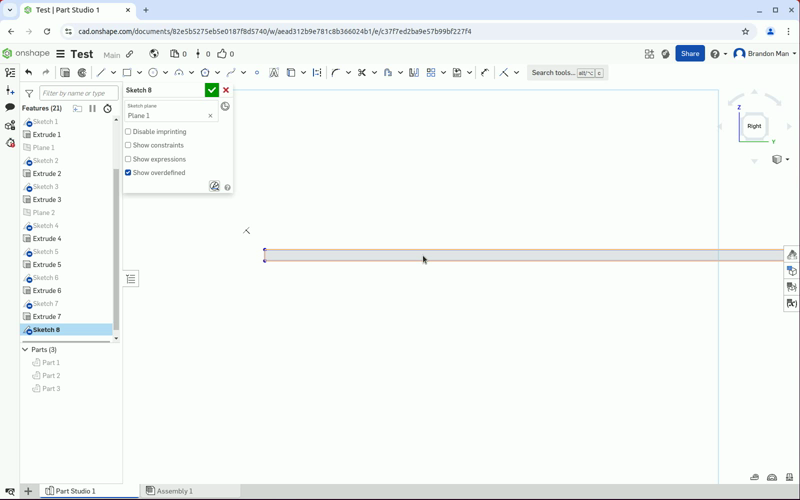
scroll(-6)
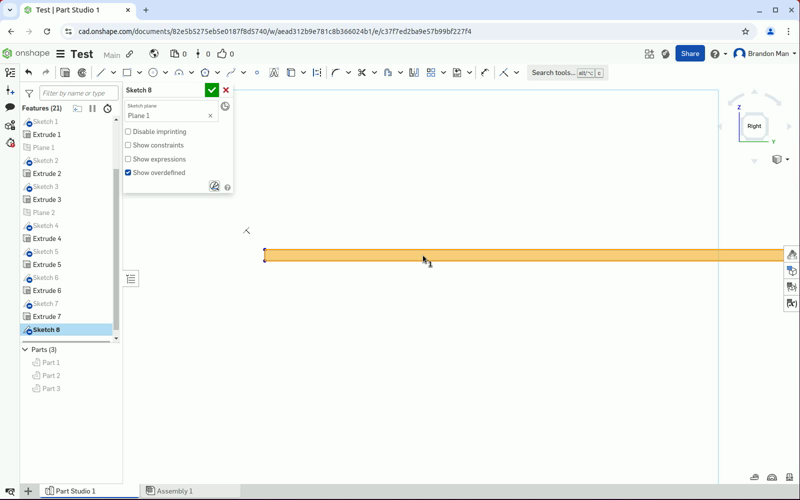
scroll(-6)
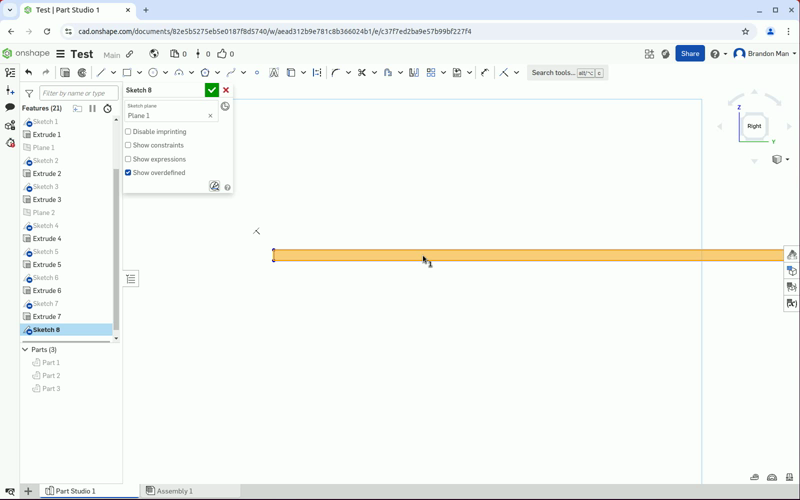
scroll(-6)
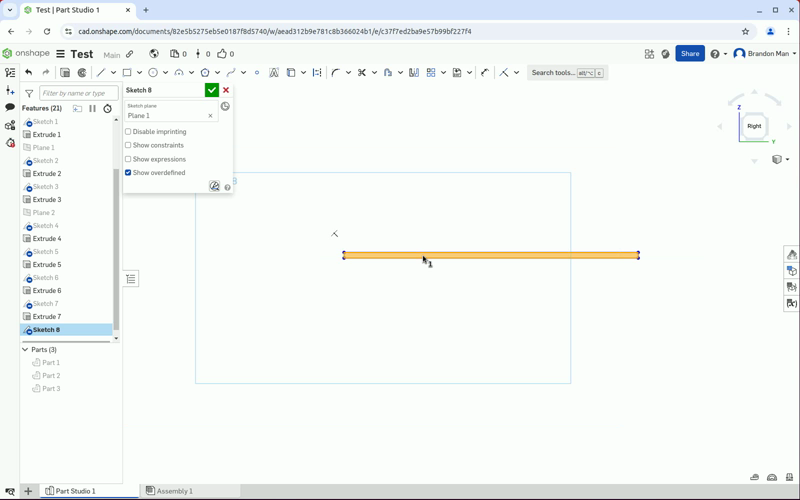
scroll(-6)
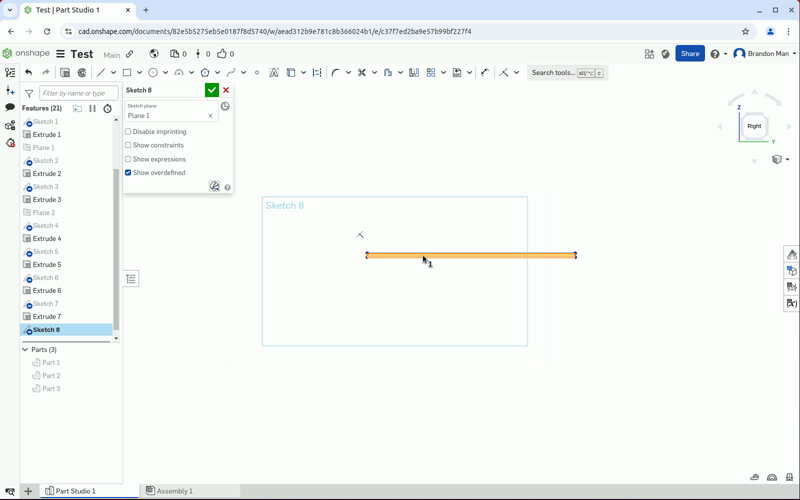
scroll(-6)
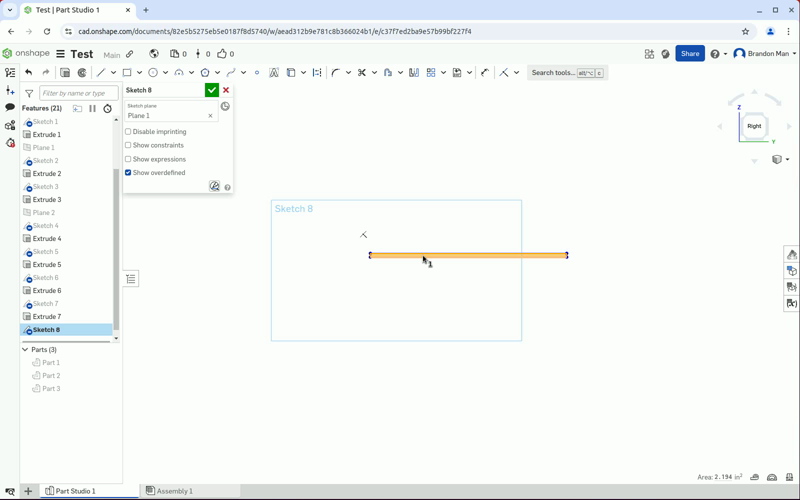
scroll(-6)
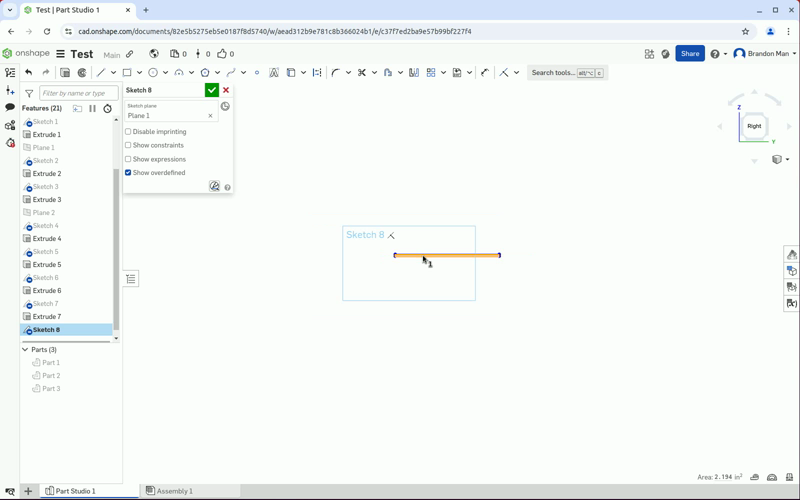
scroll(-6)
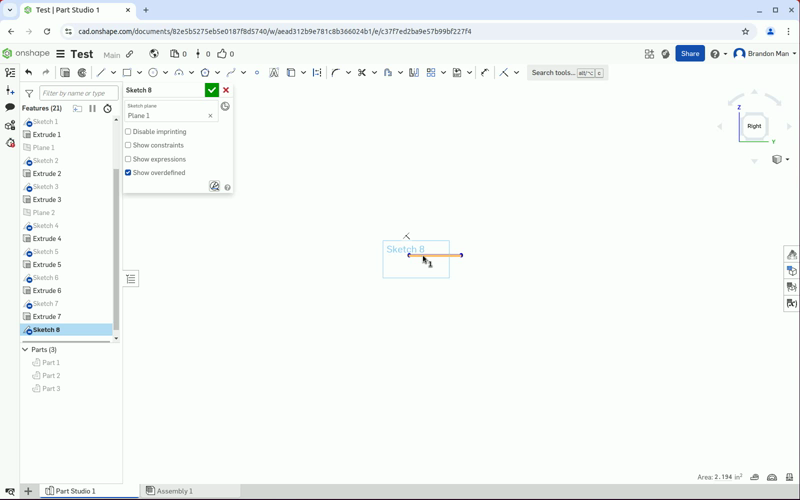
mouse_move(73, 352)
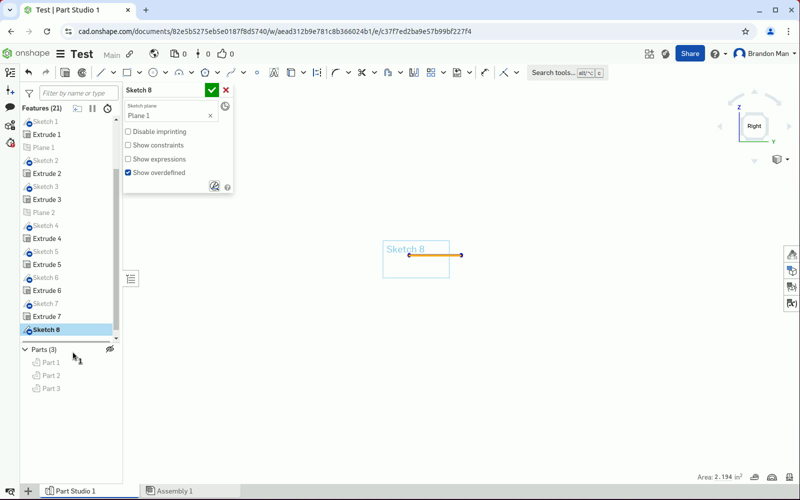
key(shift+y)
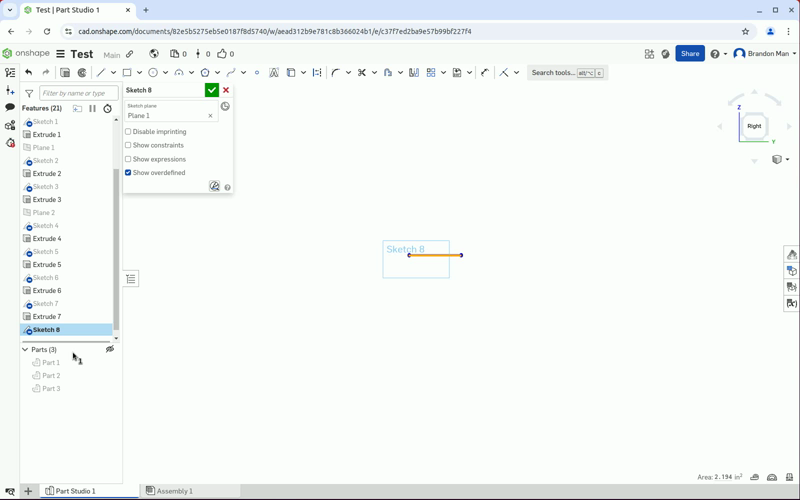
key(shift+e)
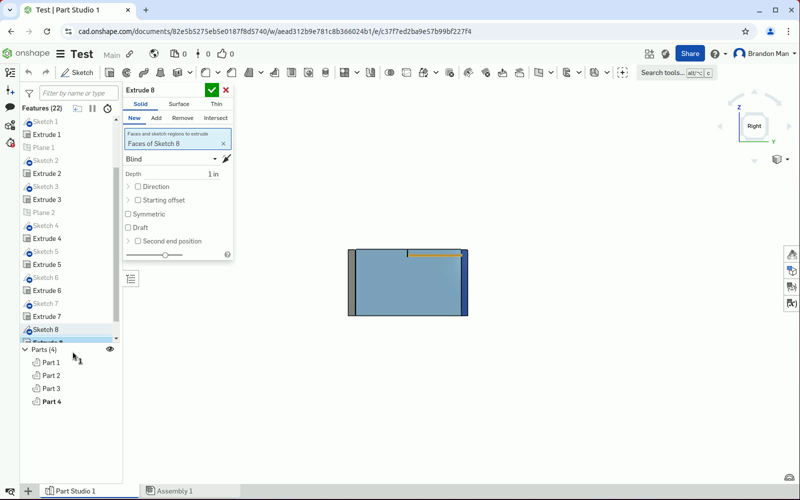
mouse_move(143, 106)
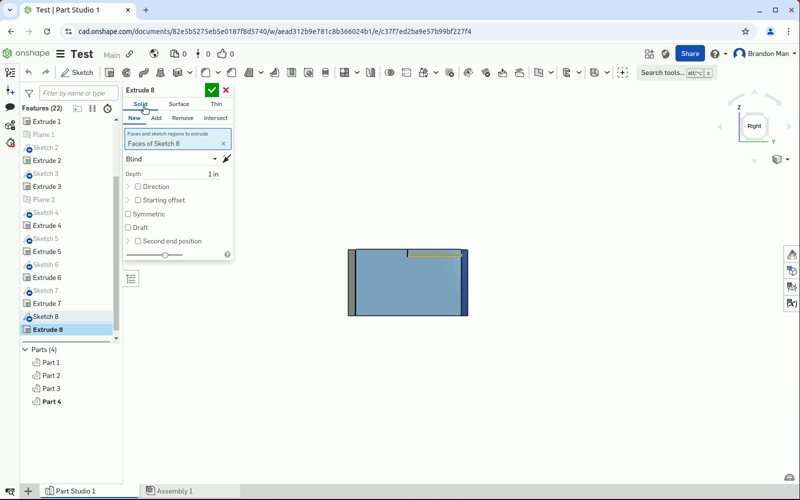
click(143, 106)
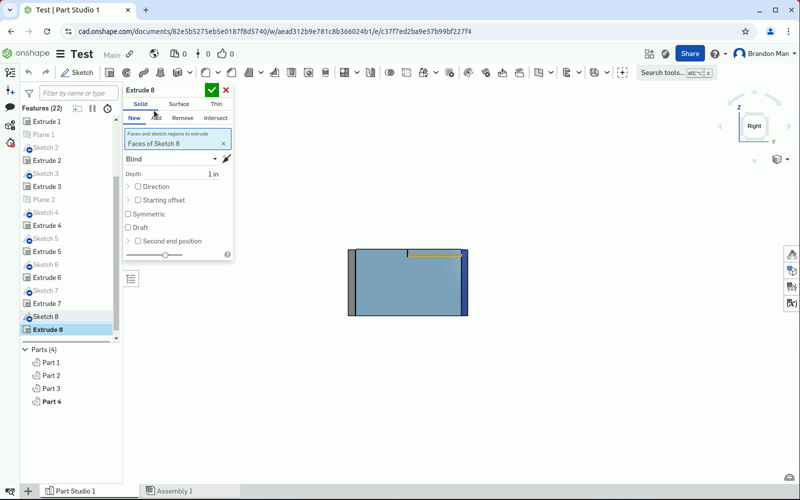
mouse_move(186, 120)
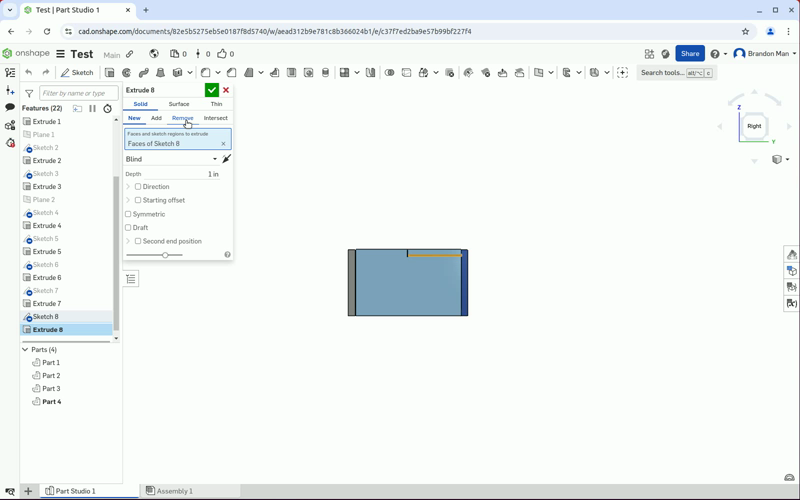
click(186, 120)
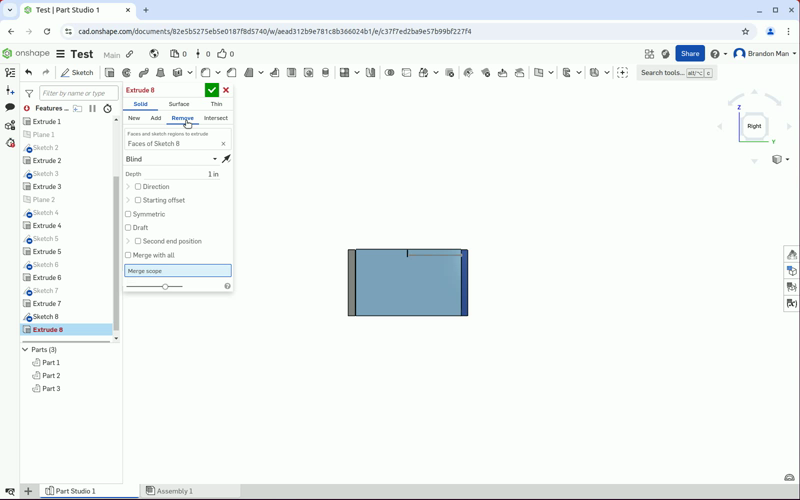
key(tab, 4)
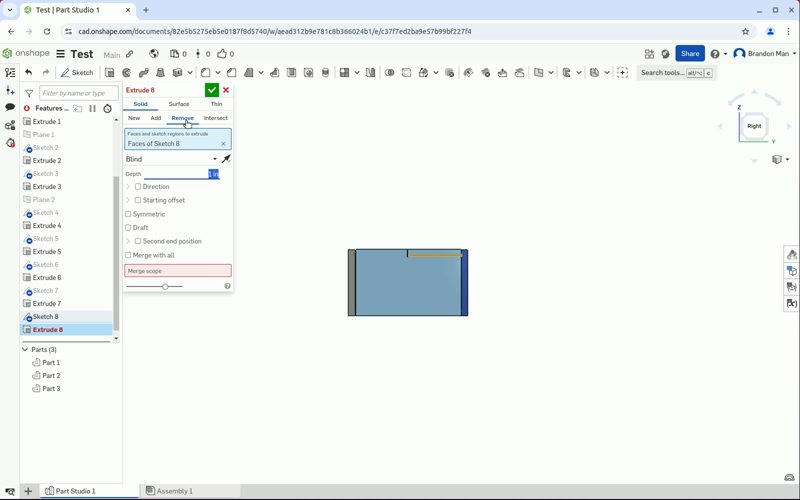
text(25.515)
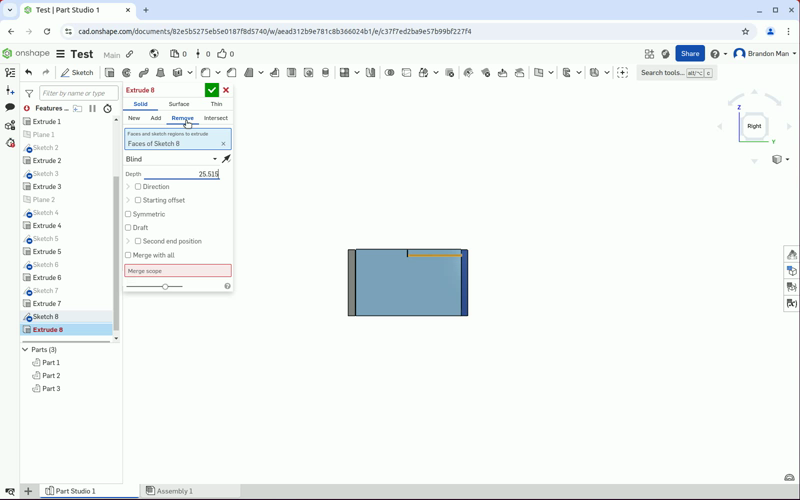
key(tab, 6)
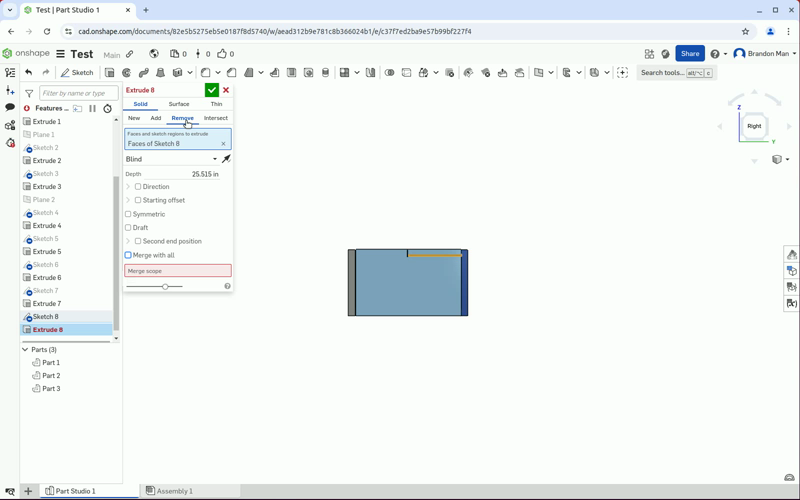
key(space)
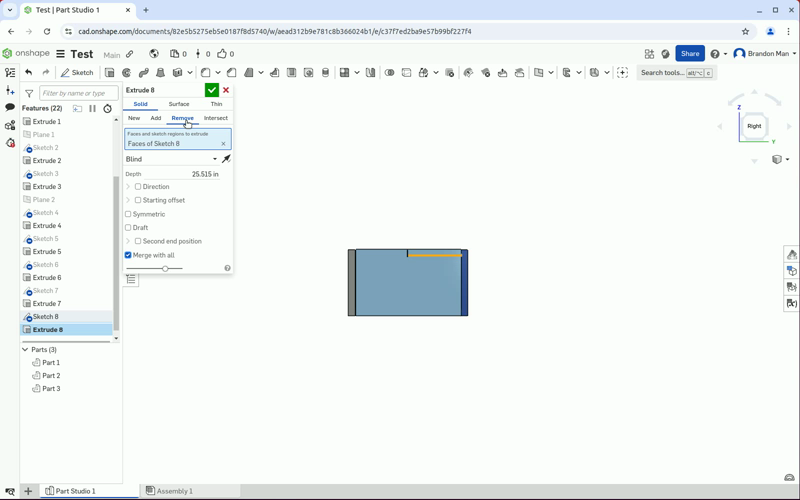
key(enter)
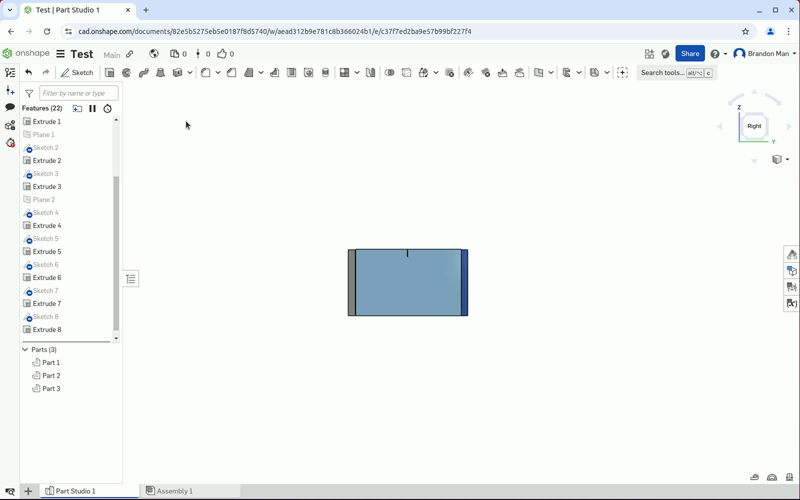
key(shift+h)
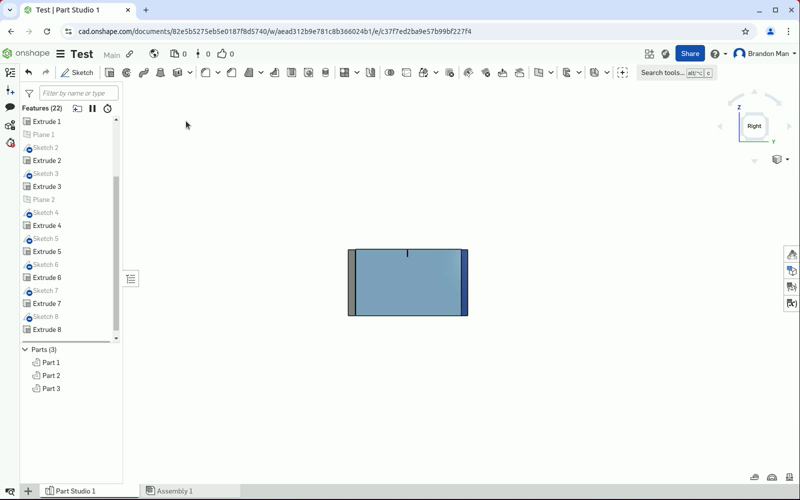
key(shift+h)
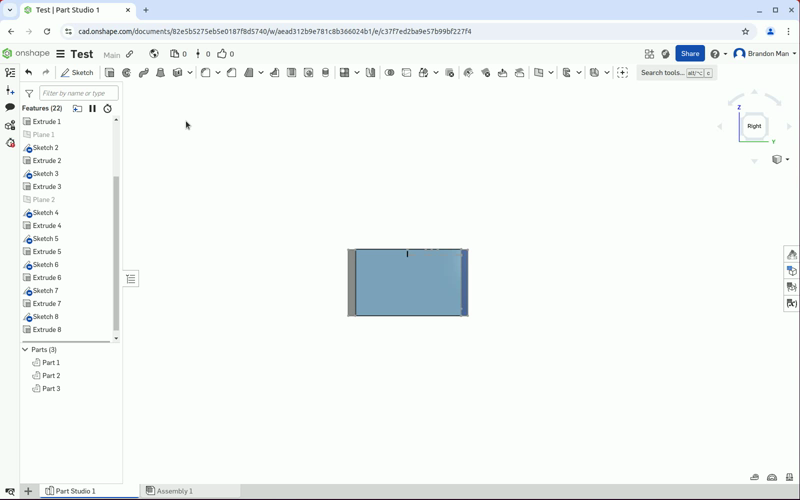
key(shift+7)
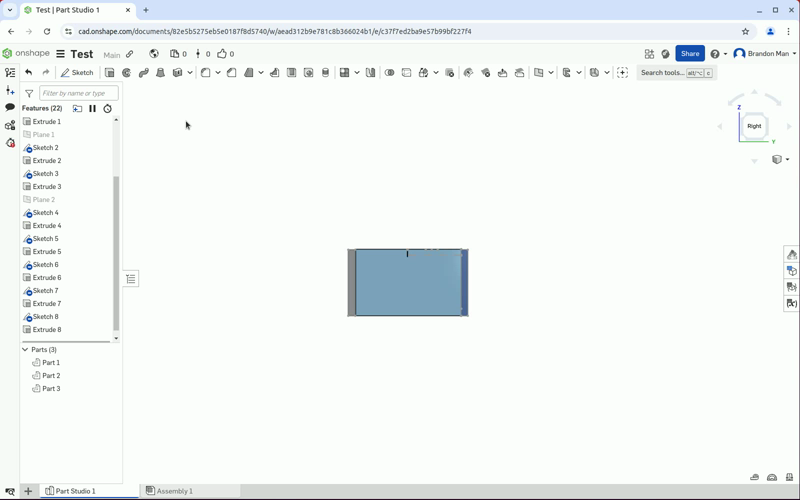
key(right, 2)
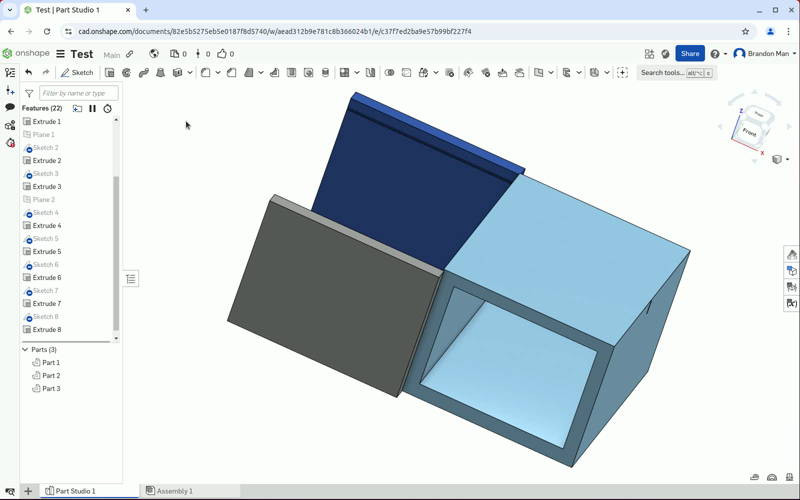
key(down, 2)
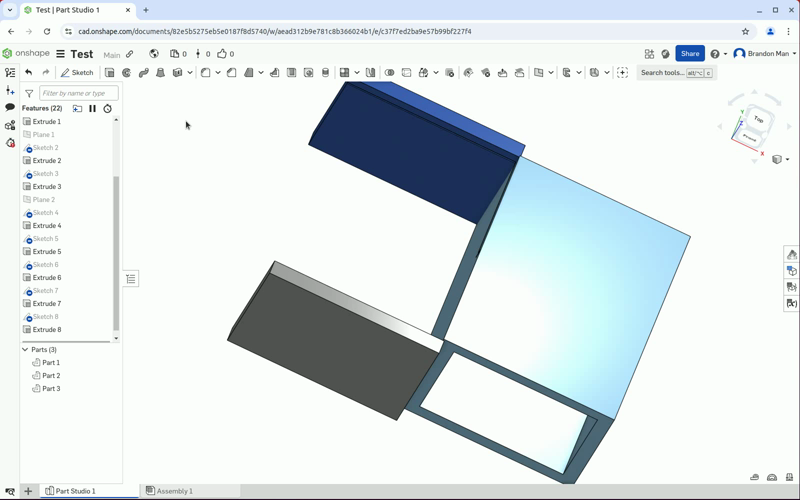
key(up, 2)
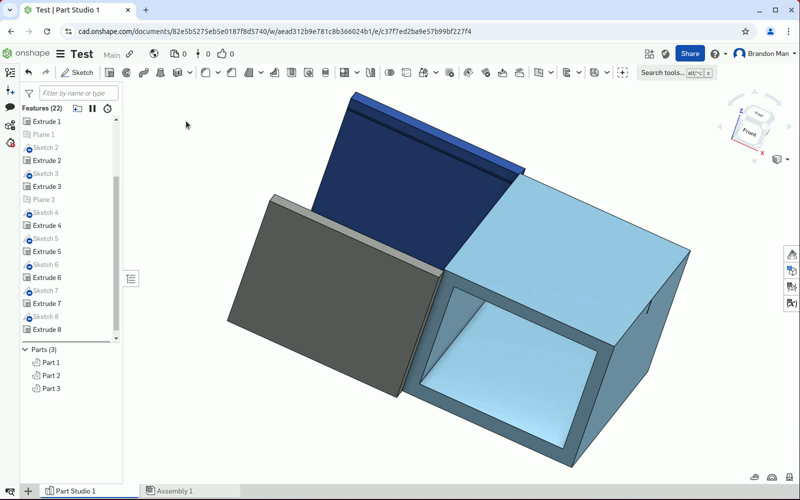
key(left, 2)
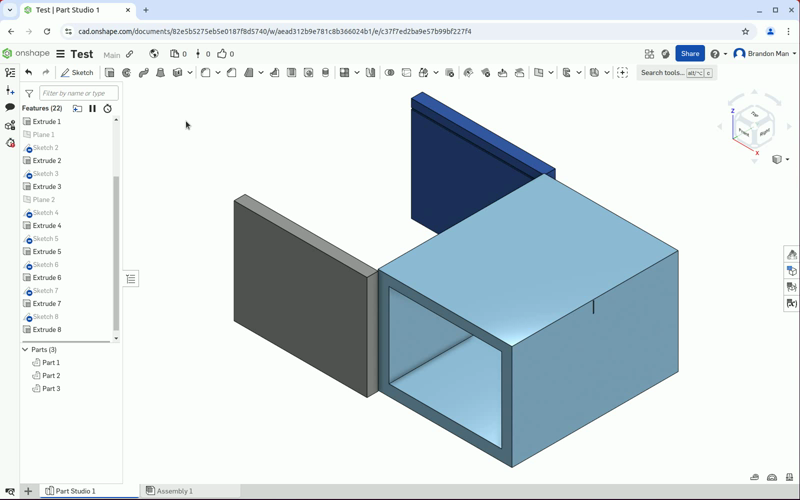
mouse_move(69, 111)
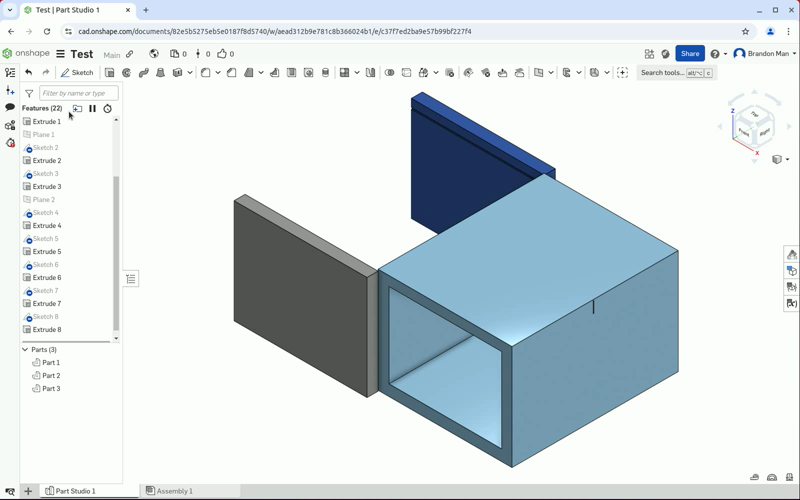
click(69, 111)